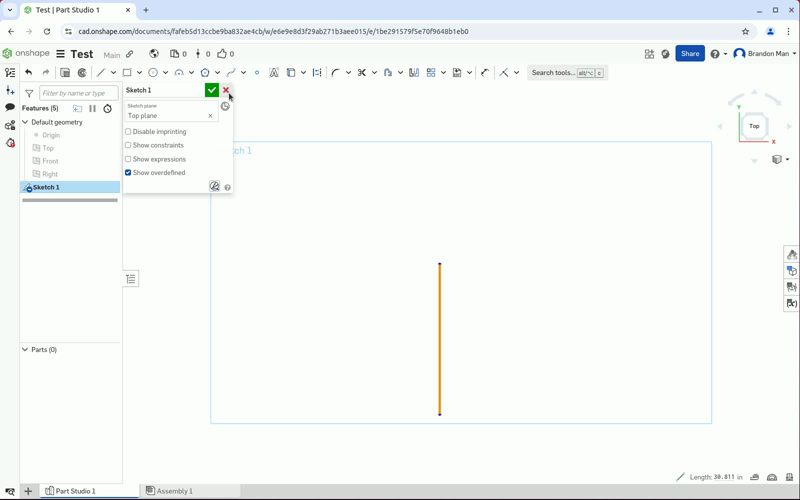
key(shift+h)
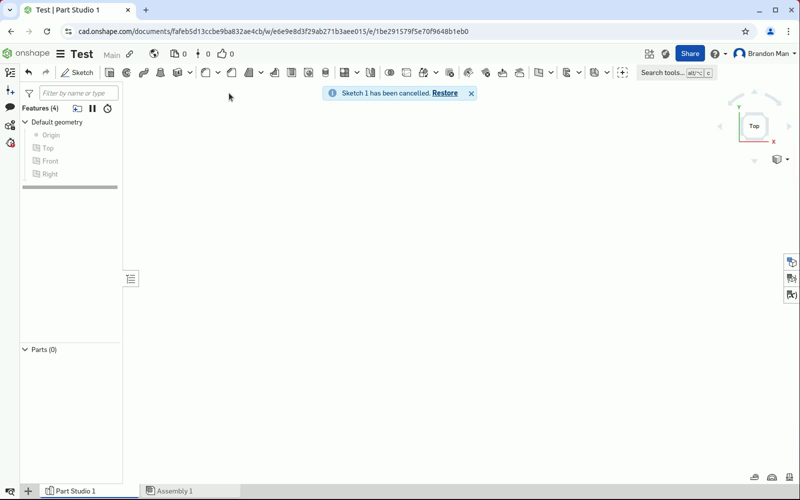
mouse_move(73, 352)
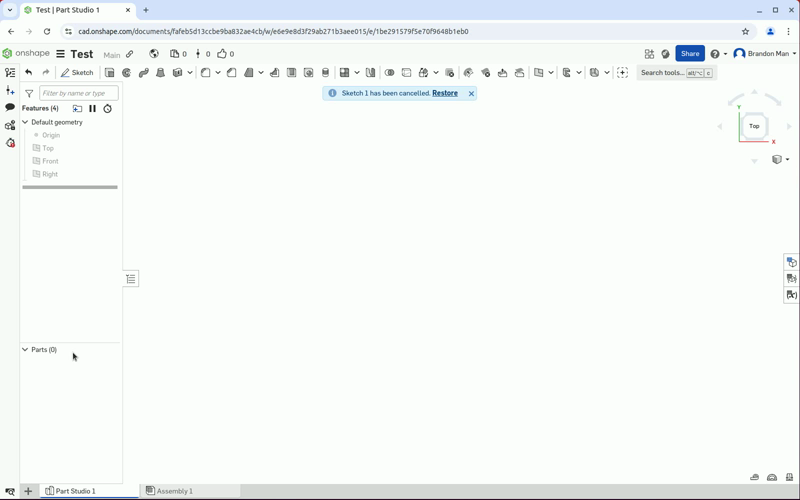
key(y)
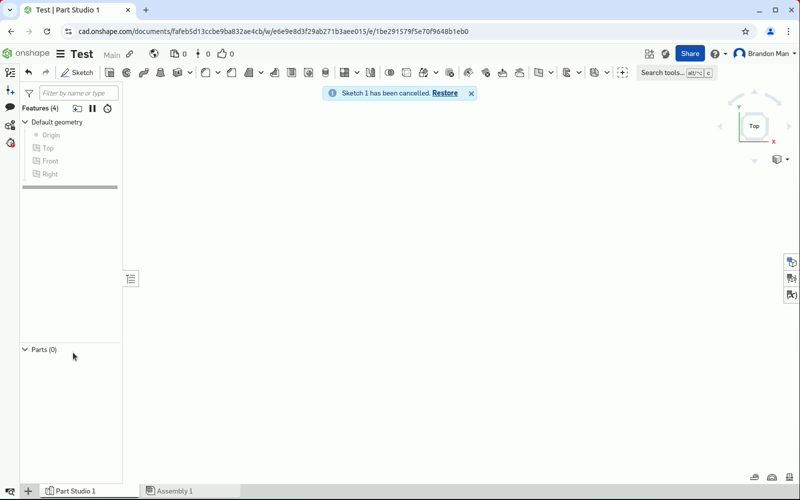
key(shift+p)
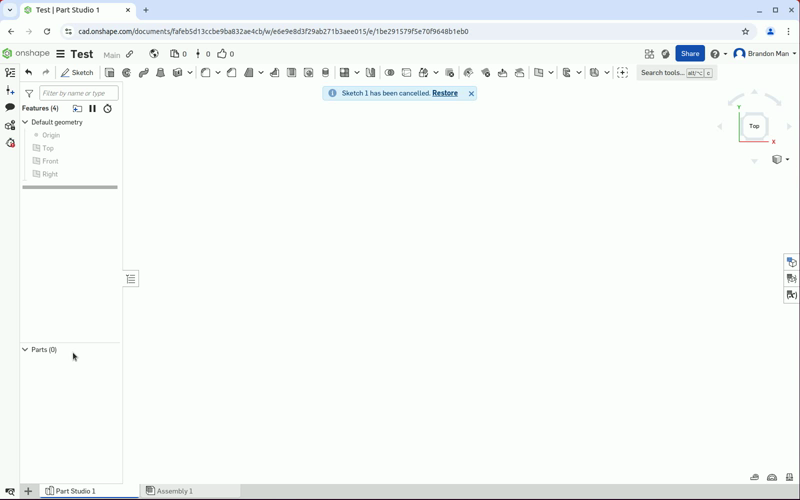
key(space)
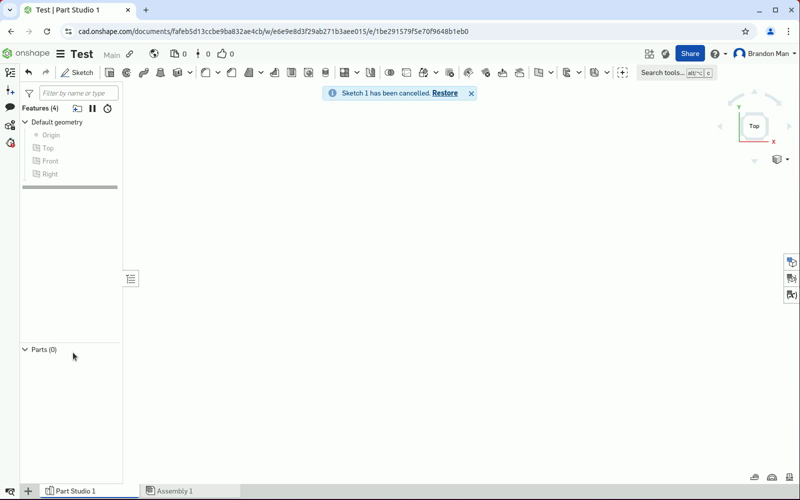
key_down(shift)
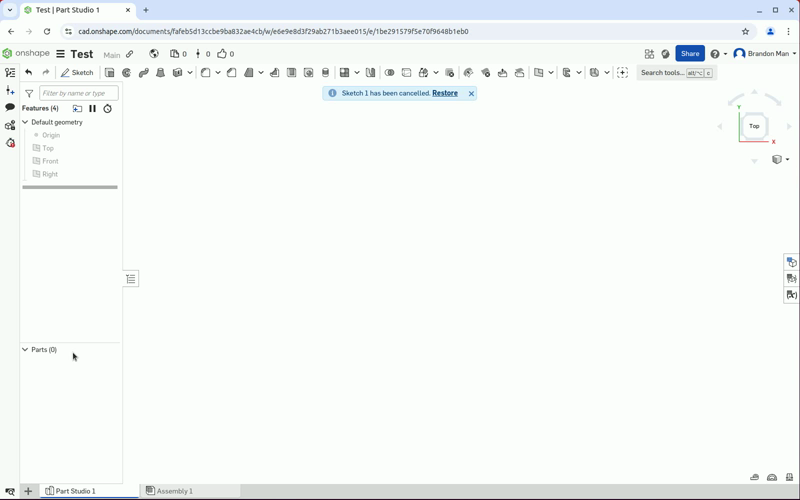
key(up)
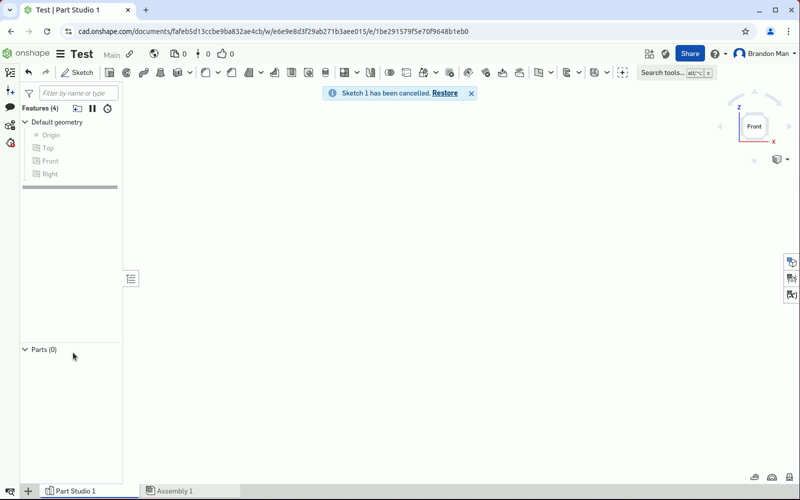
key_up(shift)
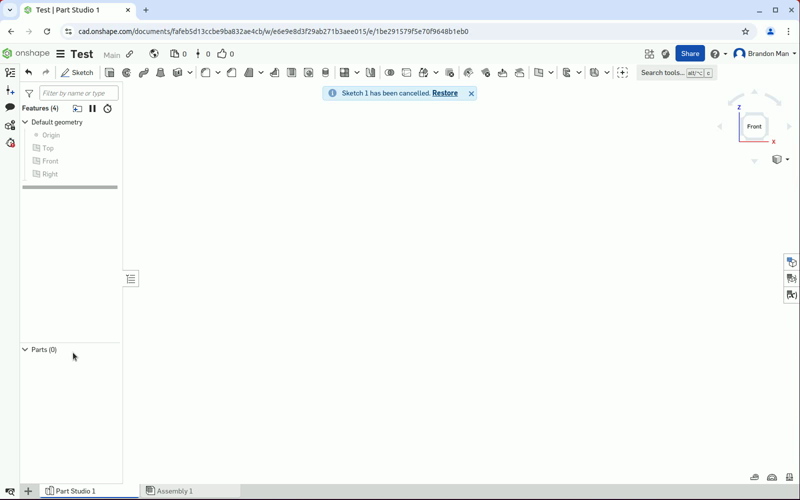
key(space)
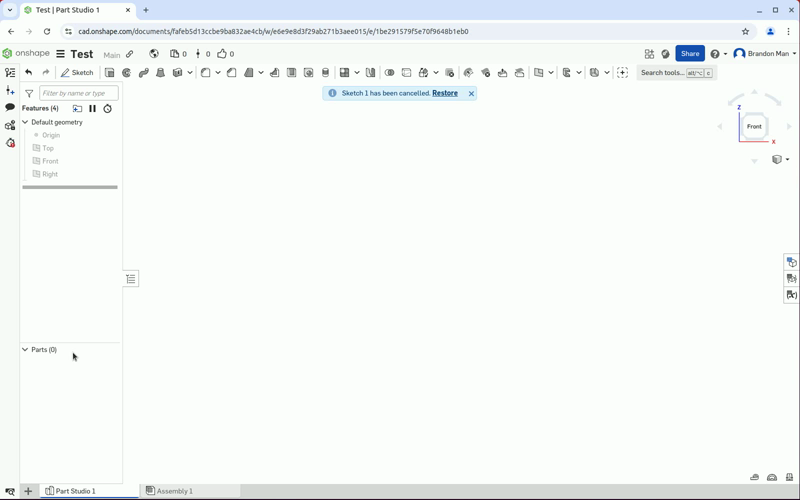
key_down(shift)
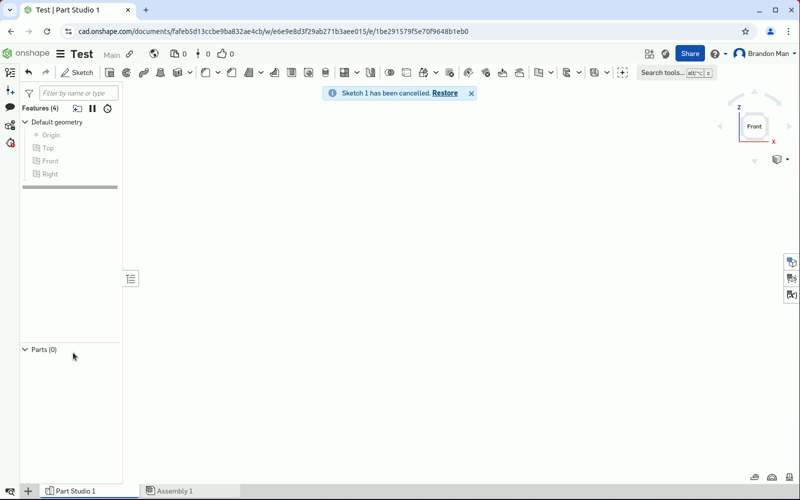
key(left)
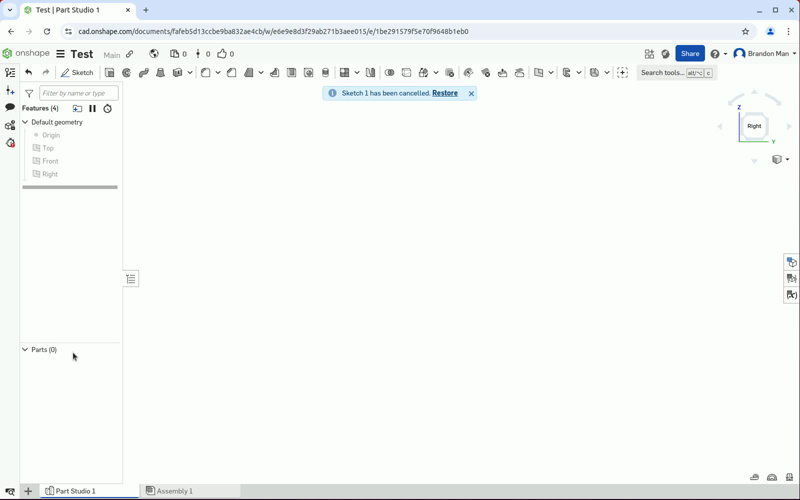
key_up(shift)
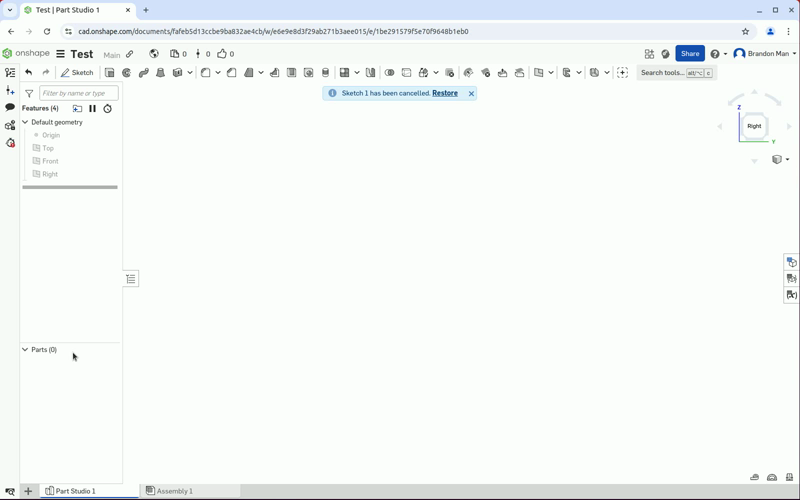
mouse_move(73, 352)
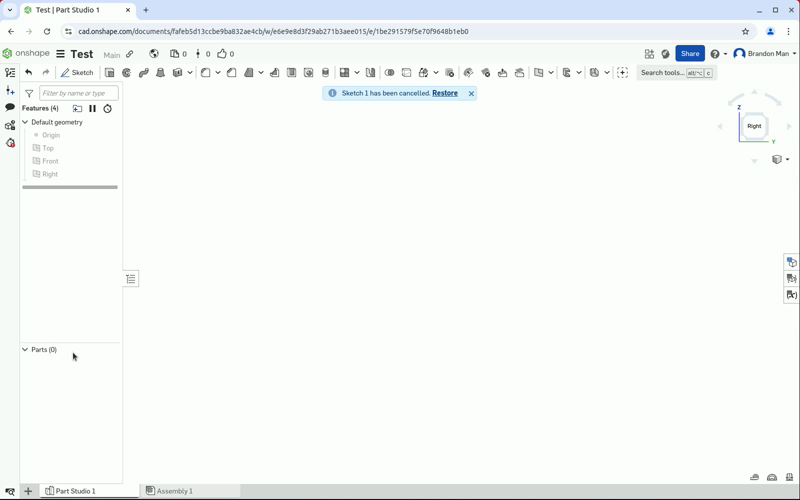
key(shift+y)
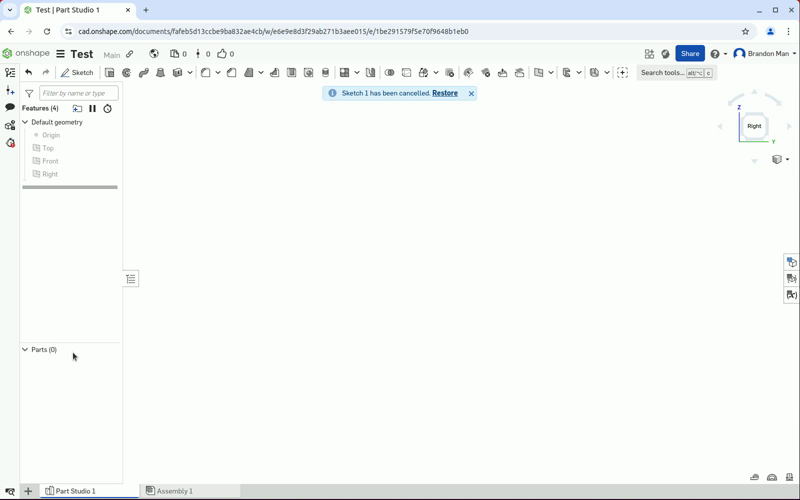
key(shift+s)
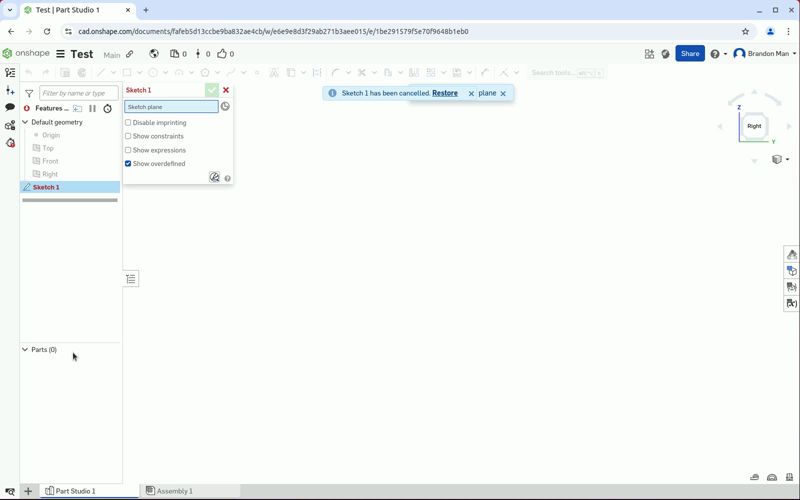
mouse_move(73, 176)
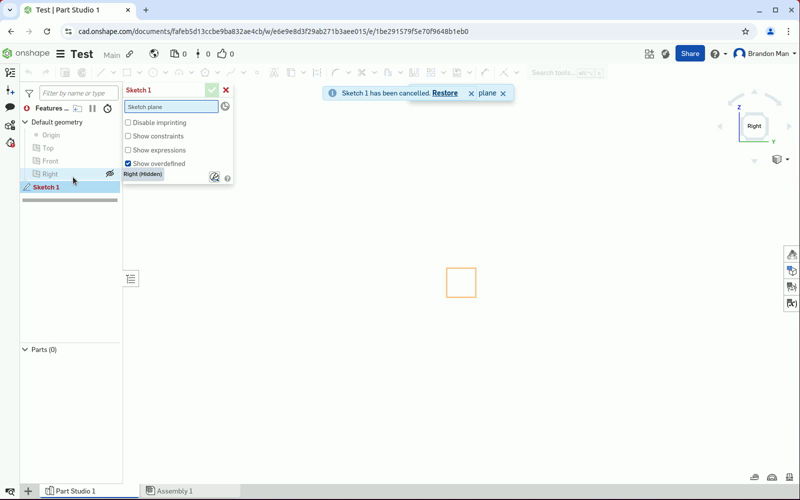
click(73, 176)
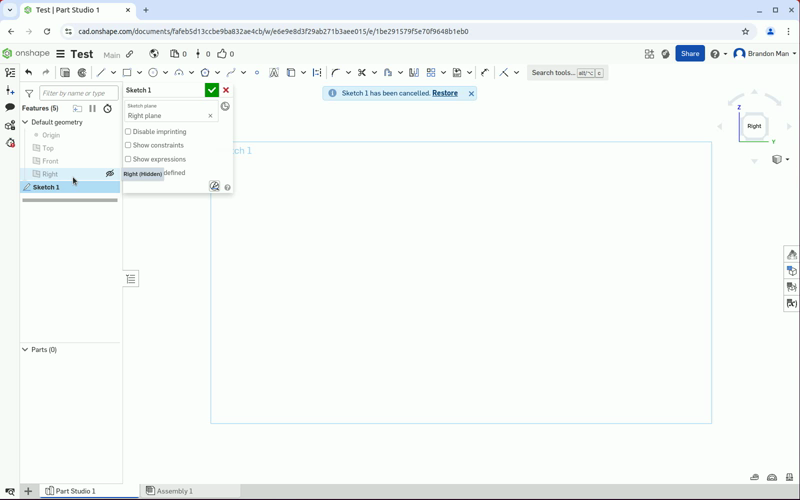
mouse_move(73, 352)
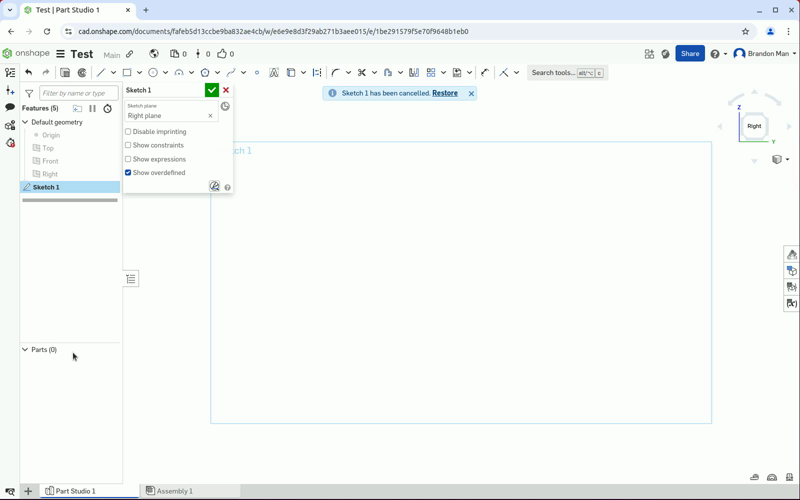
key(y)
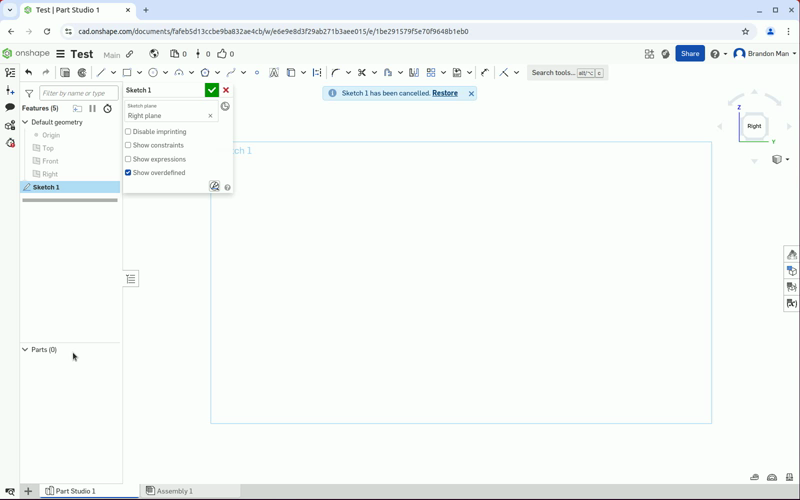
key(l)
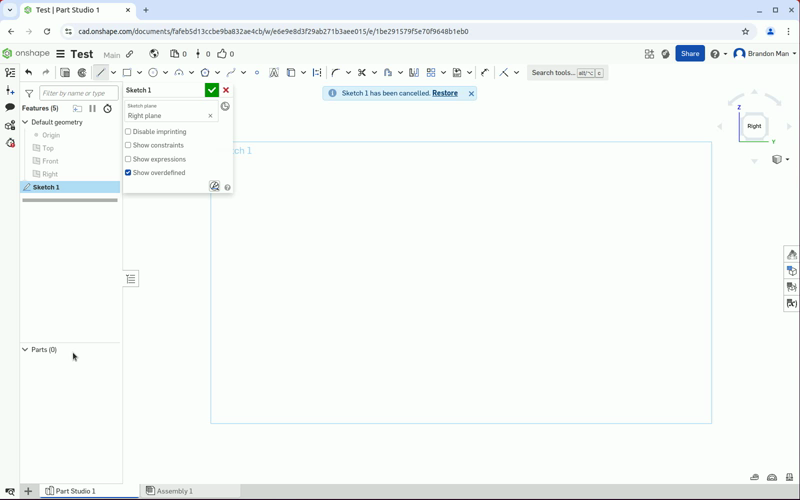
key_down(shift)
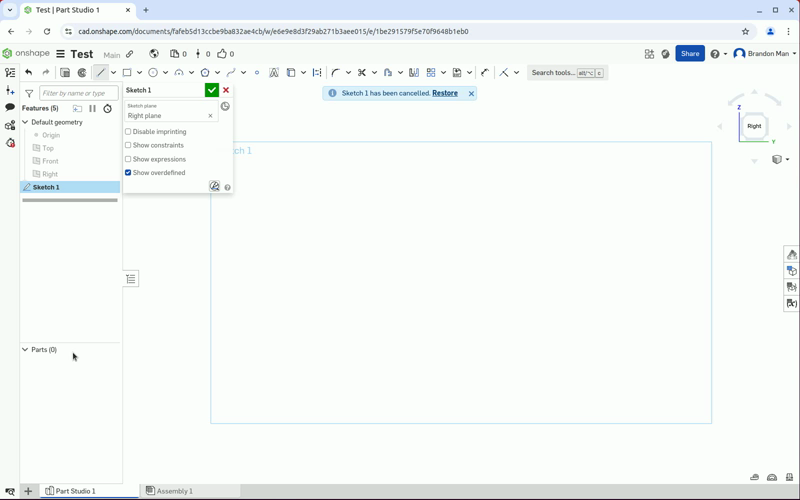
mouse_move(417, 282)
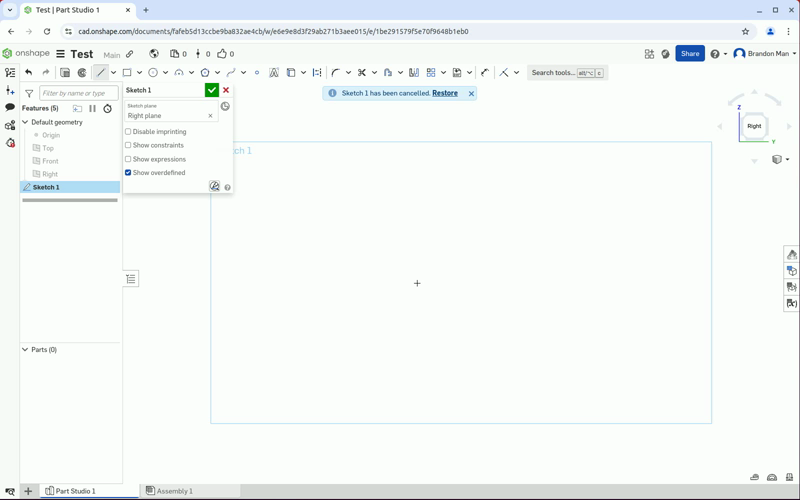
click(417, 282)
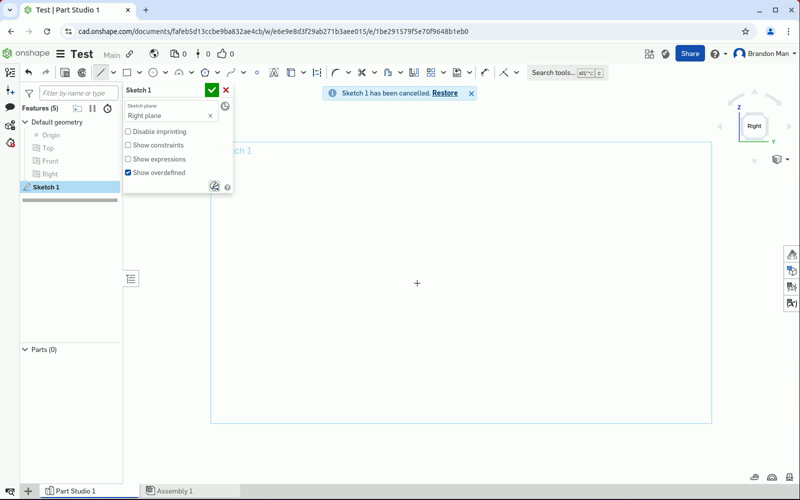
key_up(shift)
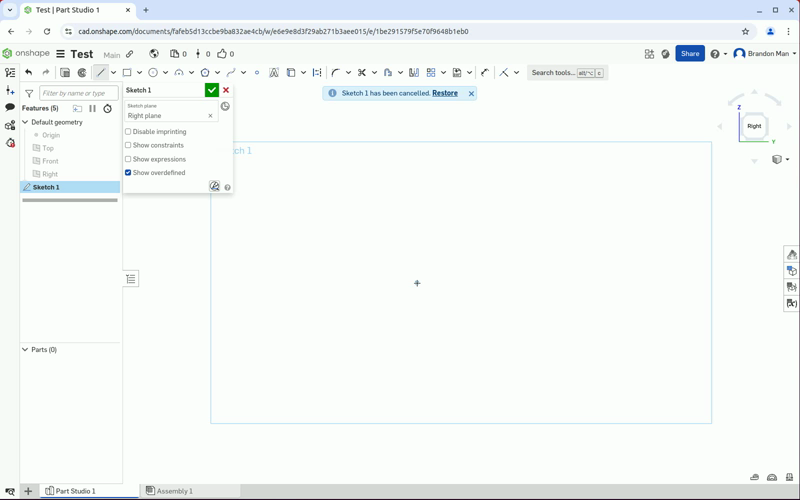
key_down(shift)
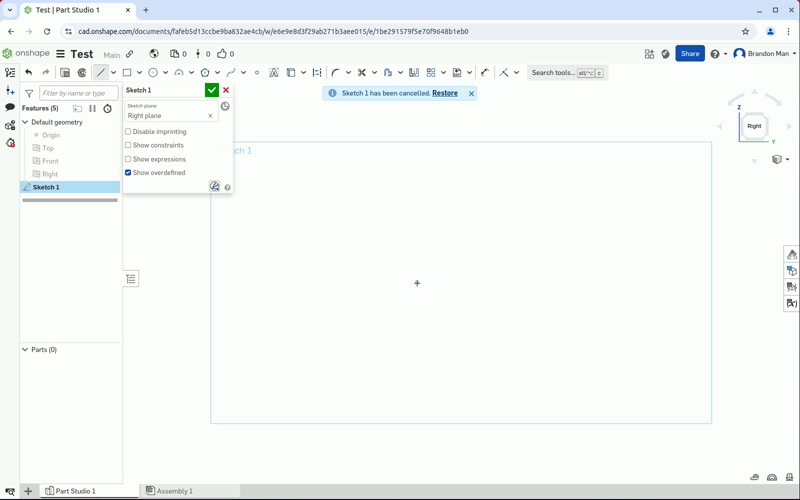
mouse_move(488, 282)
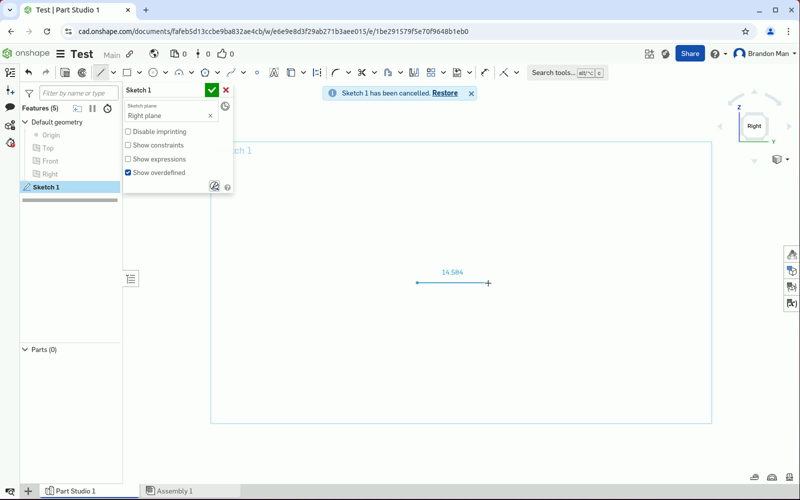
click(488, 282)
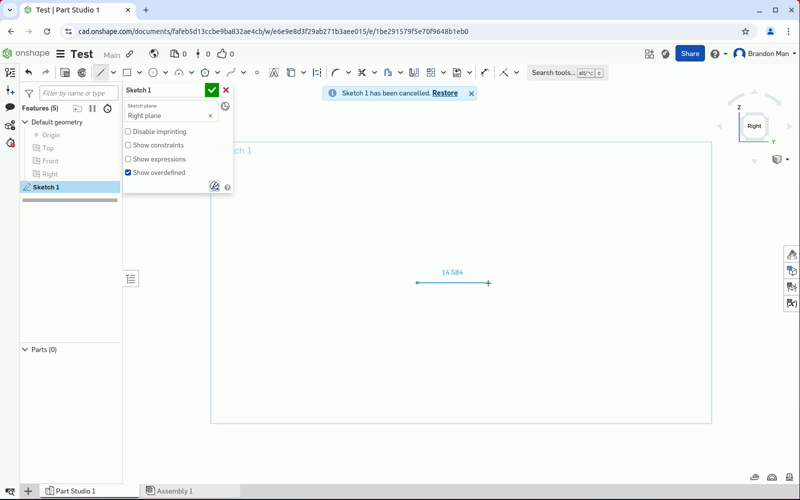
key_up(shift)
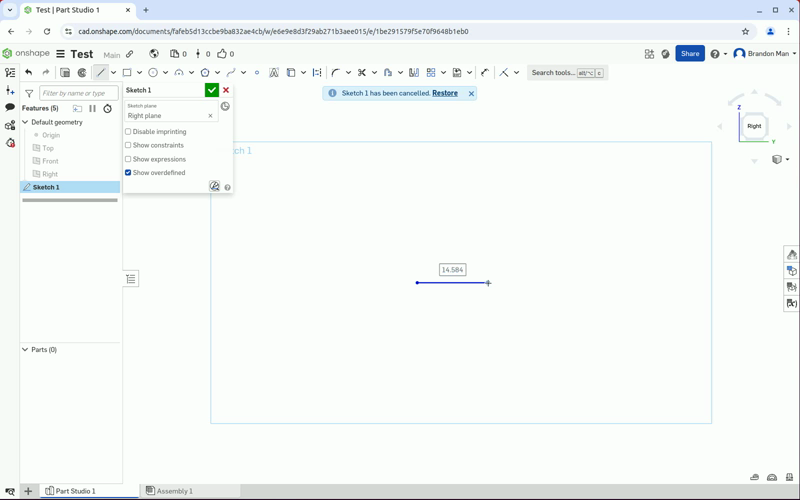
key_down(shift)
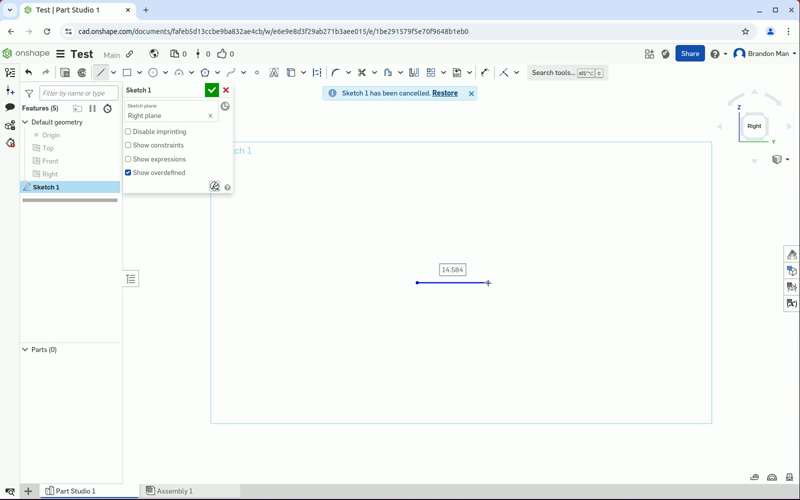
mouse_move(518, 282)
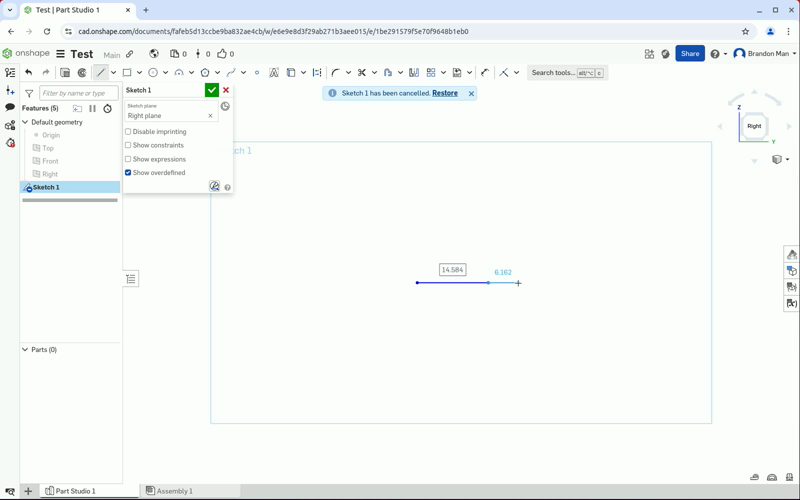
mouse_move(491, 278)
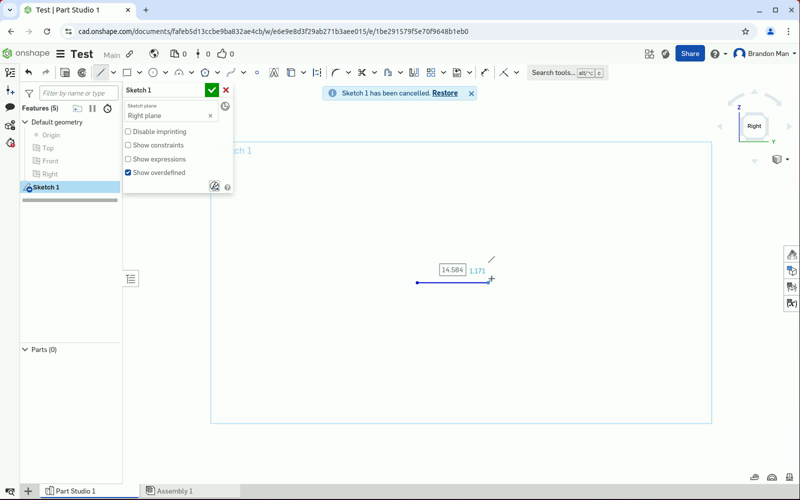
scroll(6)
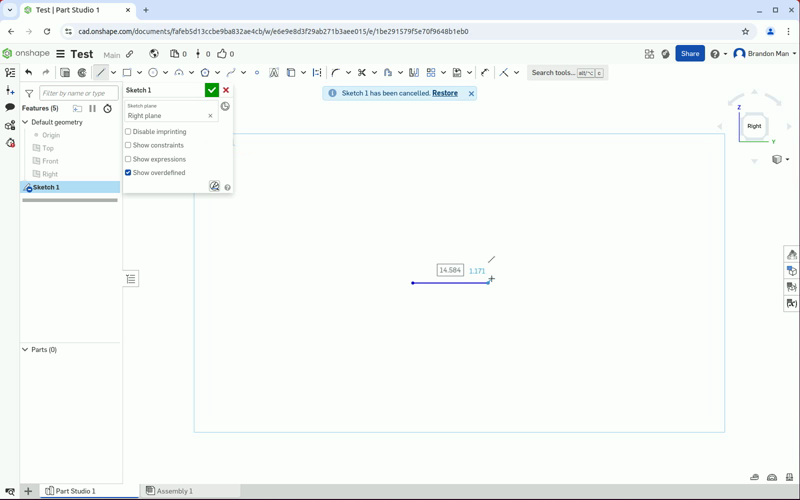
scroll(6)
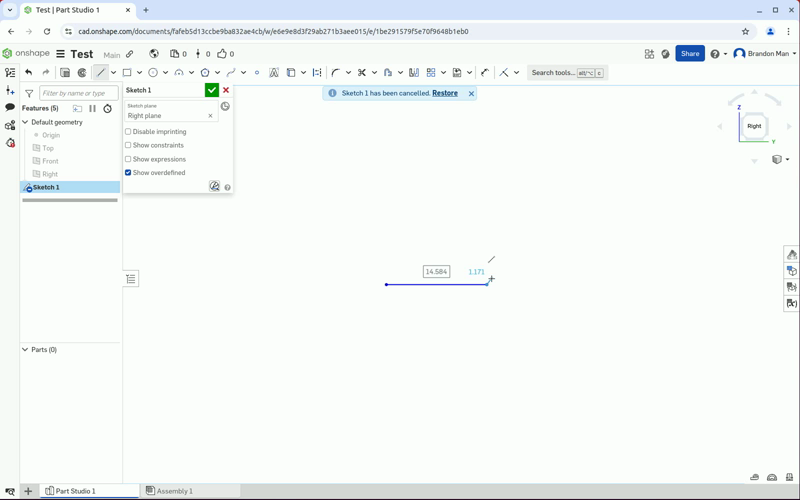
scroll(6)
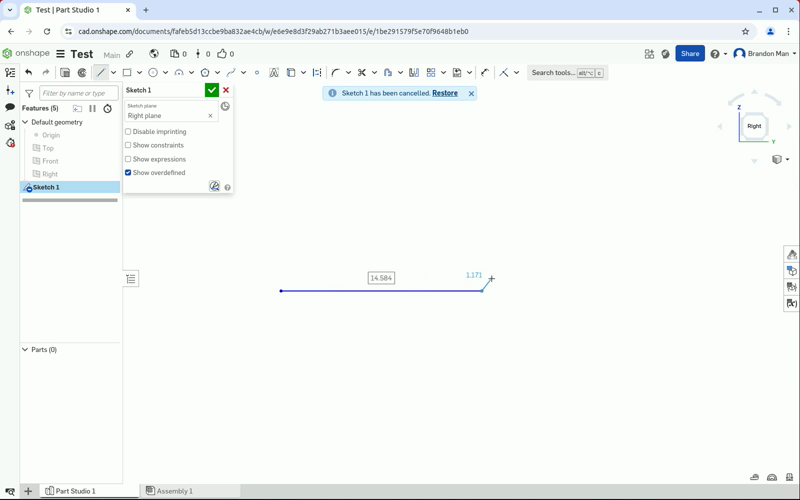
scroll(6)
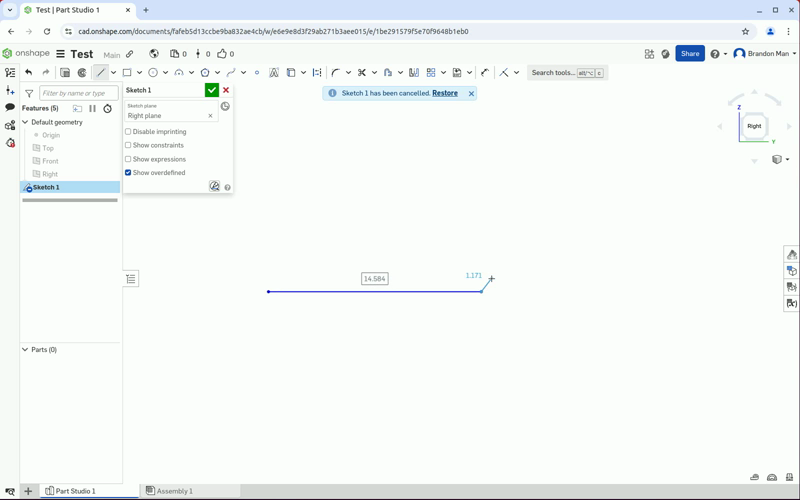
scroll(6)
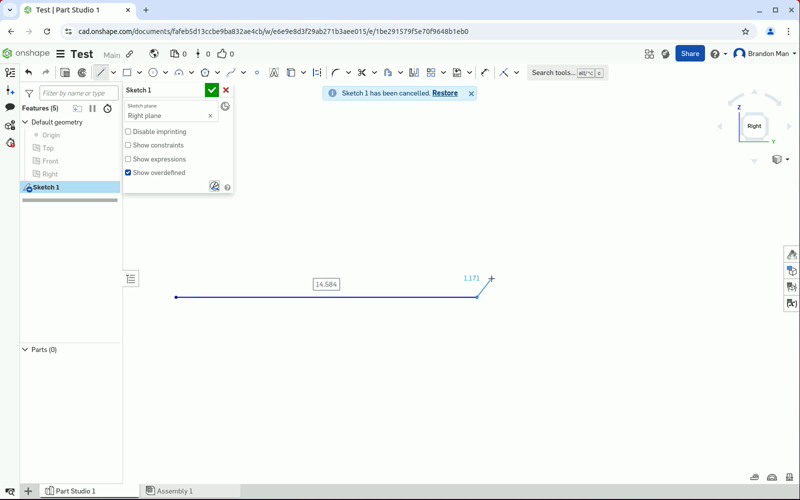
scroll(6)
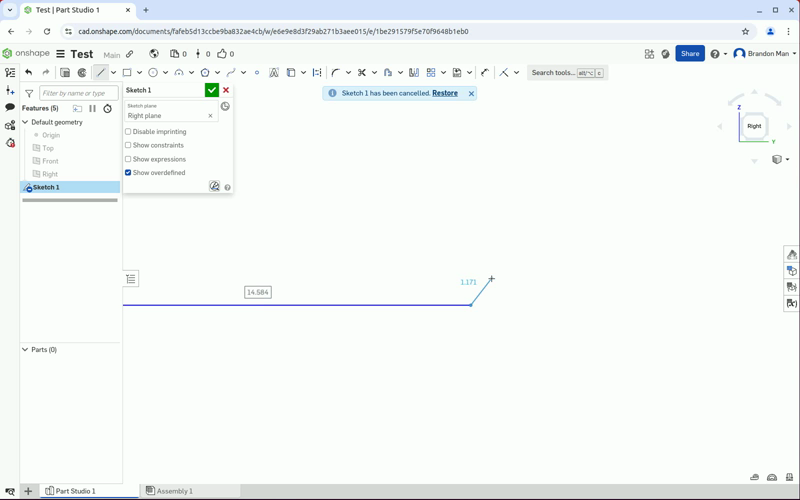
scroll(6)
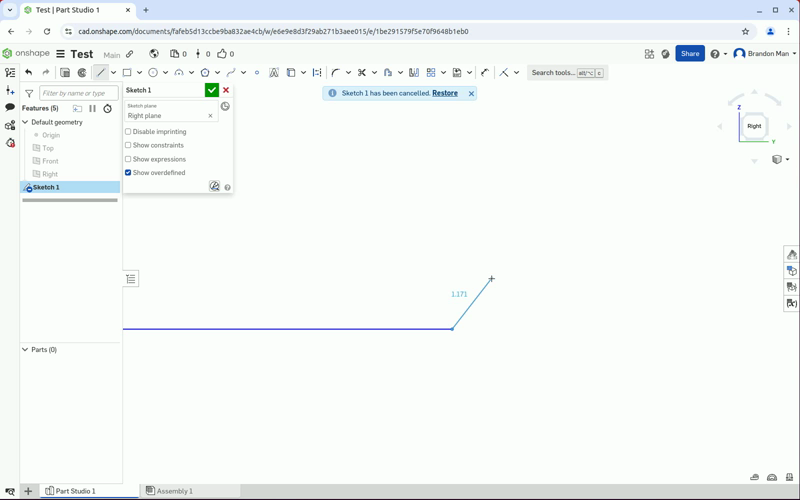
click(491, 278)
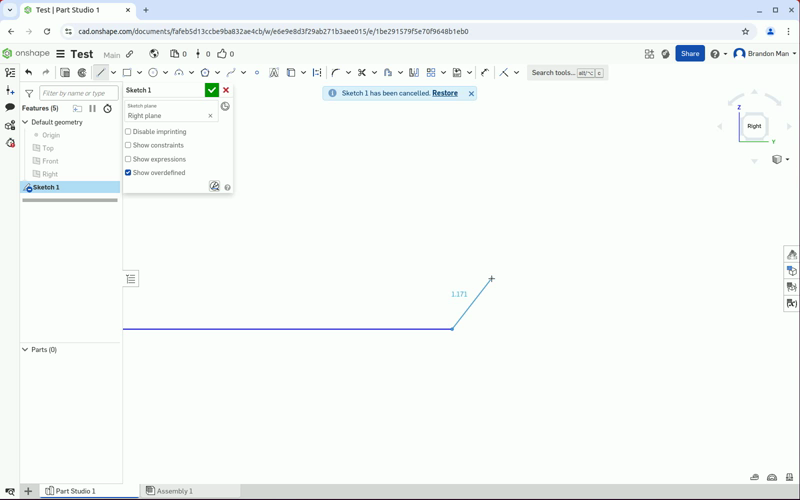
scroll(-6)
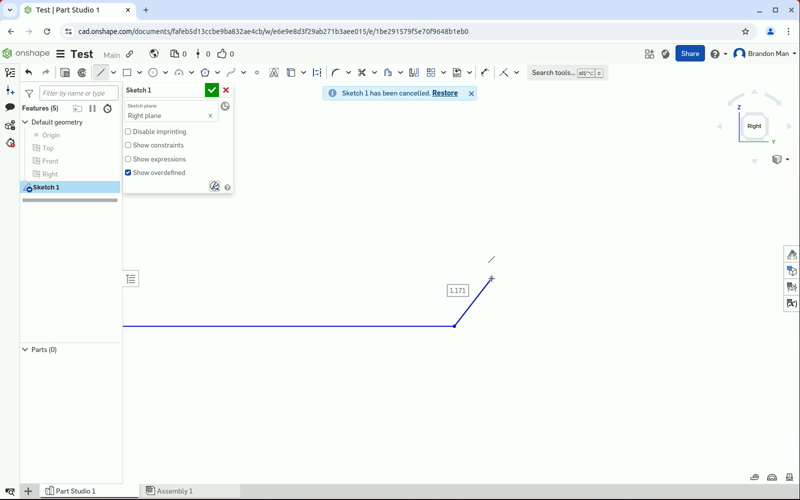
scroll(-6)
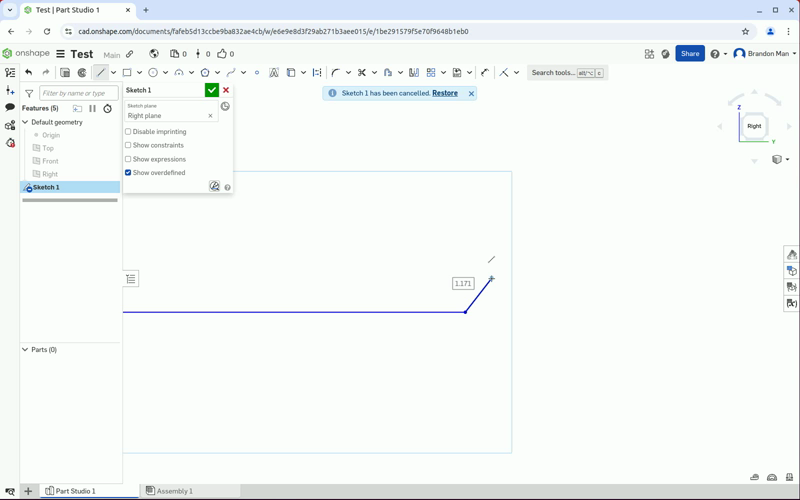
scroll(-6)
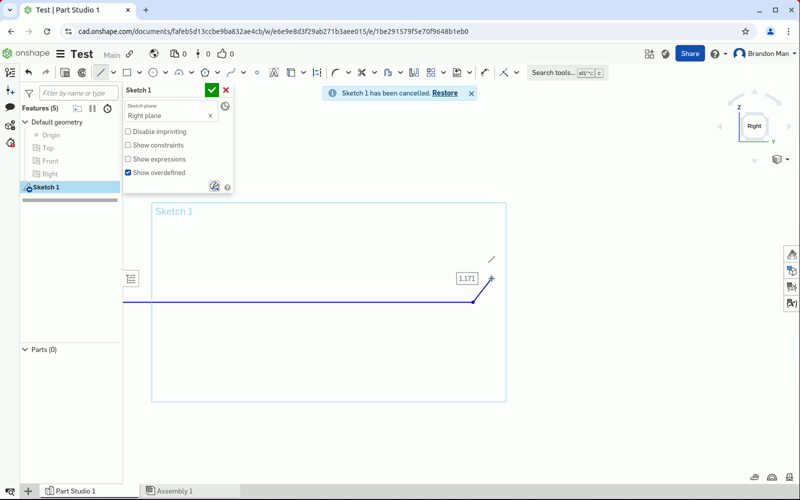
scroll(-6)
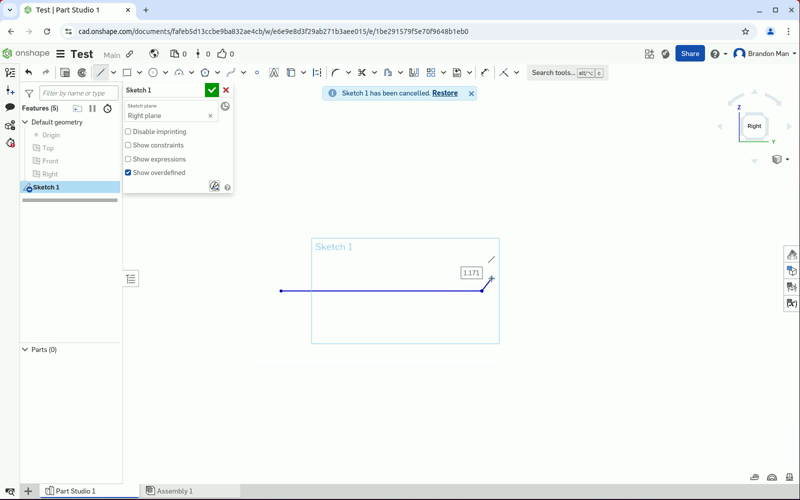
scroll(-6)
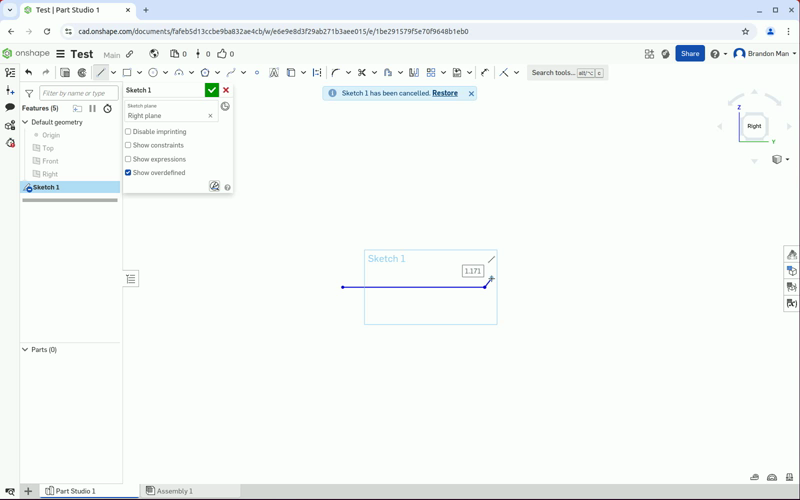
scroll(-6)
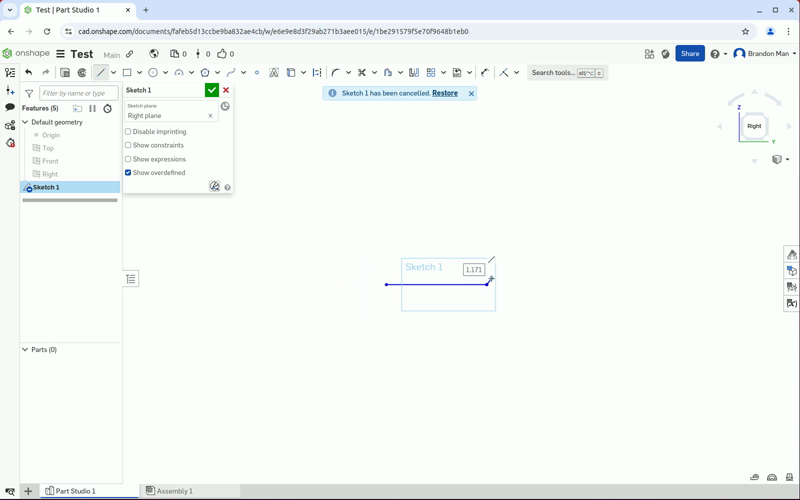
scroll(-6)
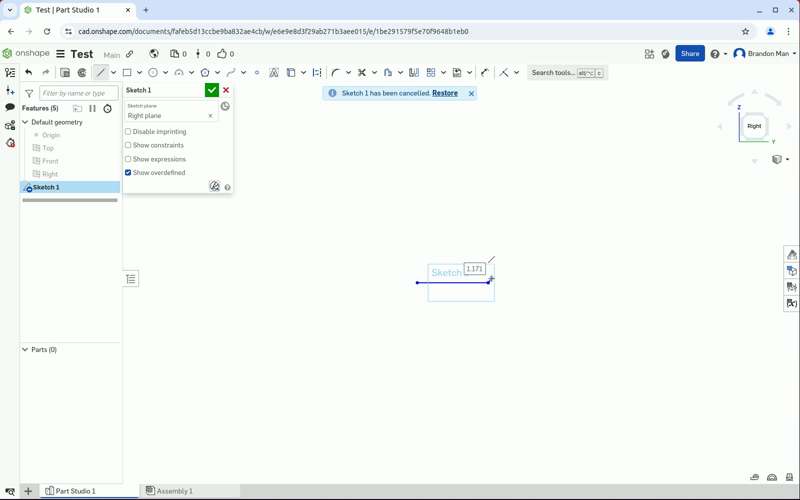
key_up(shift)
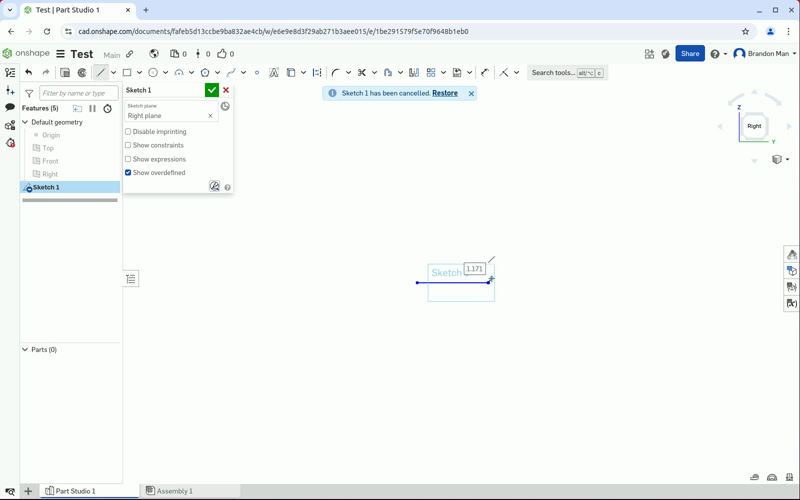
key_down(shift)
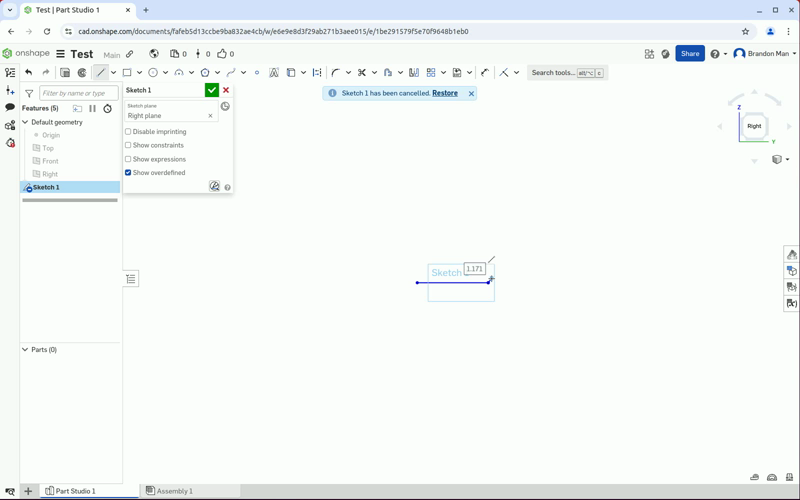
mouse_move(521, 278)
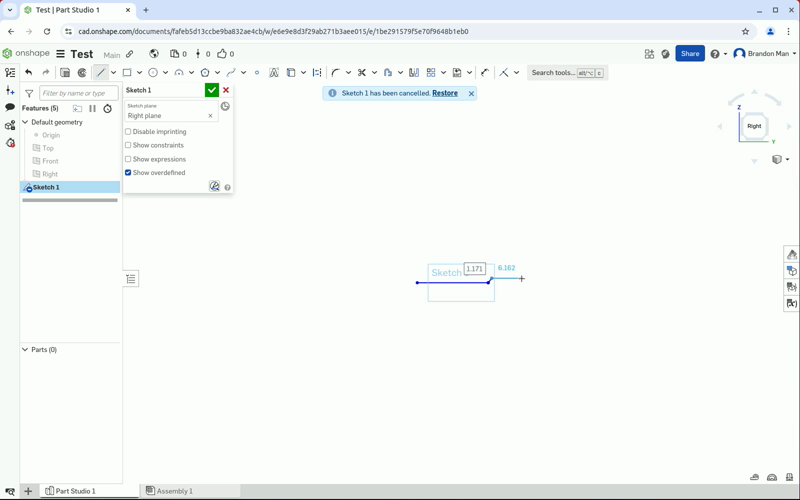
mouse_move(494, 270)
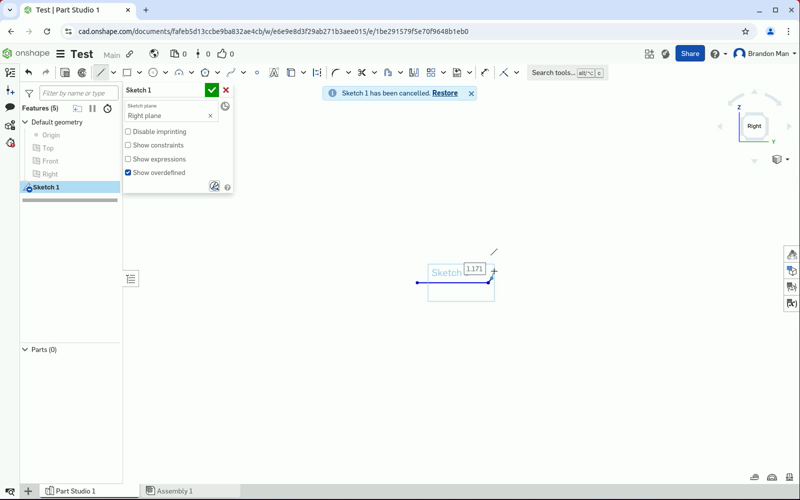
click(494, 270)
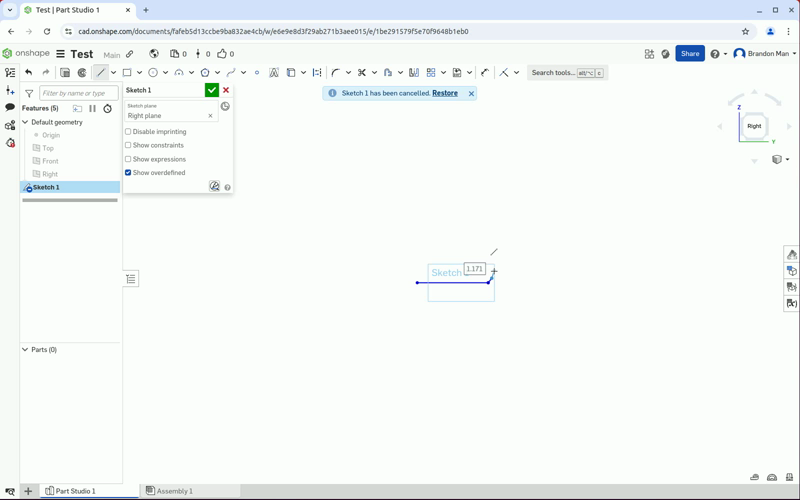
key_up(shift)
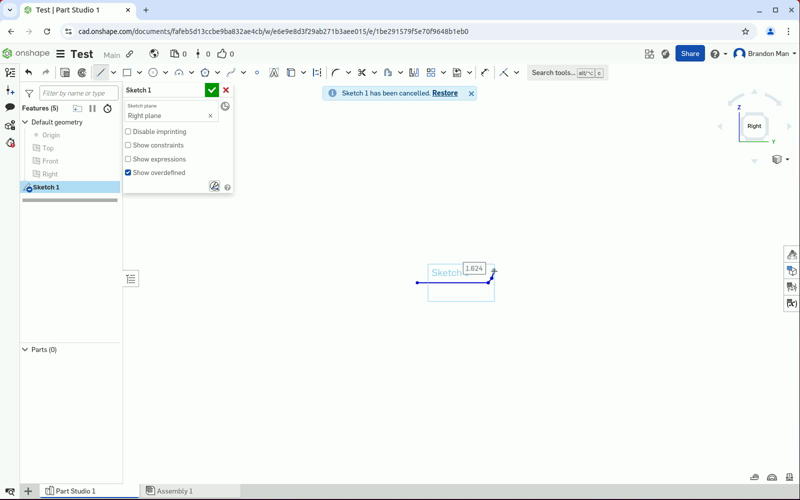
key_down(shift)
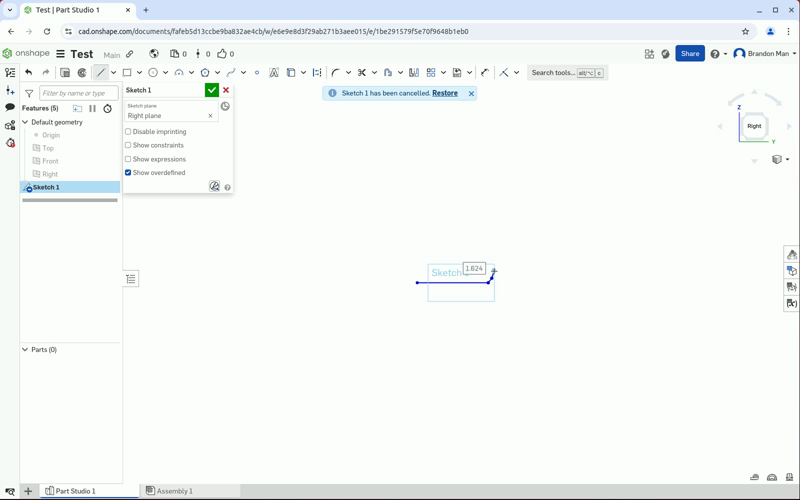
mouse_move(524, 270)
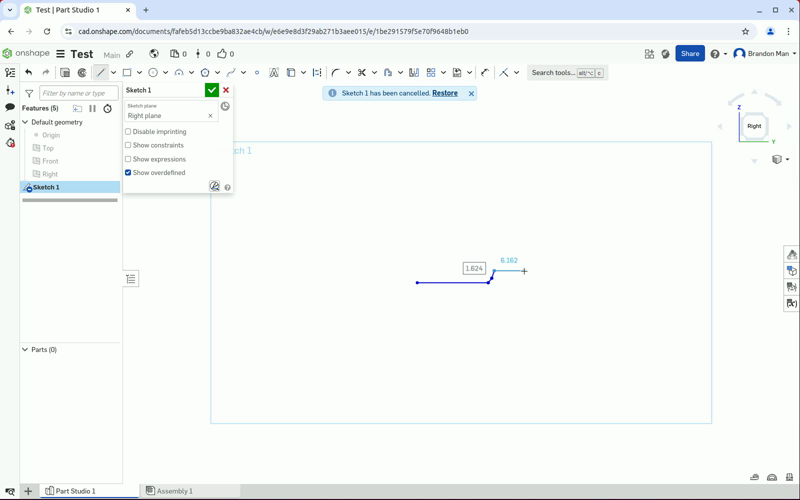
mouse_move(494, 256)
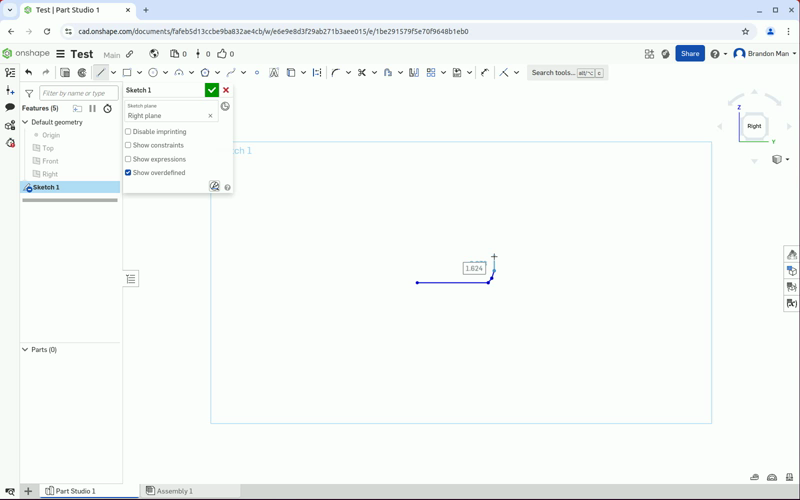
click(494, 256)
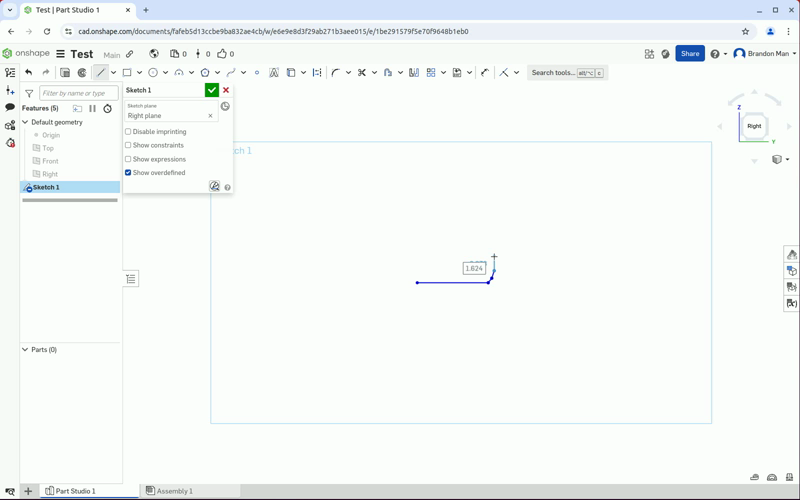
key_up(shift)
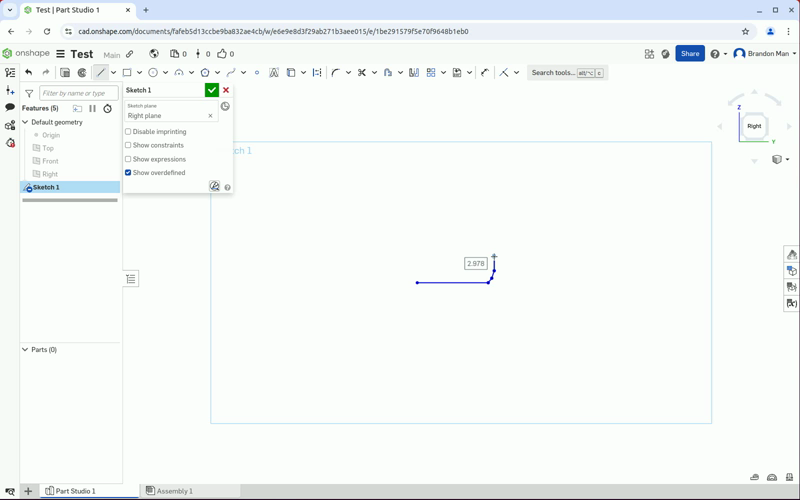
key_down(shift)
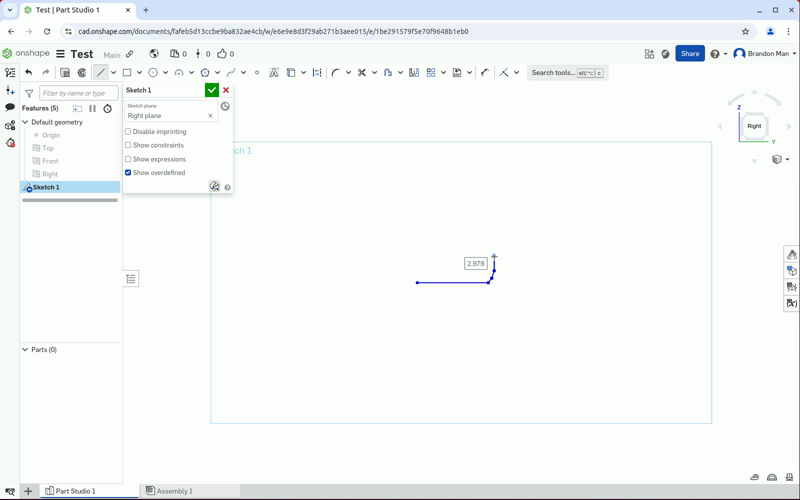
mouse_move(524, 256)
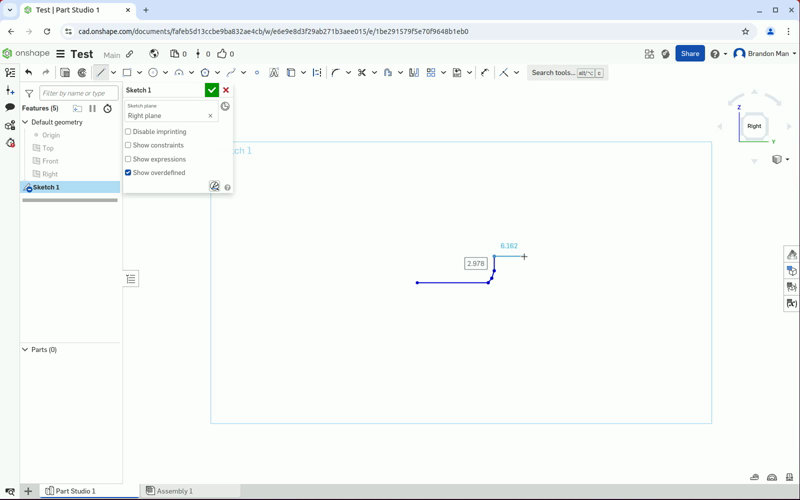
mouse_move(490, 249)
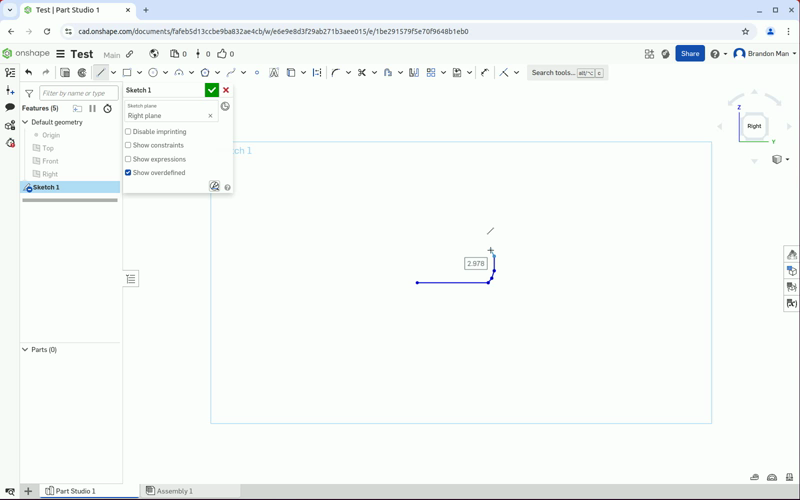
scroll(6)
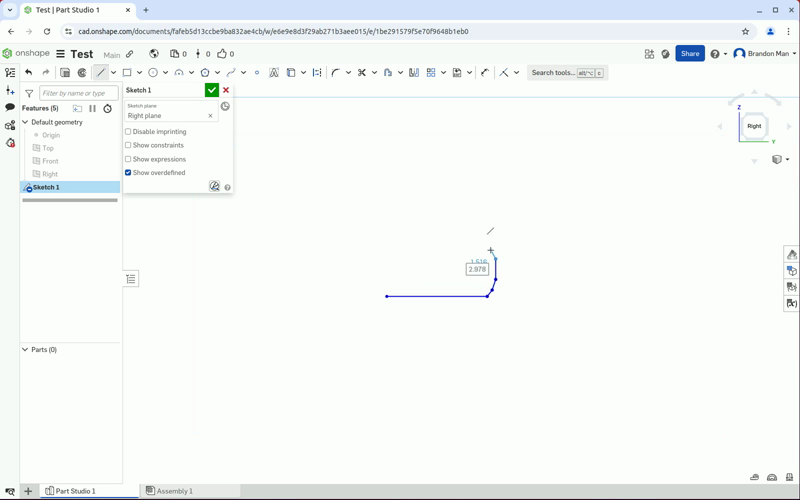
scroll(6)
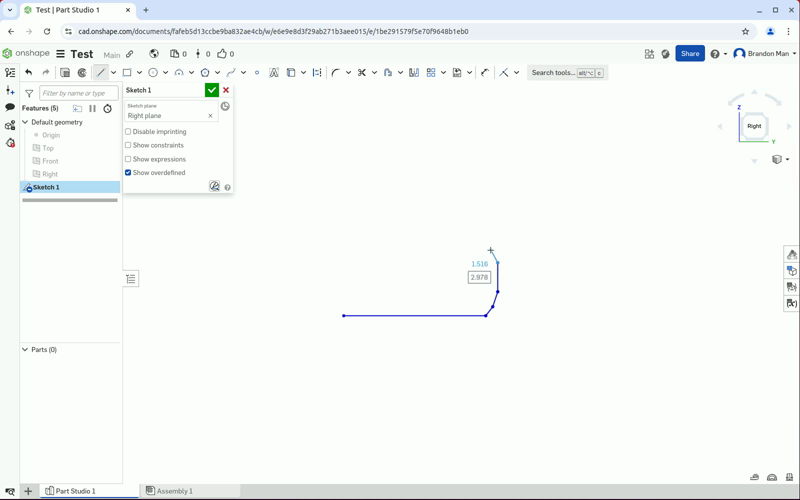
scroll(6)
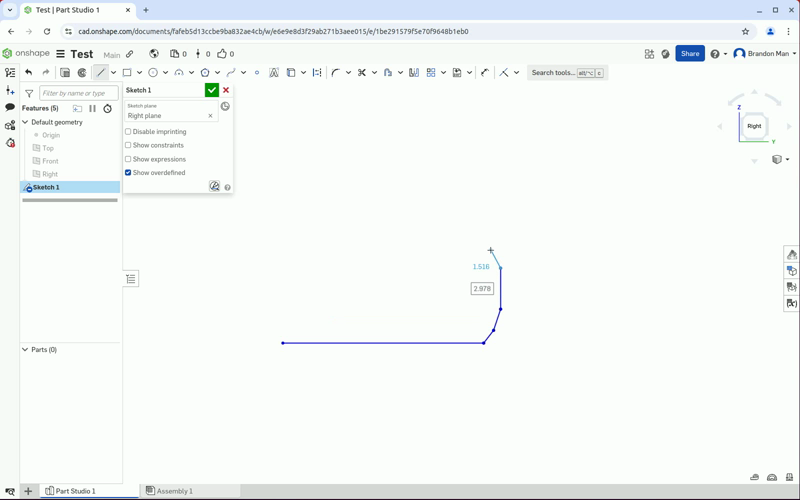
scroll(6)
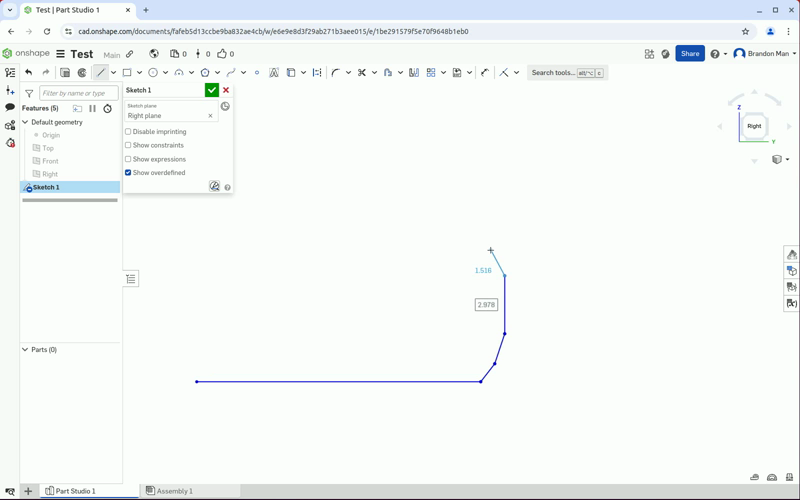
scroll(6)
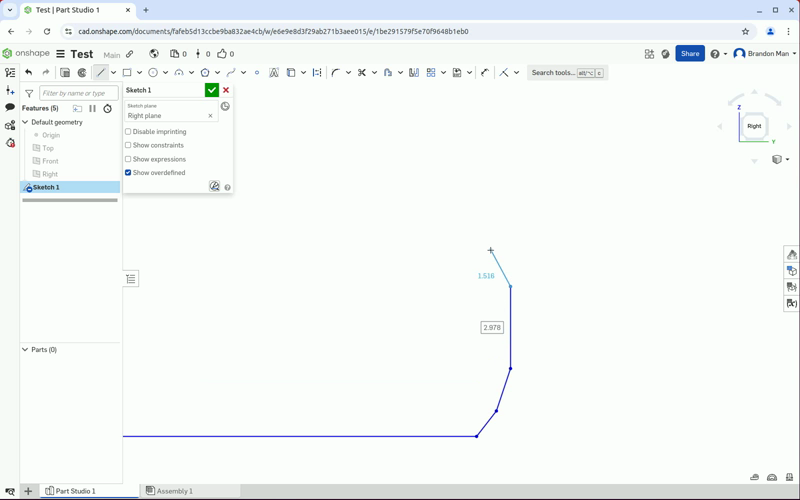
scroll(6)
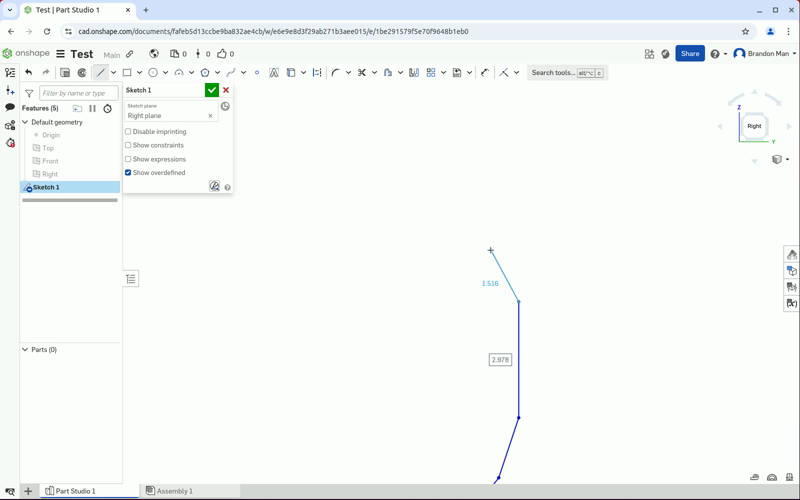
scroll(6)
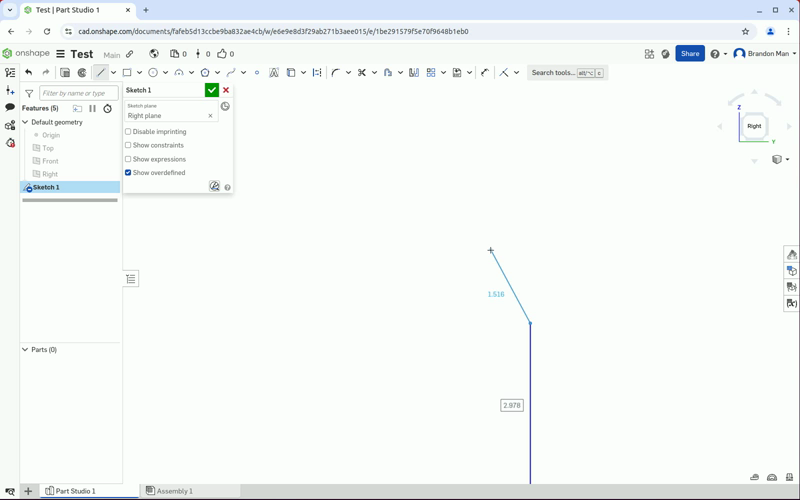
click(490, 249)
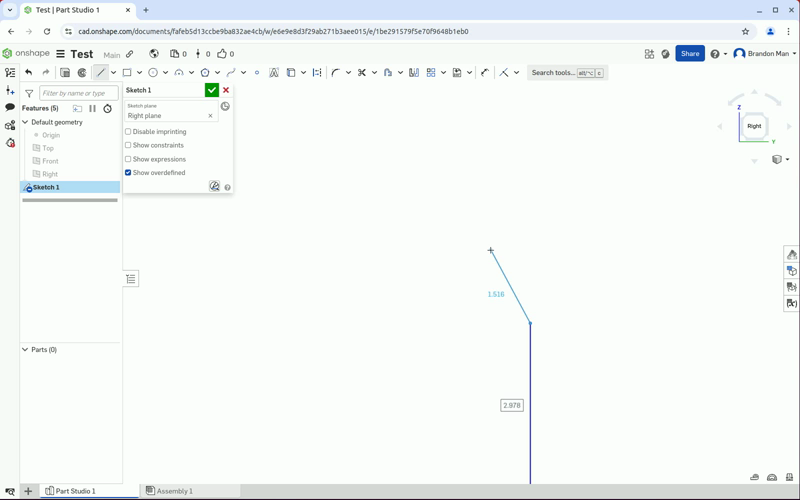
scroll(-6)
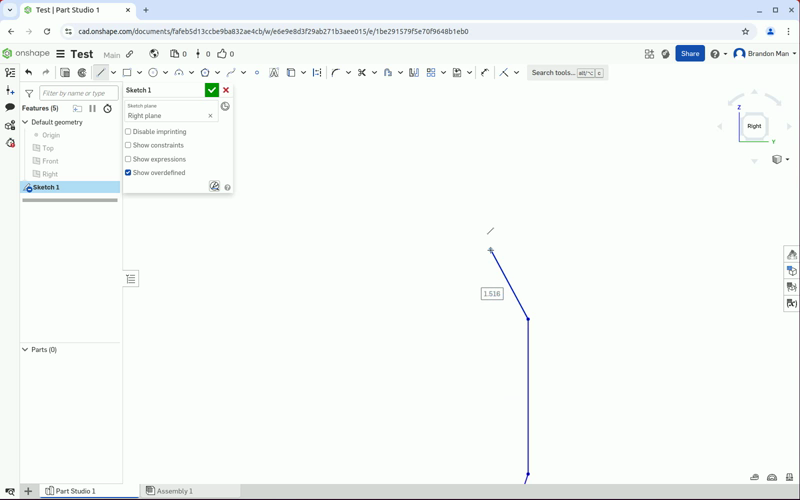
scroll(-6)
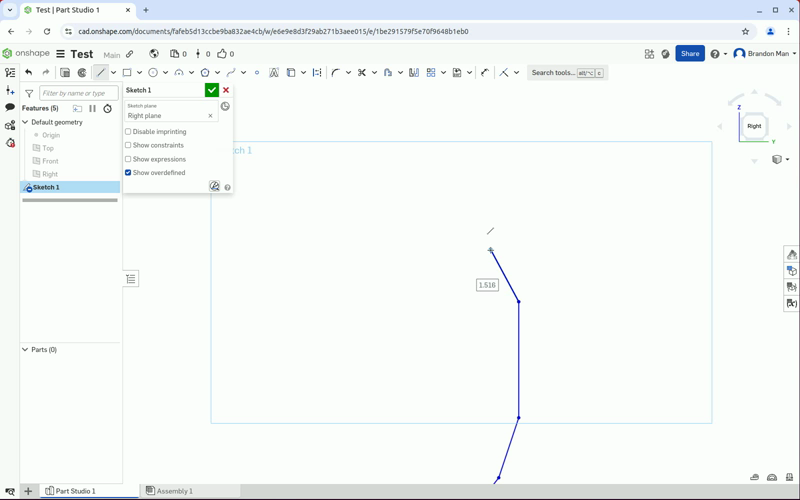
scroll(-6)
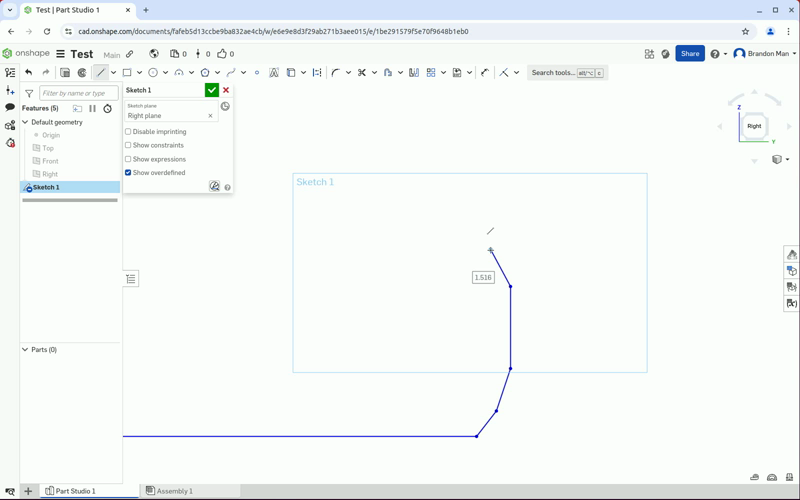
scroll(-6)
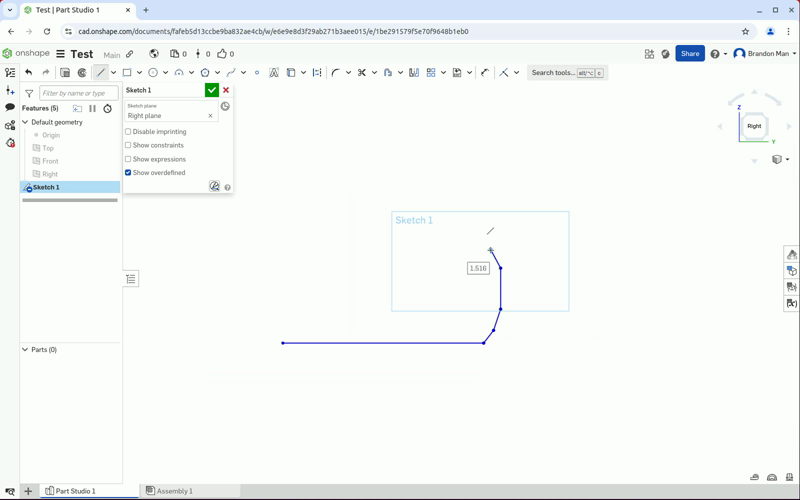
scroll(-6)
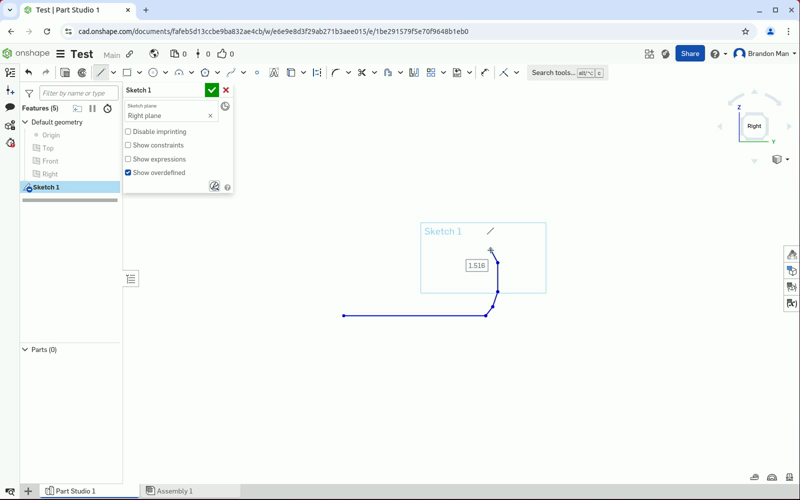
scroll(-6)
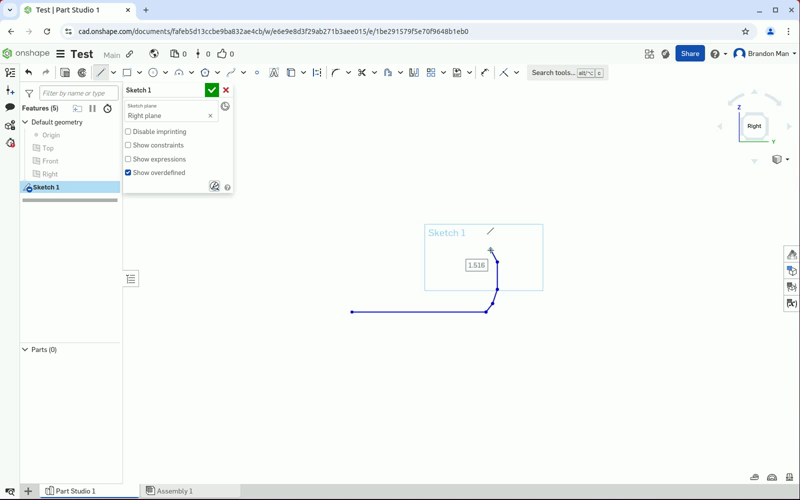
scroll(-6)
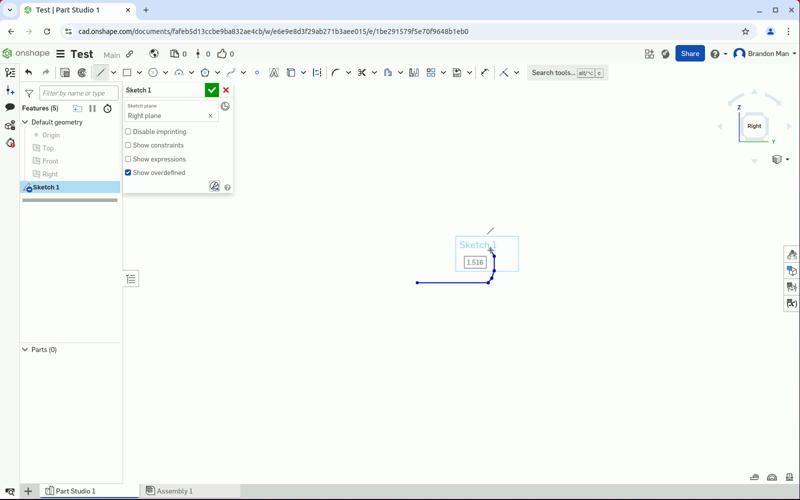
key_up(shift)
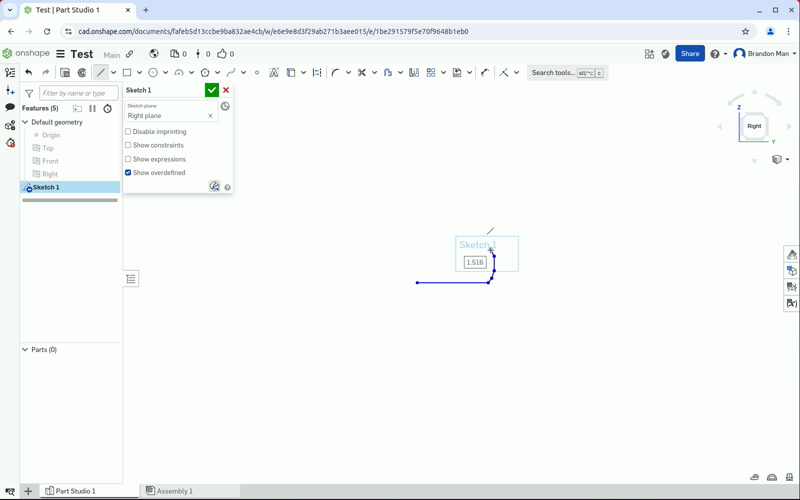
key_down(shift)
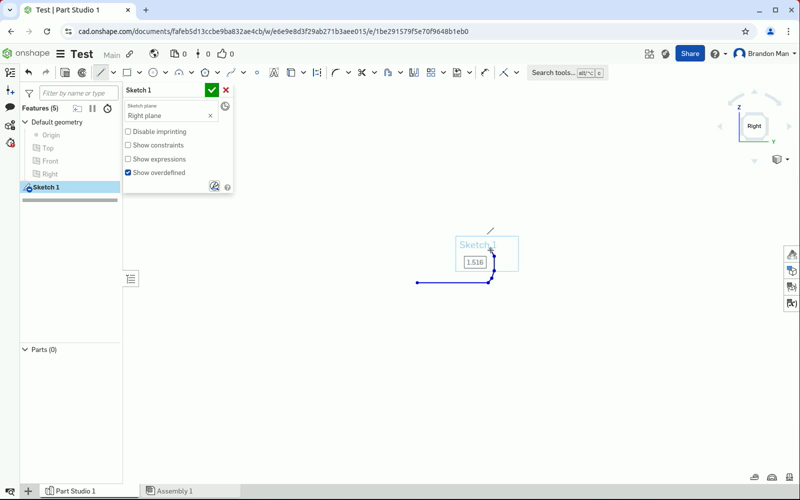
mouse_move(520, 249)
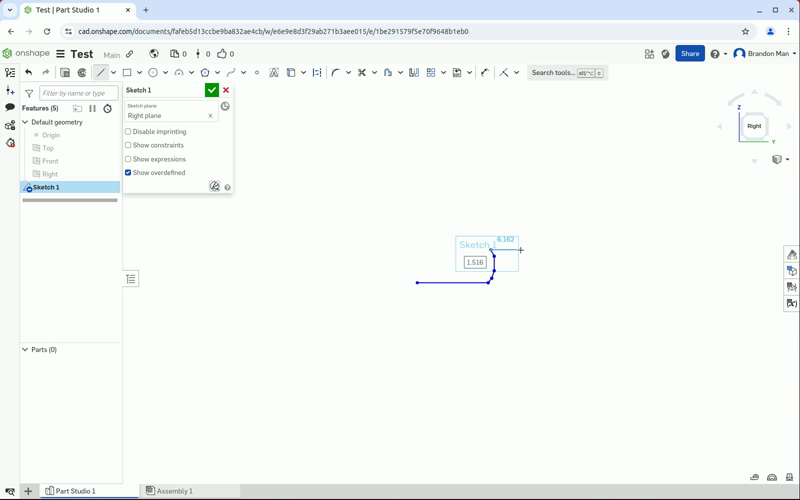
mouse_move(490, 252)
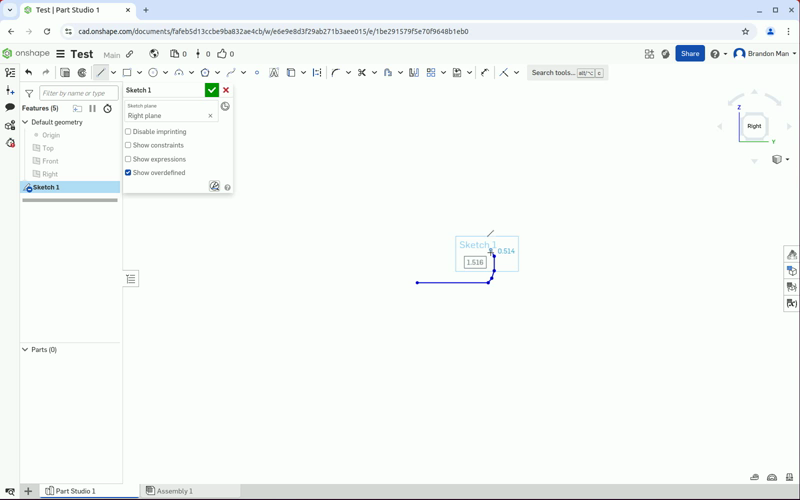
scroll(6)
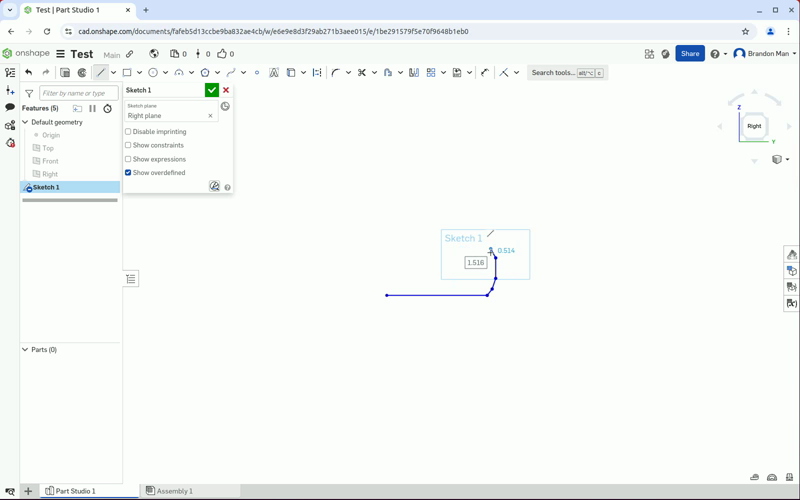
scroll(6)
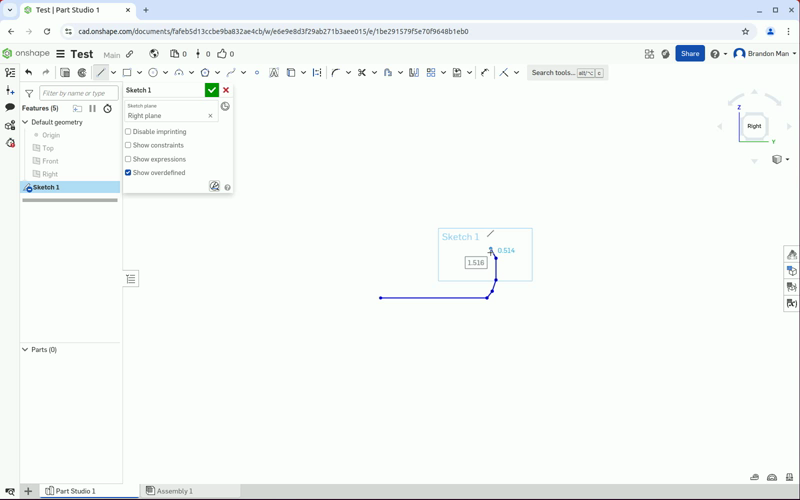
scroll(6)
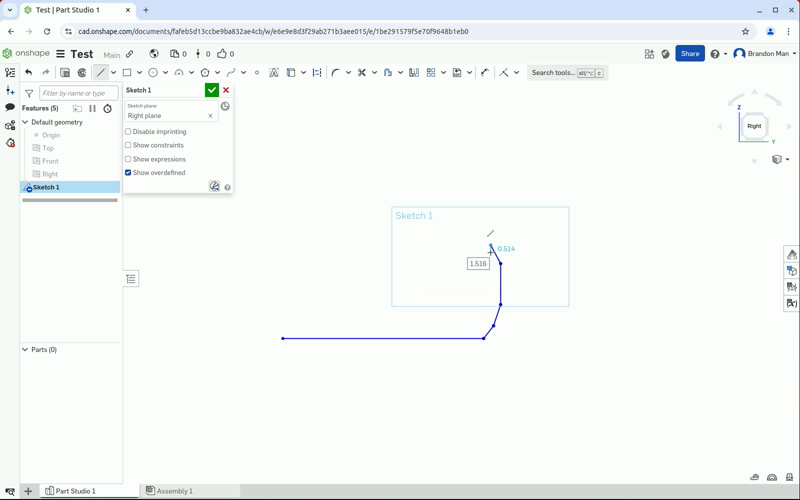
scroll(6)
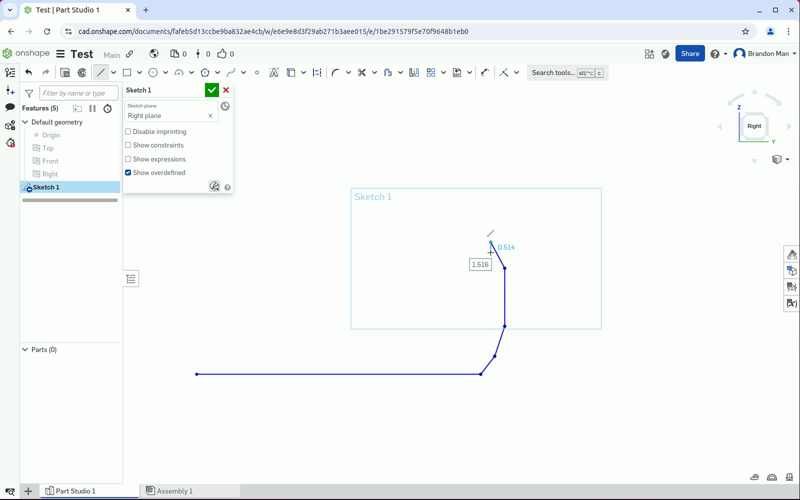
scroll(6)
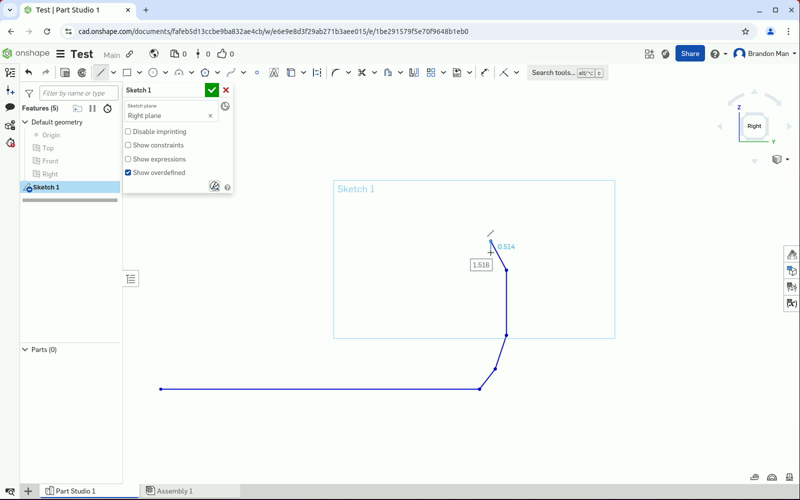
scroll(6)
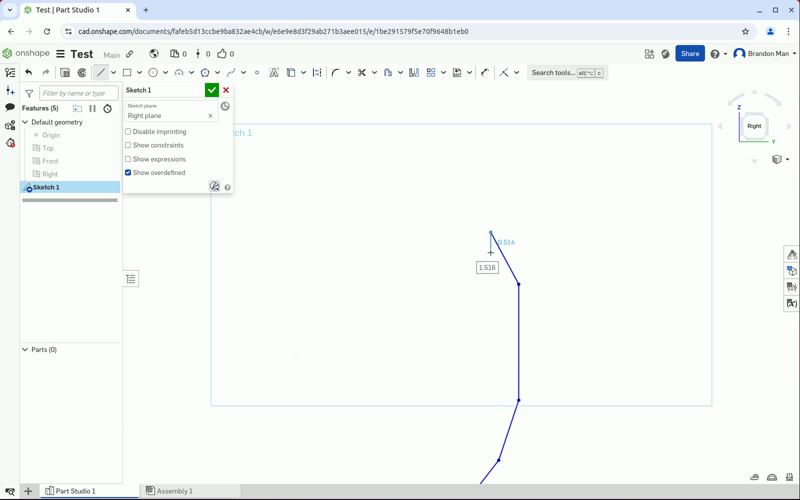
scroll(6)
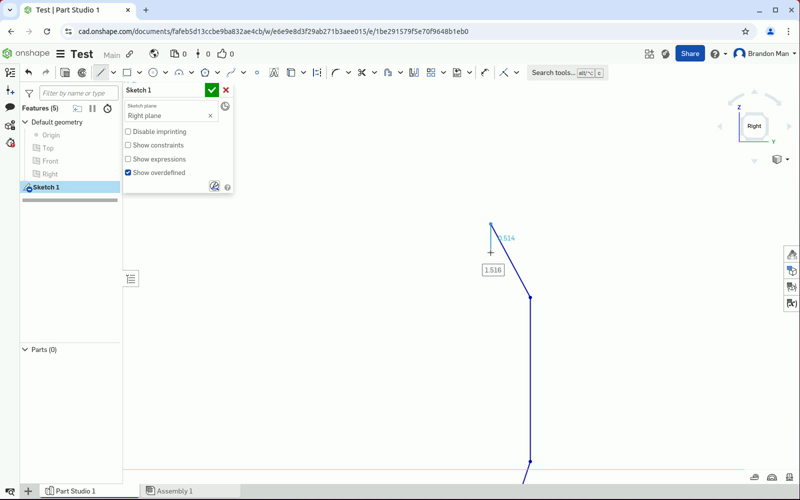
click(490, 252)
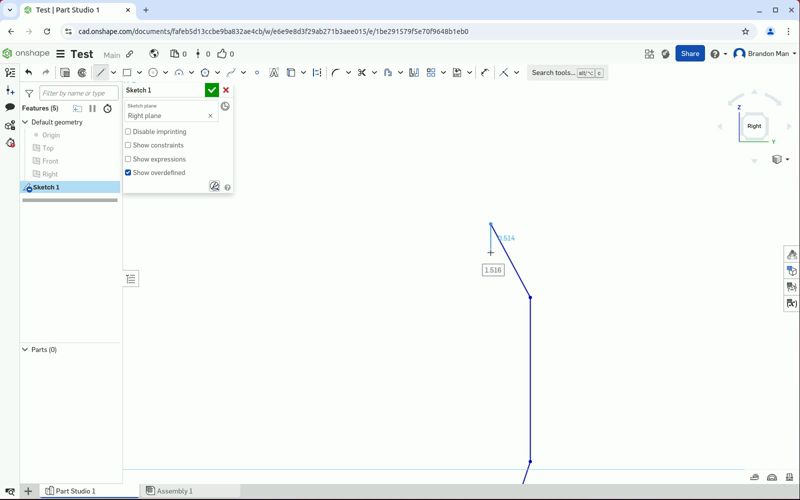
scroll(-6)
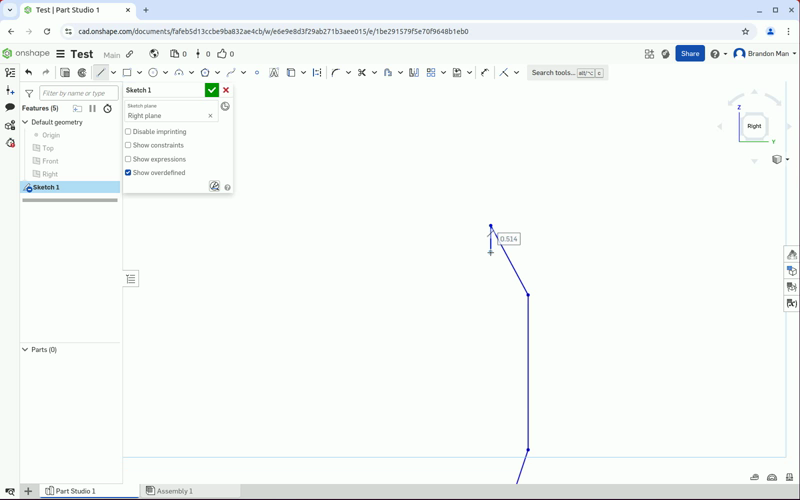
scroll(-6)
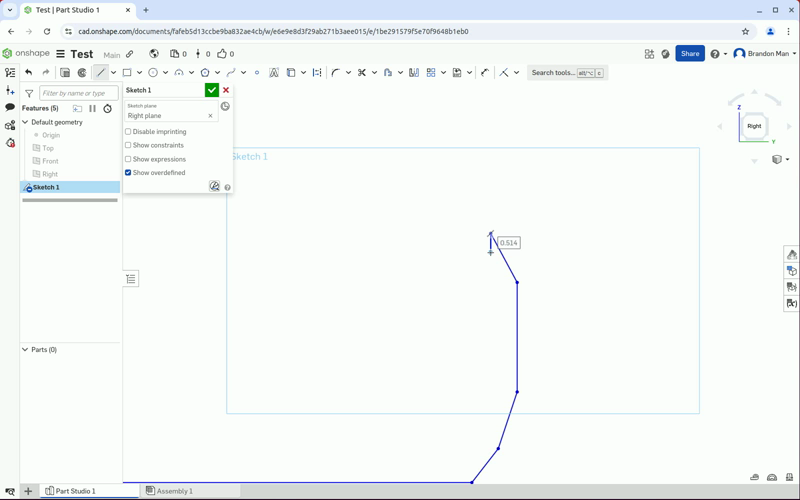
scroll(-6)
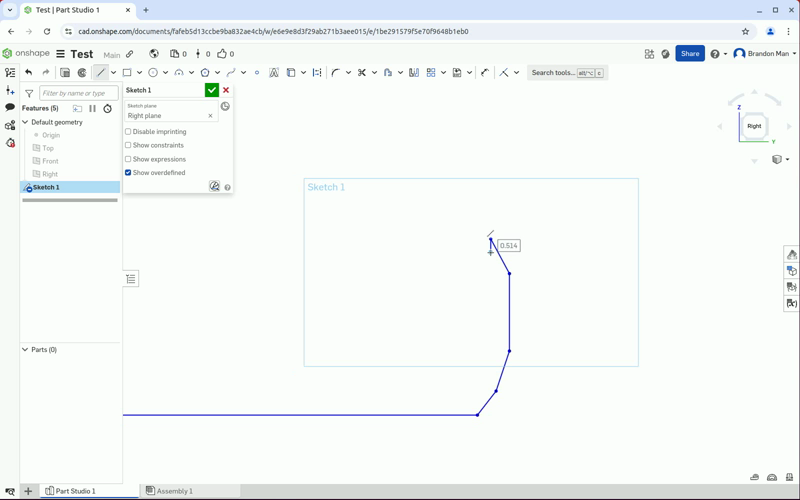
scroll(-6)
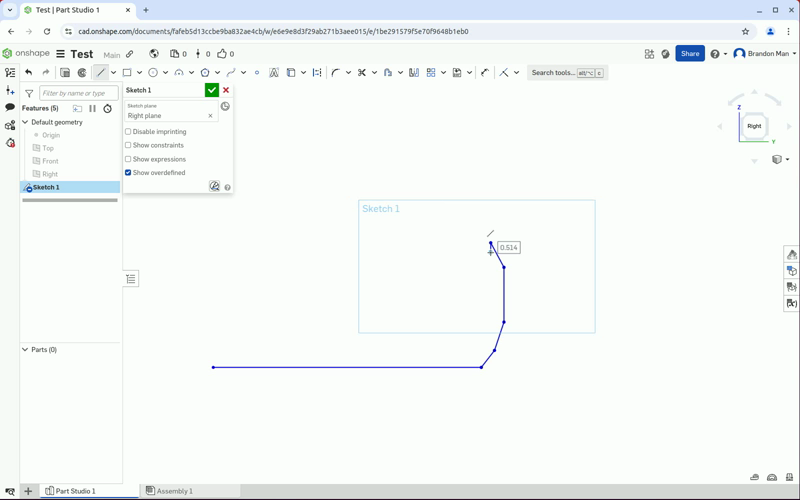
scroll(-6)
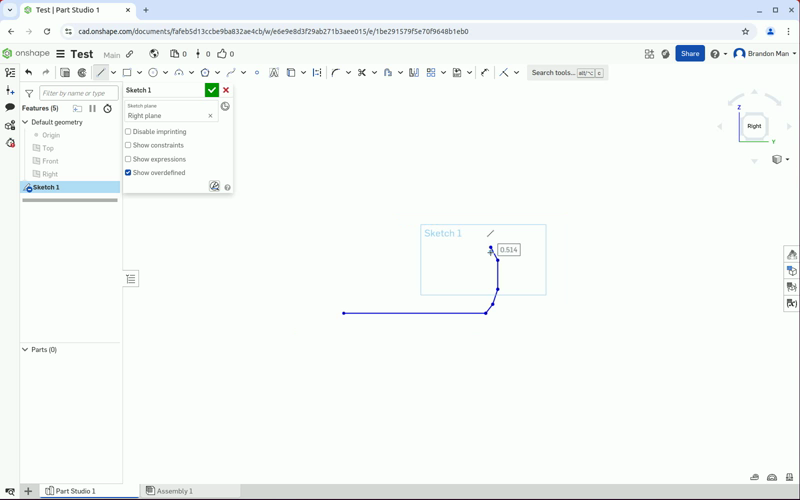
scroll(-6)
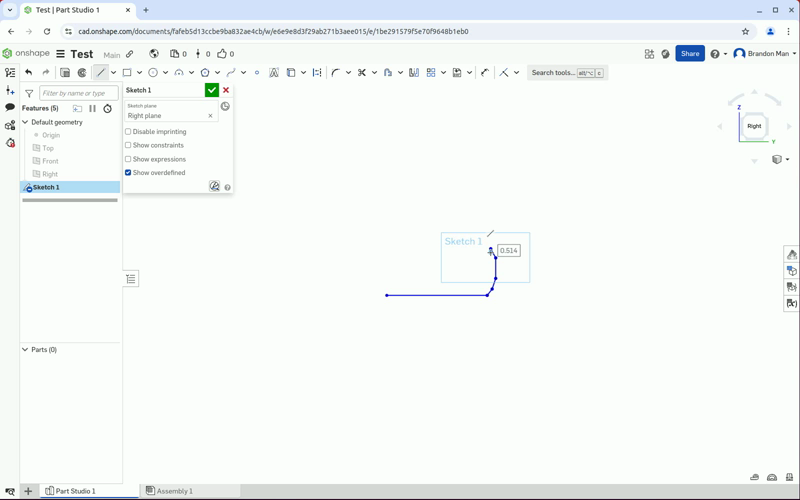
scroll(-6)
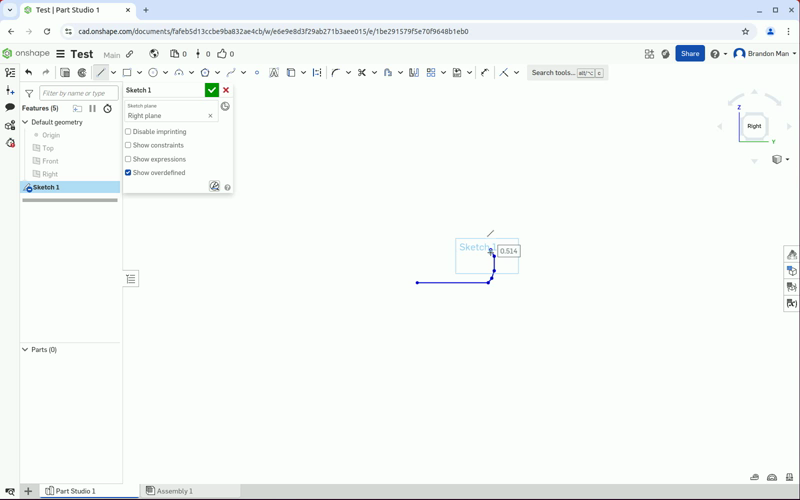
key_up(shift)
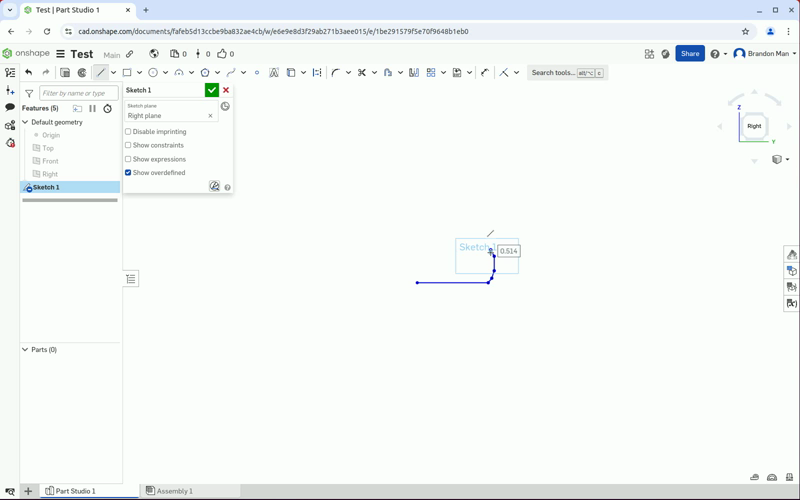
key_down(shift)
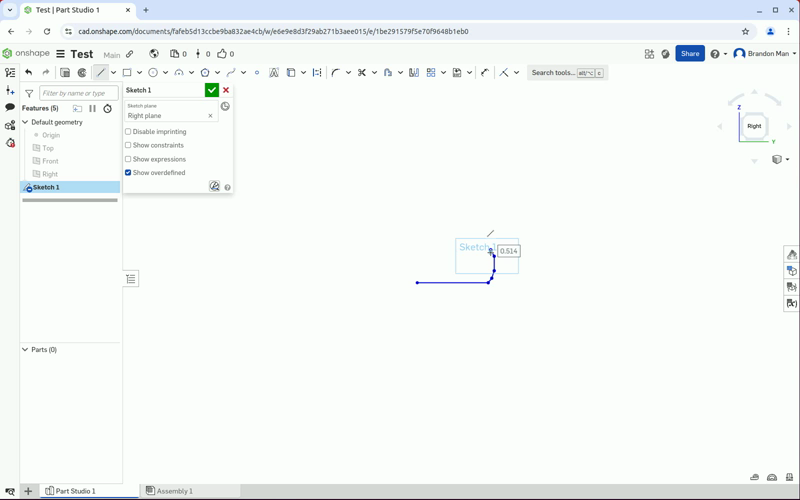
mouse_move(520, 252)
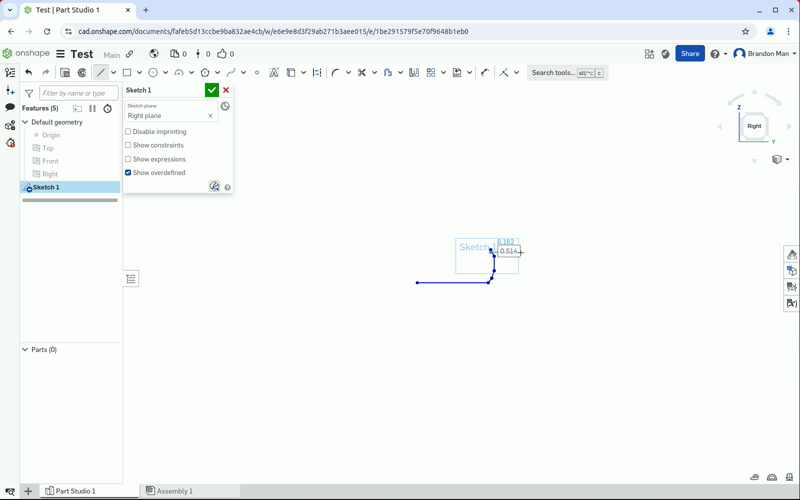
mouse_move(493, 256)
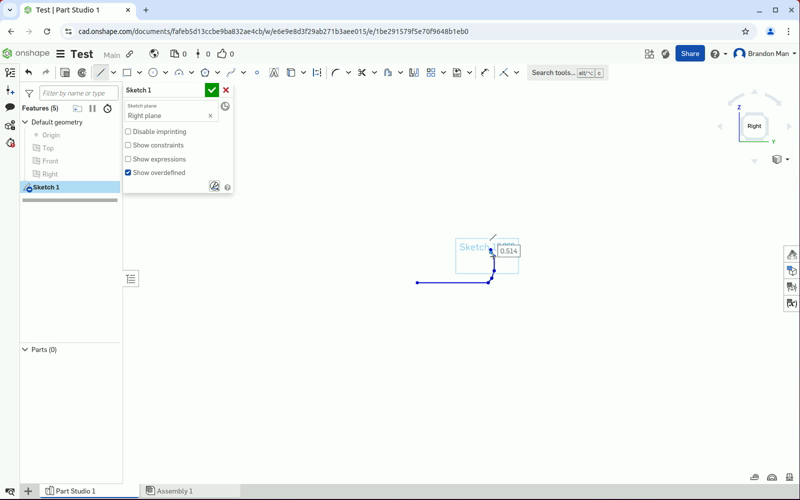
scroll(6)
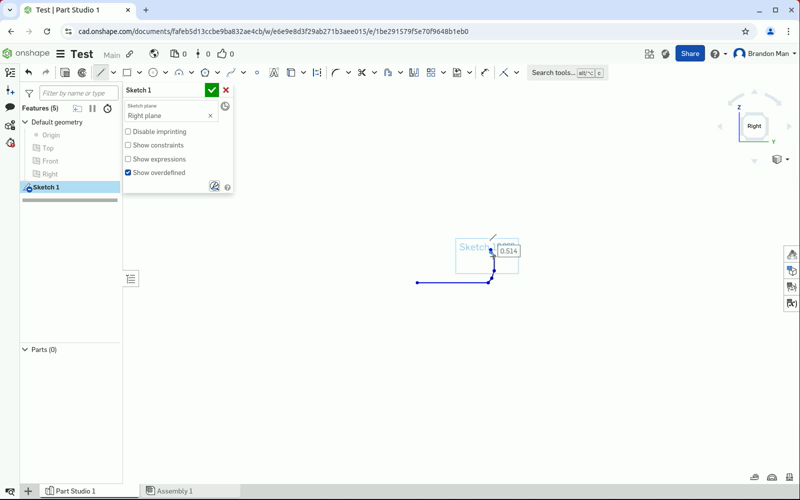
scroll(6)
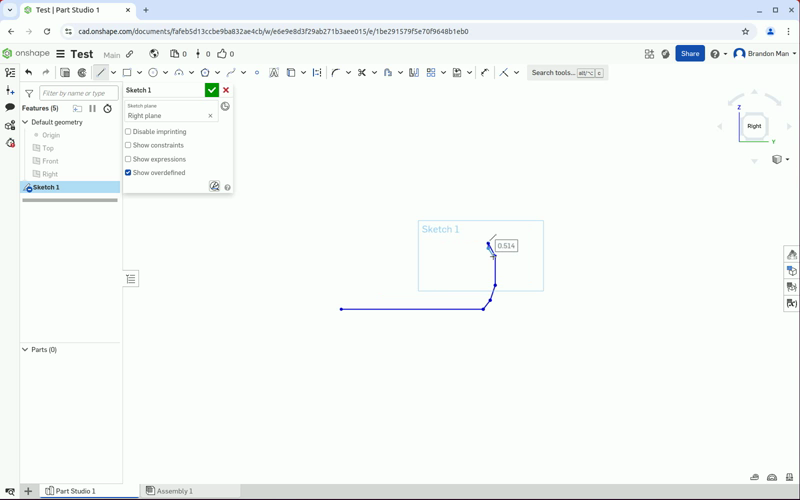
scroll(6)
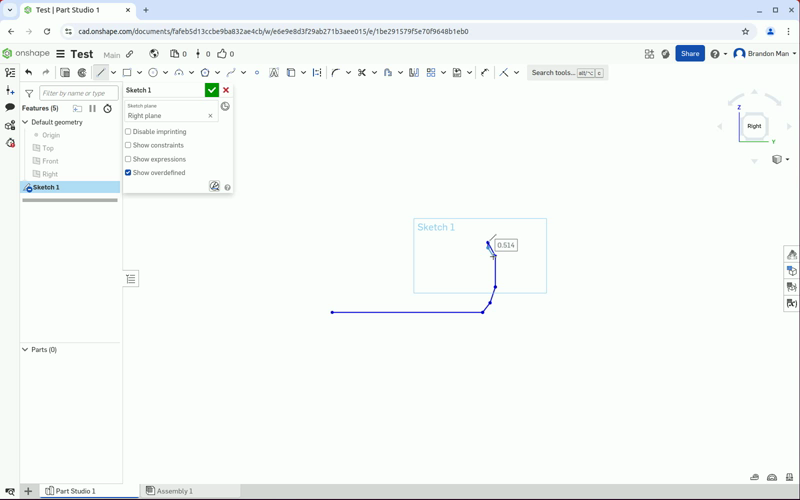
scroll(6)
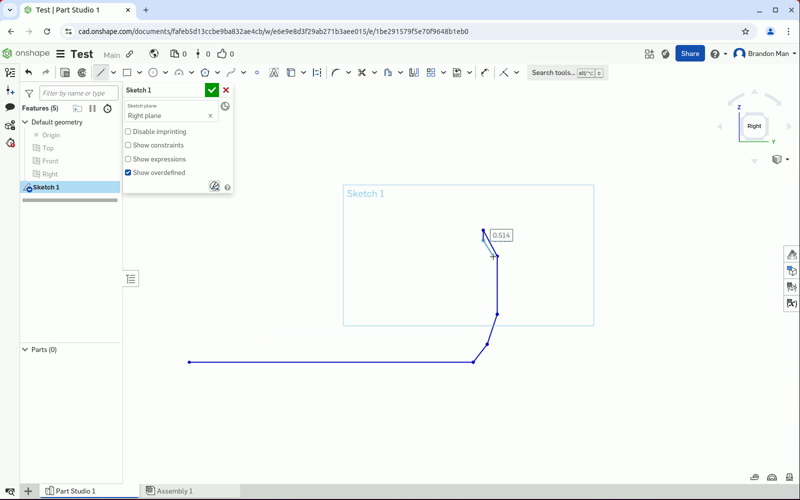
scroll(6)
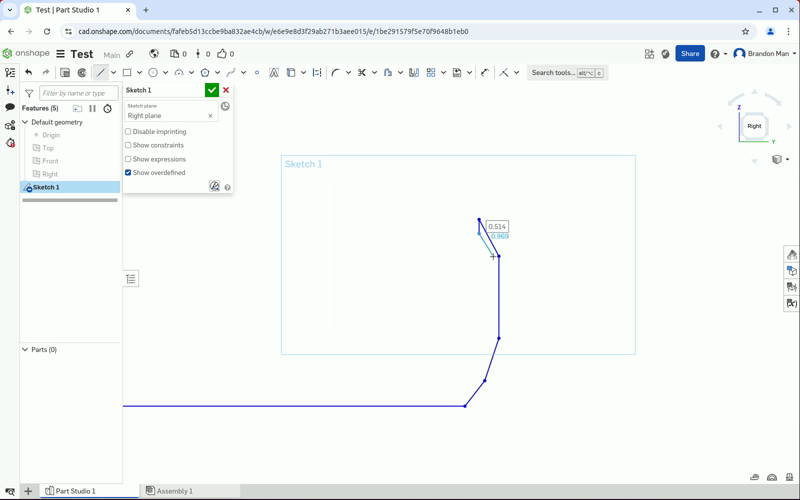
scroll(6)
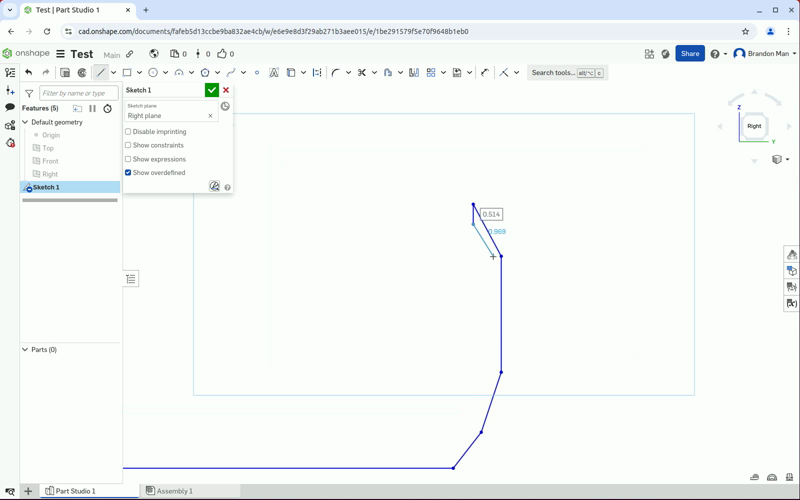
scroll(6)
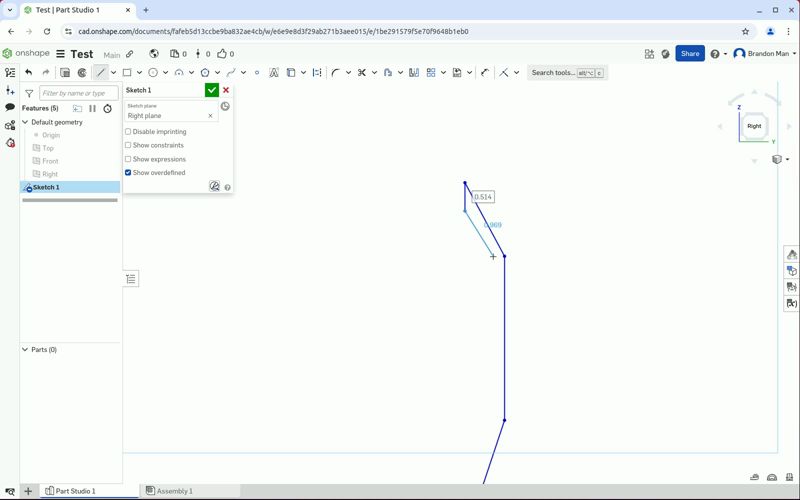
click(493, 256)
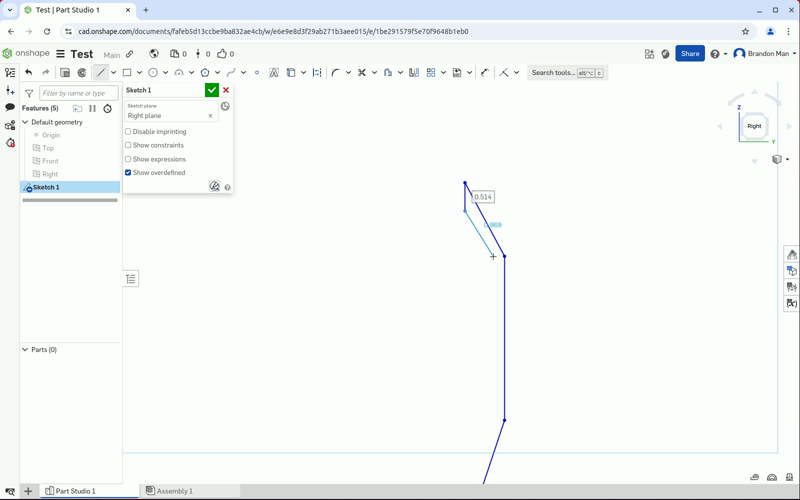
scroll(-6)
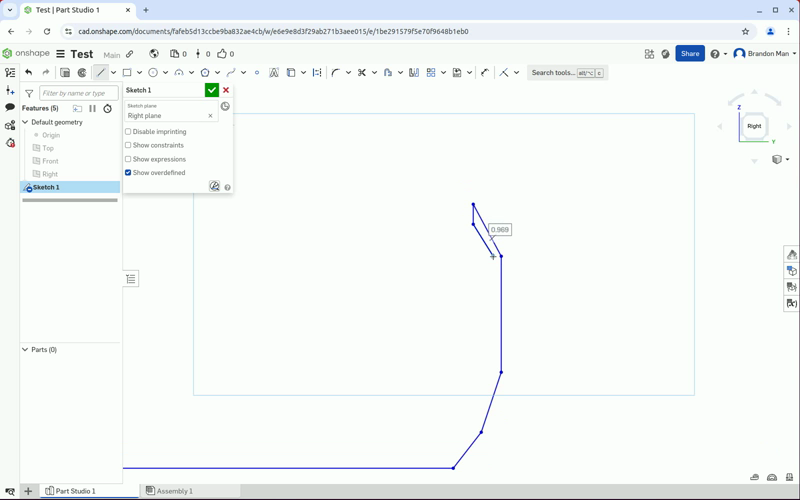
scroll(-6)
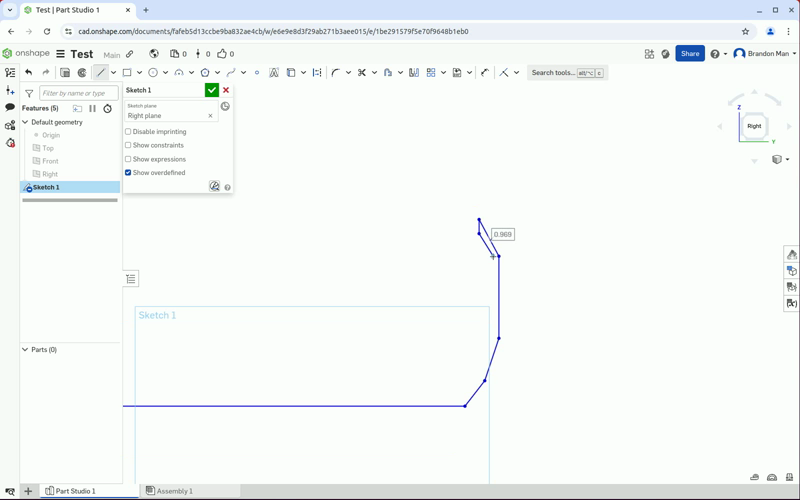
scroll(-6)
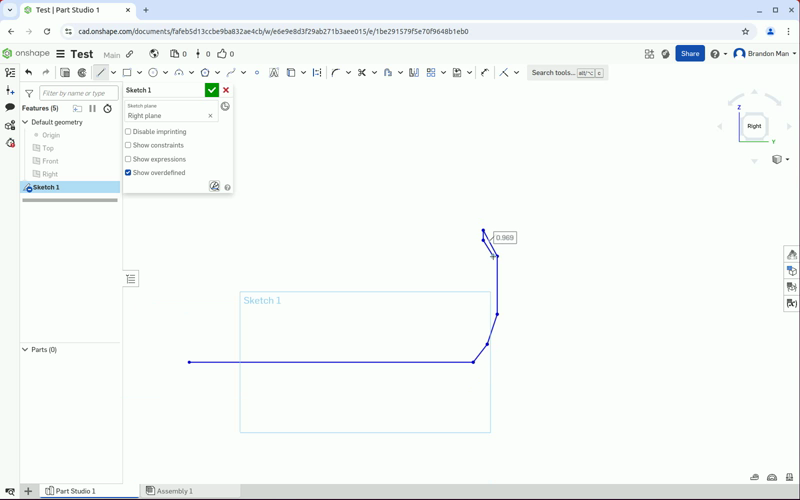
scroll(-6)
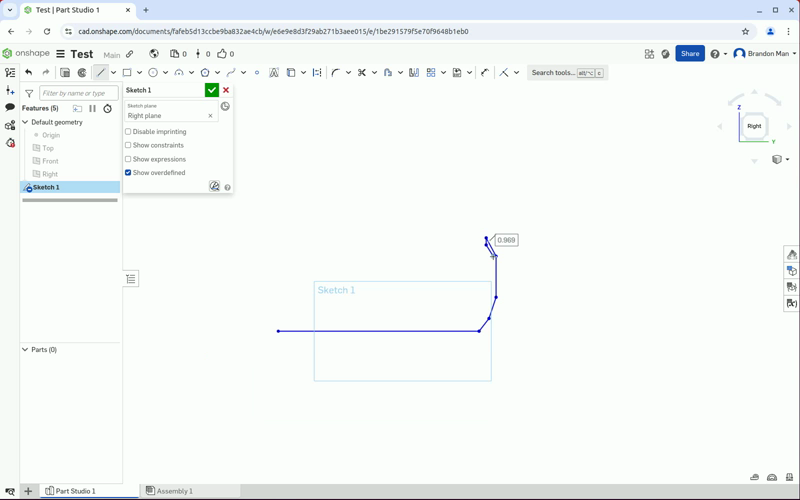
scroll(-6)
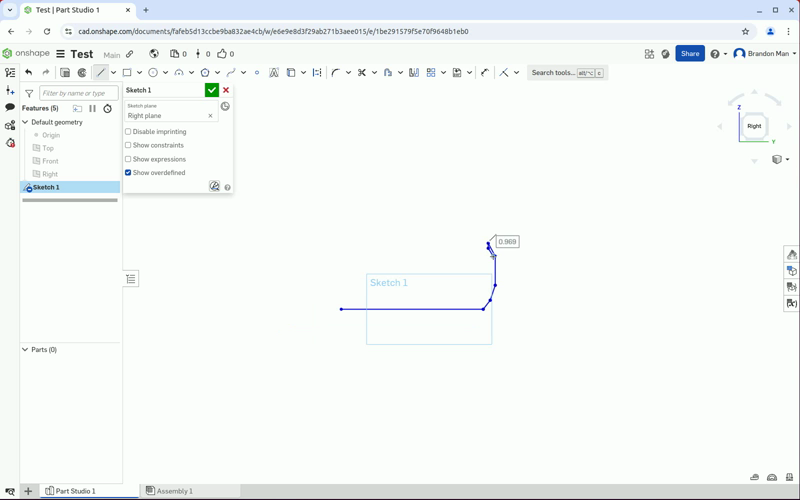
scroll(-6)
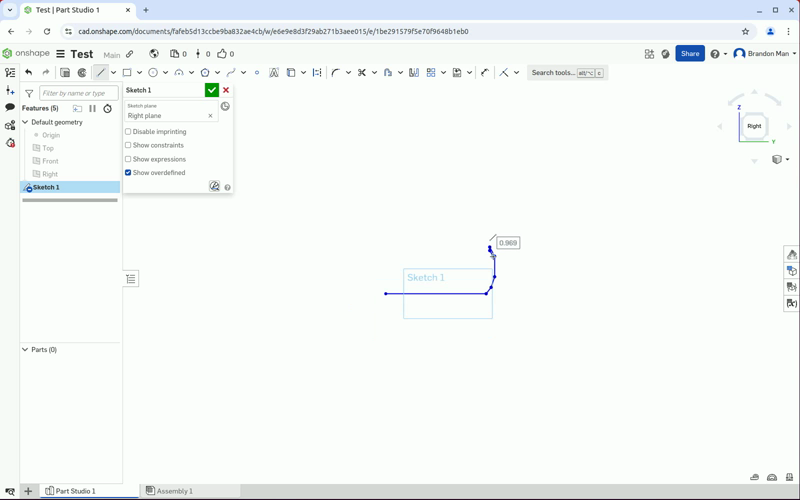
scroll(-6)
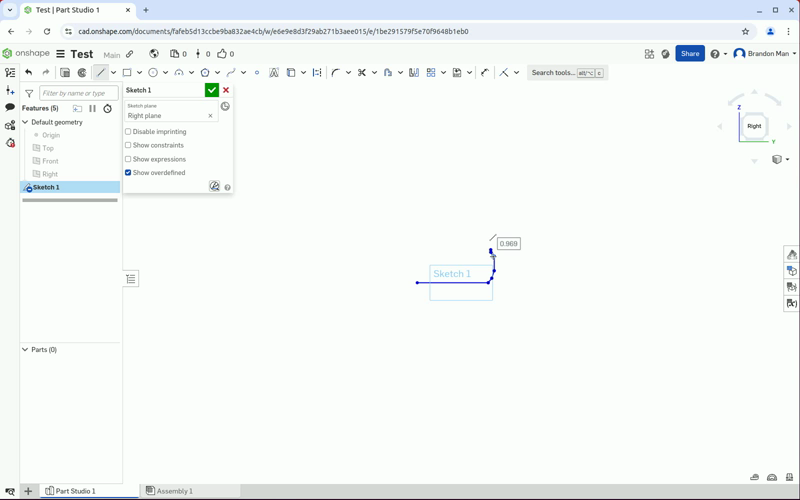
key_up(shift)
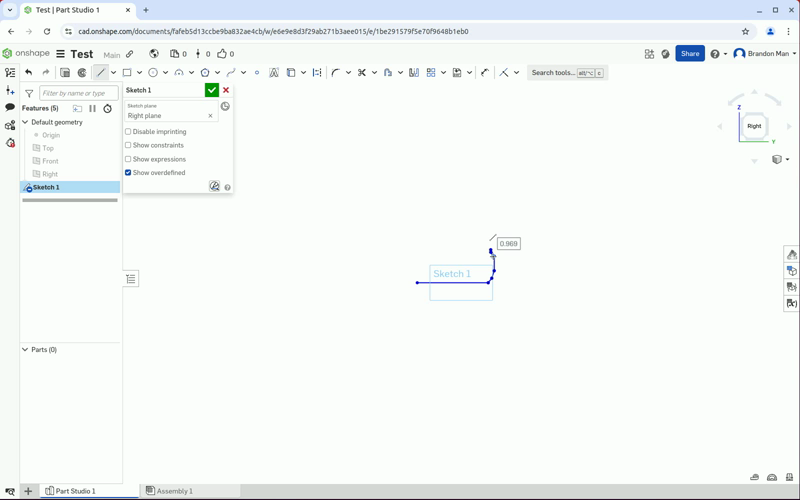
key_down(shift)
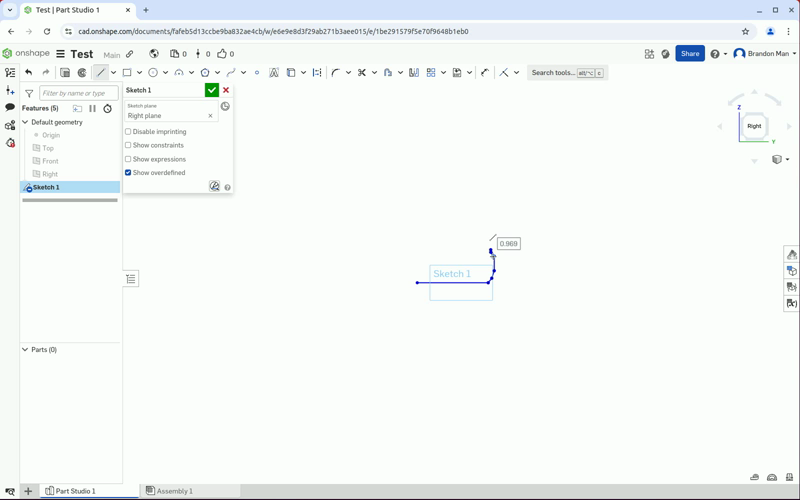
mouse_move(523, 256)
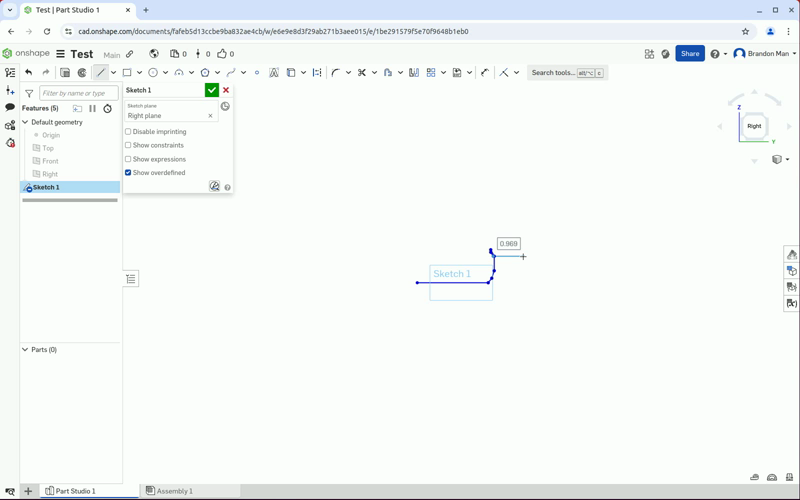
mouse_move(493, 270)
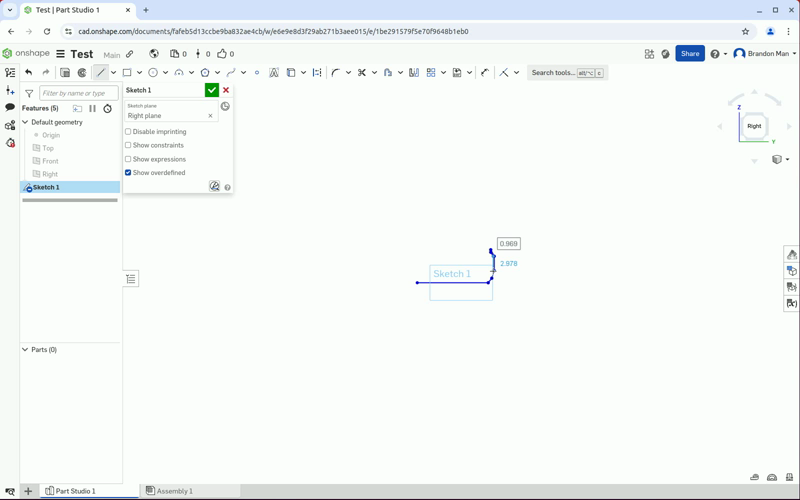
scroll(6)
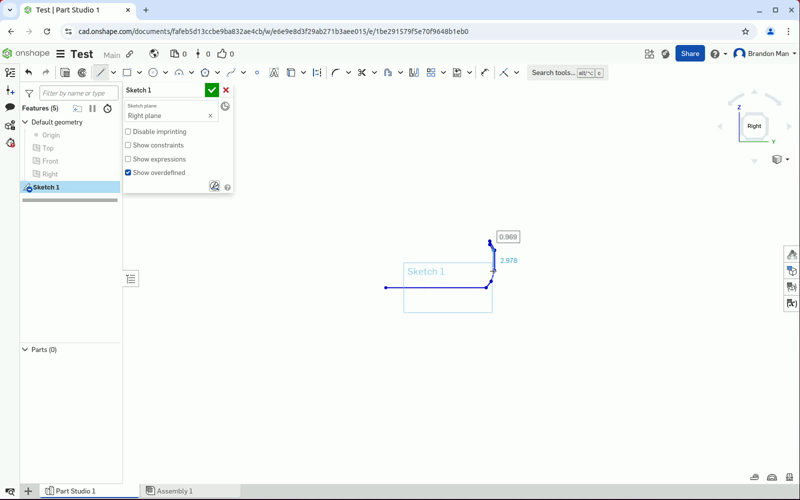
scroll(6)
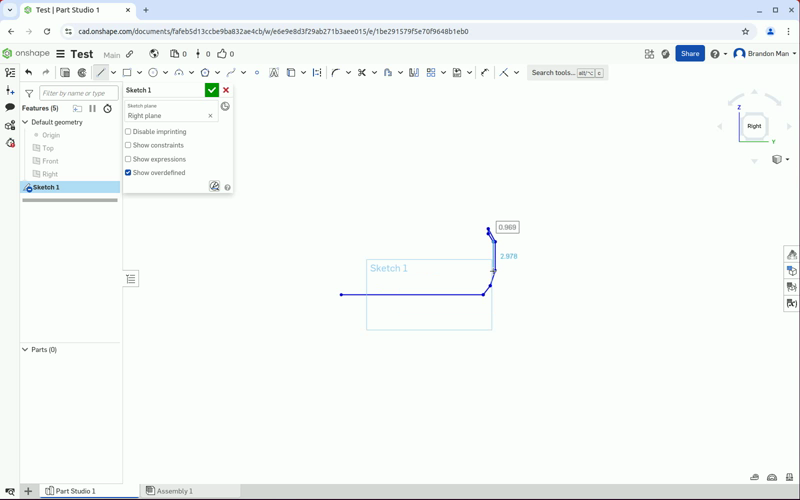
scroll(6)
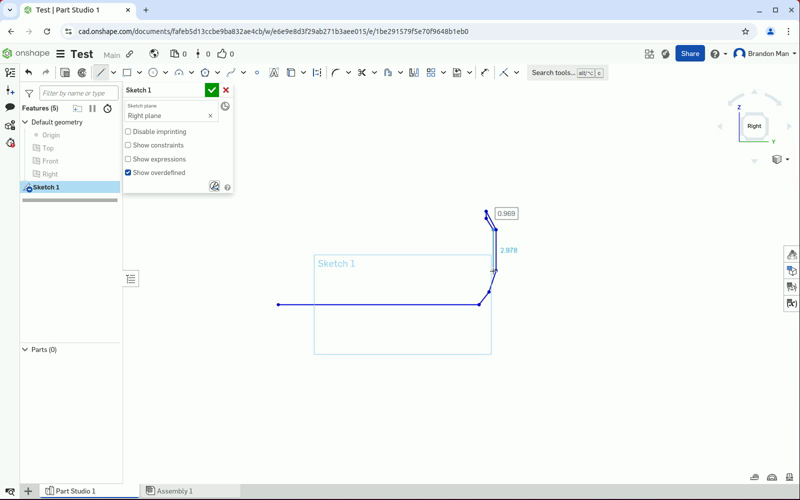
scroll(6)
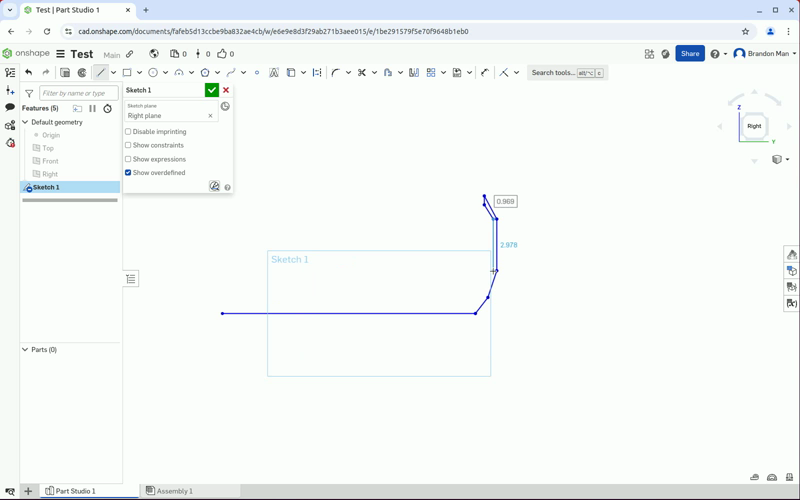
scroll(6)
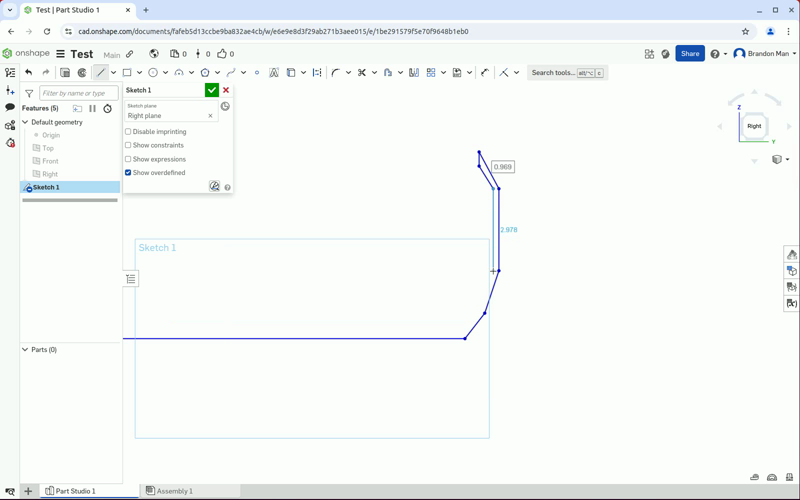
scroll(6)
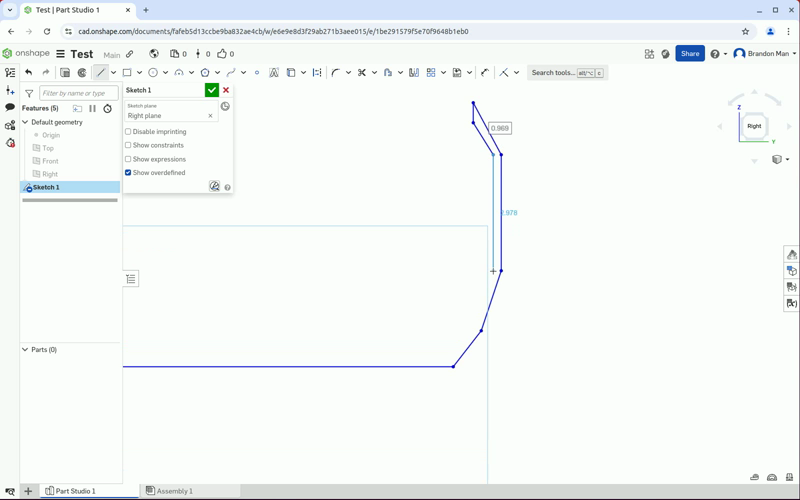
scroll(6)
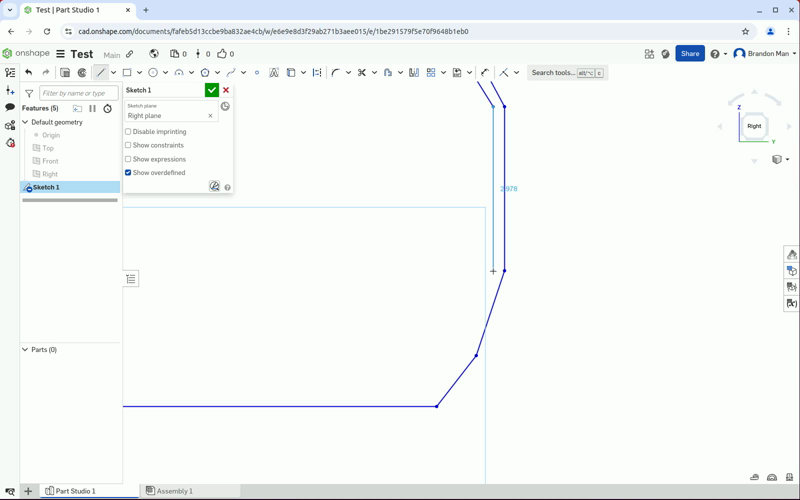
click(493, 270)
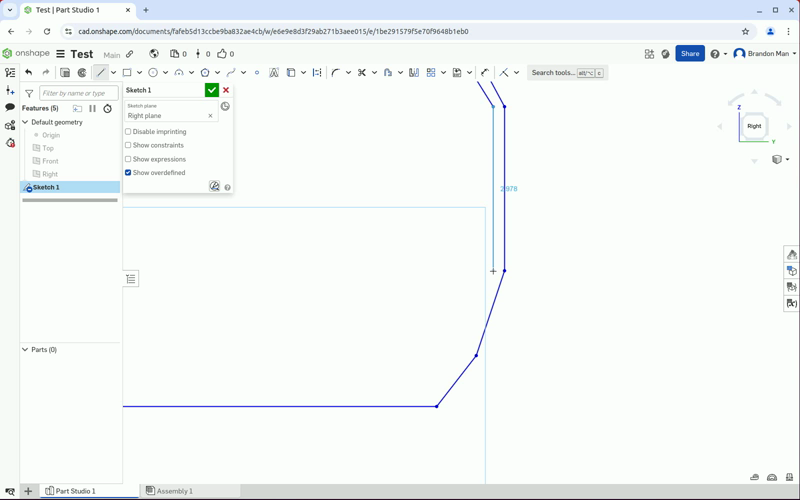
scroll(-6)
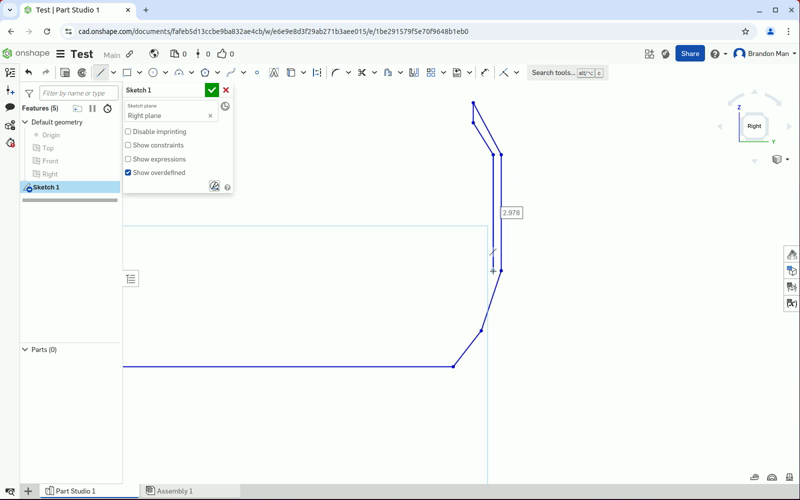
scroll(-6)
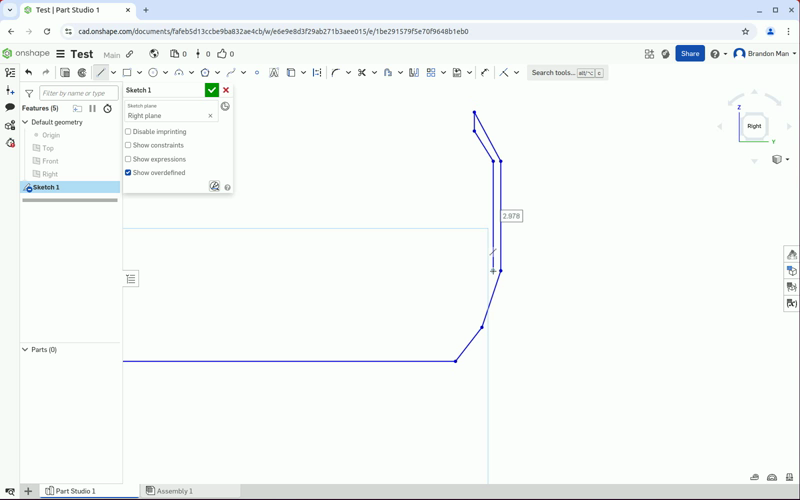
scroll(-6)
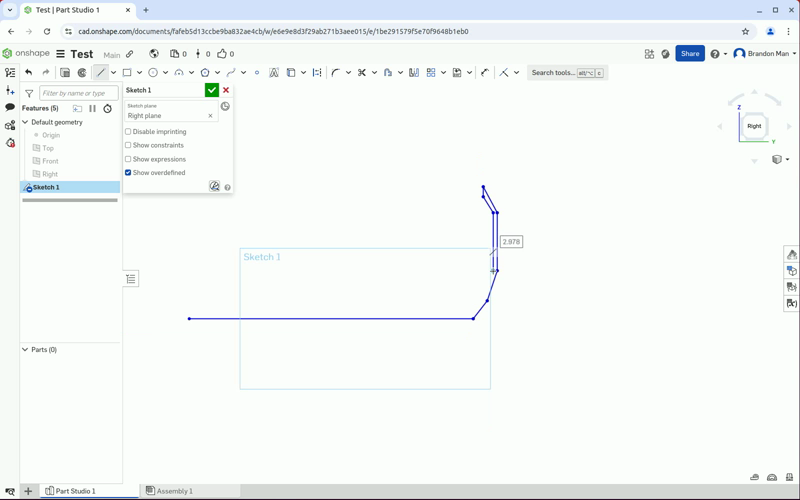
scroll(-6)
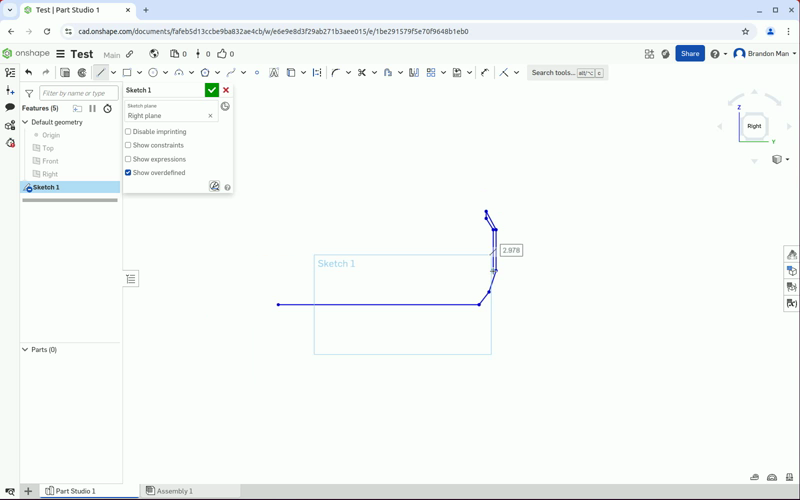
scroll(-6)
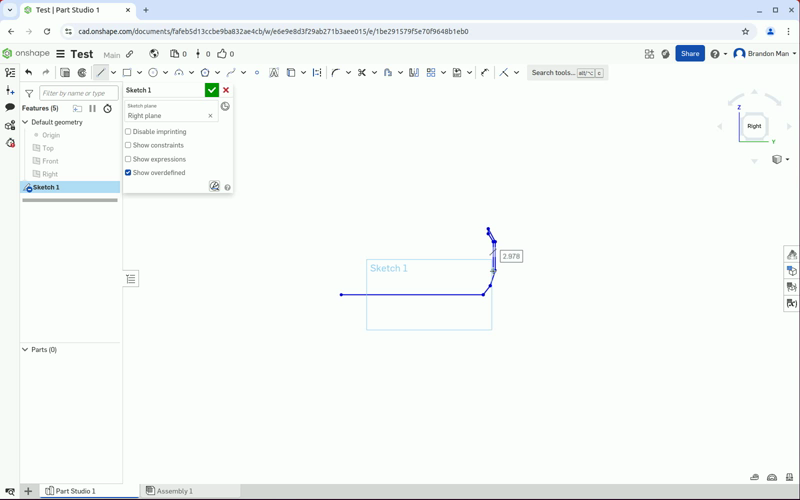
scroll(-6)
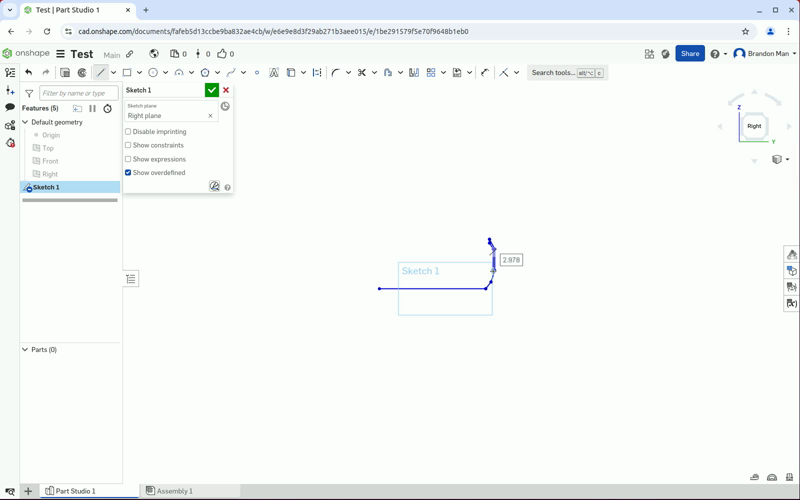
scroll(-6)
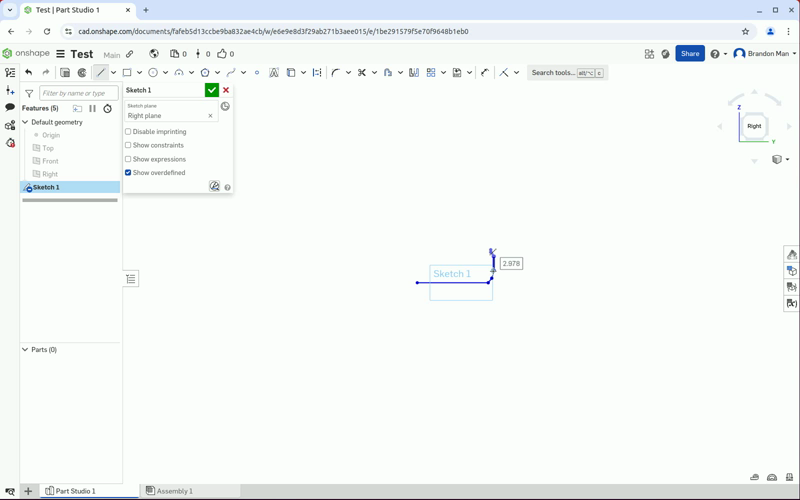
key_up(shift)
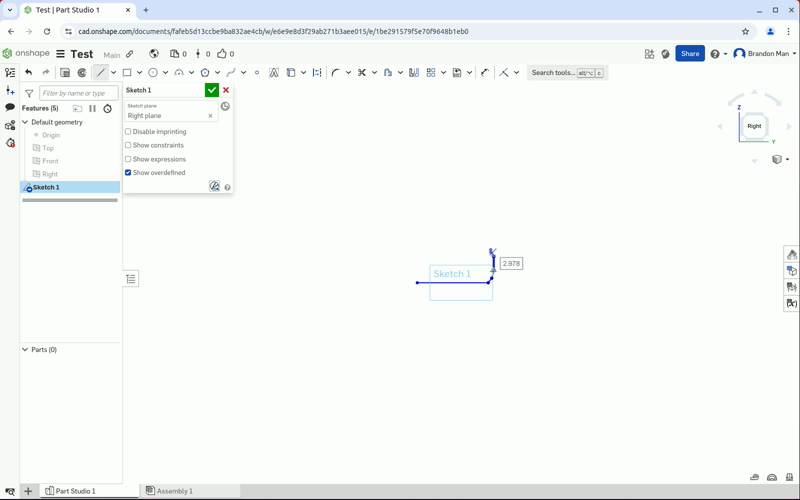
key_down(shift)
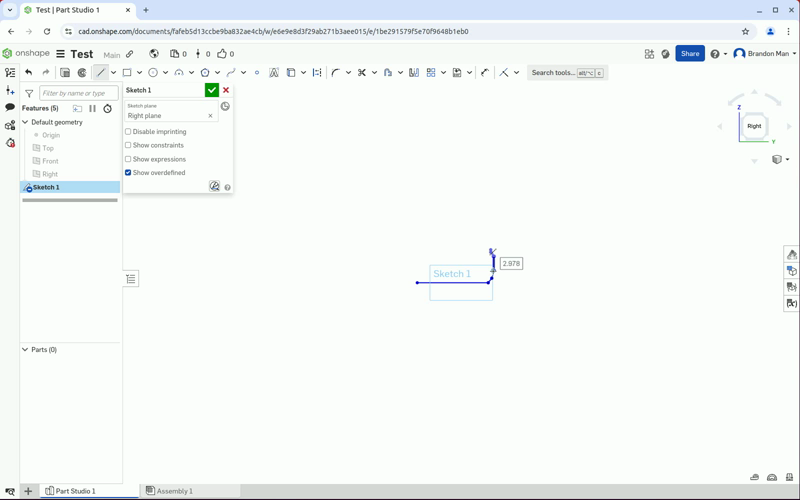
mouse_move(523, 270)
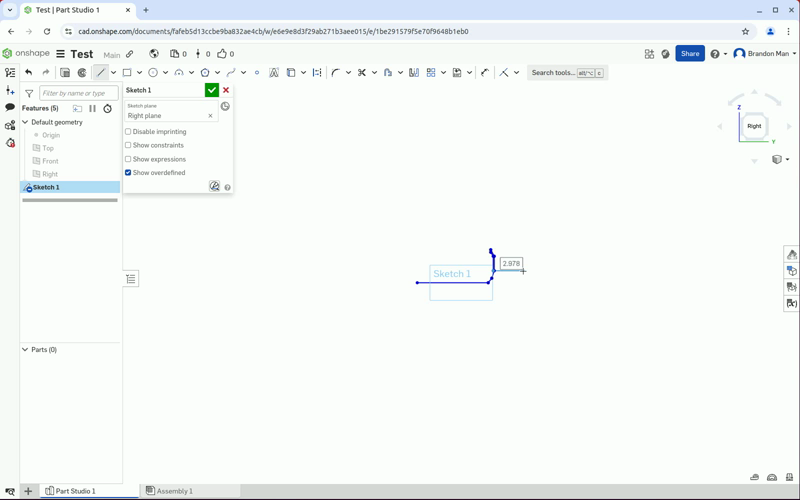
mouse_move(490, 278)
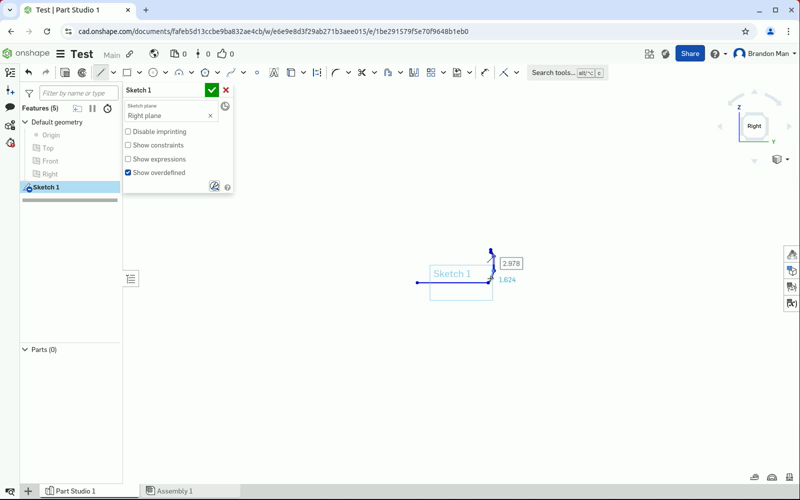
scroll(6)
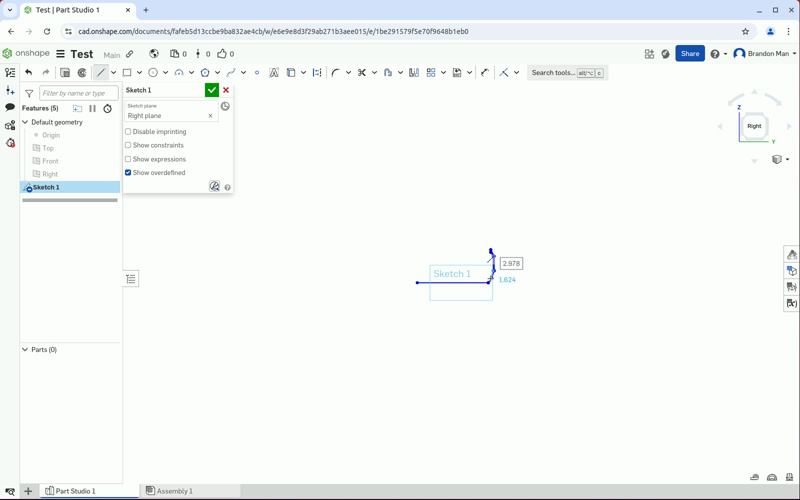
scroll(6)
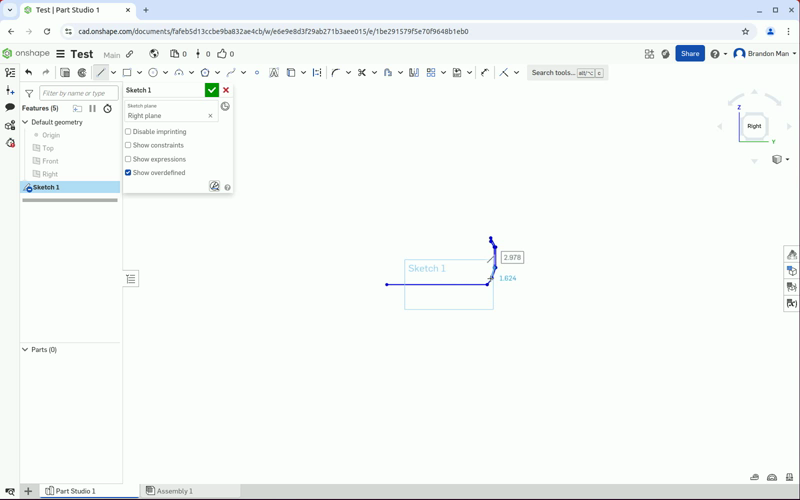
scroll(6)
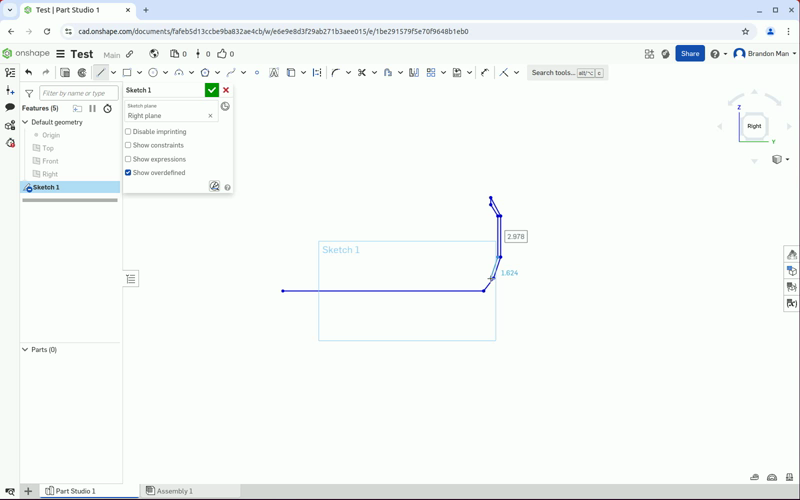
scroll(6)
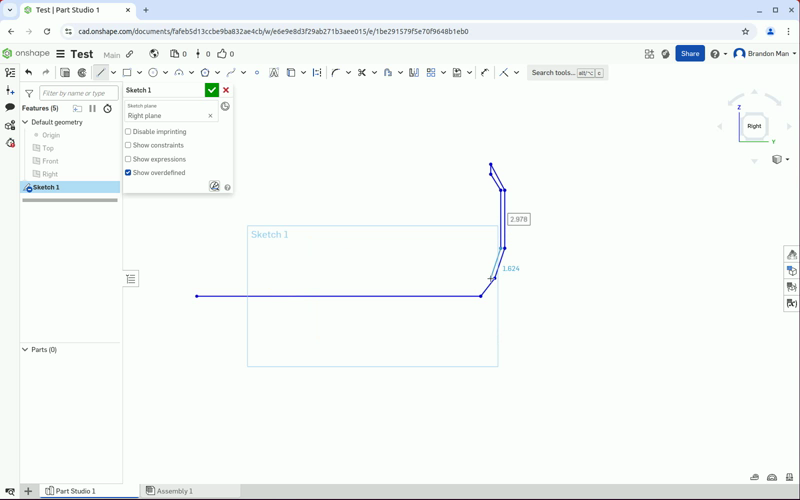
scroll(6)
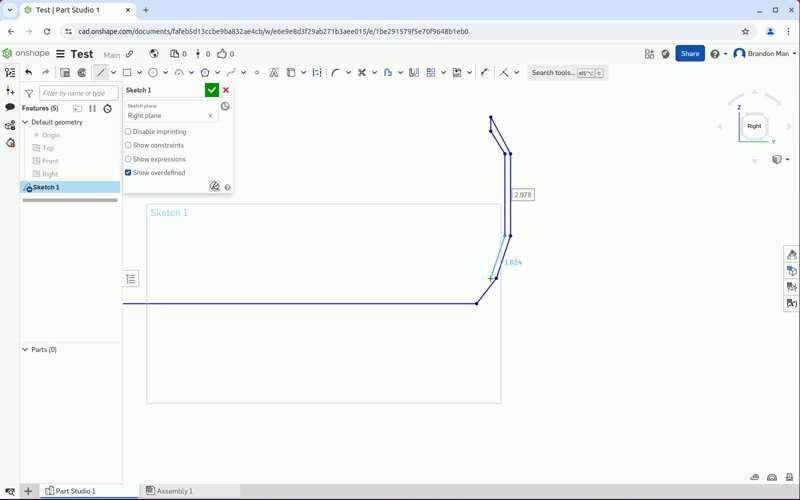
scroll(6)
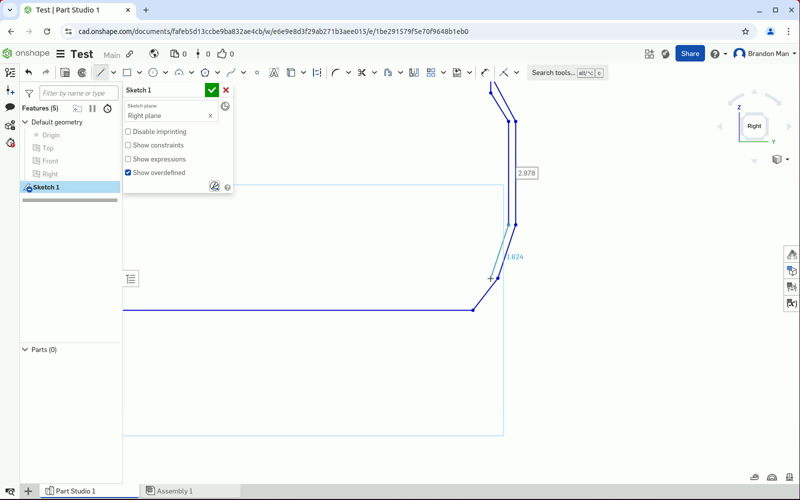
scroll(6)
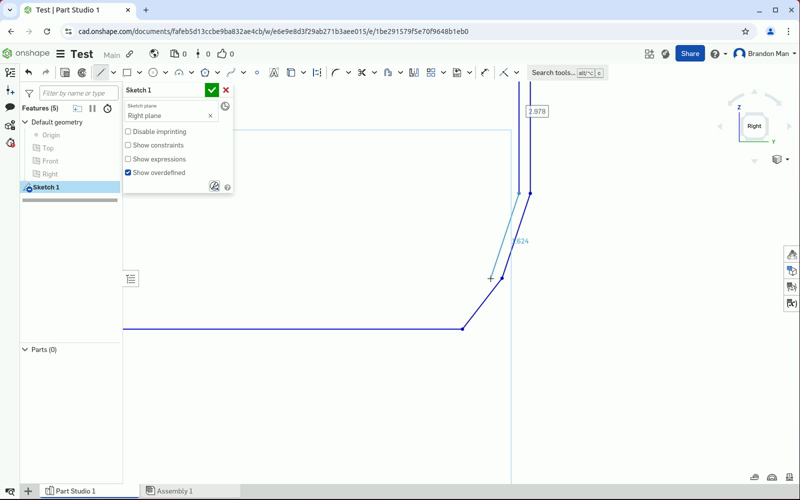
click(490, 278)
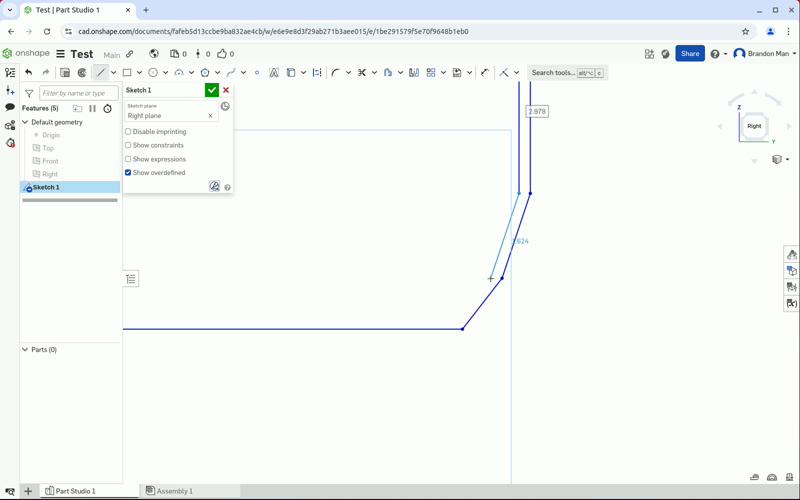
scroll(-6)
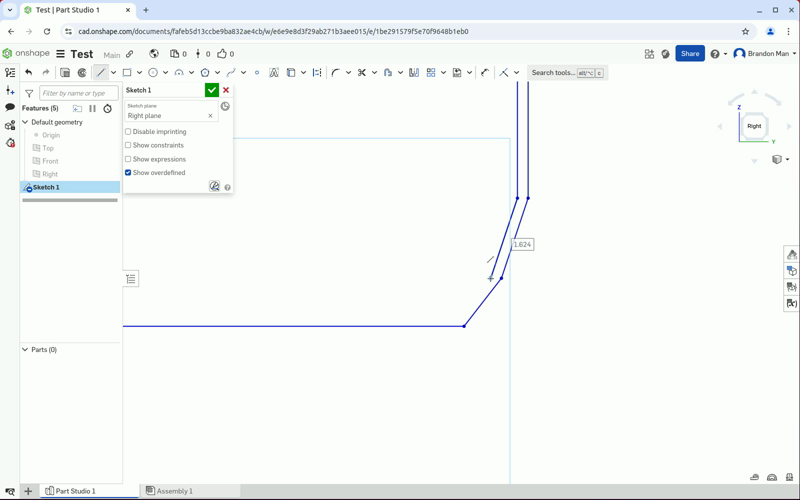
scroll(-6)
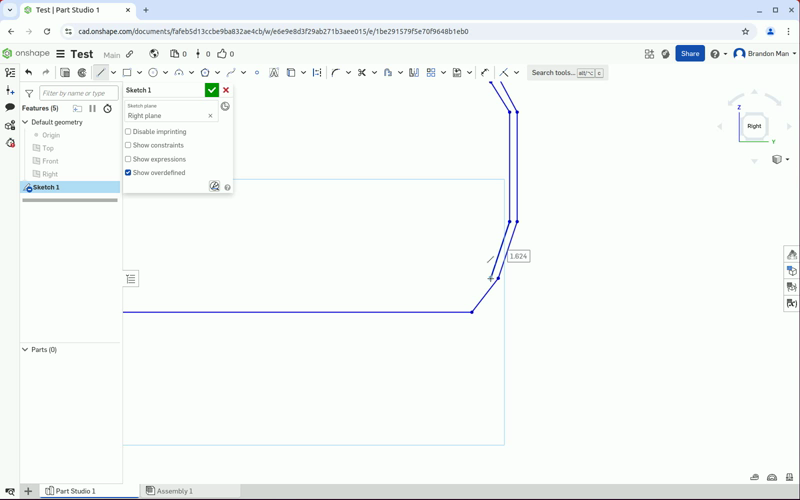
scroll(-6)
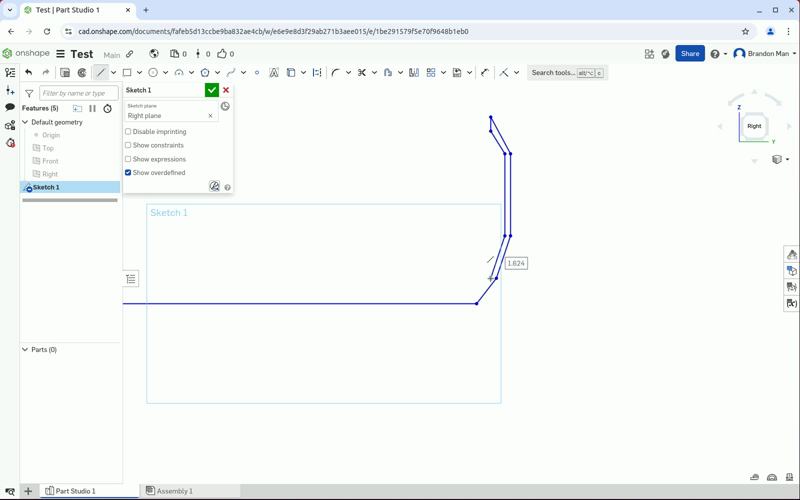
scroll(-6)
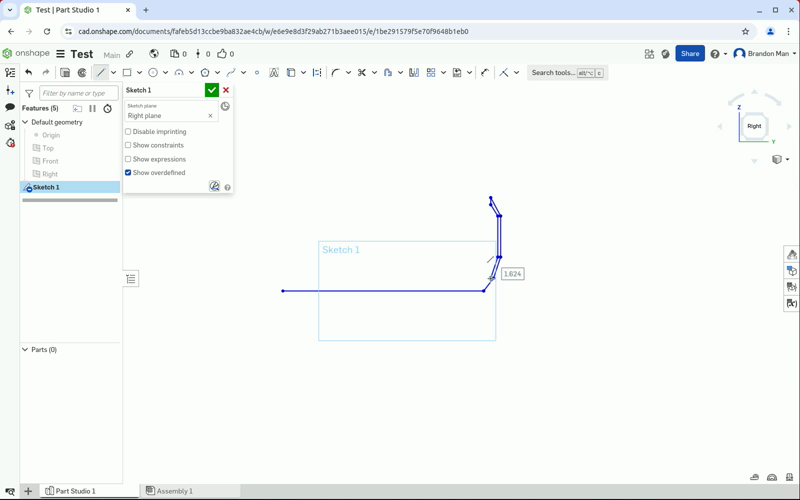
scroll(-6)
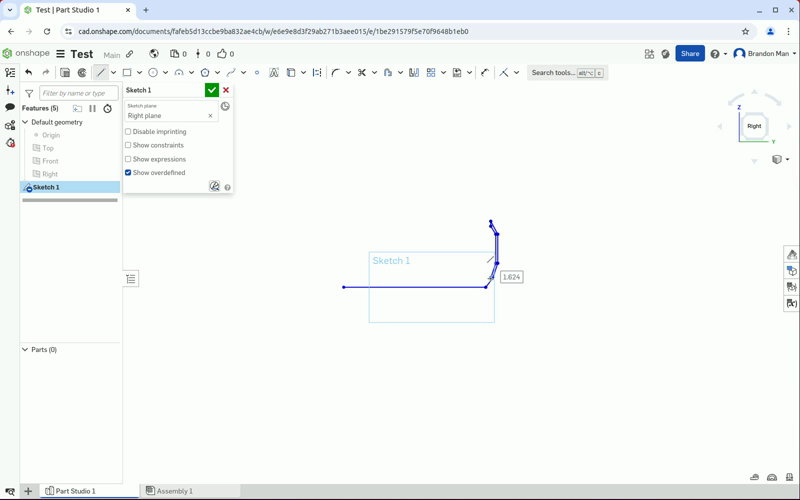
scroll(-6)
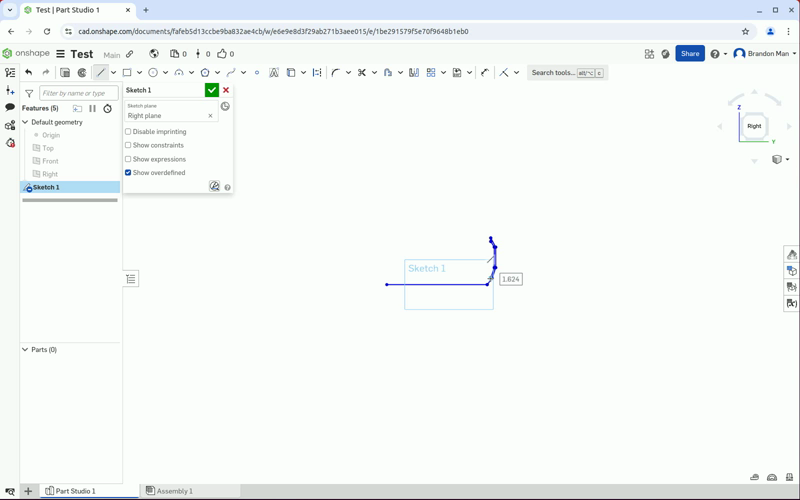
scroll(-6)
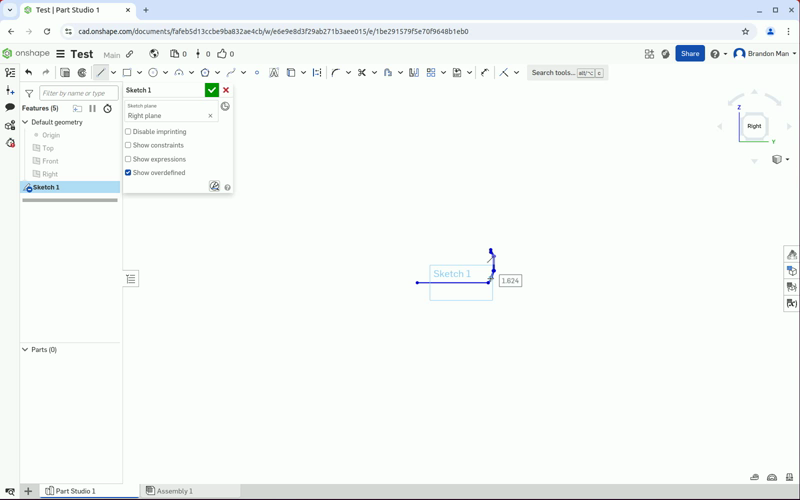
key_up(shift)
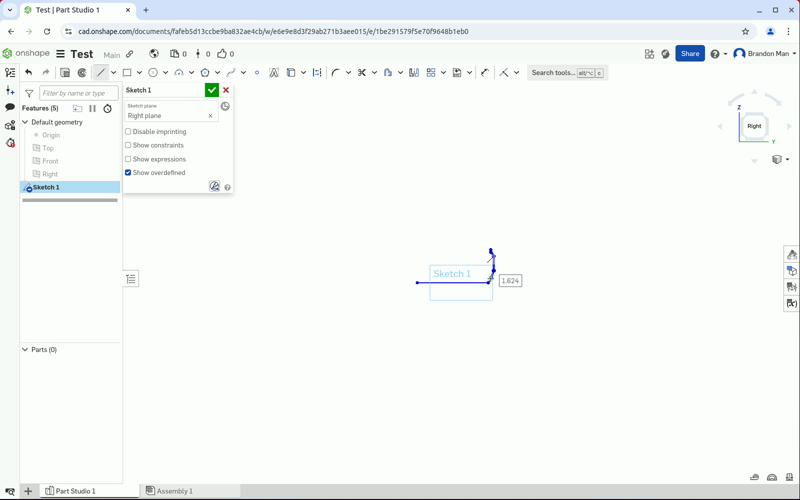
key_down(shift)
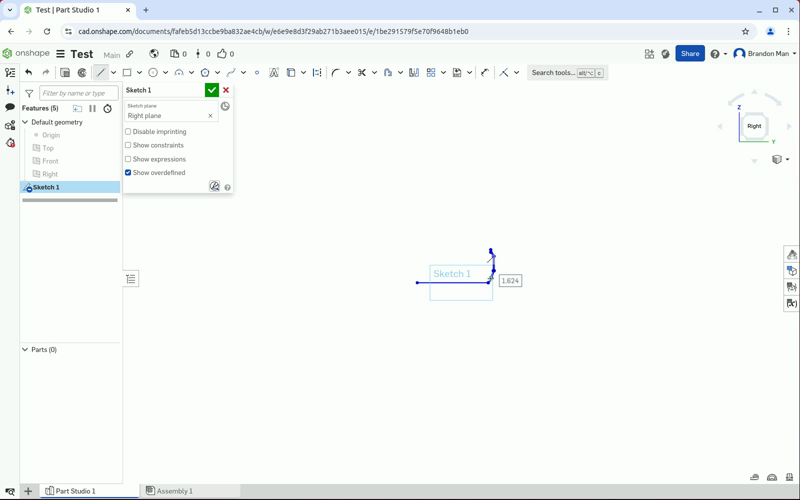
mouse_move(520, 278)
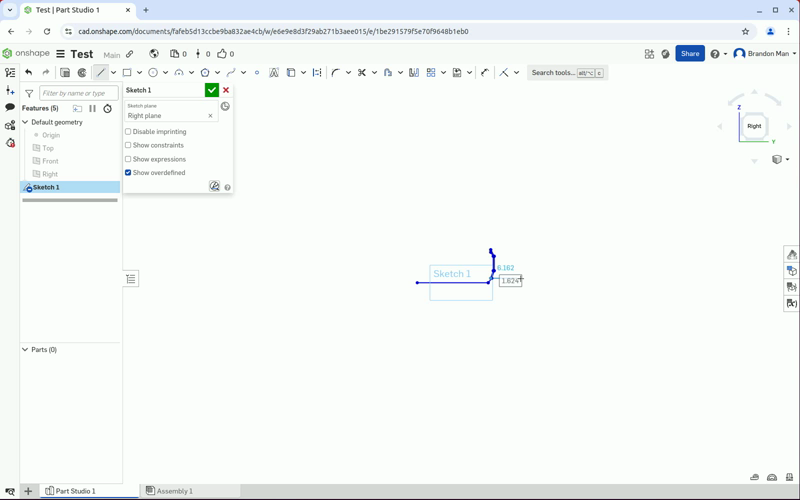
mouse_move(487, 282)
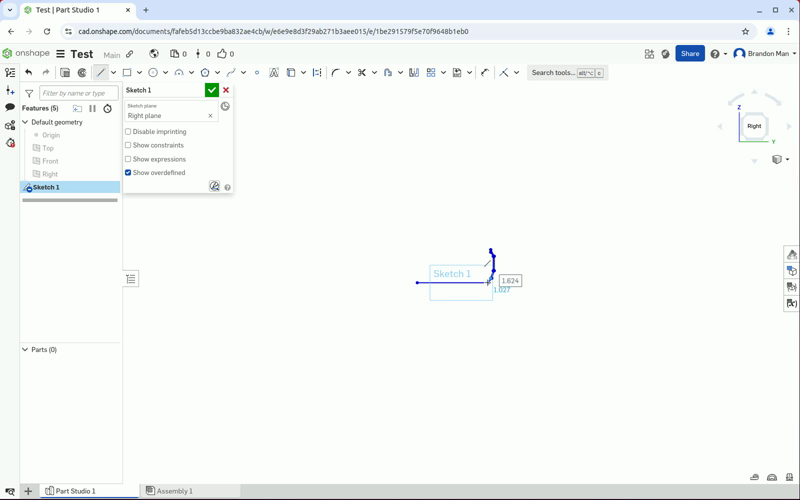
scroll(6)
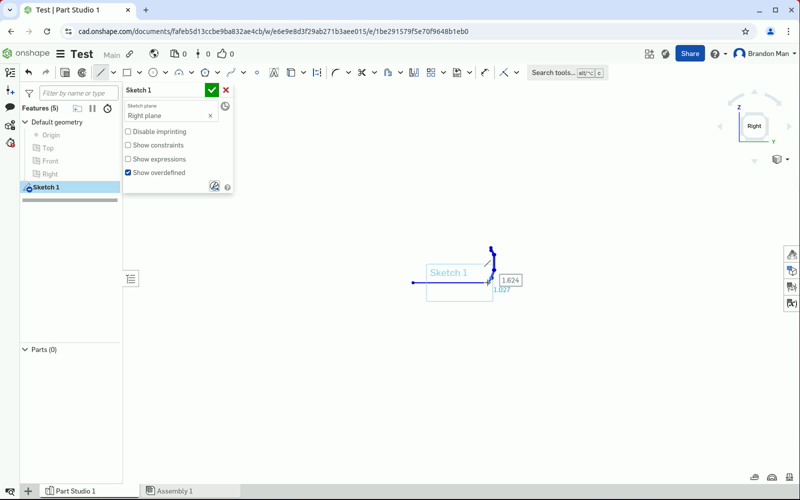
scroll(6)
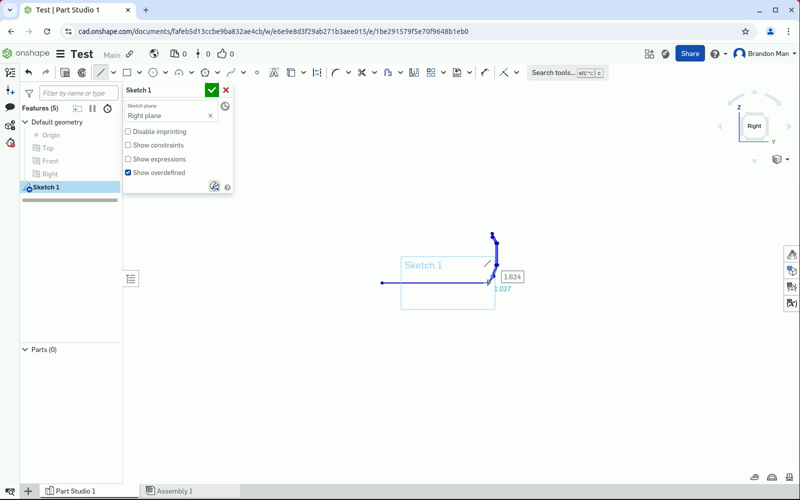
scroll(6)
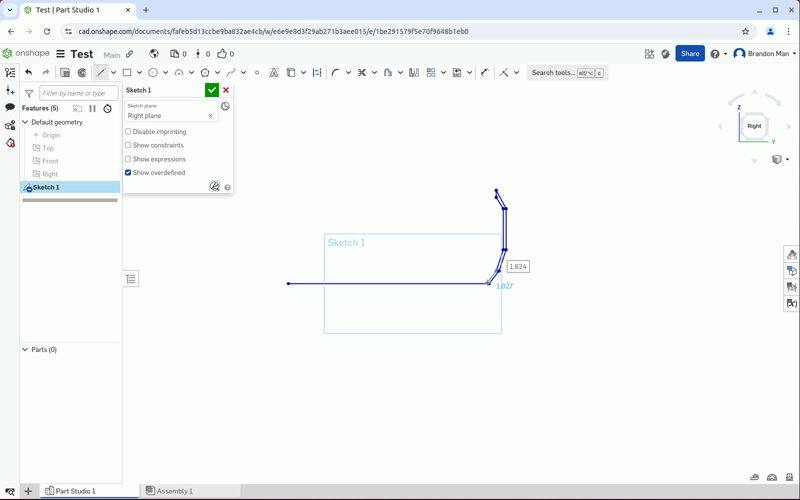
scroll(6)
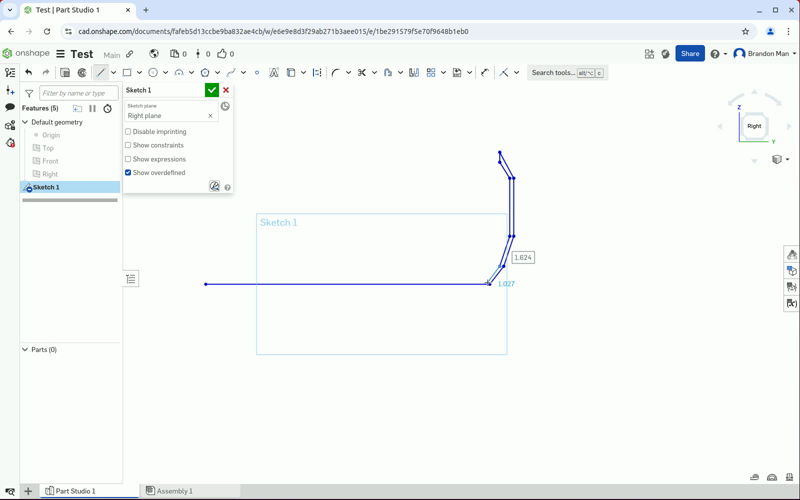
scroll(6)
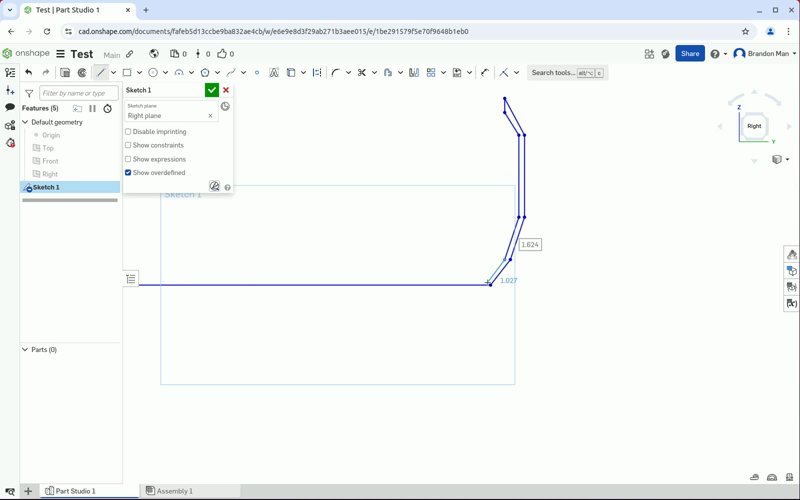
scroll(6)
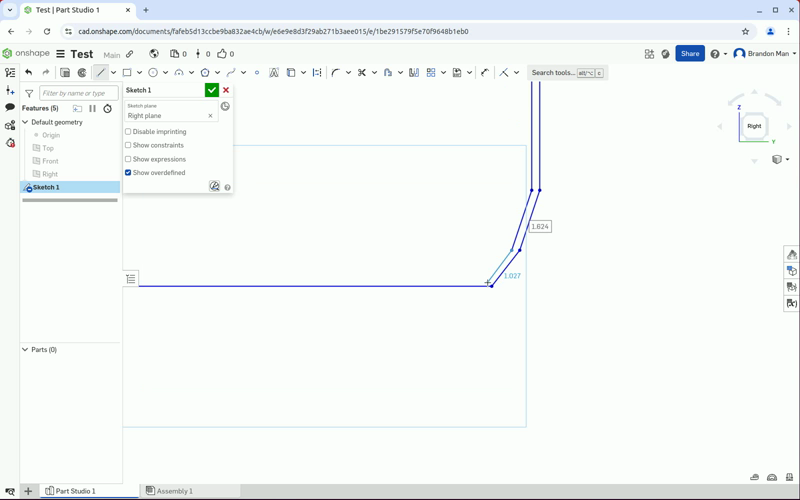
scroll(6)
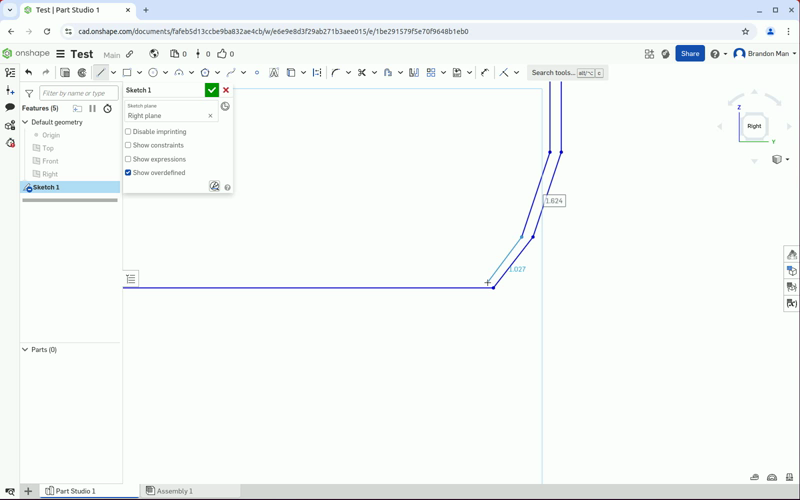
click(487, 282)
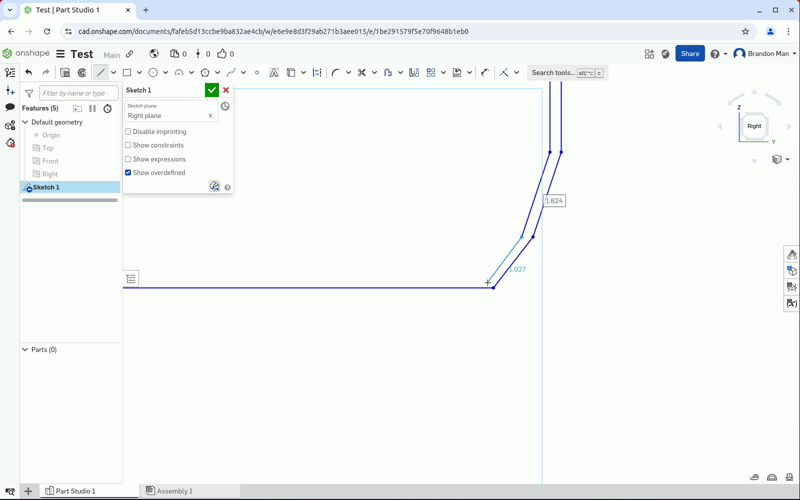
scroll(-6)
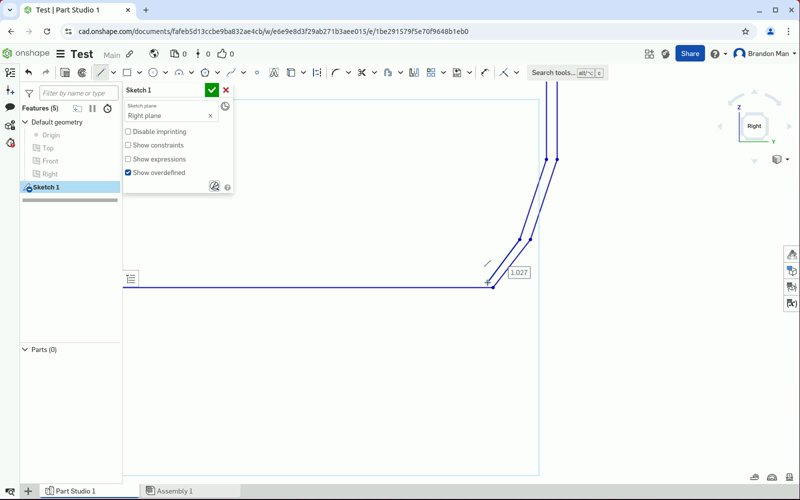
scroll(-6)
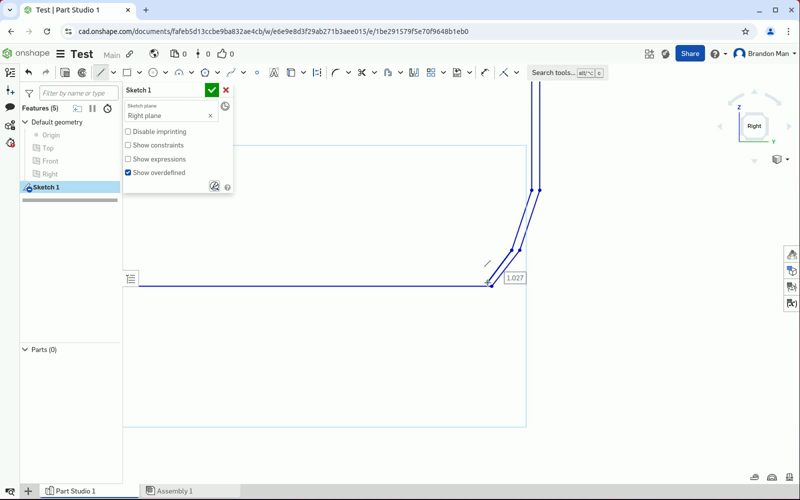
scroll(-6)
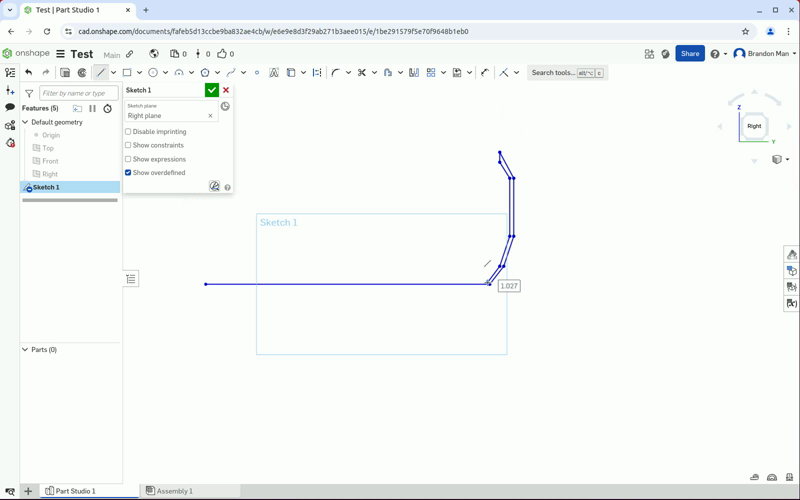
scroll(-6)
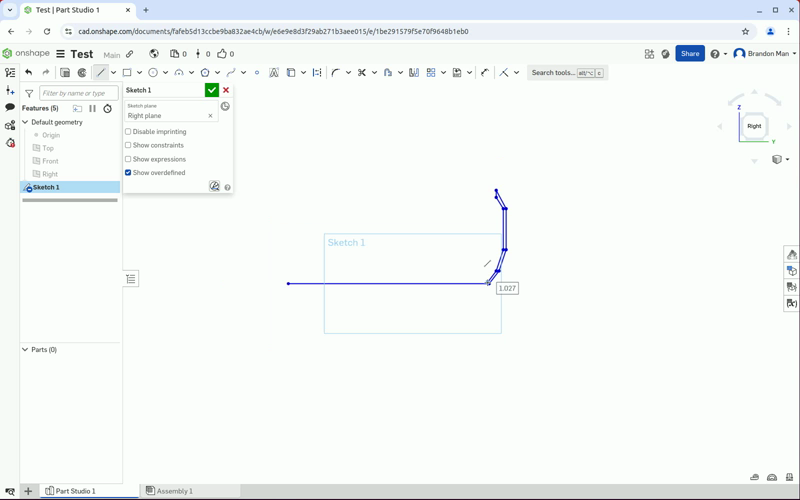
scroll(-6)
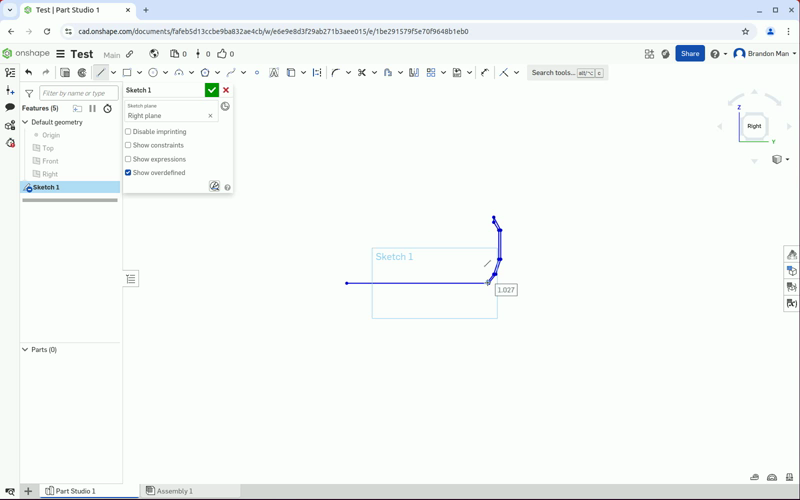
scroll(-6)
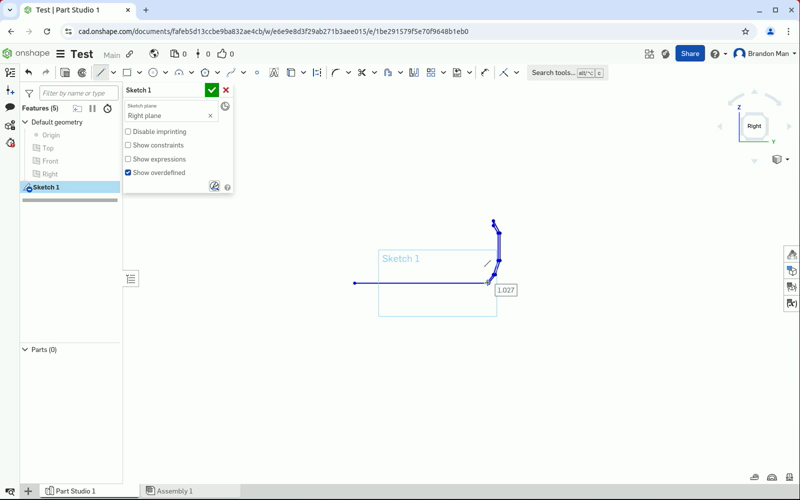
scroll(-6)
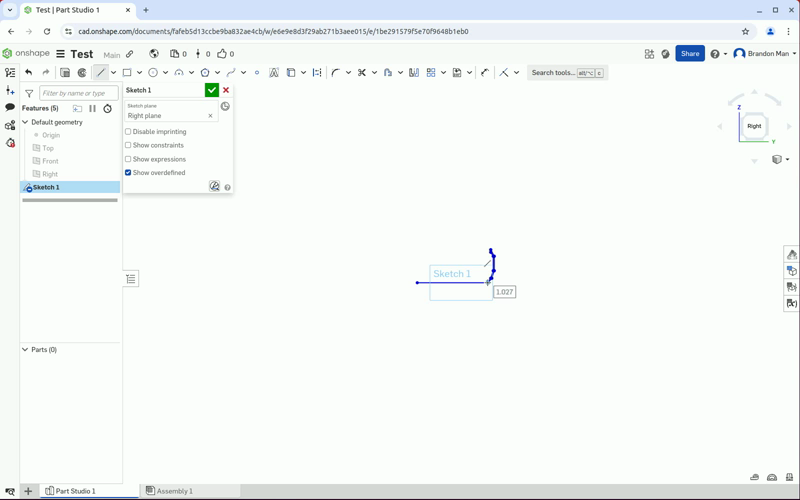
key_up(shift)
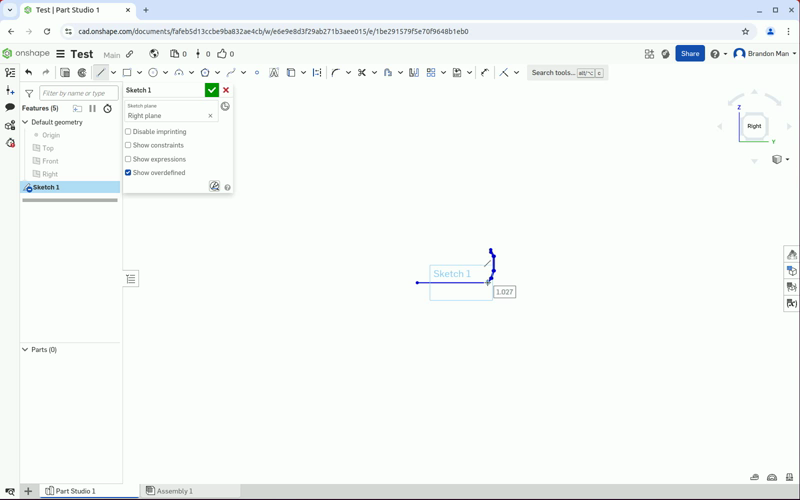
key_down(shift)
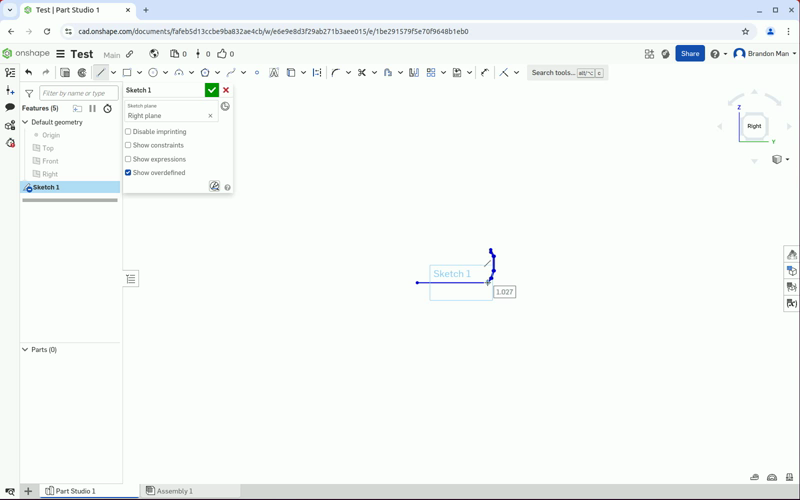
mouse_move(420, 282)
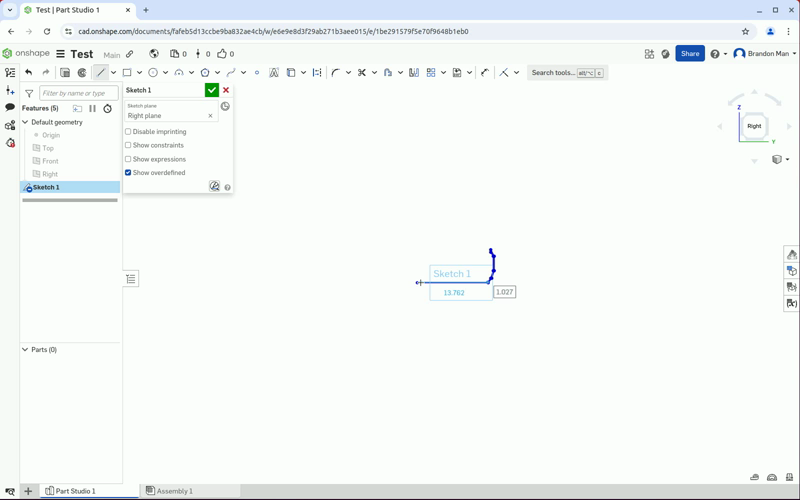
scroll(6)
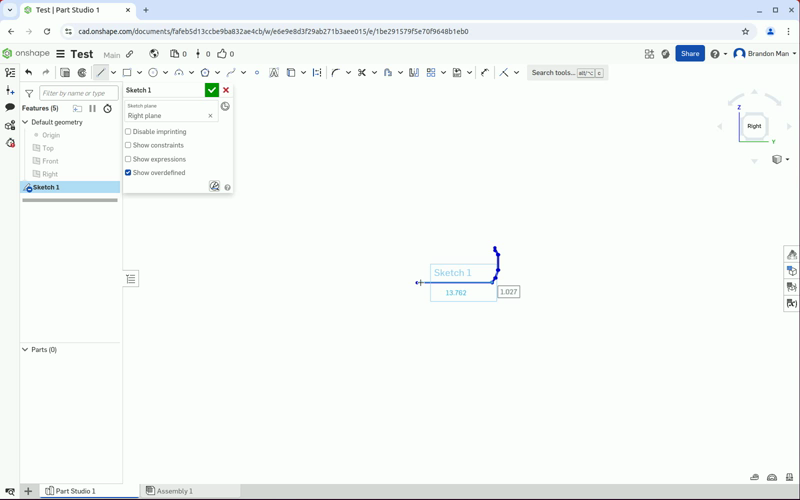
scroll(6)
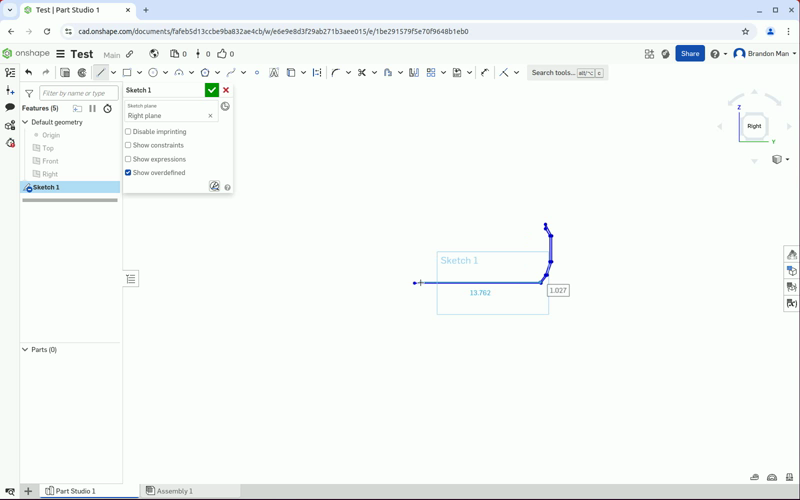
scroll(6)
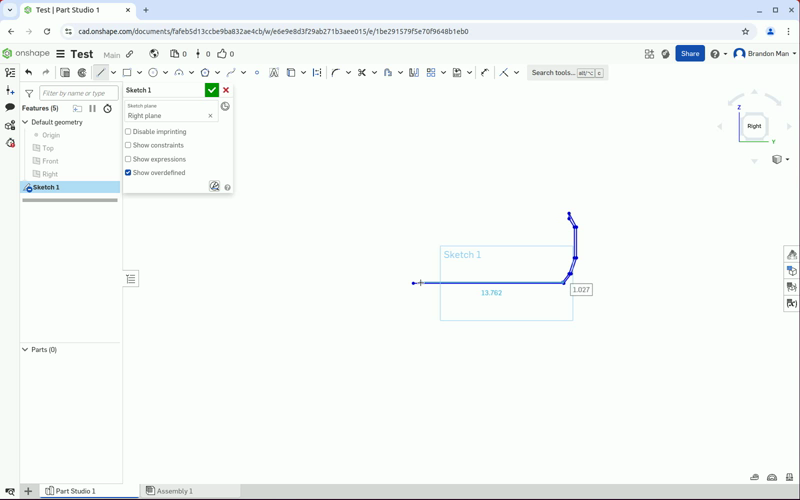
scroll(6)
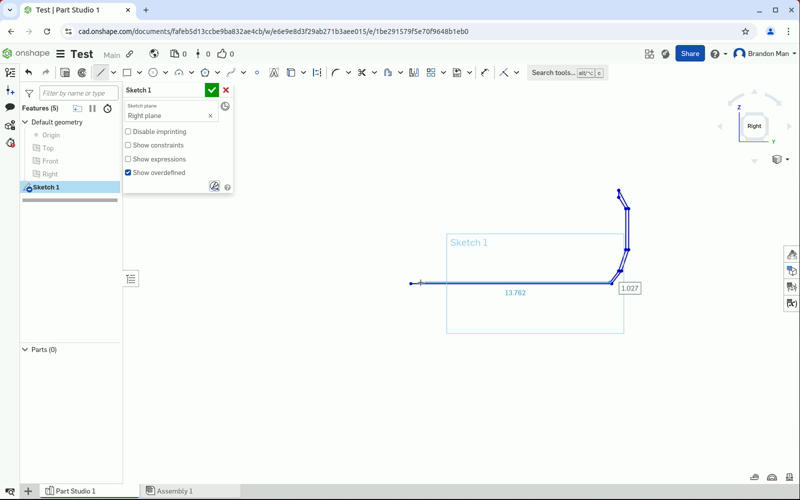
scroll(6)
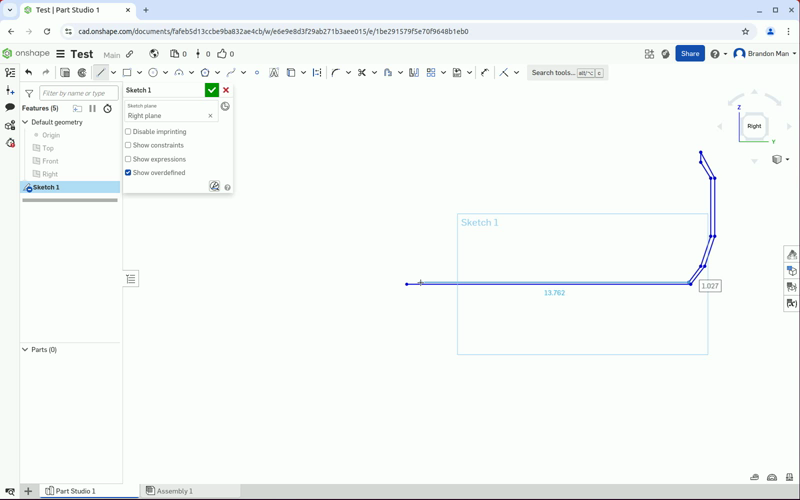
scroll(6)
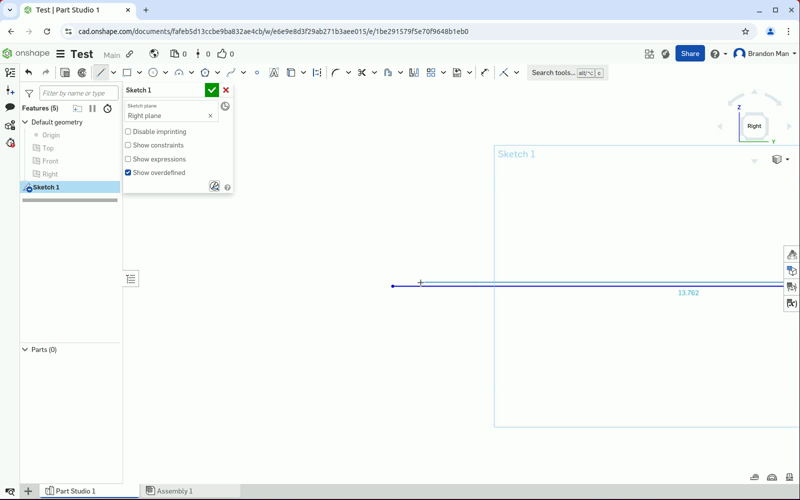
scroll(6)
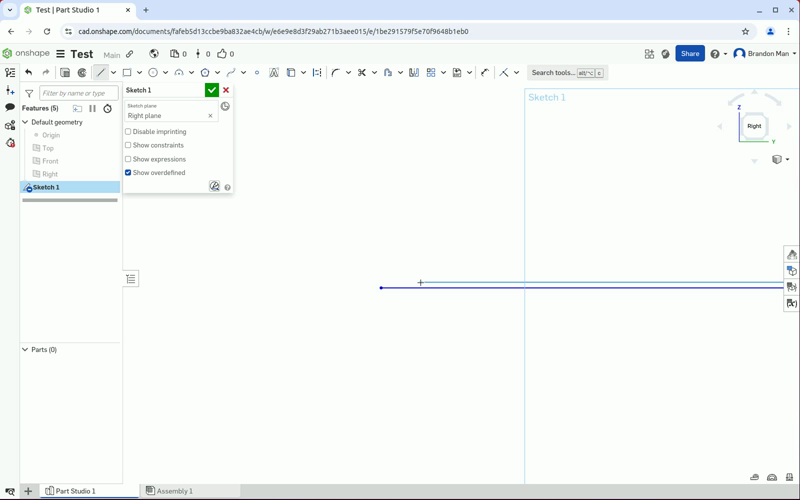
click(420, 282)
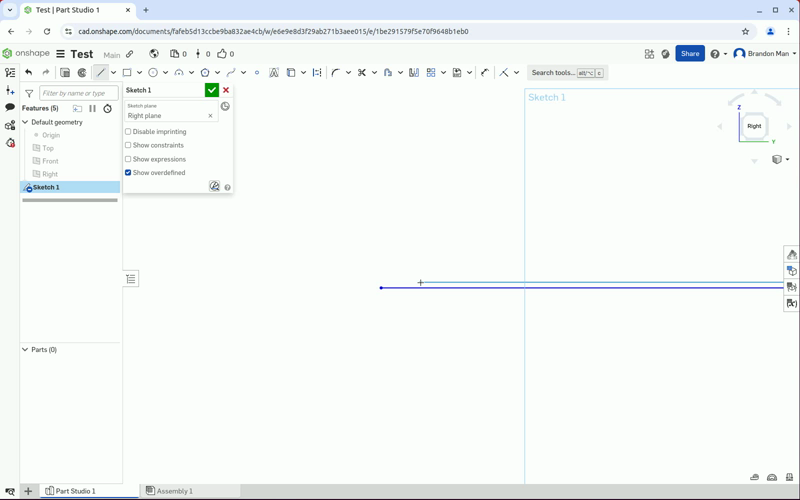
scroll(-6)
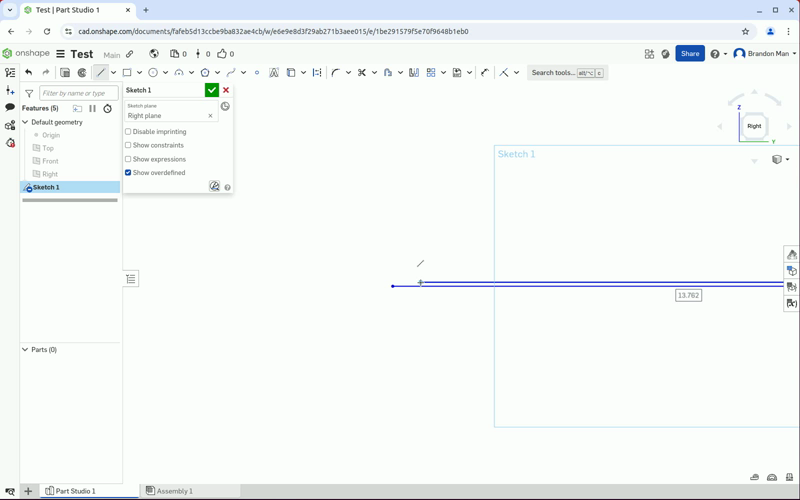
scroll(-6)
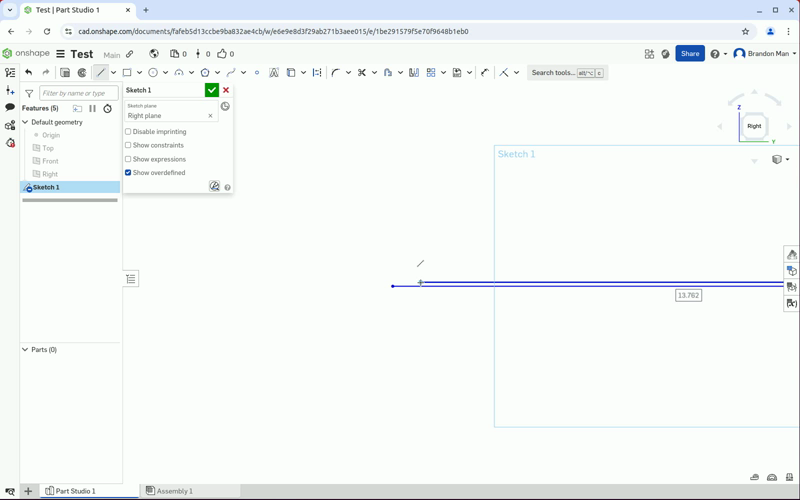
scroll(-6)
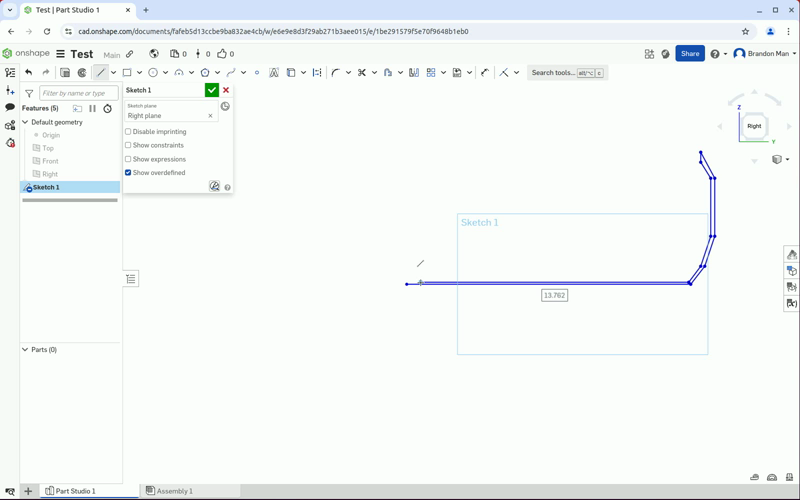
scroll(-6)
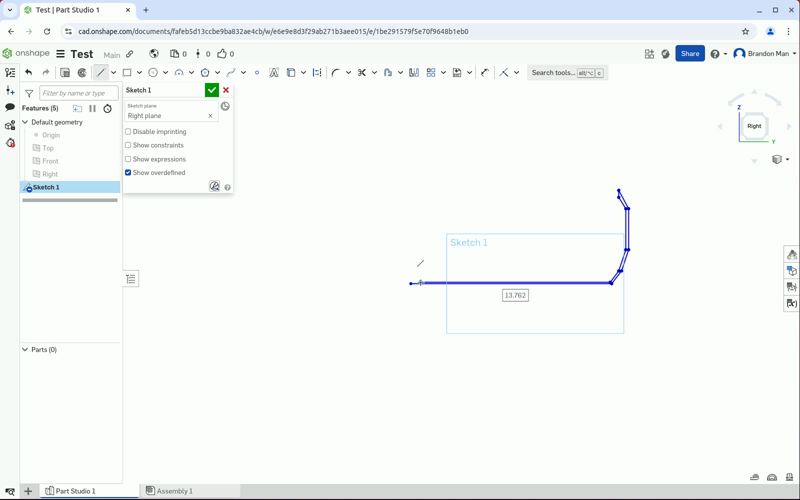
scroll(-6)
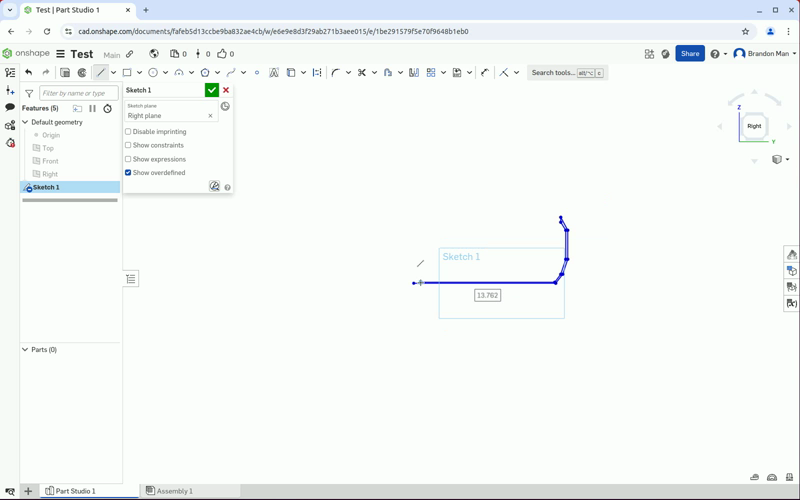
scroll(-6)
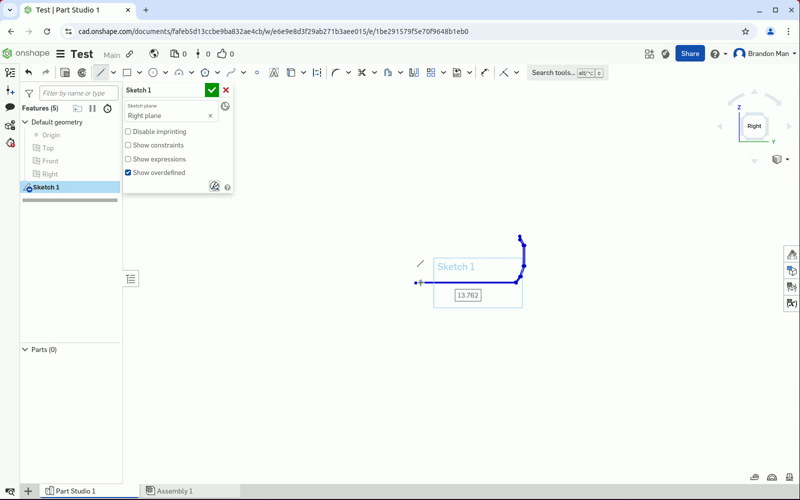
scroll(-6)
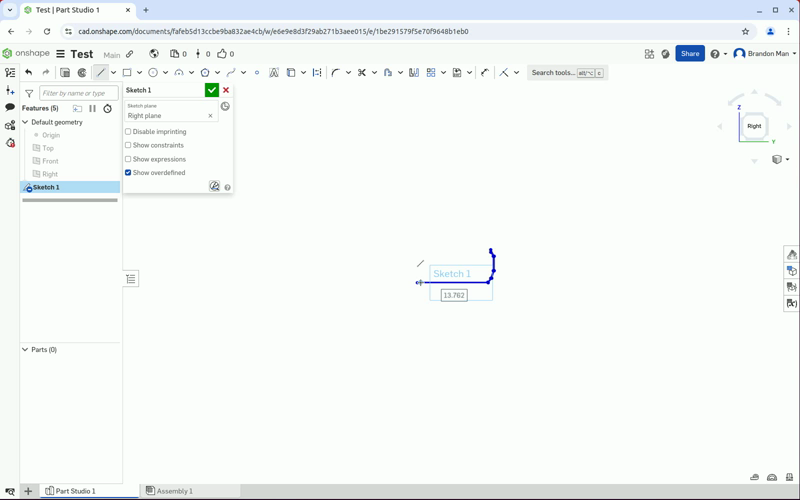
key_up(shift)
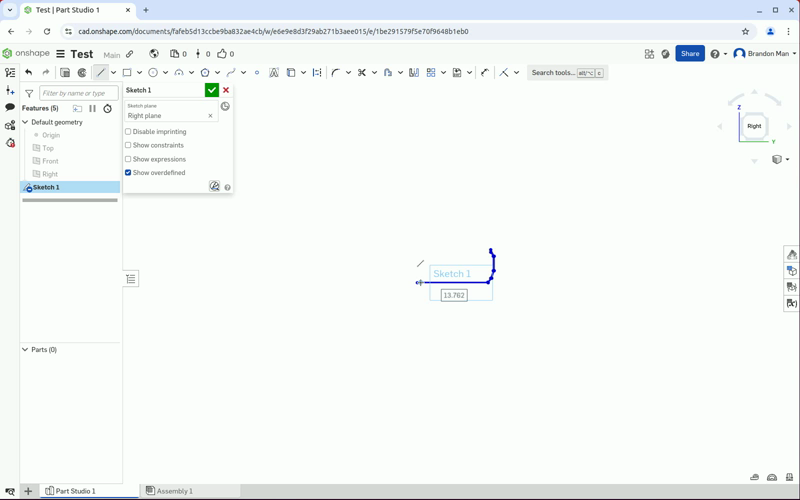
mouse_move(450, 282)
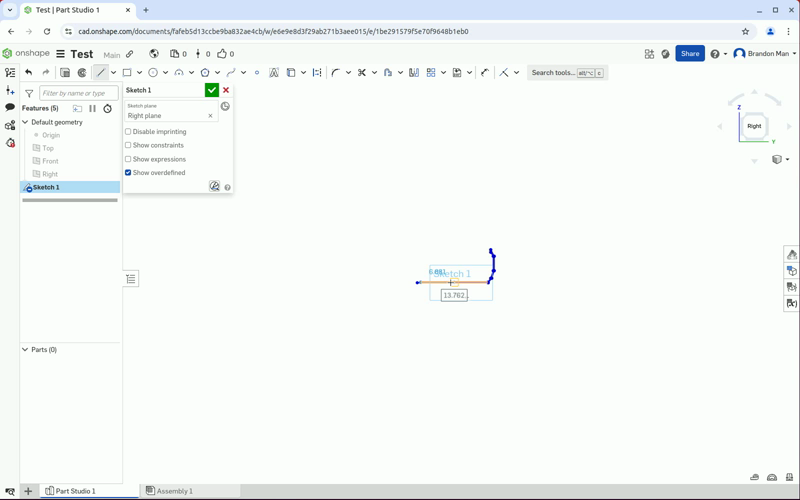
key_down(shift)
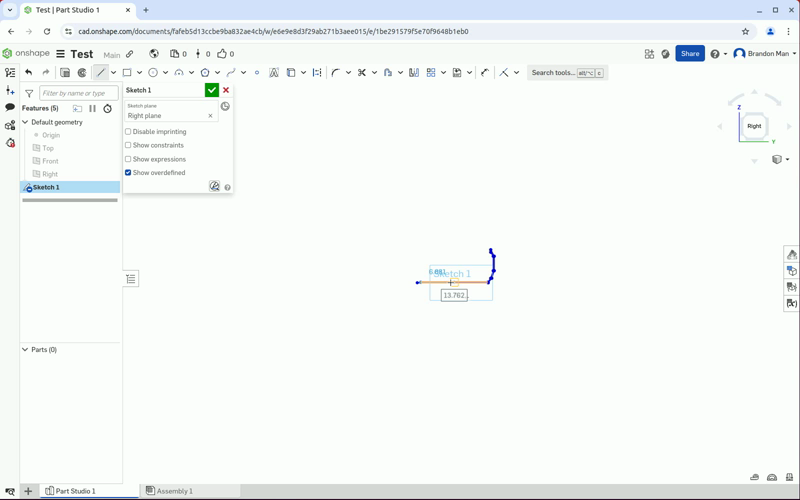
mouse_move(417, 282)
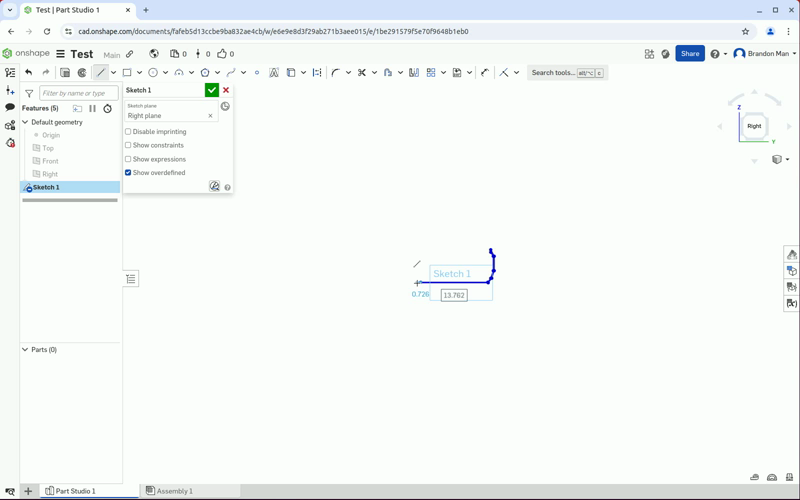
scroll(6)
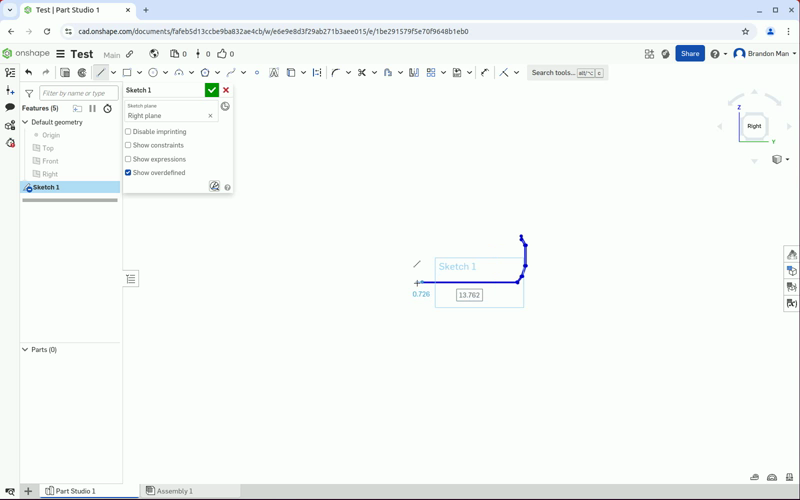
scroll(6)
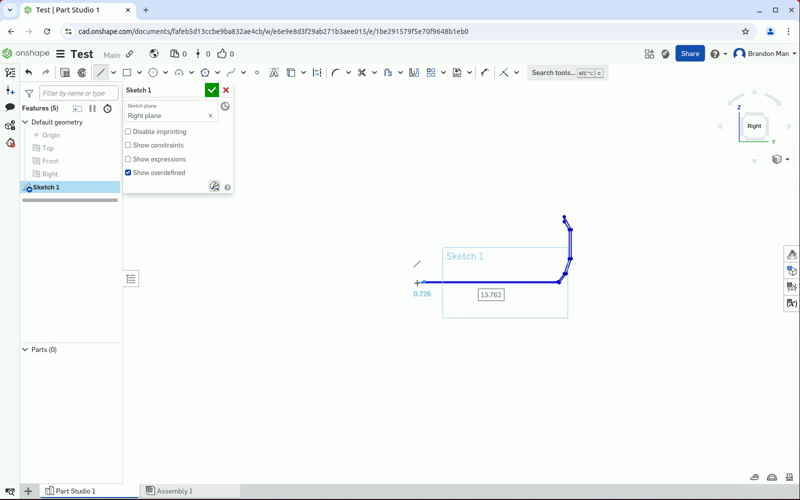
scroll(6)
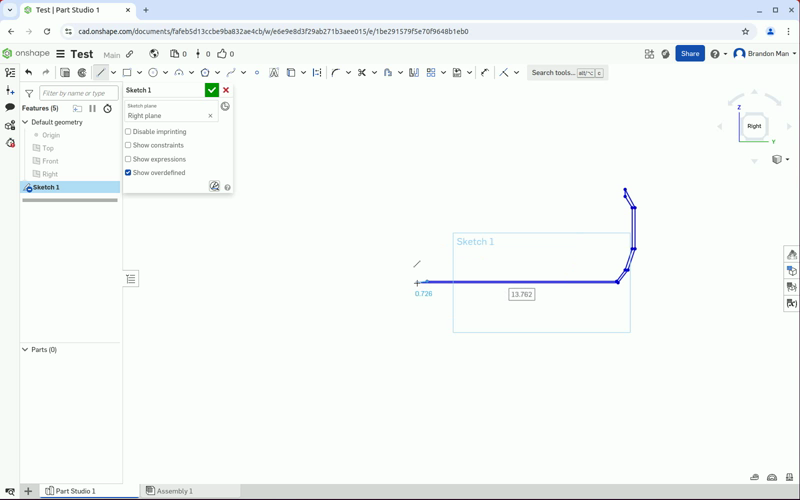
scroll(6)
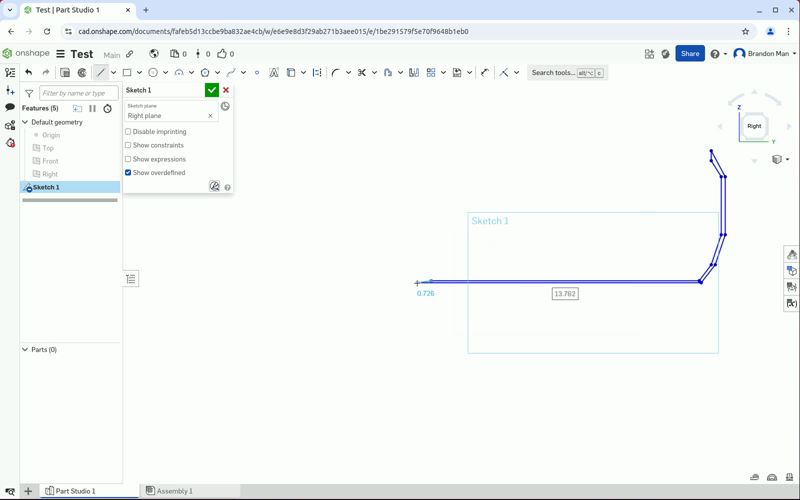
scroll(6)
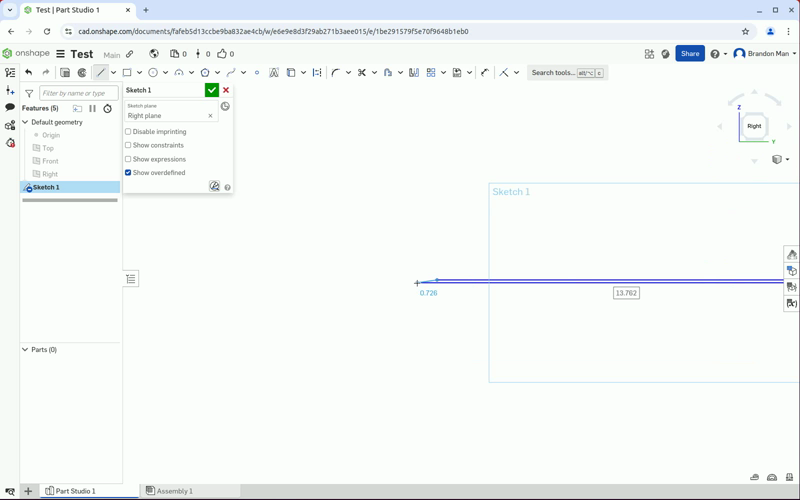
scroll(6)
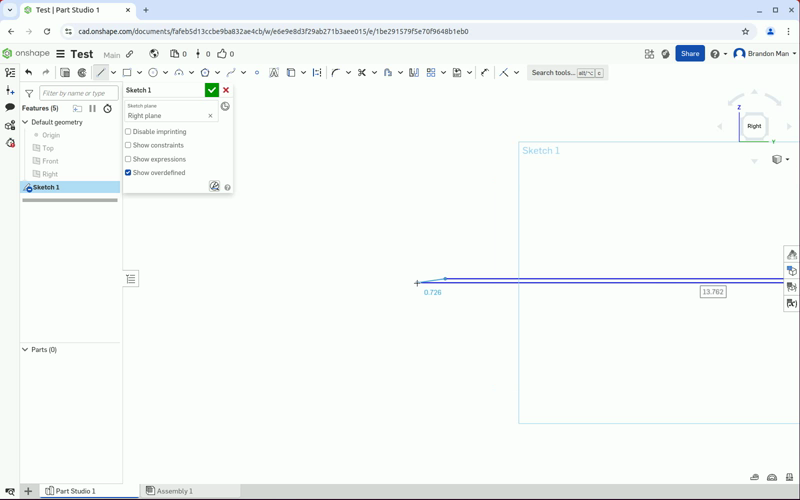
scroll(6)
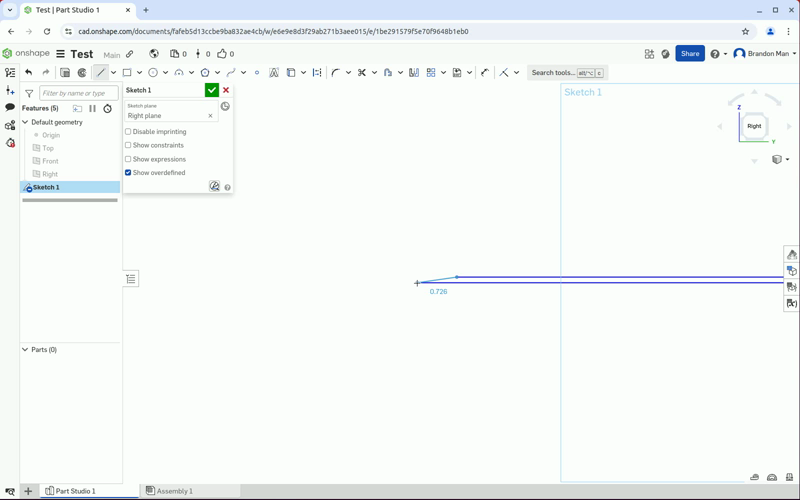
key_up(shift)
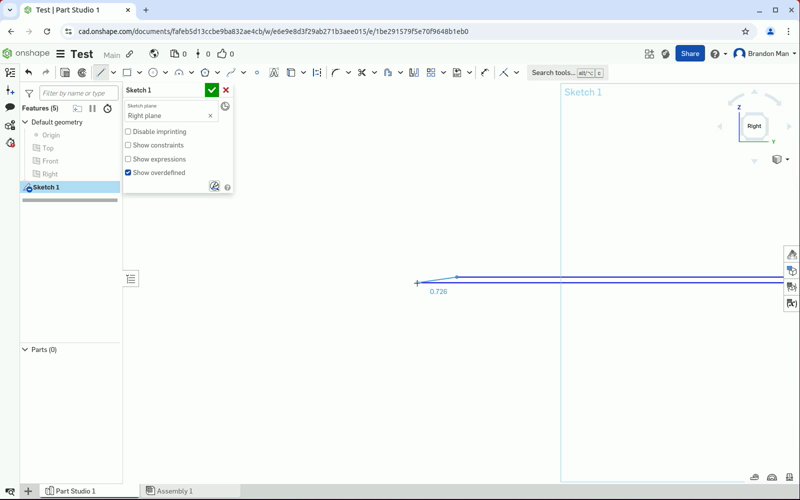
click(417, 282)
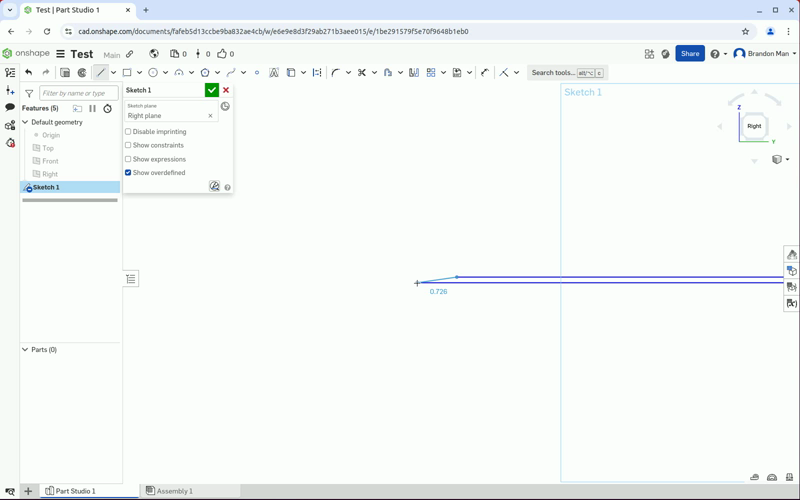
scroll(-6)
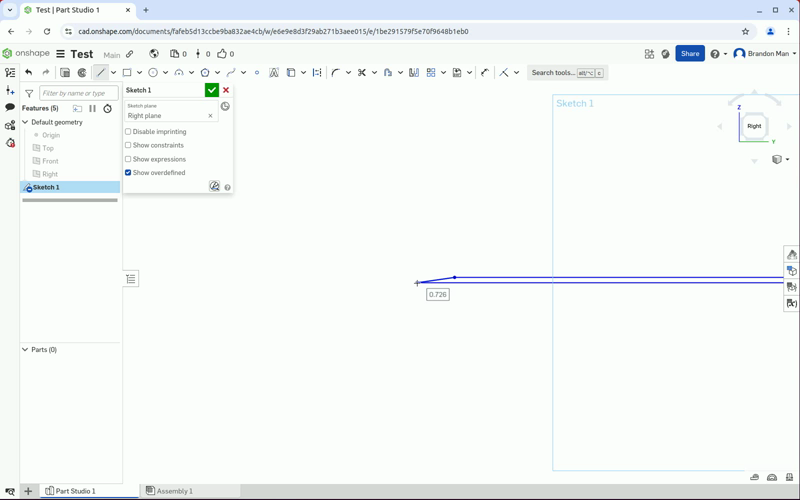
scroll(-6)
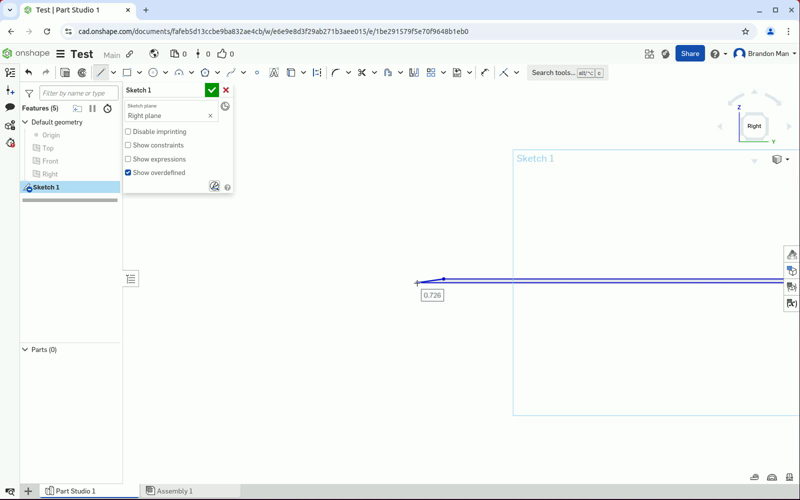
scroll(-6)
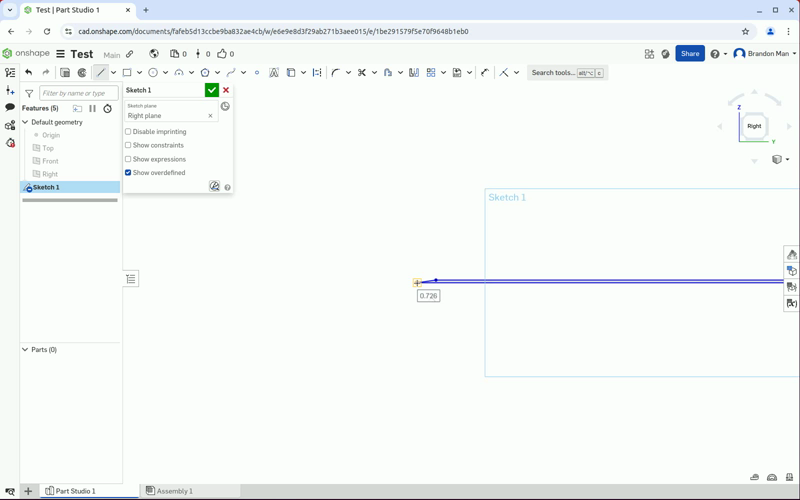
scroll(-6)
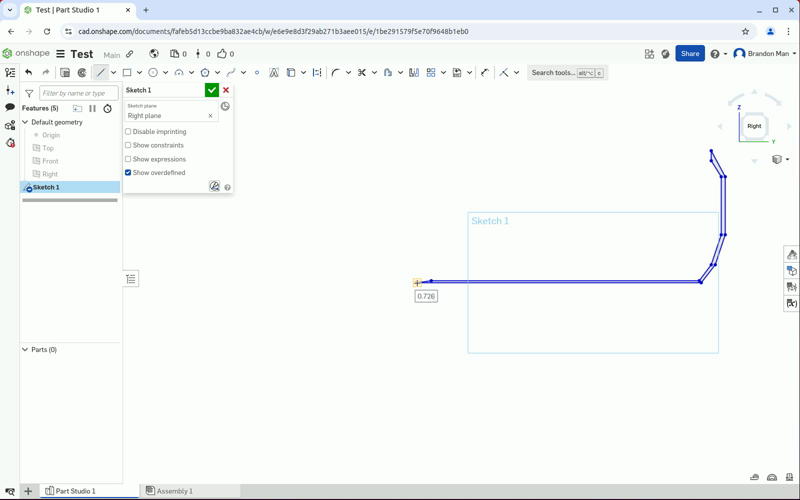
scroll(-6)
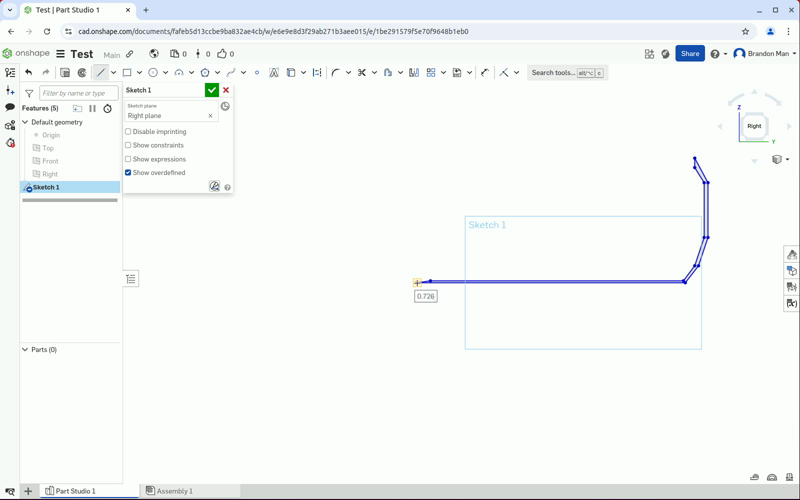
scroll(-6)
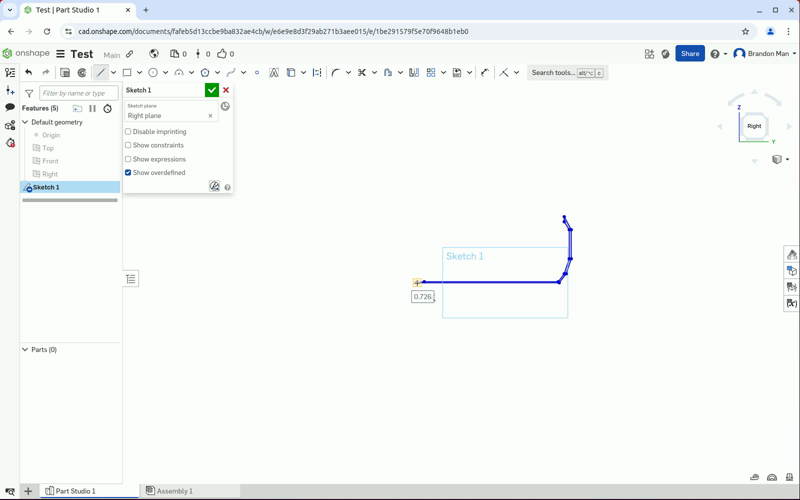
scroll(-6)
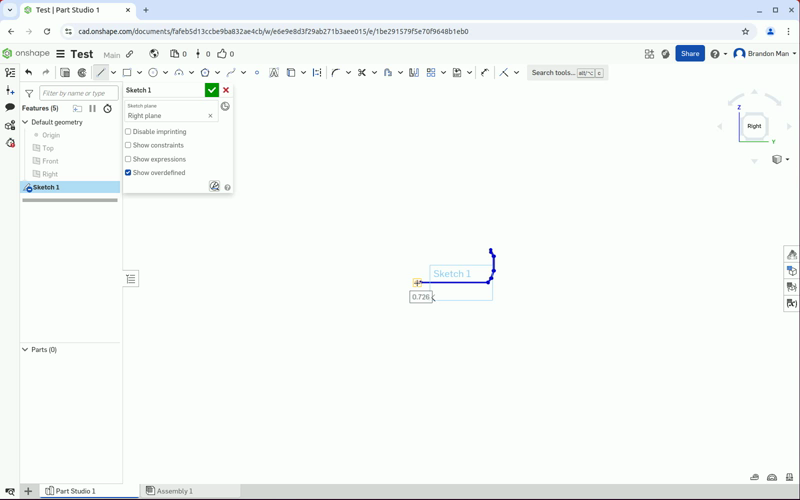
key(esc)
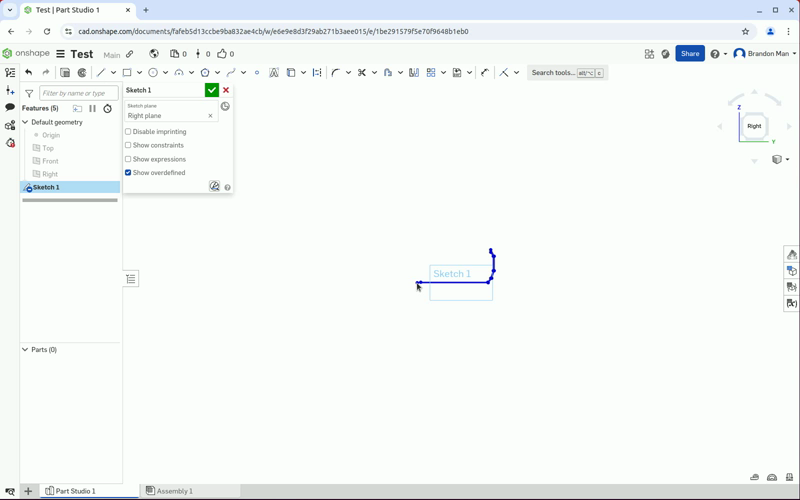
mouse_move(425, 282)
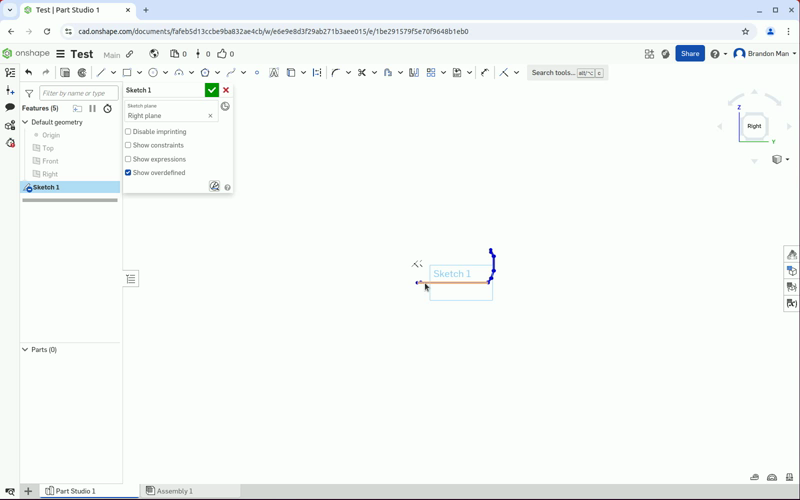
scroll(6)
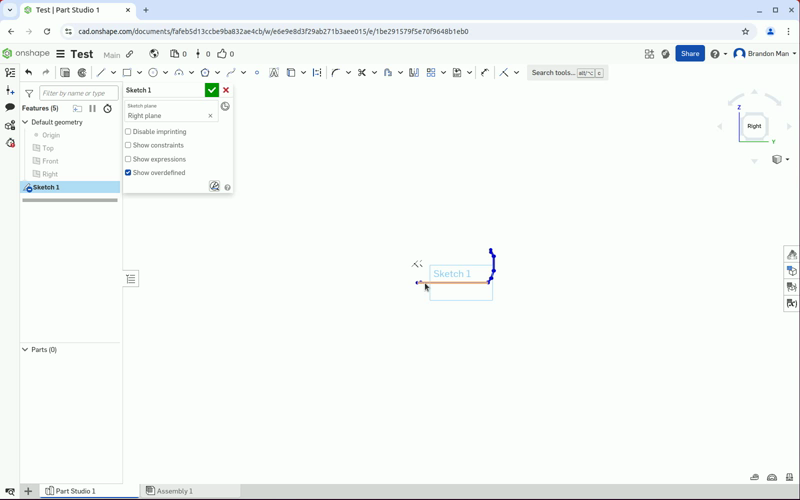
scroll(6)
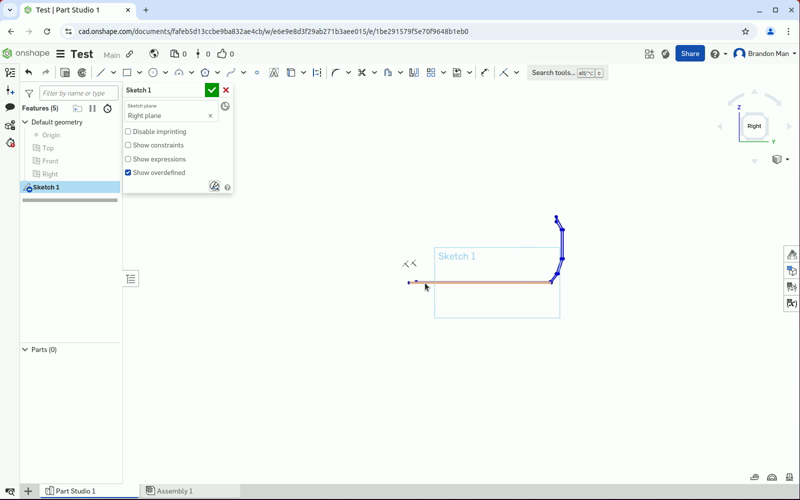
scroll(6)
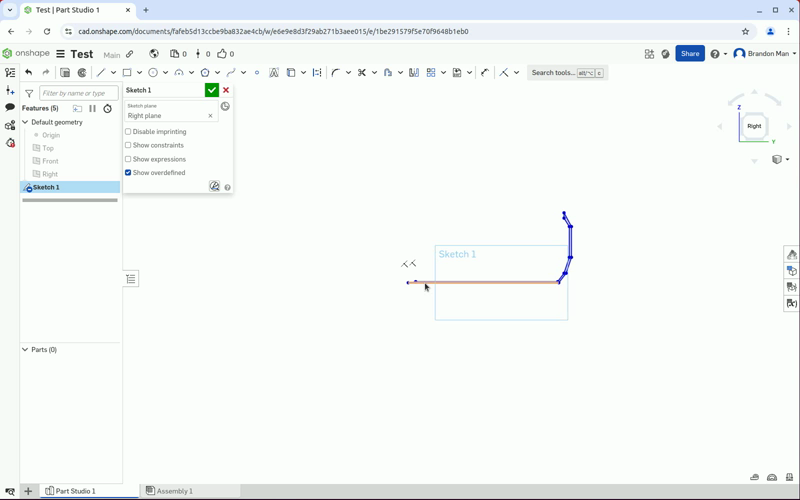
scroll(6)
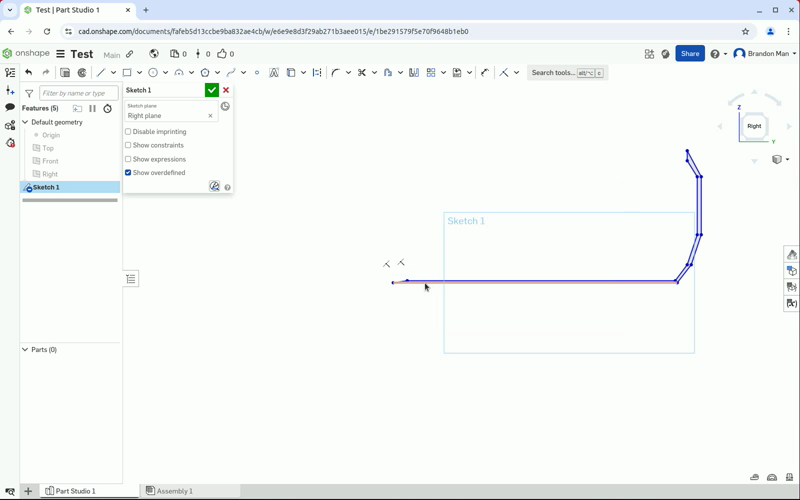
scroll(6)
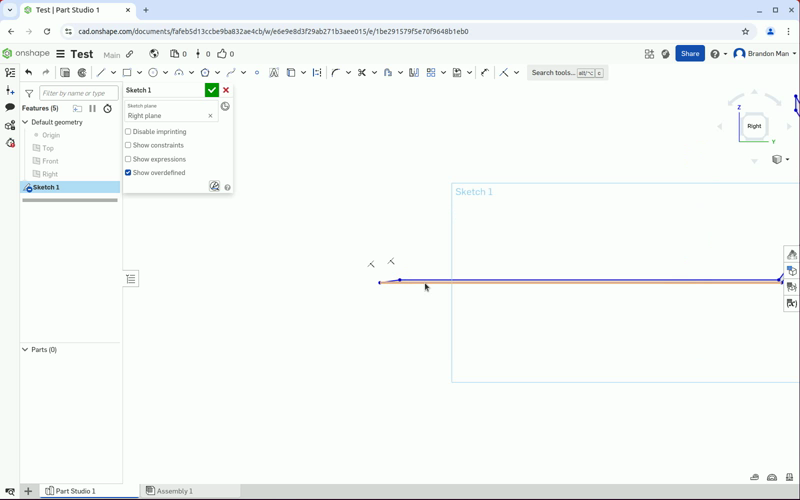
scroll(6)
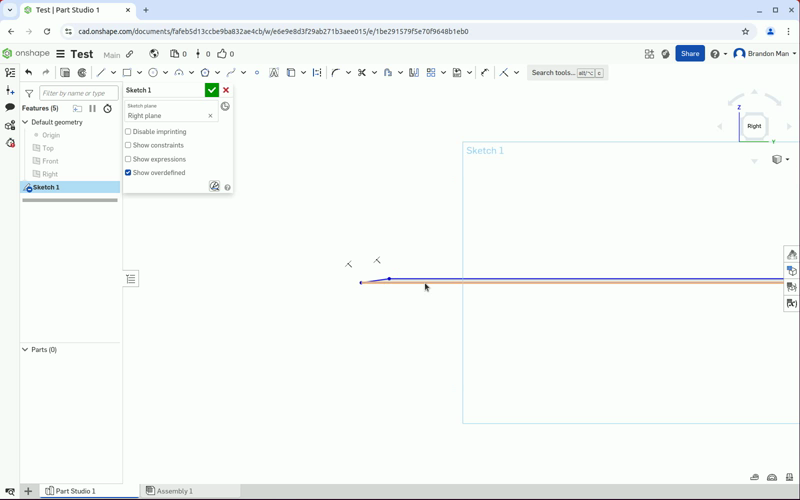
scroll(6)
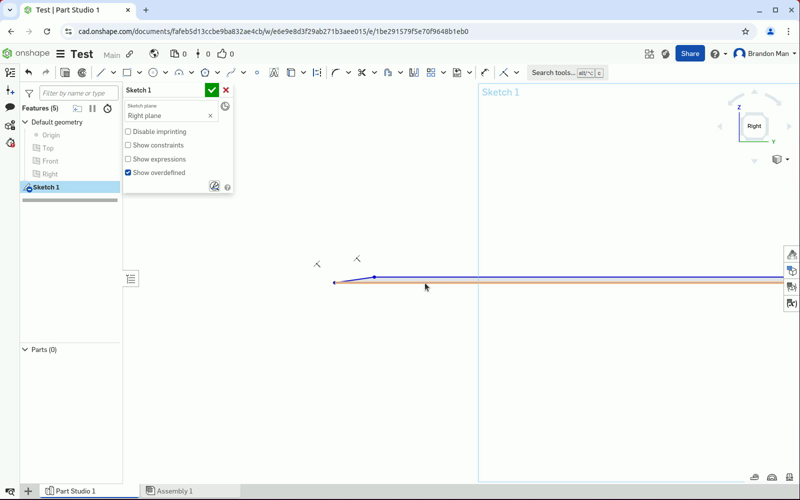
click(425, 282)
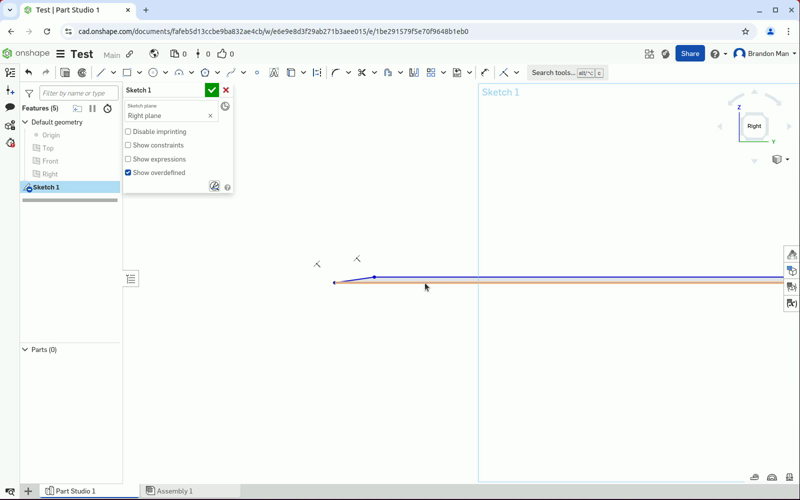
scroll(-6)
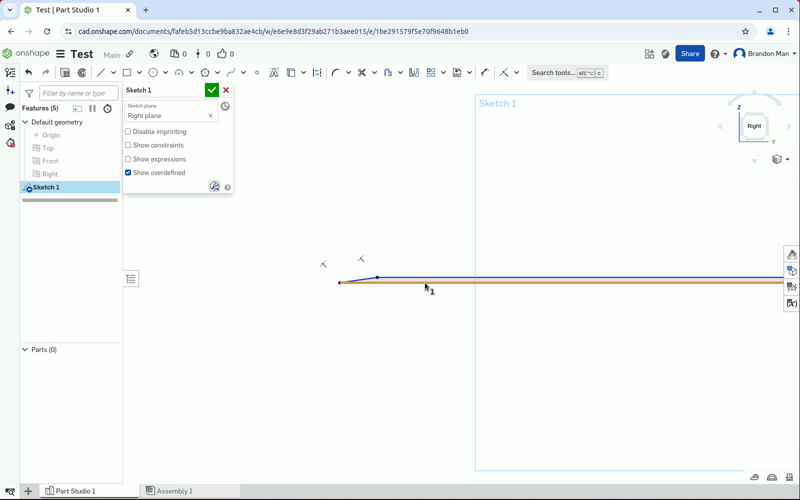
scroll(-6)
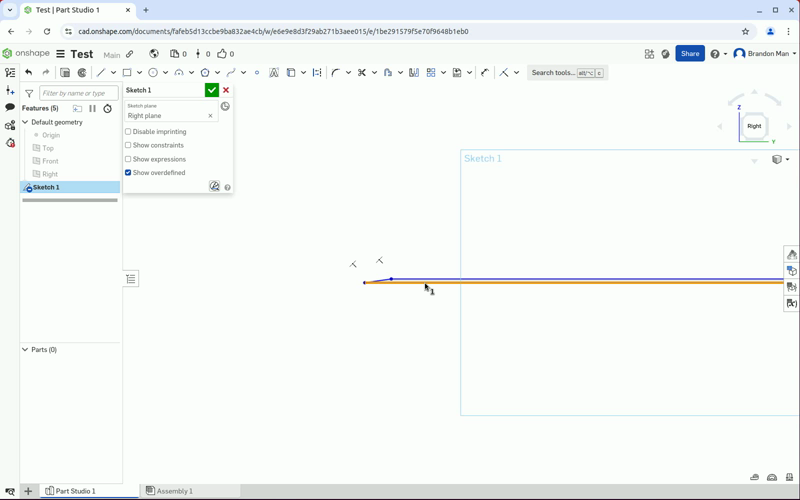
scroll(-6)
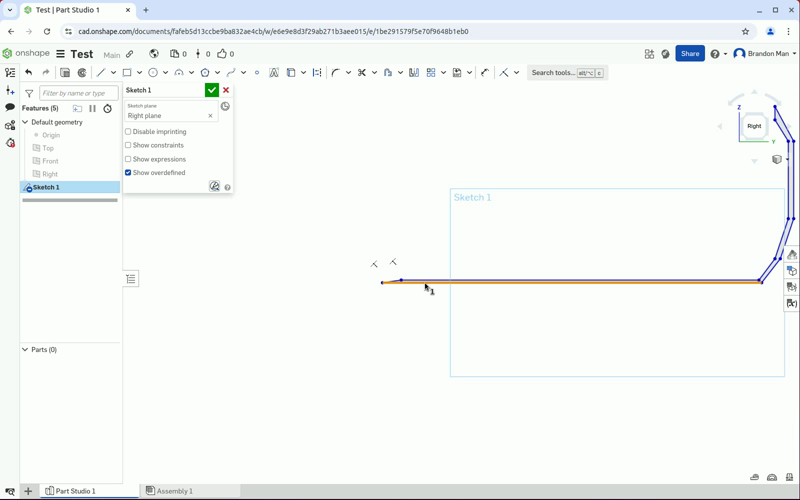
scroll(-6)
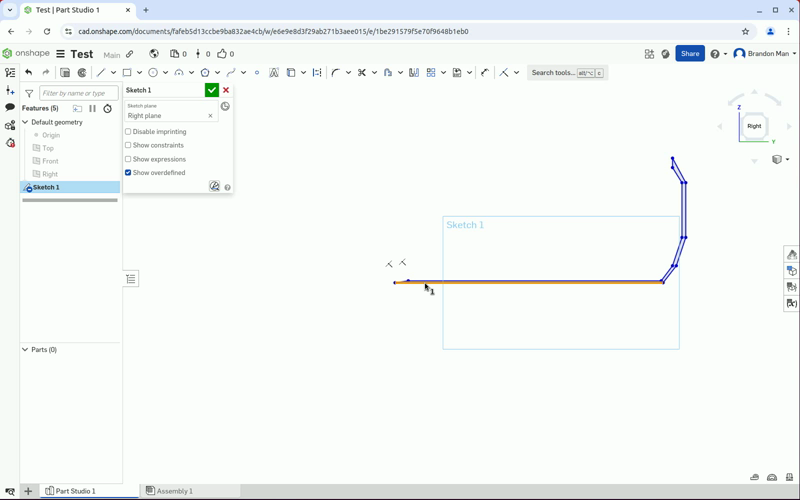
scroll(-6)
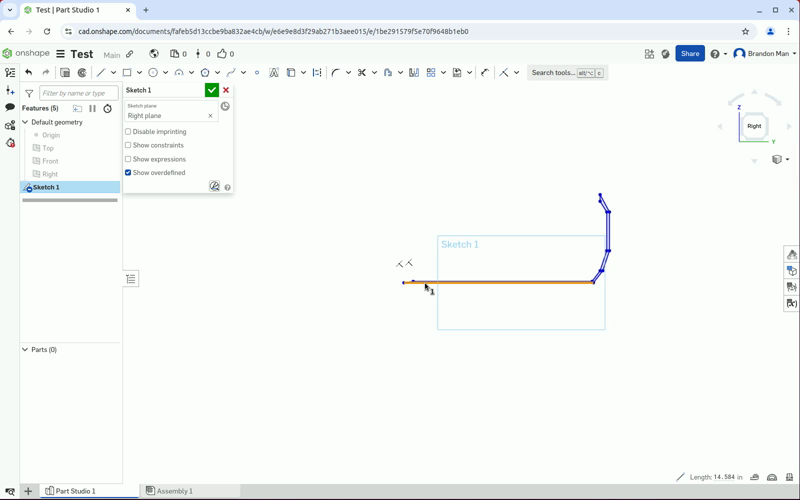
scroll(-6)
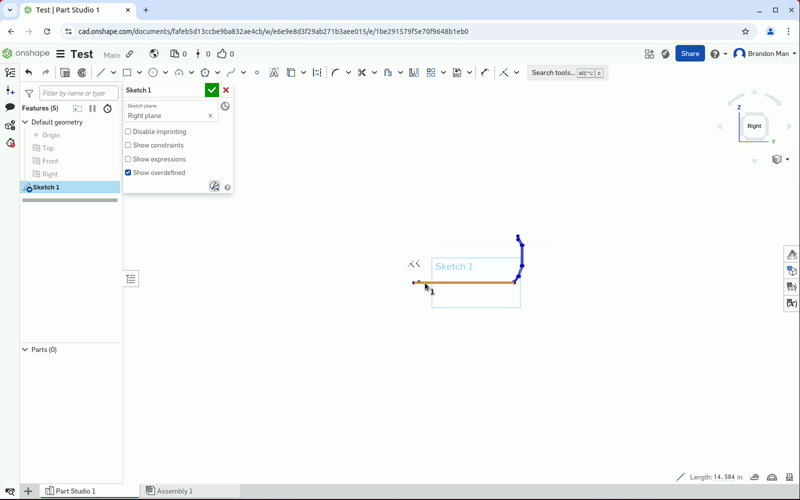
scroll(-6)
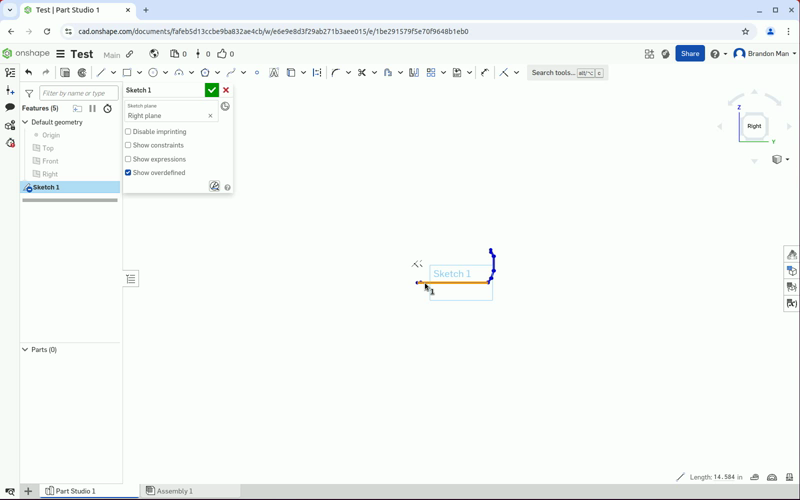
mouse_move(73, 352)
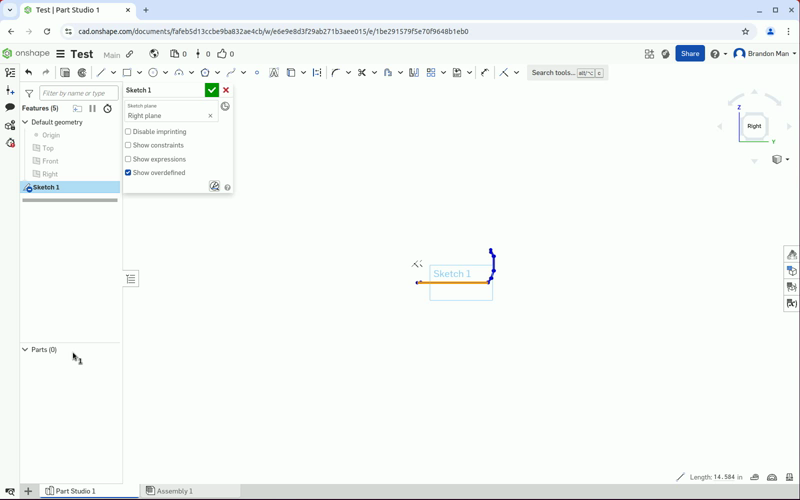
key(shift+y)
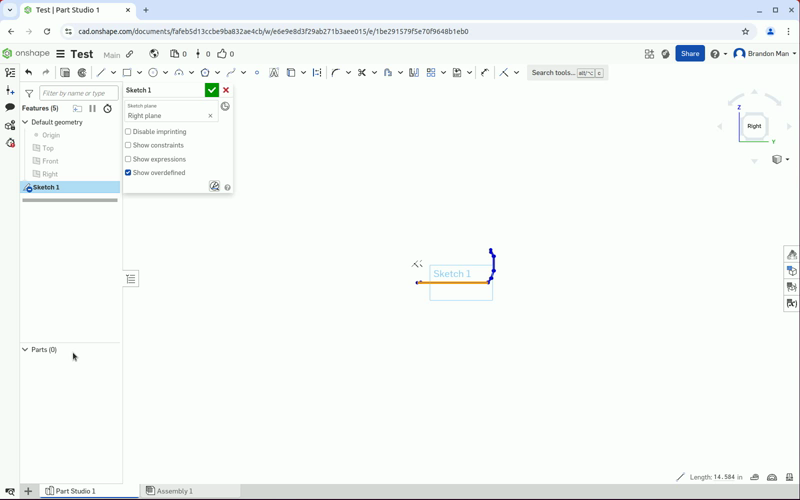
key(shift+e)
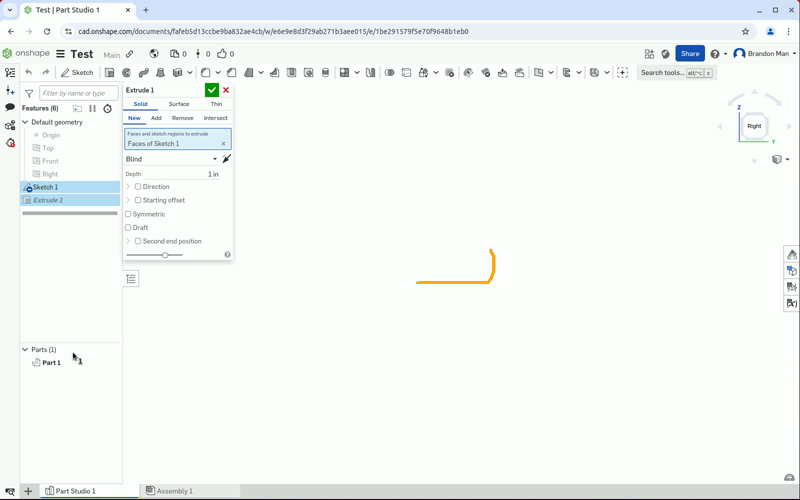
mouse_move(143, 106)
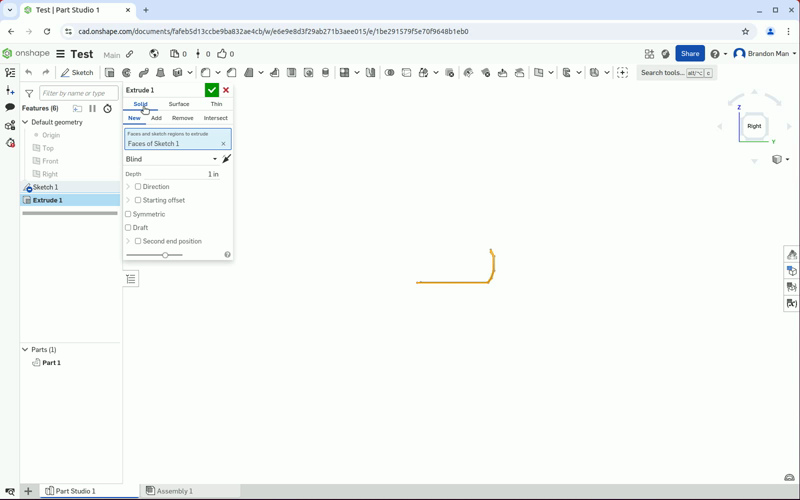
click(143, 106)
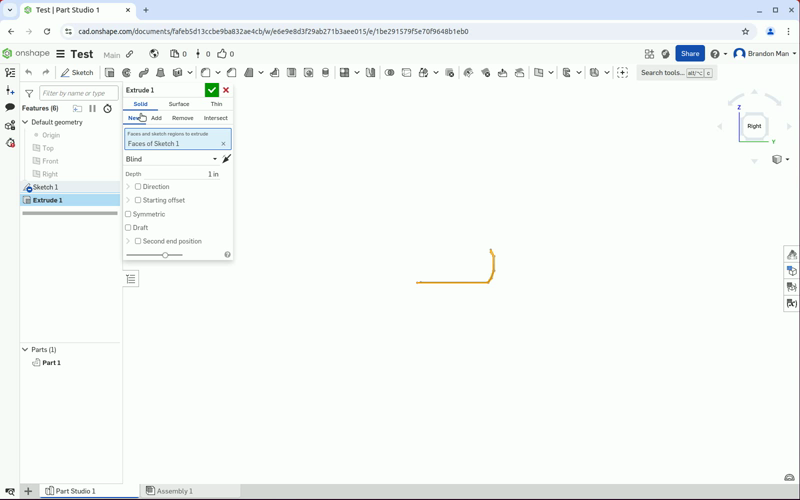
mouse_move(137, 120)
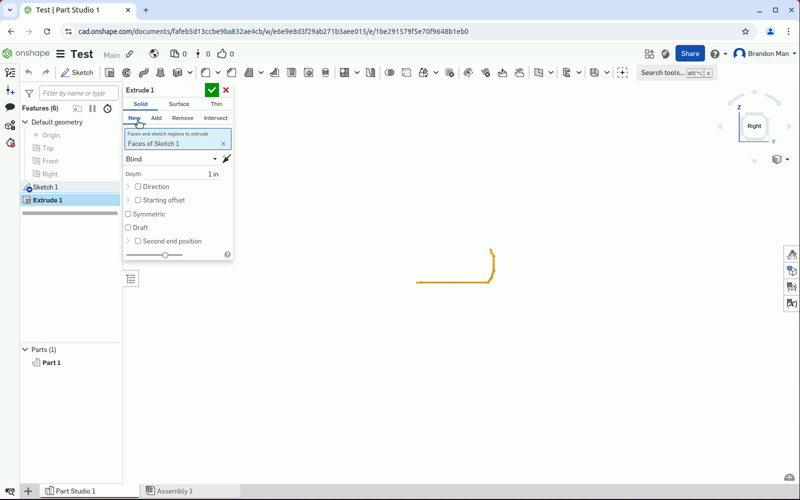
click(137, 120)
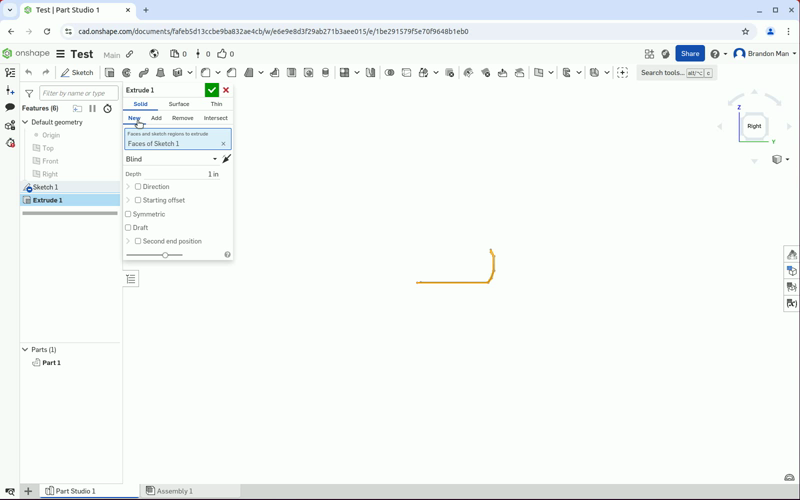
key(tab, 4)
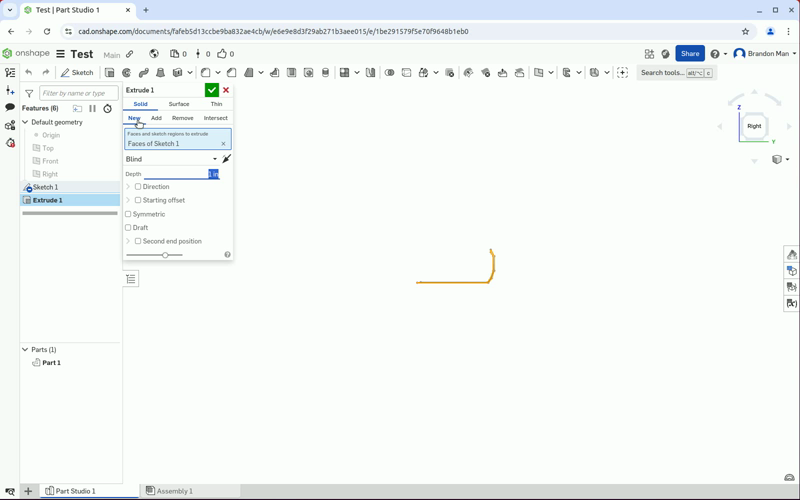
text(23.108)
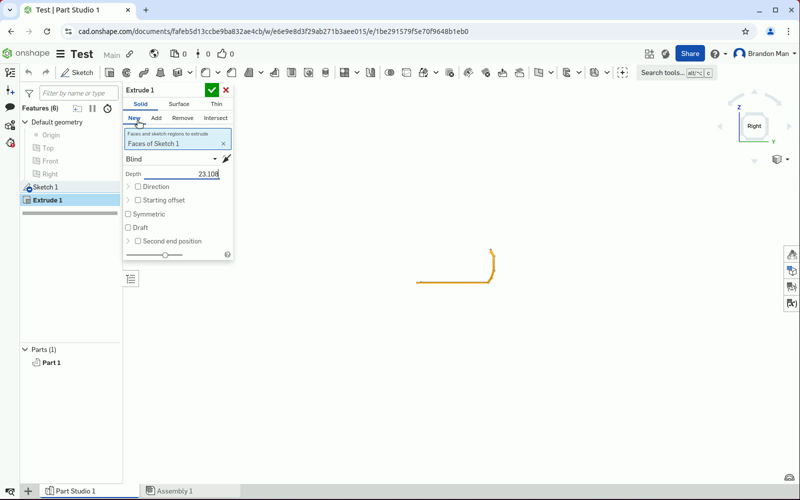
key(enter)
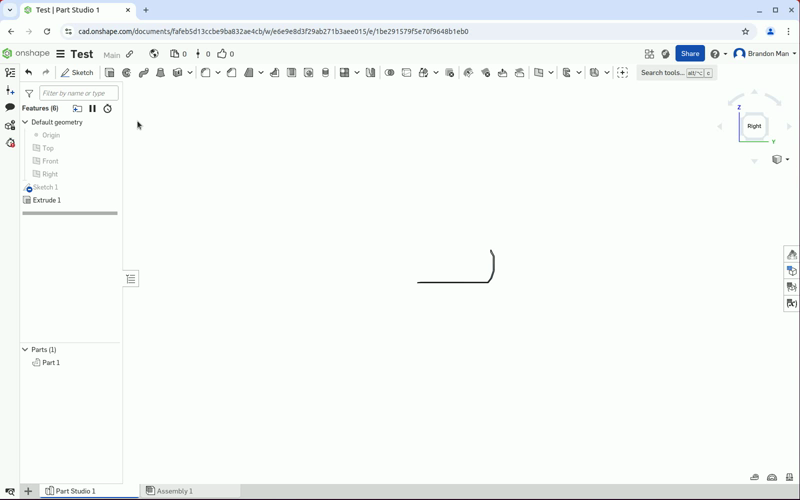
key(shift+h)
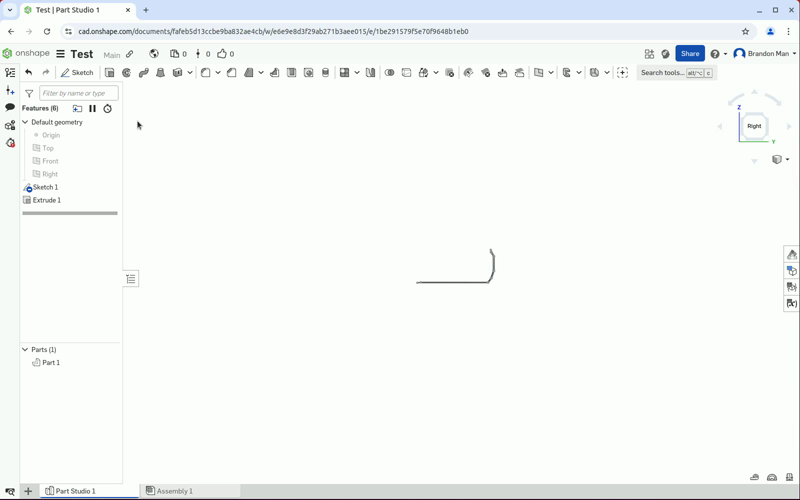
key(shift+h)
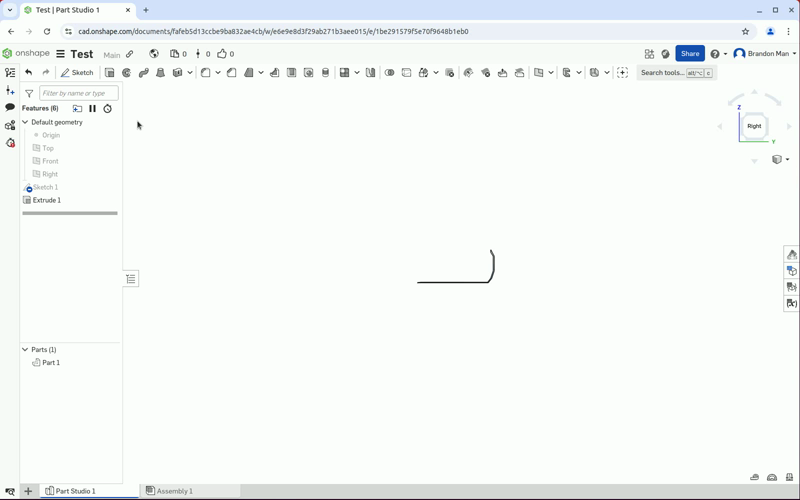
mouse_move(73, 189)
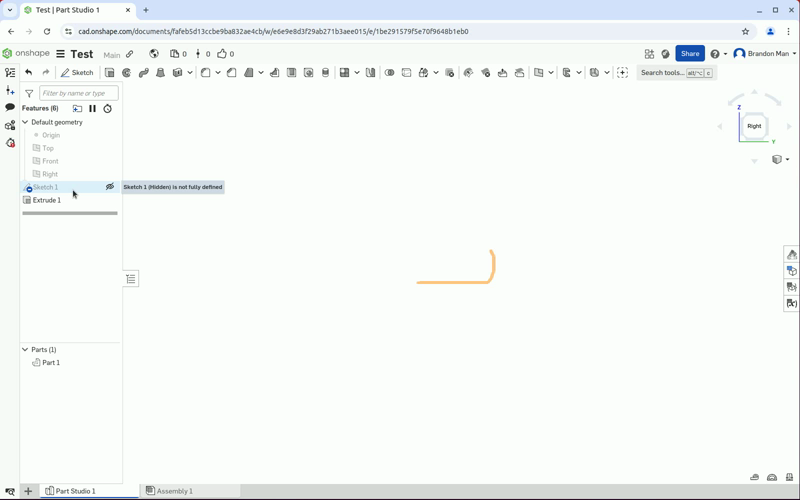
click(73, 189)
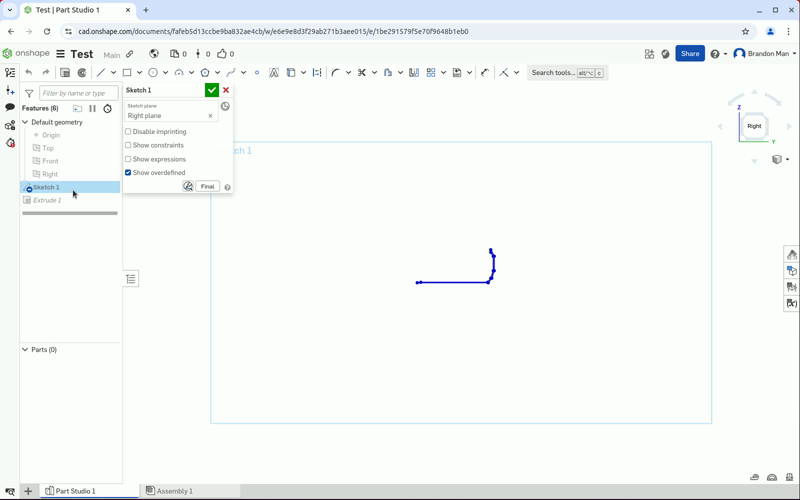
mouse_move(229, 92)
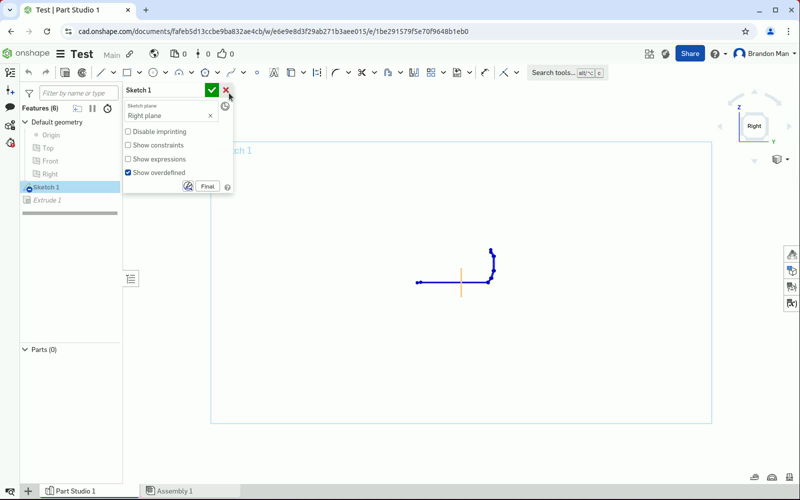
click(229, 92)
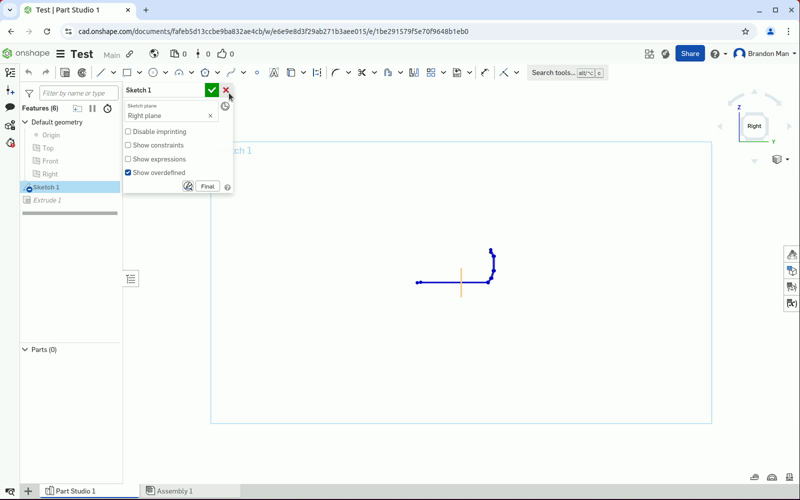
key(shift+s)
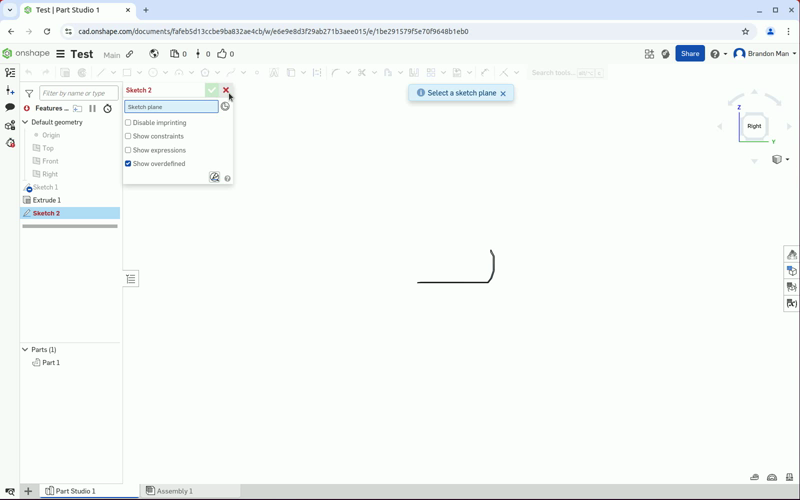
mouse_move(73, 176)
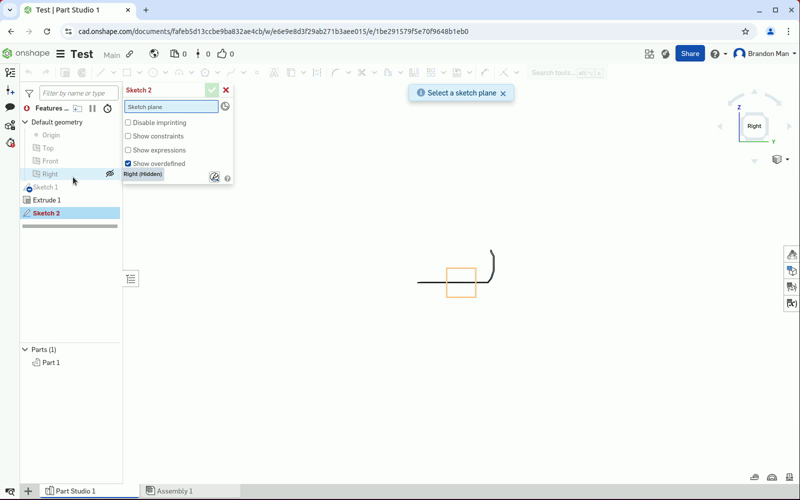
click(73, 176)
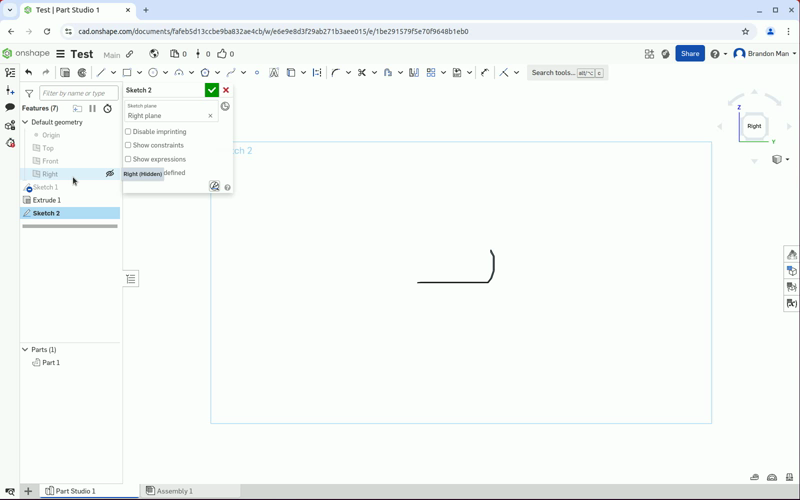
mouse_move(73, 352)
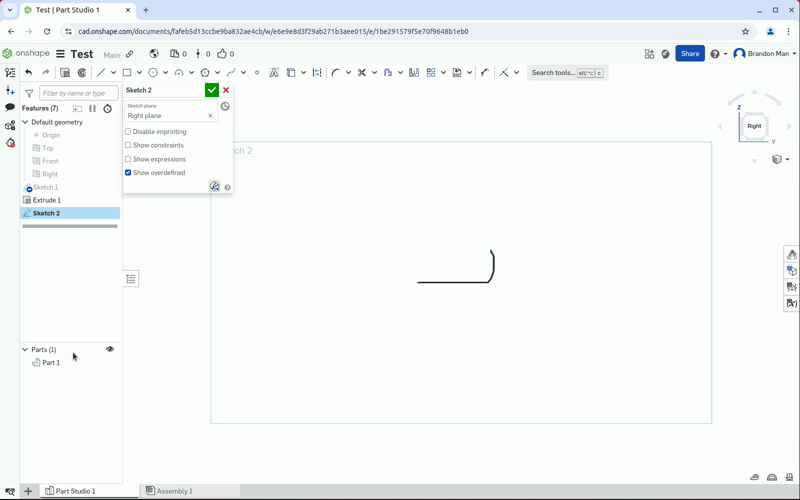
key(y)
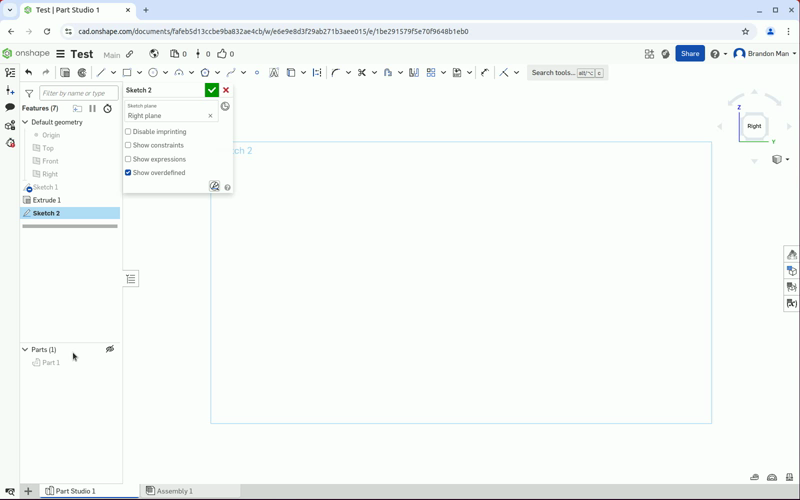
key(l)
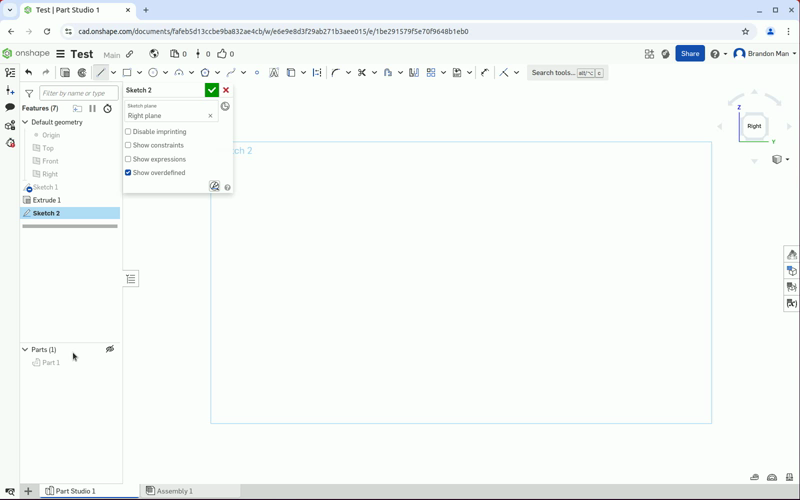
key_down(shift)
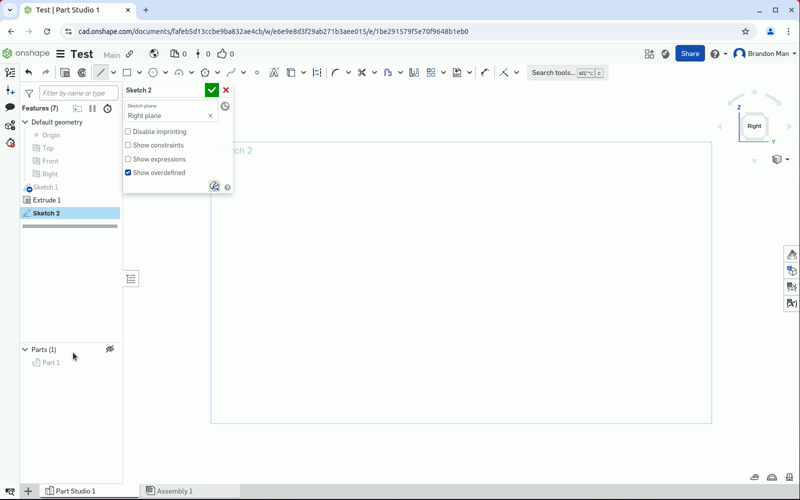
mouse_move(487, 282)
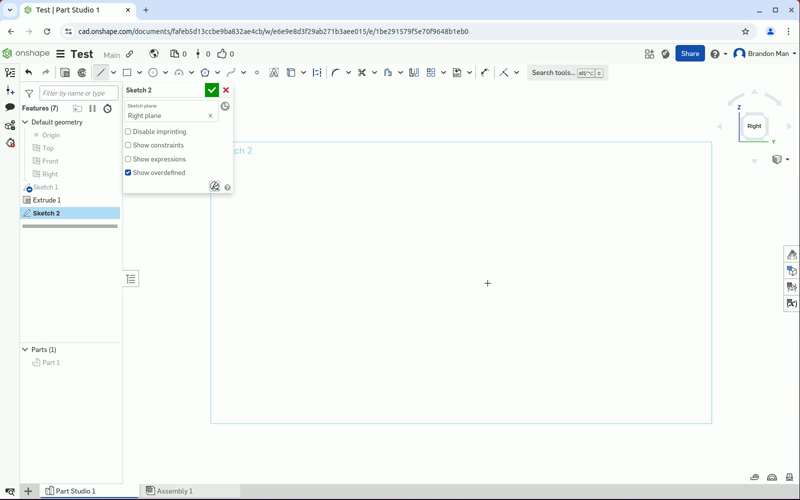
click(487, 282)
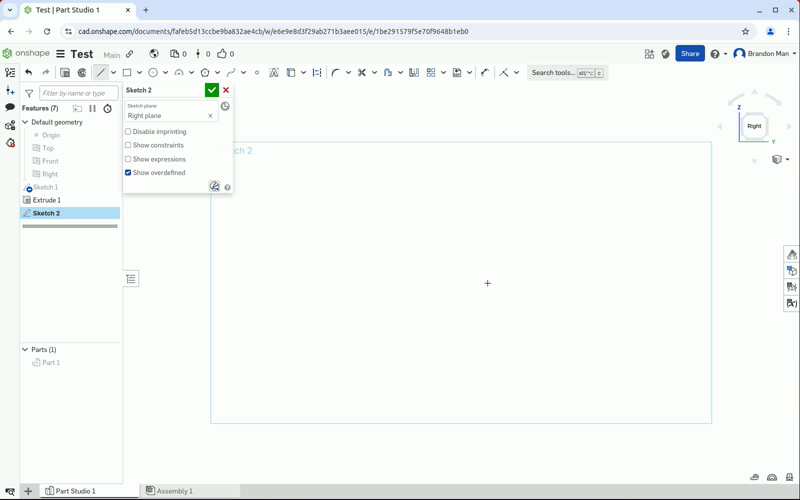
key_up(shift)
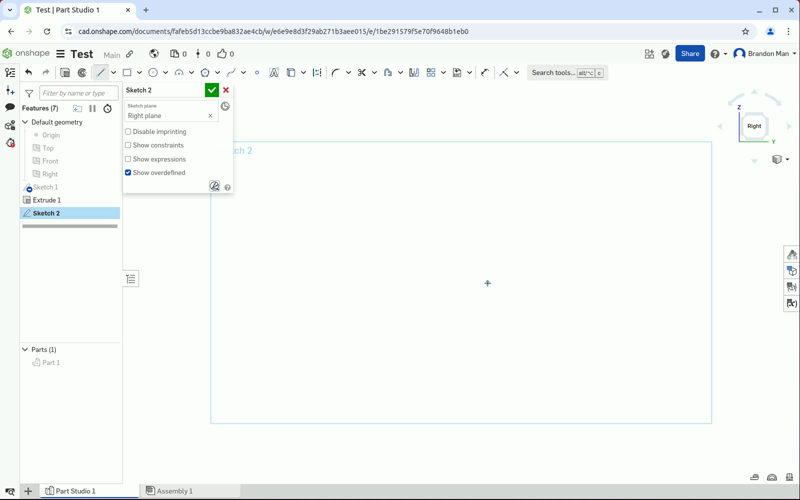
key_down(shift)
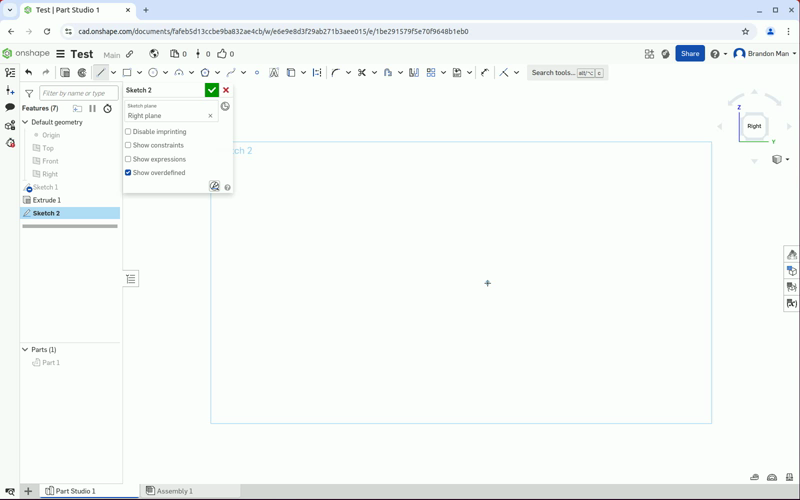
mouse_move(517, 282)
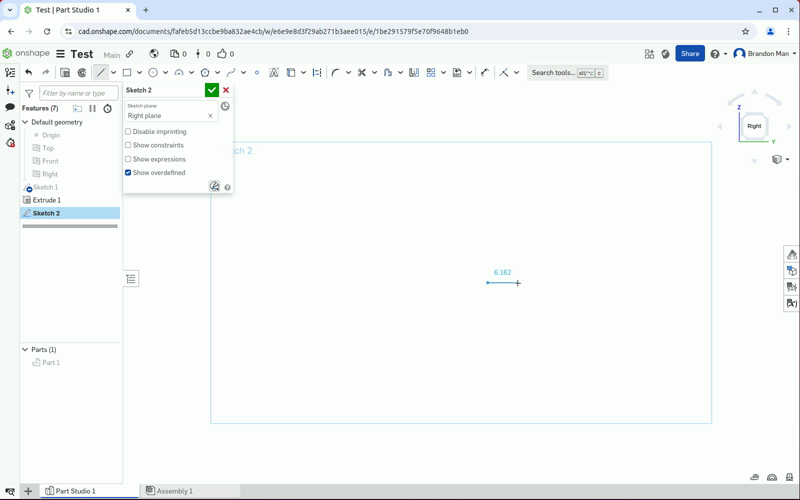
mouse_move(493, 282)
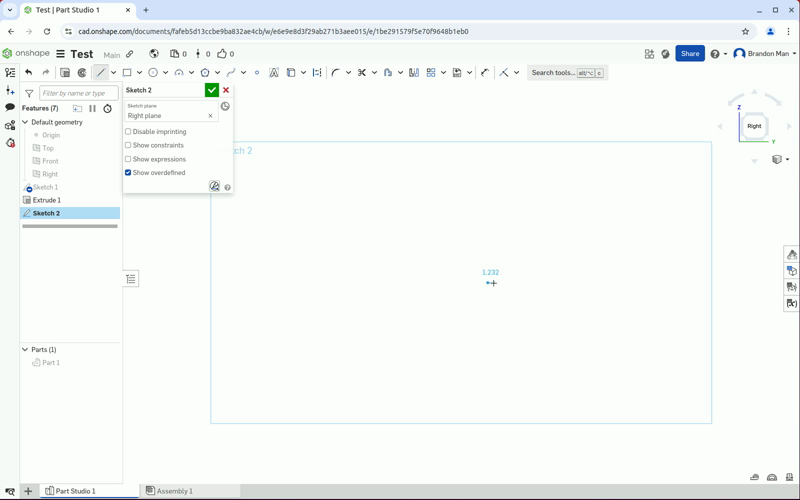
scroll(6)
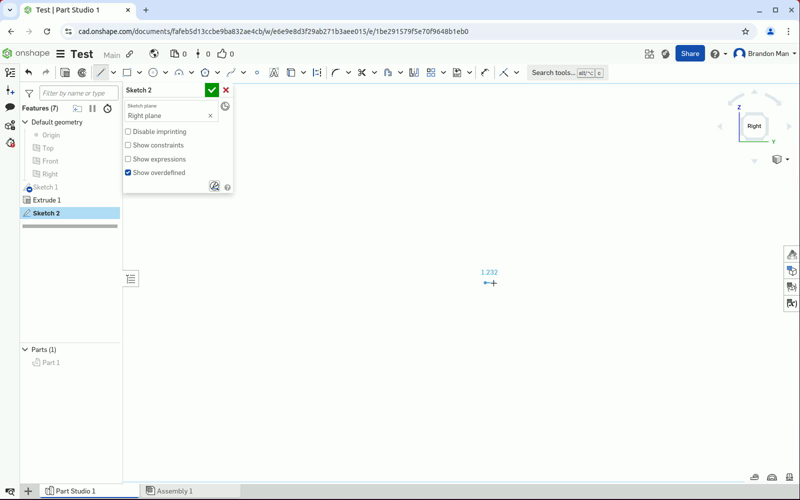
scroll(6)
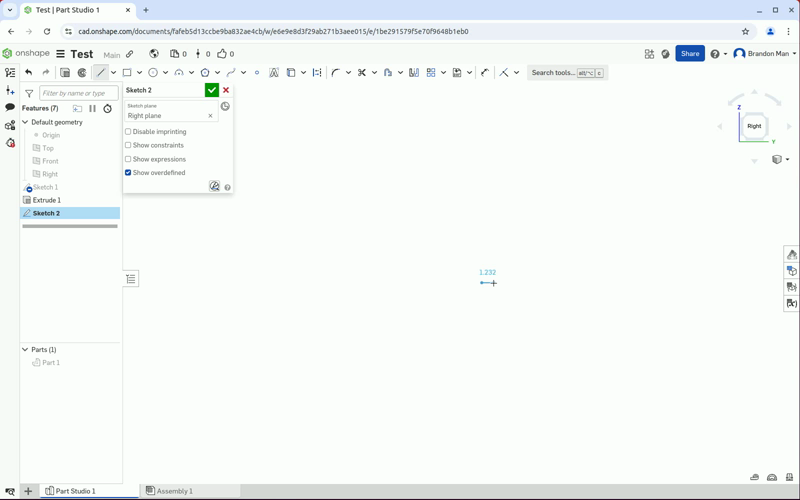
scroll(6)
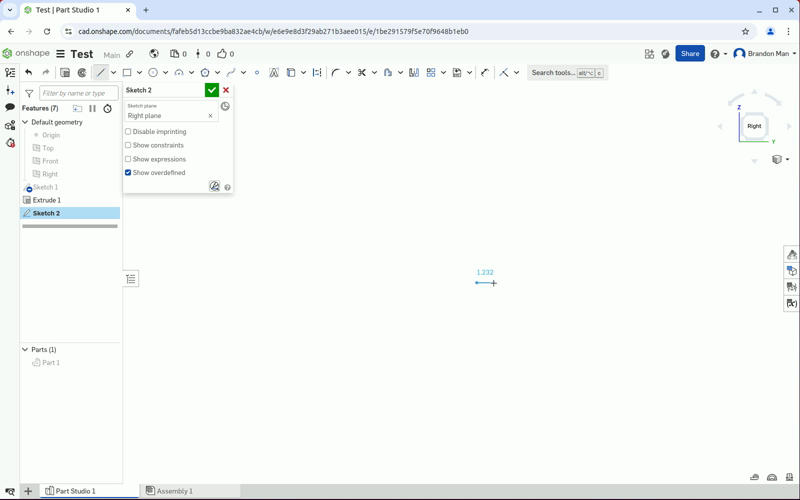
scroll(6)
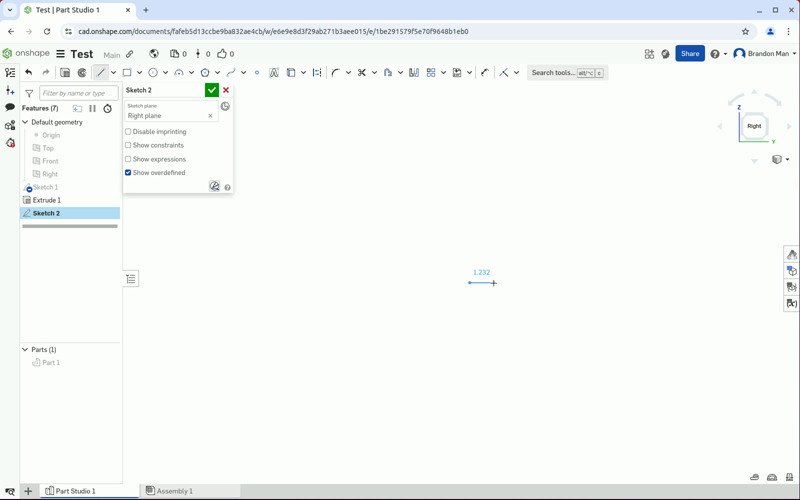
scroll(6)
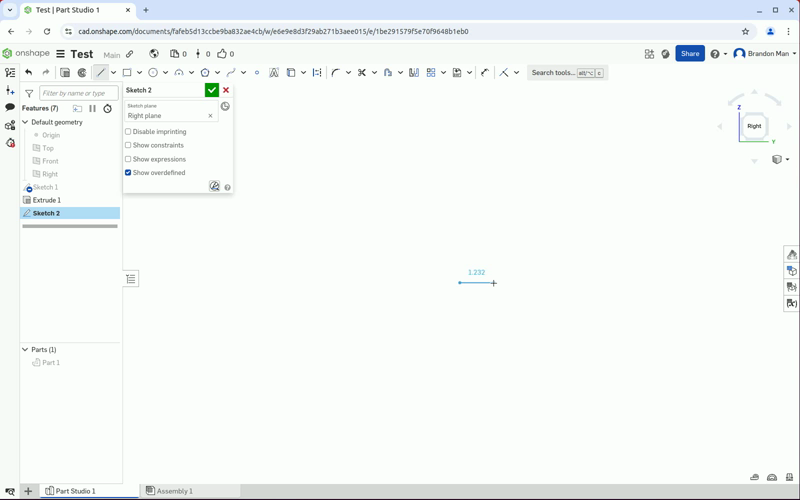
scroll(6)
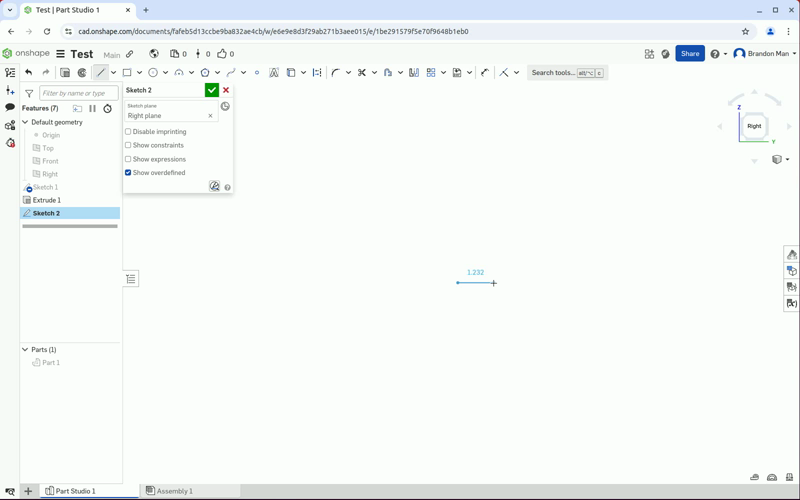
scroll(6)
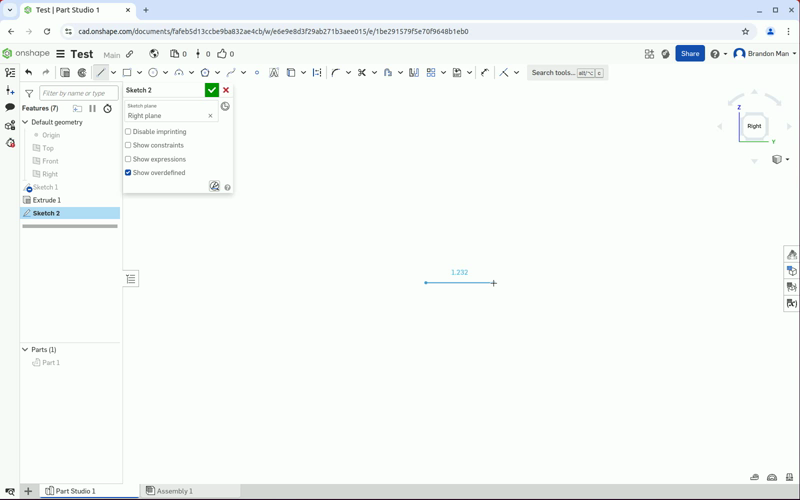
click(493, 282)
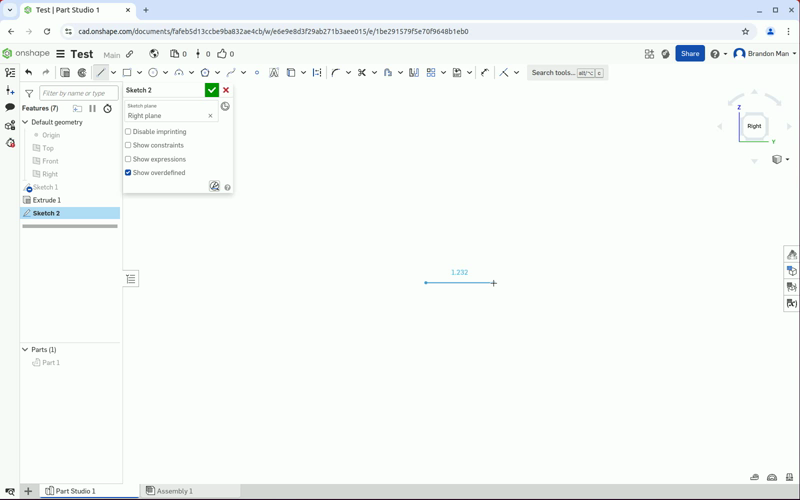
scroll(-6)
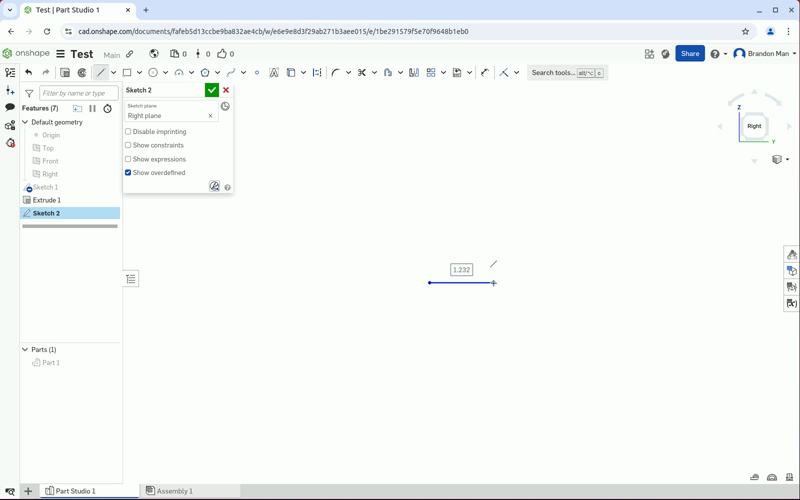
scroll(-6)
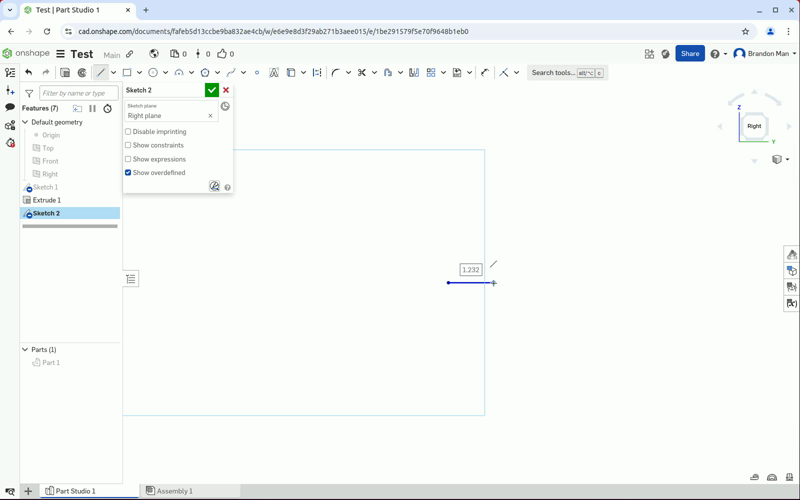
scroll(-6)
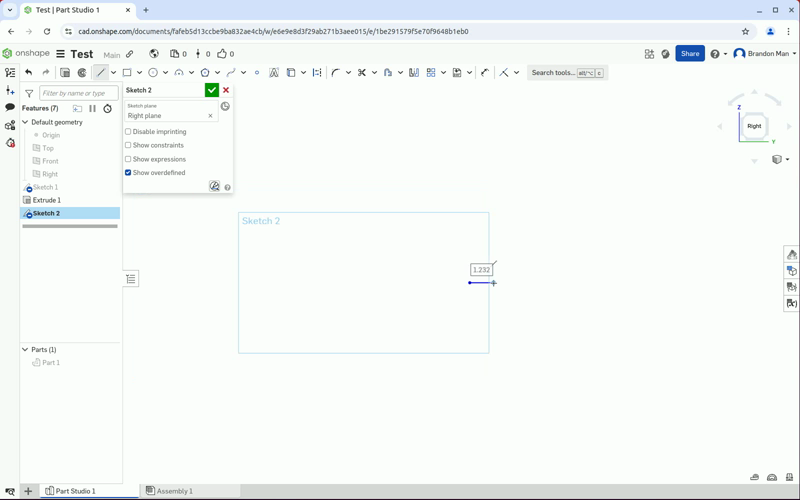
scroll(-6)
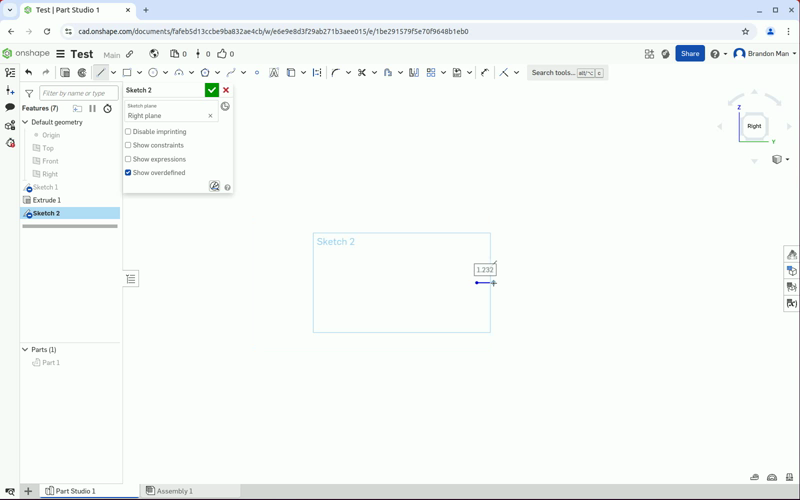
scroll(-6)
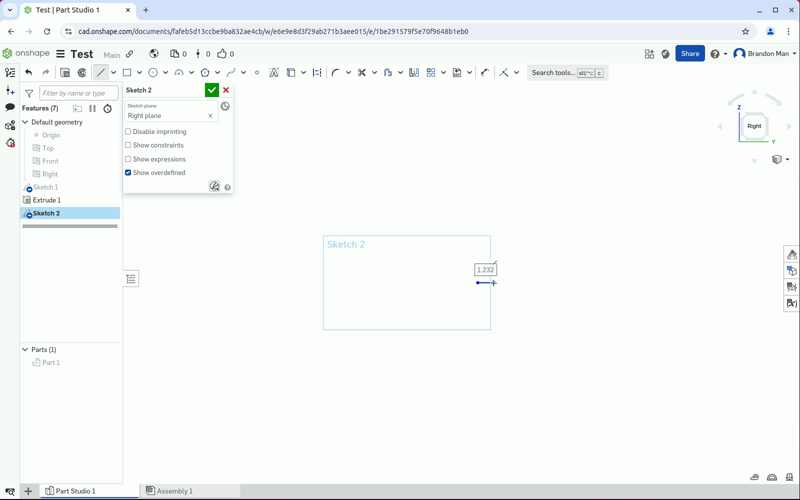
scroll(-6)
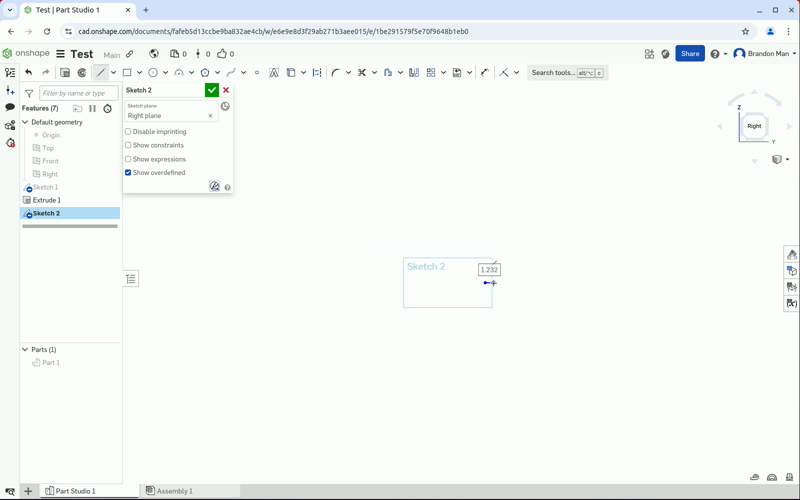
scroll(-6)
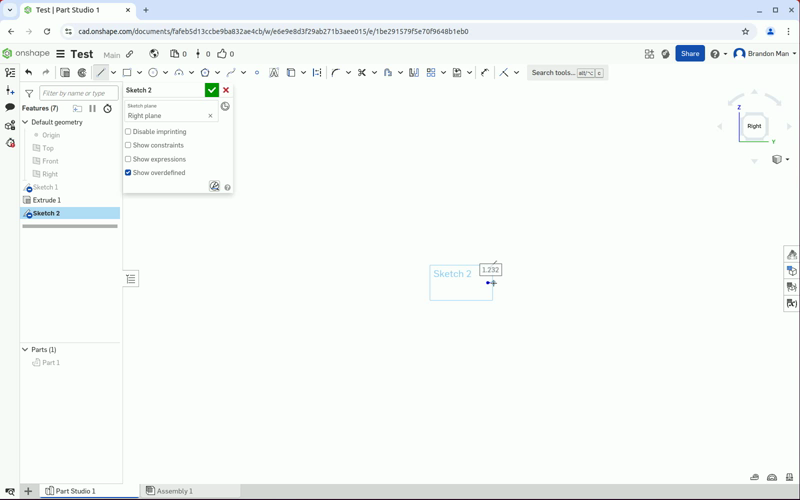
key_up(shift)
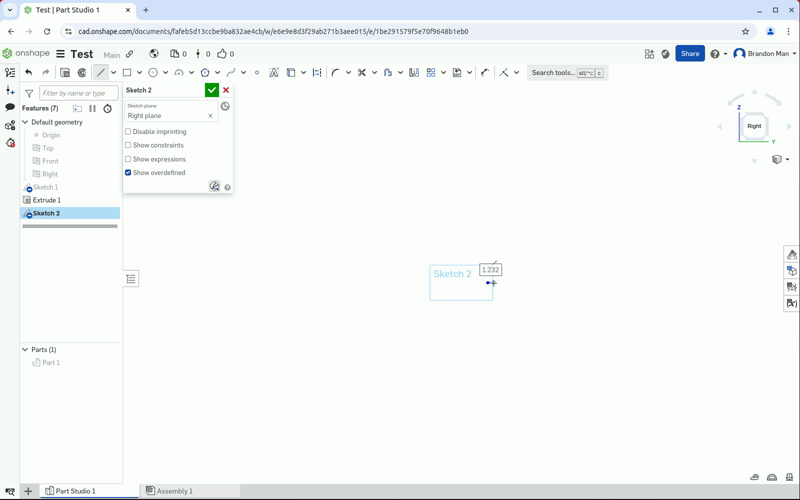
key_down(shift)
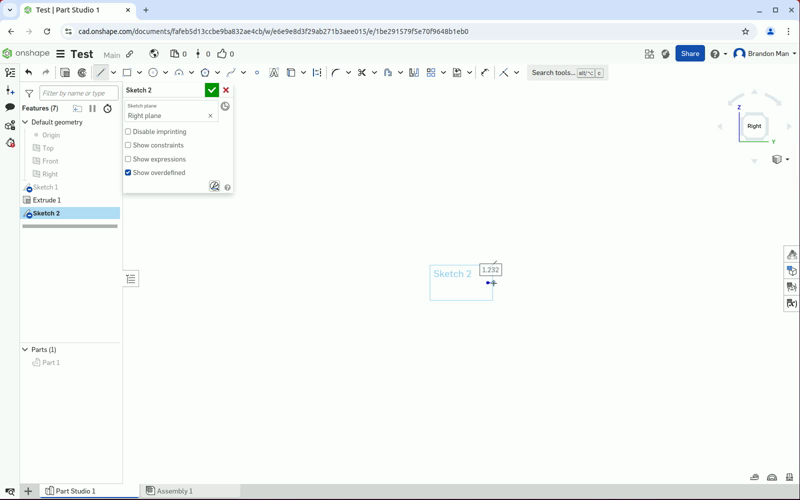
mouse_move(523, 282)
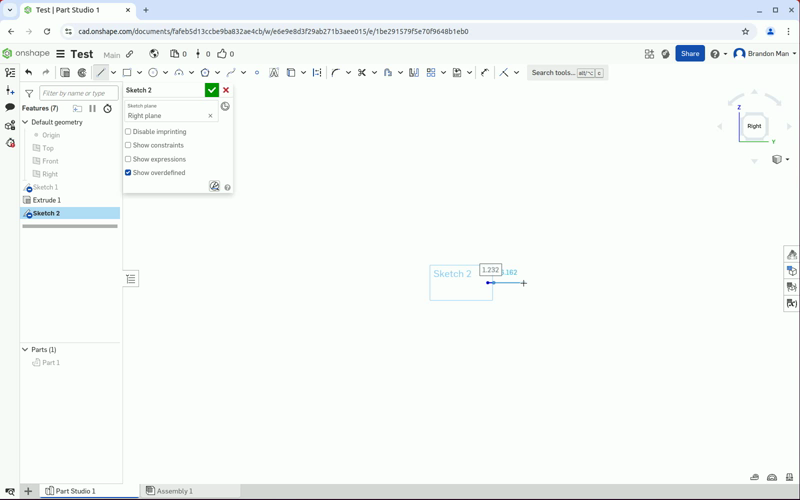
mouse_move(491, 277)
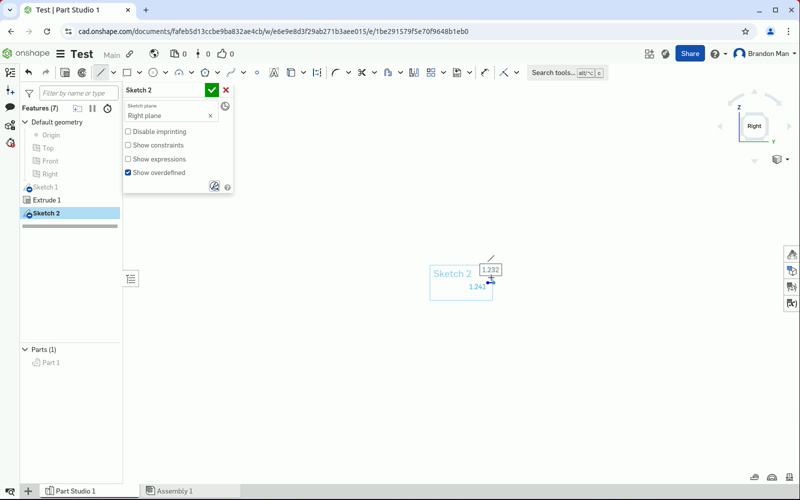
scroll(6)
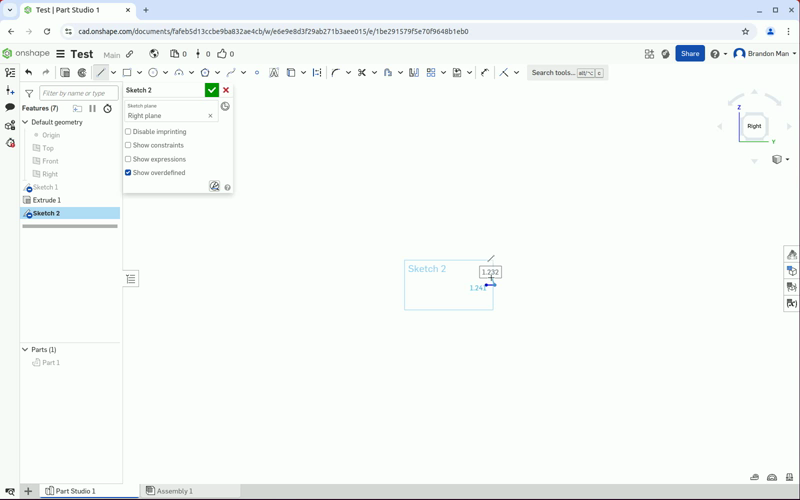
scroll(6)
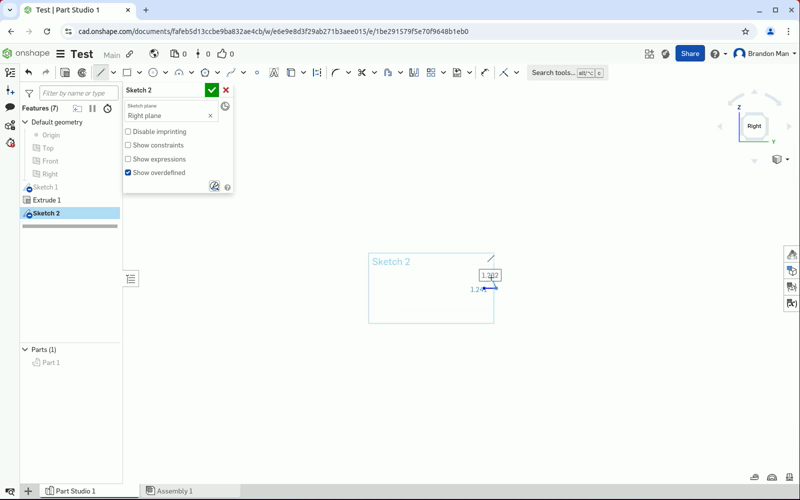
scroll(6)
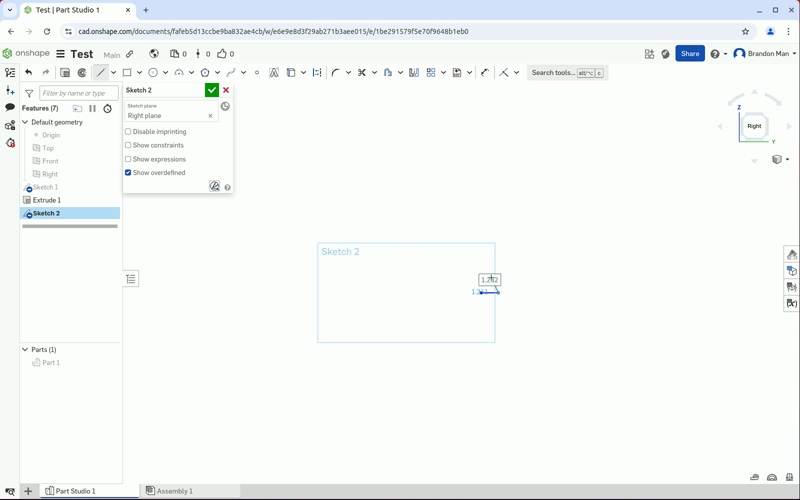
scroll(6)
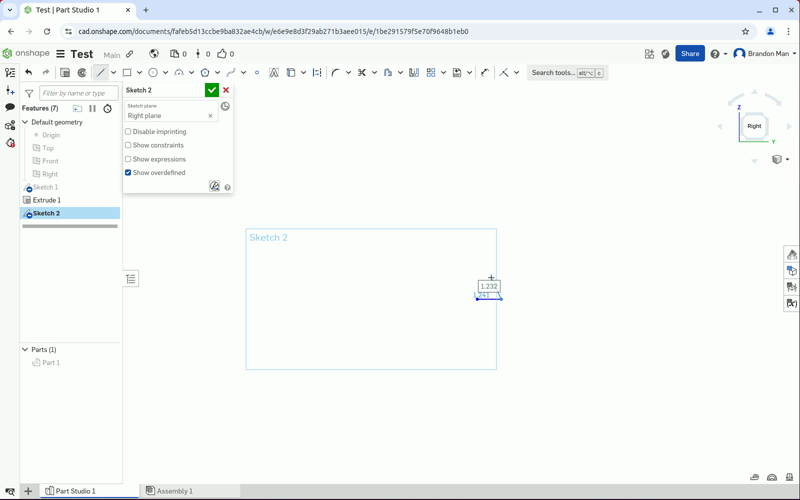
scroll(6)
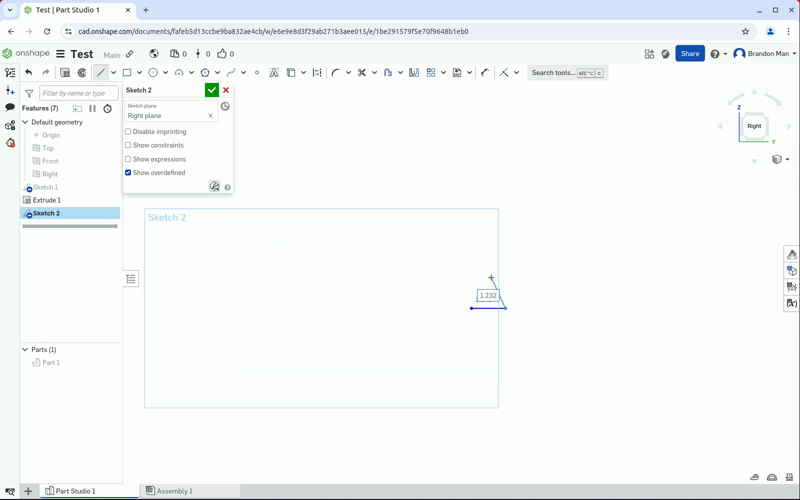
scroll(6)
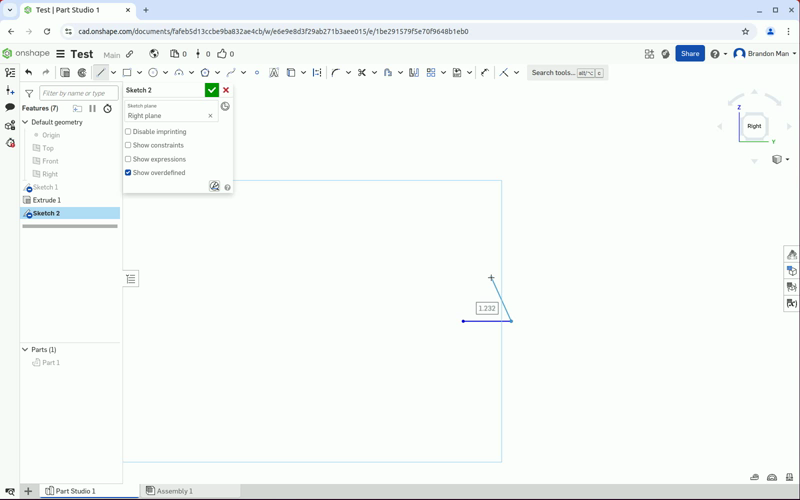
scroll(6)
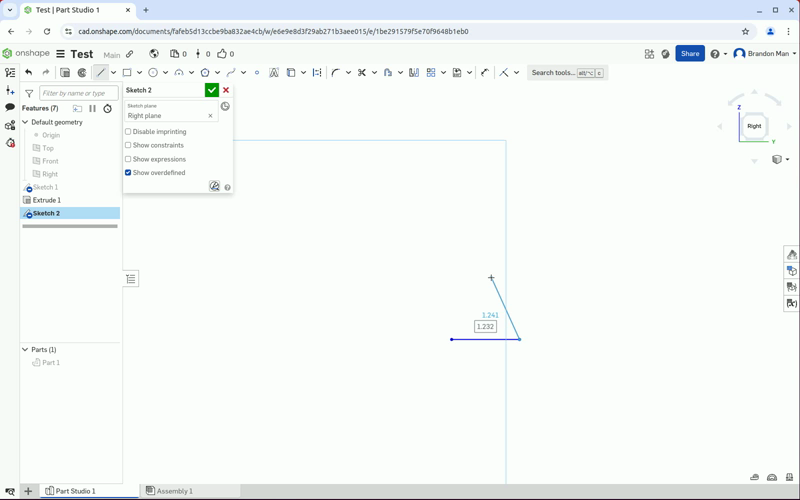
click(491, 277)
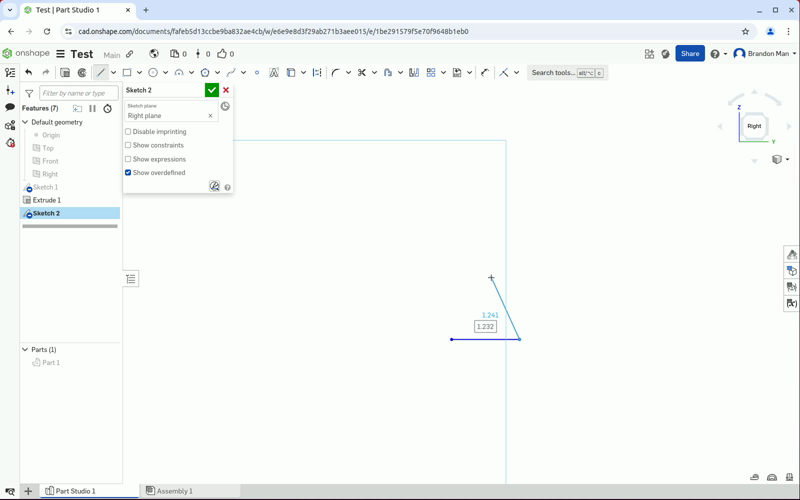
scroll(-6)
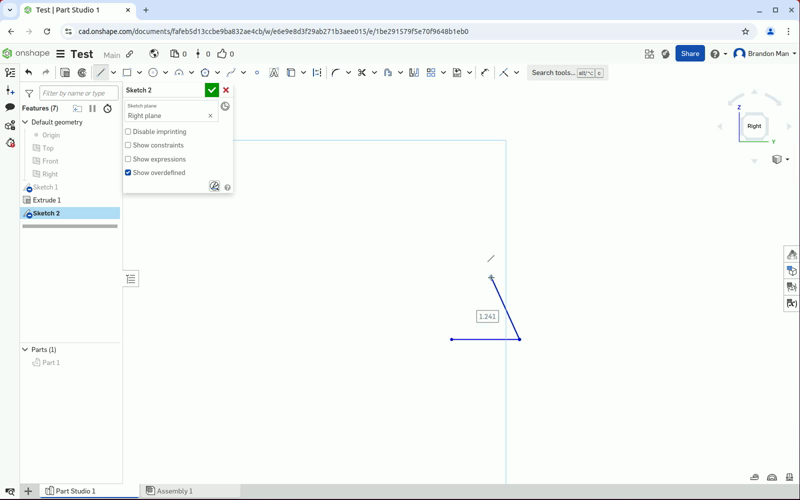
scroll(-6)
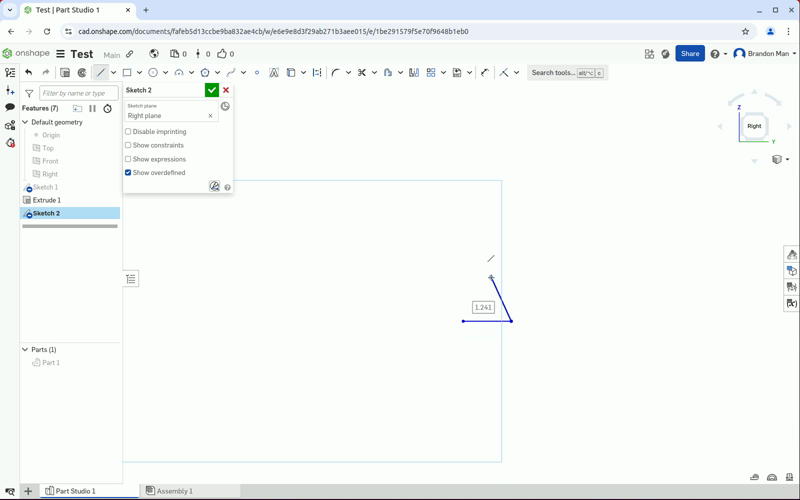
scroll(-6)
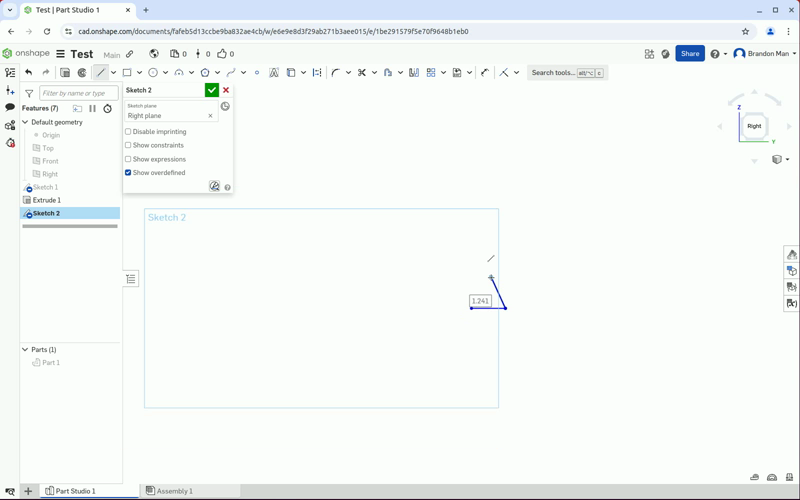
scroll(-6)
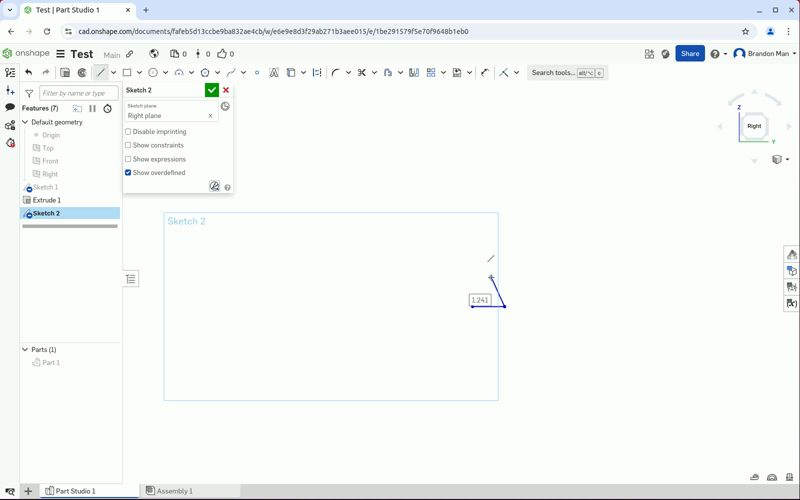
scroll(-6)
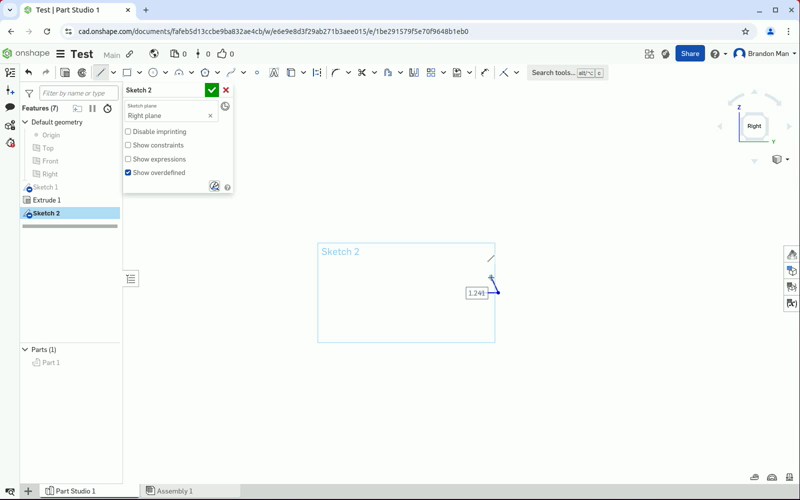
scroll(-6)
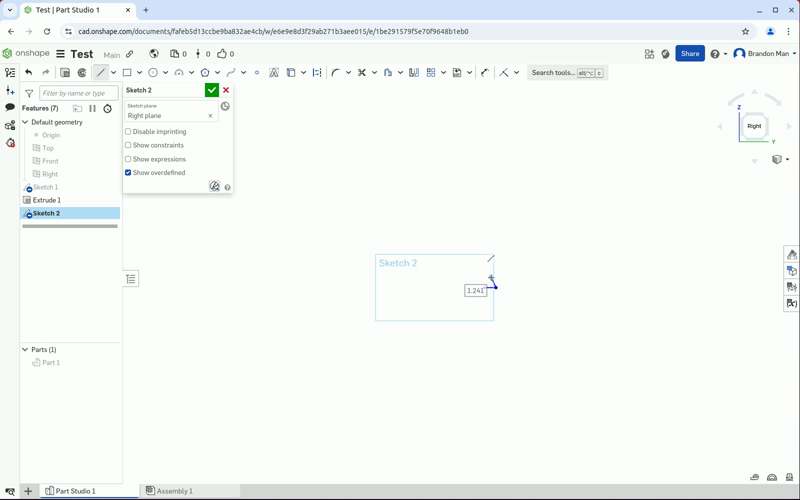
scroll(-6)
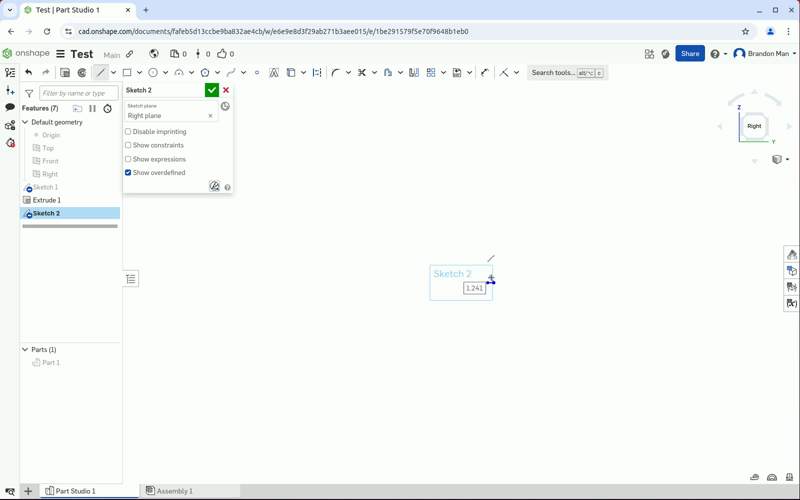
key_up(shift)
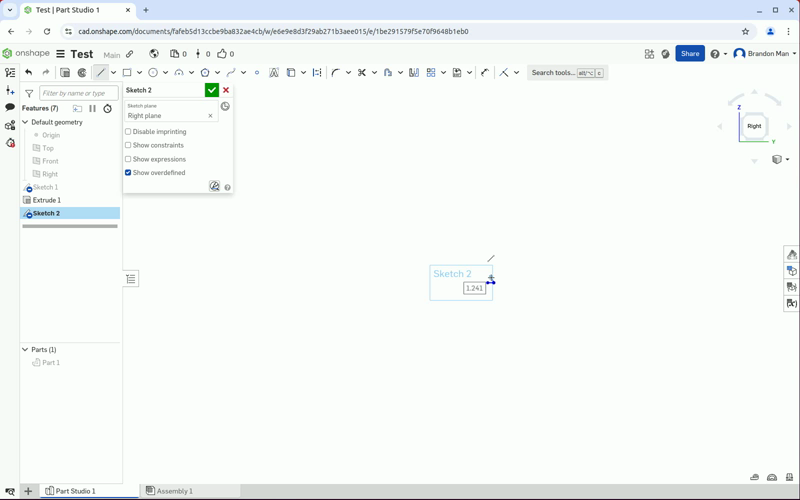
mouse_move(521, 277)
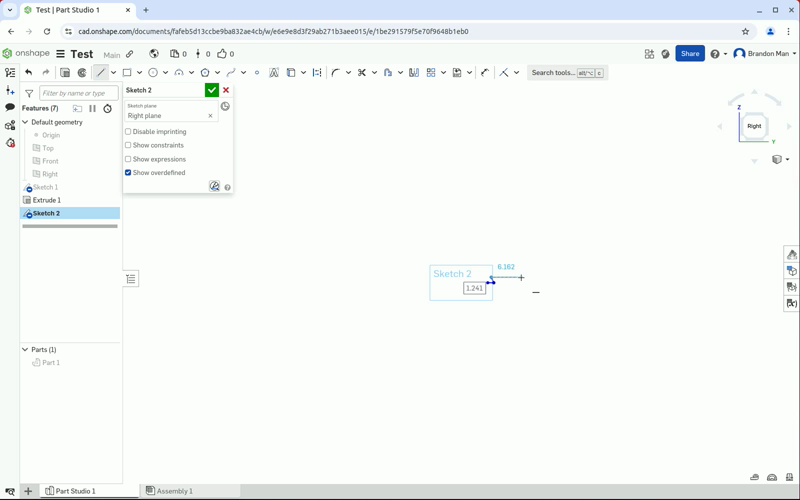
key_down(shift)
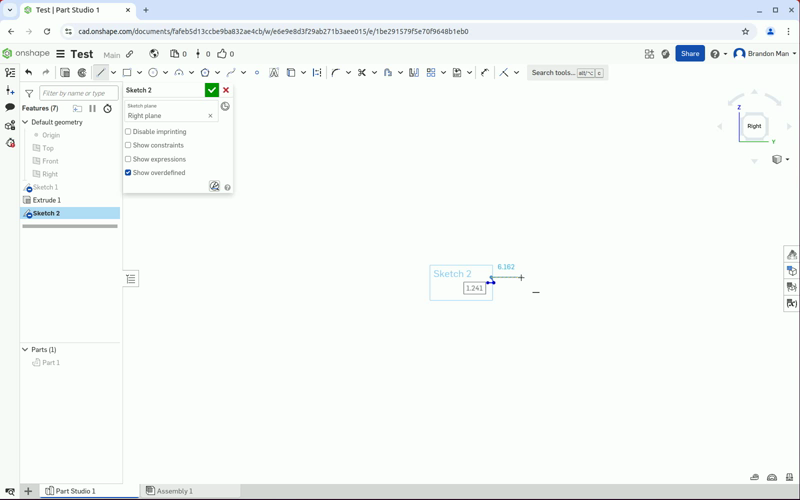
mouse_move(487, 282)
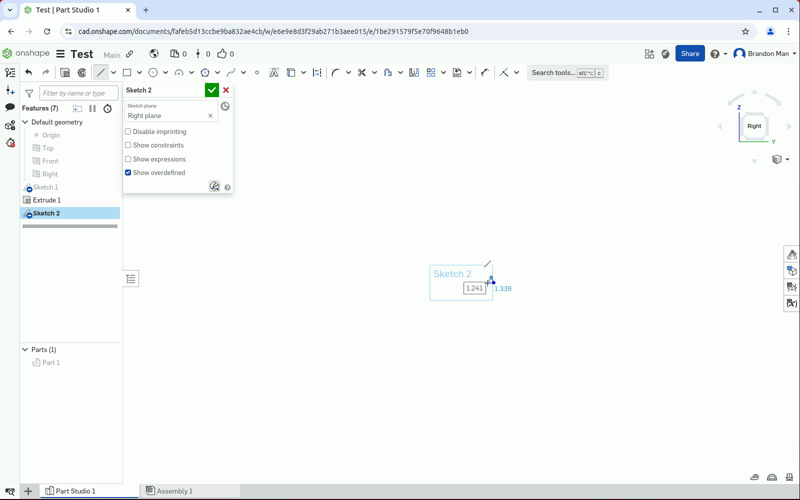
scroll(6)
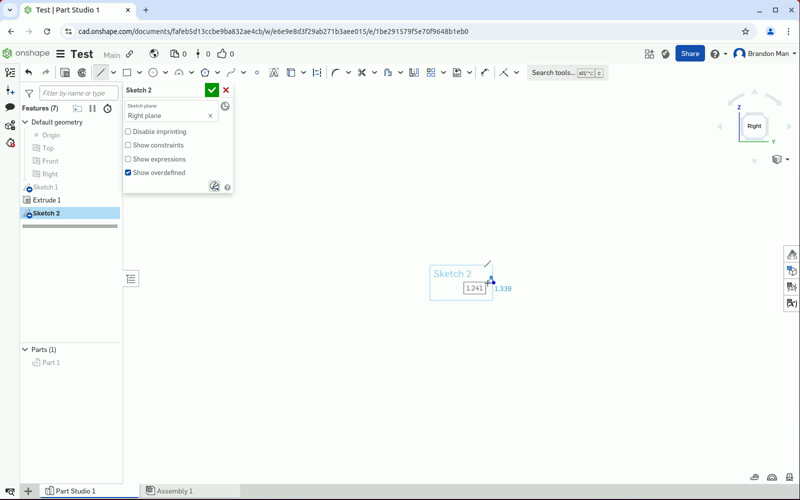
scroll(6)
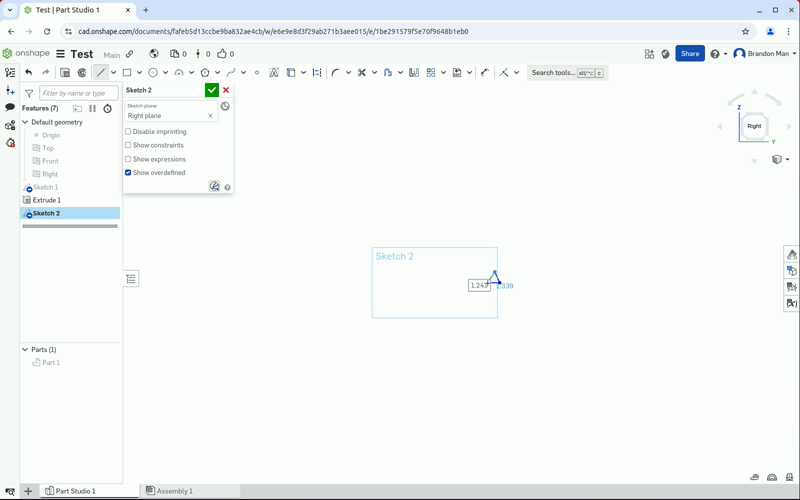
scroll(6)
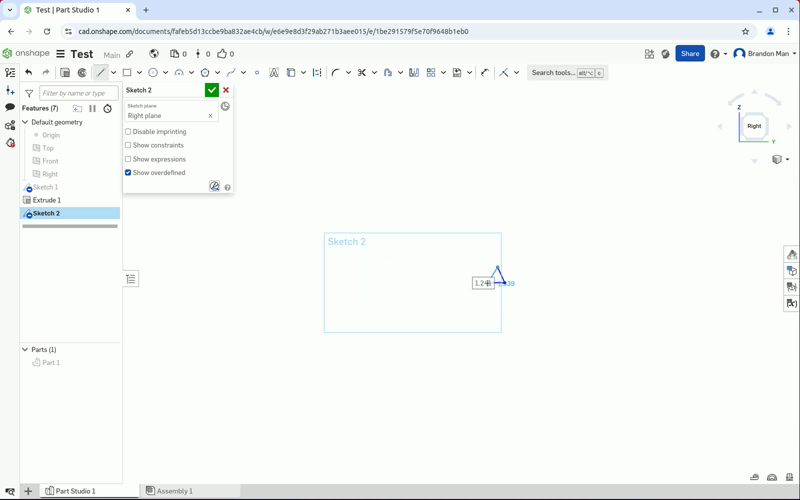
scroll(6)
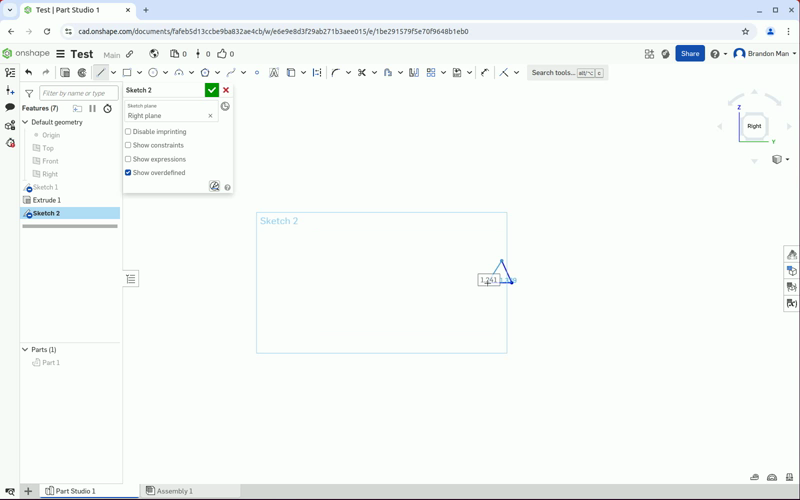
scroll(6)
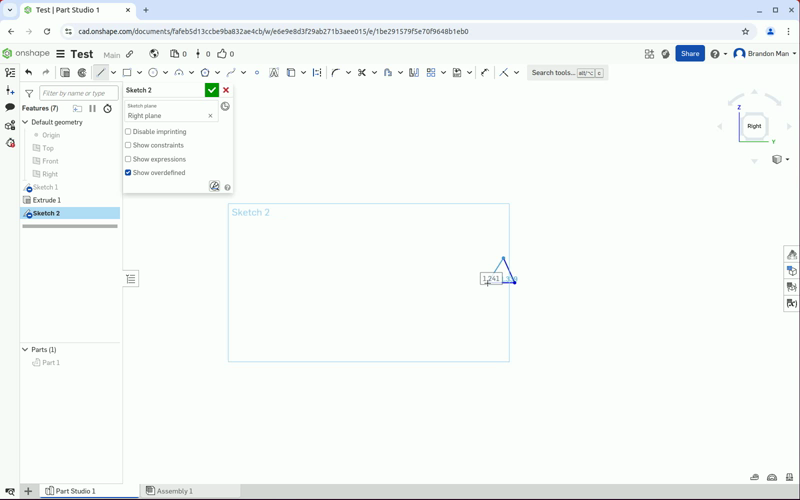
scroll(6)
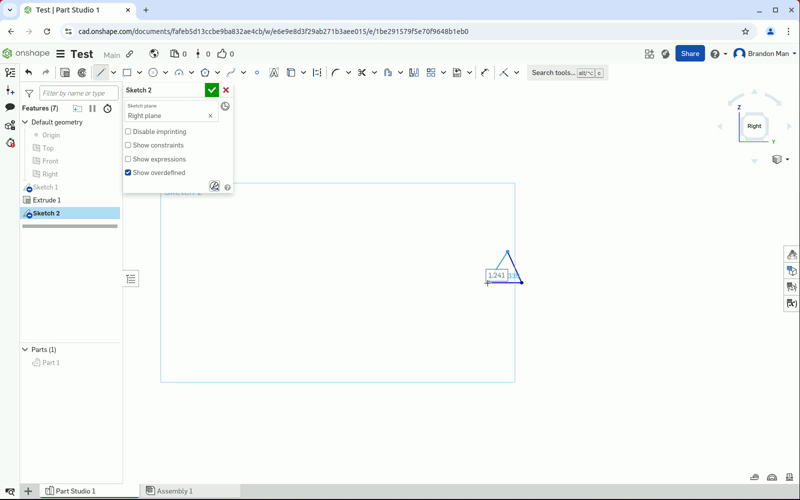
scroll(6)
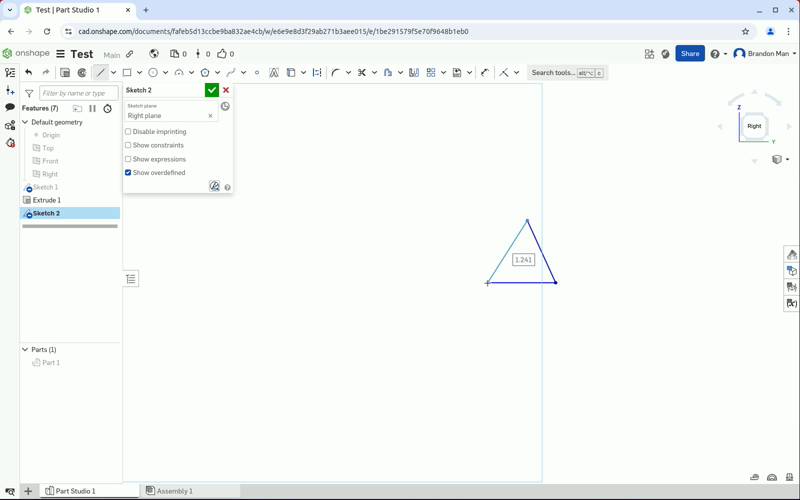
key_up(shift)
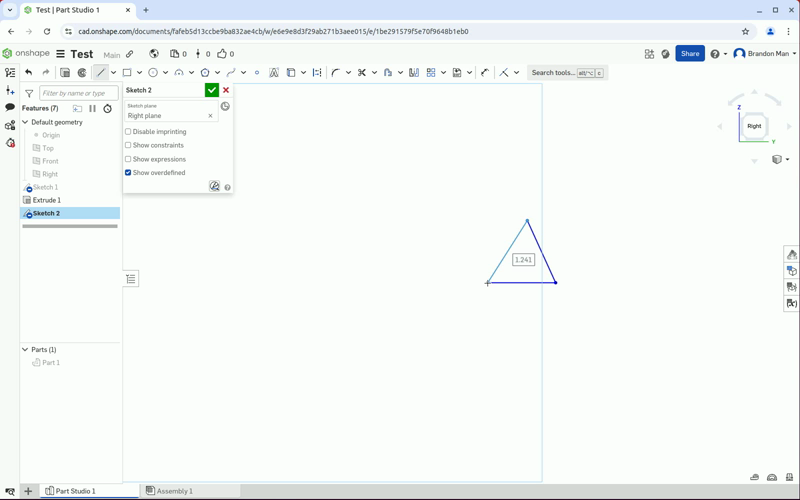
click(487, 282)
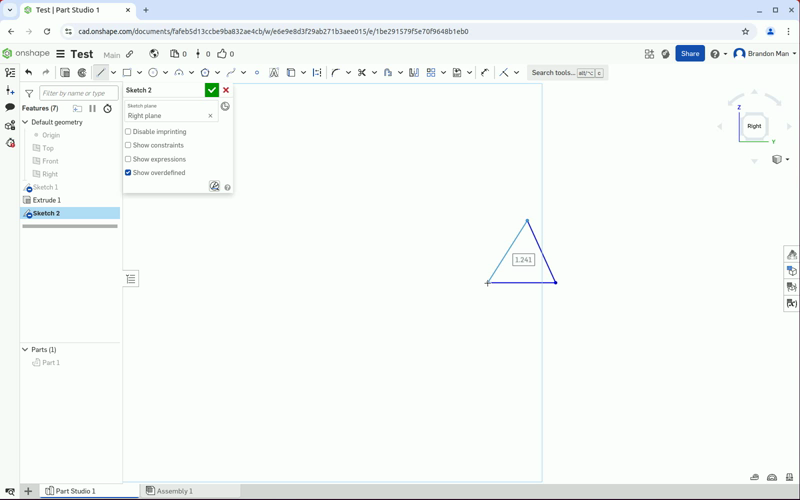
scroll(-6)
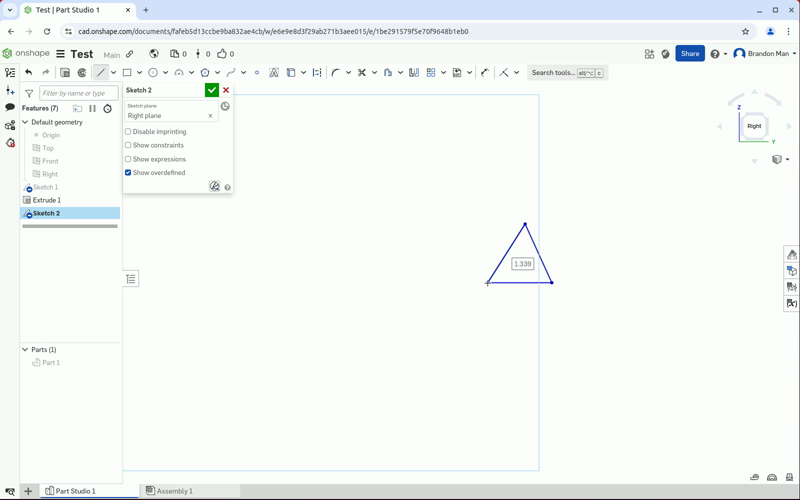
scroll(-6)
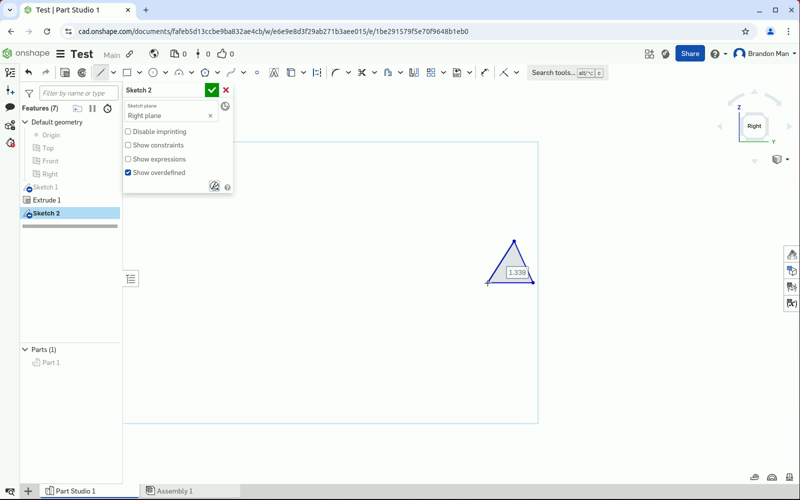
scroll(-6)
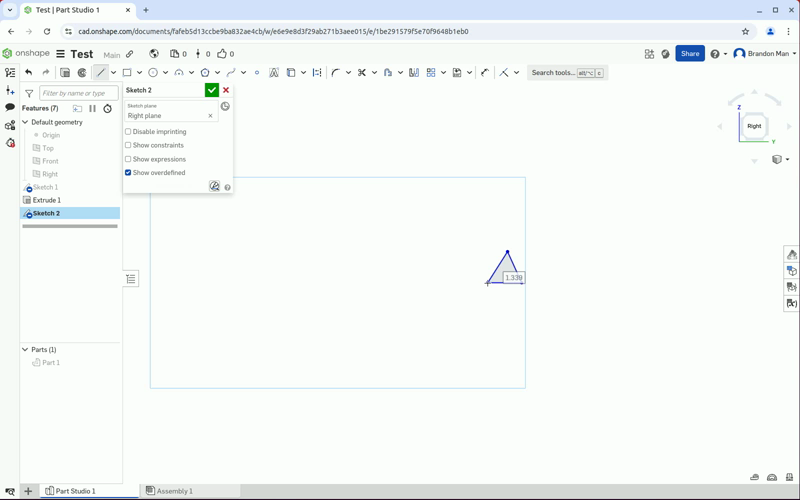
scroll(-6)
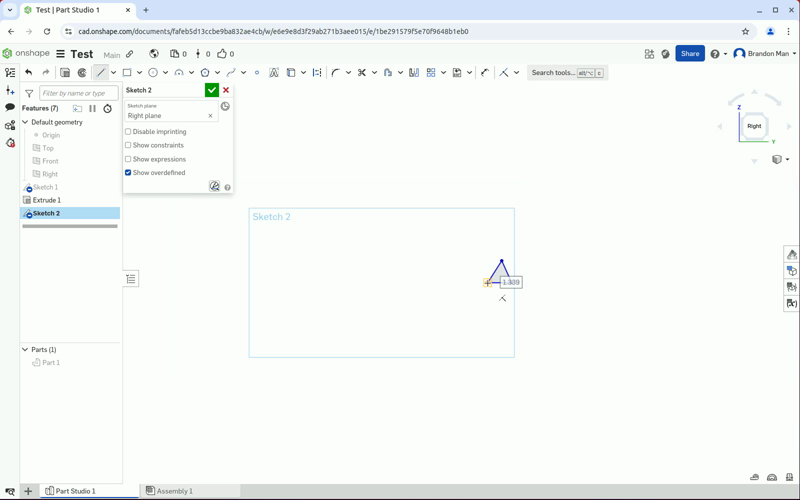
scroll(-6)
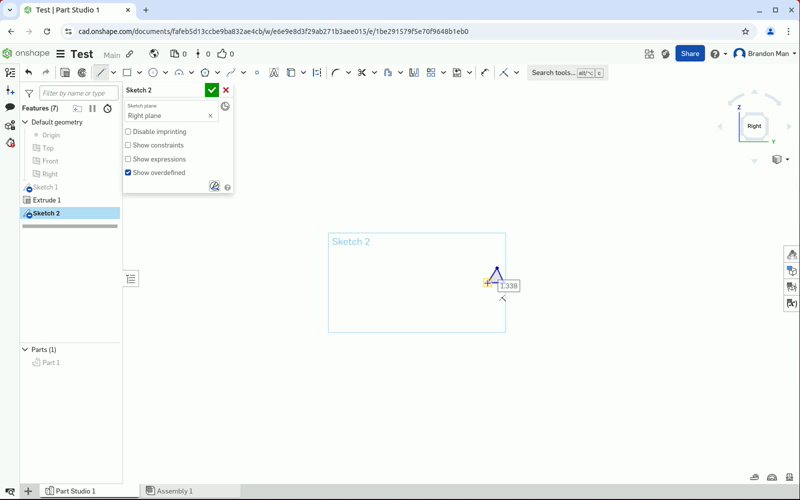
scroll(-6)
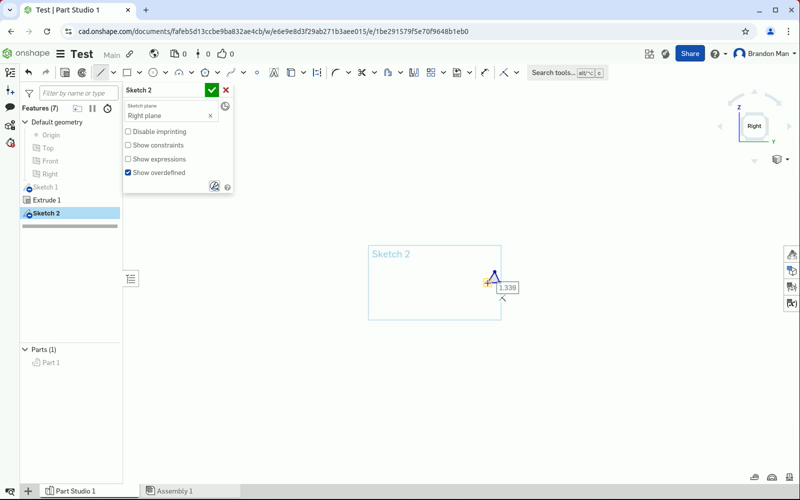
scroll(-6)
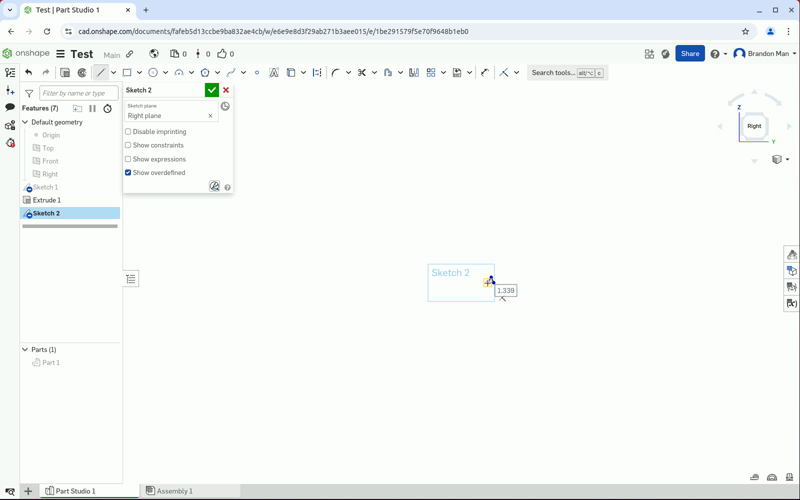
key(esc)
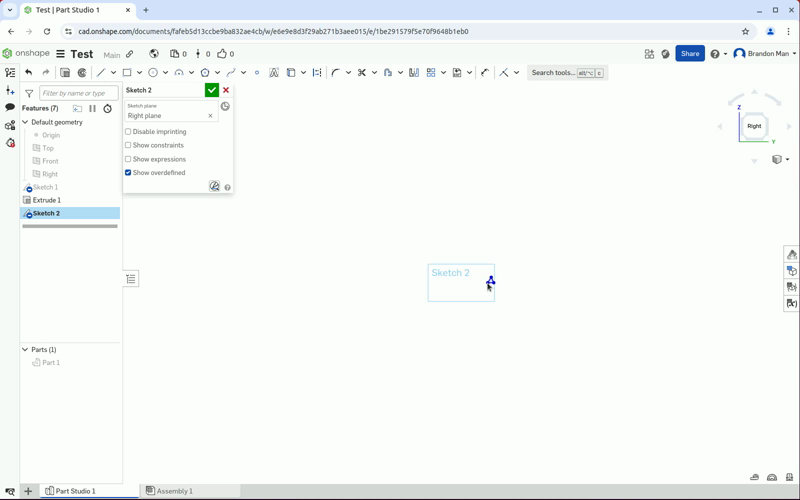
mouse_move(490, 279)
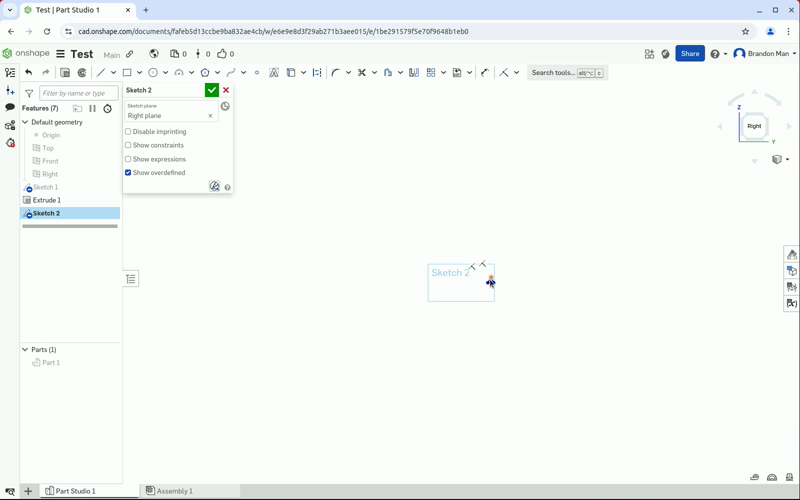
scroll(6)
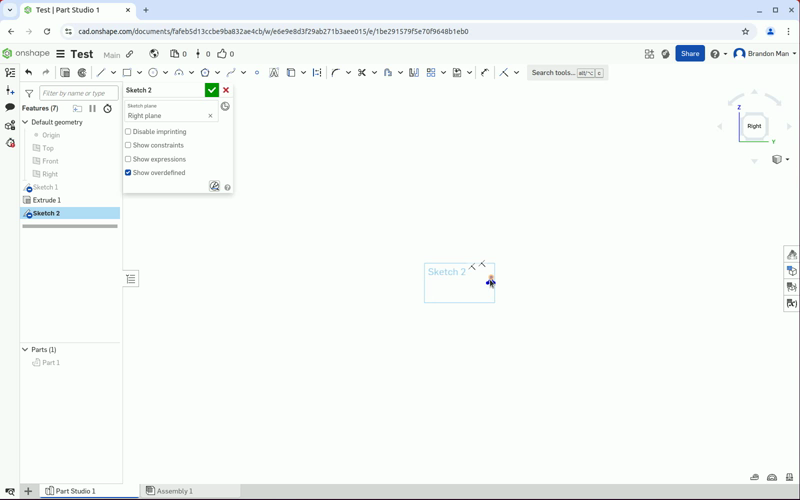
scroll(6)
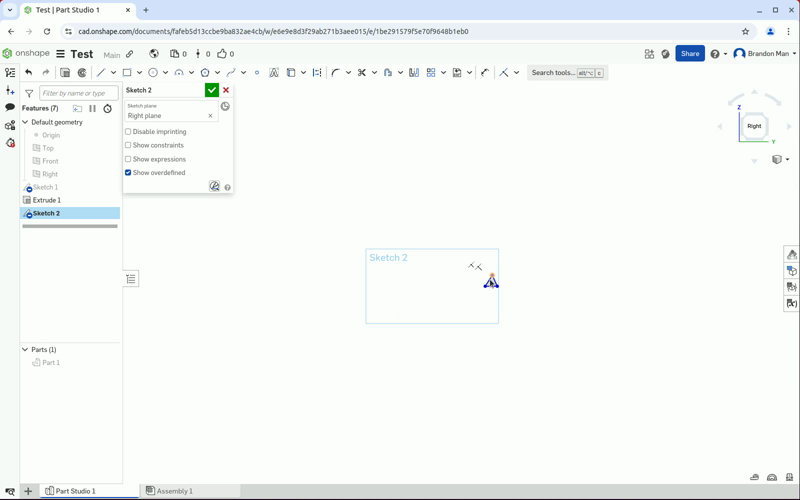
scroll(6)
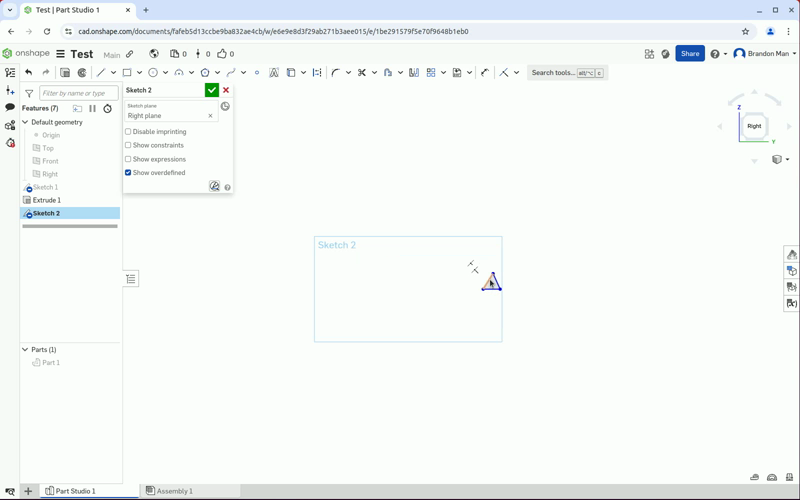
scroll(6)
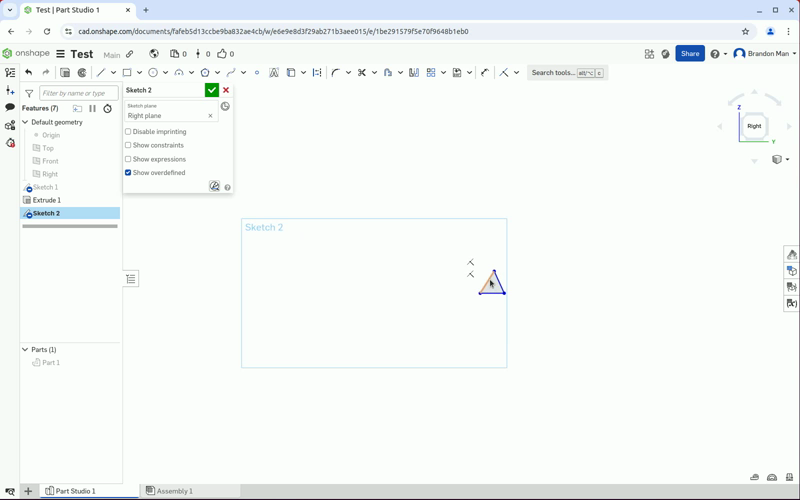
scroll(6)
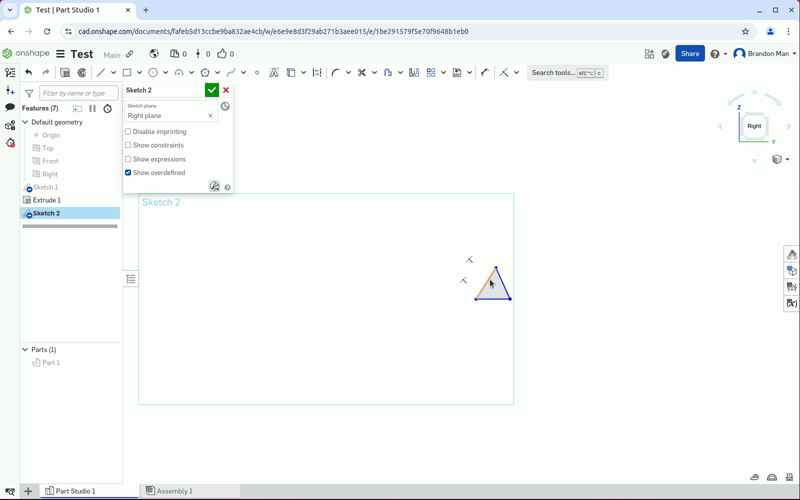
scroll(6)
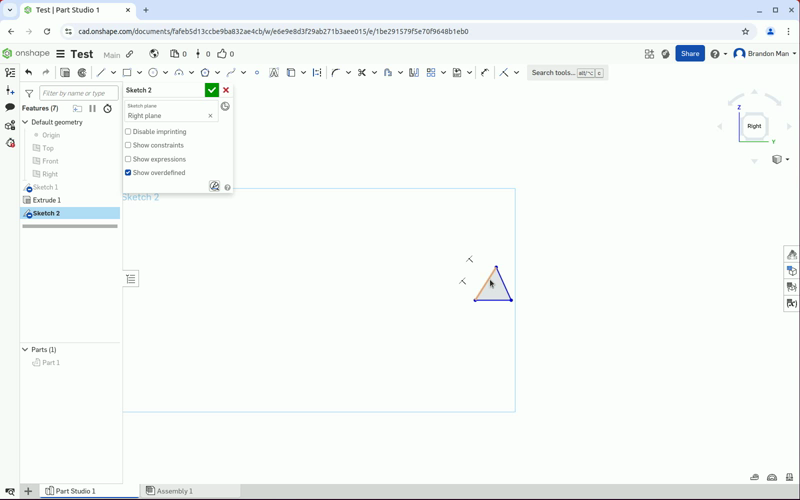
scroll(6)
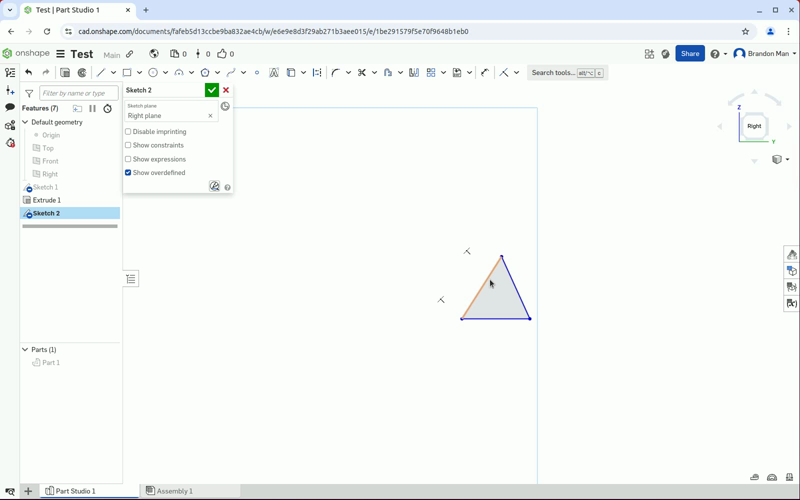
click(490, 279)
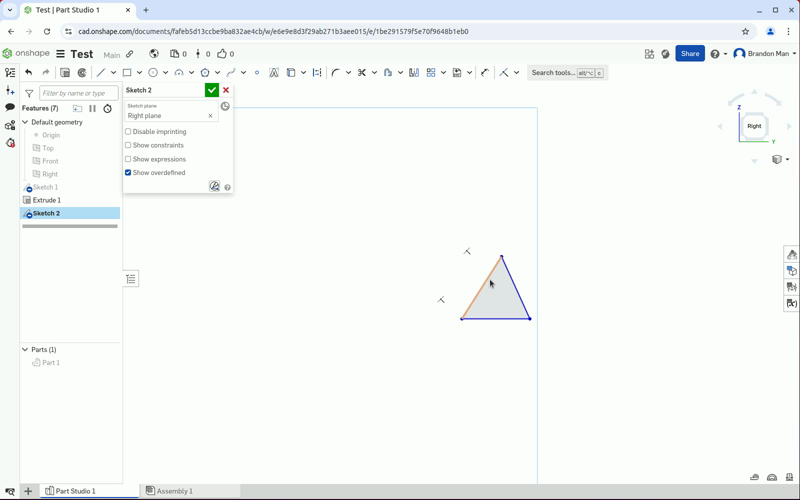
scroll(-6)
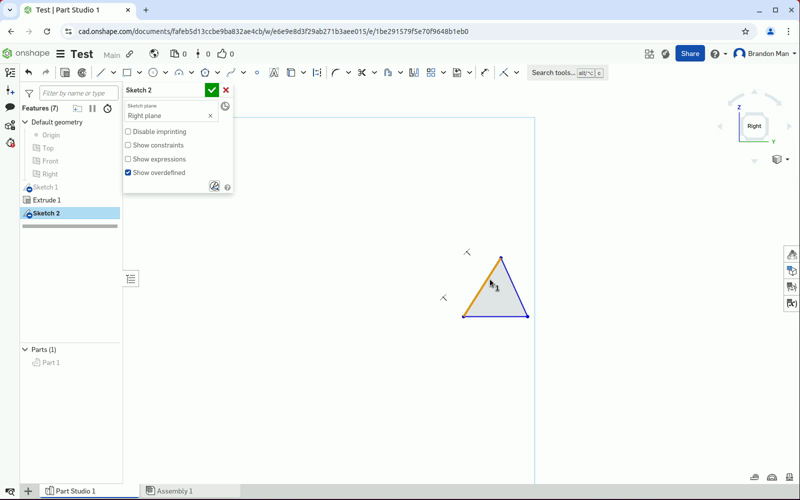
scroll(-6)
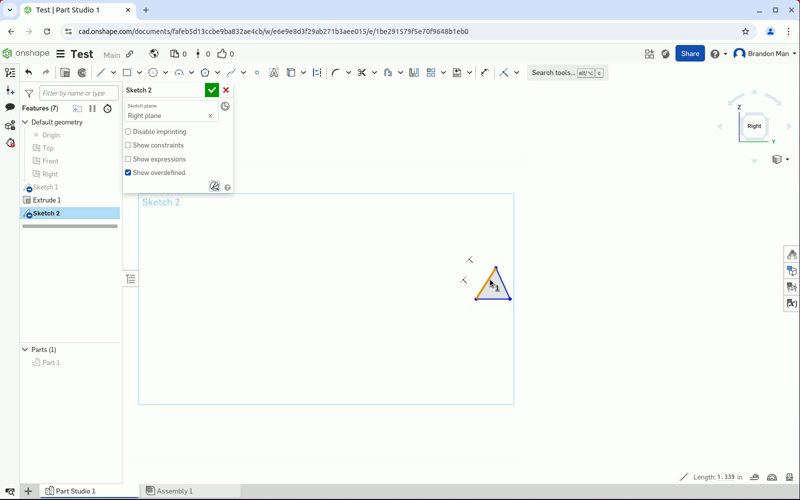
scroll(-6)
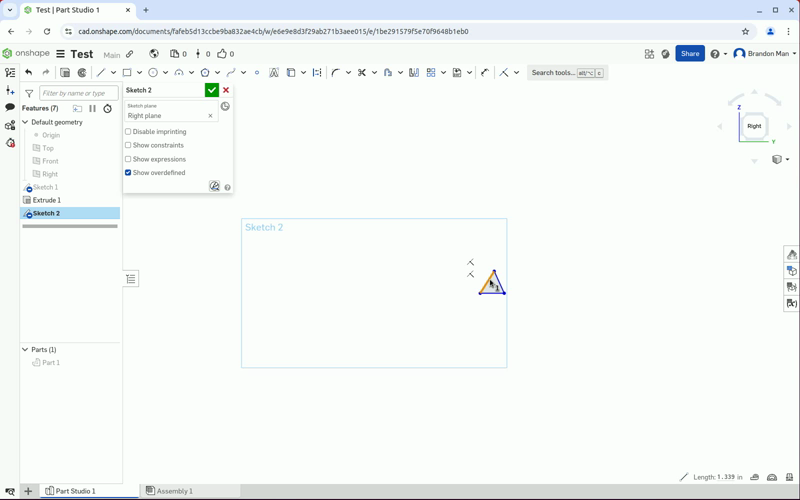
scroll(-6)
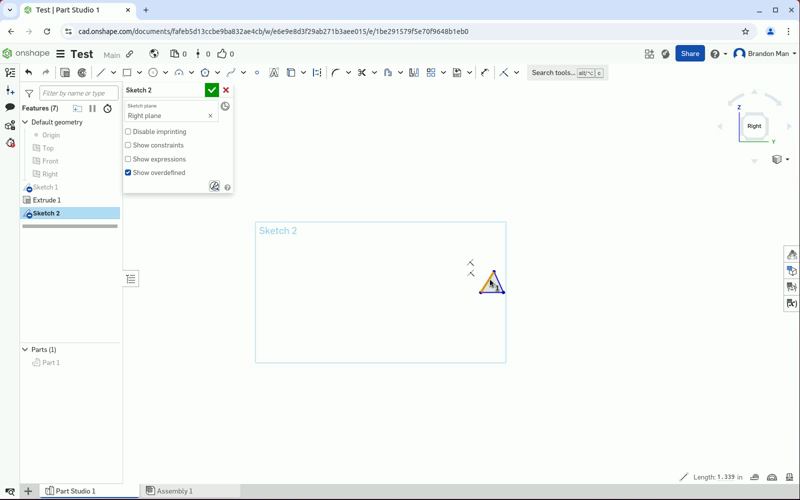
scroll(-6)
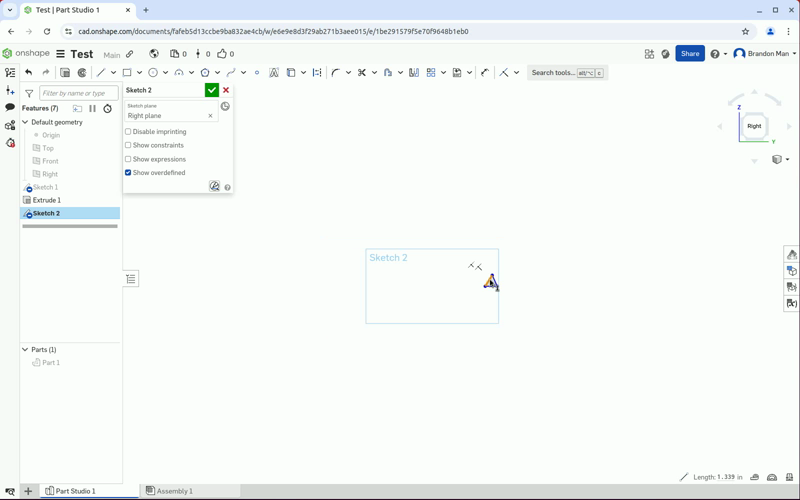
scroll(-6)
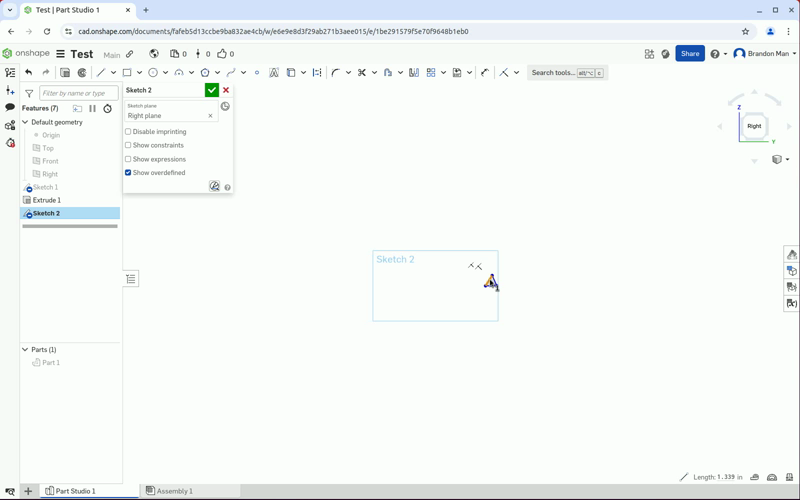
scroll(-6)
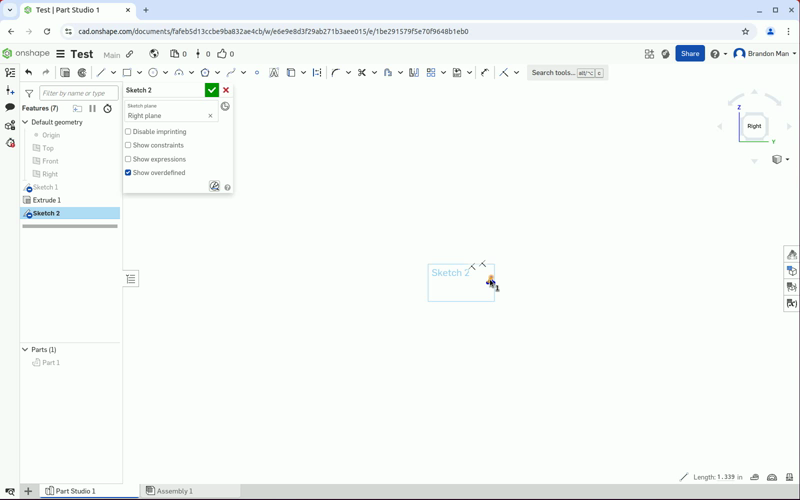
mouse_move(73, 352)
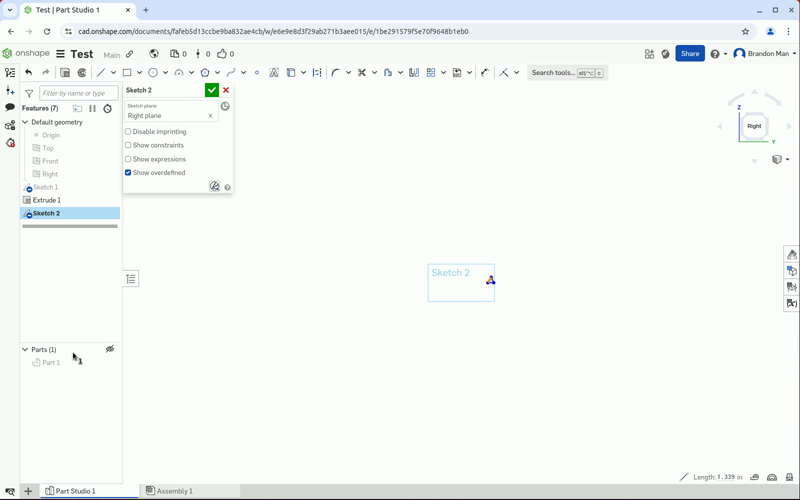
key(shift+y)
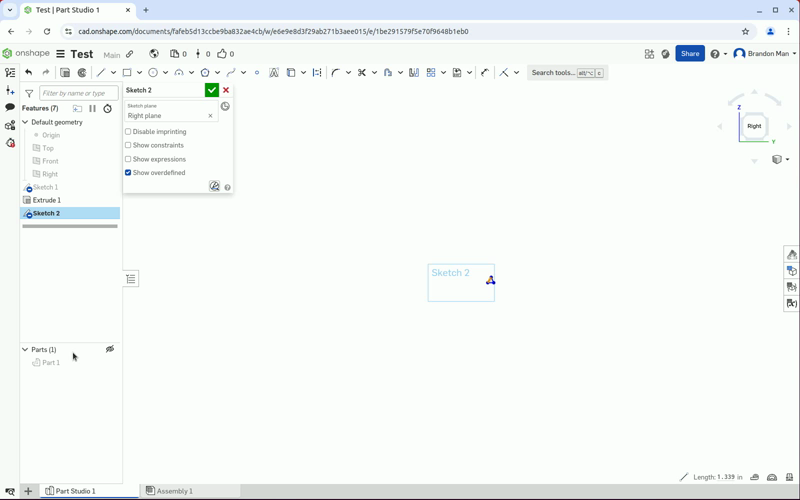
key(shift+e)
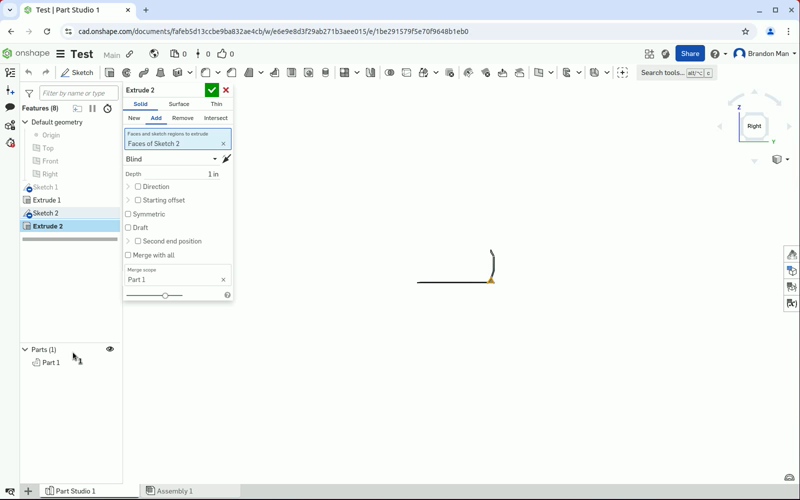
mouse_move(143, 106)
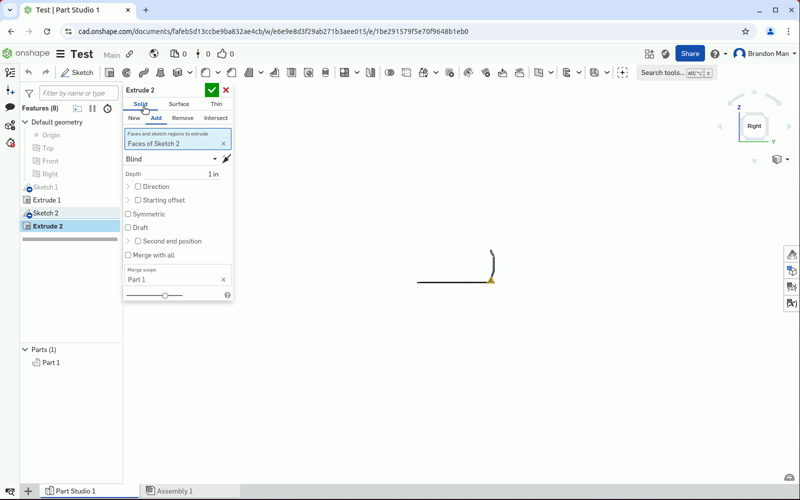
click(143, 106)
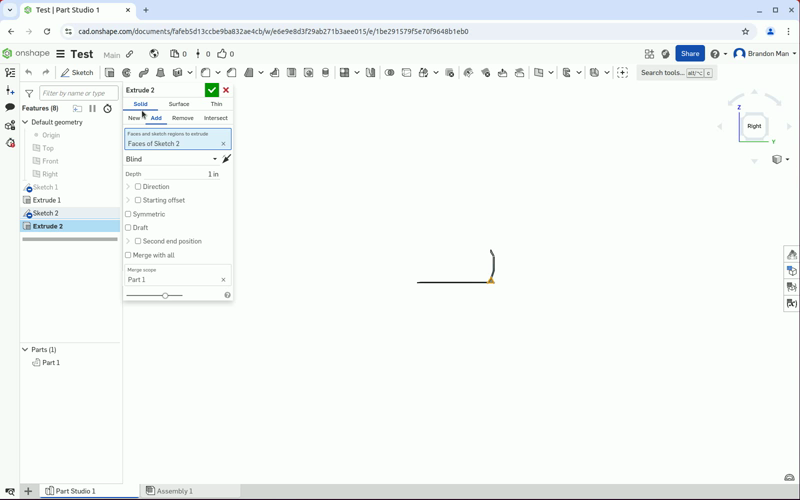
mouse_move(137, 120)
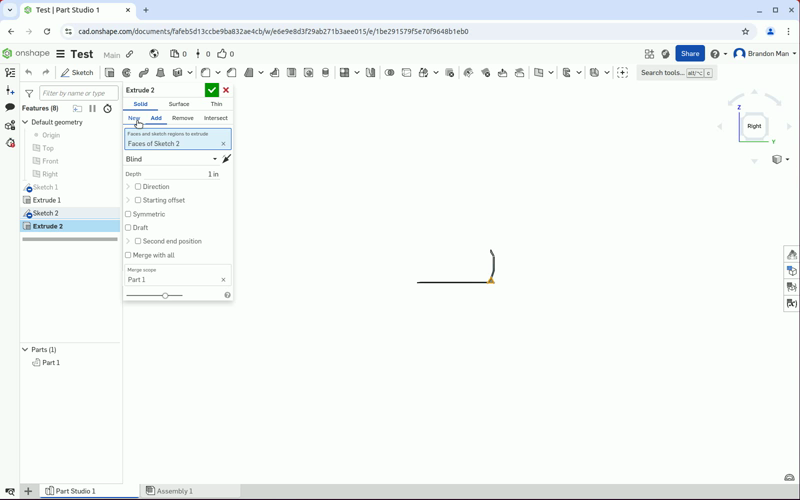
click(137, 120)
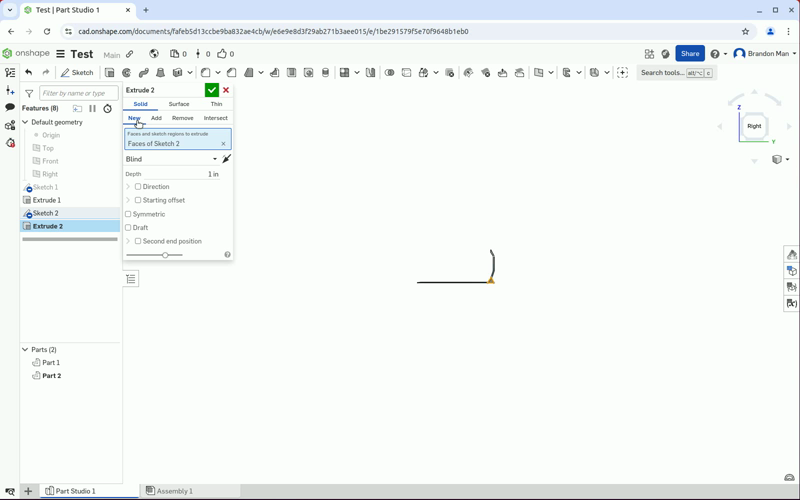
key(tab, 4)
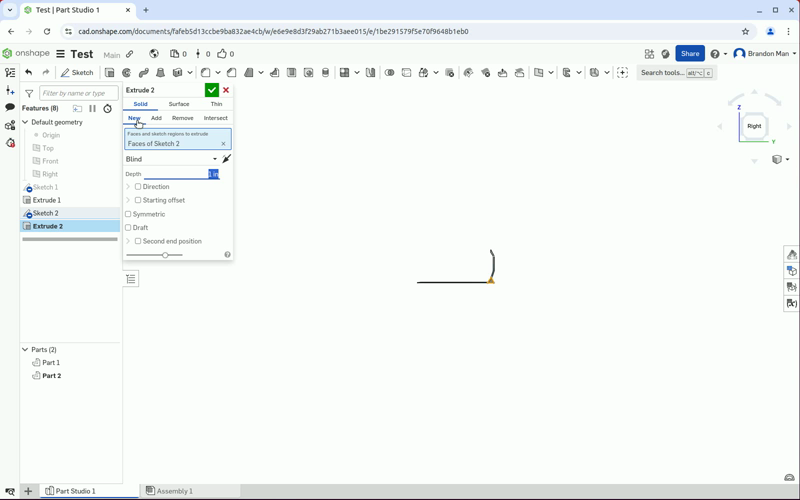
text(23.108)
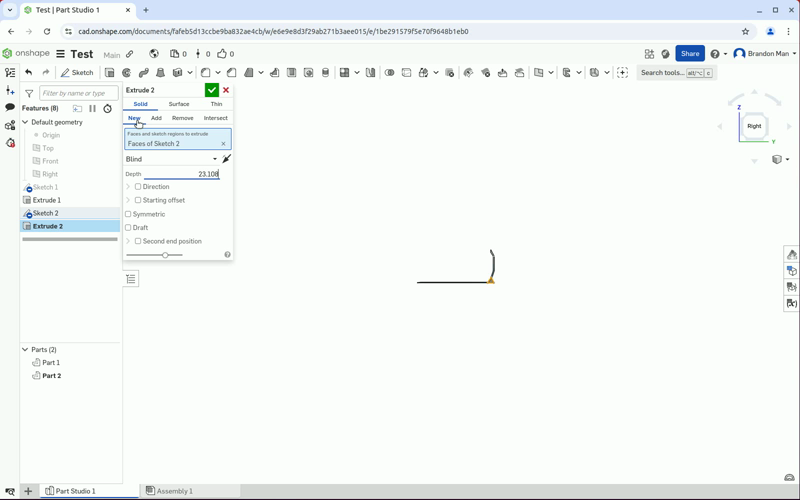
key(enter)
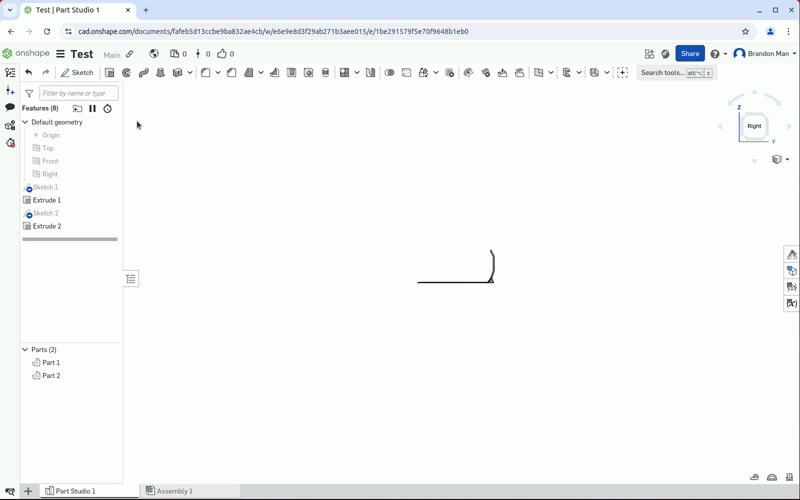
key(shift+h)
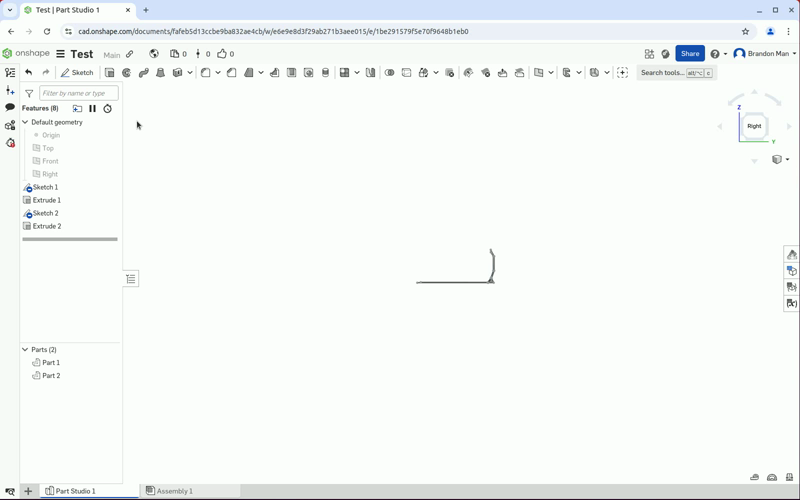
key(shift+h)
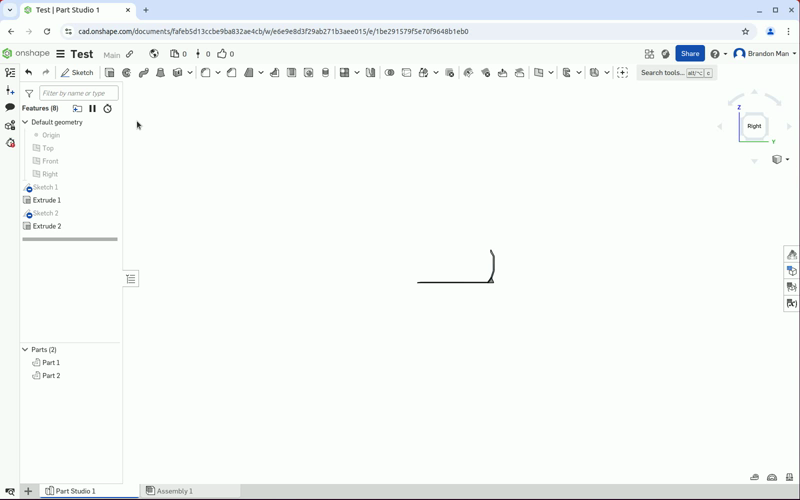
mouse_move(73, 189)
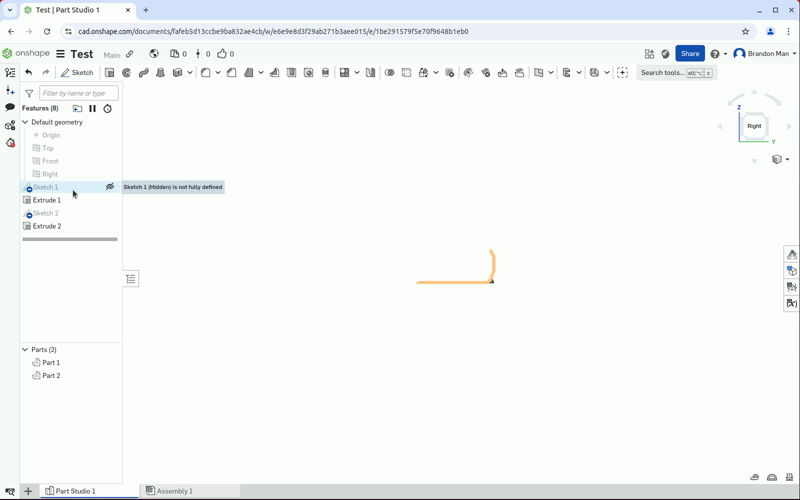
click(73, 189)
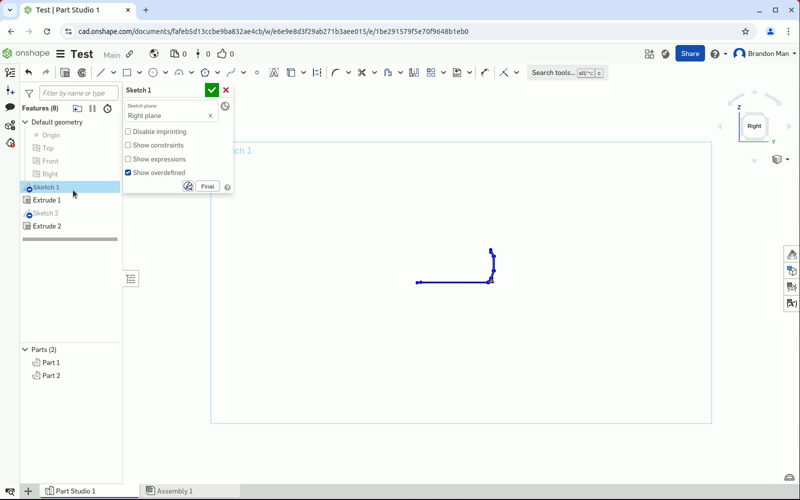
mouse_move(229, 92)
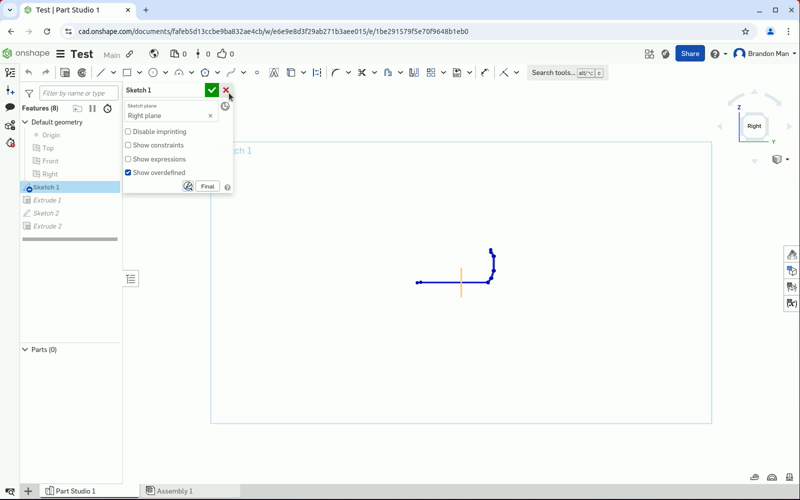
click(229, 92)
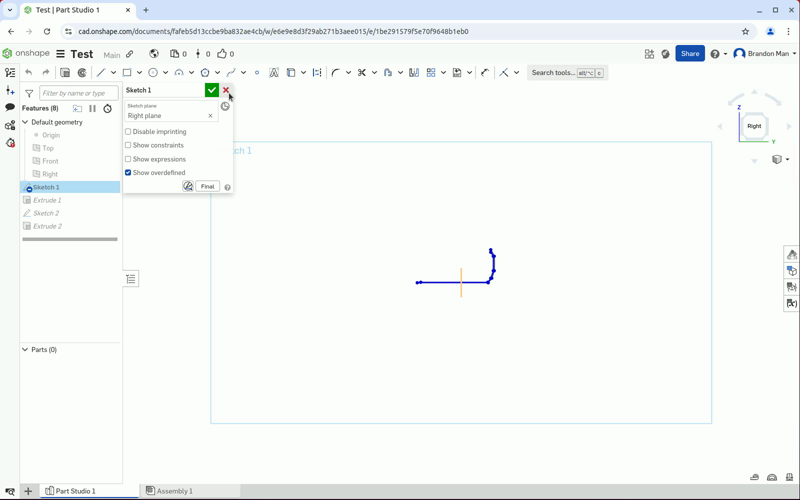
key(shift+s)
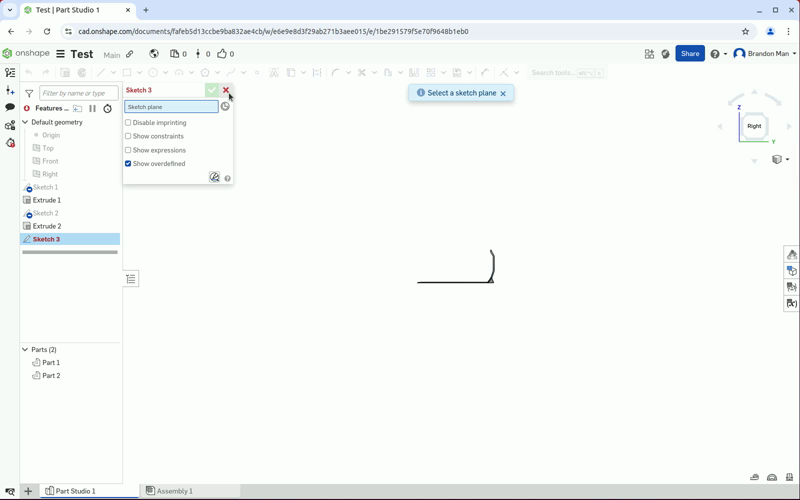
mouse_move(73, 176)
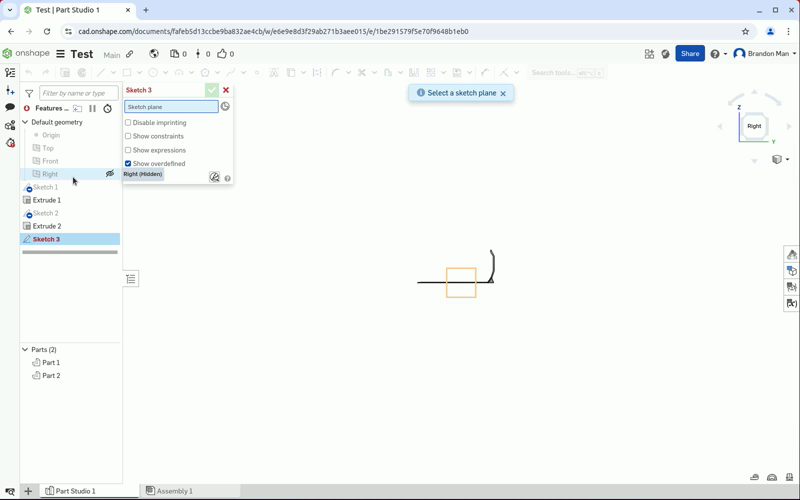
click(73, 176)
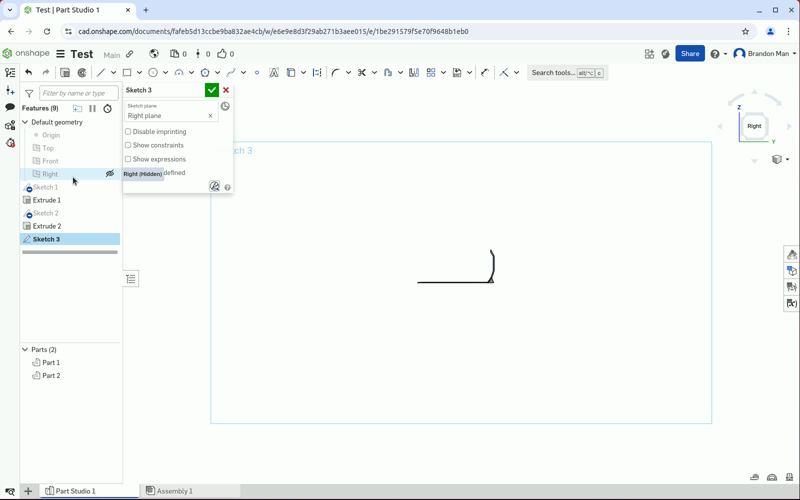
mouse_move(73, 352)
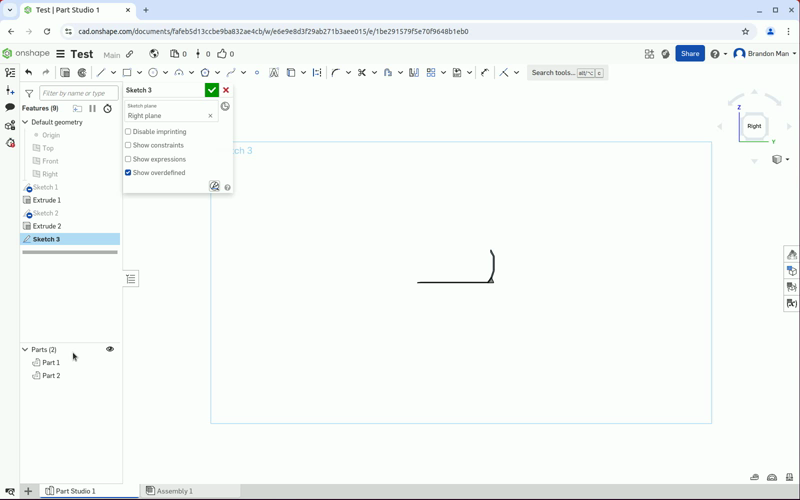
key(y)
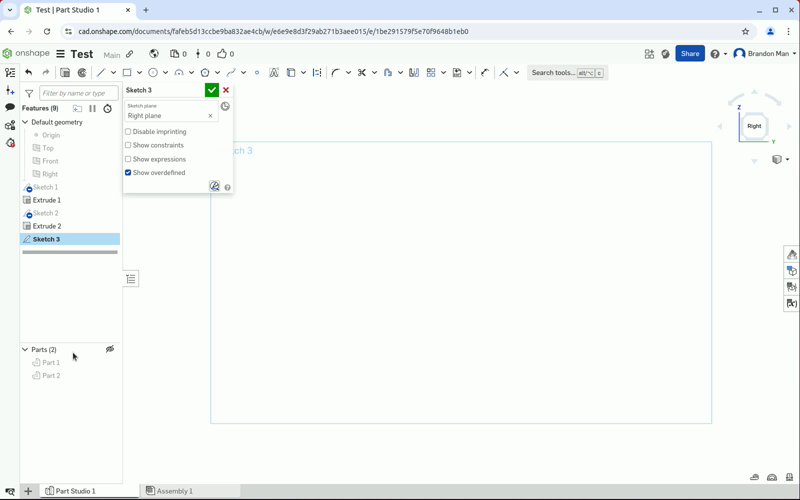
key(l)
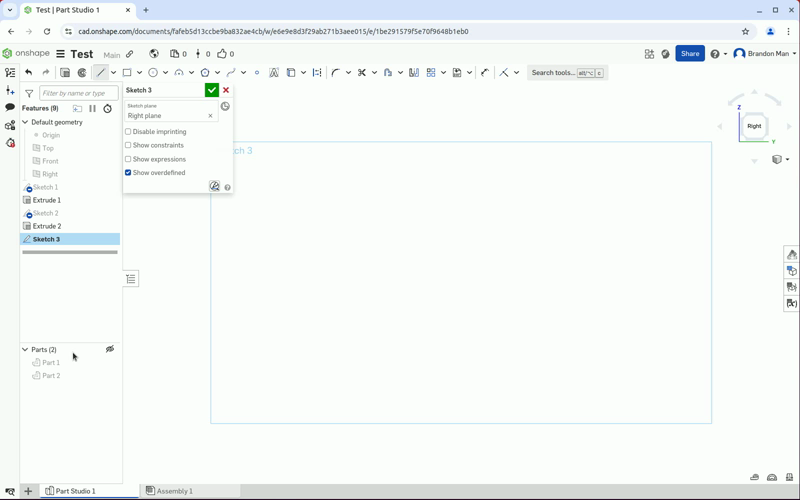
key_down(shift)
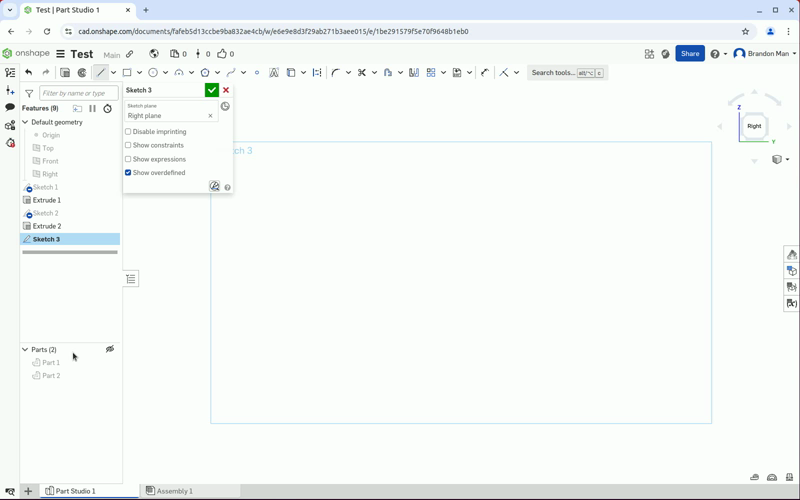
mouse_move(420, 281)
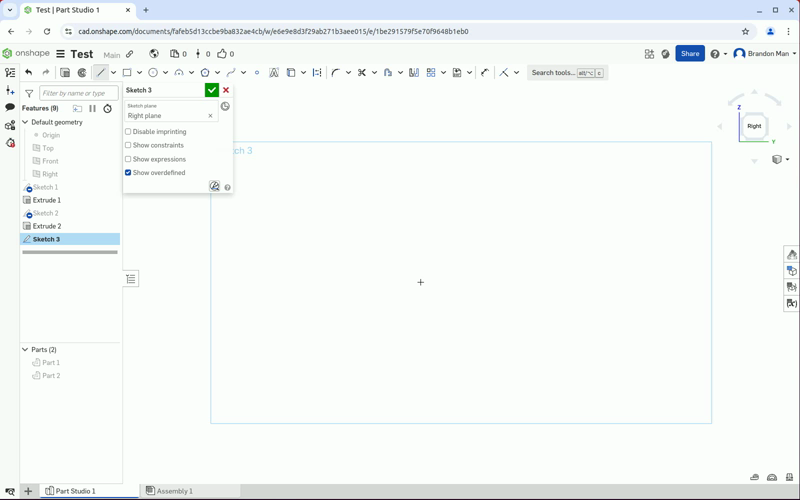
click(420, 281)
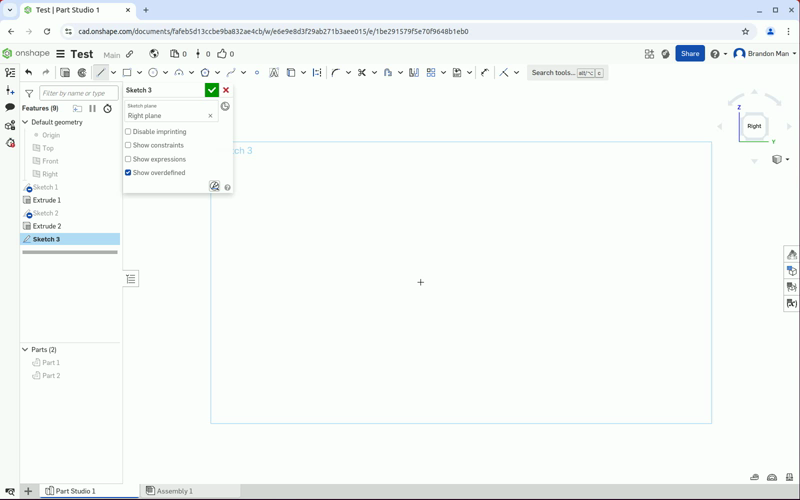
key_up(shift)
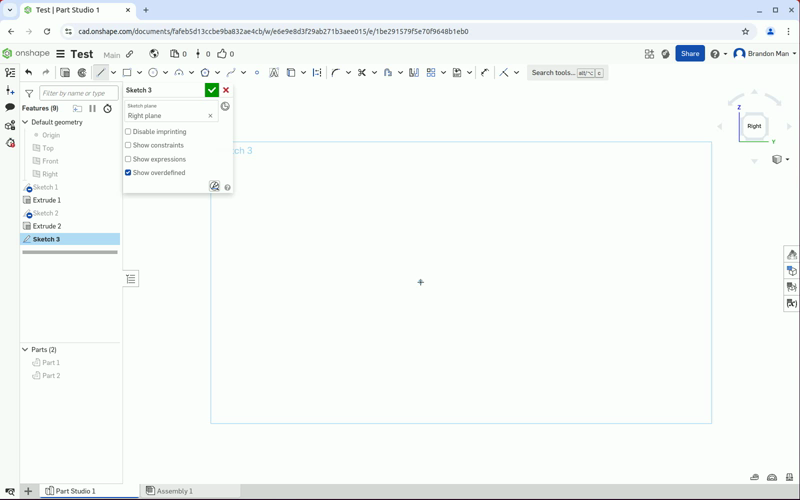
key_down(shift)
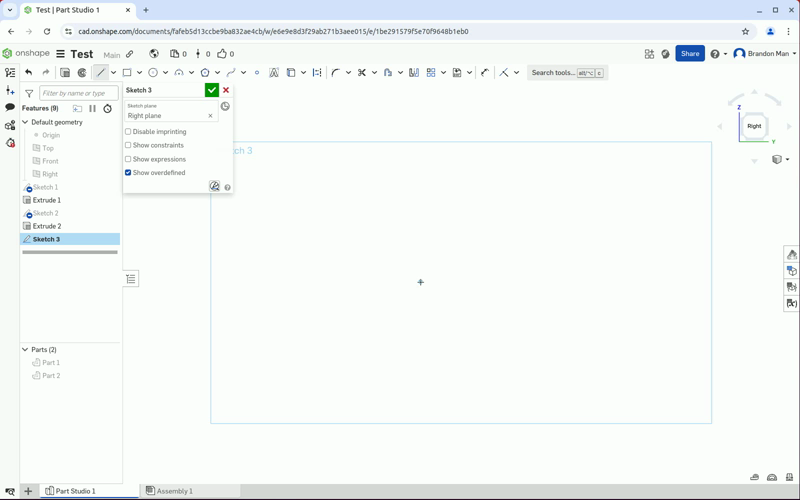
mouse_move(488, 281)
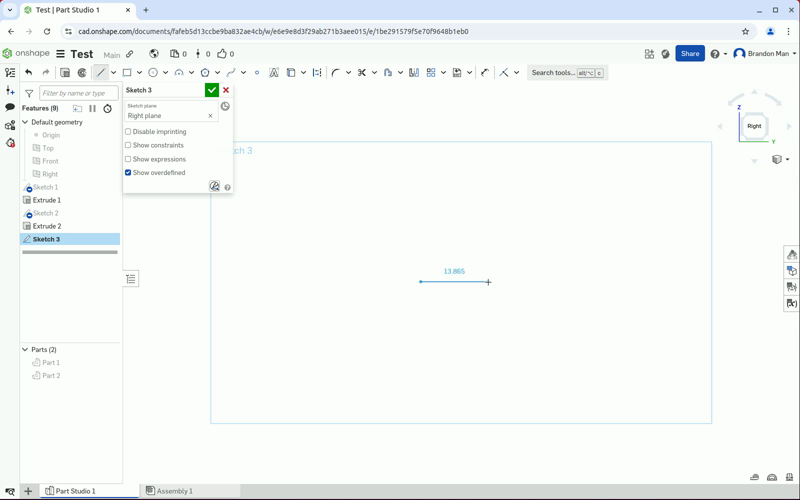
click(488, 281)
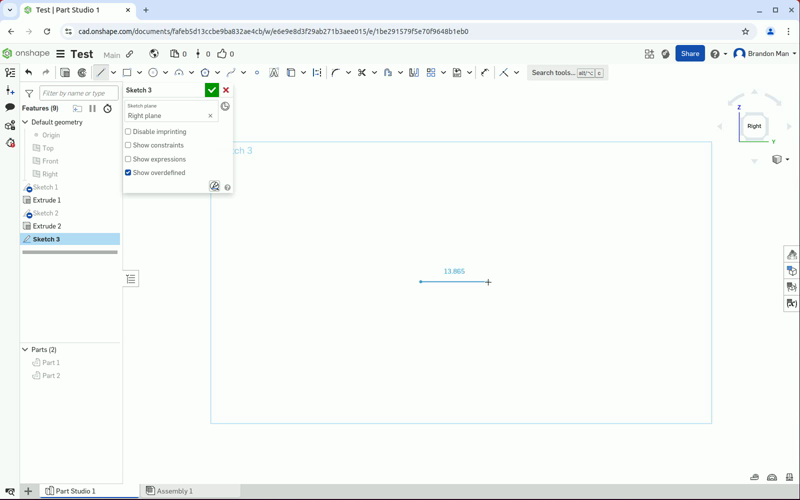
key_up(shift)
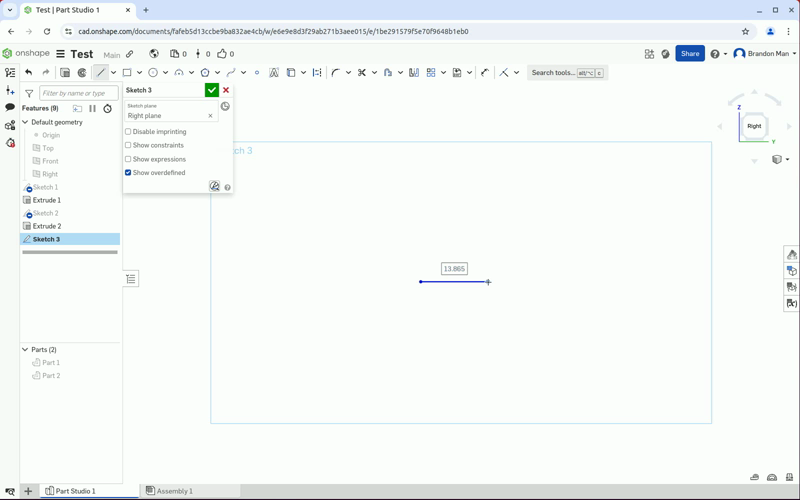
key_down(shift)
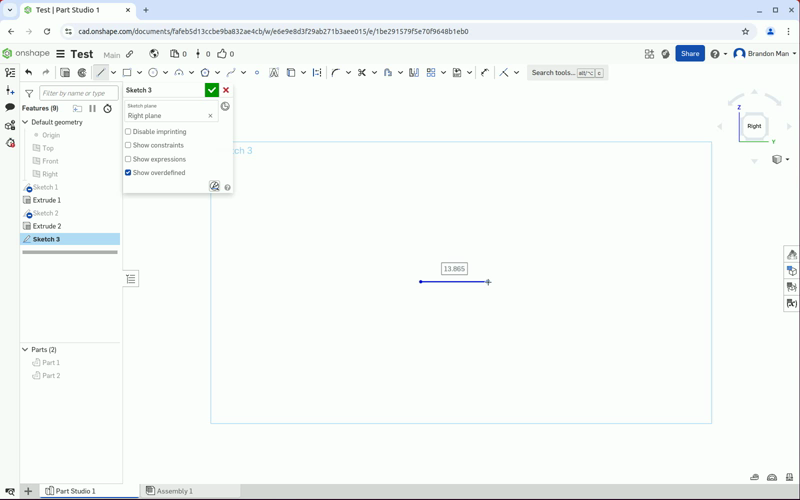
mouse_move(518, 281)
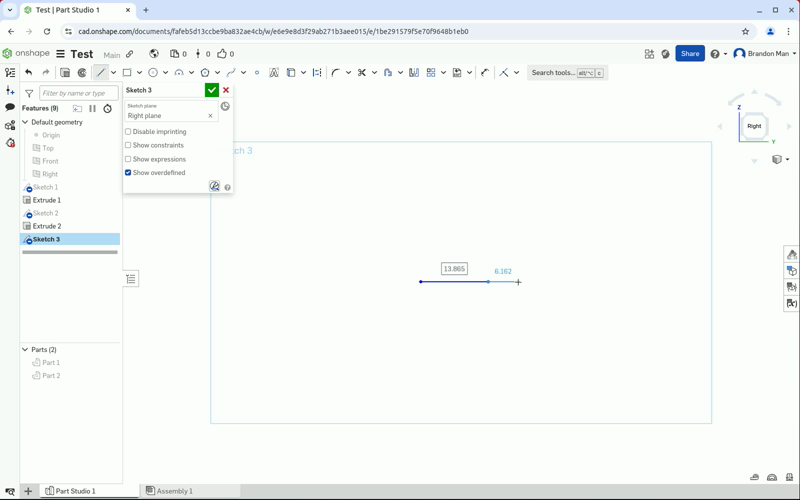
mouse_move(490, 277)
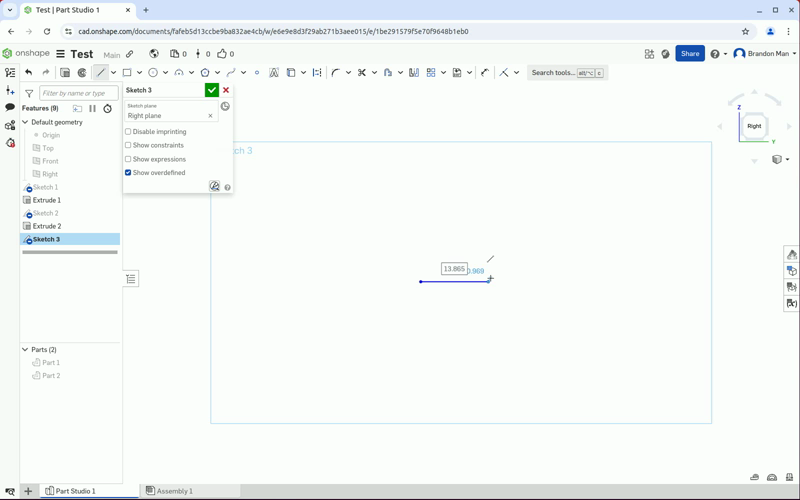
scroll(6)
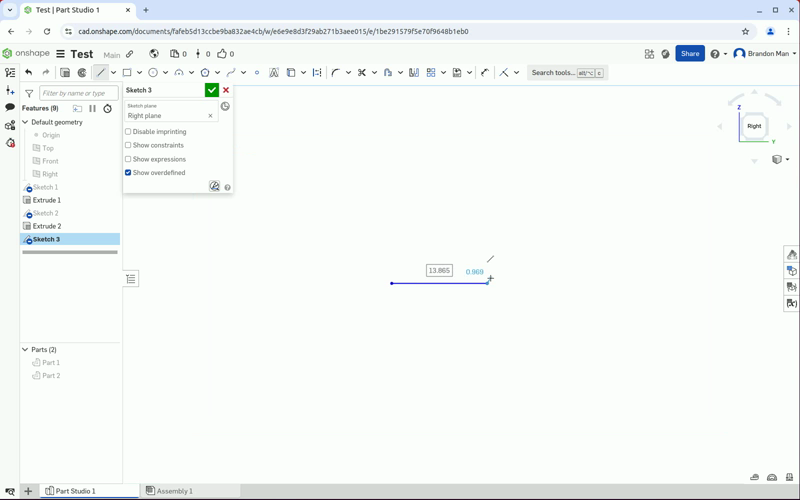
scroll(6)
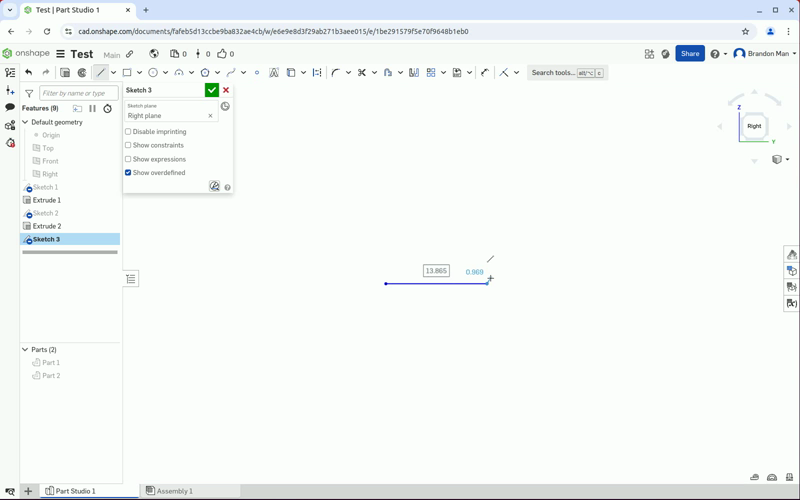
scroll(6)
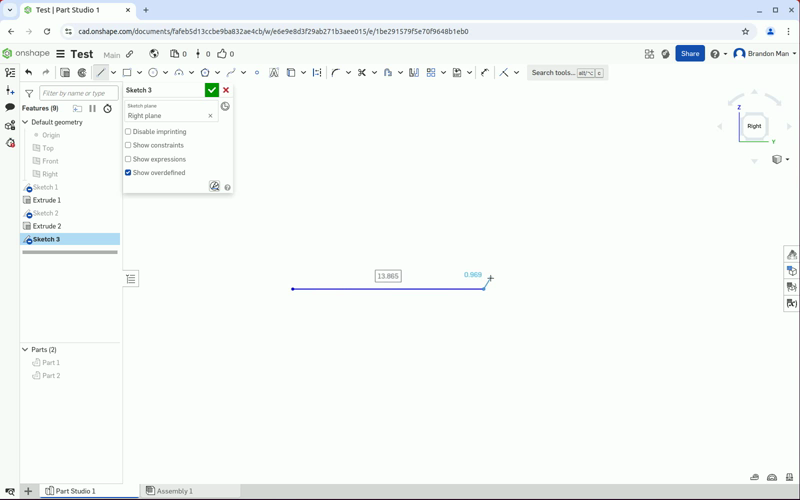
scroll(6)
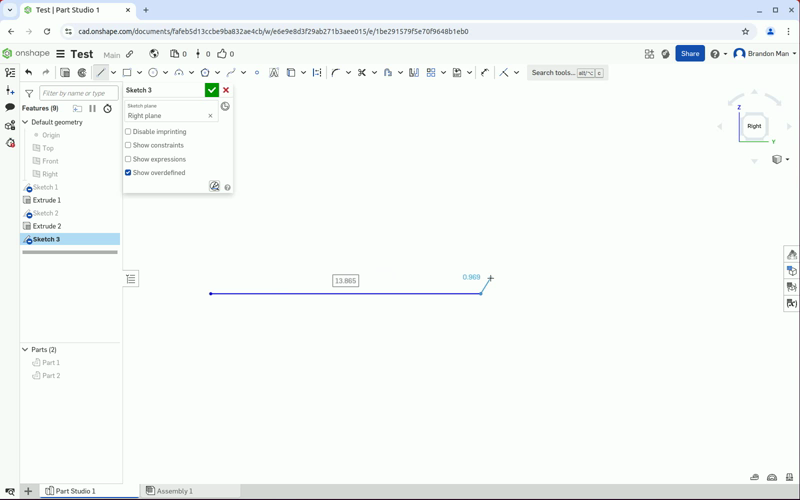
scroll(6)
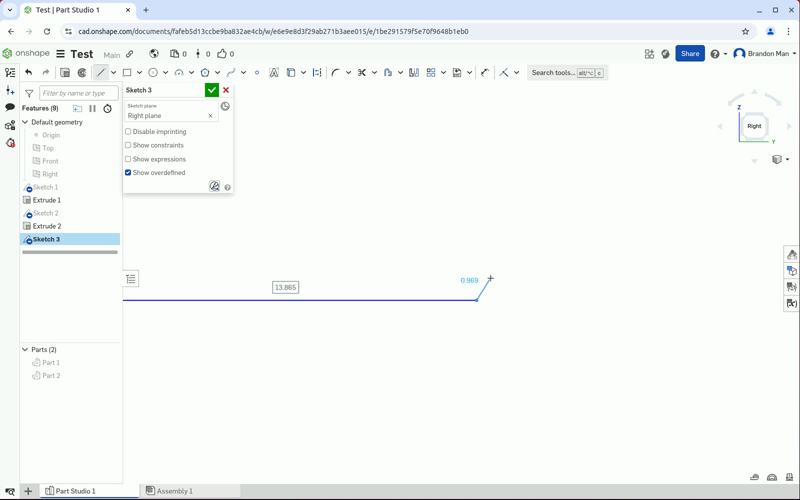
scroll(6)
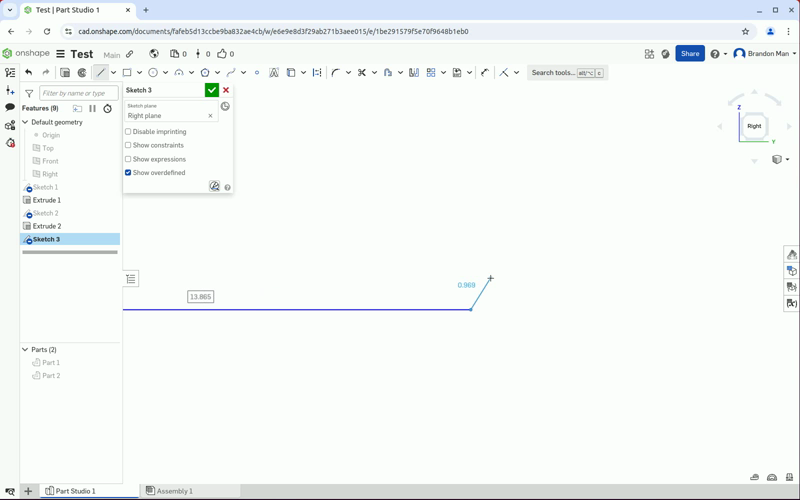
scroll(6)
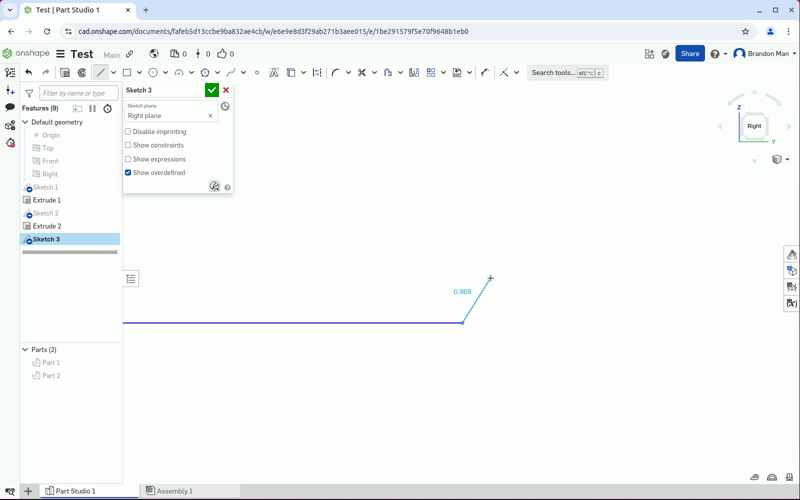
click(490, 277)
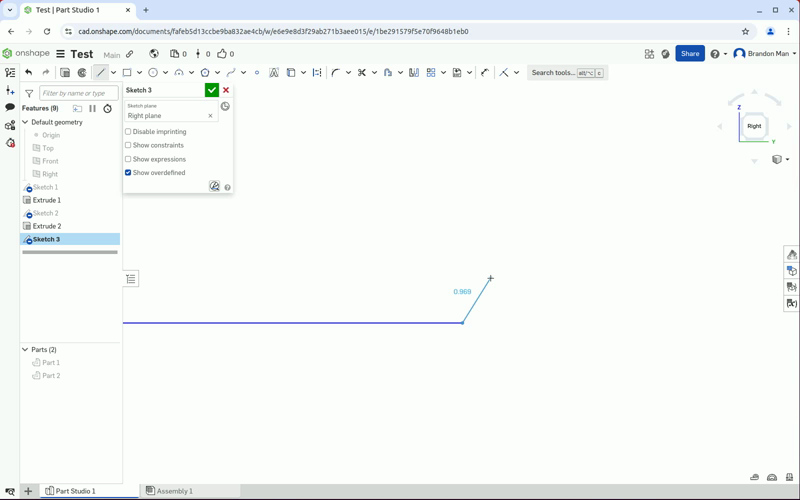
scroll(-6)
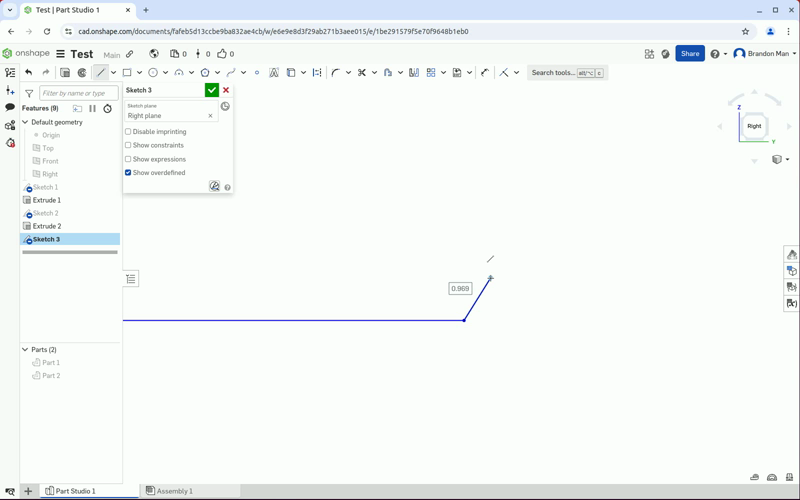
scroll(-6)
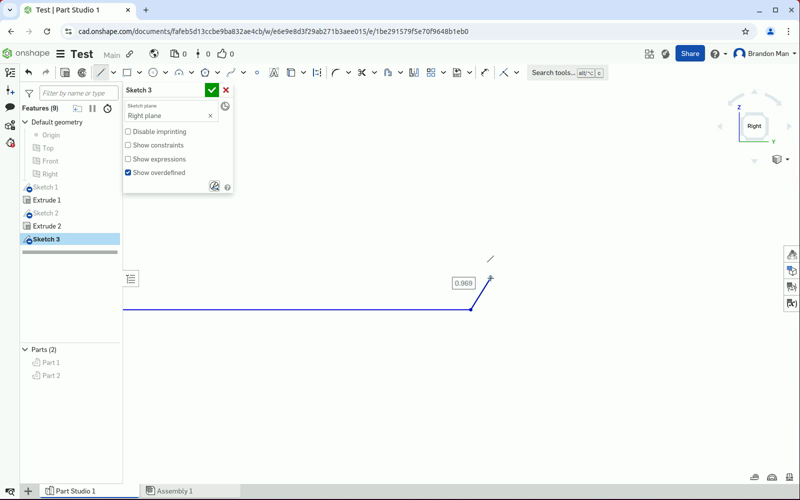
scroll(-6)
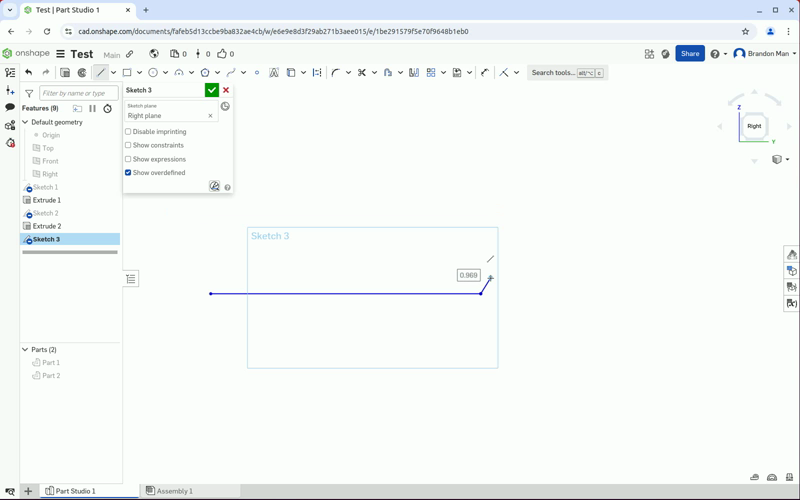
scroll(-6)
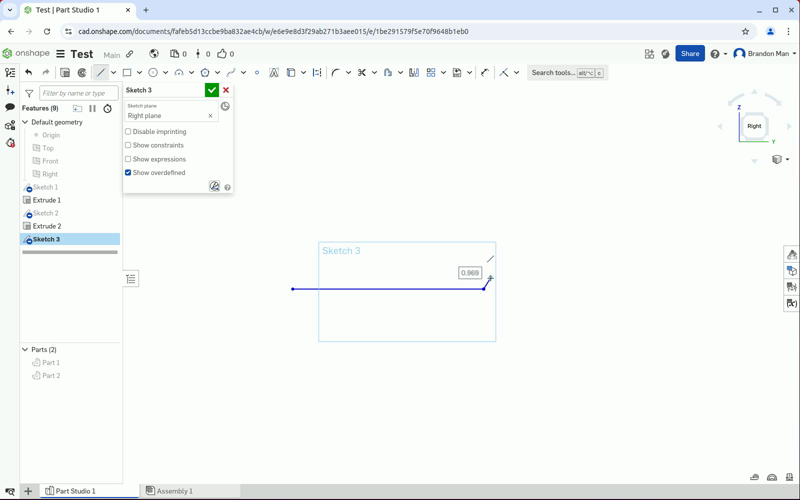
scroll(-6)
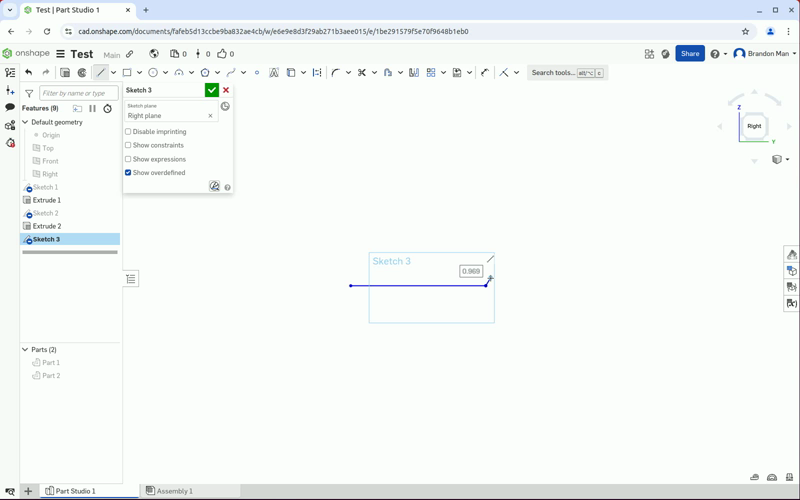
scroll(-6)
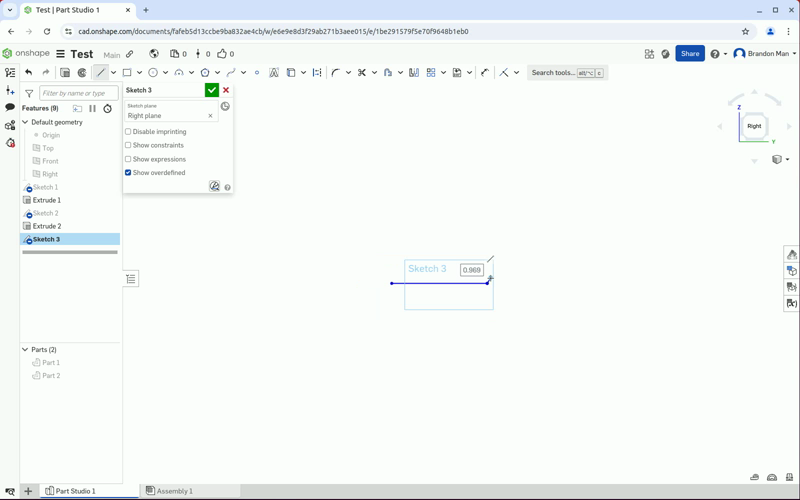
scroll(-6)
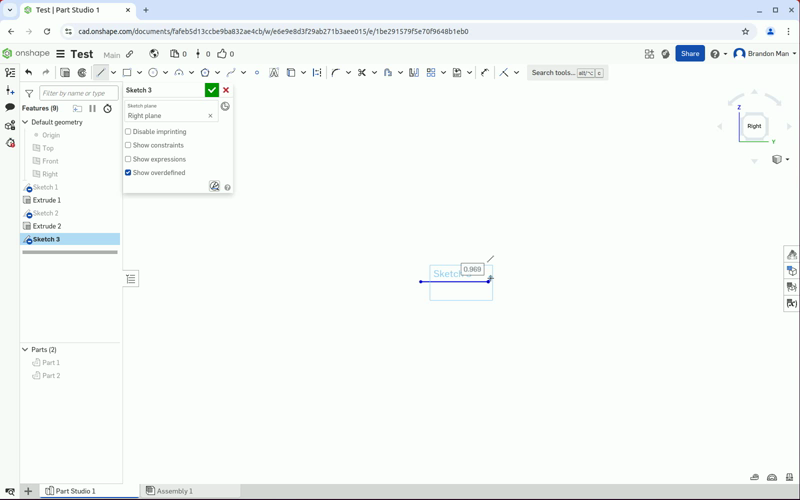
key_up(shift)
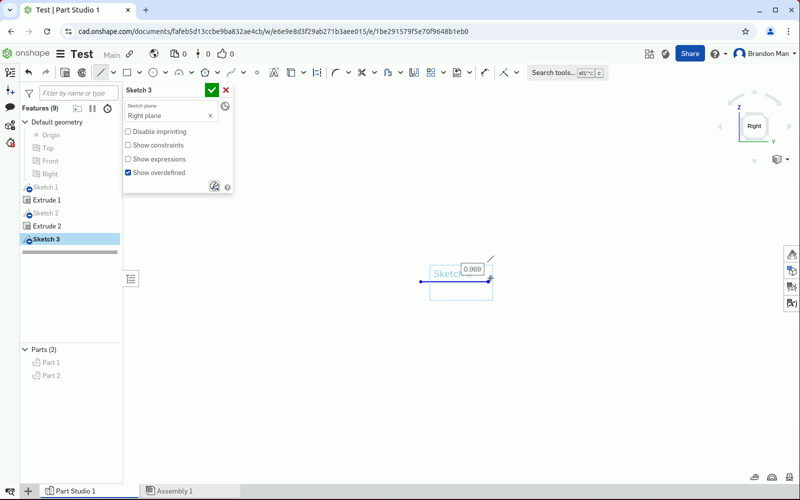
key_down(shift)
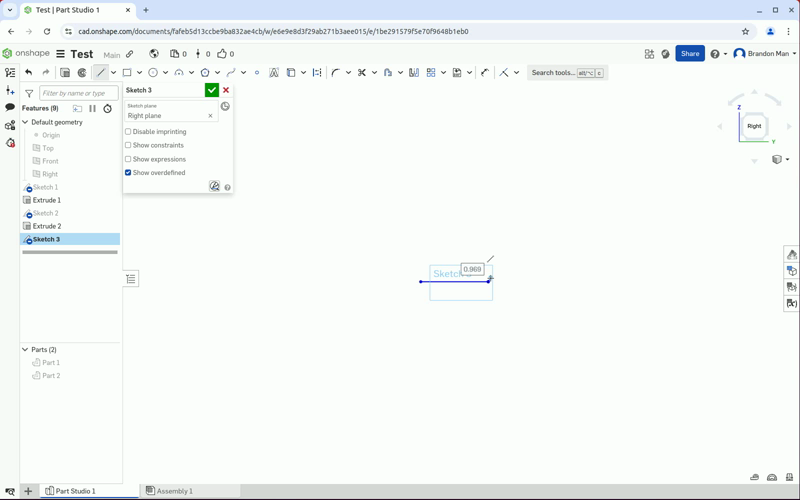
mouse_move(520, 277)
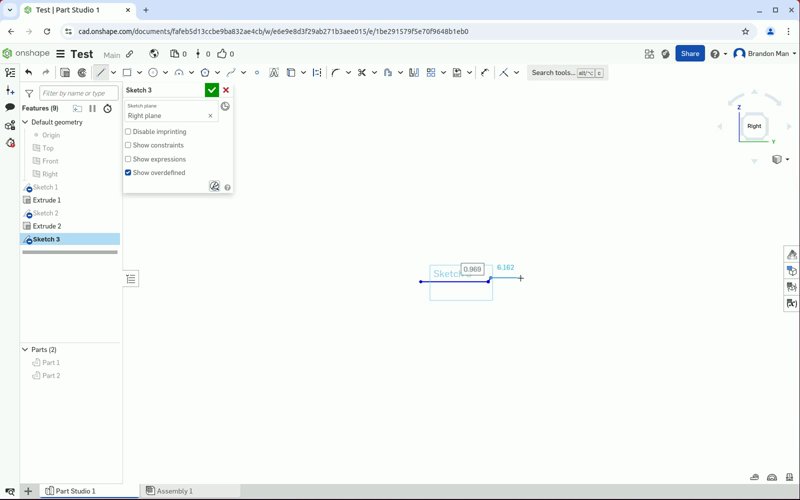
mouse_move(492, 270)
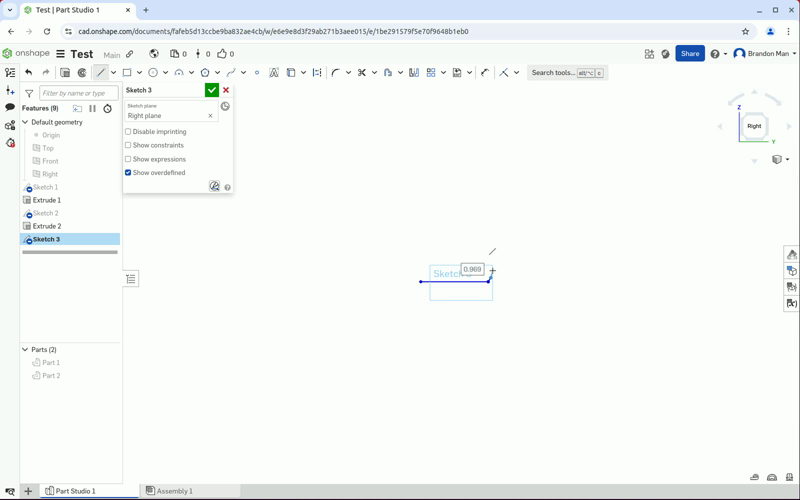
click(492, 270)
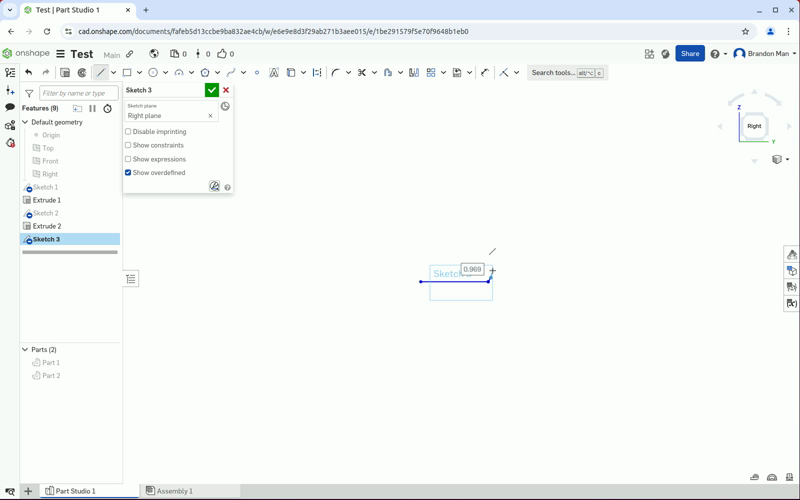
key_up(shift)
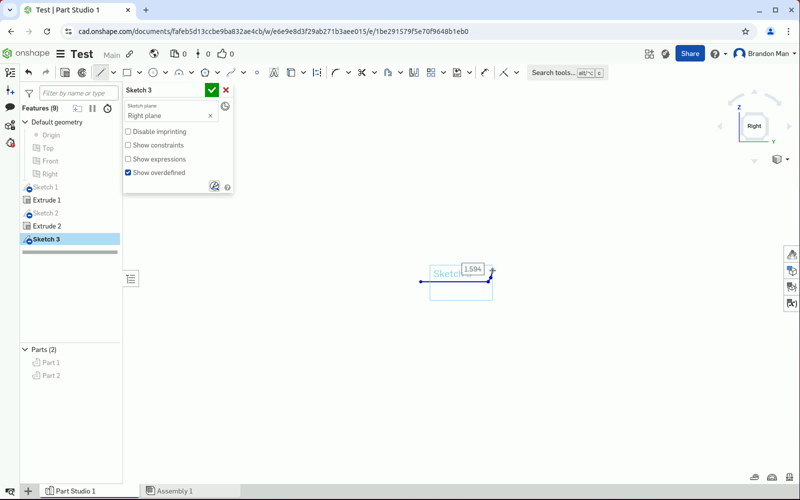
key_down(shift)
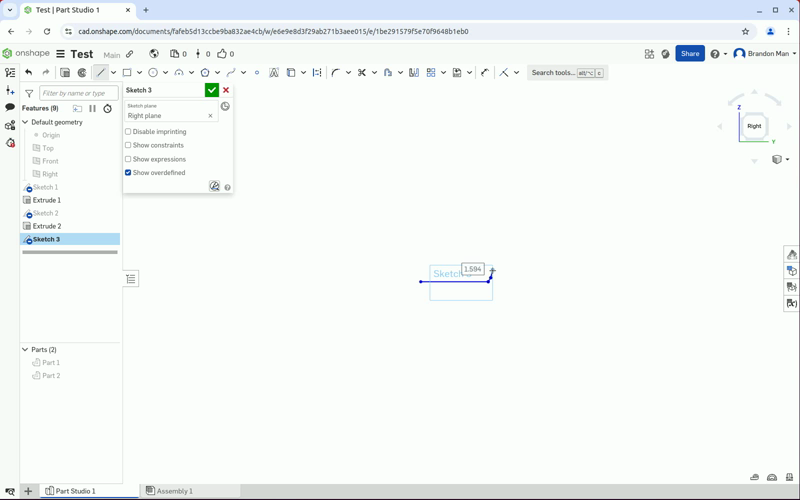
mouse_move(522, 270)
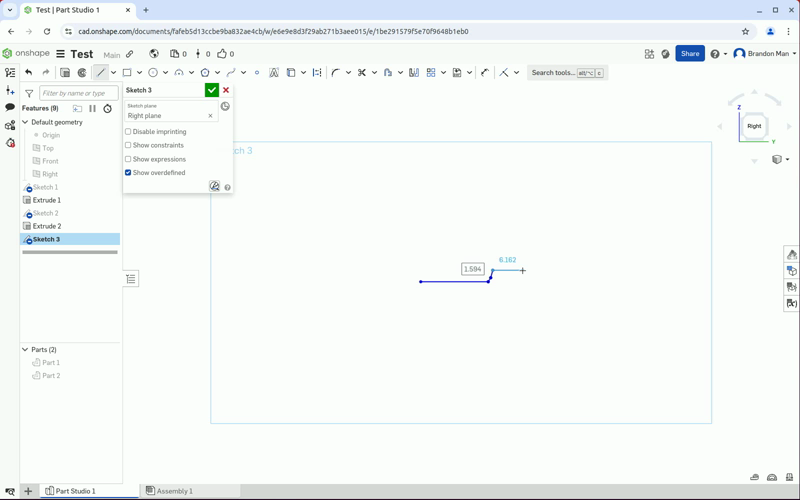
mouse_move(492, 255)
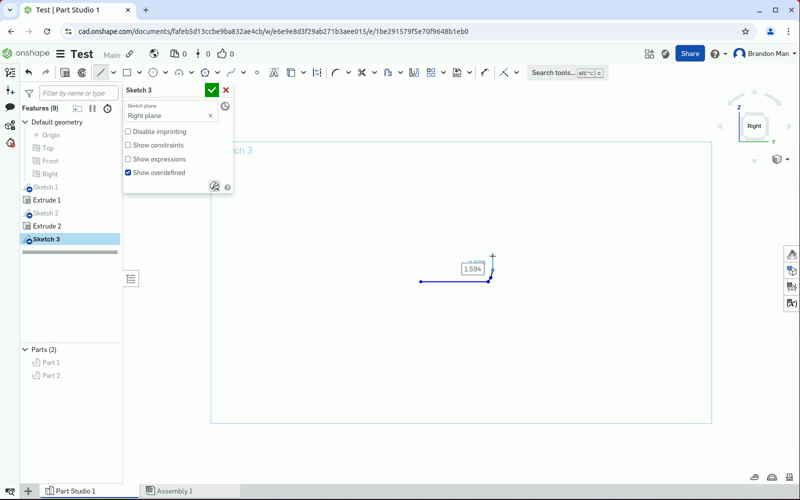
click(492, 255)
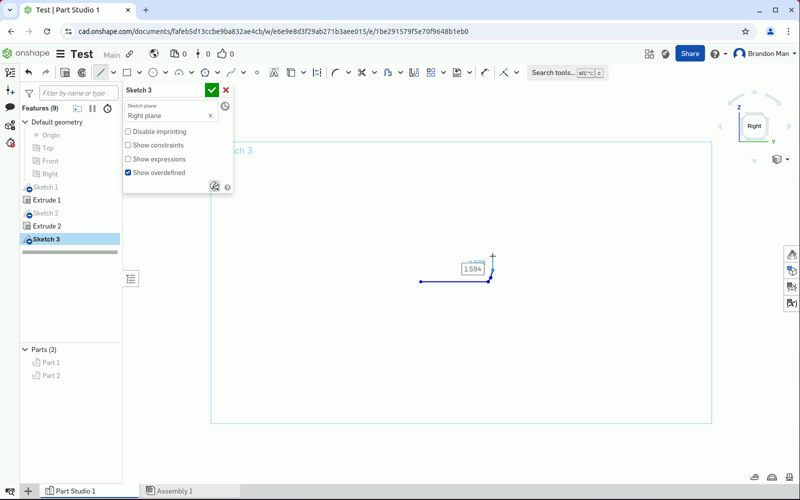
key_up(shift)
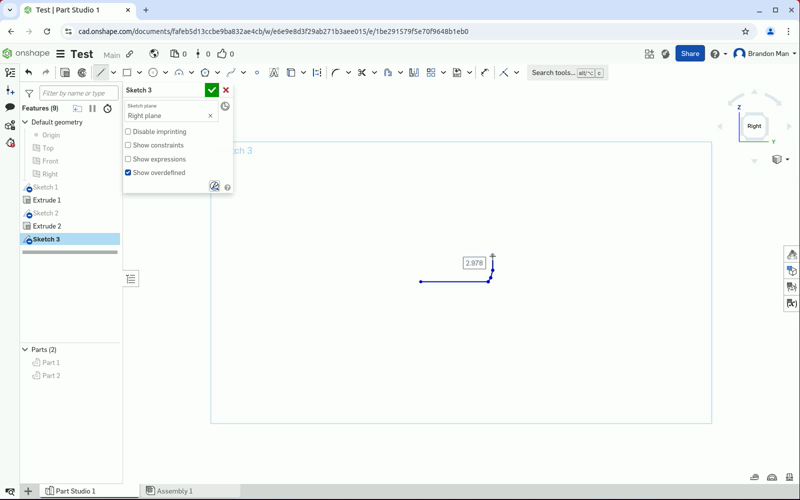
key_down(shift)
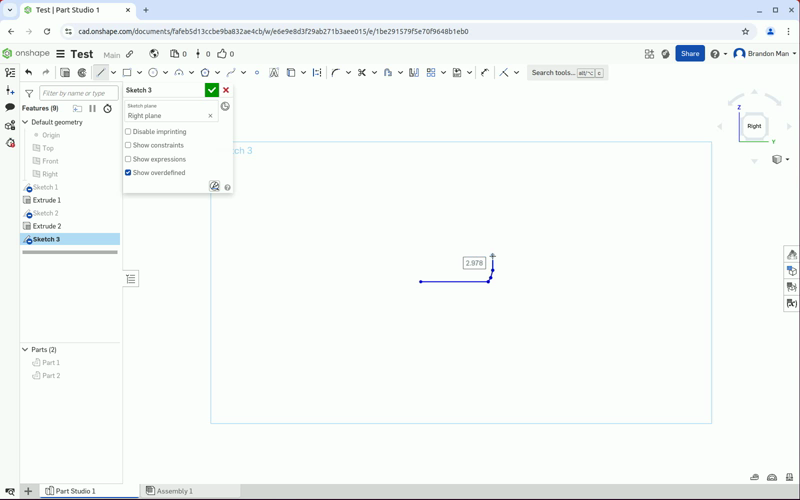
mouse_move(522, 255)
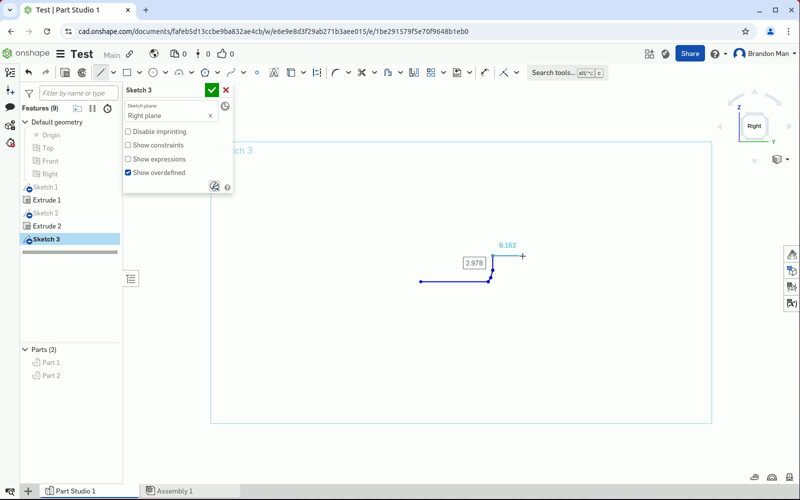
mouse_move(490, 252)
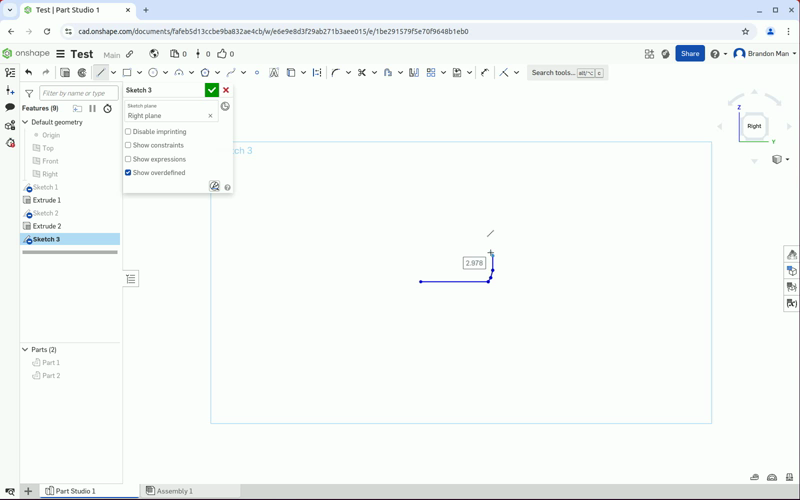
scroll(6)
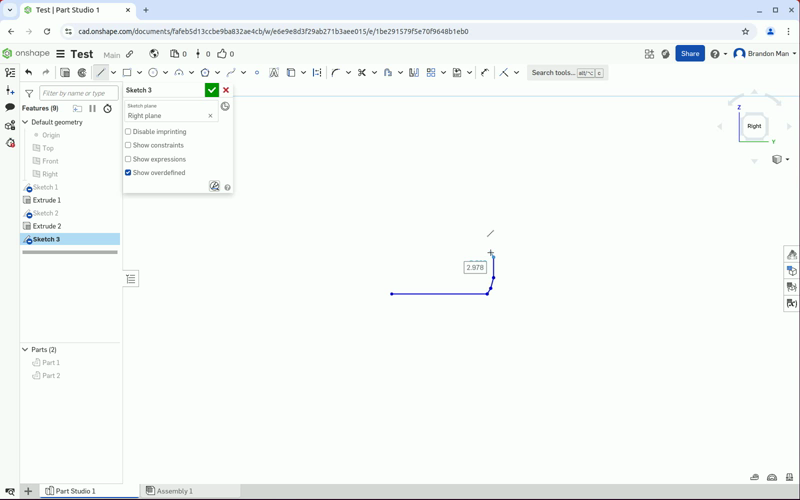
scroll(6)
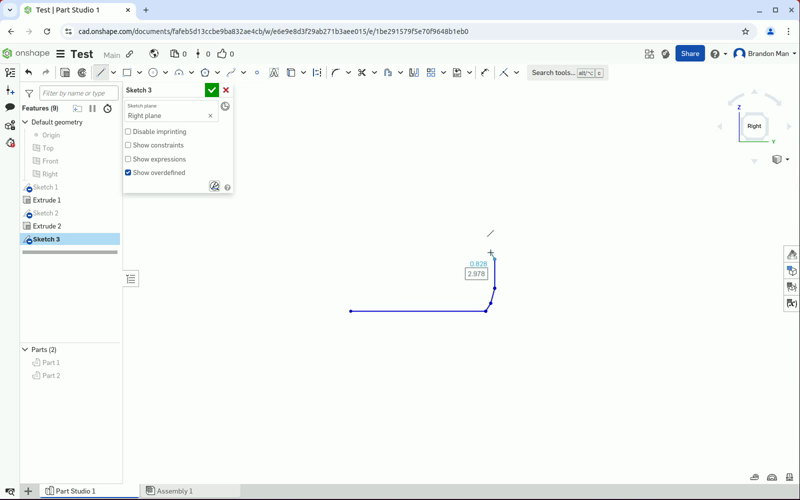
scroll(6)
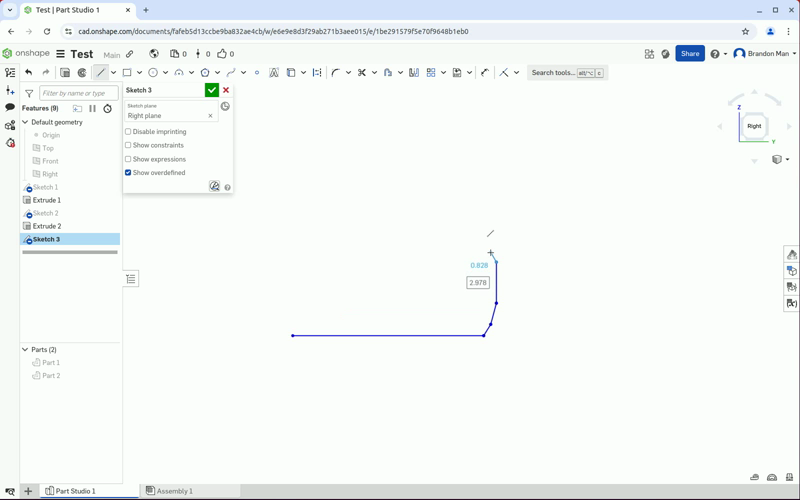
scroll(6)
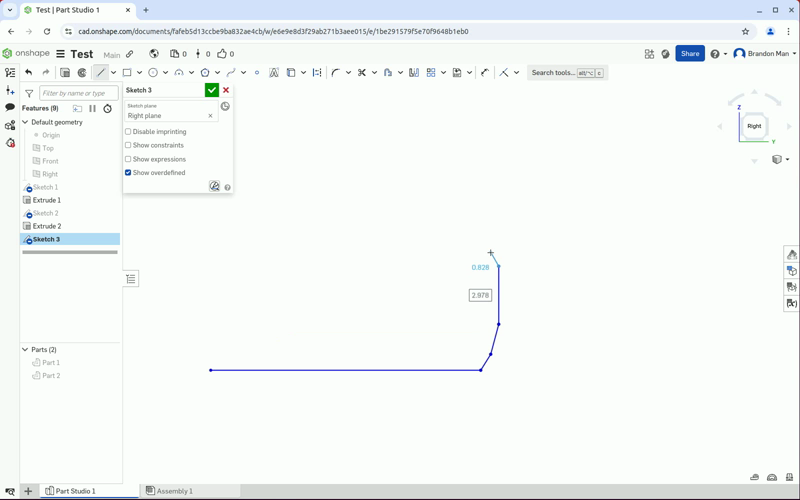
scroll(6)
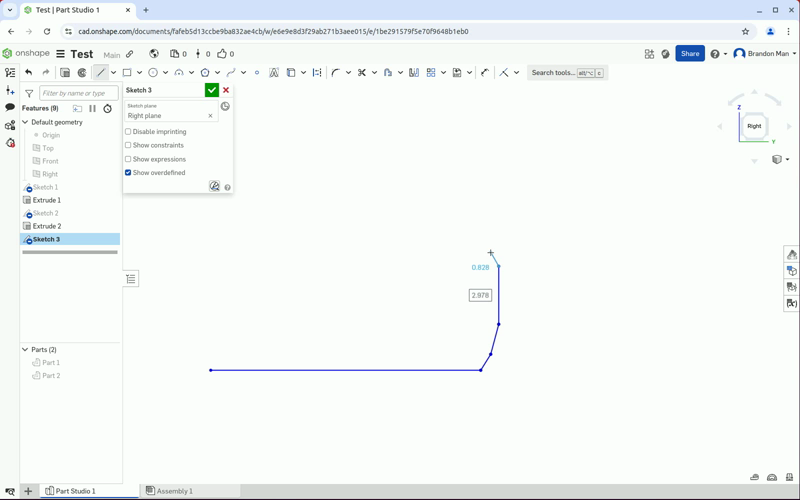
scroll(6)
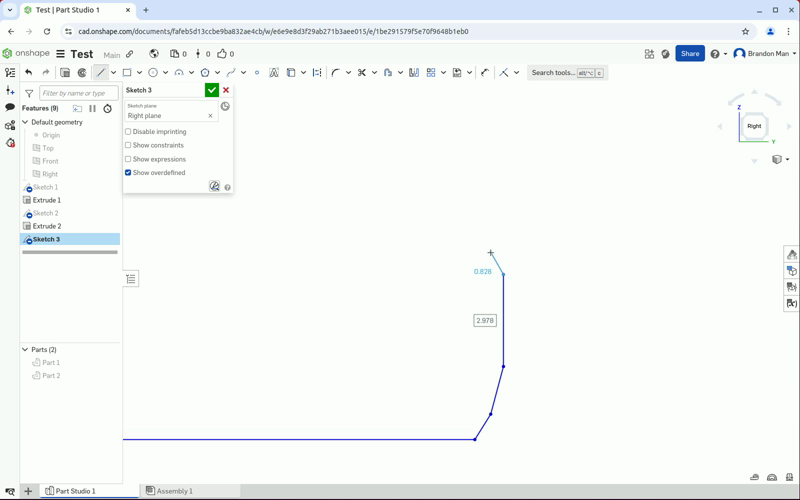
scroll(6)
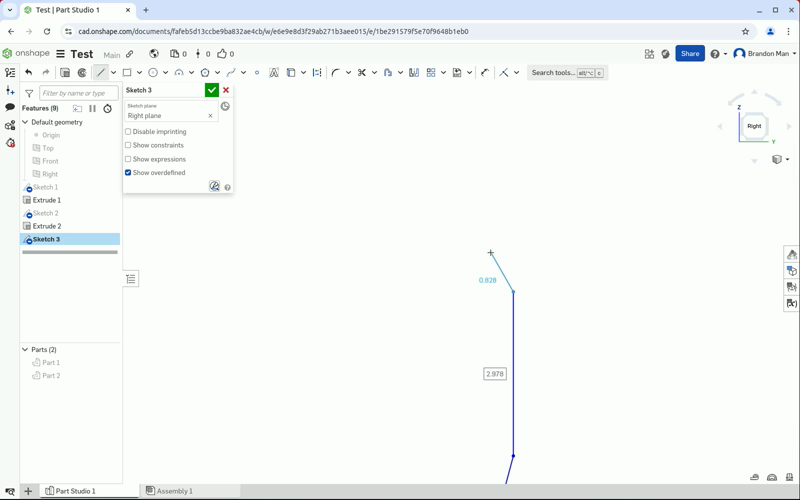
click(490, 252)
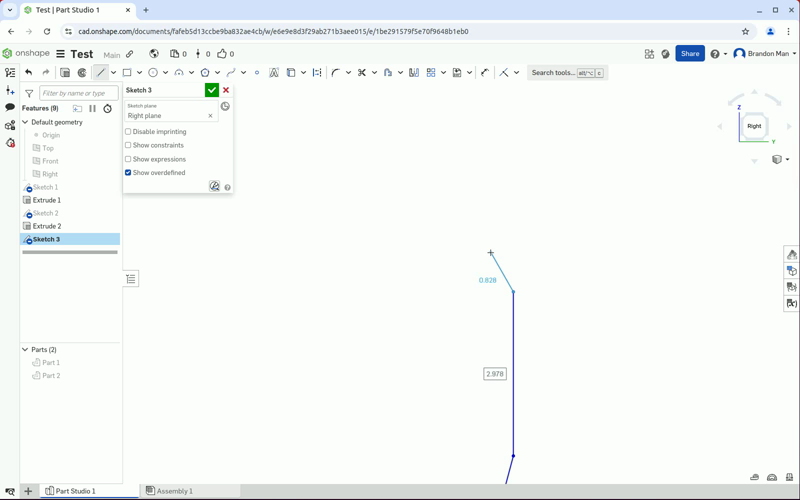
scroll(-6)
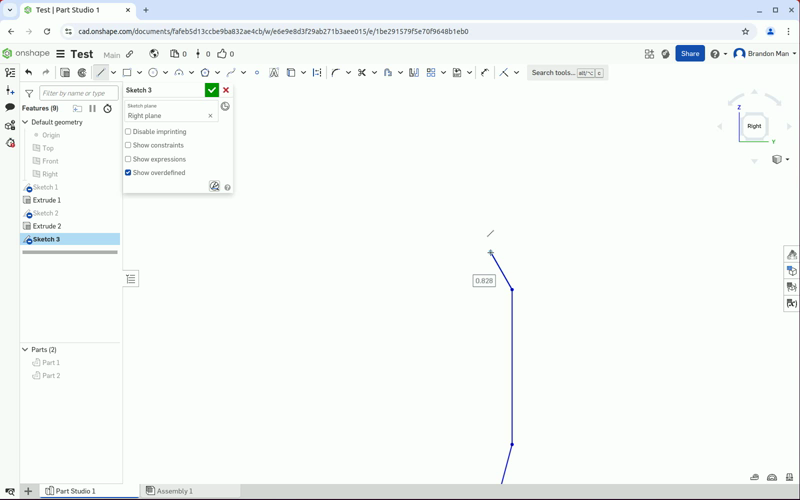
scroll(-6)
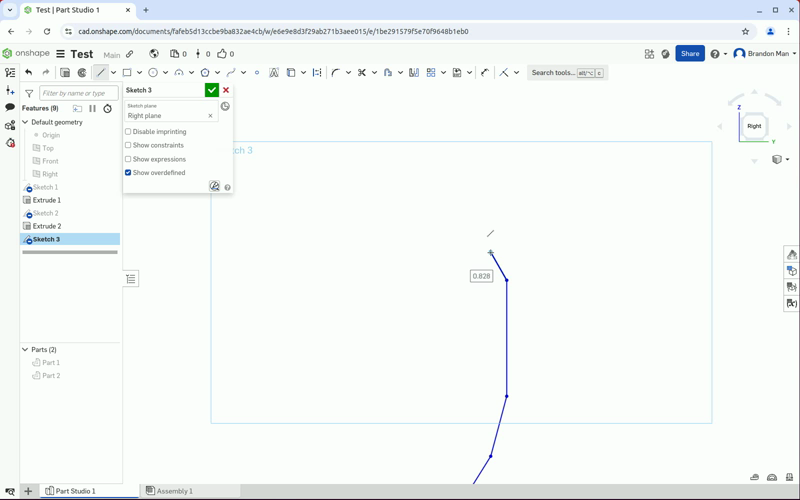
scroll(-6)
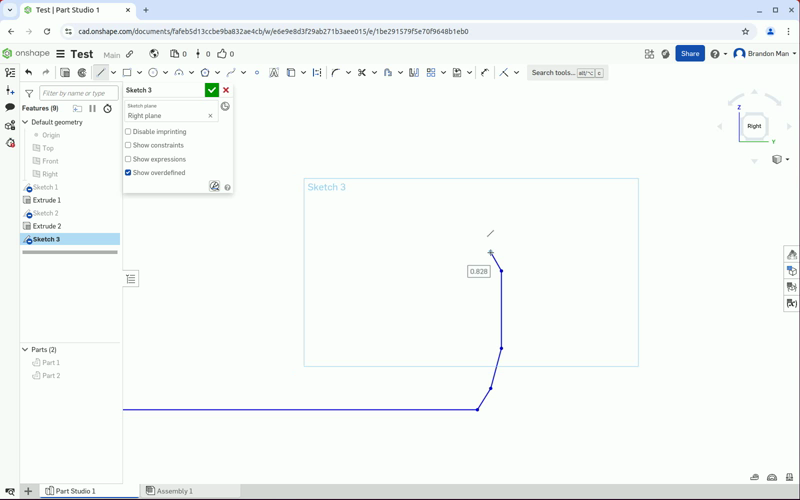
scroll(-6)
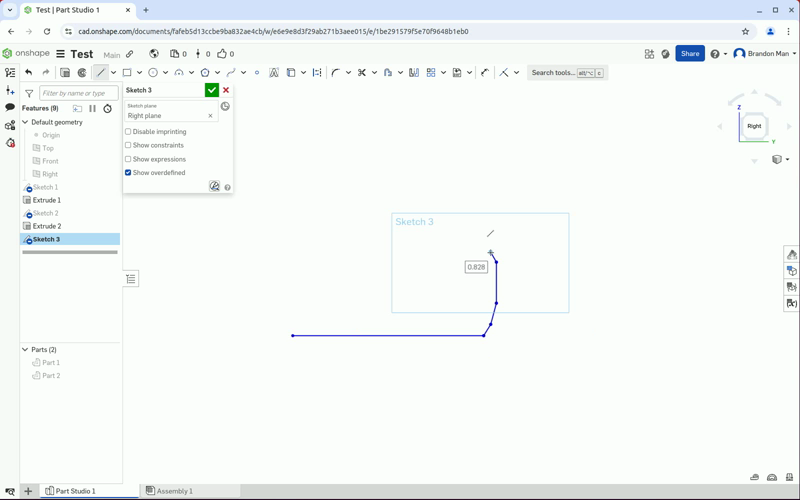
scroll(-6)
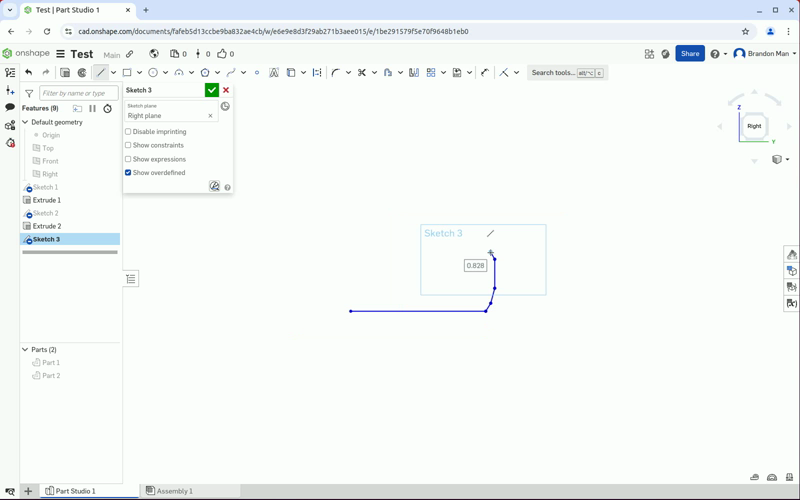
scroll(-6)
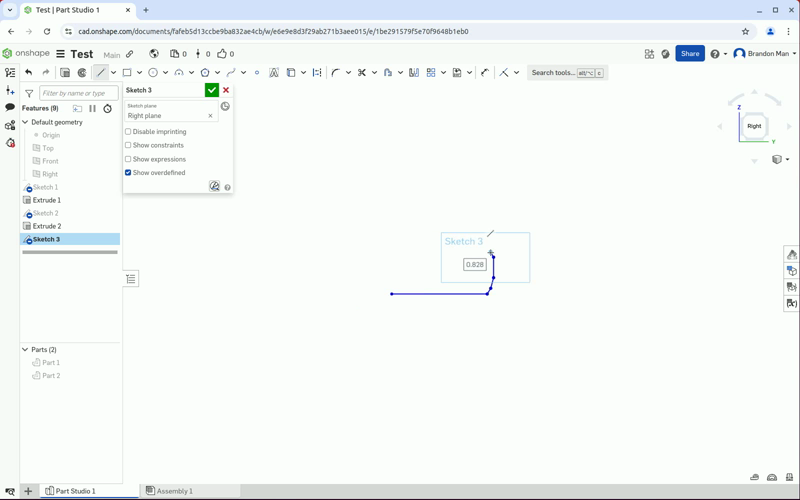
scroll(-6)
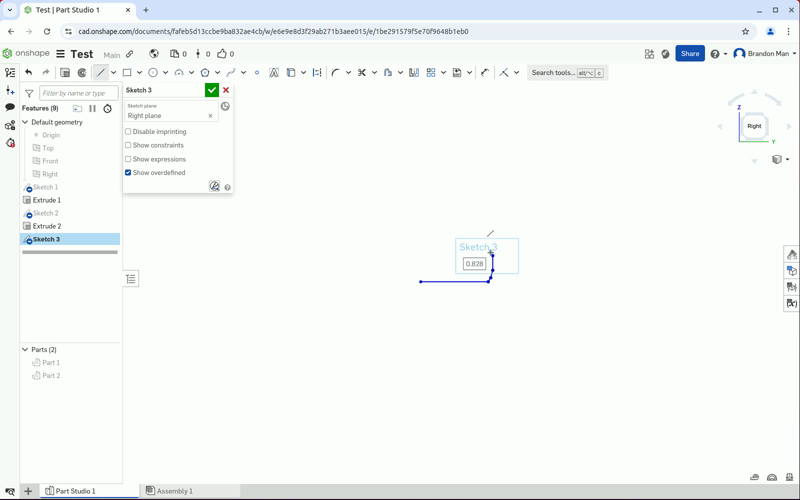
key_up(shift)
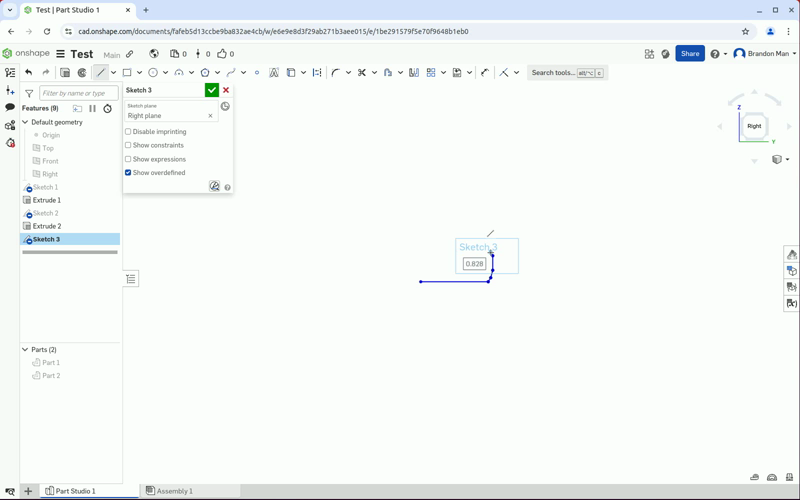
key_down(shift)
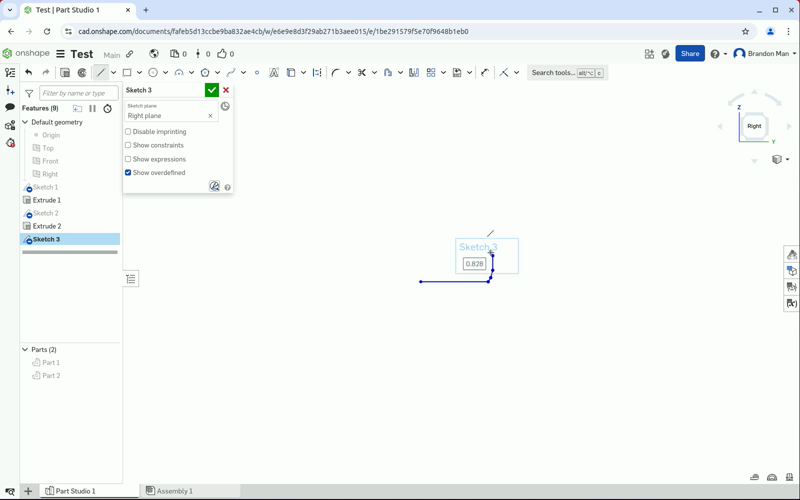
mouse_move(420, 281)
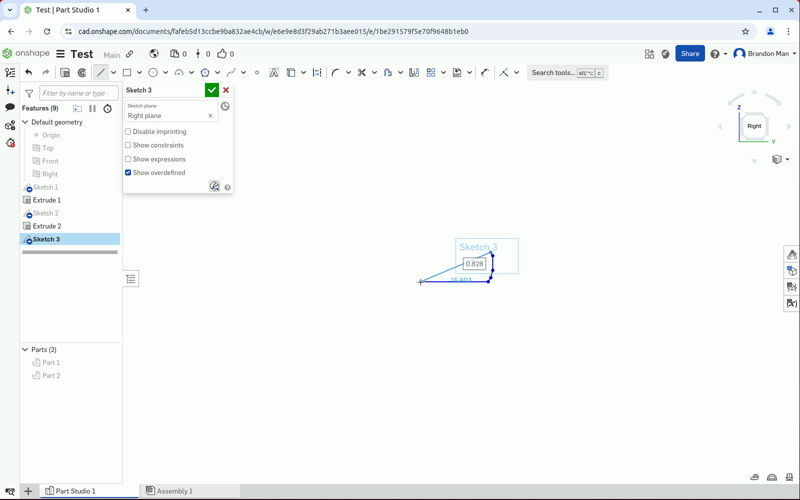
key_up(shift)
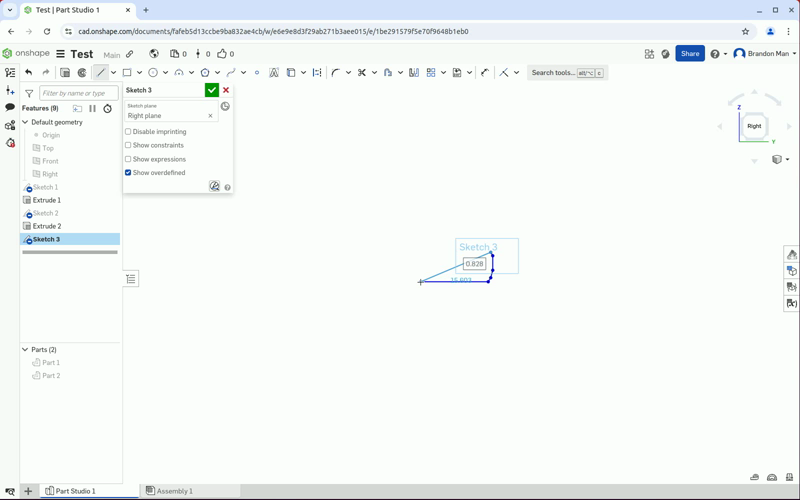
click(420, 281)
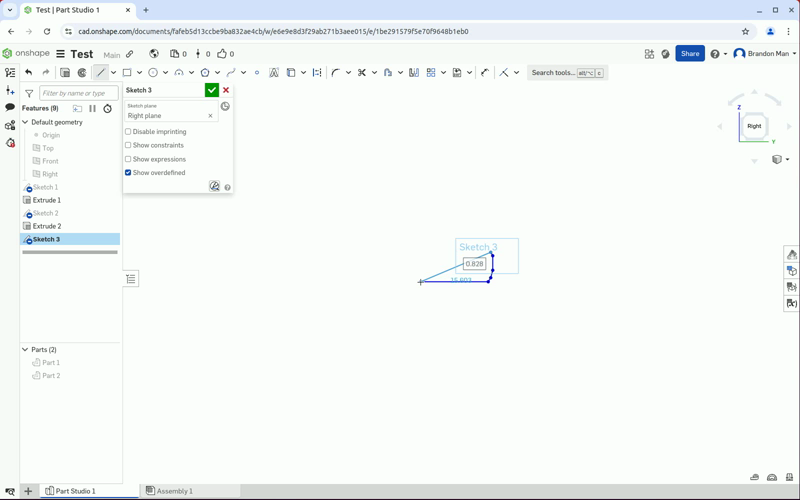
key(esc)
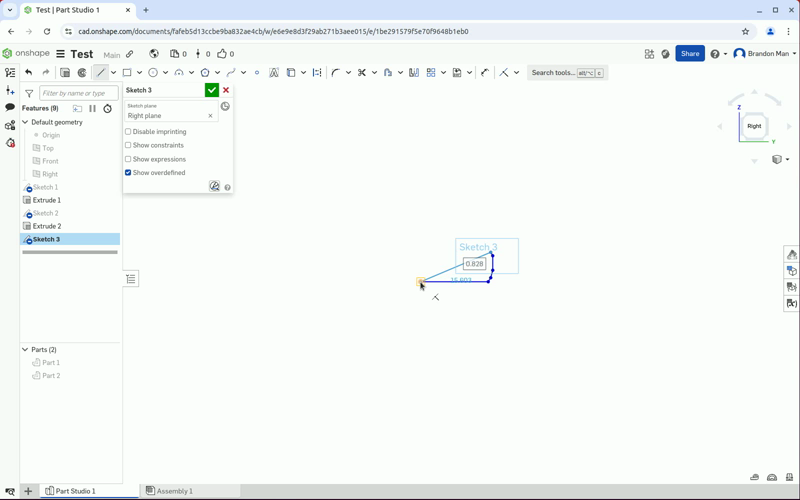
mouse_move(449, 270)
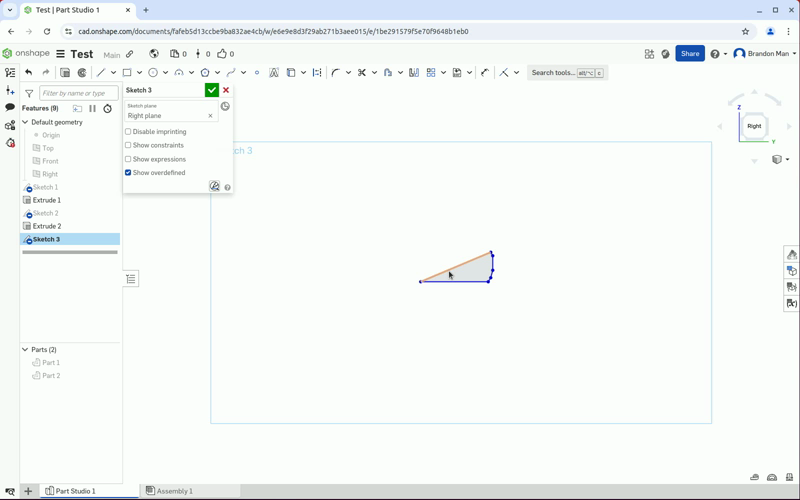
scroll(6)
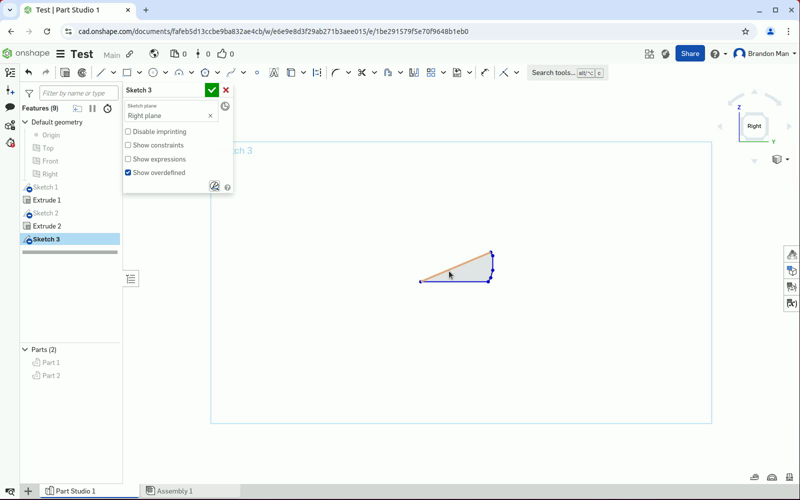
scroll(6)
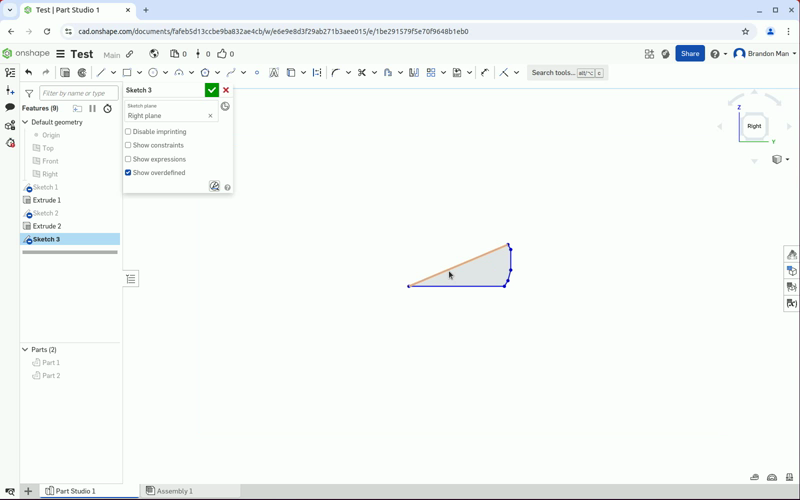
scroll(6)
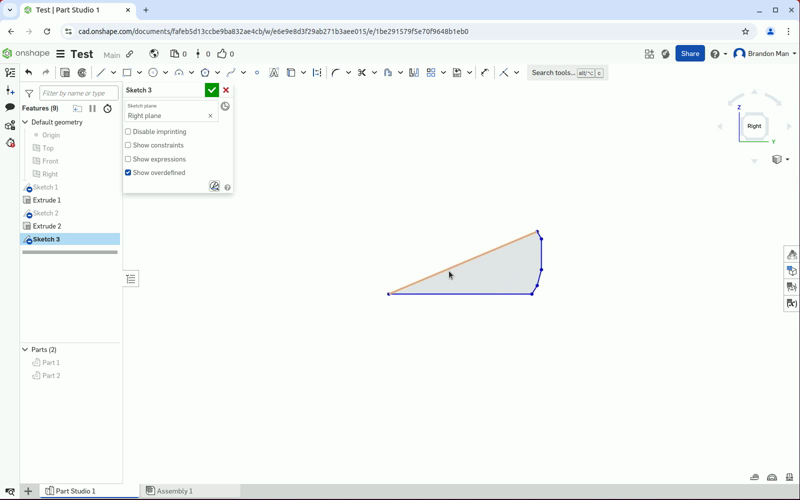
scroll(6)
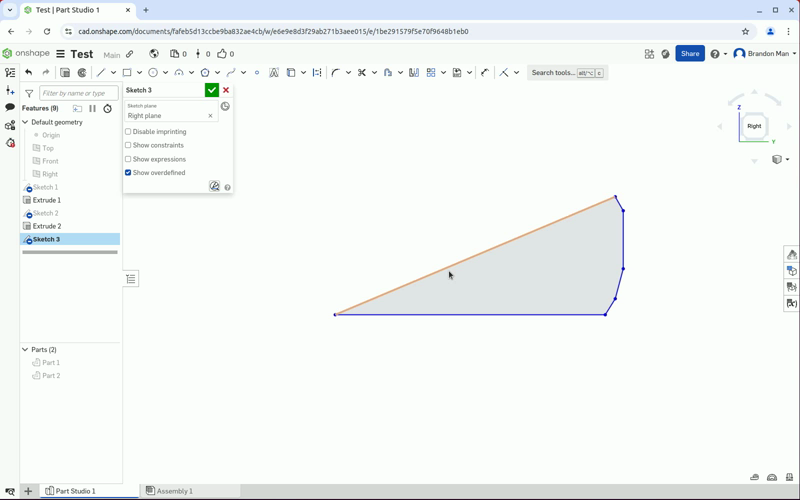
scroll(6)
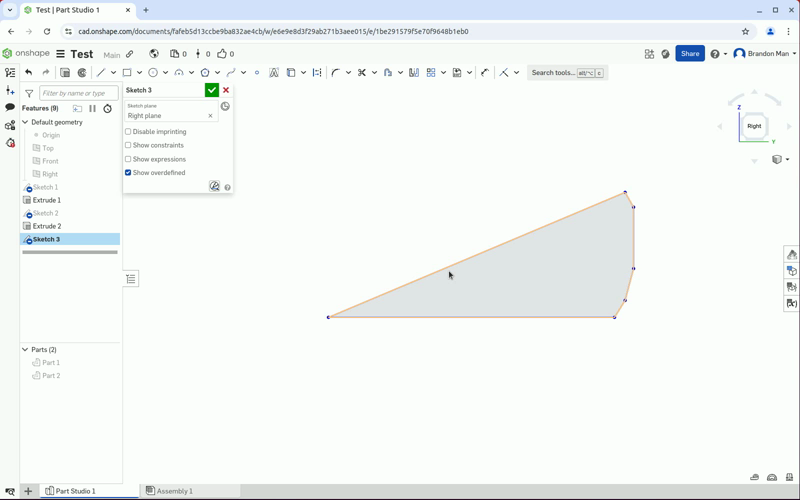
scroll(6)
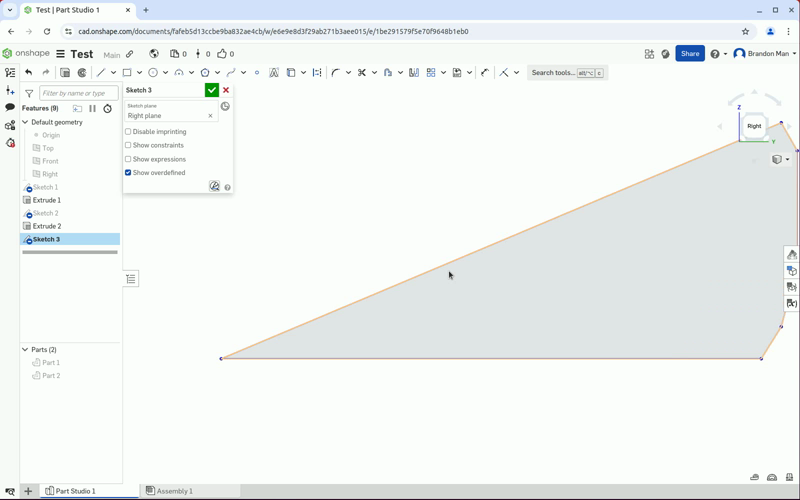
scroll(6)
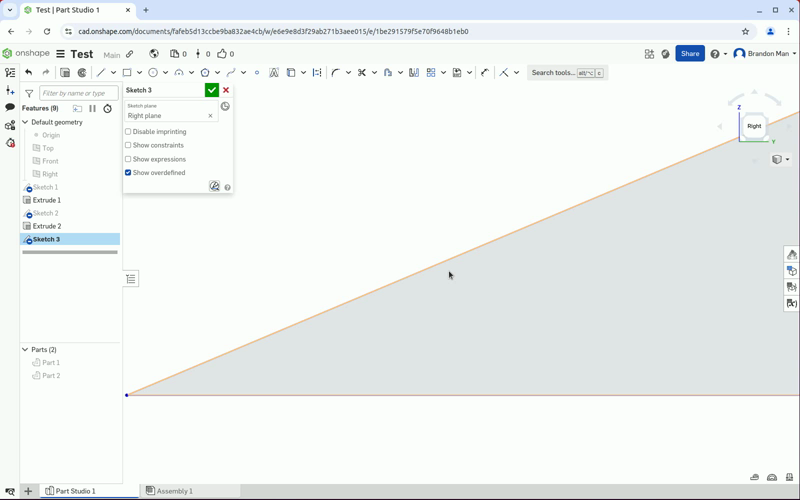
click(449, 270)
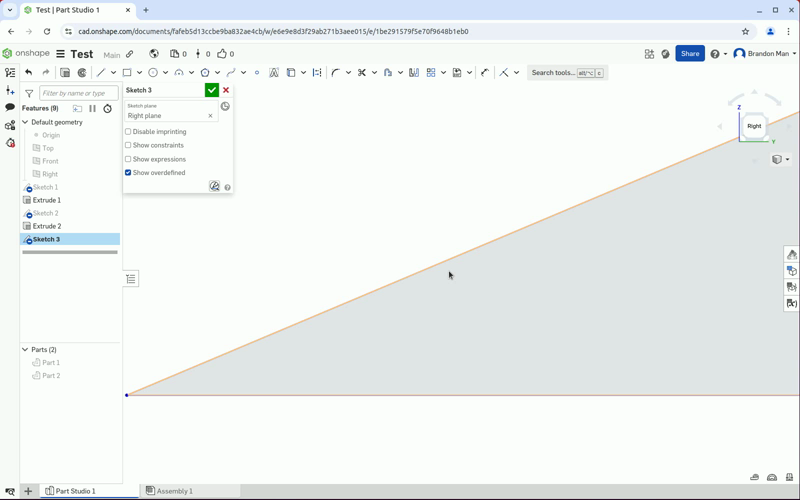
scroll(-6)
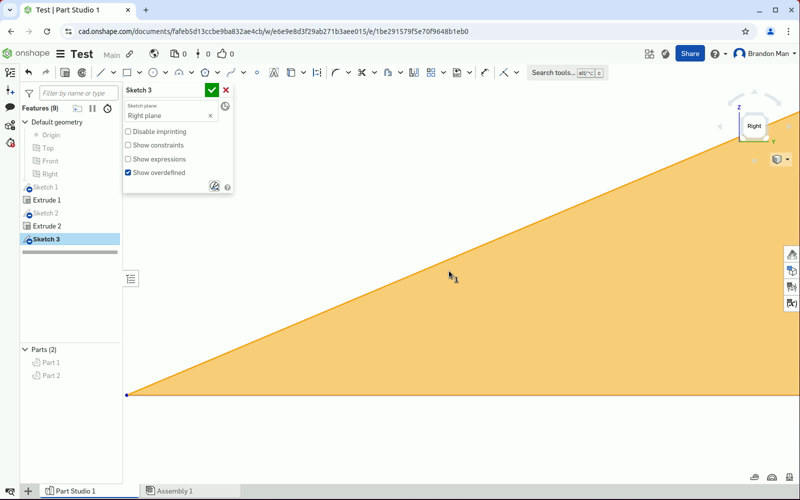
scroll(-6)
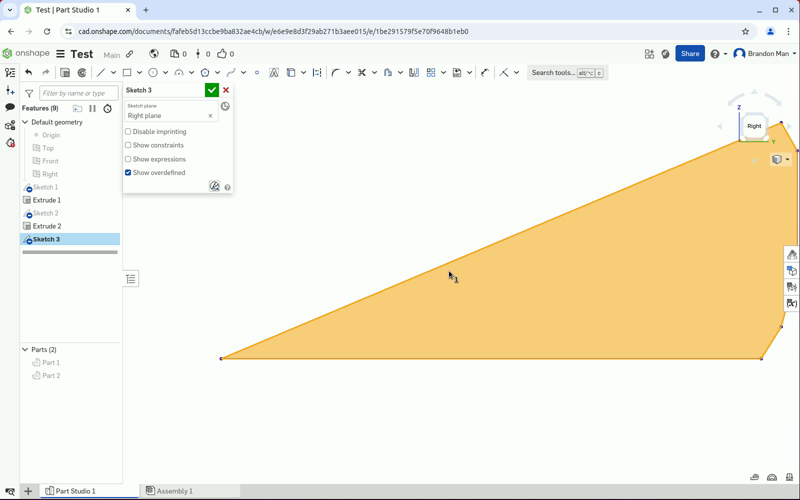
scroll(-6)
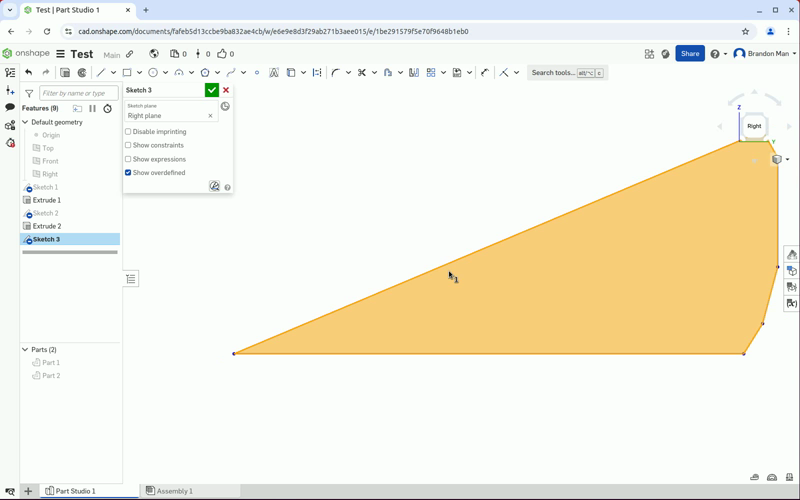
scroll(-6)
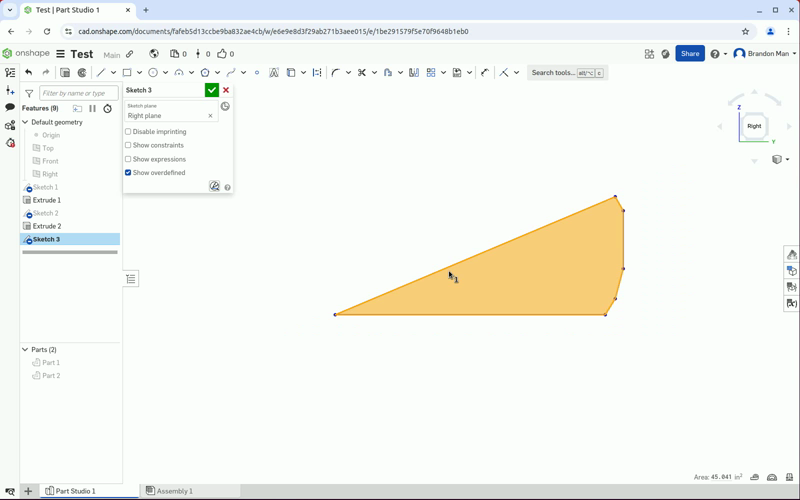
scroll(-6)
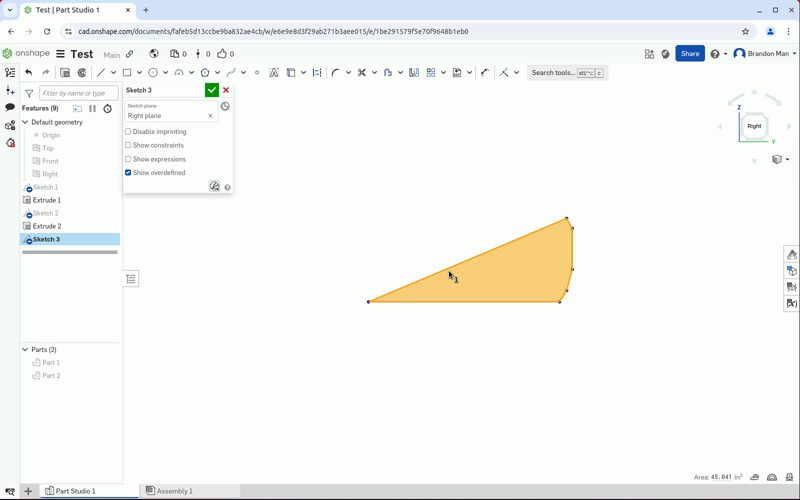
scroll(-6)
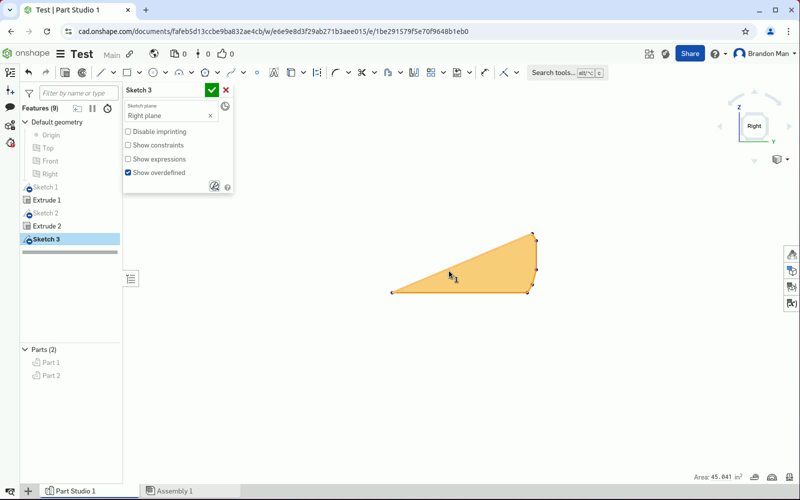
scroll(-6)
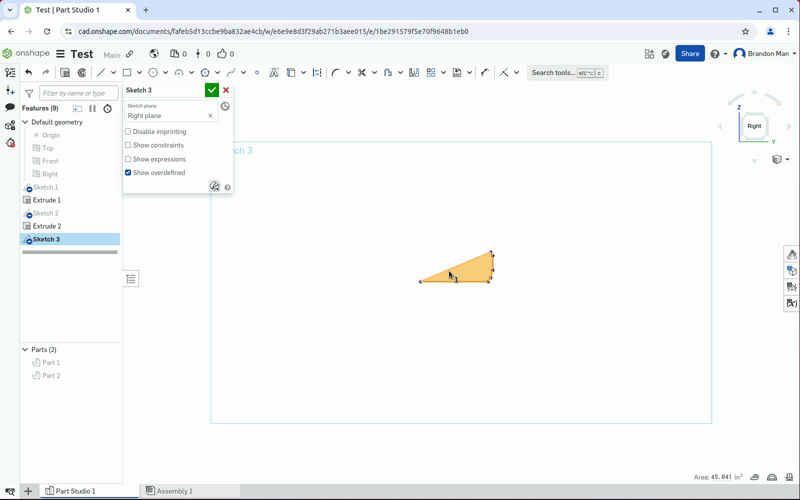
mouse_move(73, 352)
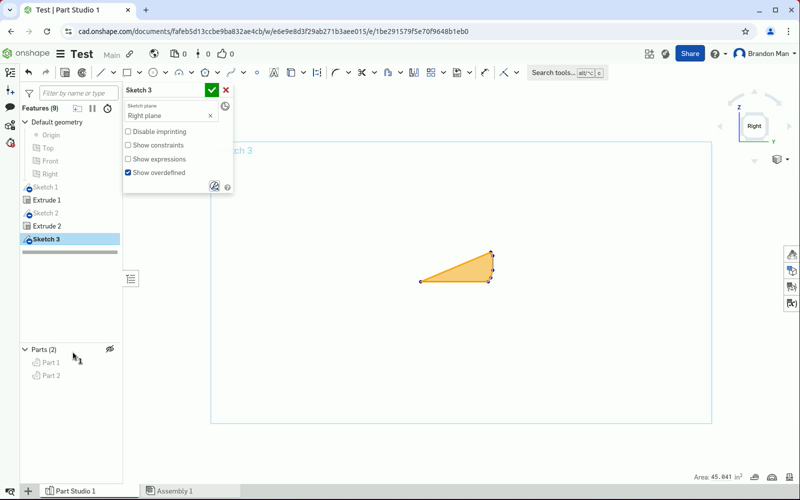
key(shift+y)
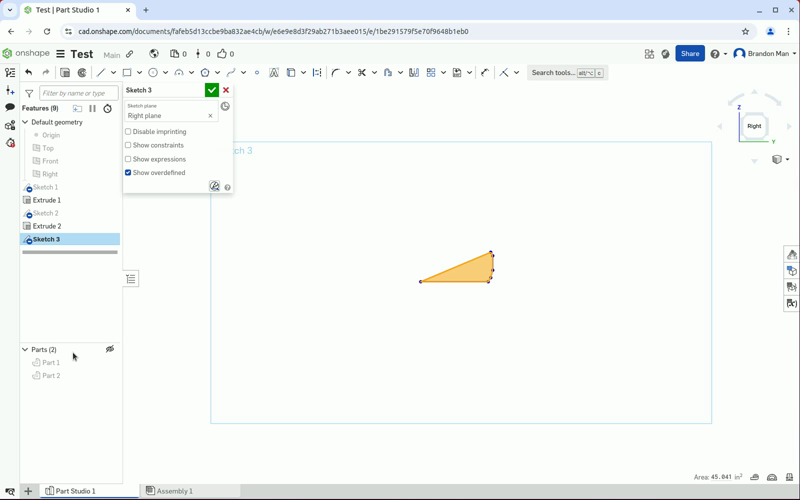
key(shift+e)
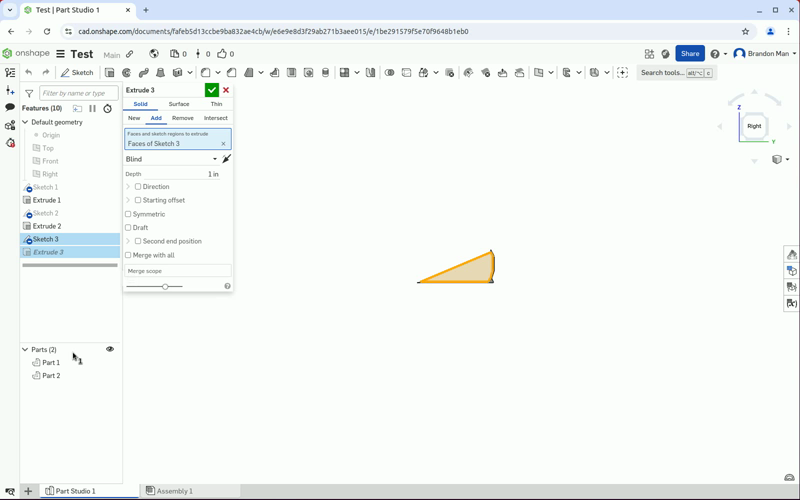
mouse_move(143, 106)
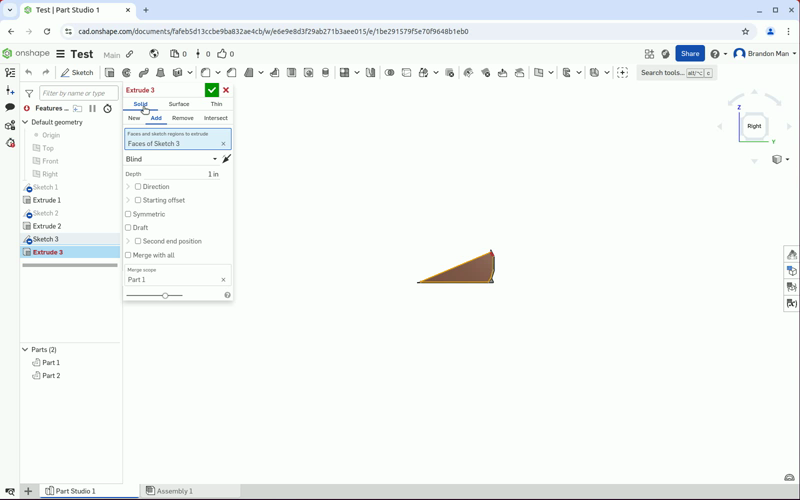
click(143, 106)
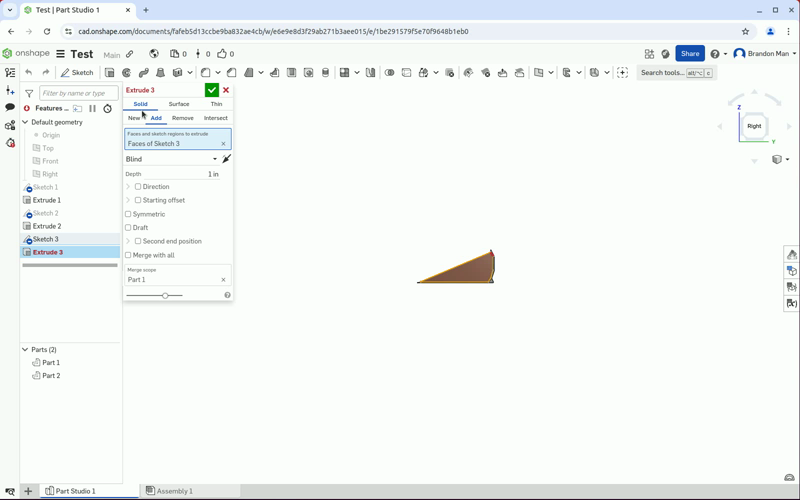
mouse_move(137, 120)
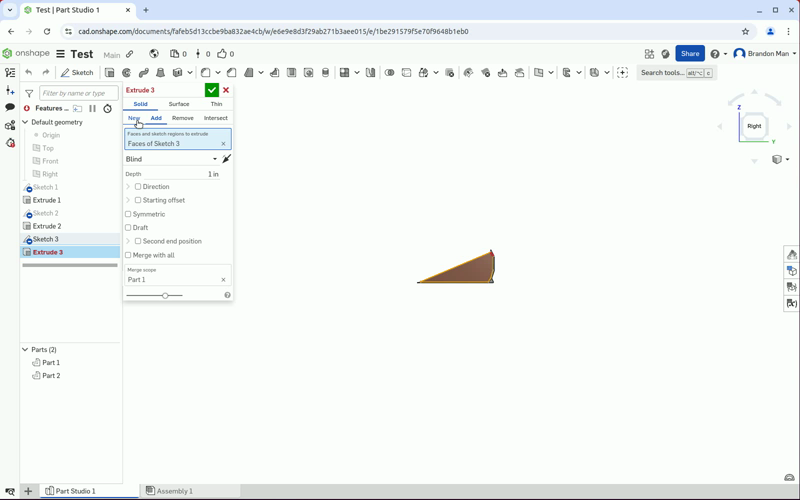
click(137, 120)
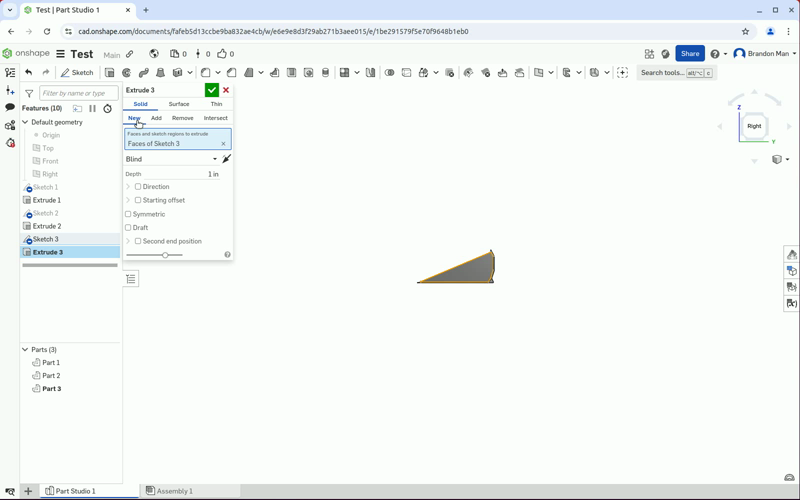
key(tab, 4)
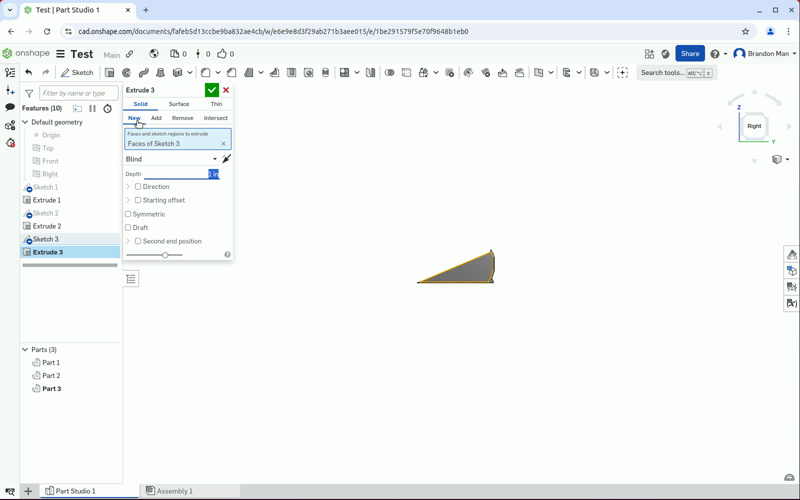
text(-0.241)
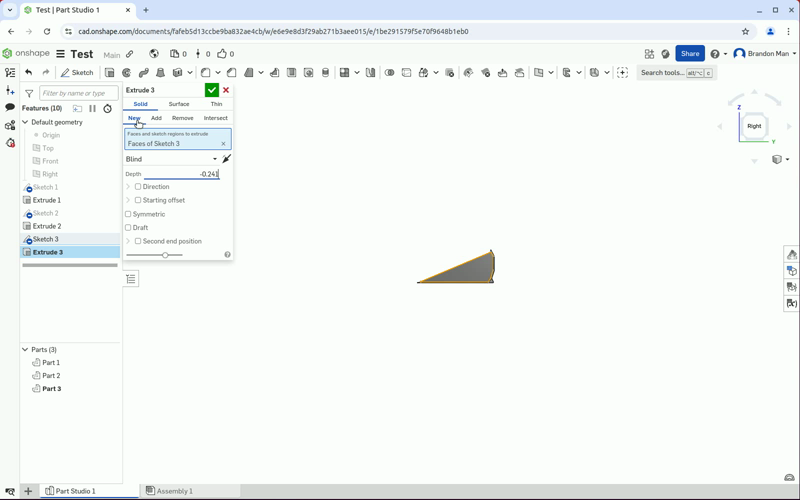
key(enter)
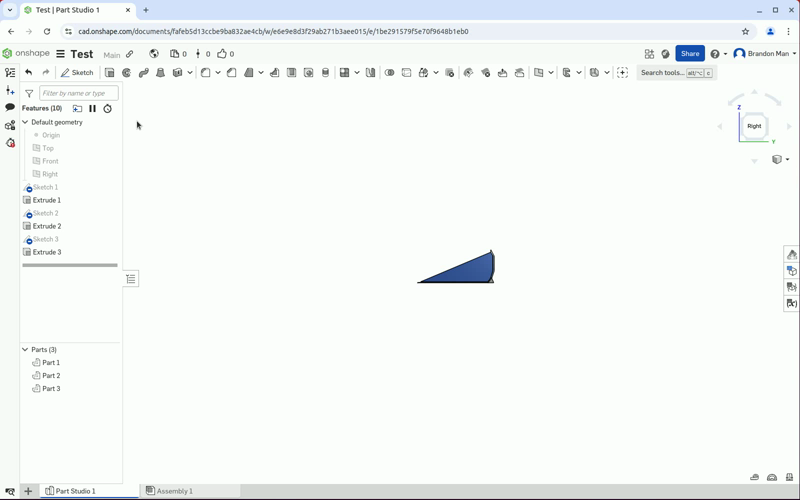
key(shift+h)
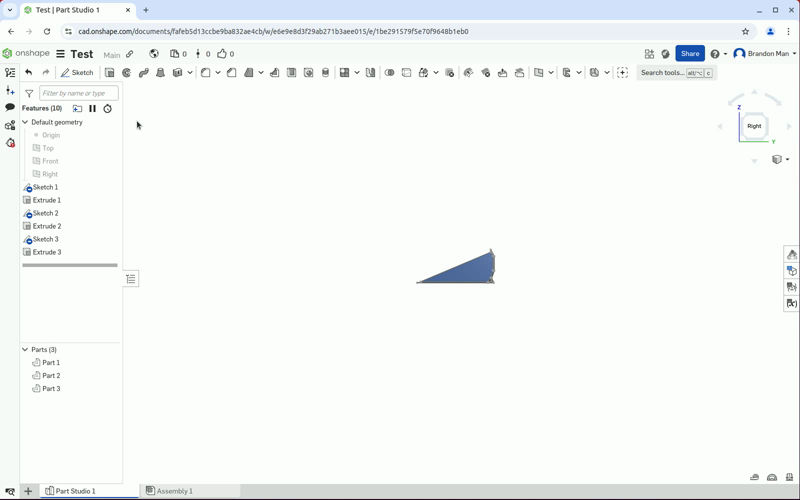
key(shift+h)
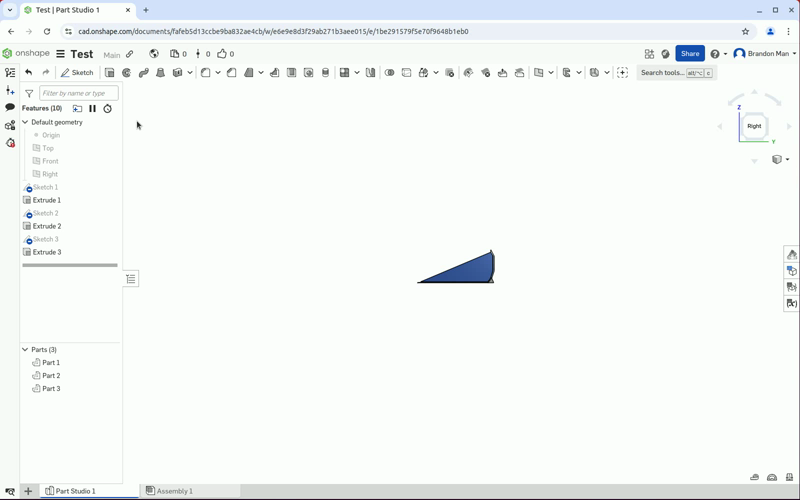
mouse_move(73, 189)
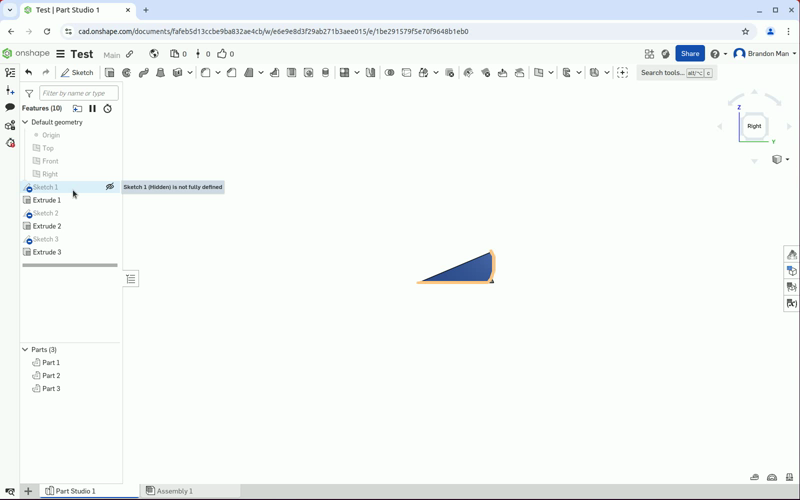
click(73, 189)
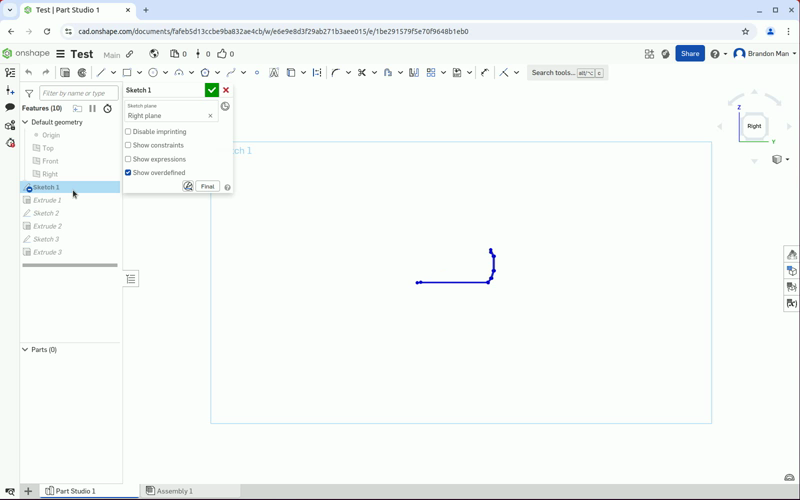
mouse_move(229, 92)
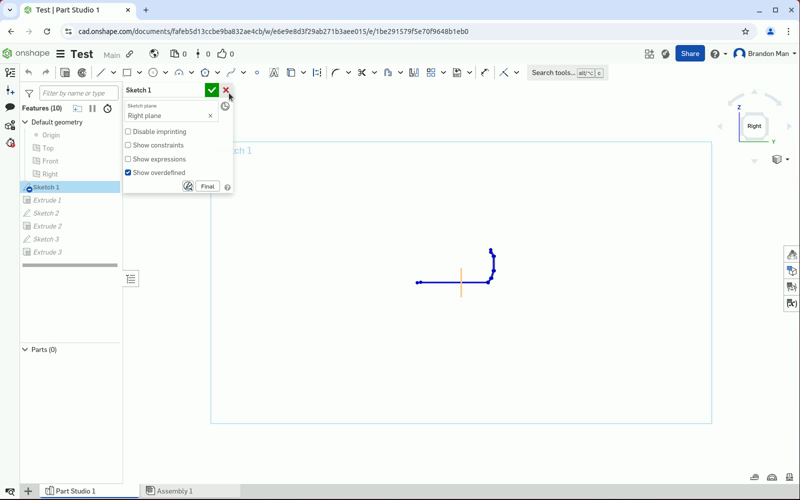
click(229, 92)
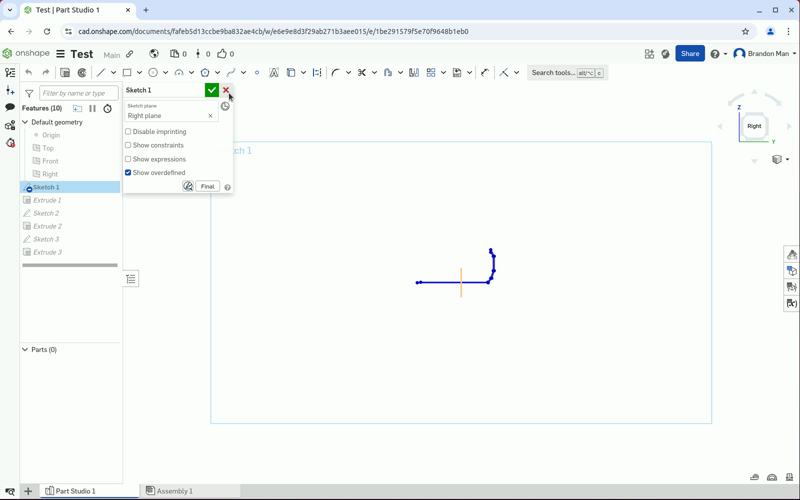
key(shift+s)
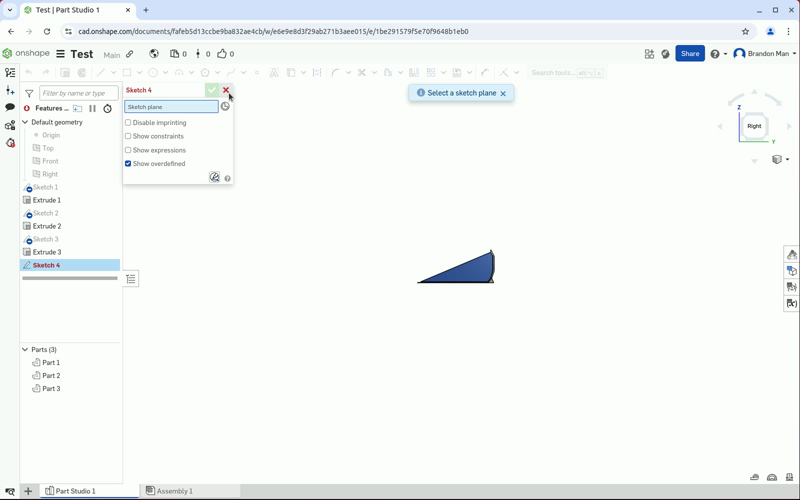
mouse_move(73, 176)
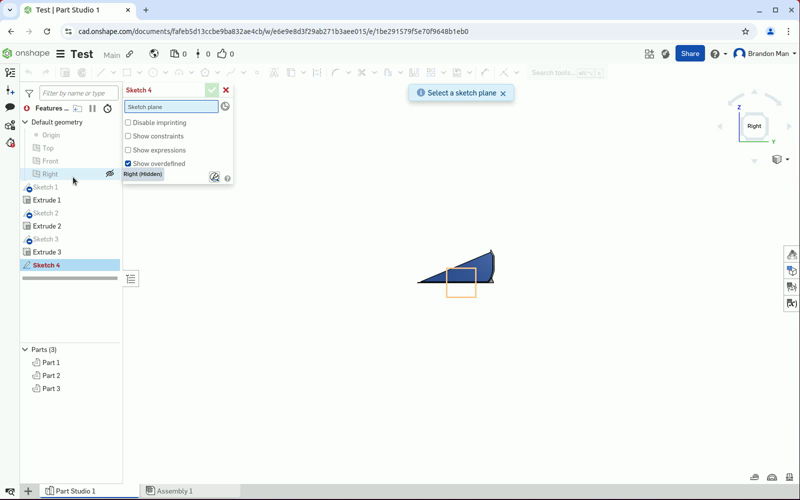
click(73, 176)
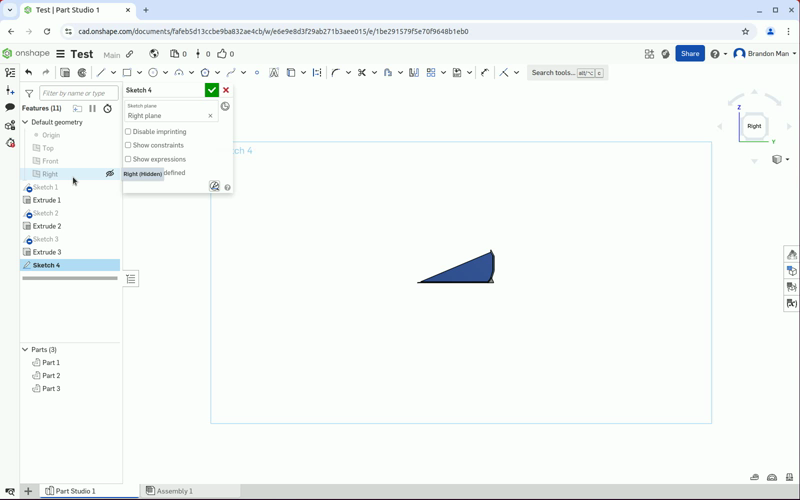
mouse_move(73, 352)
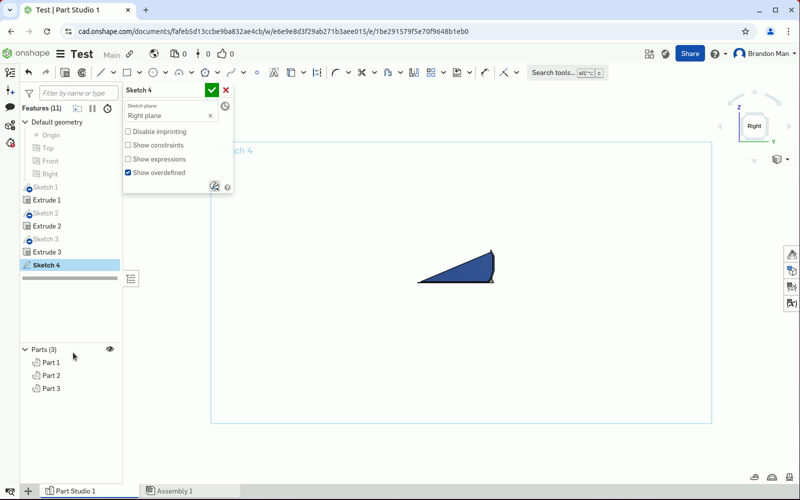
key(y)
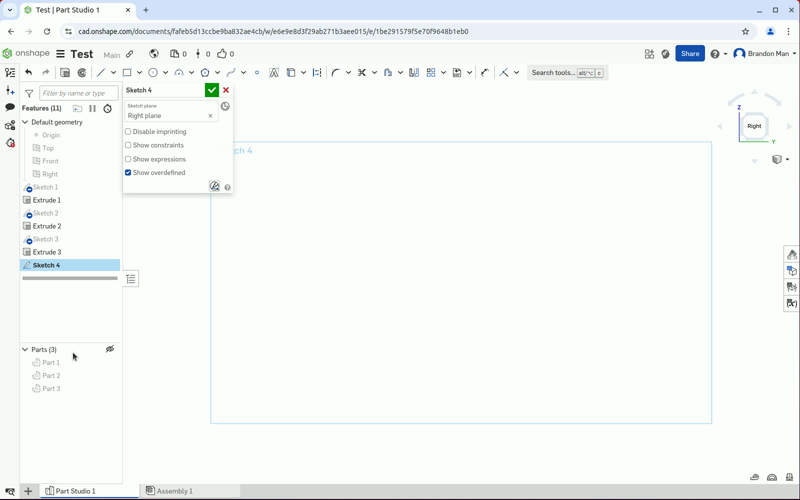
key(l)
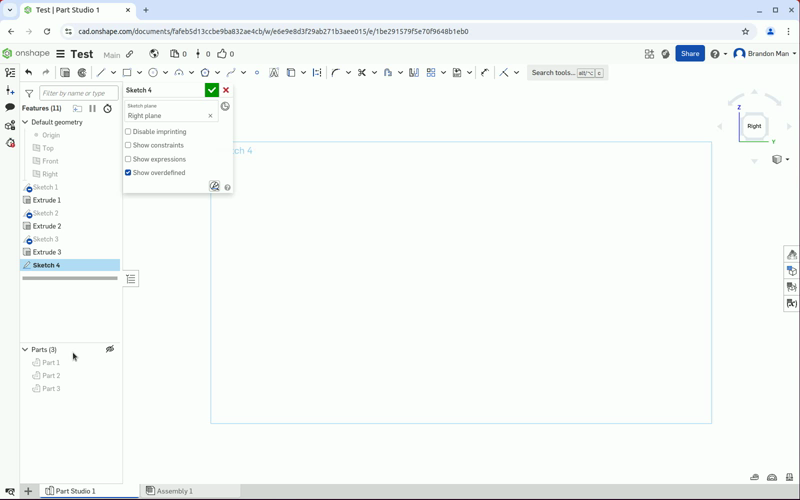
key_down(shift)
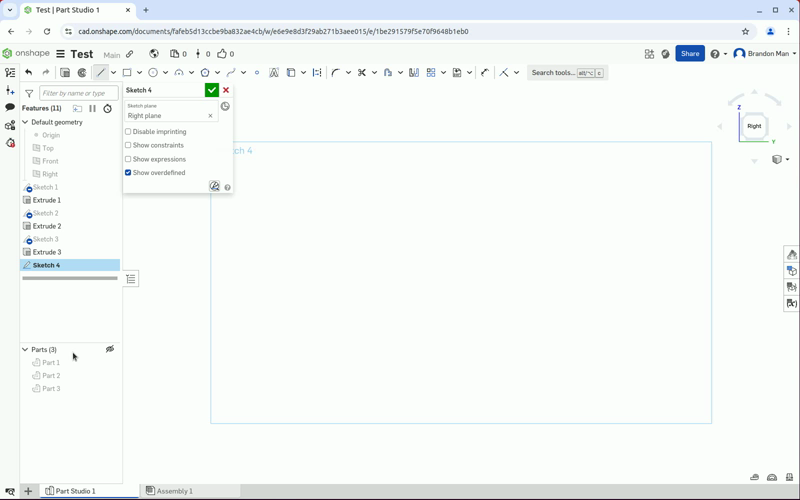
mouse_move(487, 282)
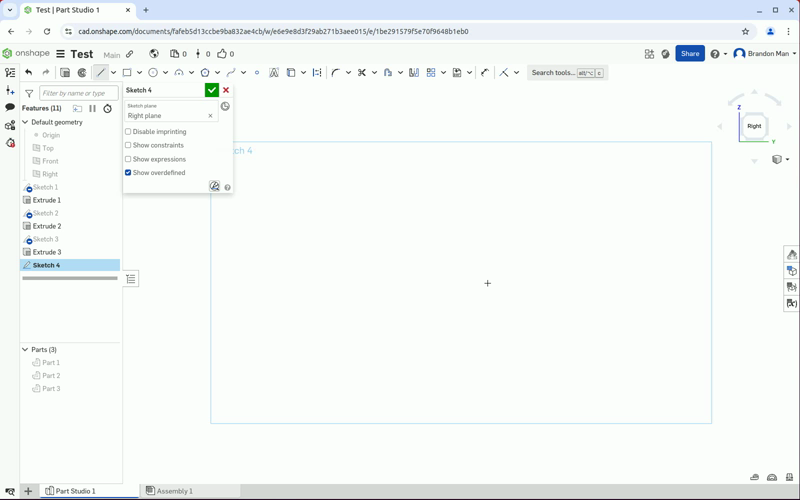
click(487, 282)
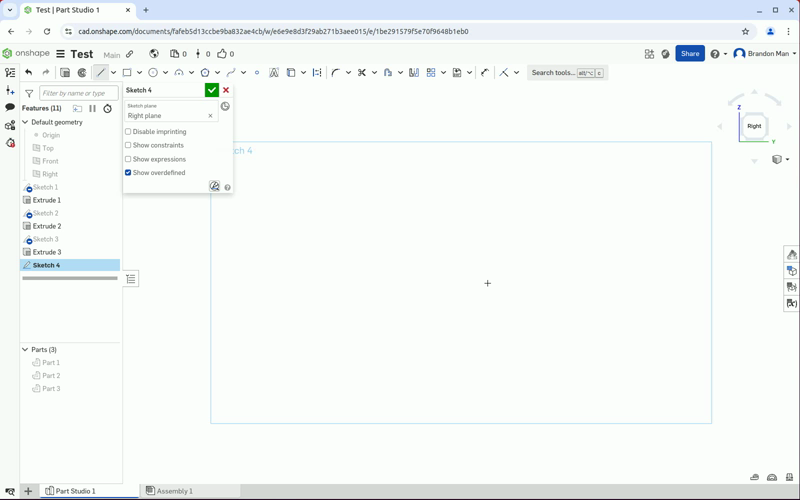
key_up(shift)
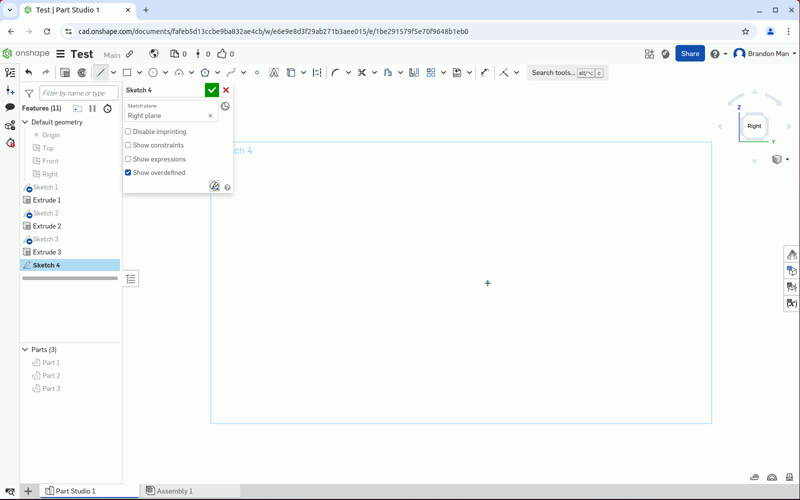
key_down(shift)
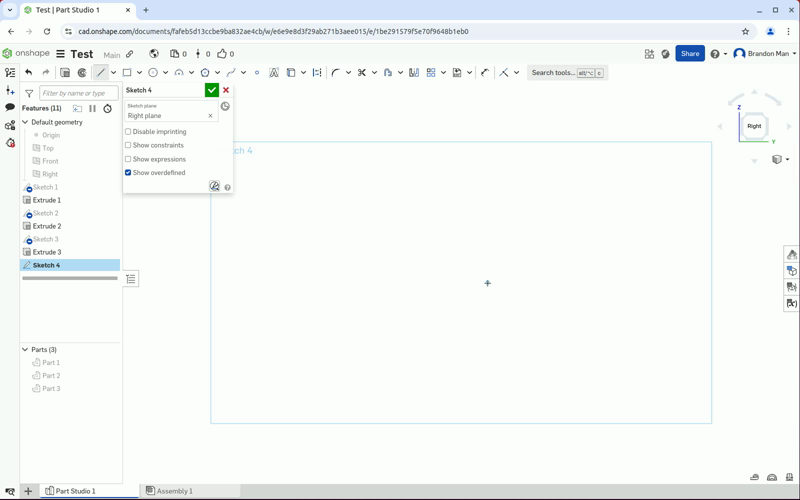
mouse_move(517, 282)
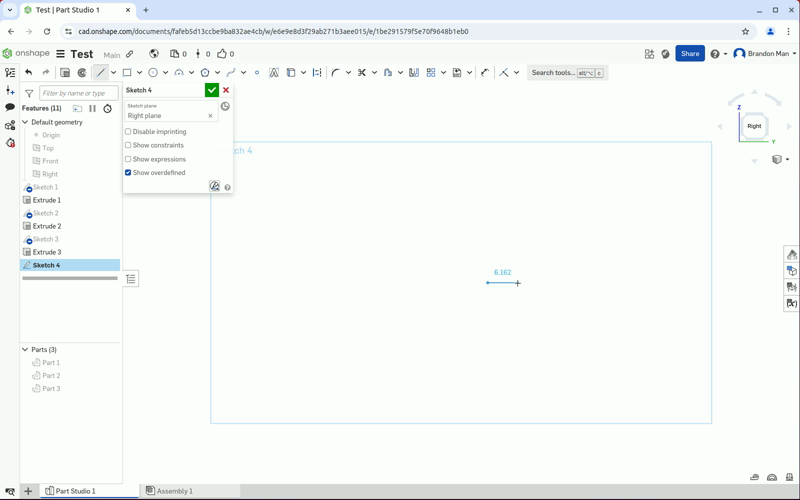
mouse_move(493, 282)
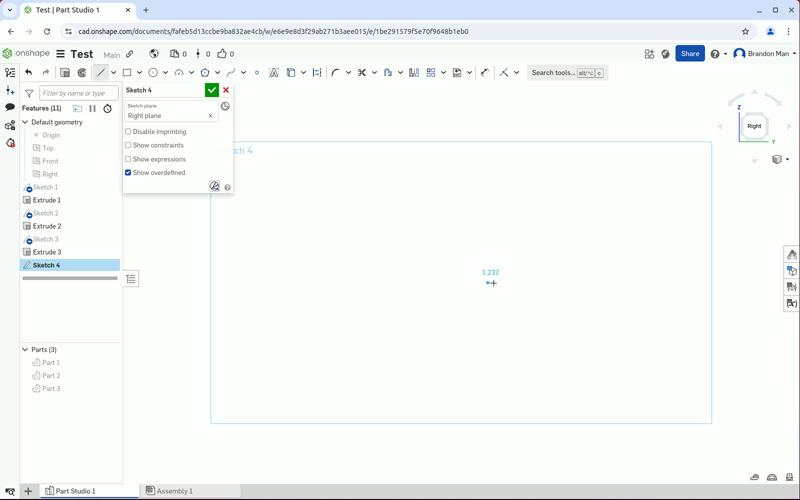
scroll(6)
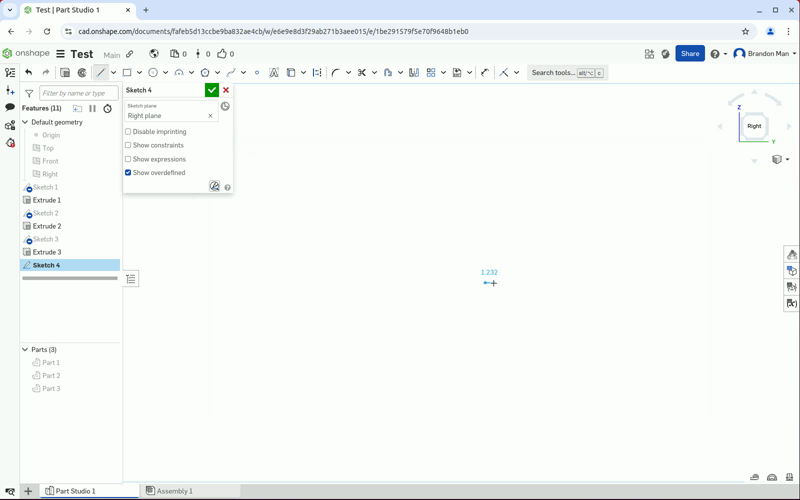
scroll(6)
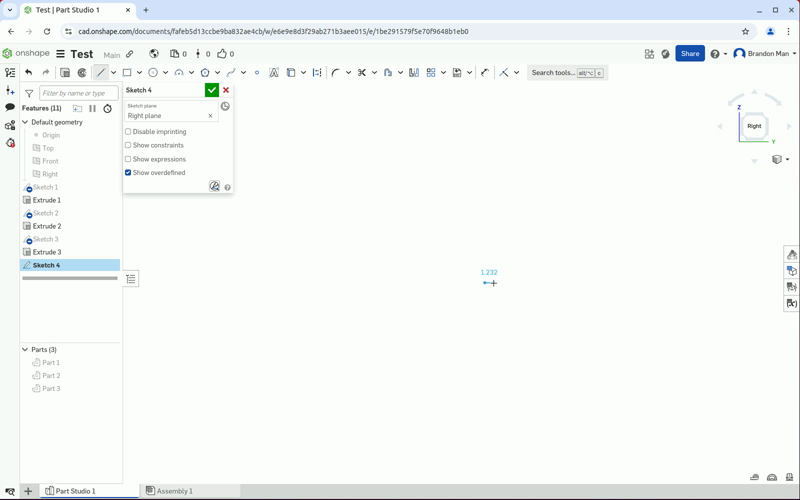
scroll(6)
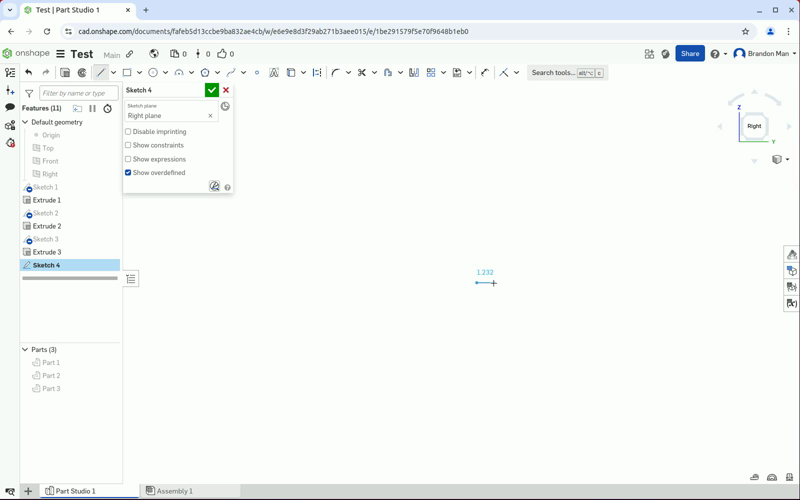
scroll(6)
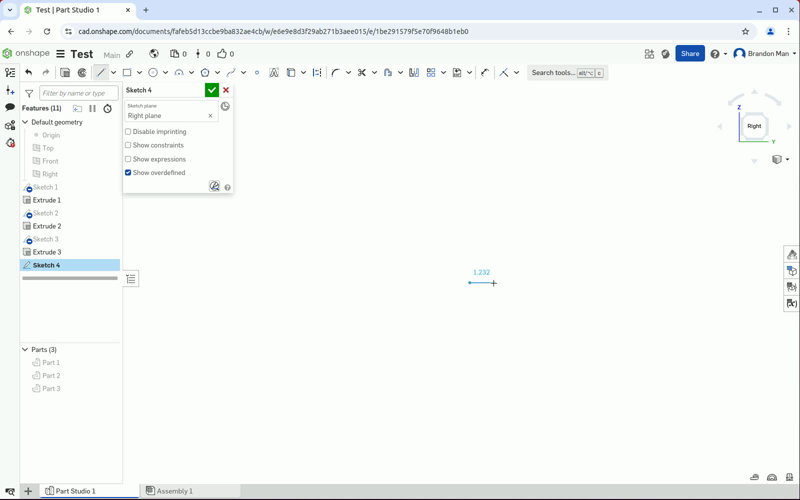
scroll(6)
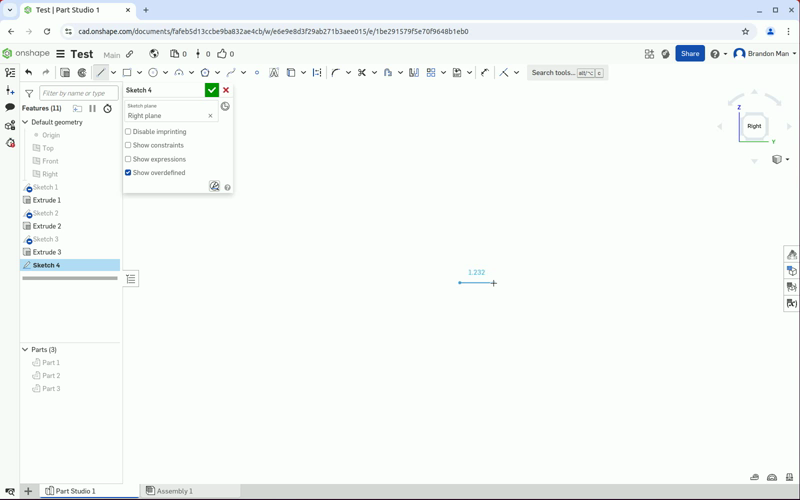
scroll(6)
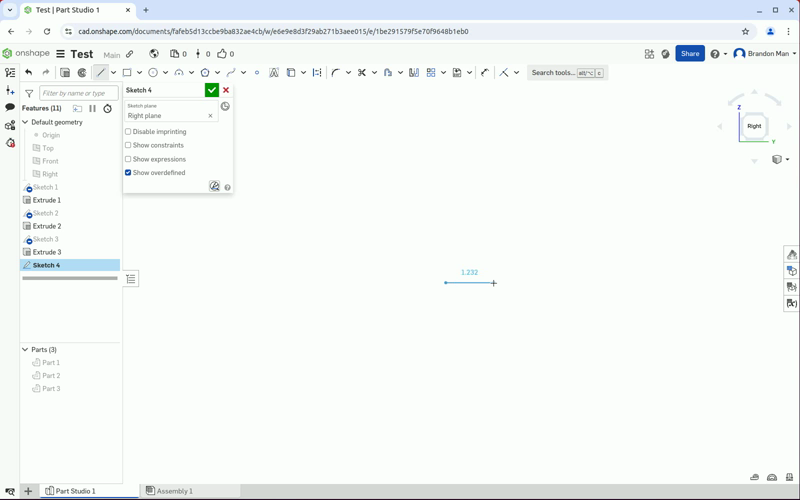
scroll(6)
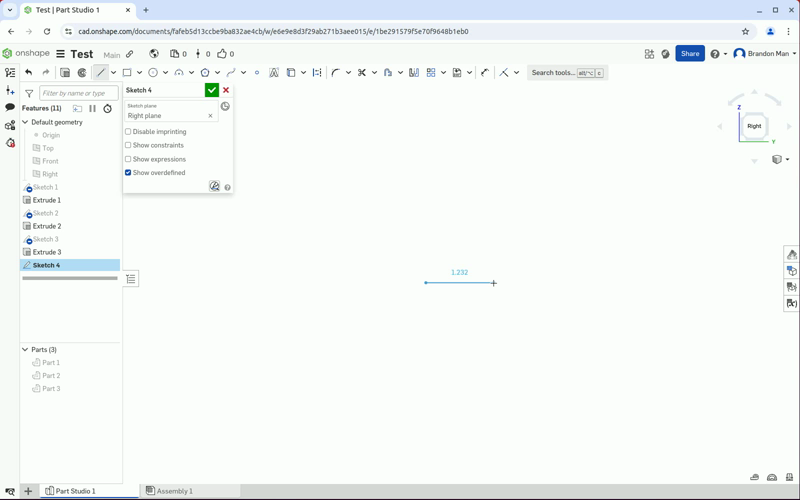
click(493, 282)
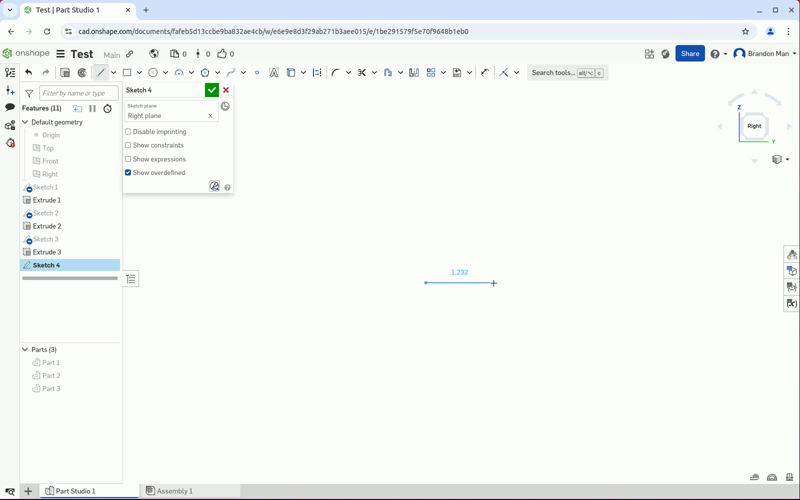
scroll(-6)
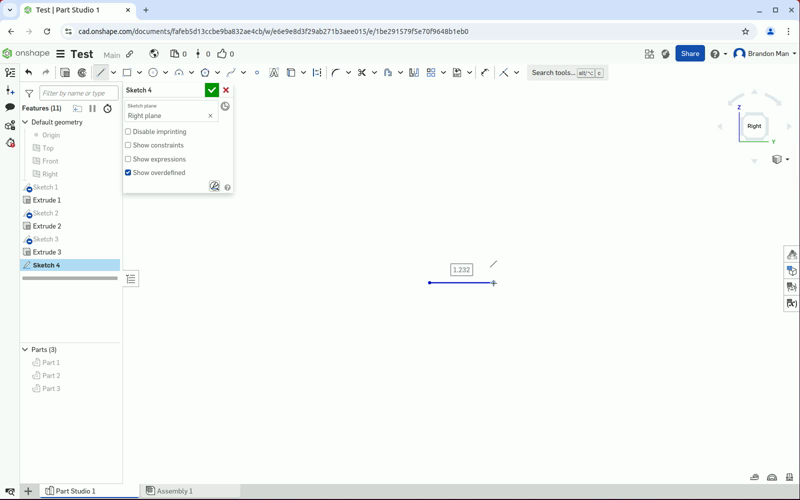
scroll(-6)
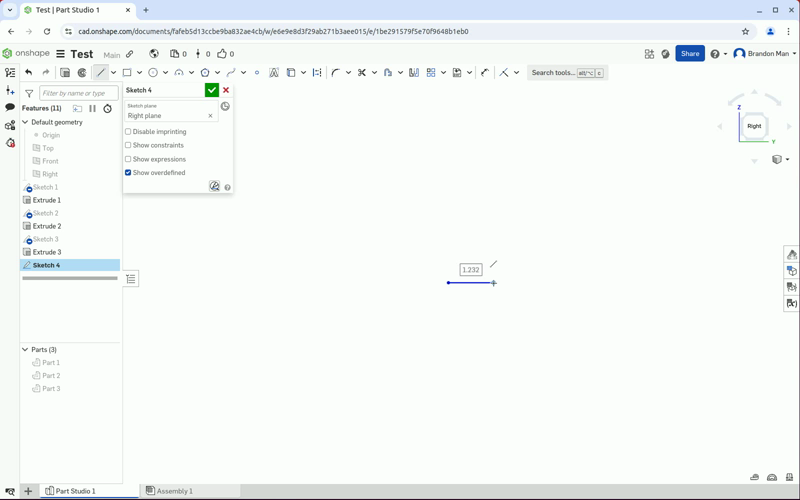
scroll(-6)
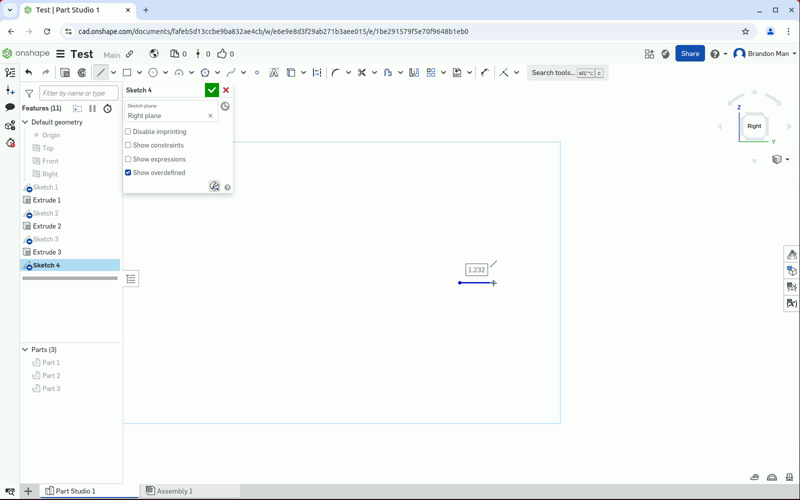
scroll(-6)
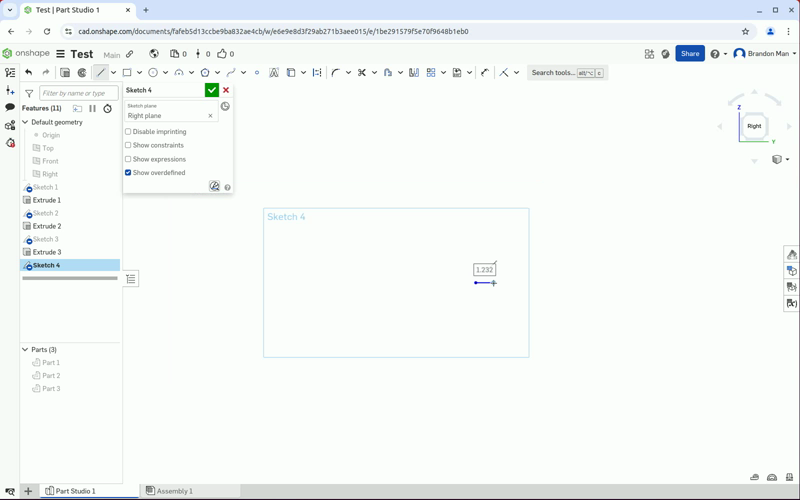
scroll(-6)
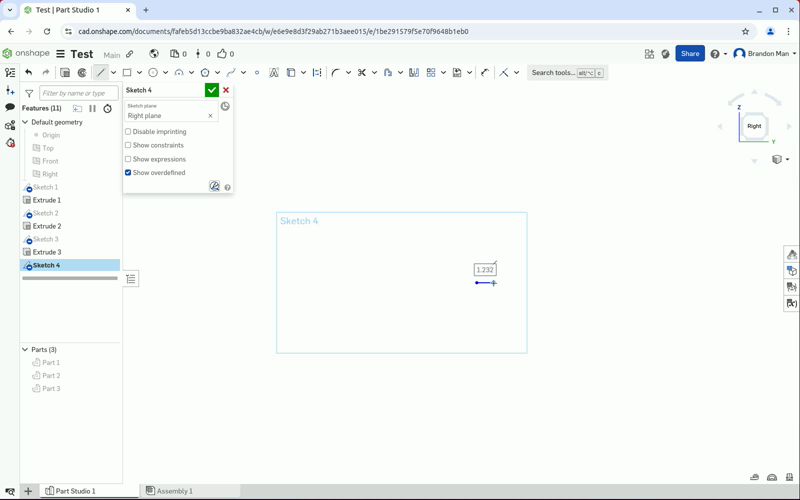
scroll(-6)
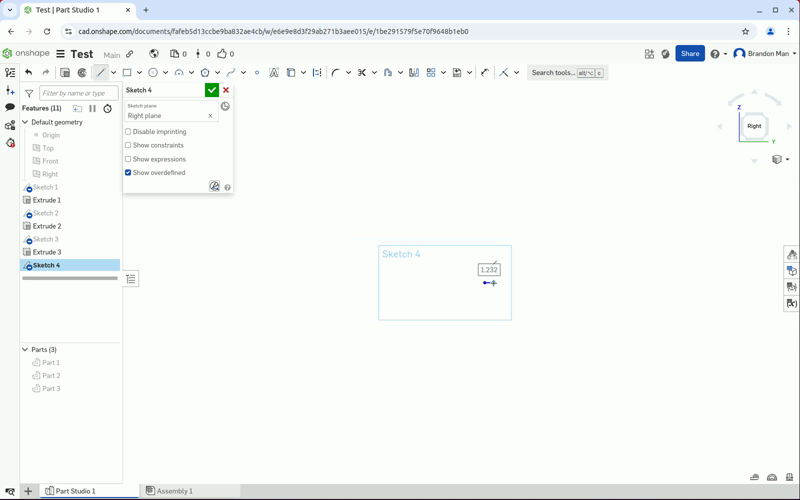
scroll(-6)
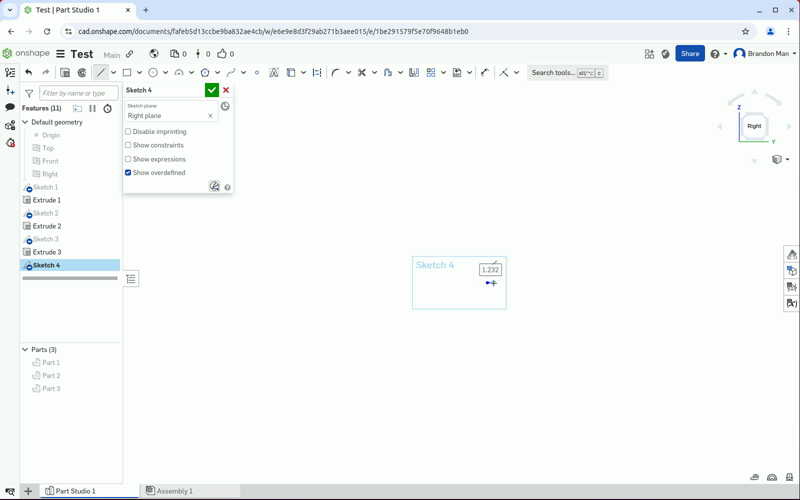
key_up(shift)
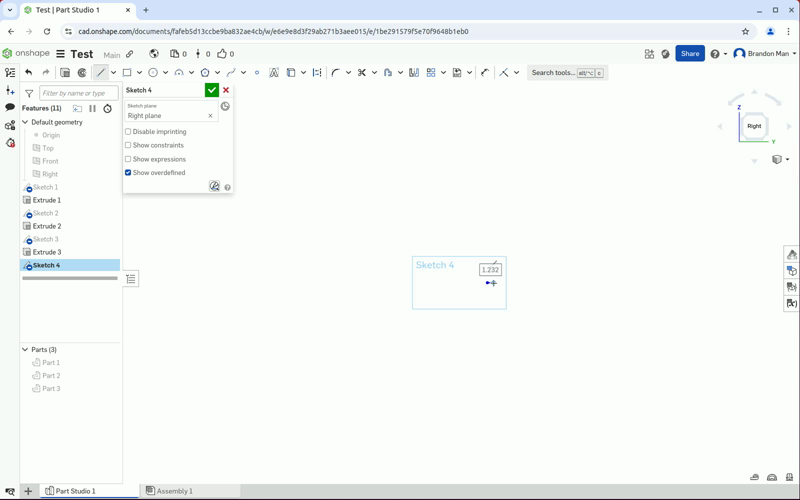
key_down(shift)
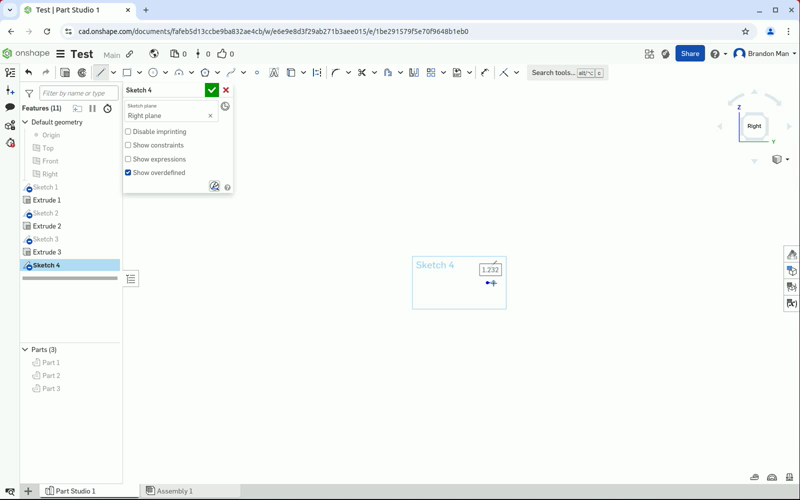
mouse_move(523, 282)
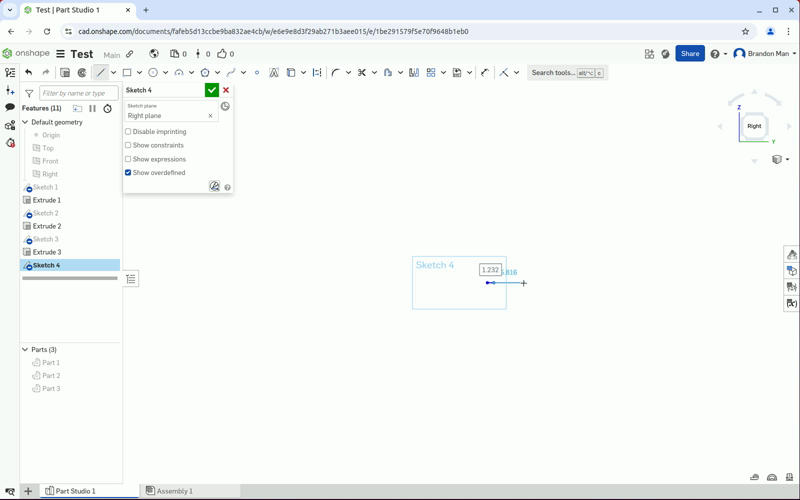
mouse_move(491, 277)
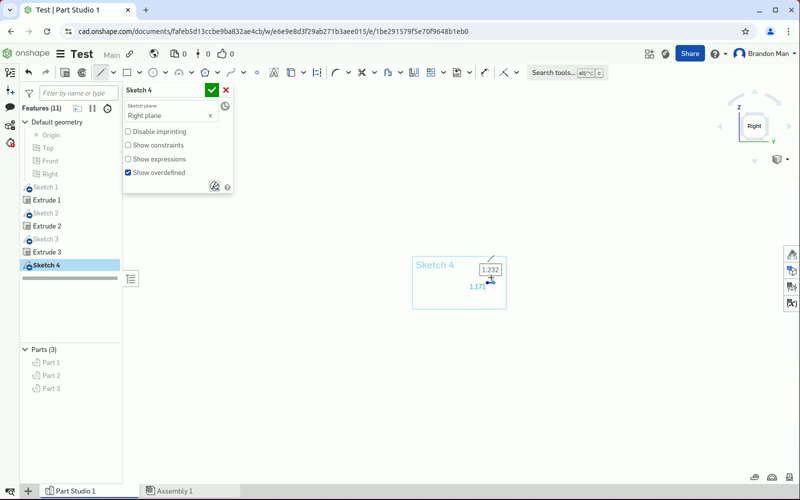
scroll(6)
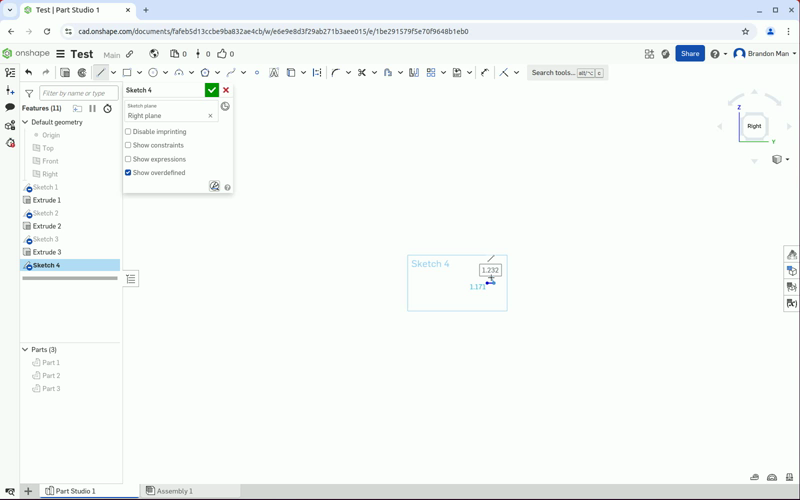
scroll(6)
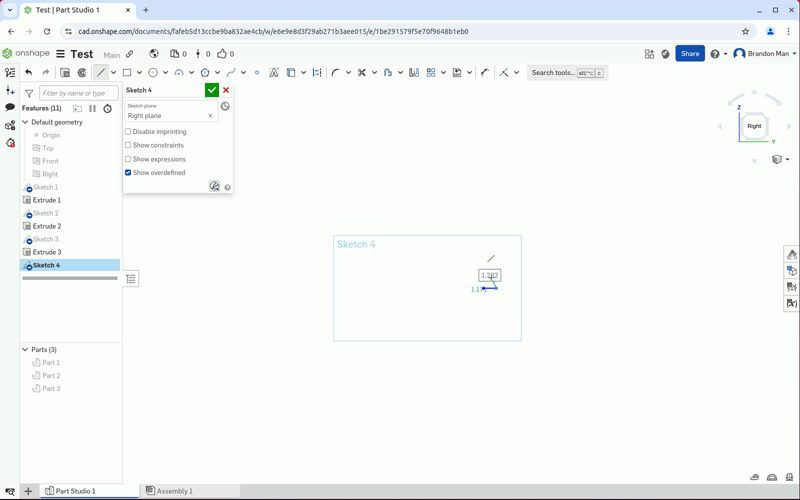
scroll(6)
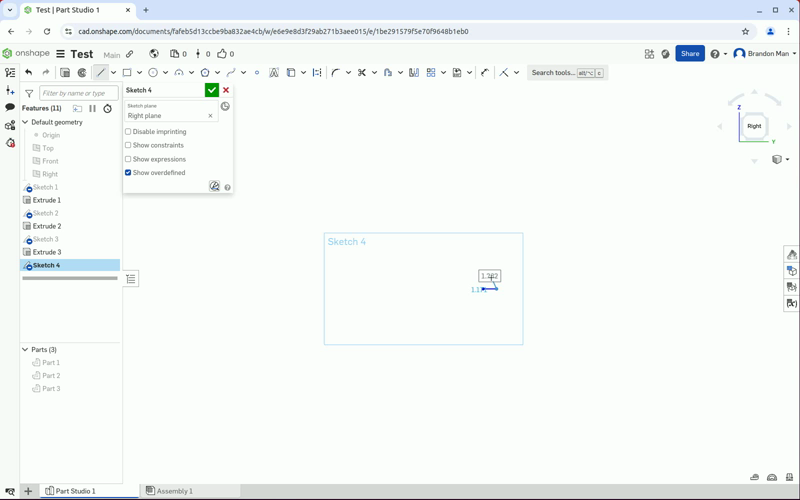
scroll(6)
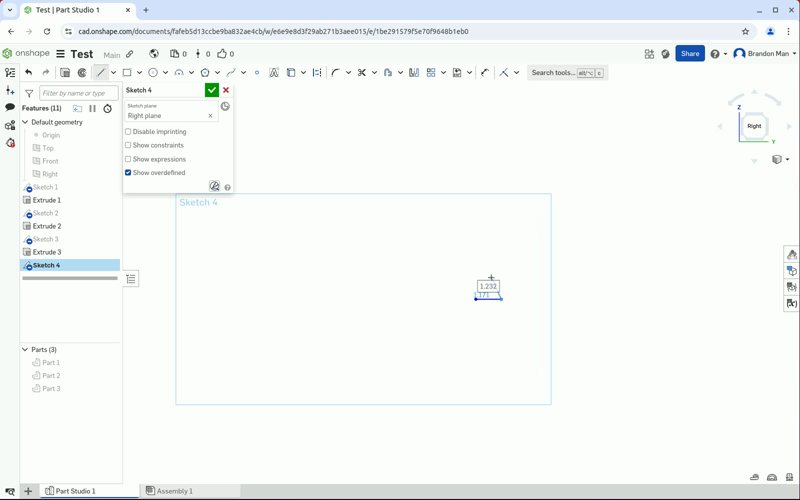
scroll(6)
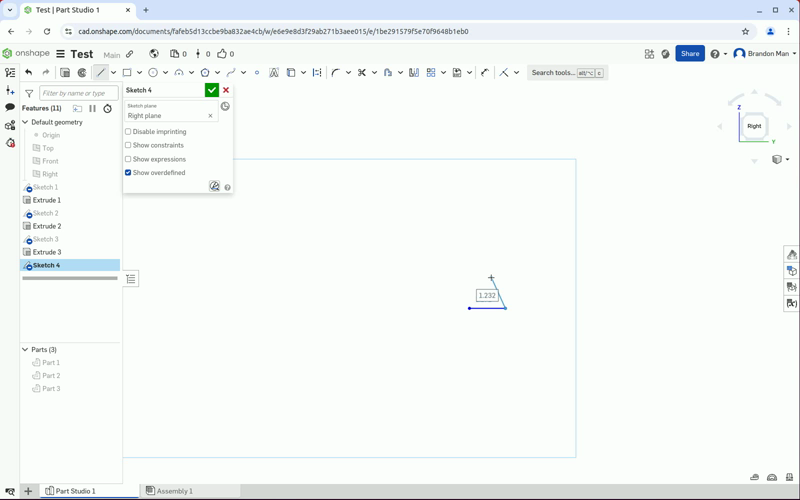
scroll(6)
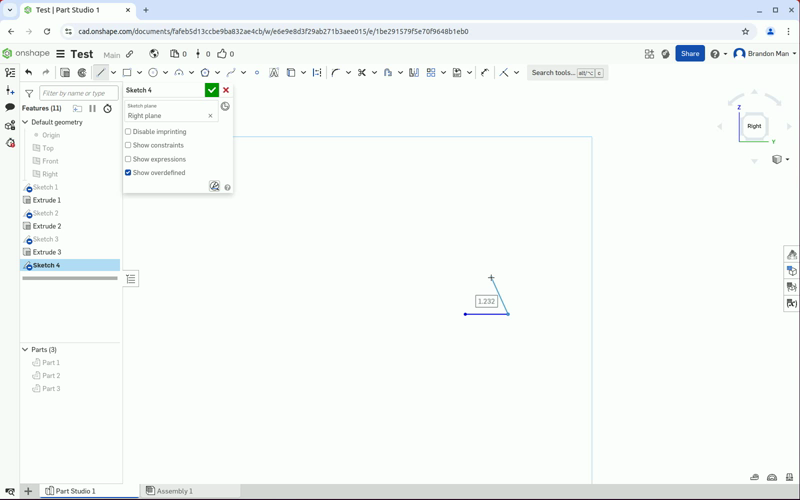
scroll(6)
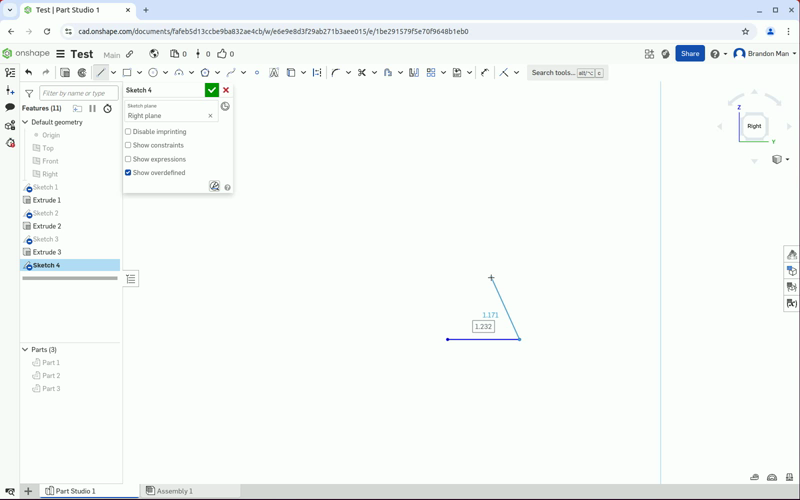
click(491, 277)
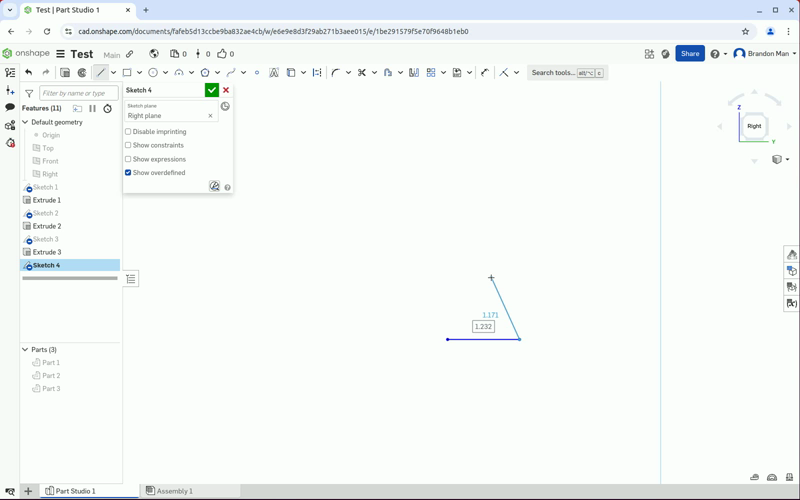
scroll(-6)
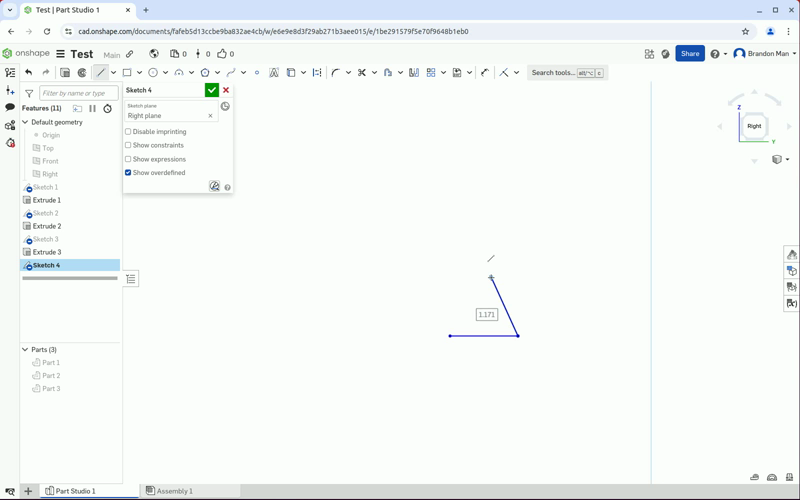
scroll(-6)
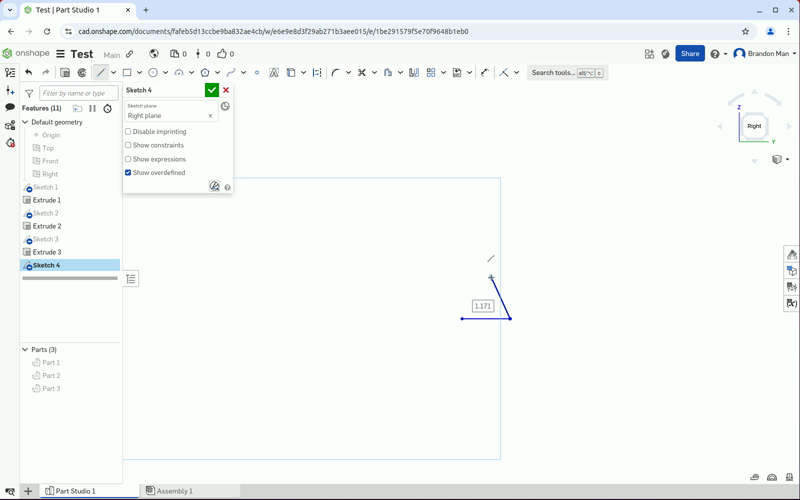
scroll(-6)
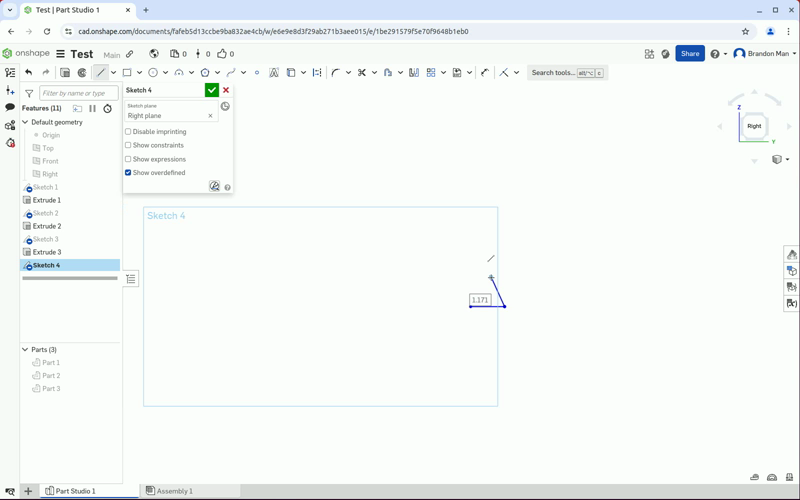
scroll(-6)
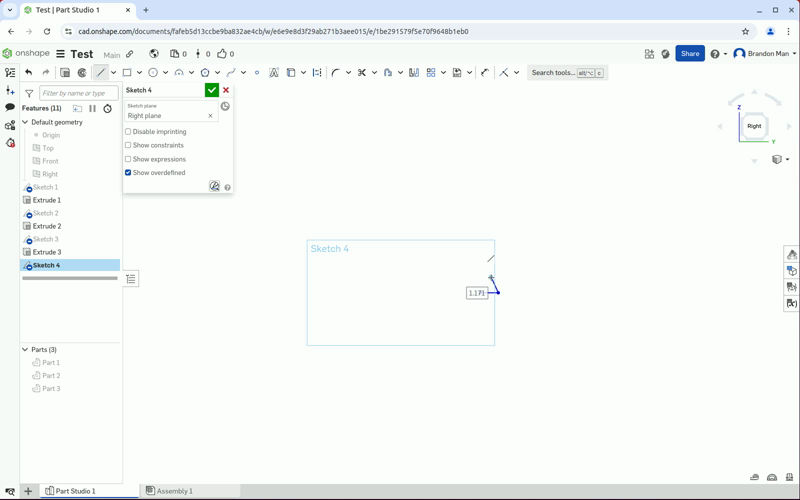
scroll(-6)
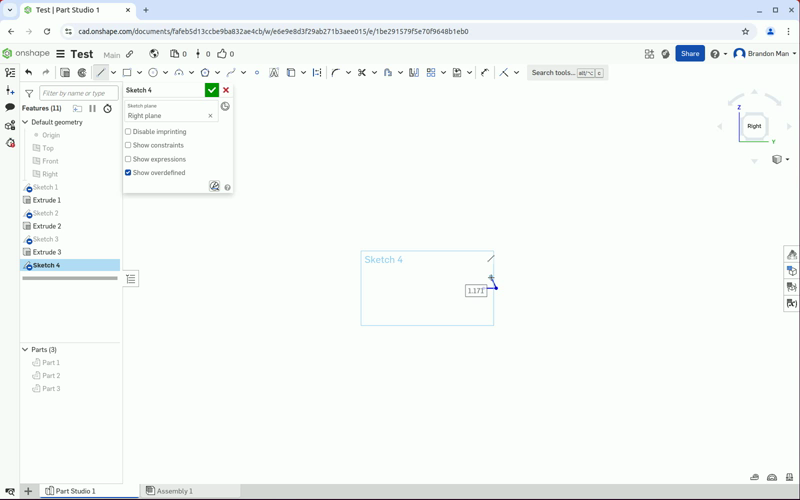
scroll(-6)
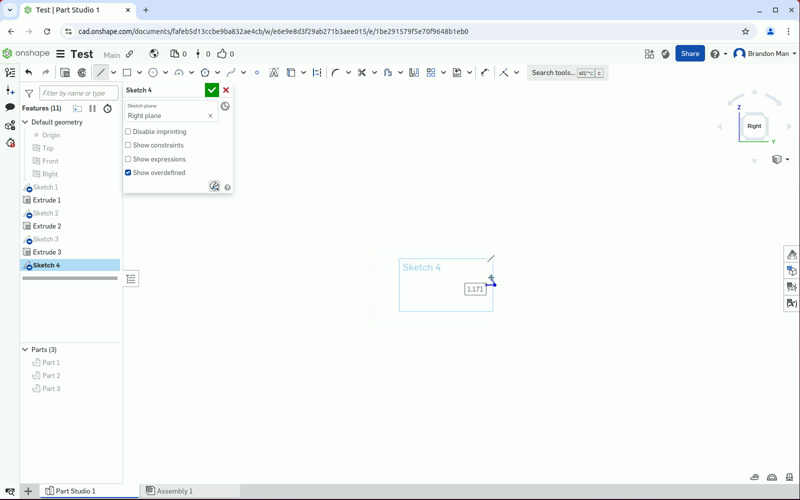
scroll(-6)
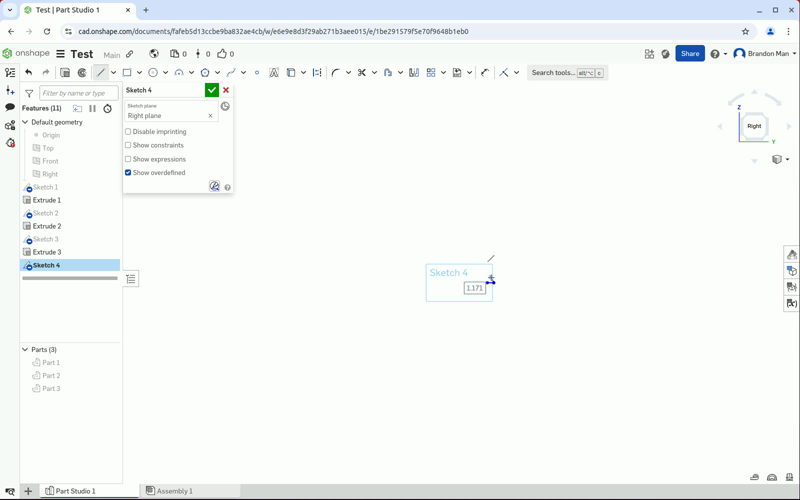
key_up(shift)
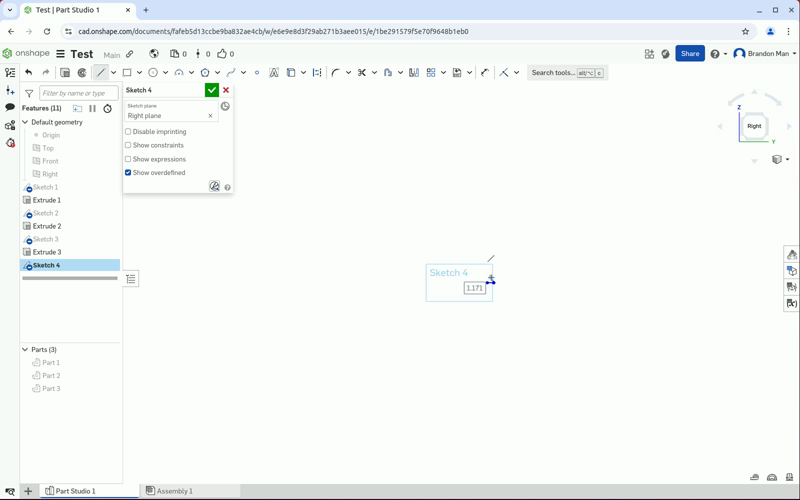
mouse_move(521, 277)
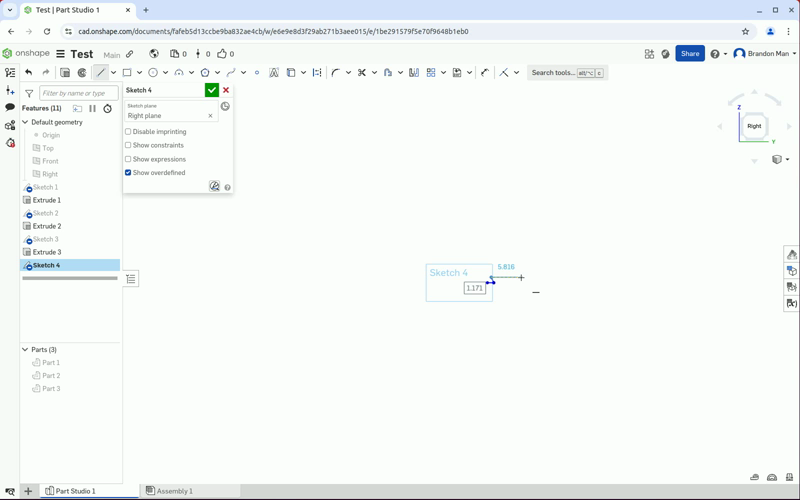
key_down(shift)
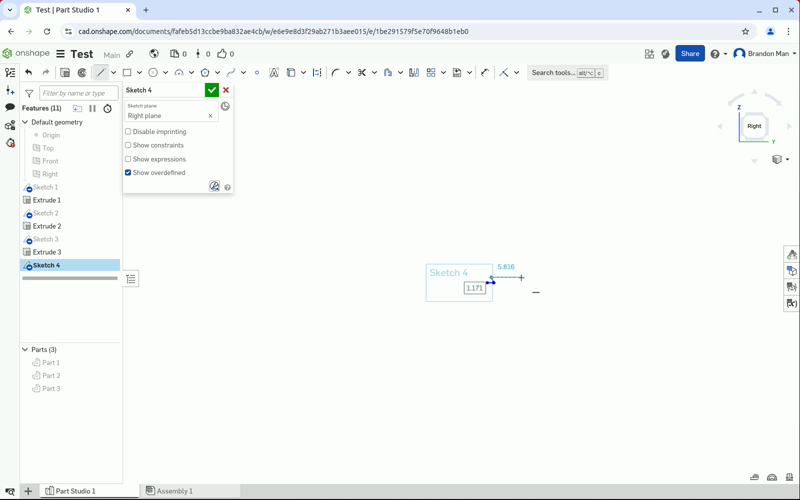
mouse_move(487, 282)
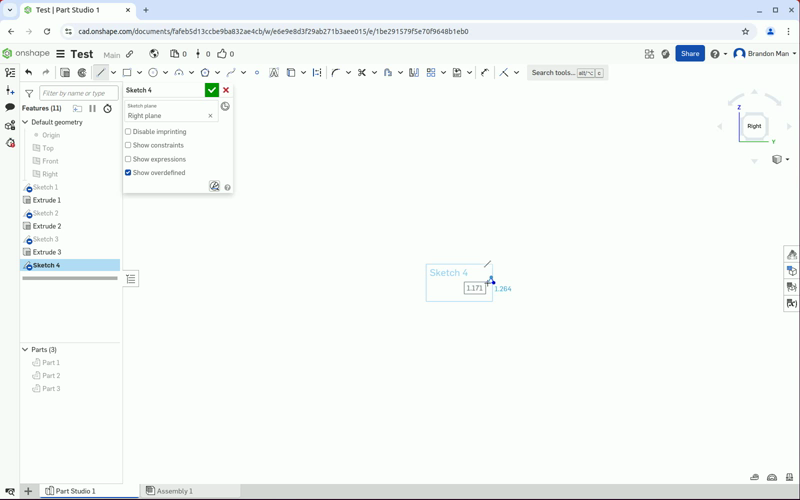
scroll(6)
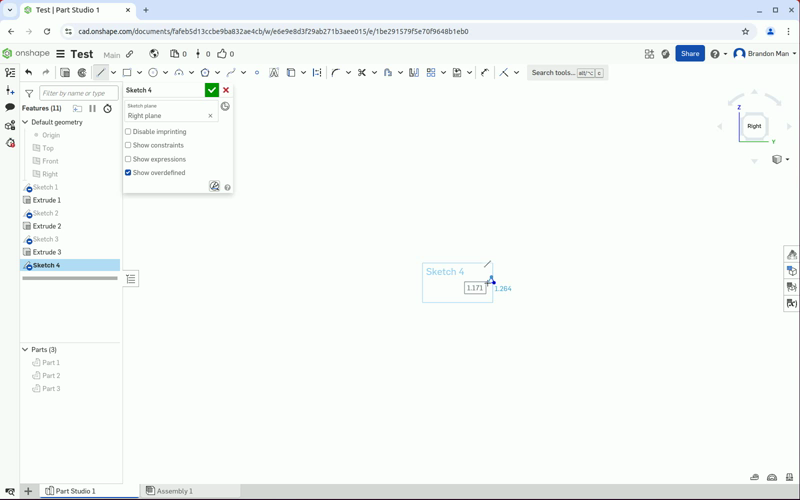
scroll(6)
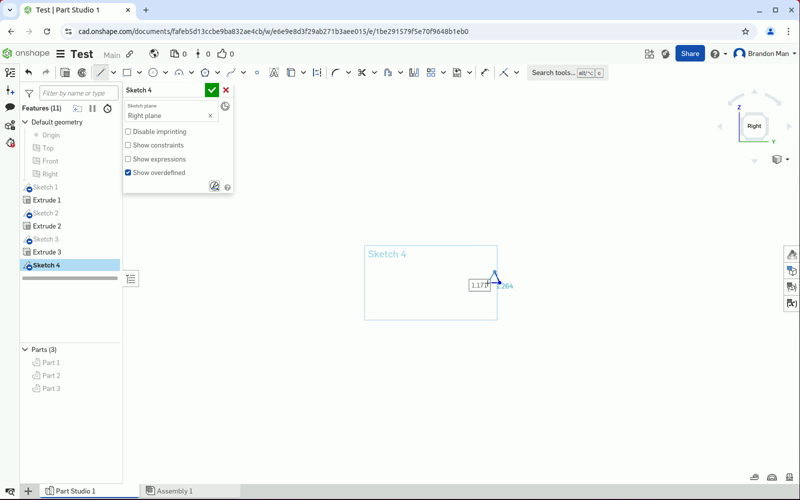
scroll(6)
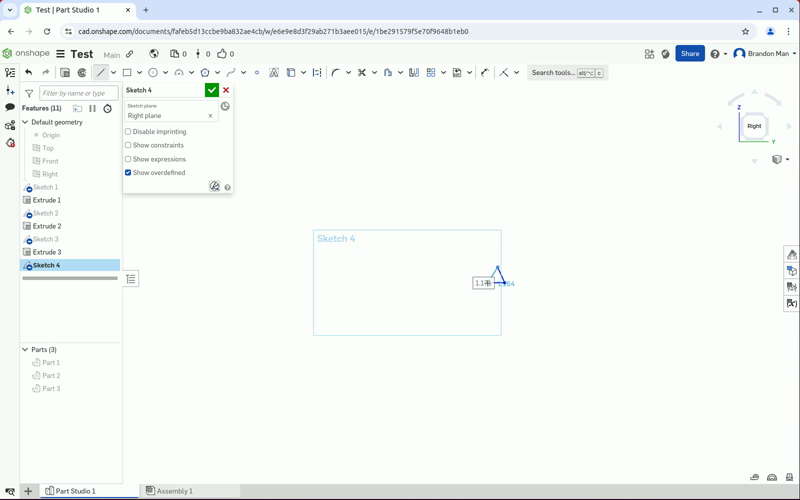
scroll(6)
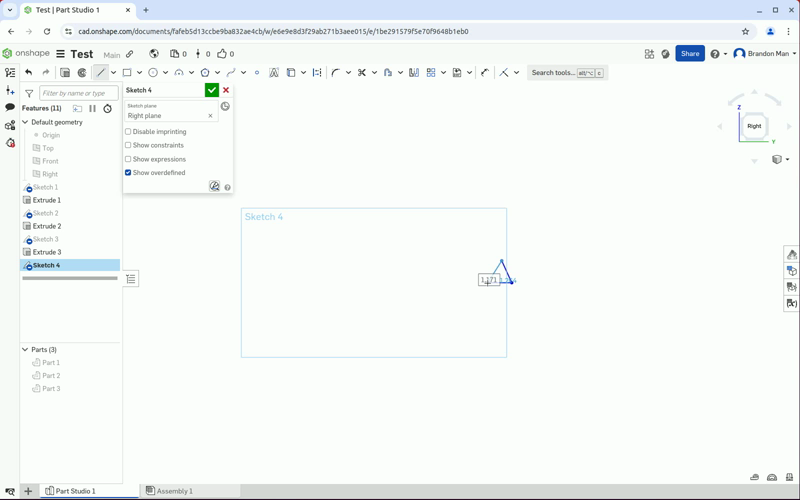
scroll(6)
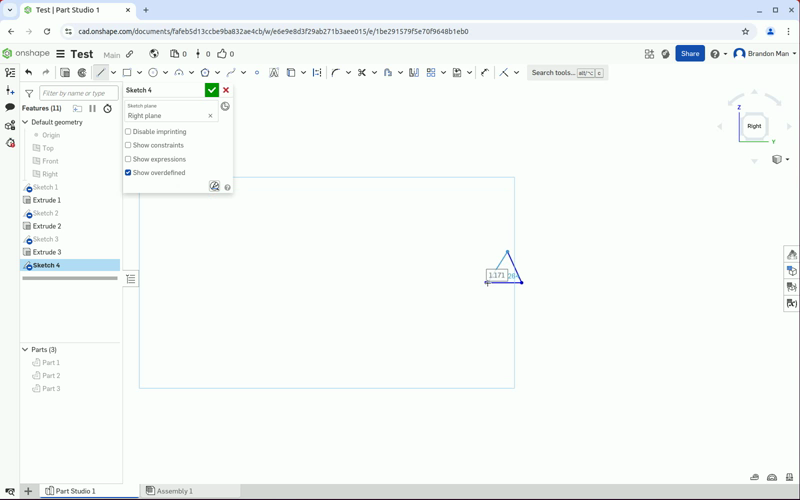
scroll(6)
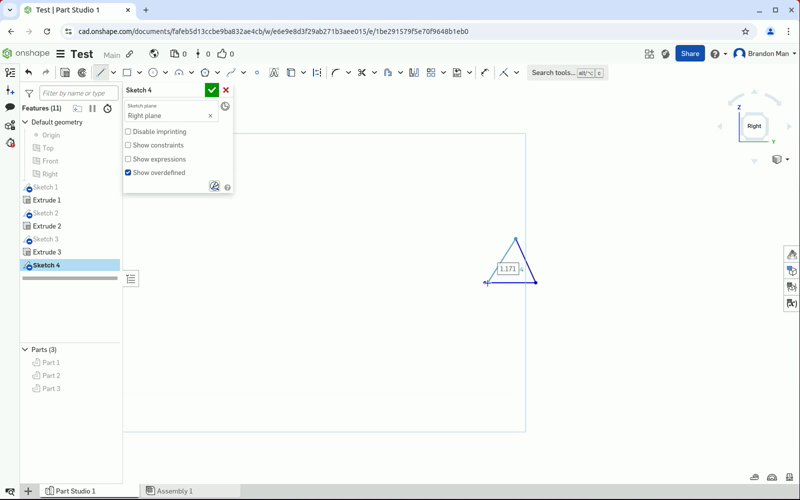
scroll(6)
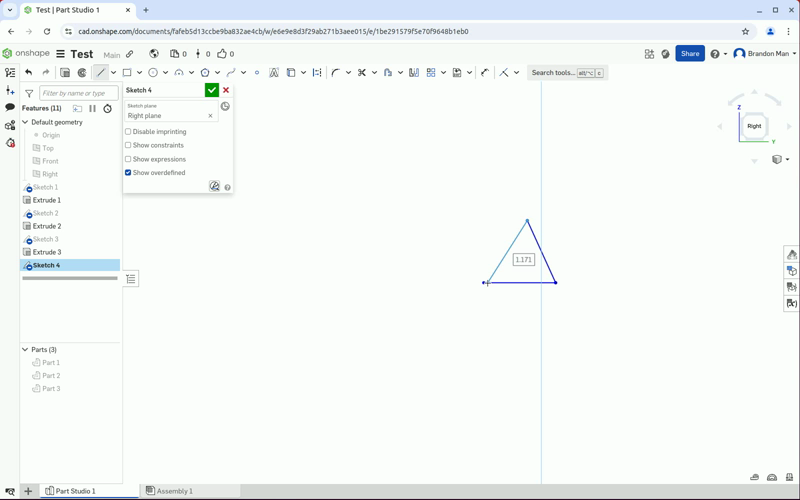
key_up(shift)
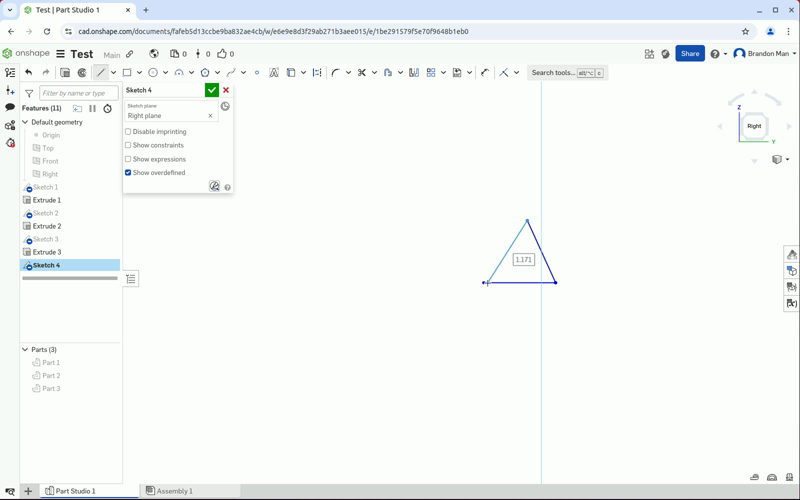
click(487, 282)
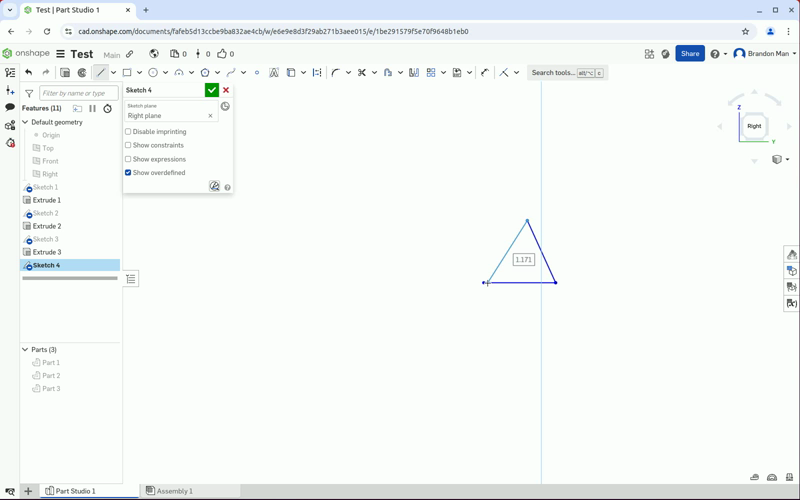
scroll(-6)
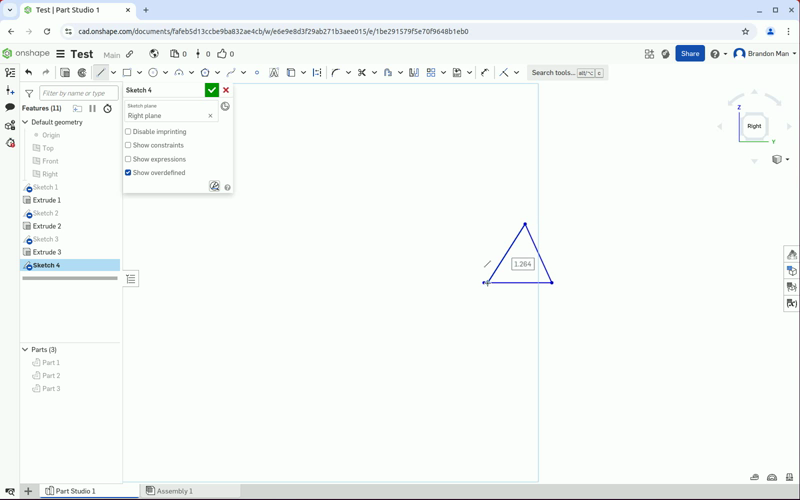
scroll(-6)
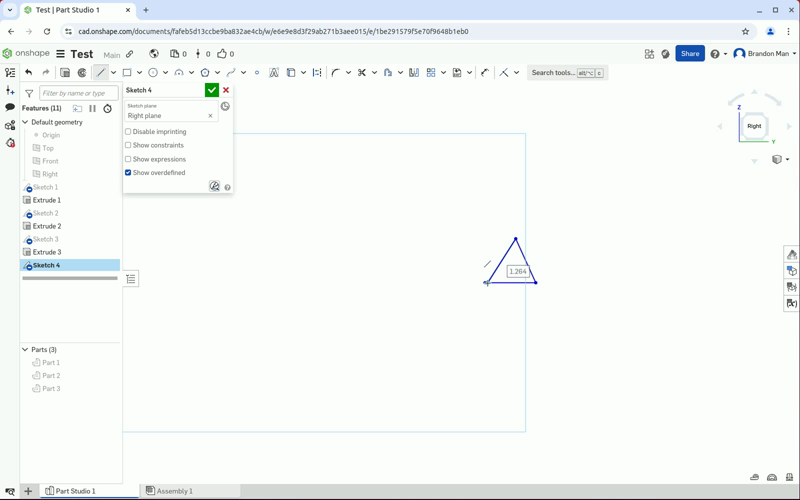
scroll(-6)
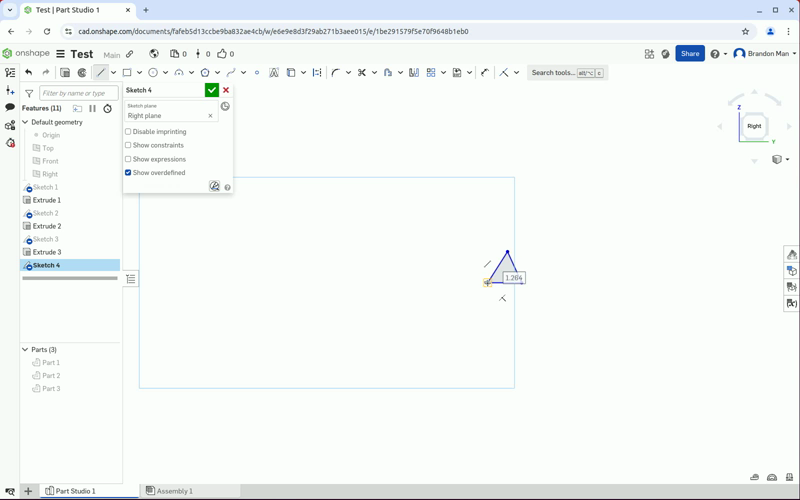
scroll(-6)
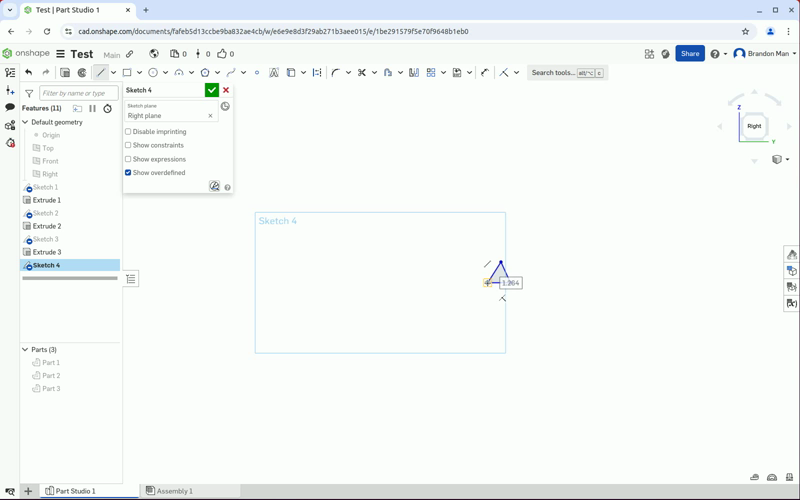
scroll(-6)
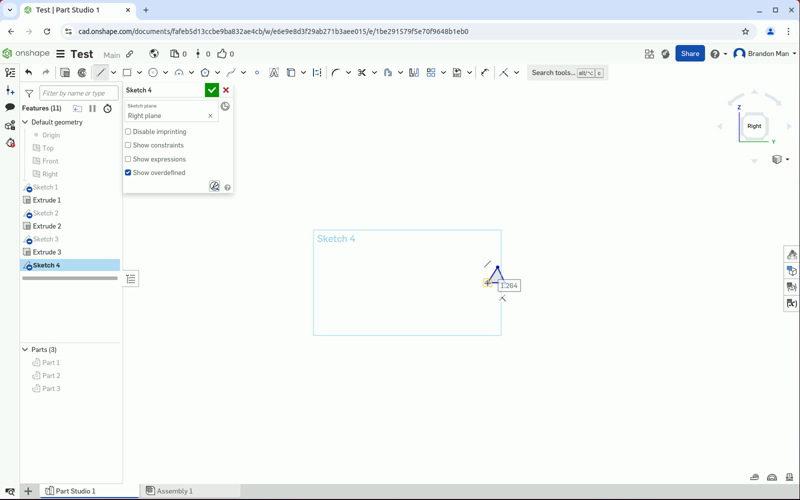
scroll(-6)
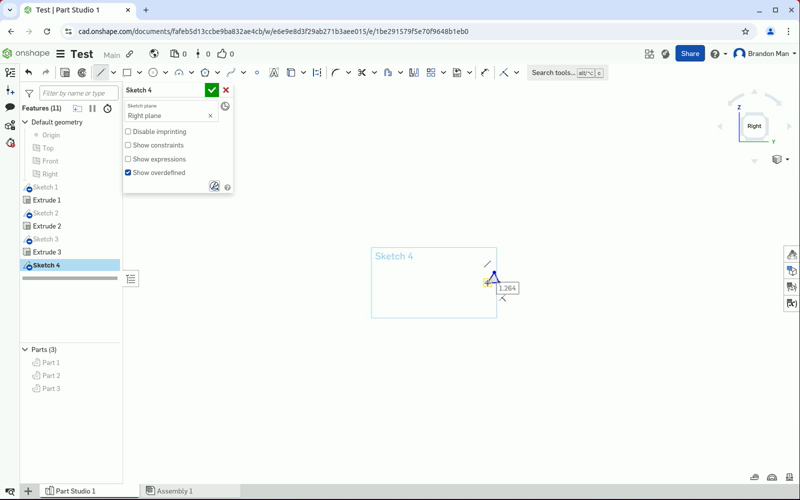
scroll(-6)
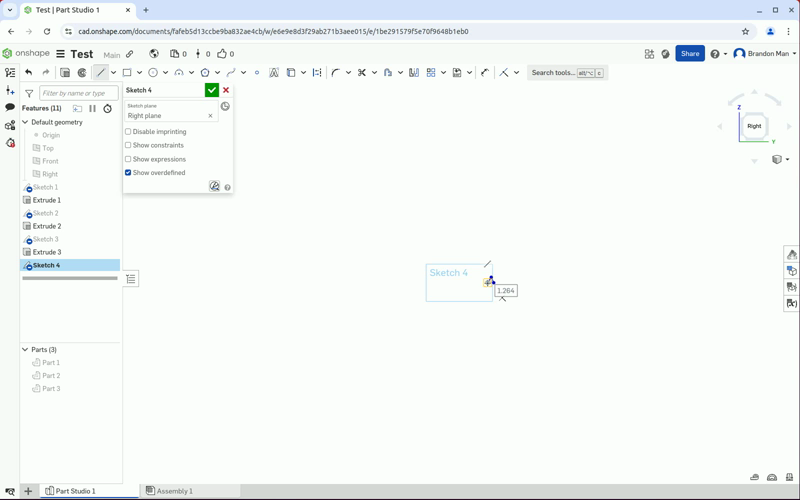
key(esc)
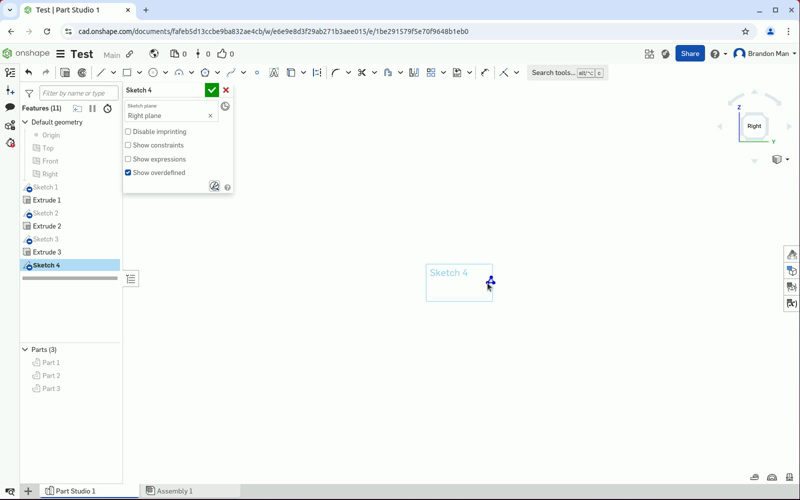
mouse_move(490, 279)
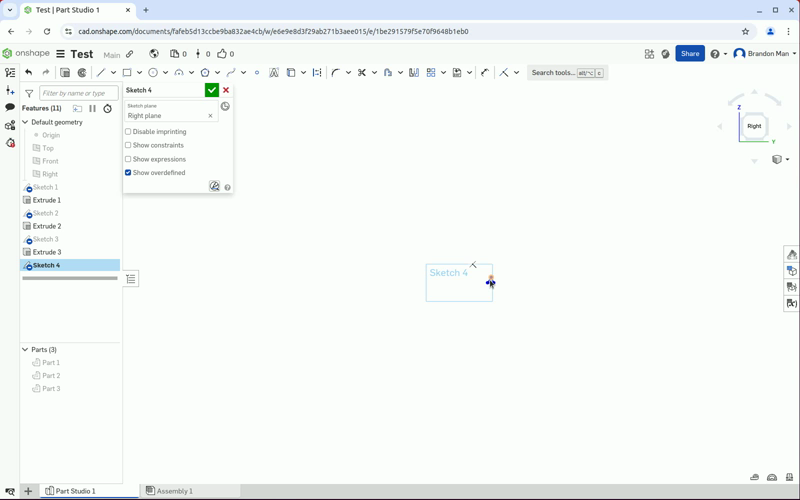
scroll(6)
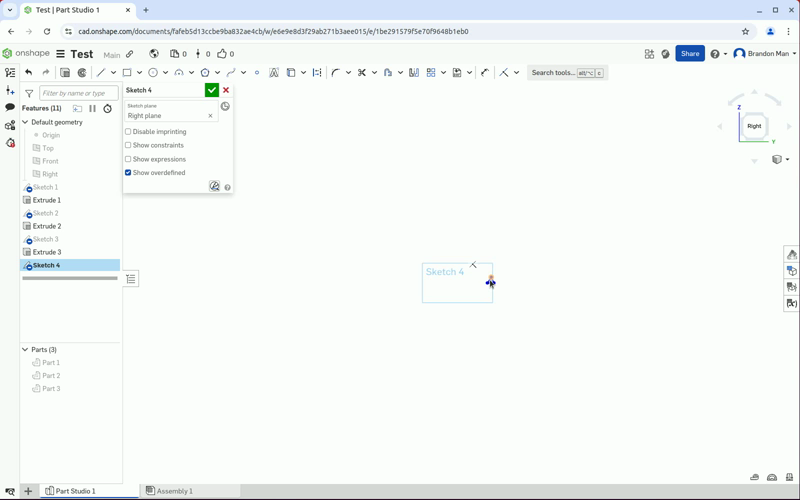
scroll(6)
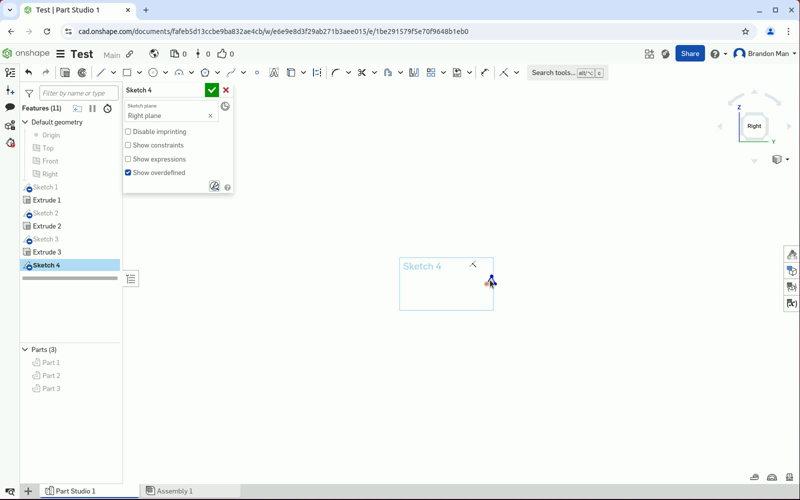
scroll(6)
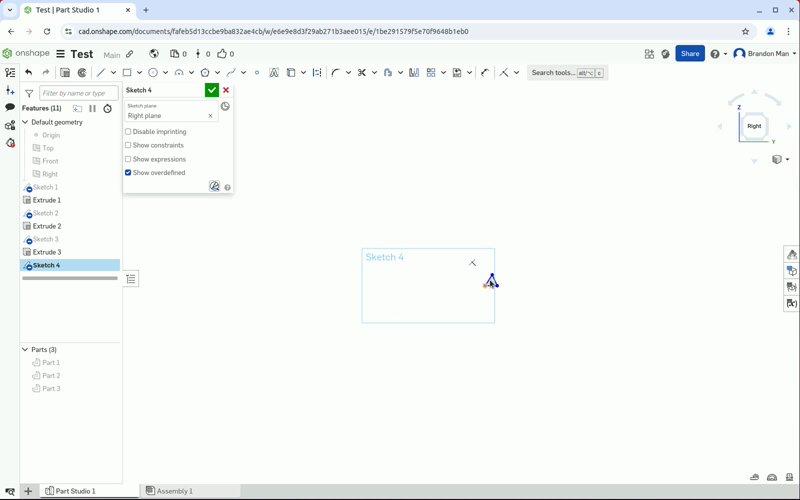
scroll(6)
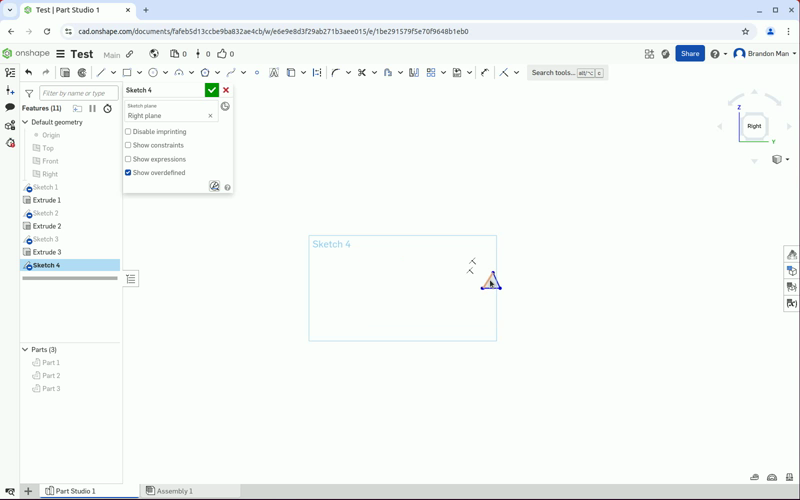
scroll(6)
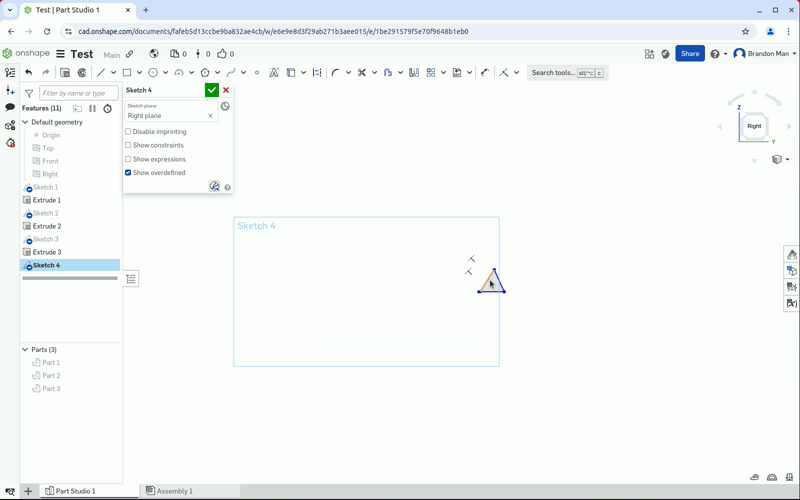
scroll(6)
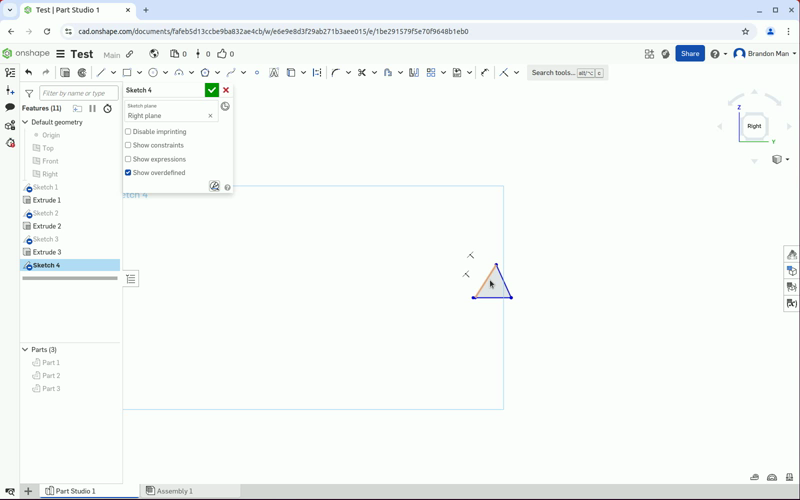
scroll(6)
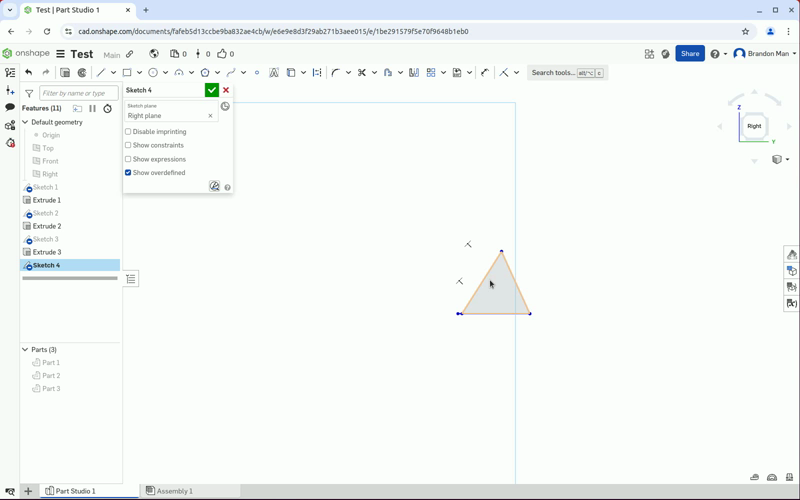
click(490, 279)
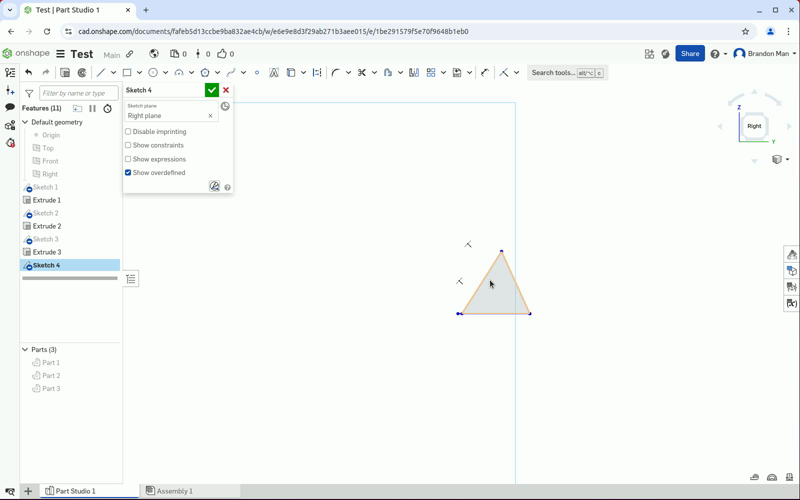
scroll(-6)
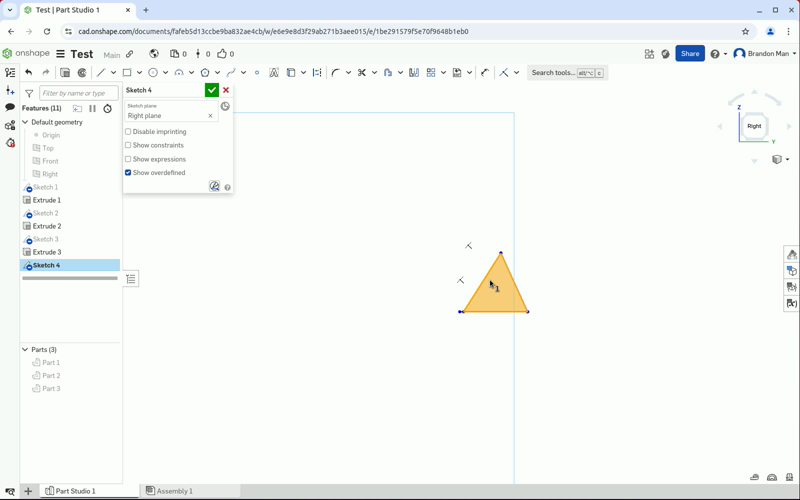
scroll(-6)
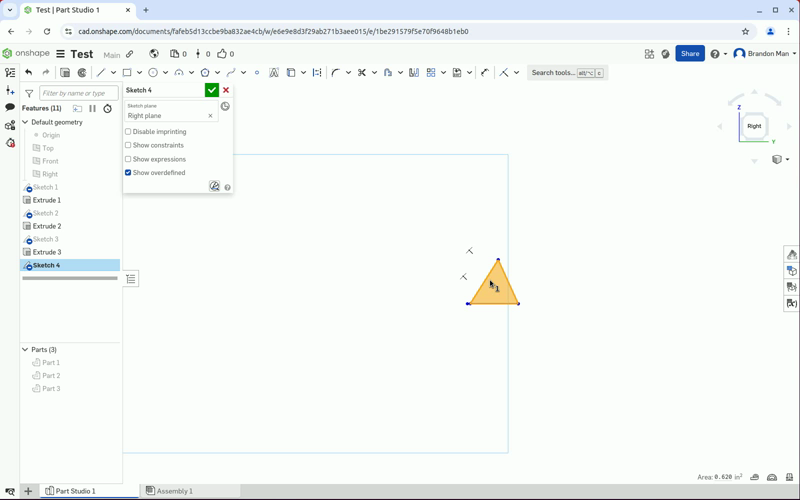
scroll(-6)
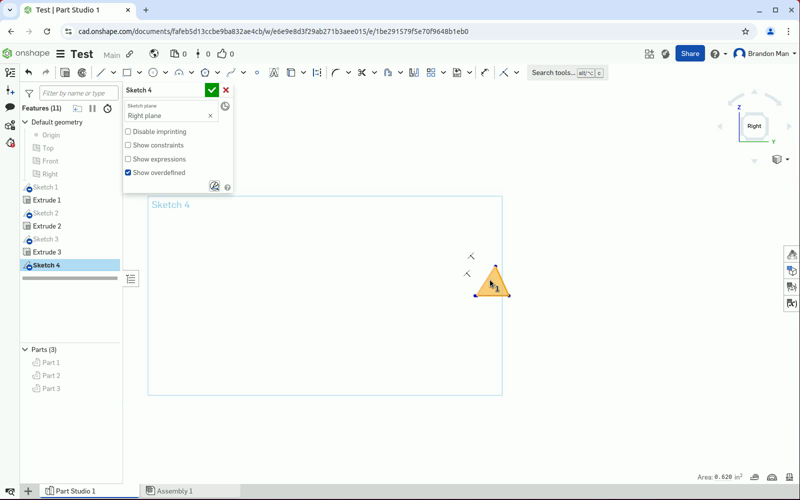
scroll(-6)
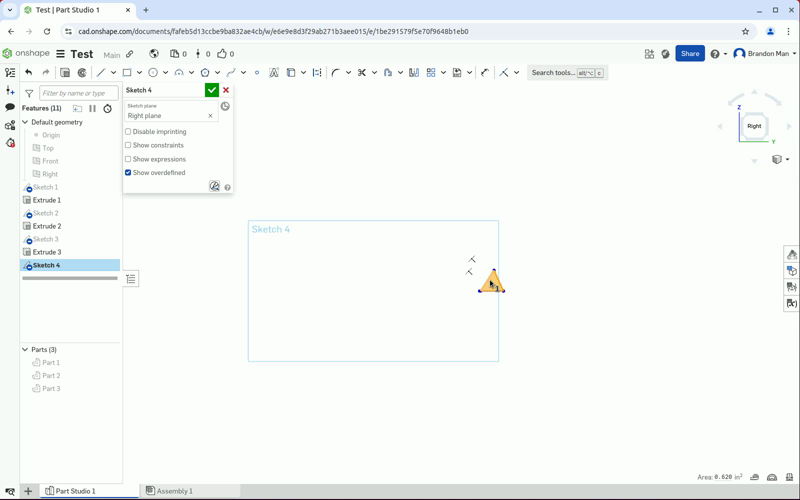
scroll(-6)
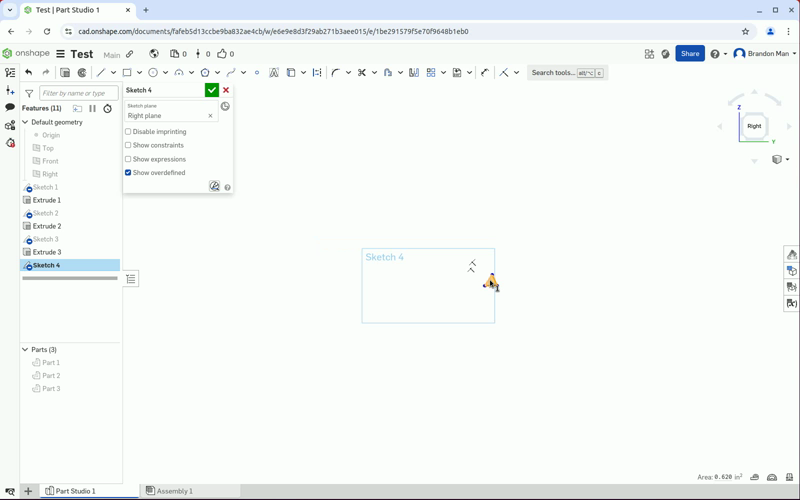
scroll(-6)
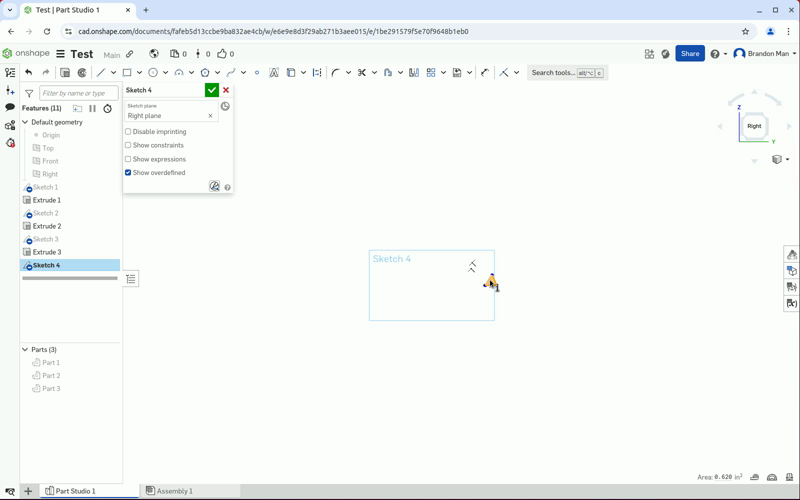
scroll(-6)
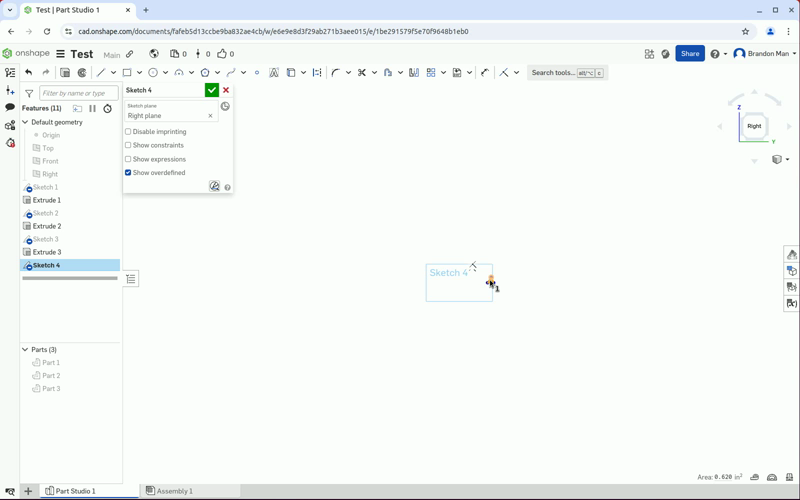
mouse_move(73, 352)
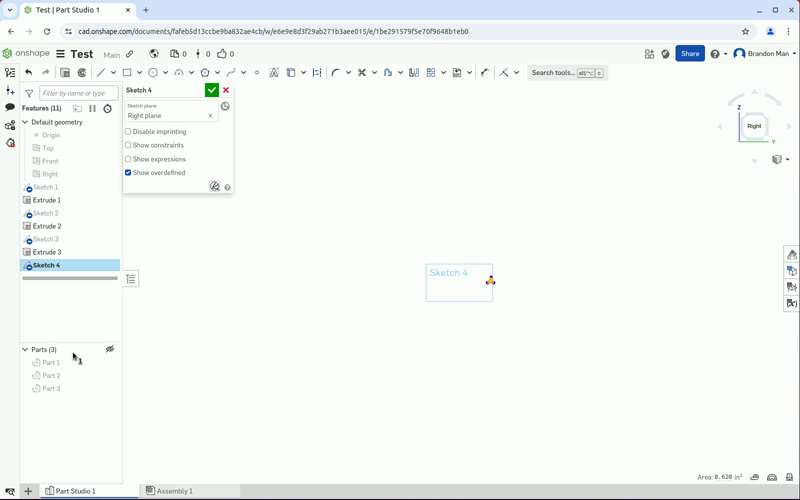
key(shift+y)
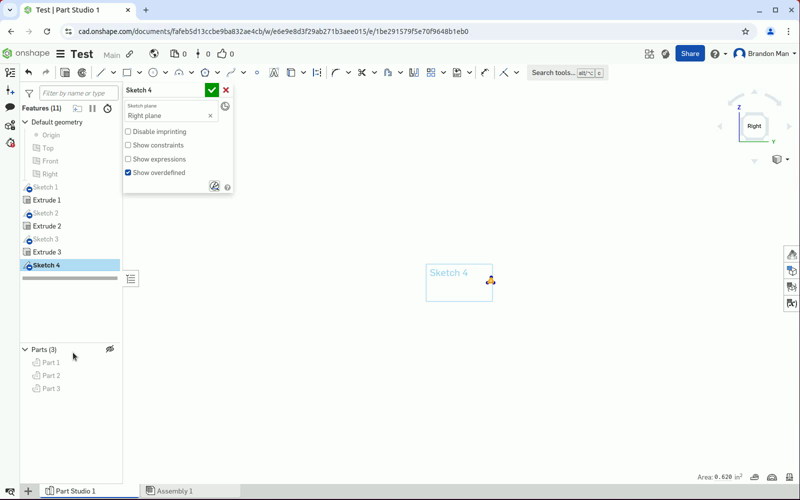
key(shift+e)
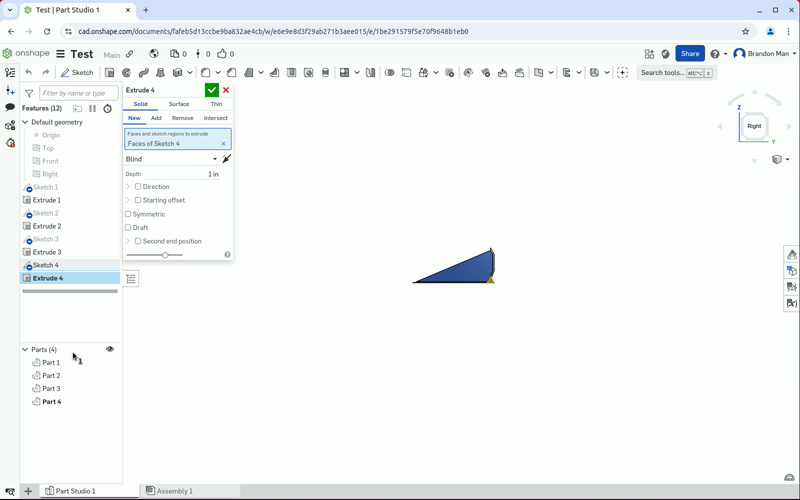
mouse_move(143, 106)
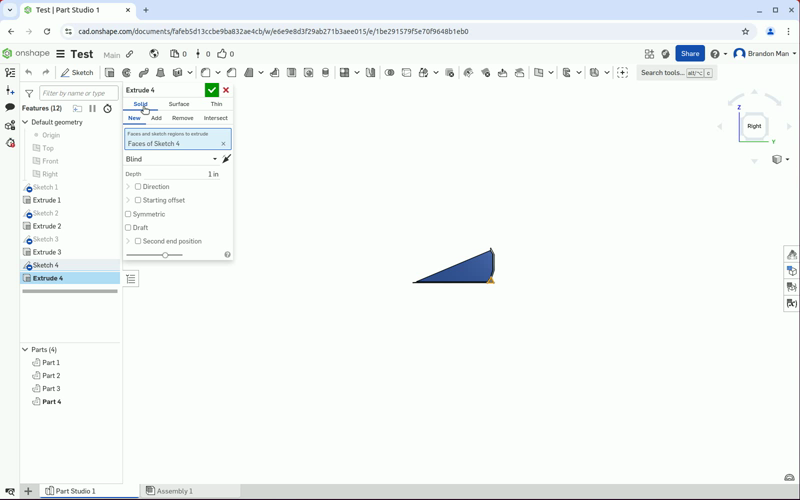
click(143, 106)
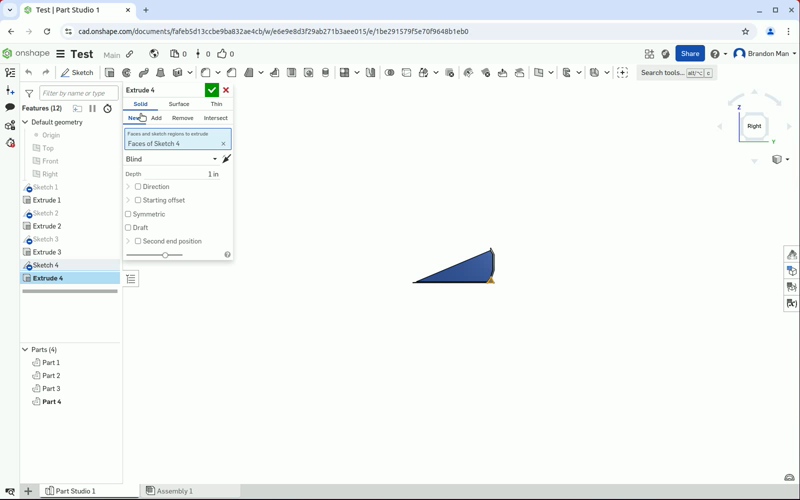
mouse_move(137, 120)
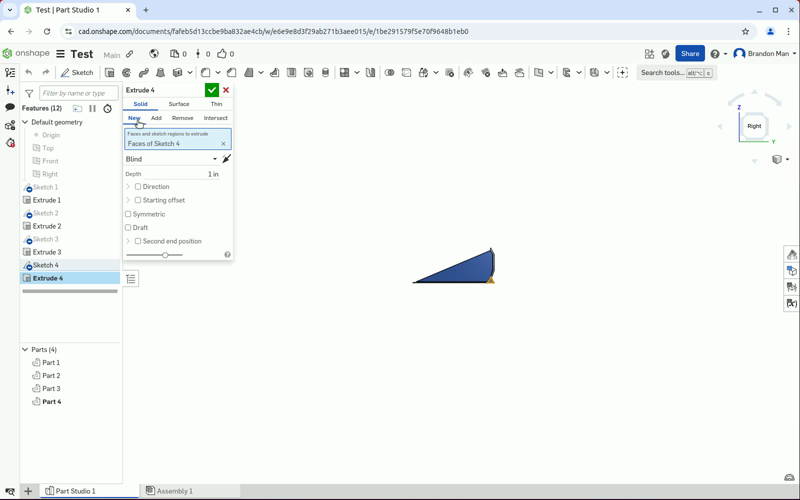
click(137, 120)
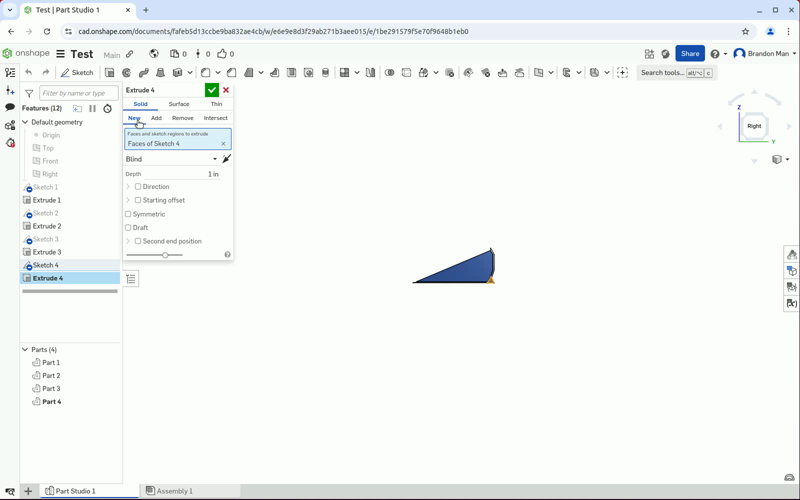
key(tab, 4)
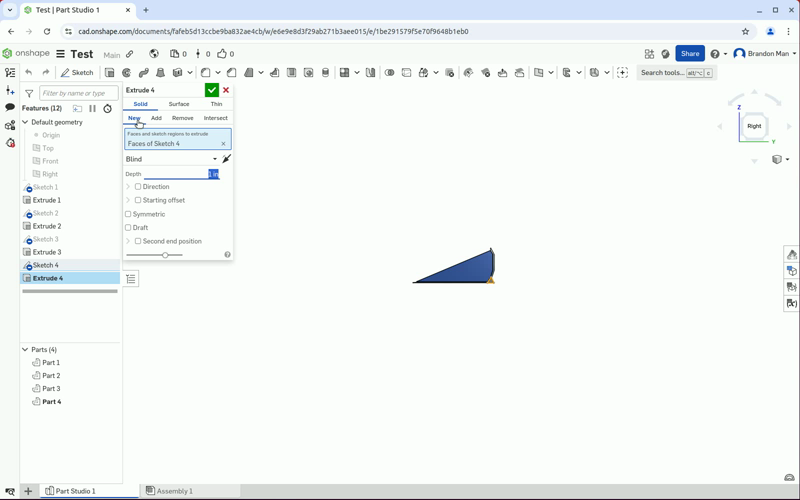
text(-0.241)
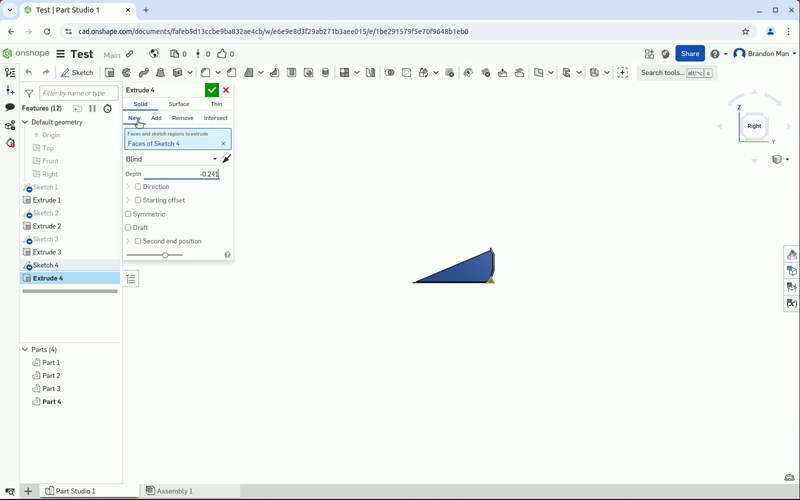
key(enter)
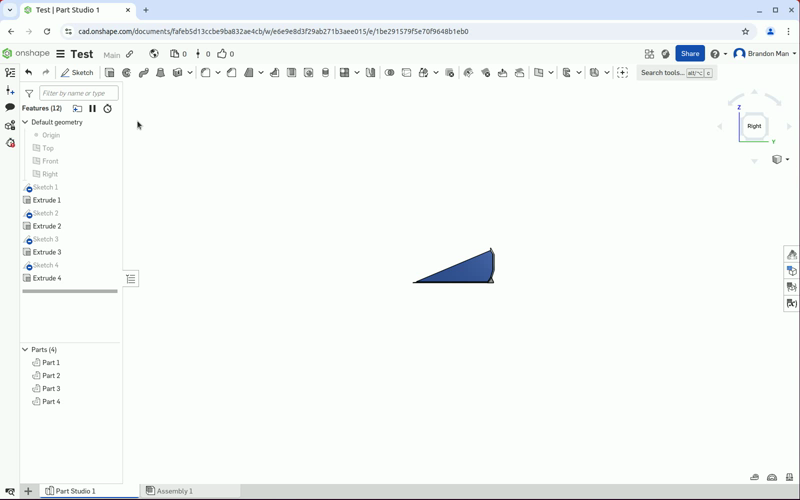
key(shift+h)
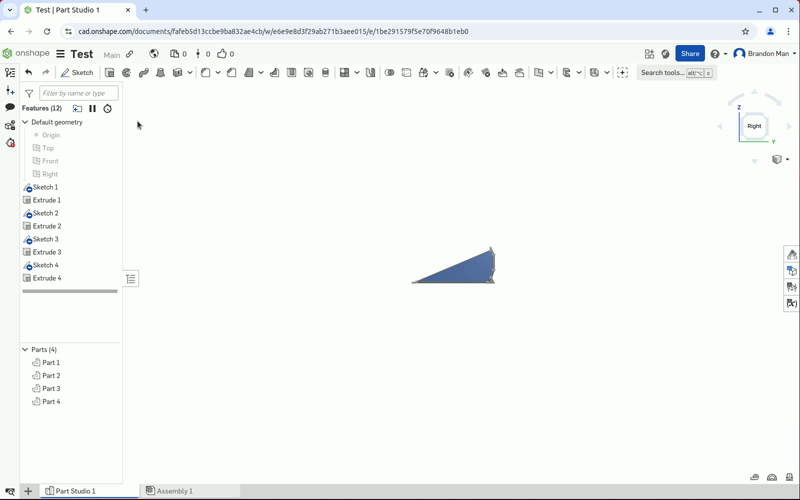
key(shift+h)
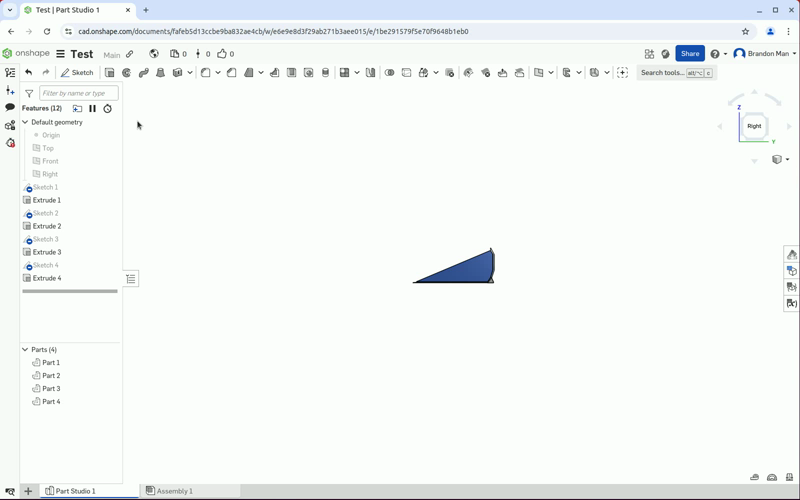
mouse_move(73, 189)
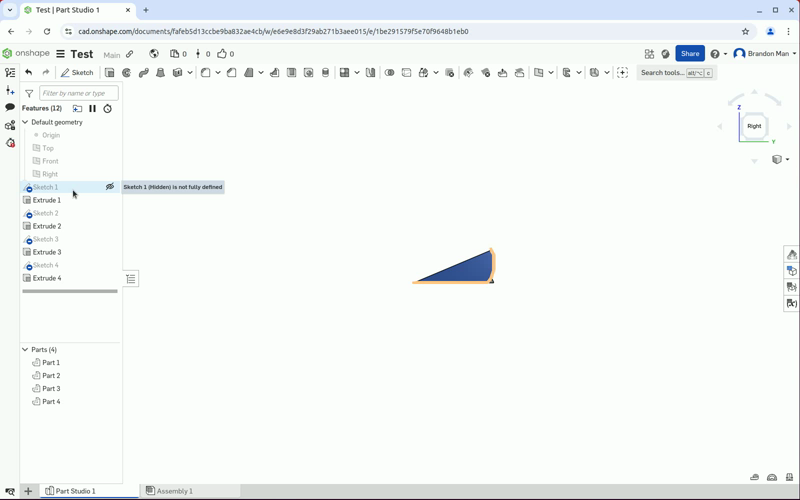
click(73, 189)
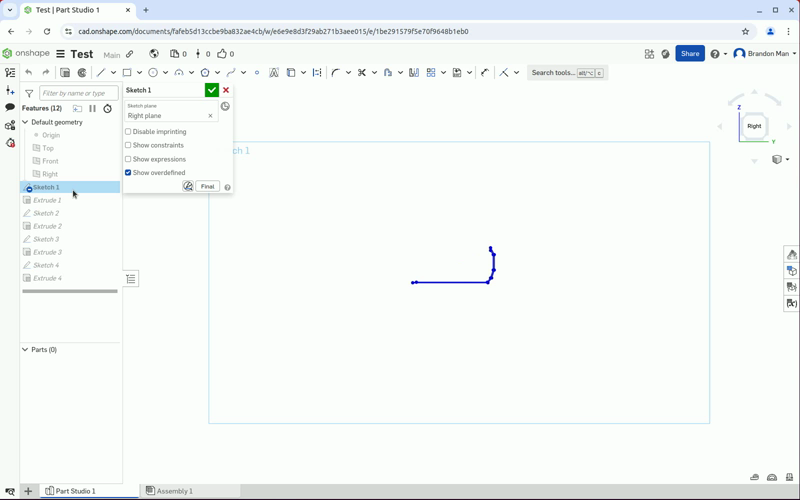
mouse_move(229, 92)
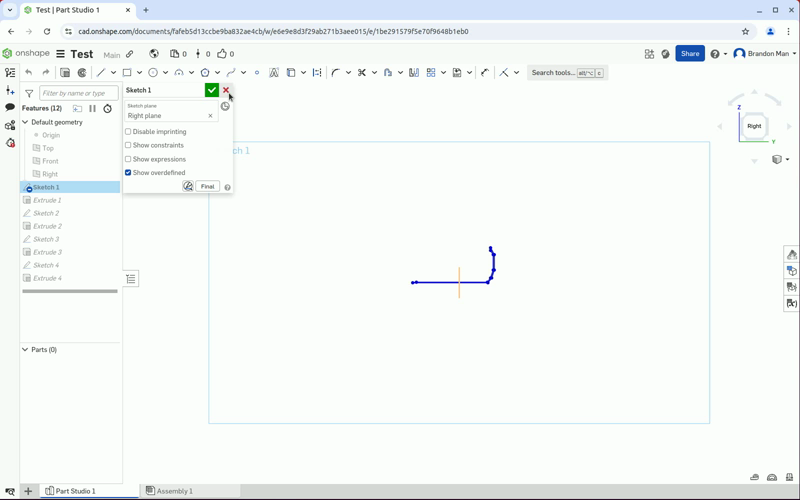
click(229, 92)
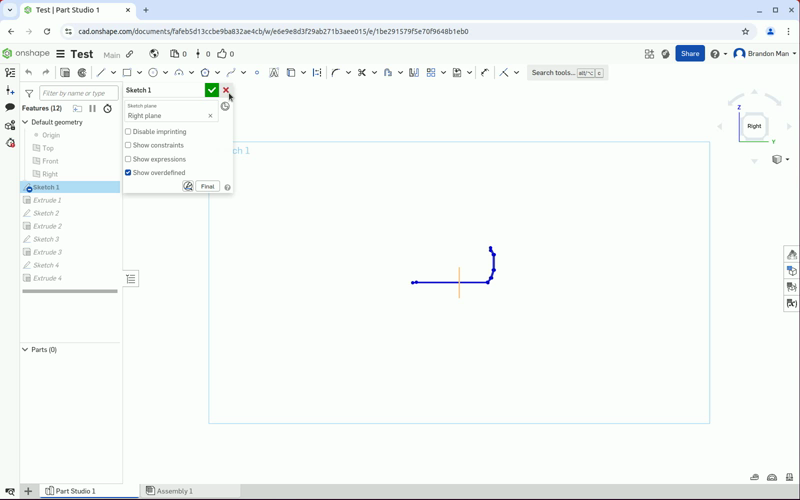
key(shift+s)
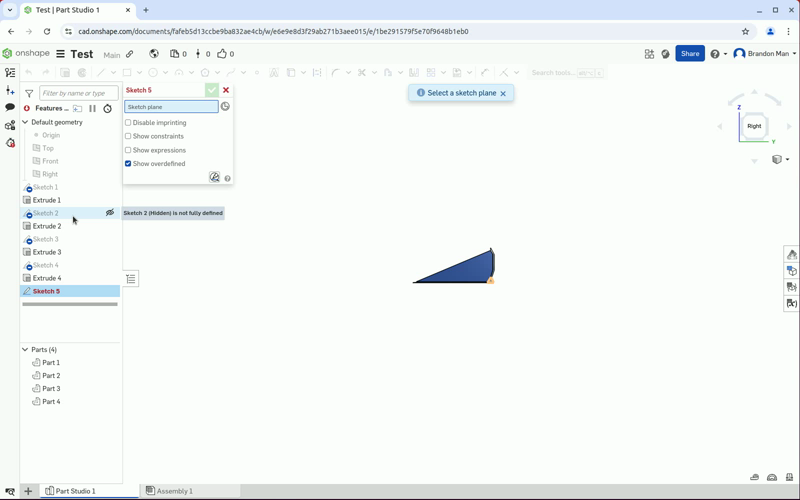
scroll(3)
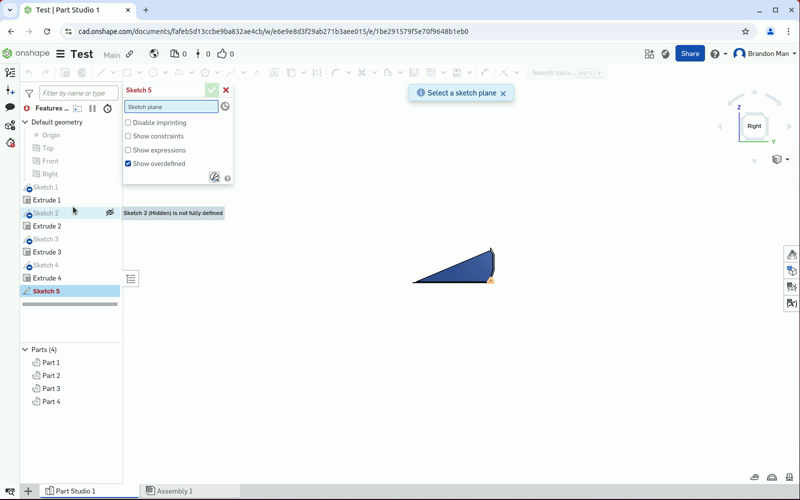
mouse_move(73, 176)
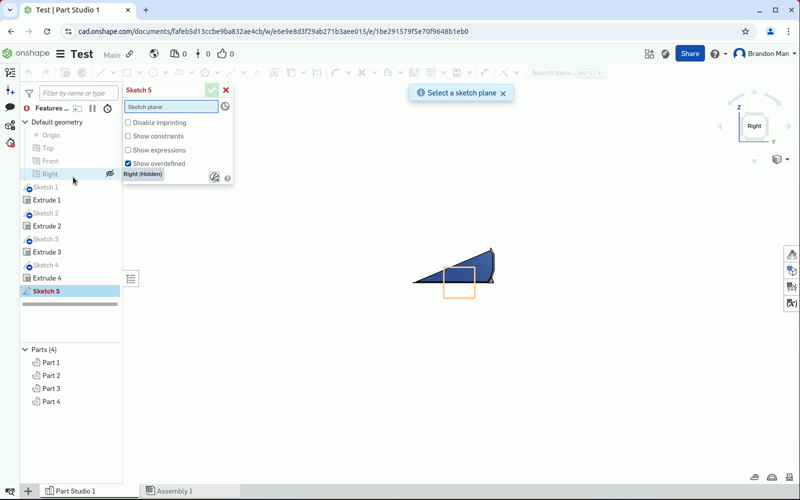
click(73, 176)
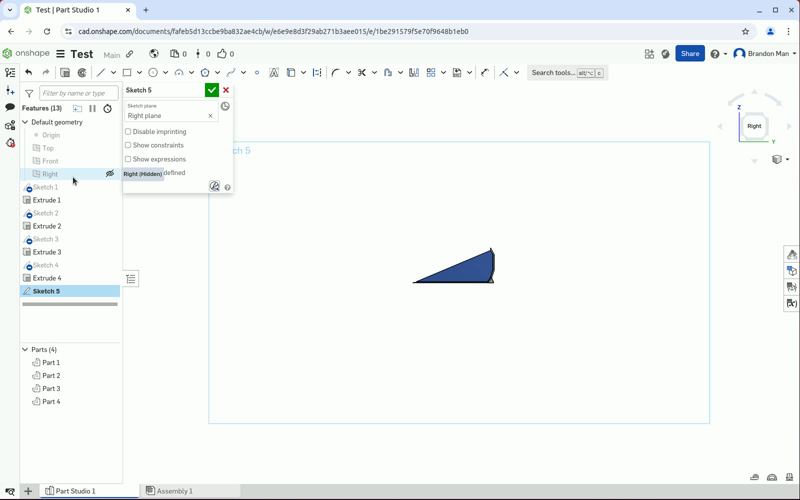
mouse_move(73, 352)
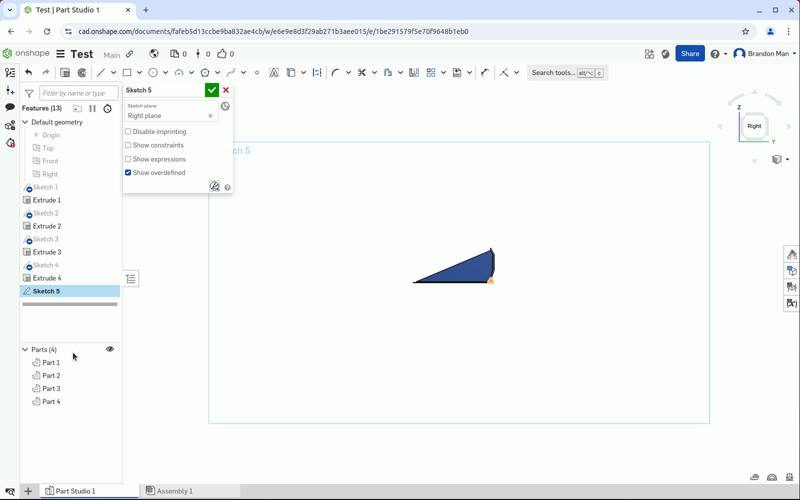
key(y)
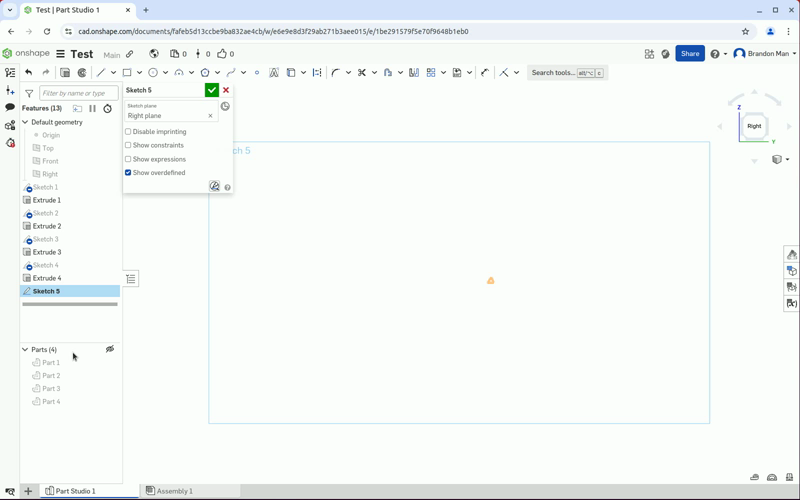
key(l)
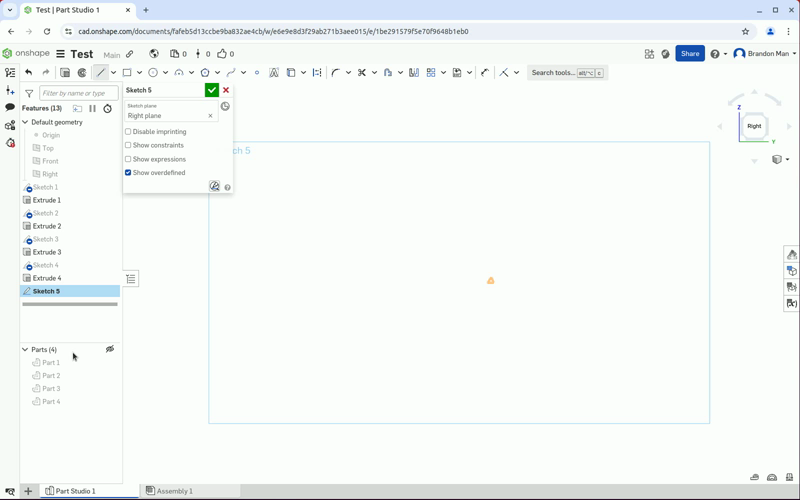
key_down(shift)
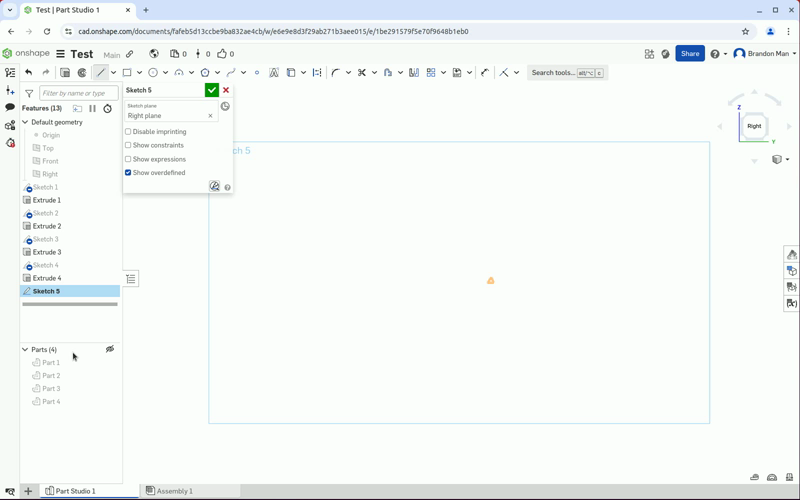
mouse_move(417, 282)
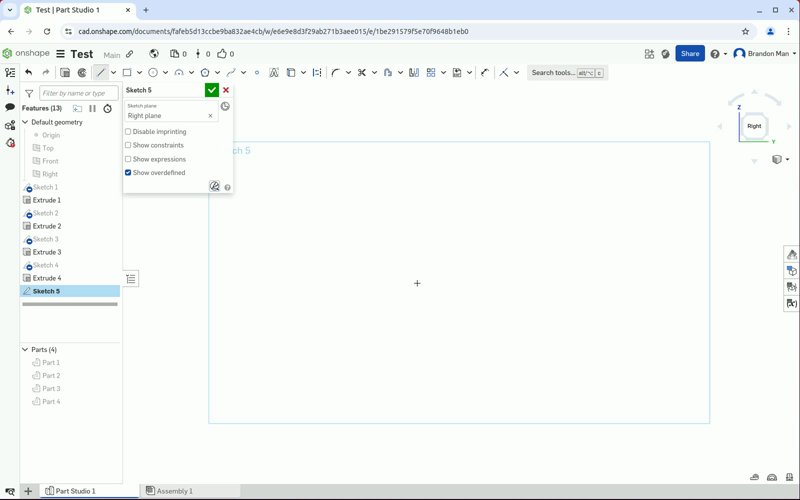
click(417, 282)
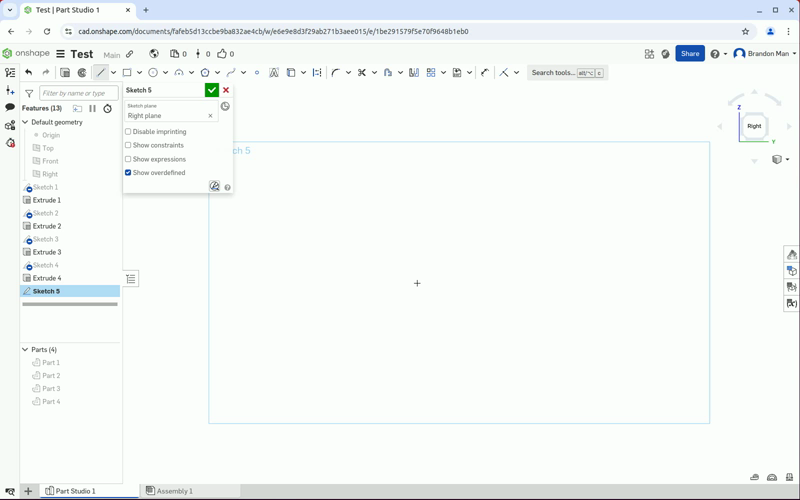
key_up(shift)
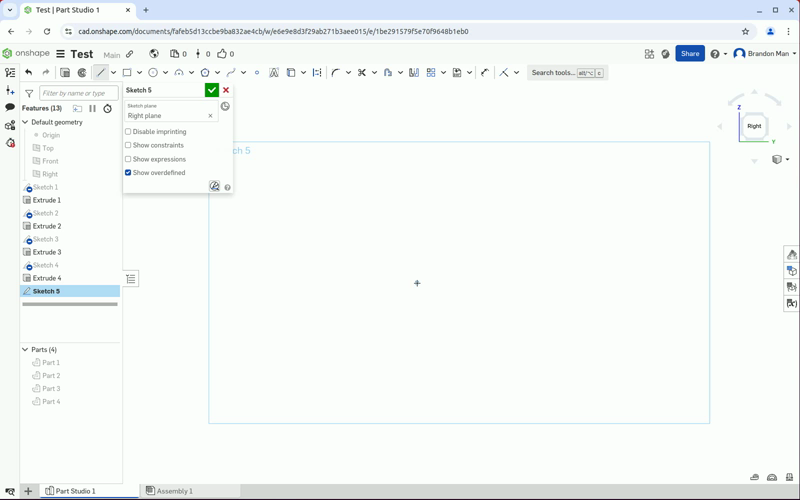
key_down(shift)
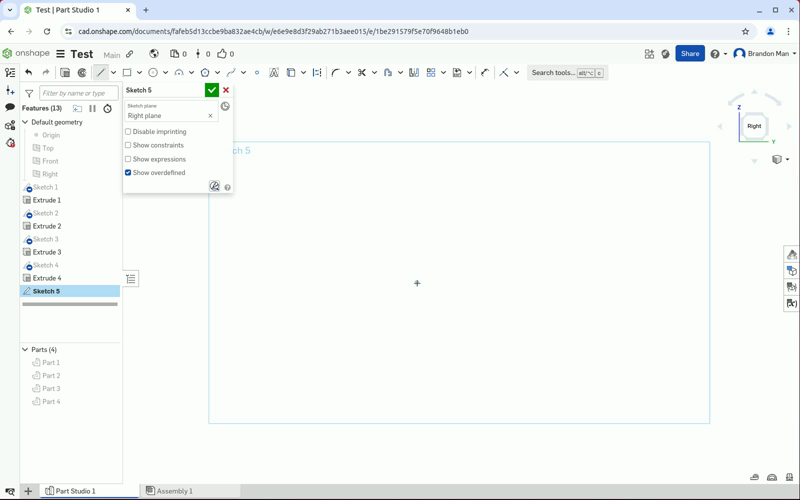
mouse_move(488, 282)
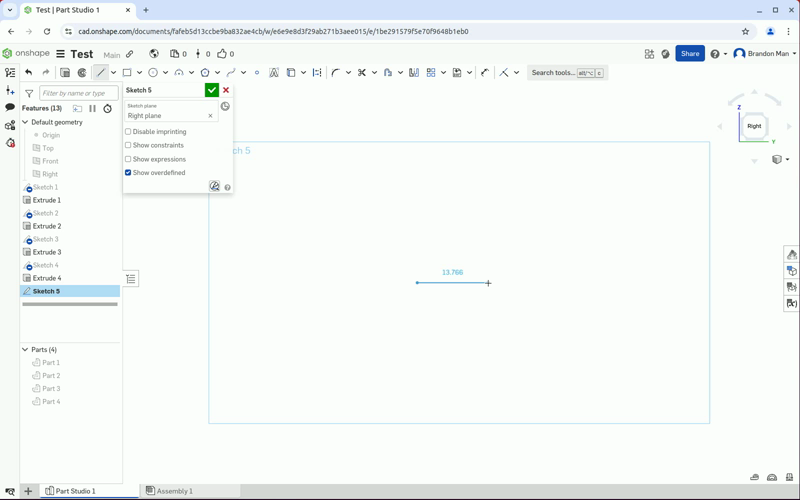
click(488, 282)
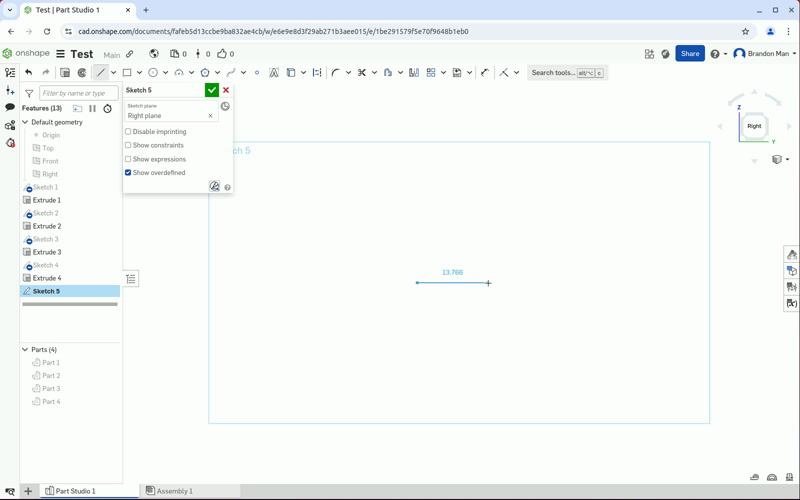
key_up(shift)
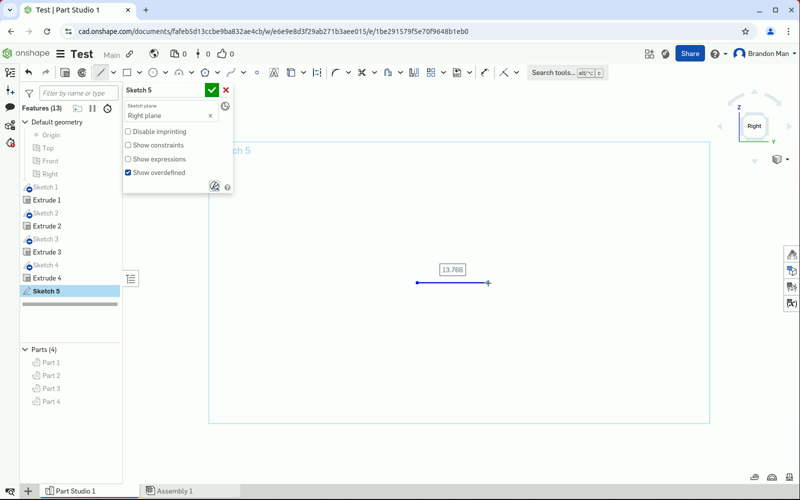
key_down(shift)
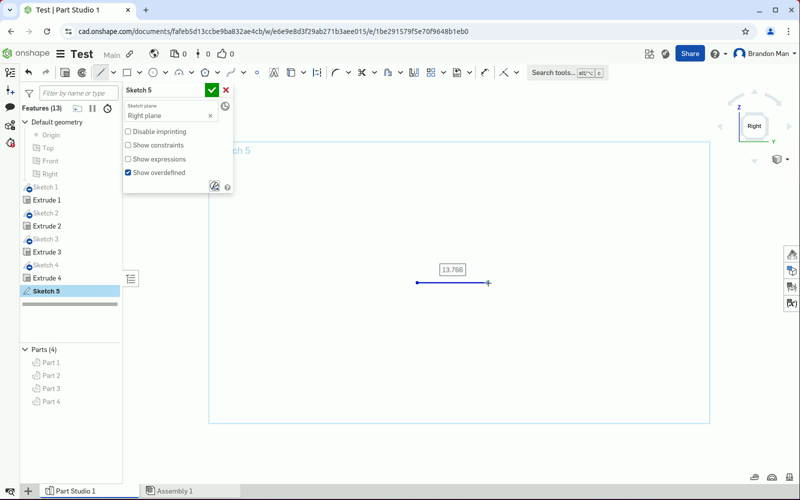
mouse_move(518, 282)
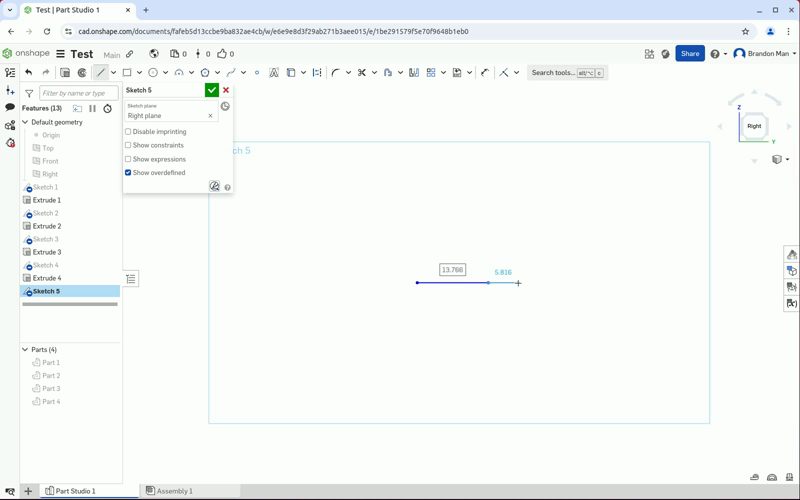
mouse_move(491, 278)
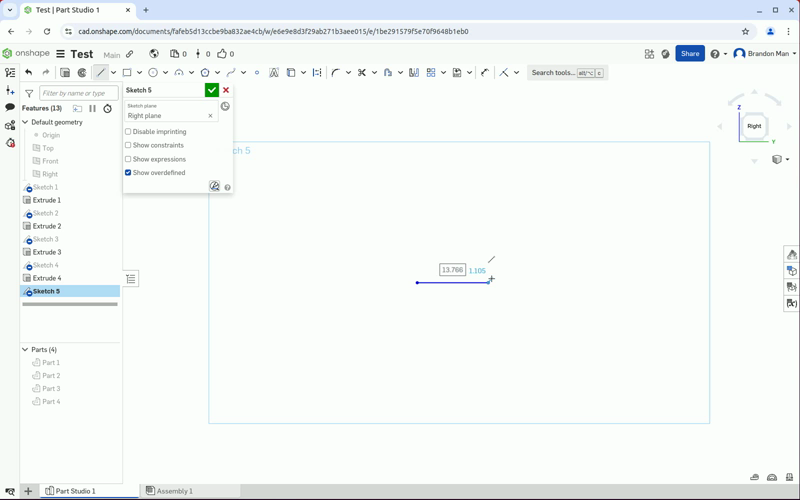
scroll(6)
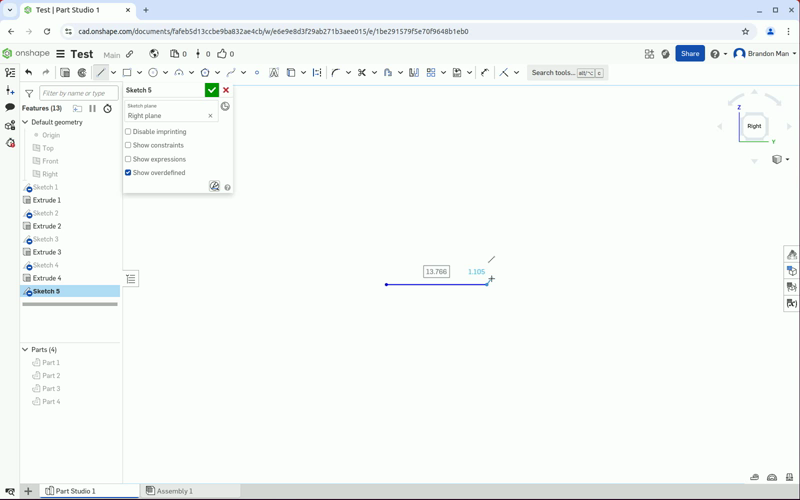
scroll(6)
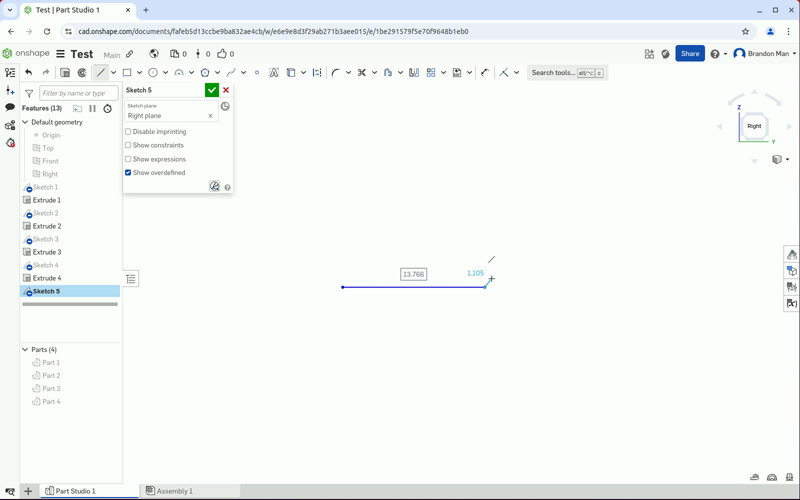
scroll(6)
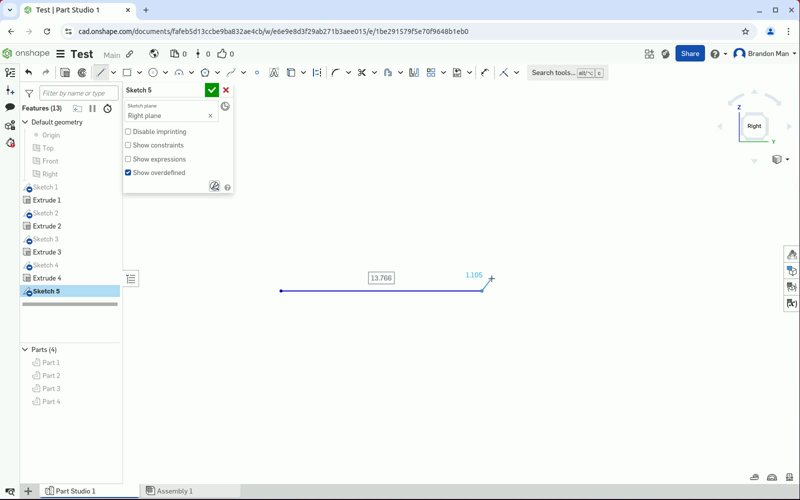
scroll(6)
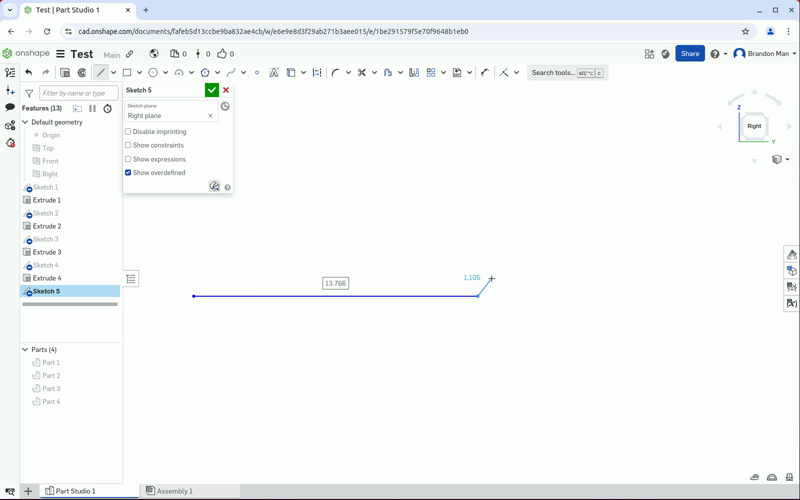
scroll(6)
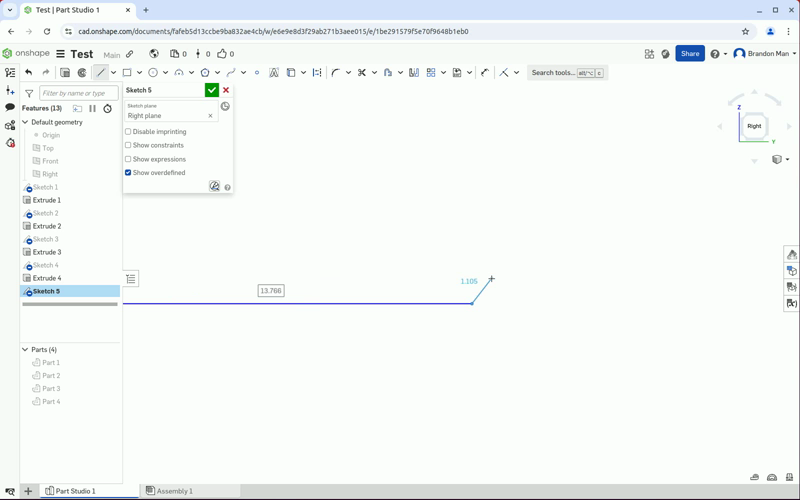
scroll(6)
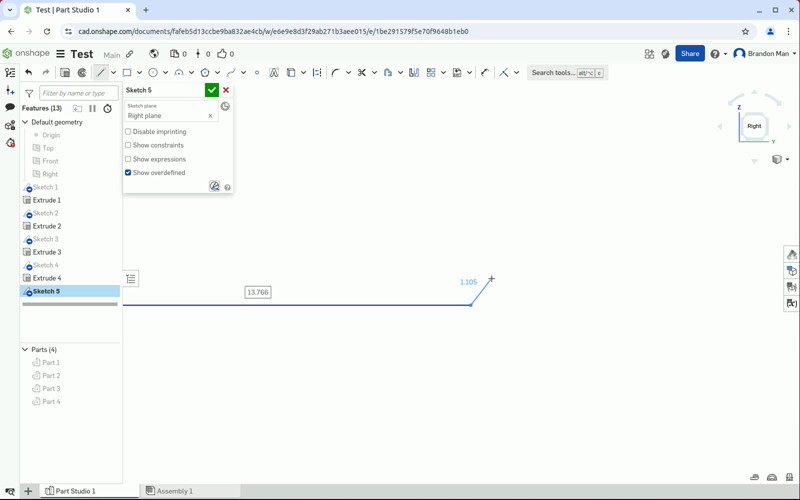
scroll(6)
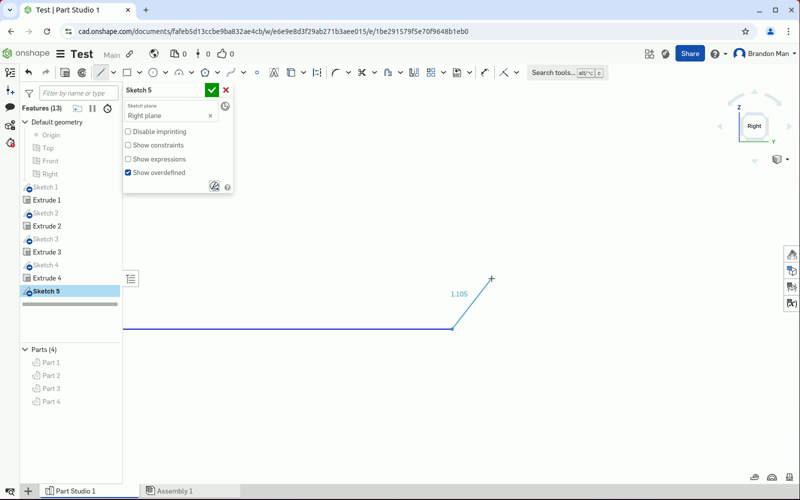
click(491, 278)
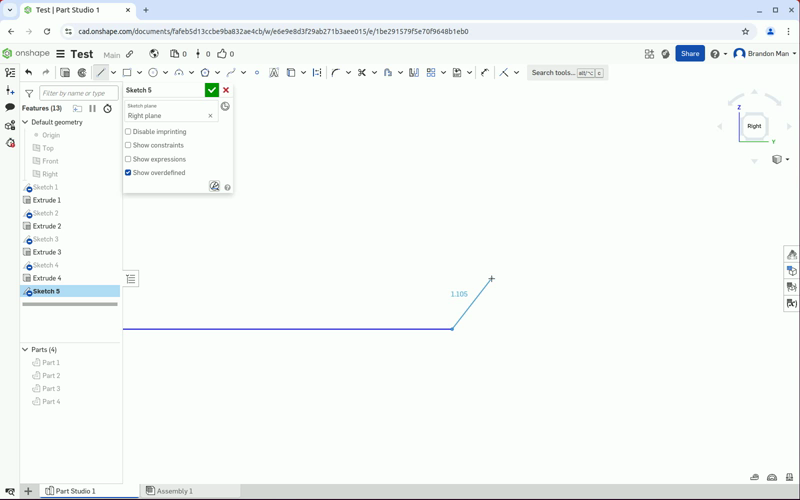
scroll(-6)
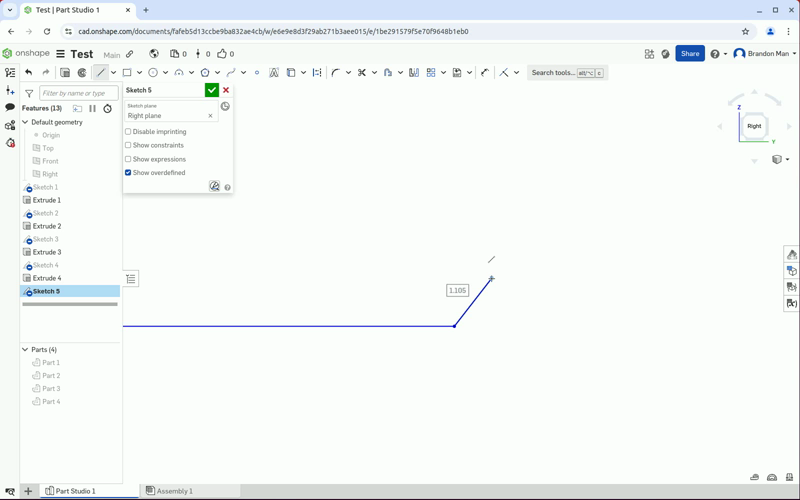
scroll(-6)
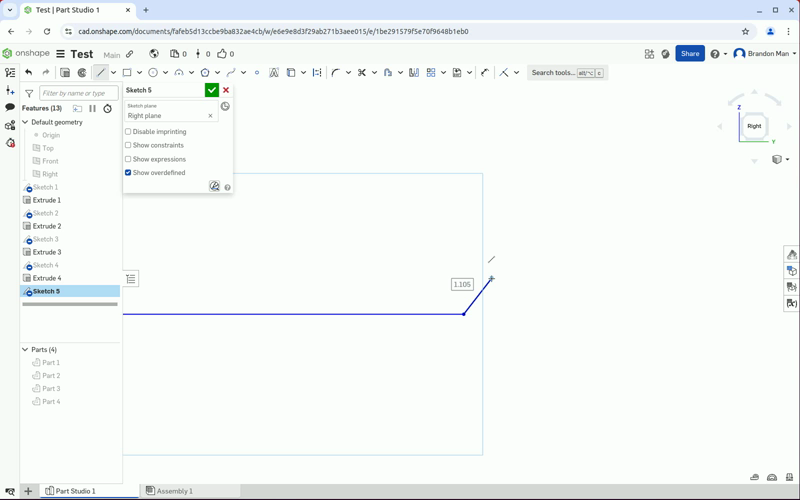
scroll(-6)
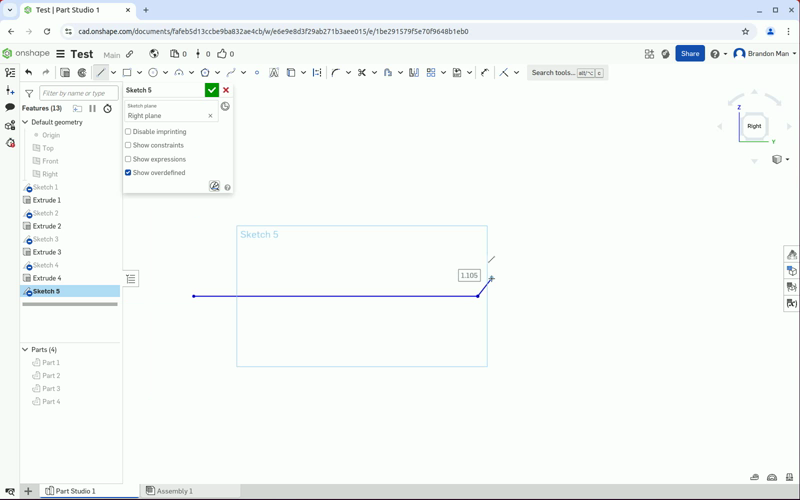
scroll(-6)
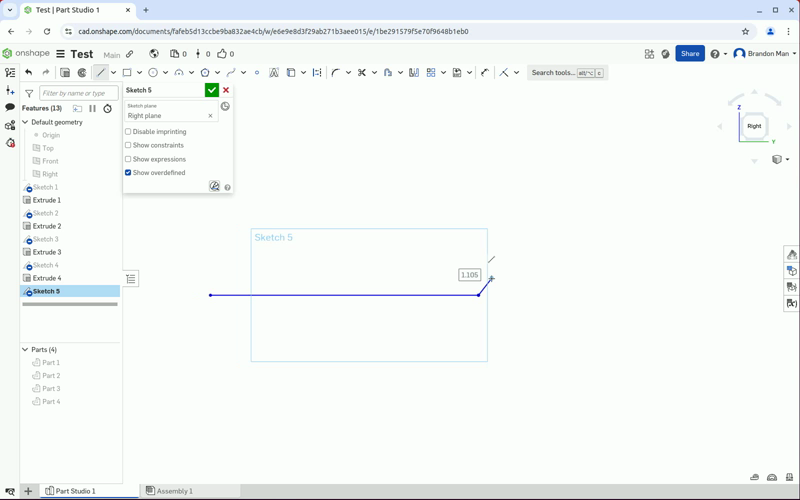
scroll(-6)
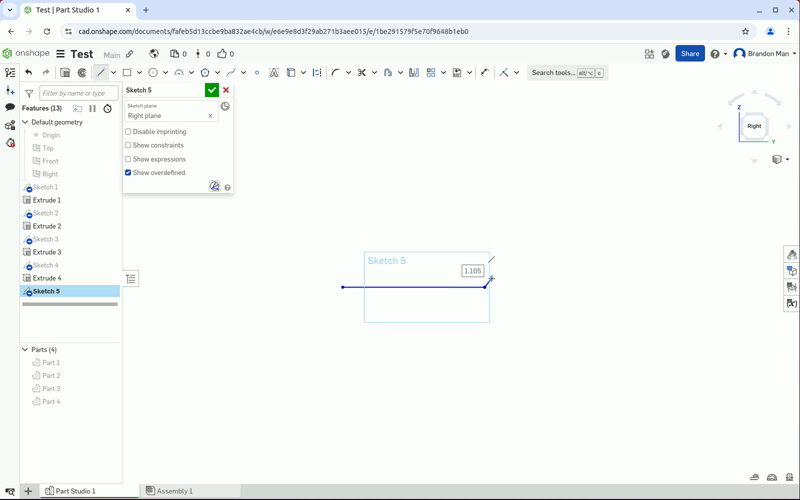
scroll(-6)
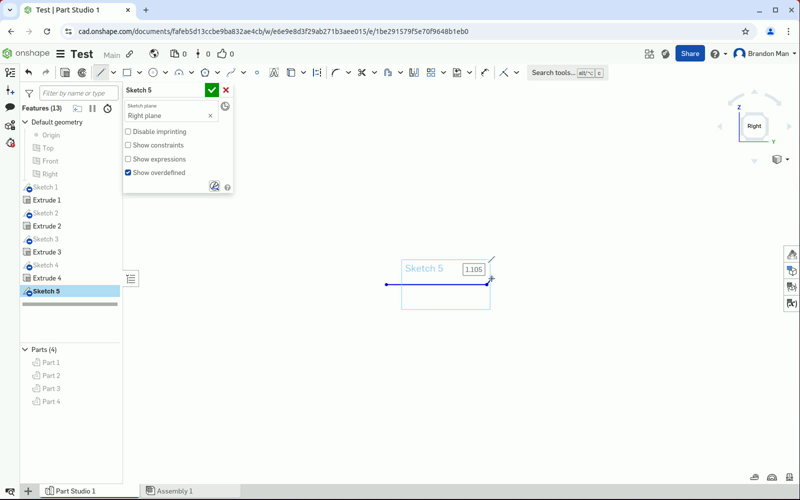
scroll(-6)
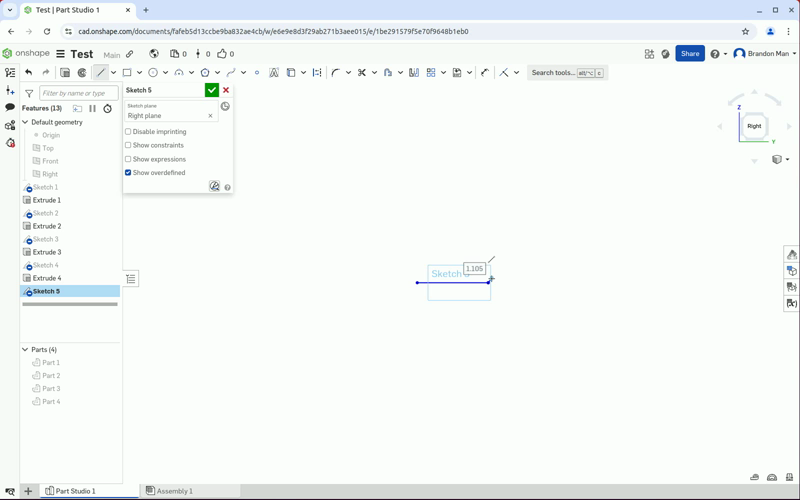
key_up(shift)
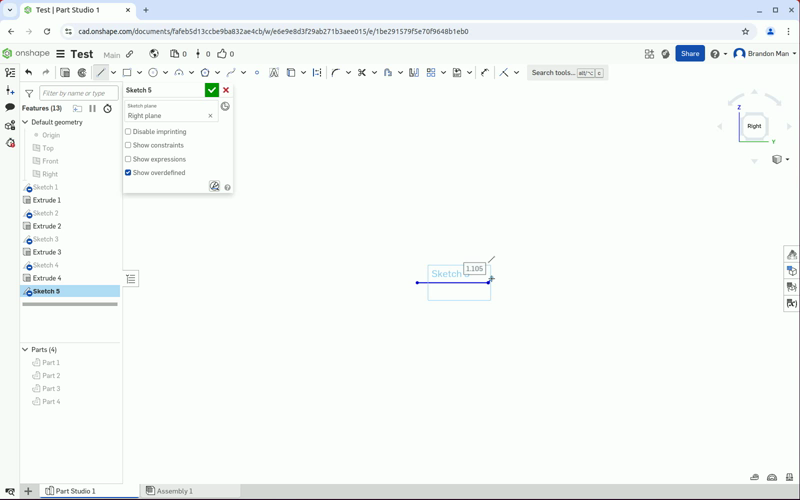
key_down(shift)
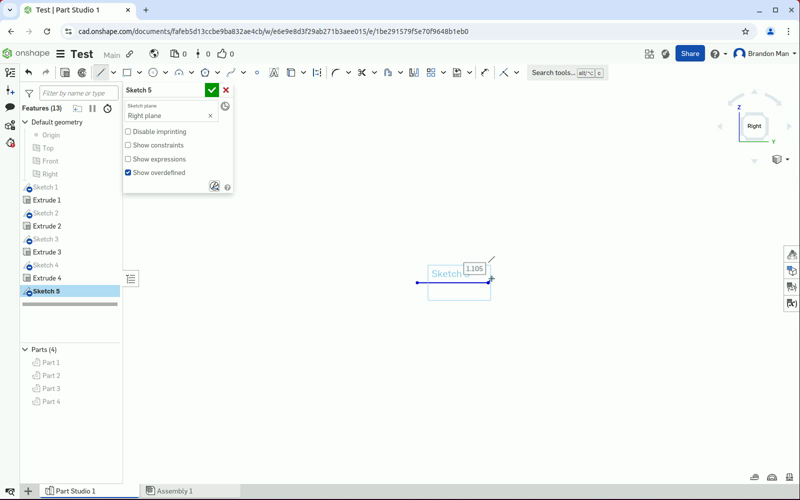
mouse_move(521, 278)
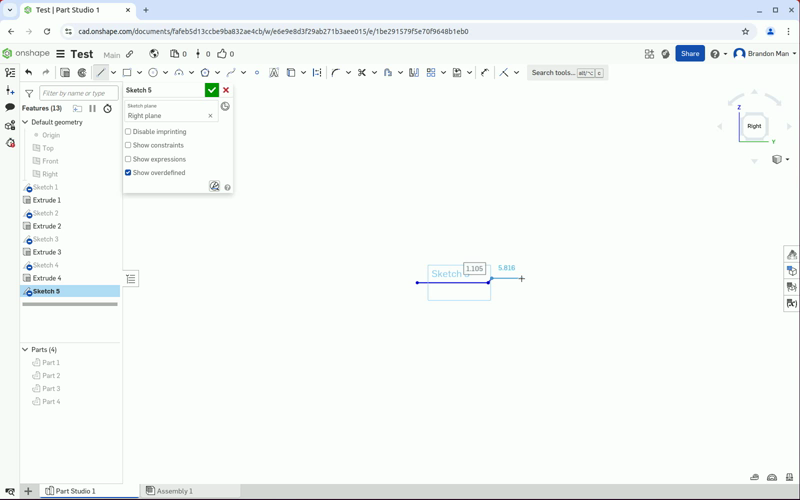
mouse_move(494, 270)
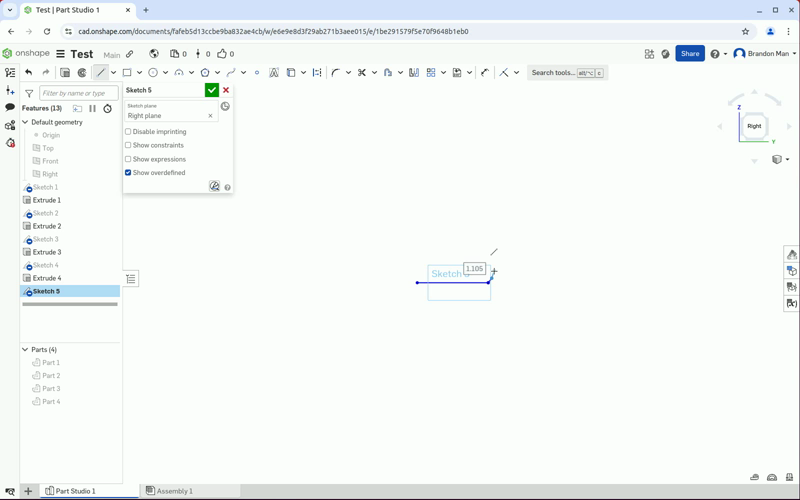
click(494, 270)
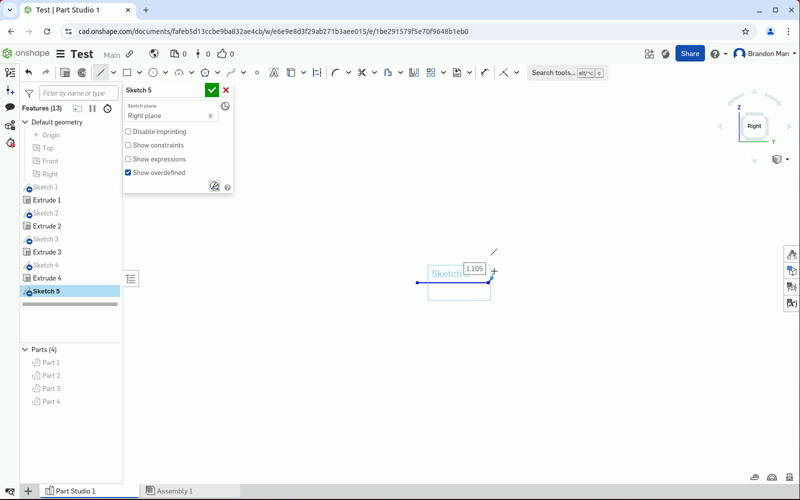
key_up(shift)
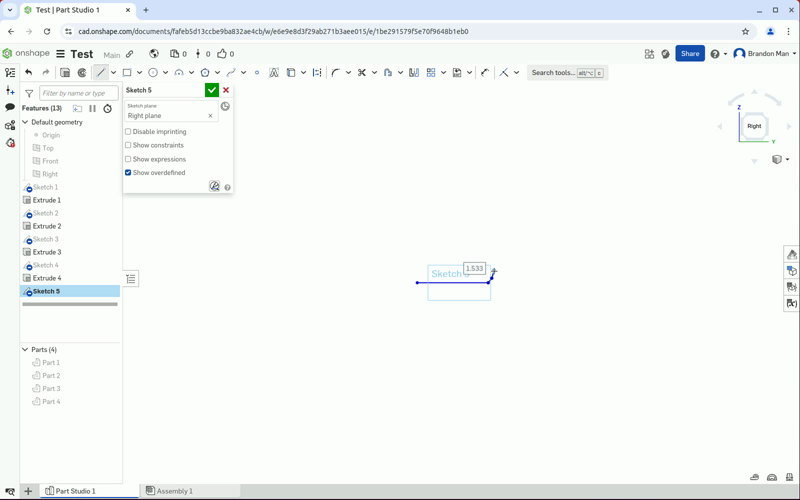
key_down(shift)
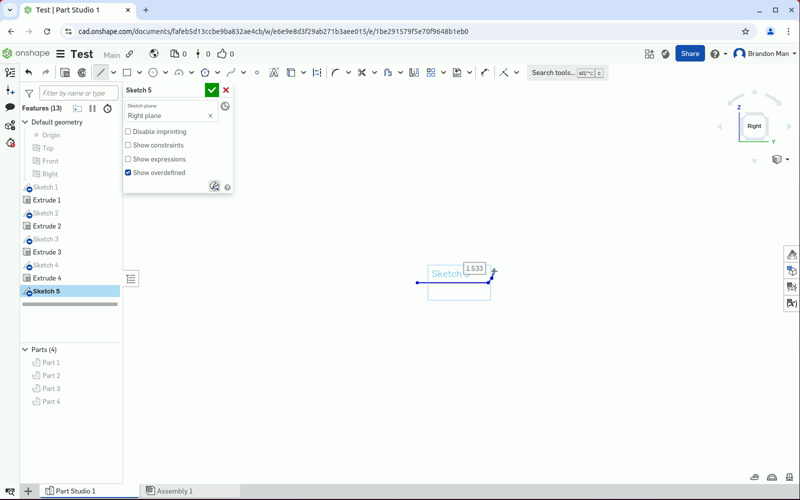
mouse_move(524, 270)
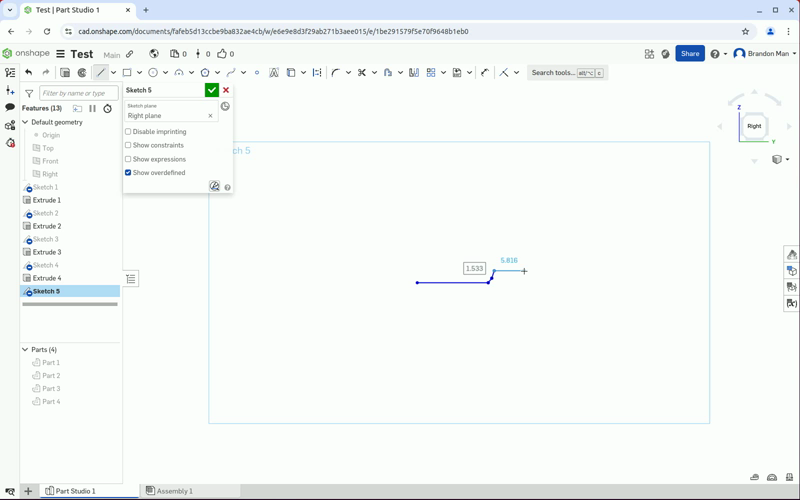
mouse_move(494, 256)
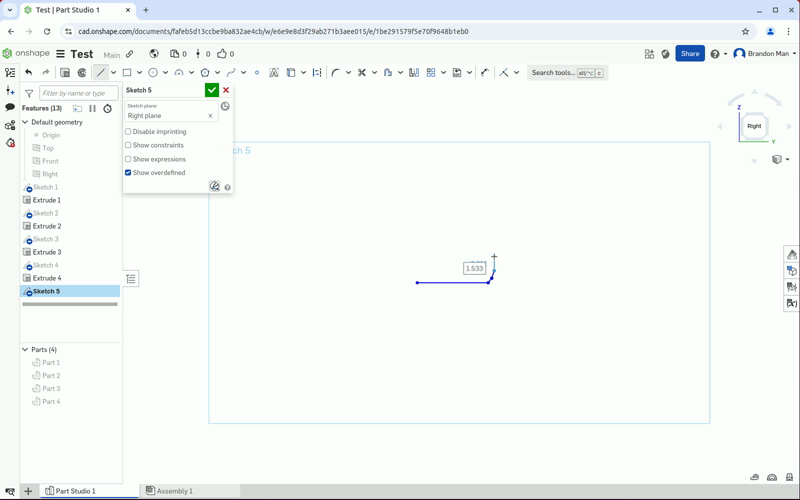
click(494, 256)
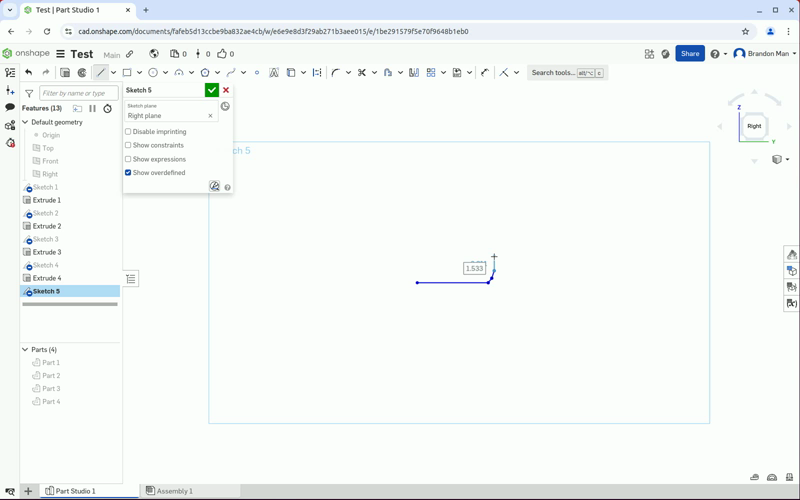
key_up(shift)
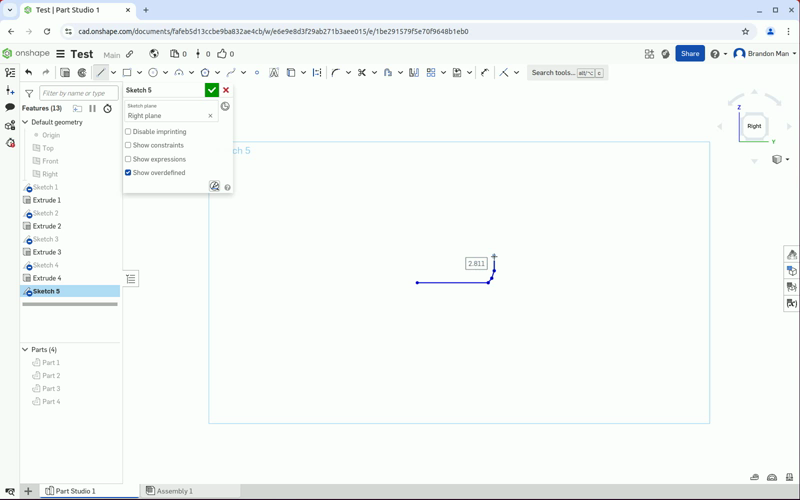
key_down(shift)
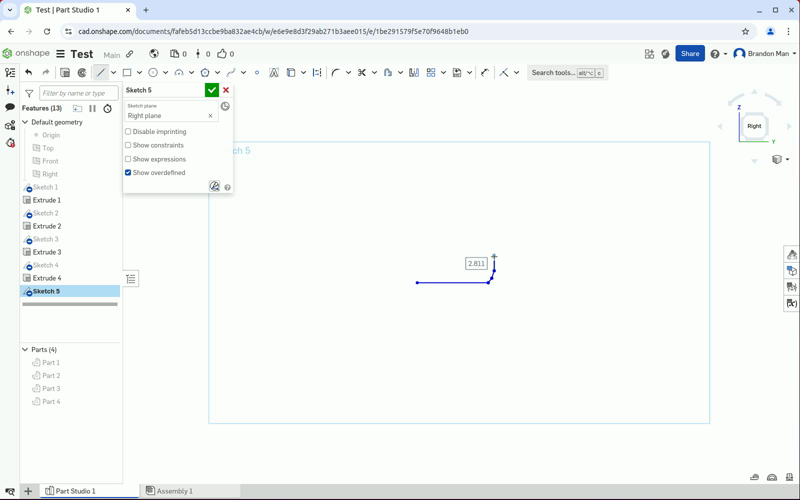
mouse_move(524, 256)
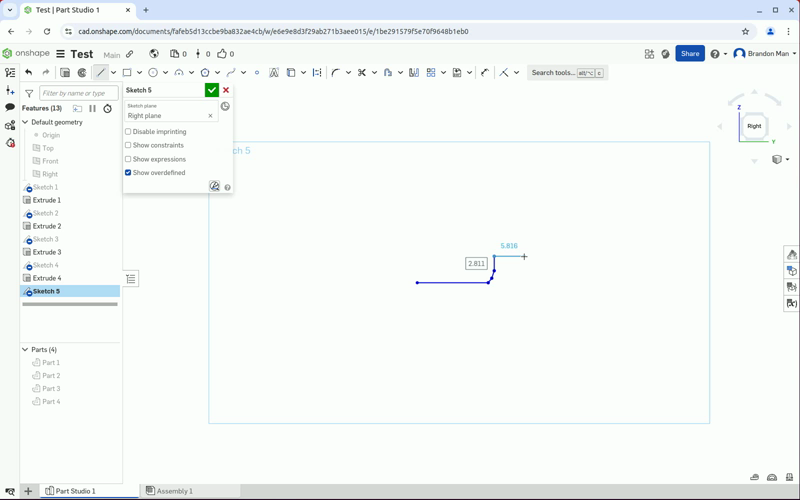
mouse_move(490, 249)
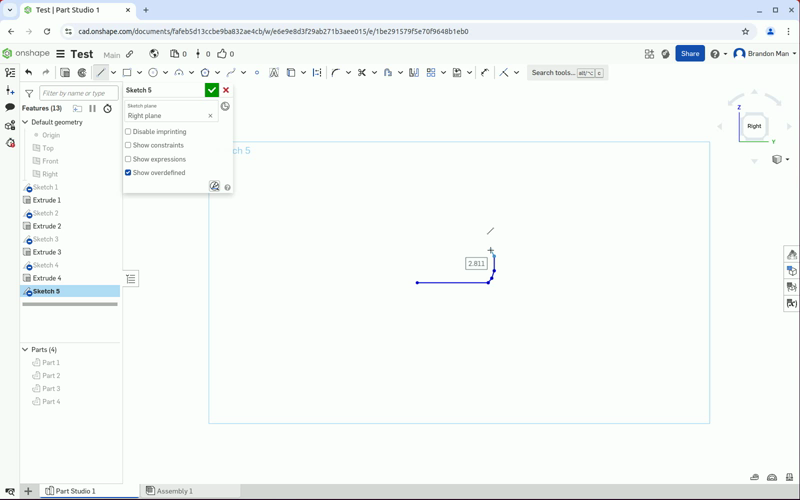
scroll(6)
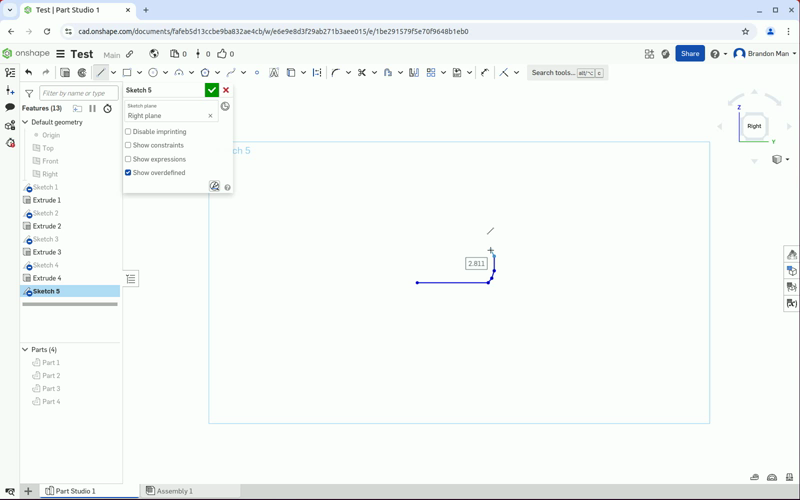
scroll(6)
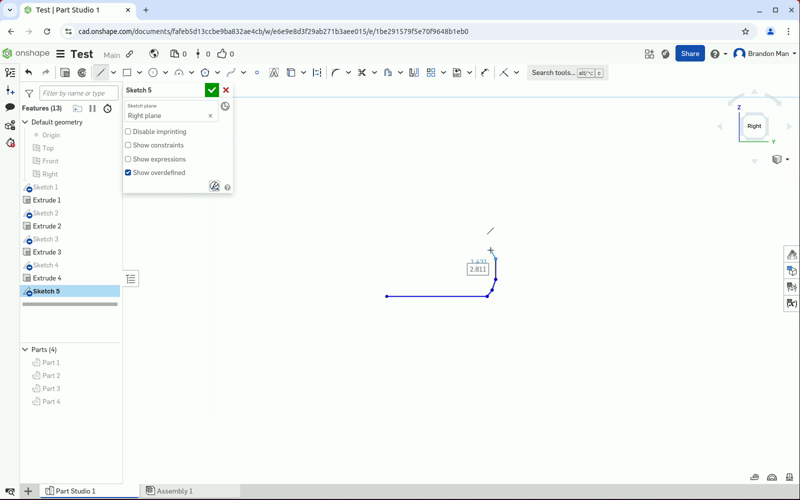
scroll(6)
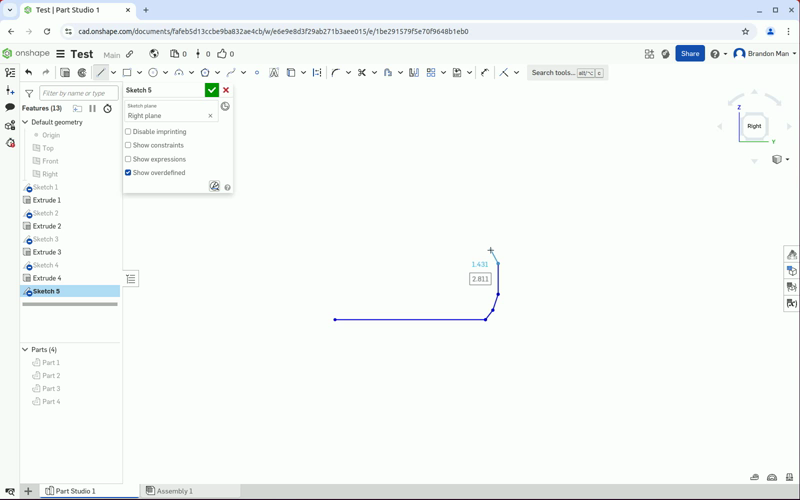
scroll(6)
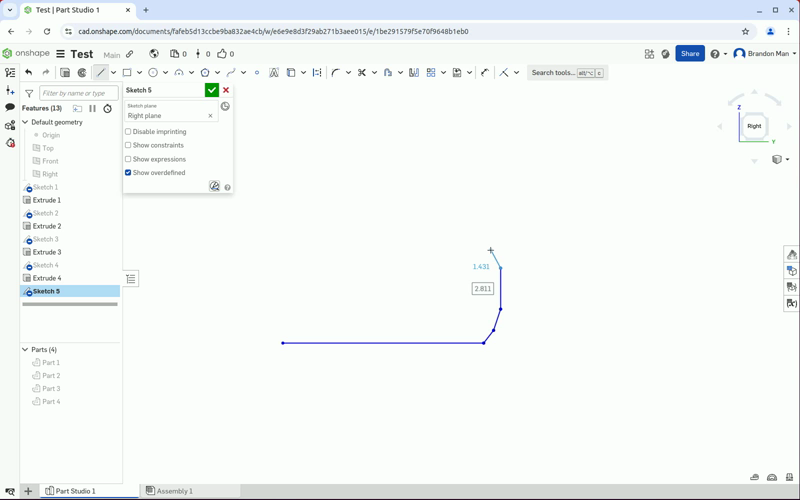
scroll(6)
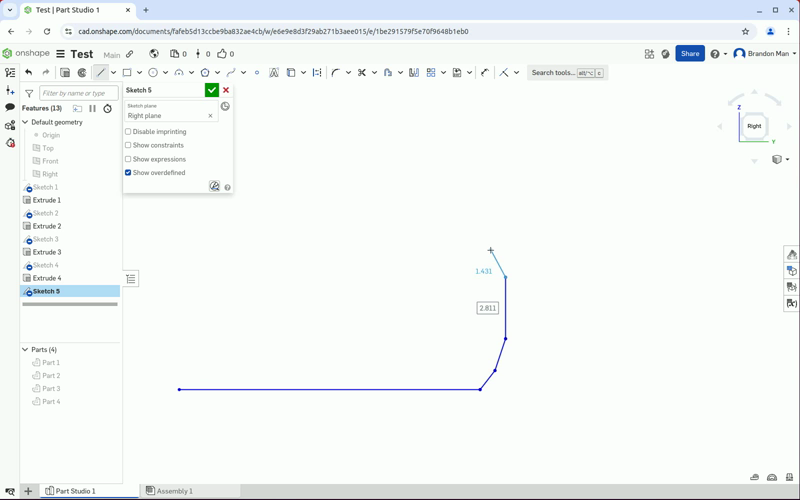
scroll(6)
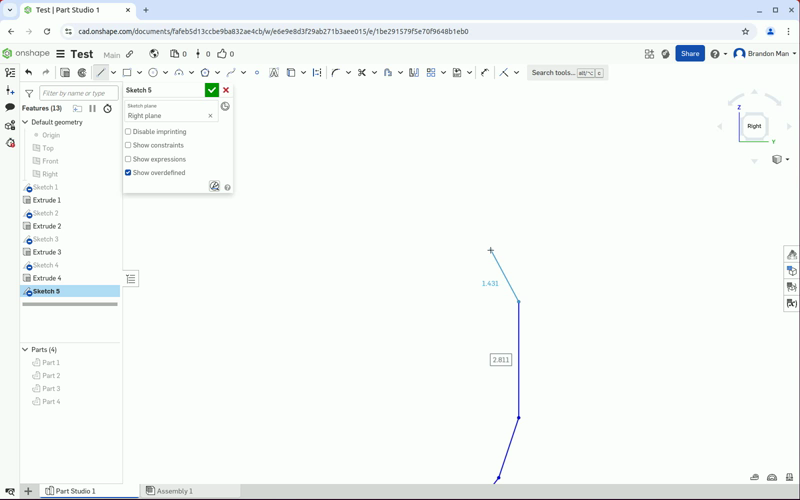
scroll(6)
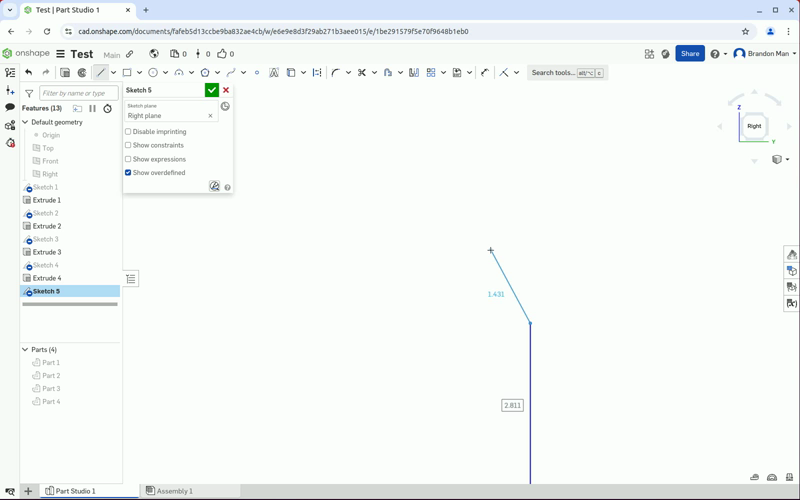
click(490, 249)
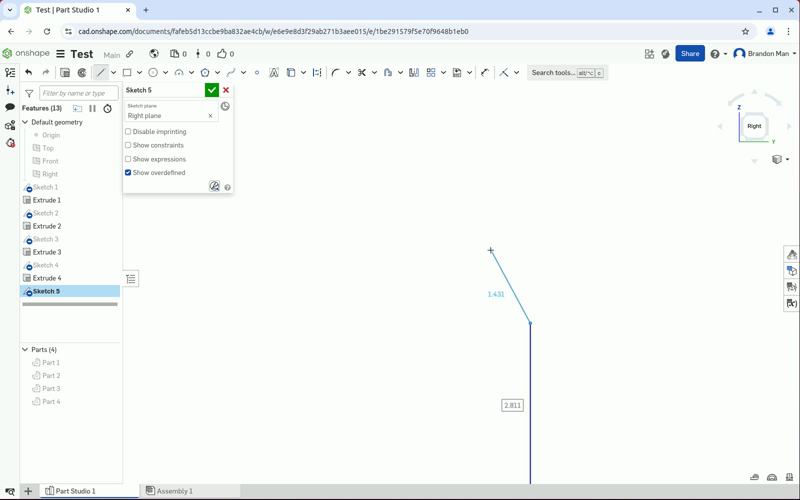
scroll(-6)
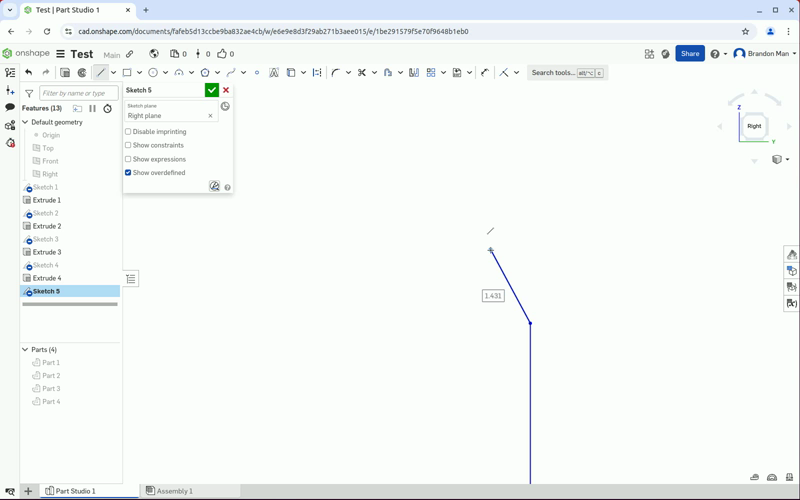
scroll(-6)
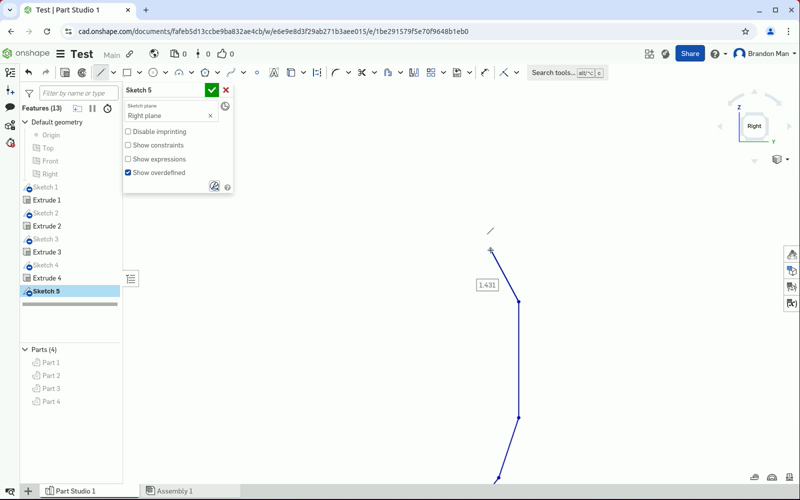
scroll(-6)
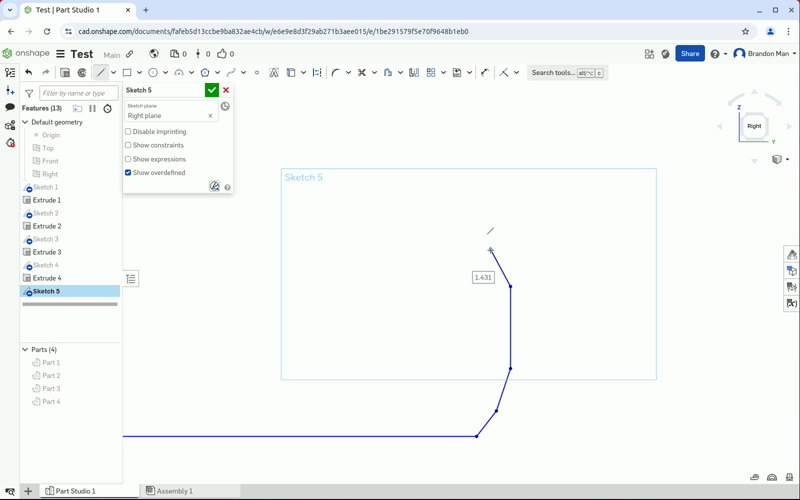
scroll(-6)
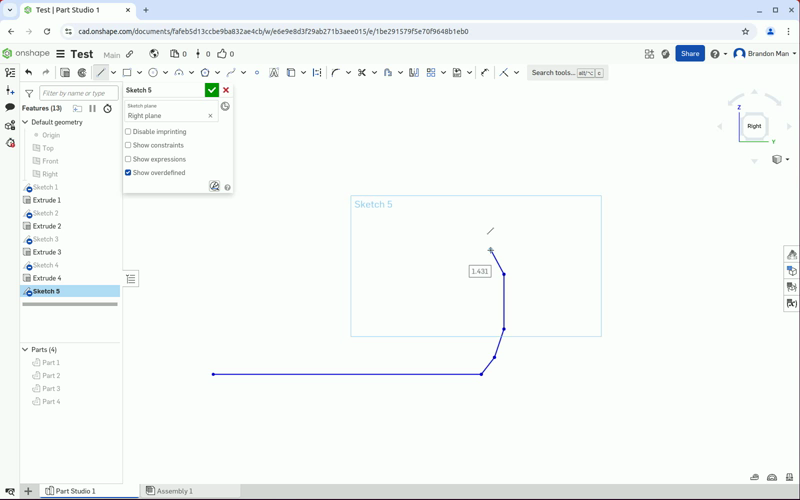
scroll(-6)
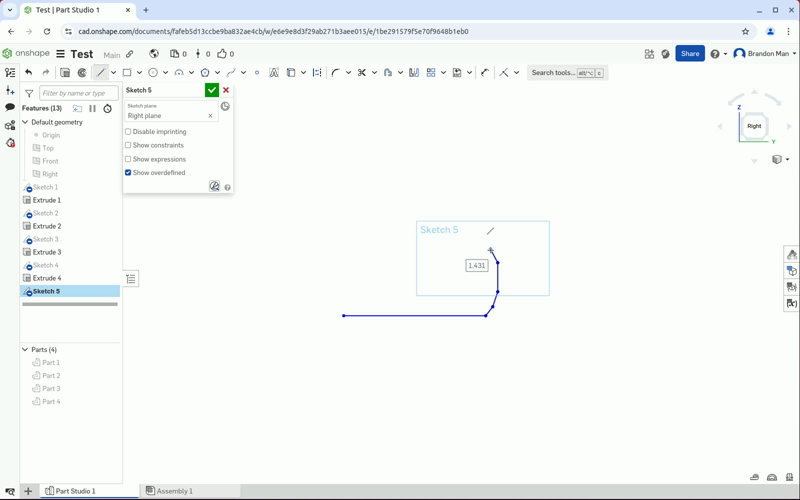
scroll(-6)
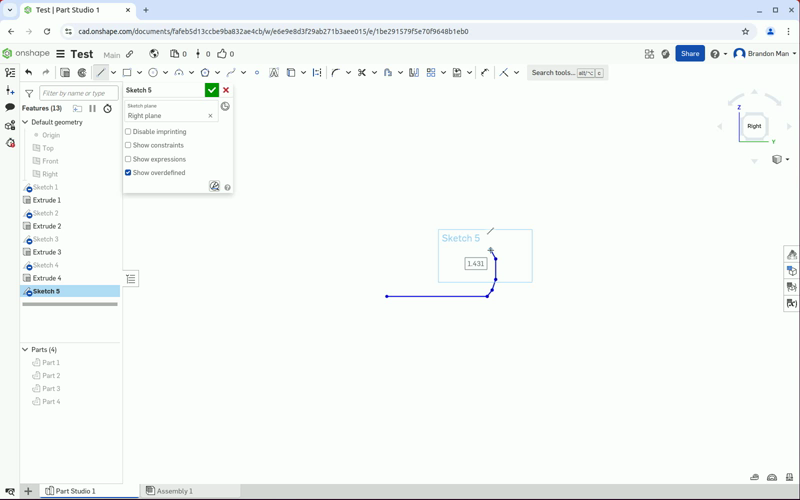
scroll(-6)
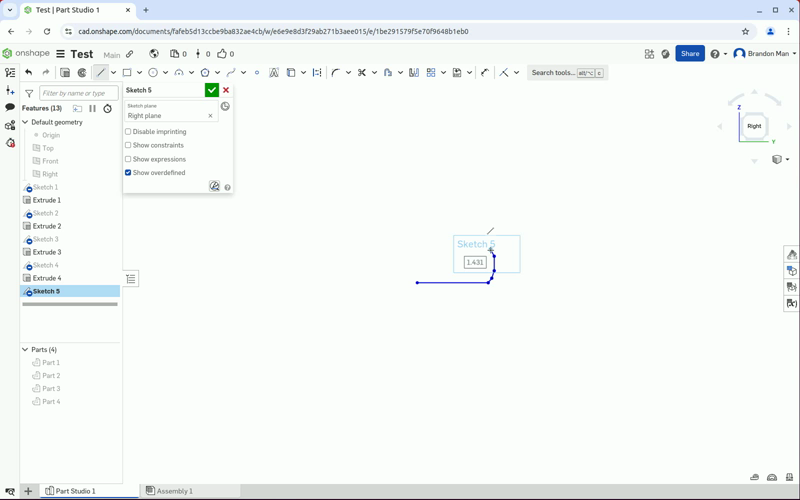
key_up(shift)
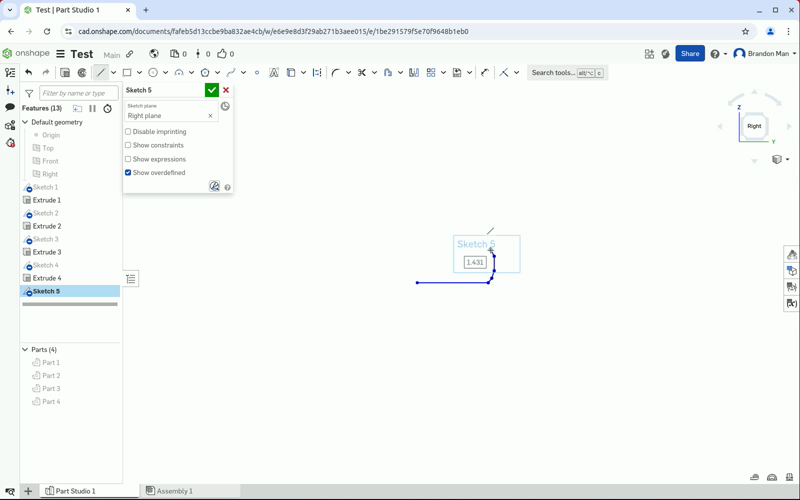
key_down(shift)
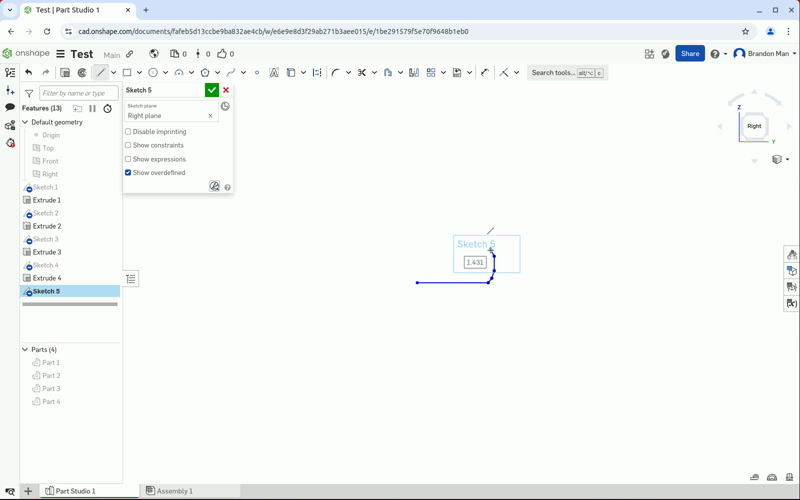
mouse_move(520, 249)
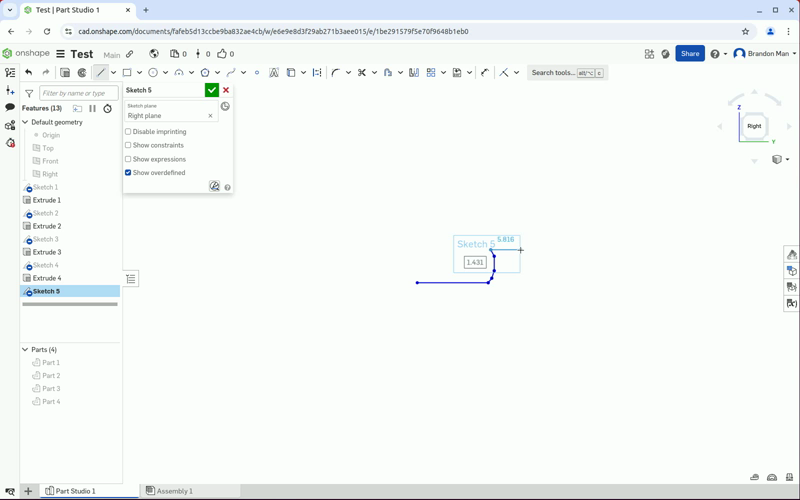
mouse_move(490, 252)
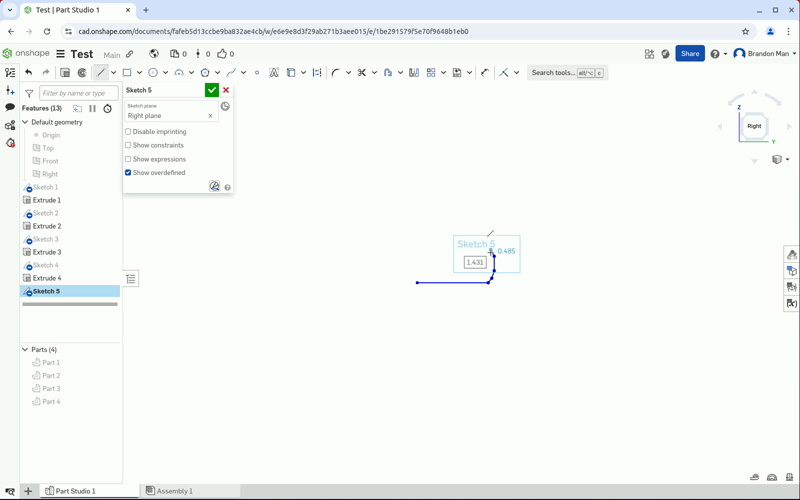
scroll(6)
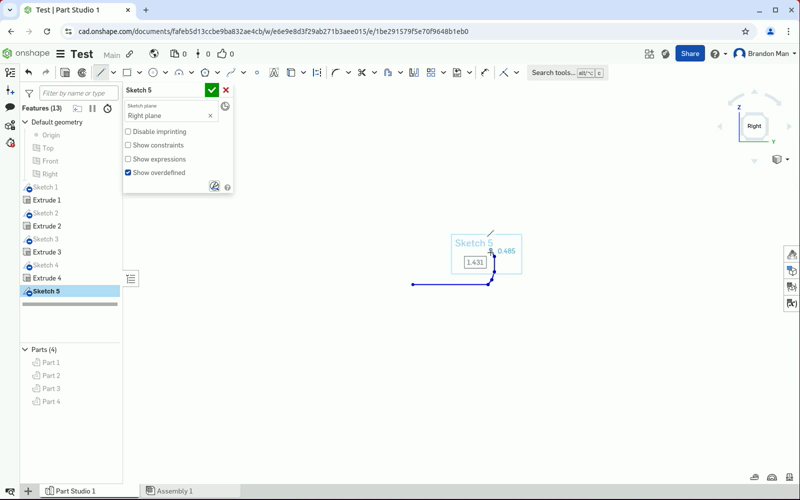
scroll(6)
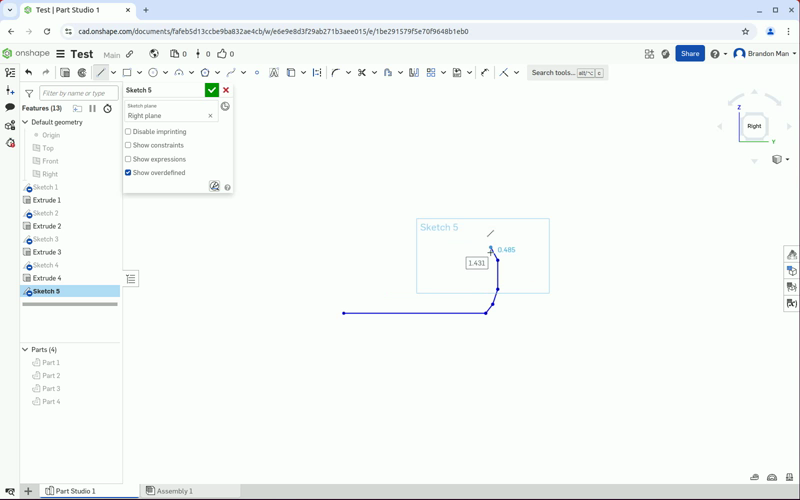
scroll(6)
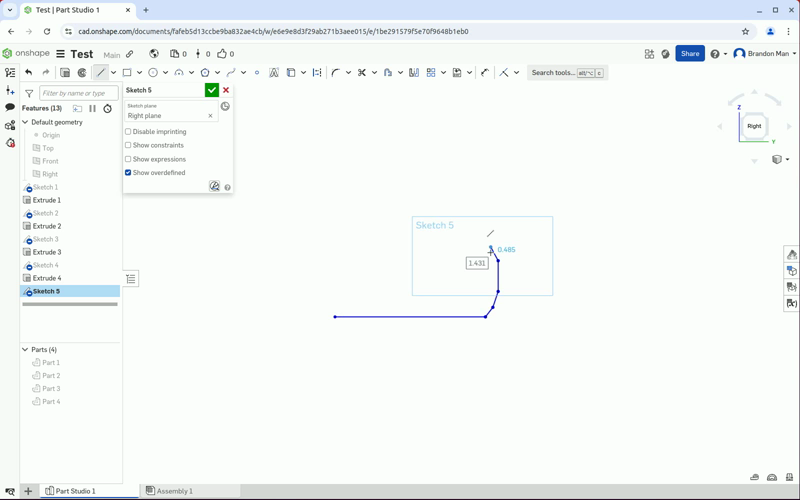
scroll(6)
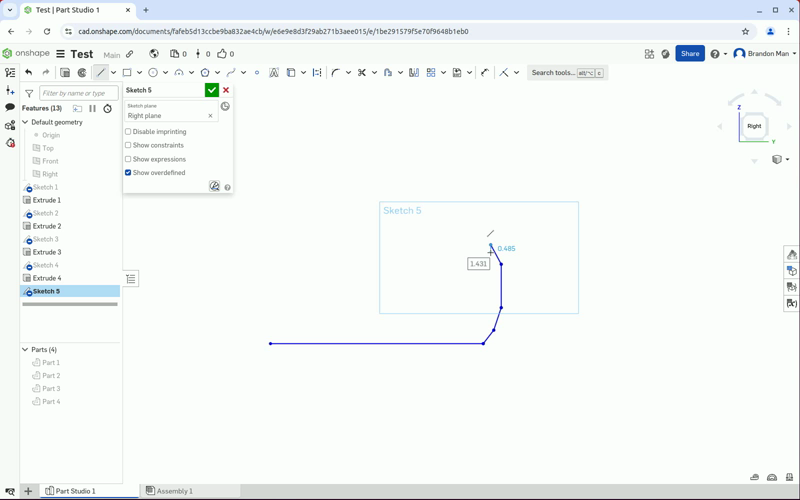
scroll(6)
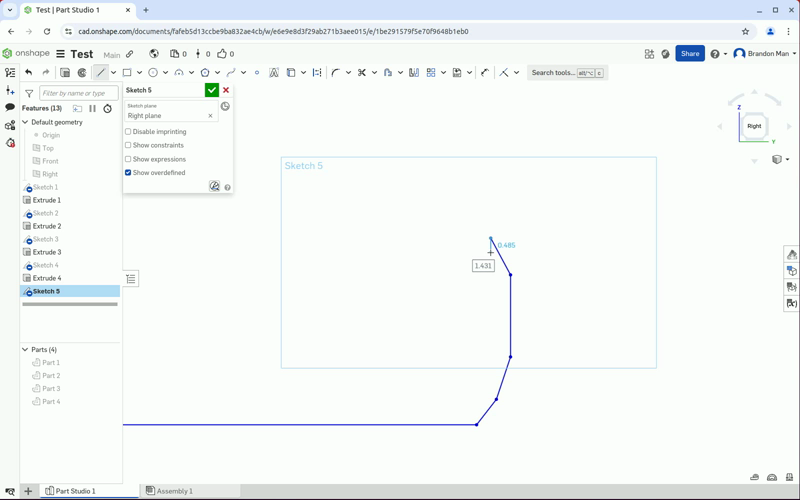
scroll(6)
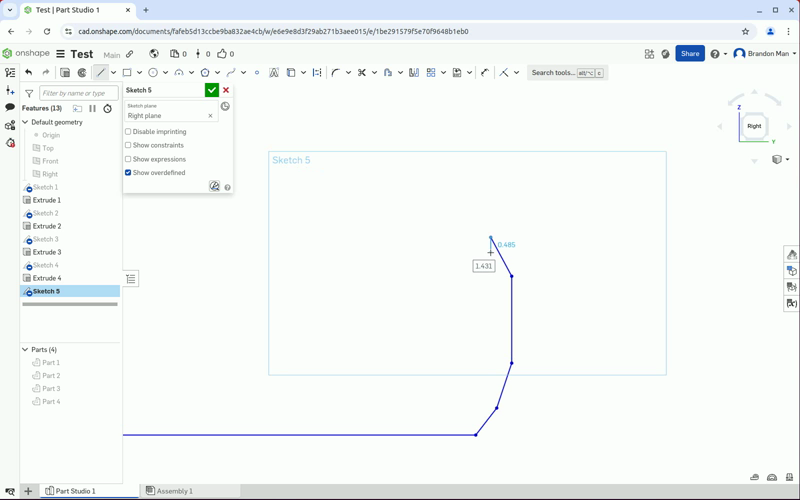
scroll(6)
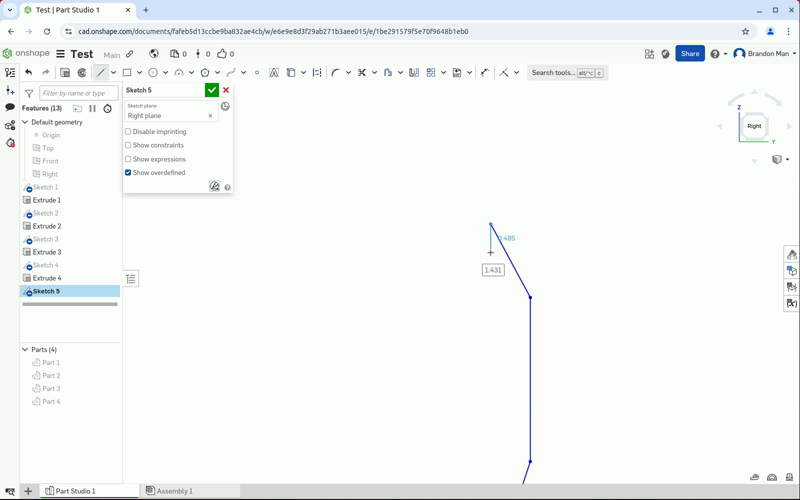
click(490, 252)
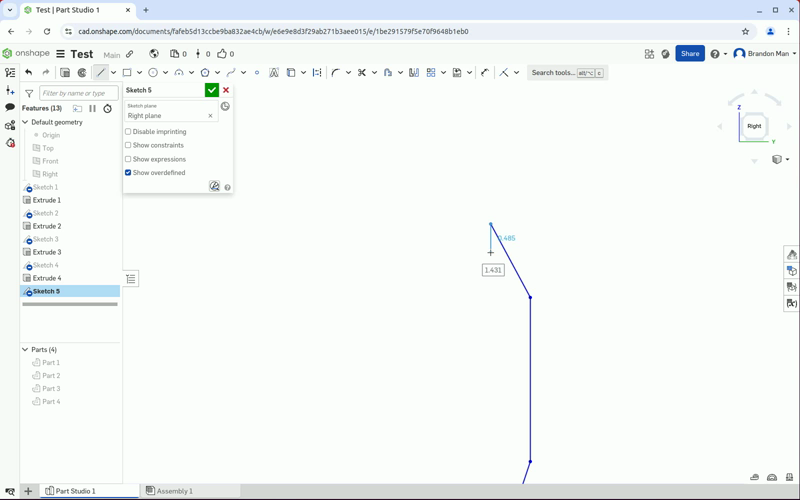
scroll(-6)
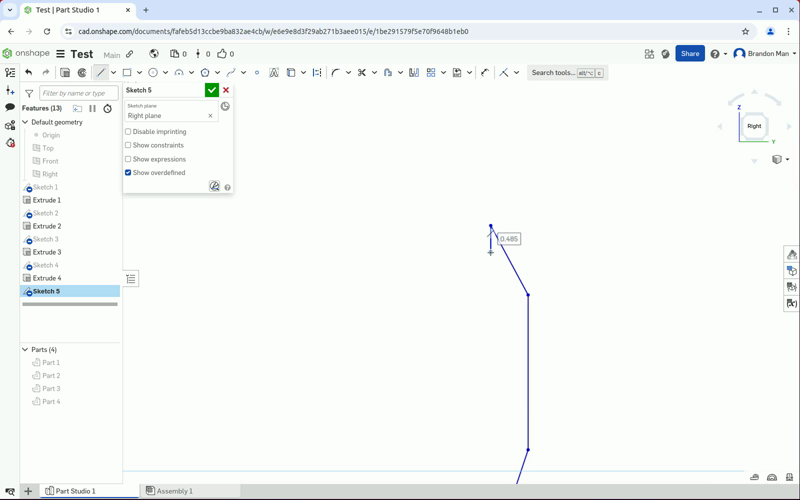
scroll(-6)
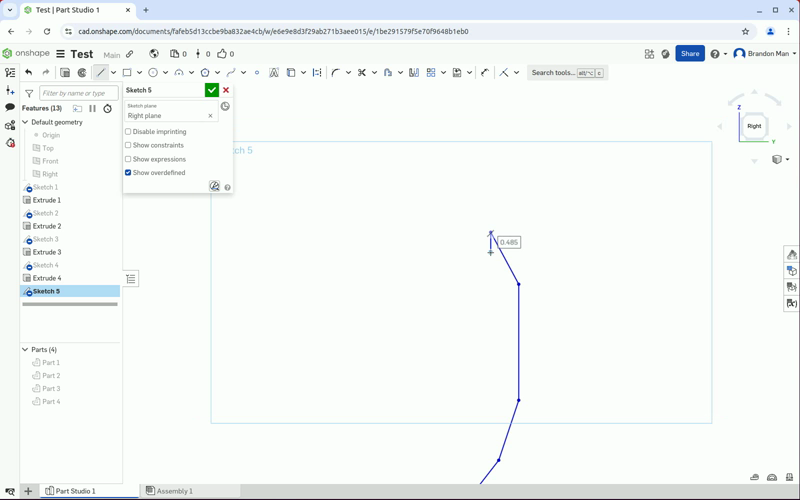
scroll(-6)
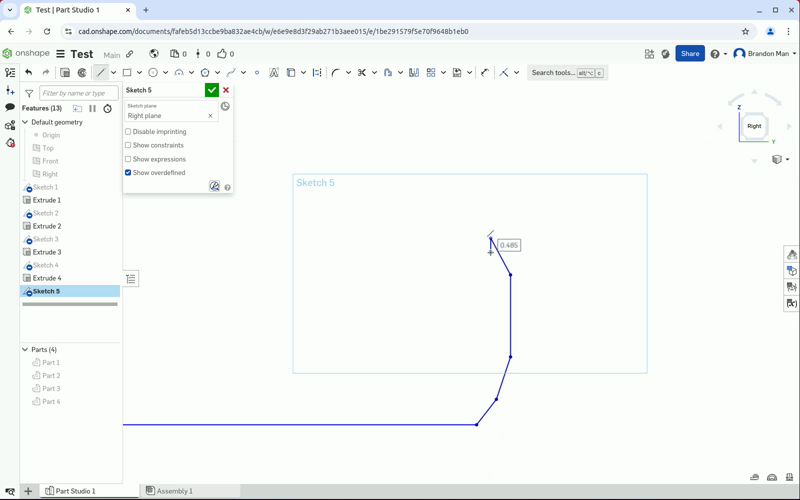
scroll(-6)
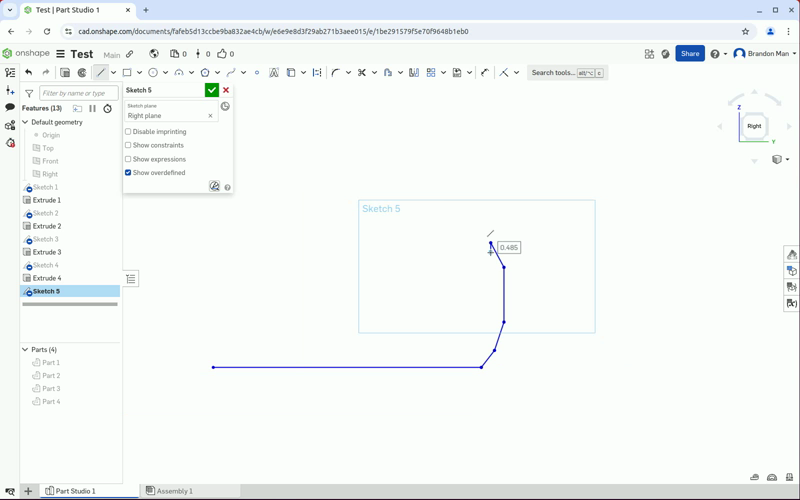
scroll(-6)
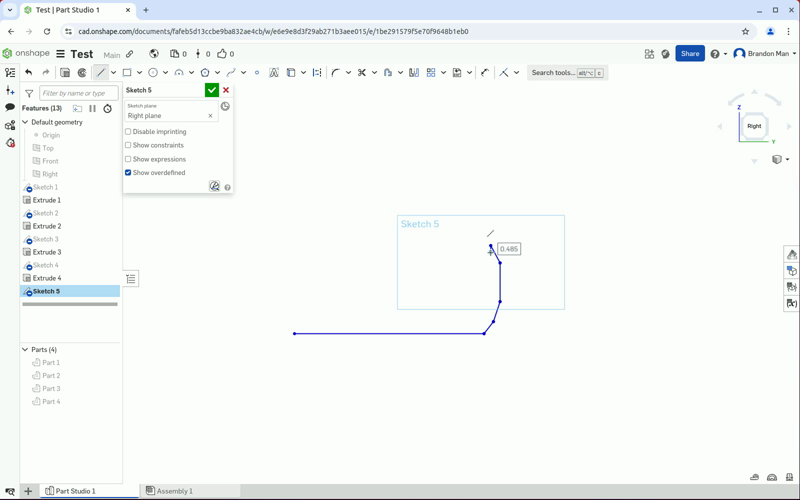
scroll(-6)
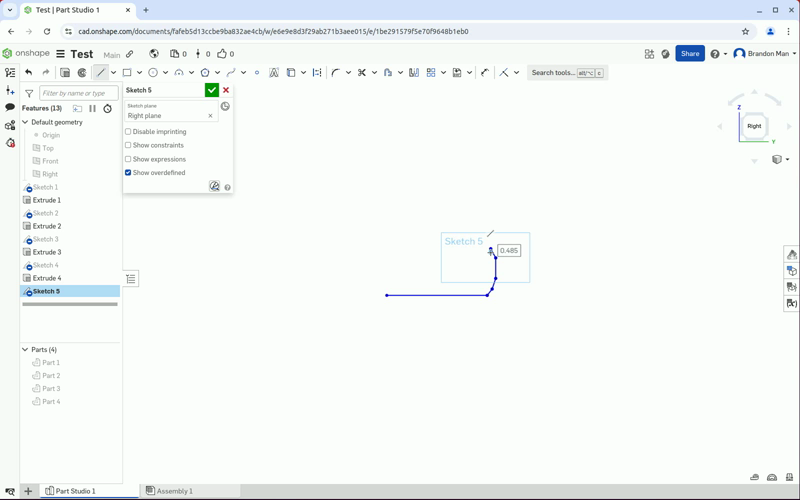
scroll(-6)
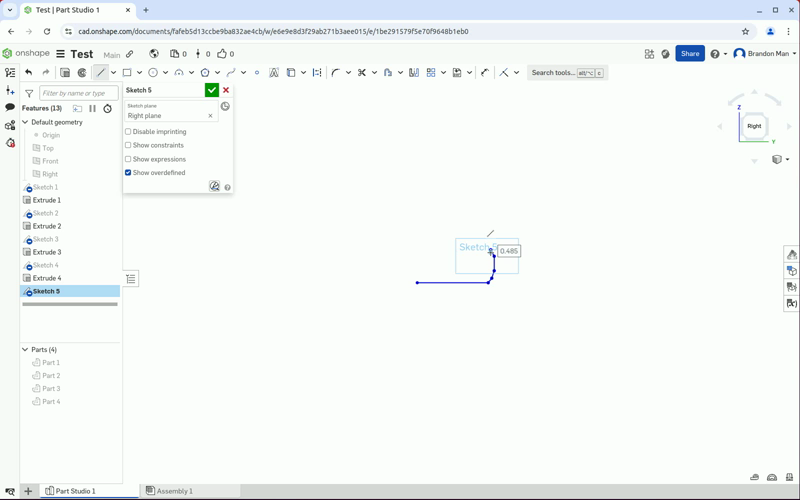
key_up(shift)
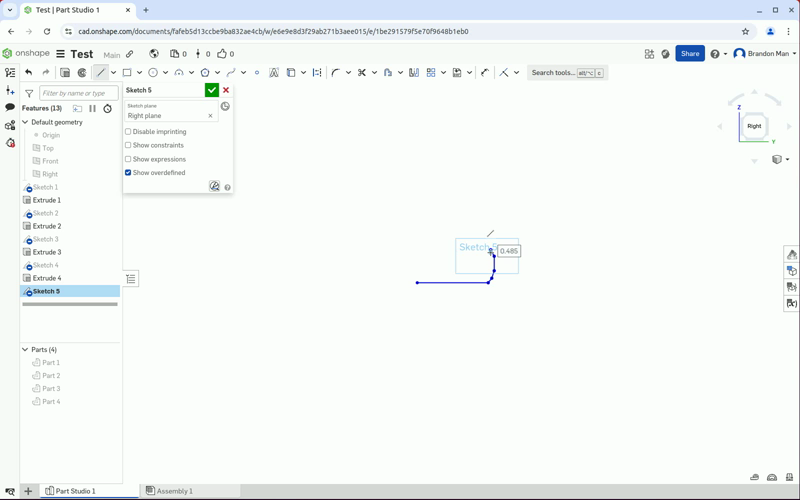
key_down(shift)
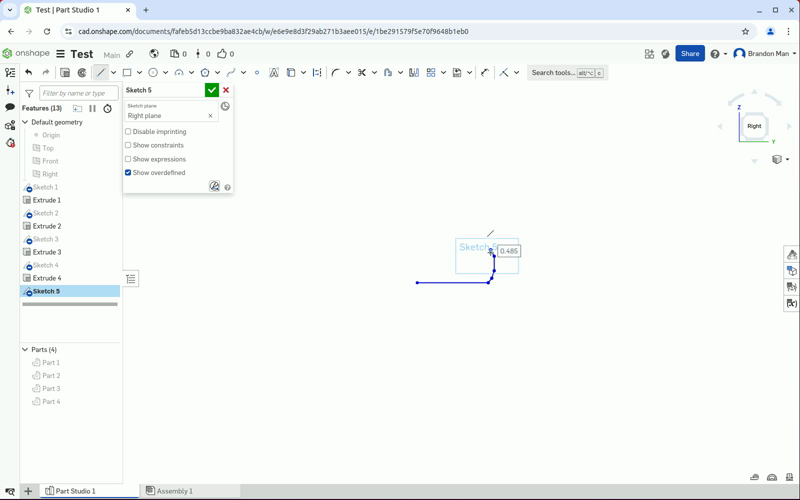
mouse_move(520, 252)
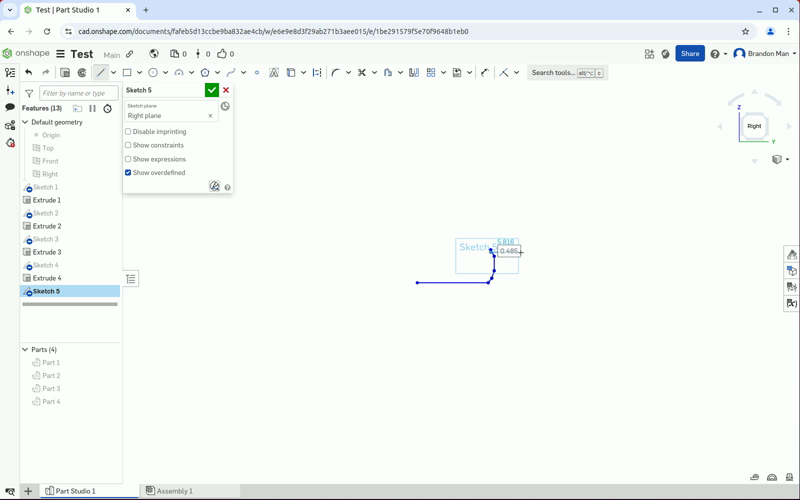
mouse_move(493, 256)
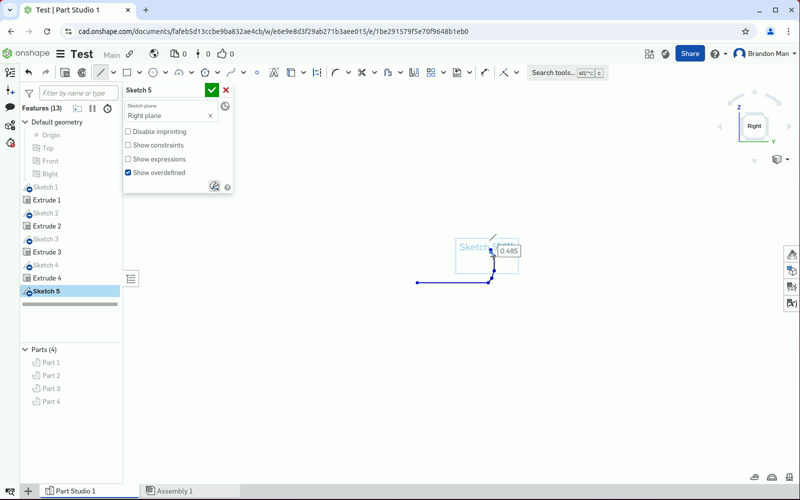
scroll(6)
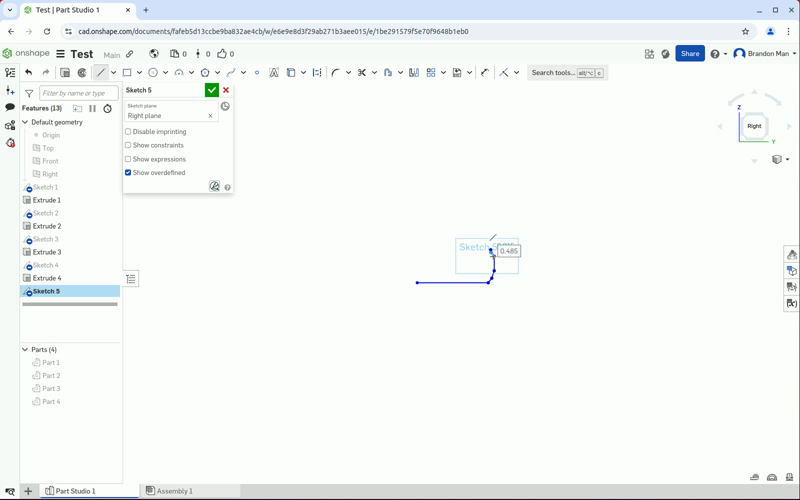
scroll(6)
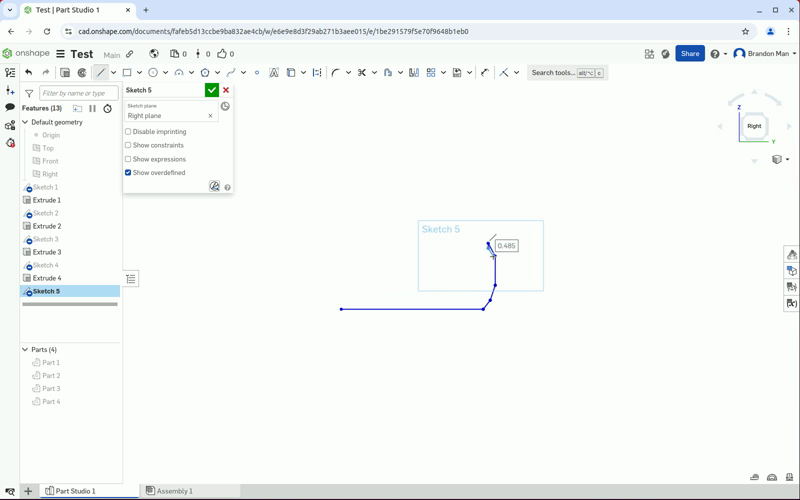
scroll(6)
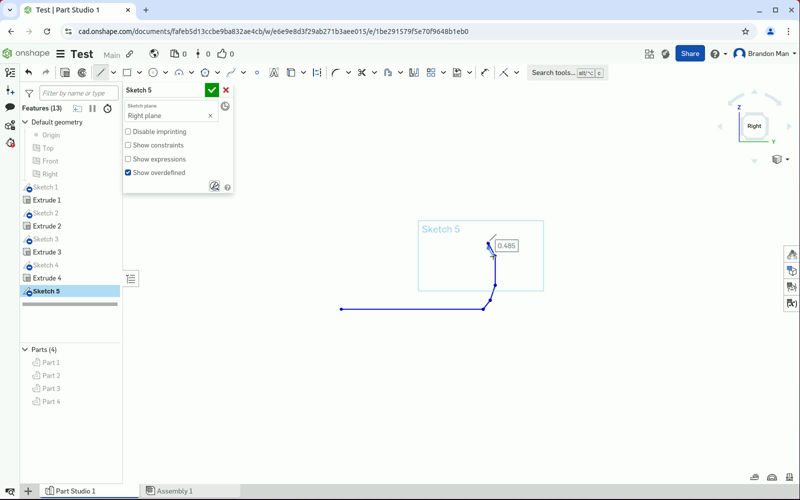
scroll(6)
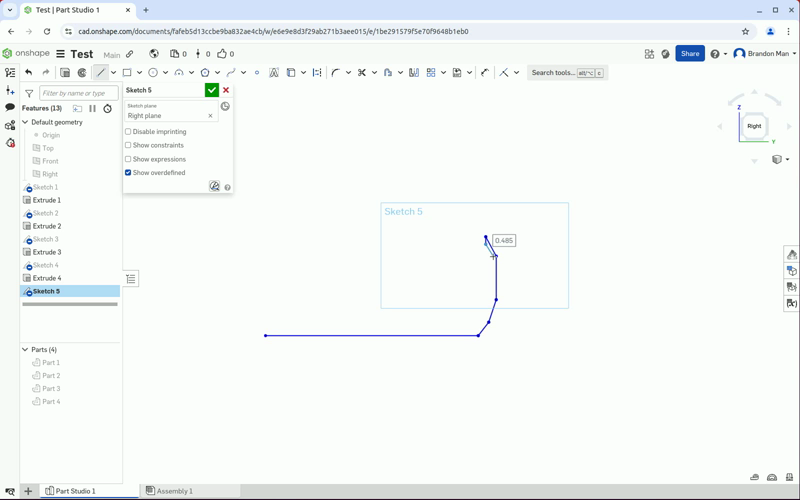
scroll(6)
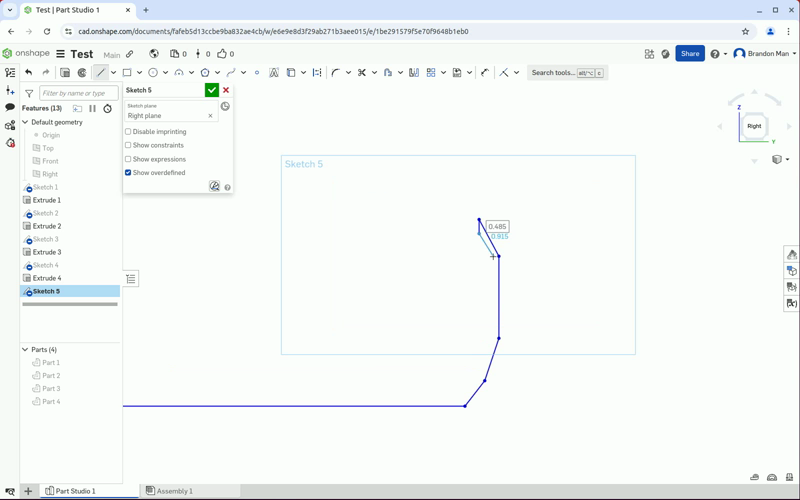
scroll(6)
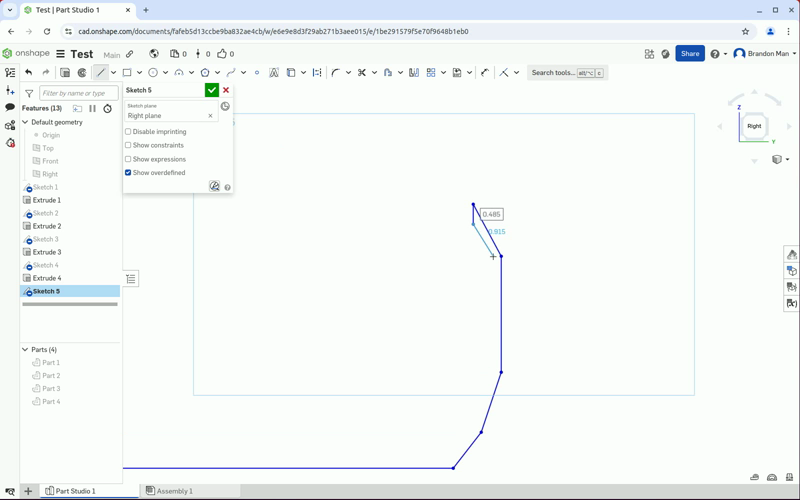
scroll(6)
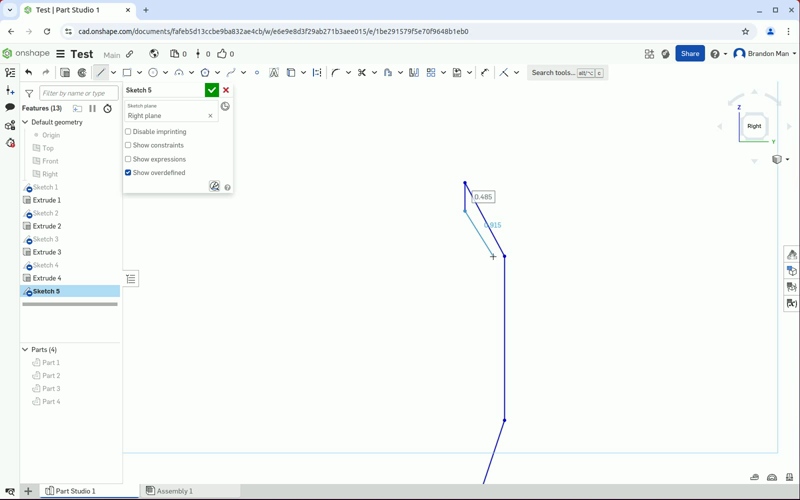
click(493, 256)
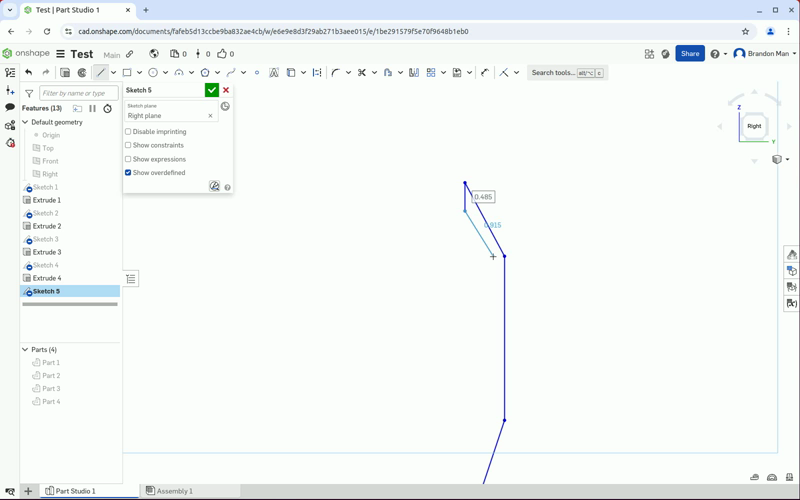
scroll(-6)
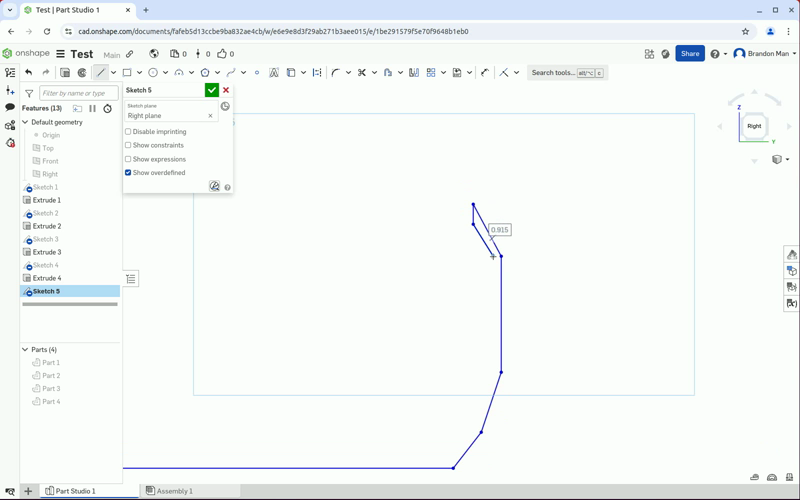
scroll(-6)
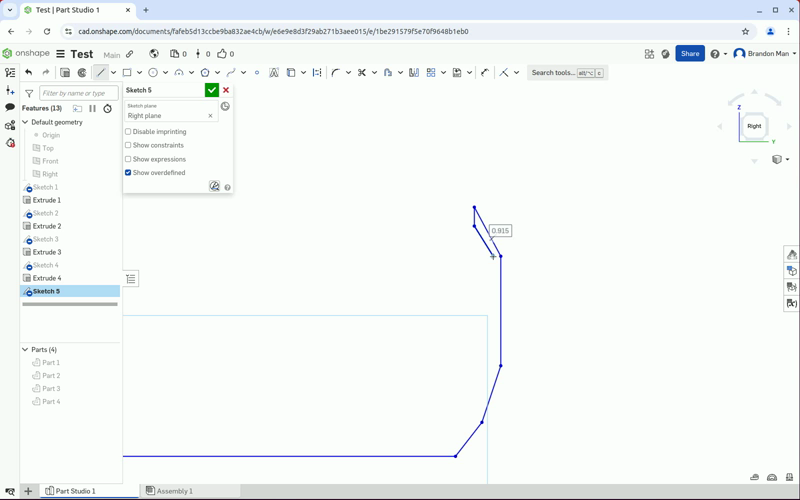
scroll(-6)
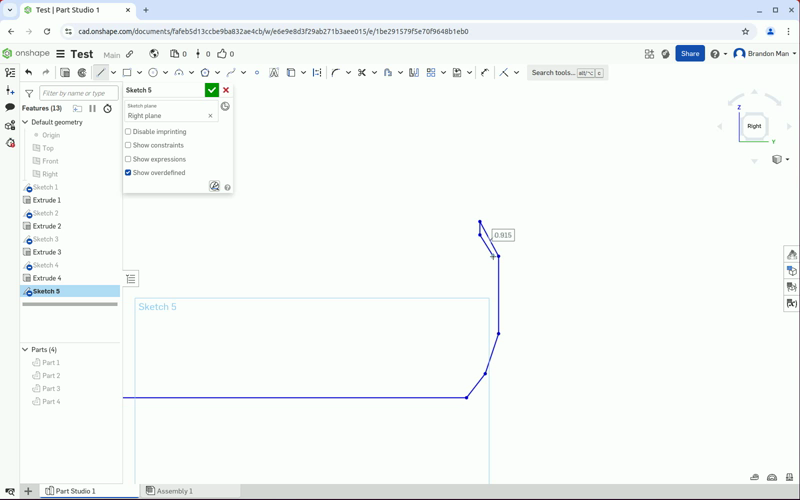
scroll(-6)
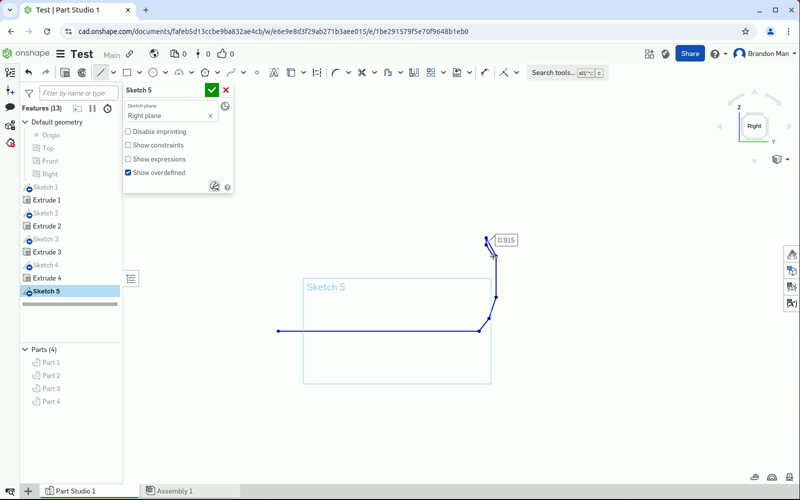
scroll(-6)
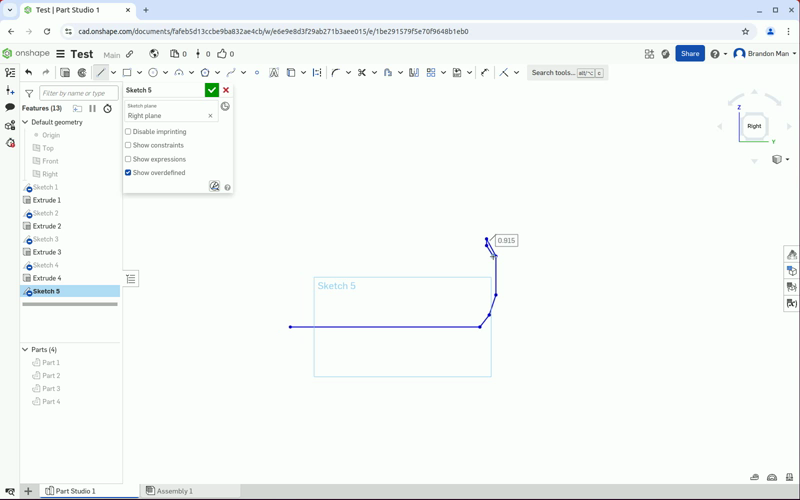
scroll(-6)
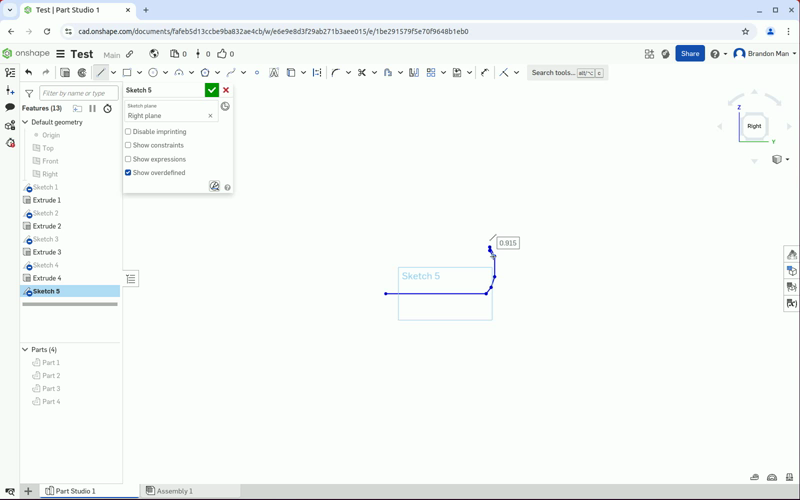
scroll(-6)
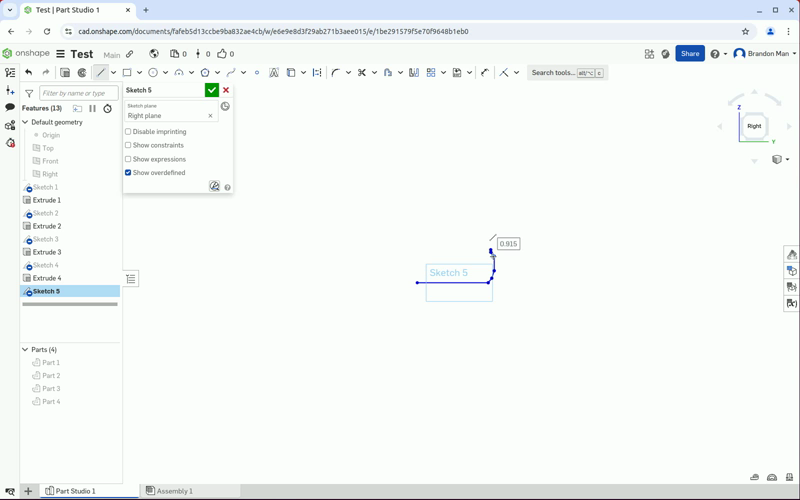
key_up(shift)
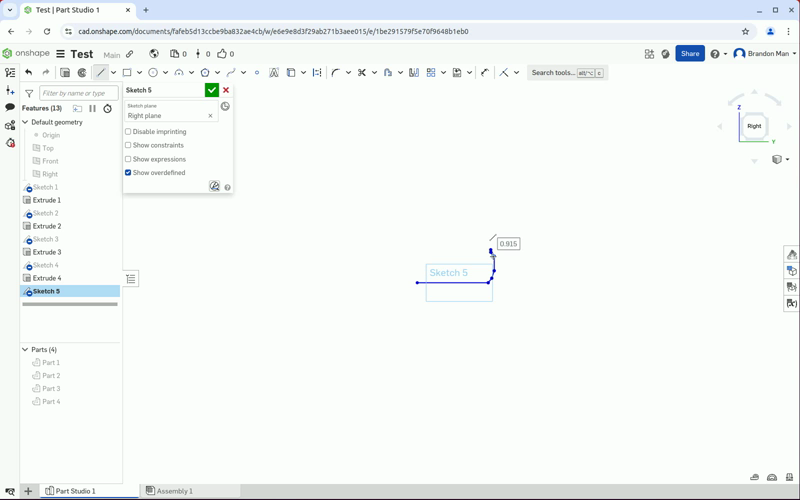
key_down(shift)
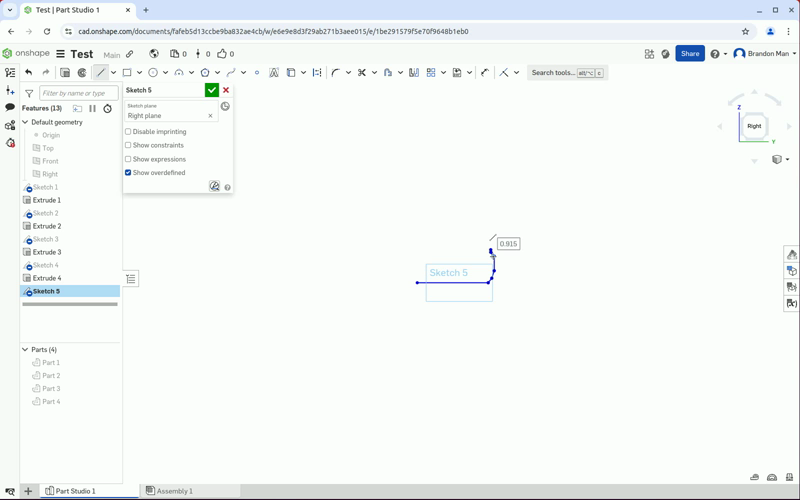
mouse_move(523, 256)
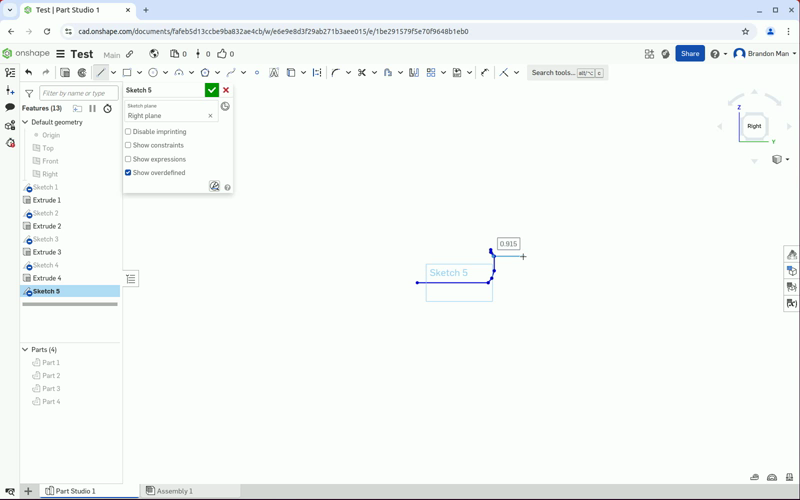
mouse_move(493, 270)
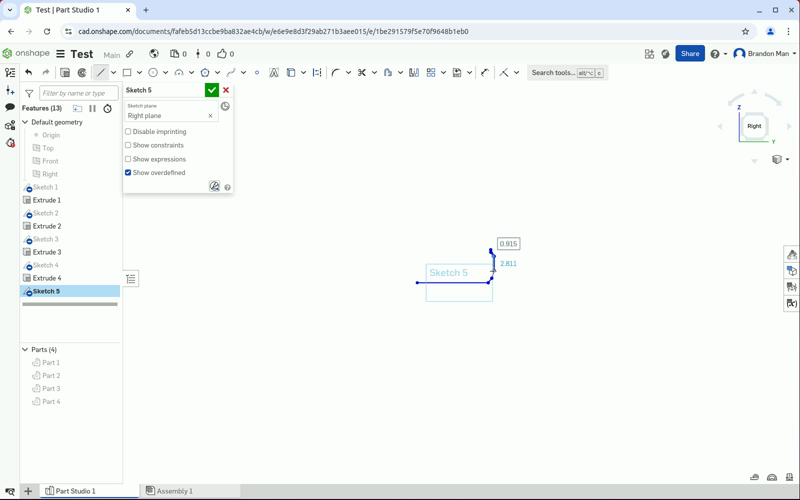
scroll(6)
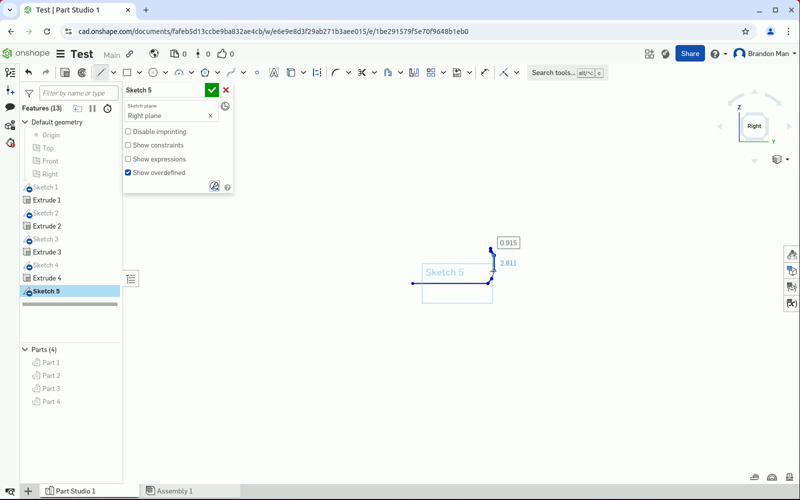
scroll(6)
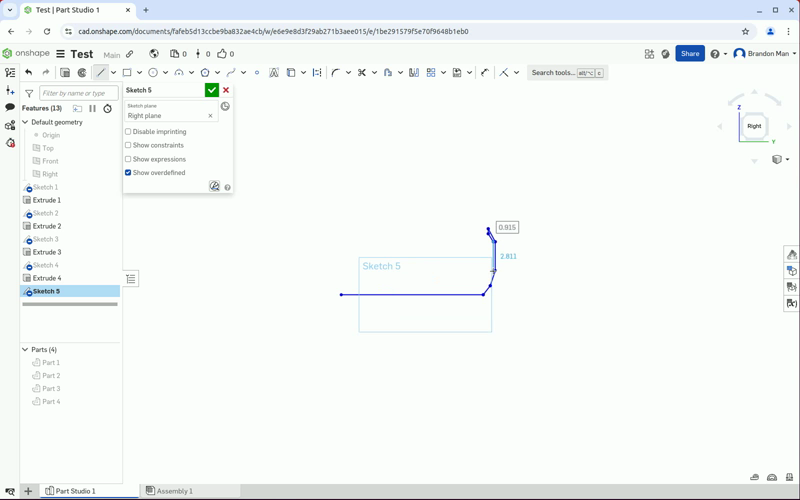
scroll(6)
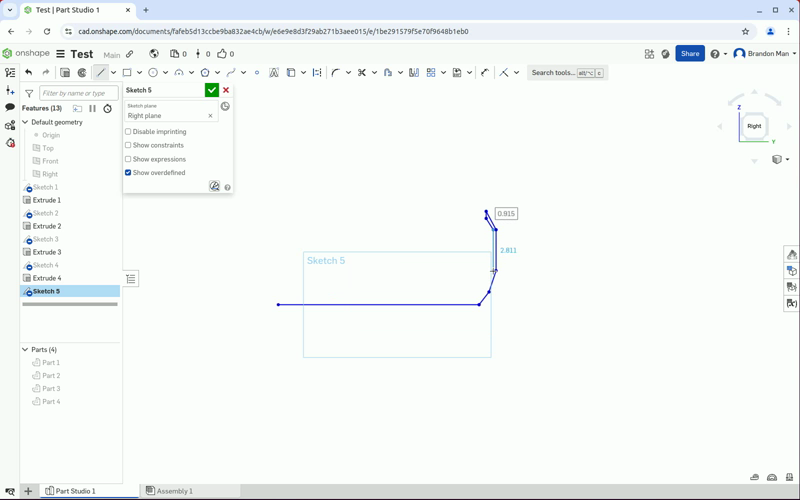
scroll(6)
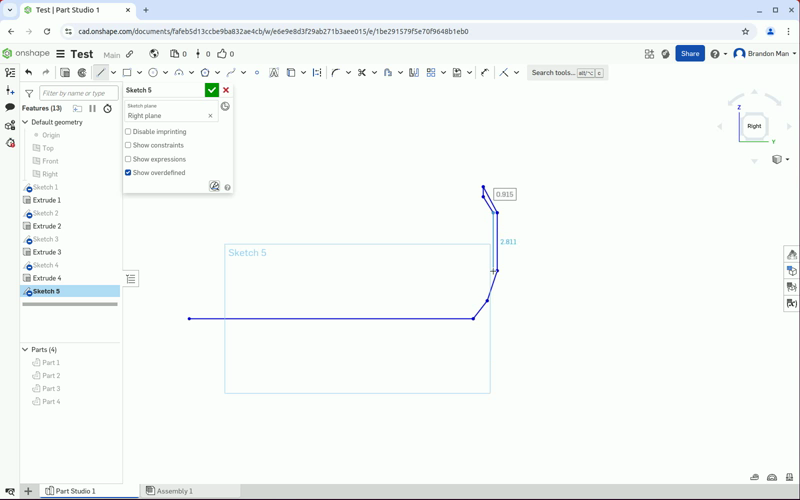
scroll(6)
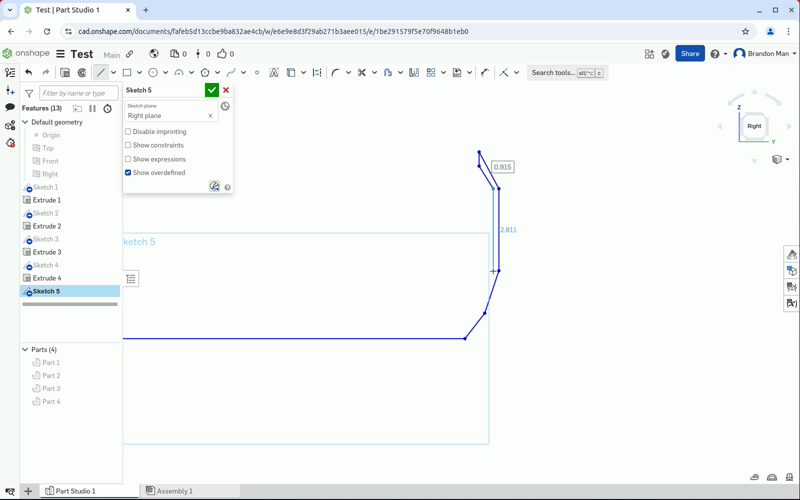
scroll(6)
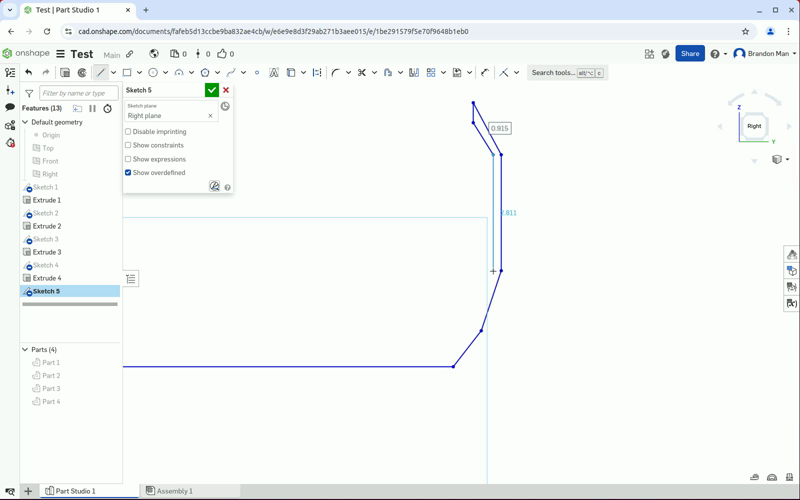
scroll(6)
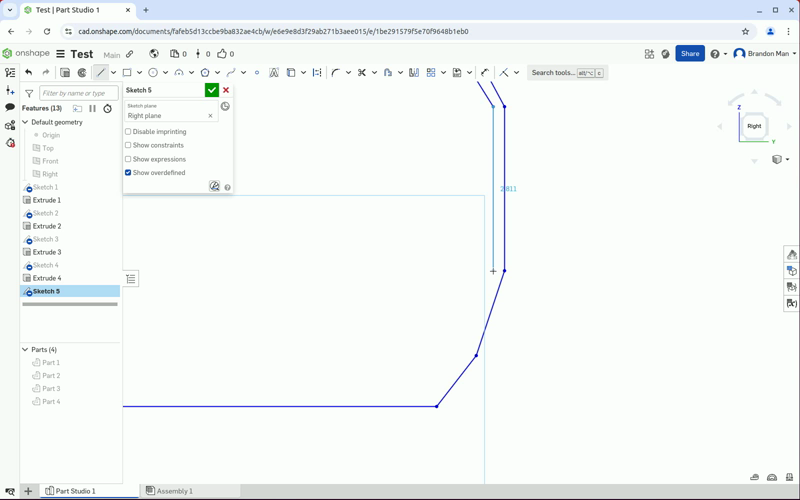
click(493, 270)
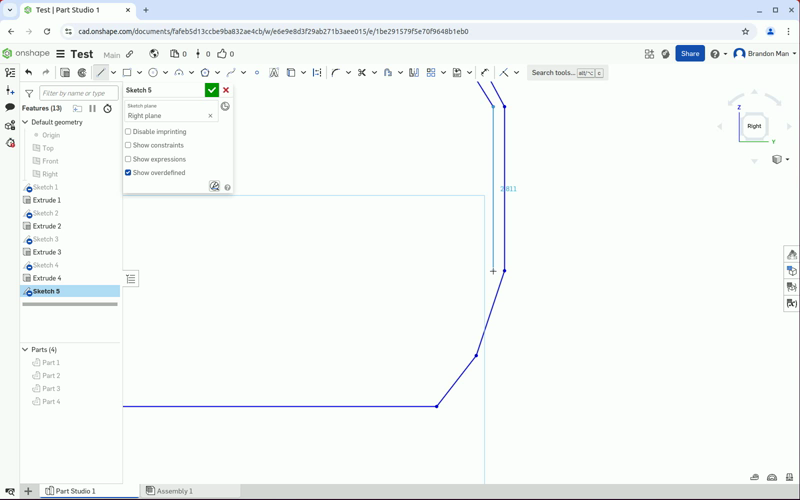
scroll(-6)
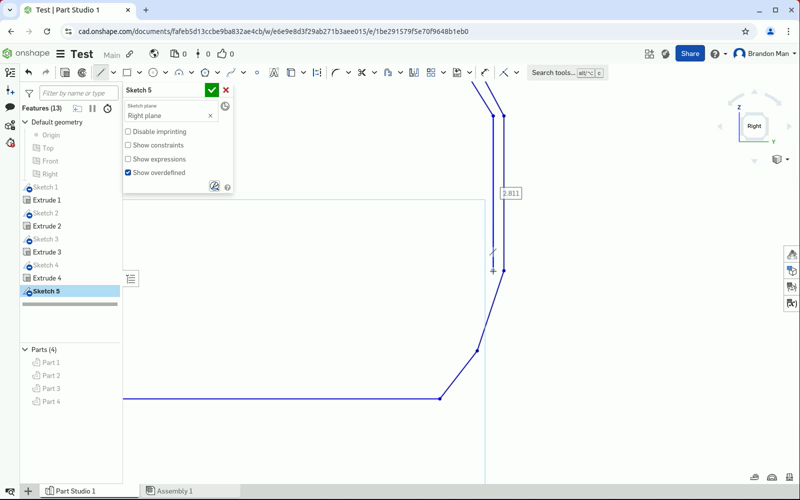
scroll(-6)
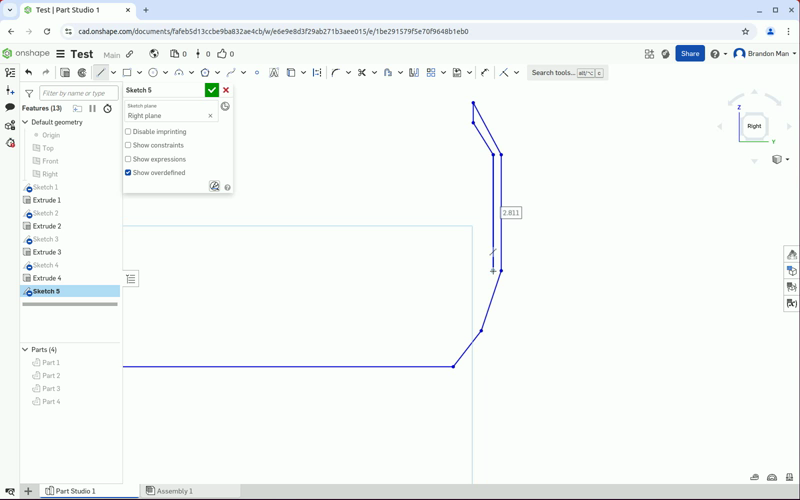
scroll(-6)
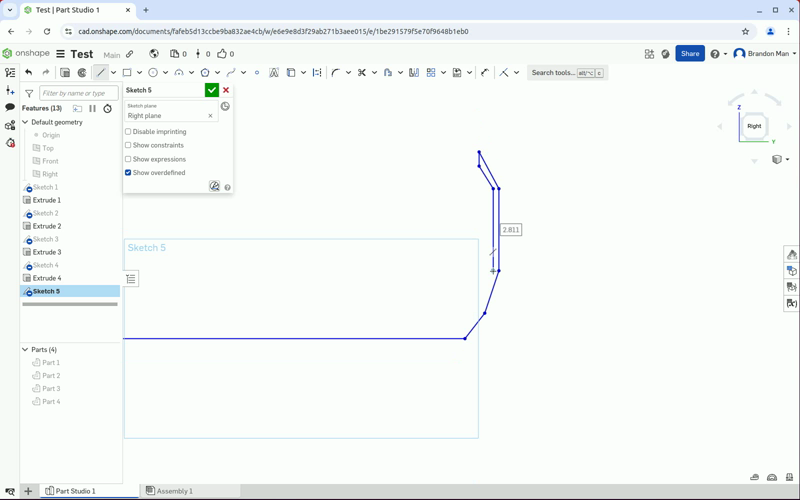
scroll(-6)
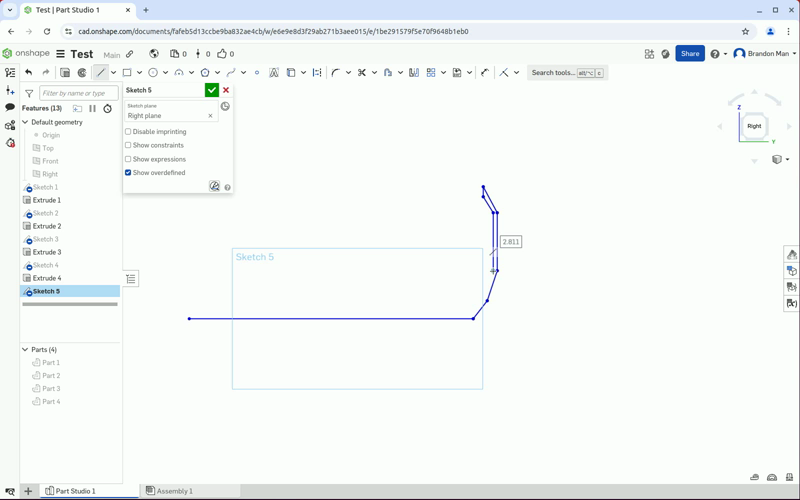
scroll(-6)
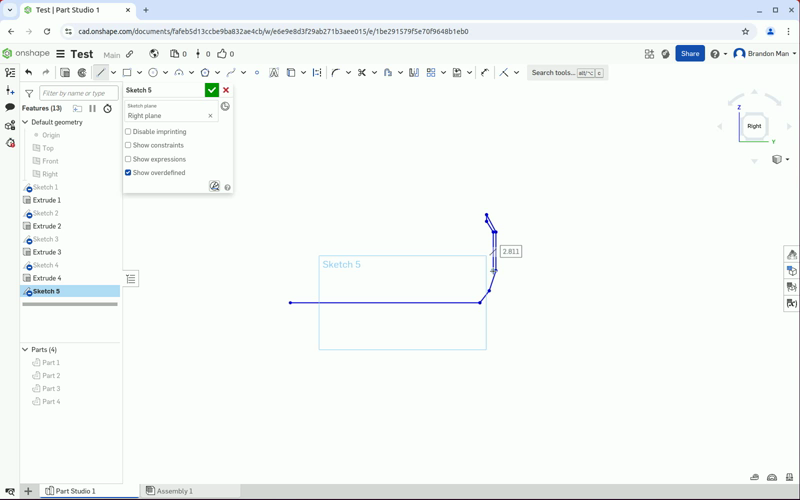
scroll(-6)
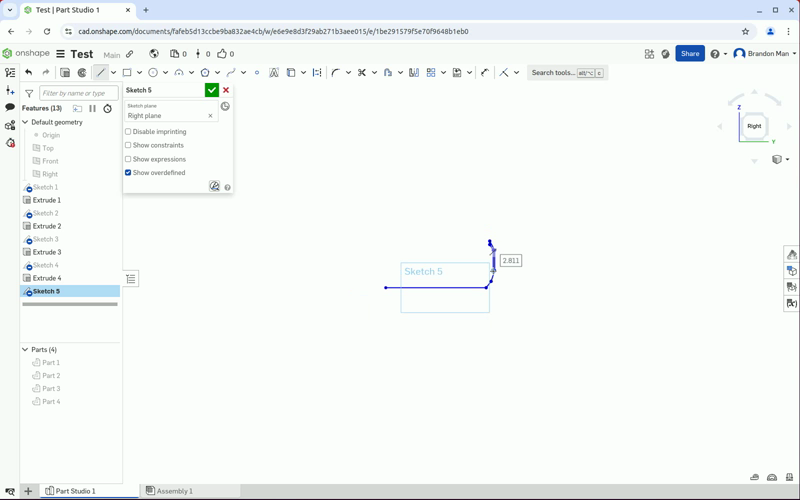
scroll(-6)
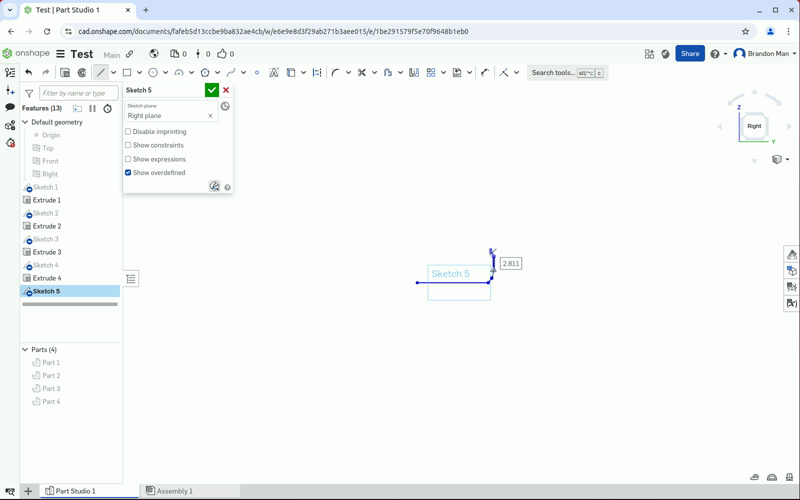
key_up(shift)
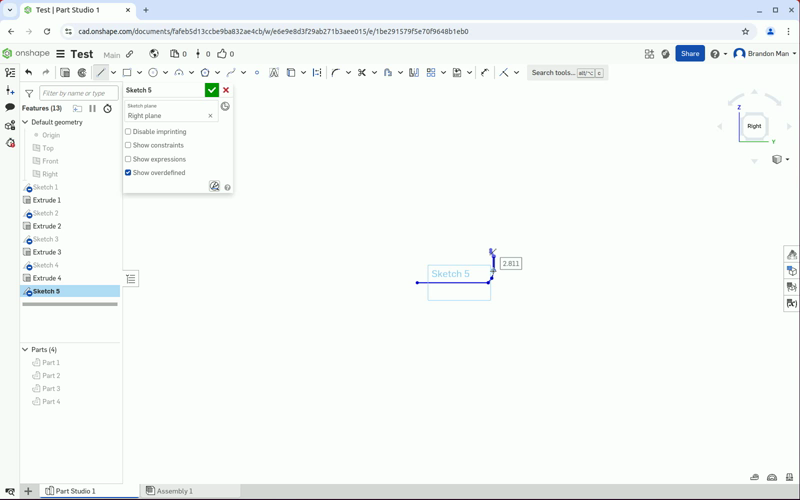
key_down(shift)
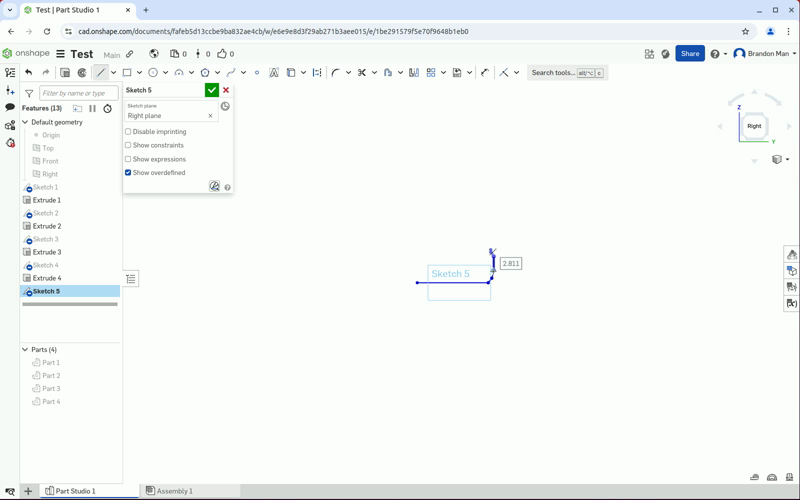
mouse_move(523, 270)
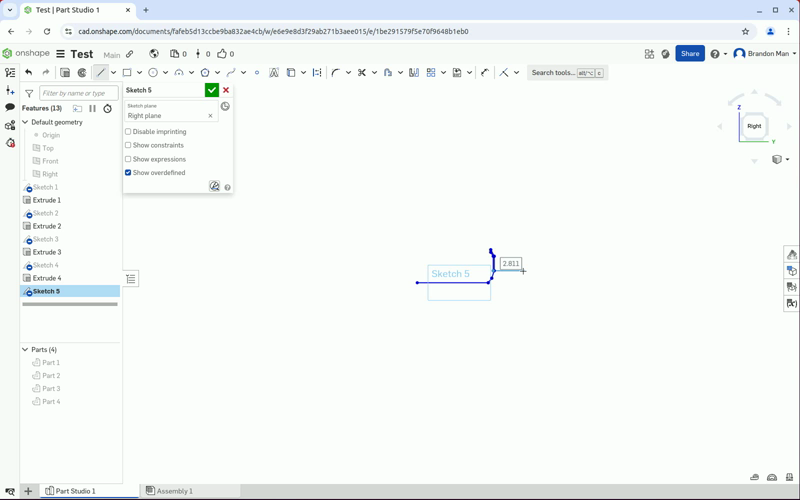
mouse_move(490, 278)
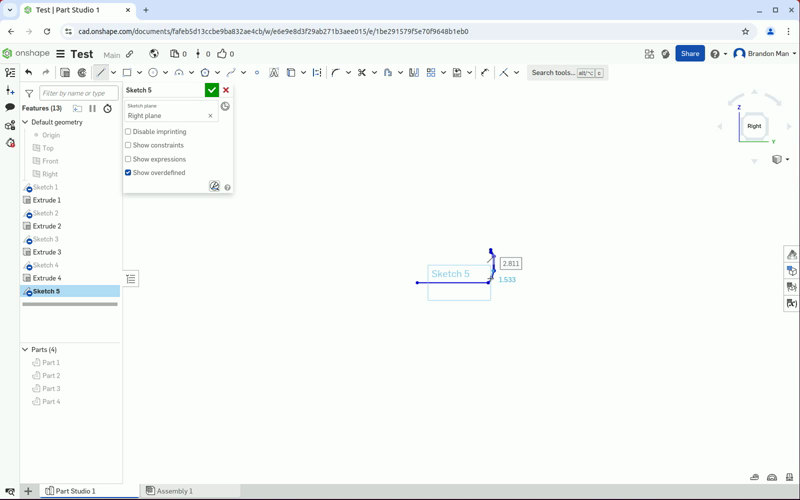
scroll(6)
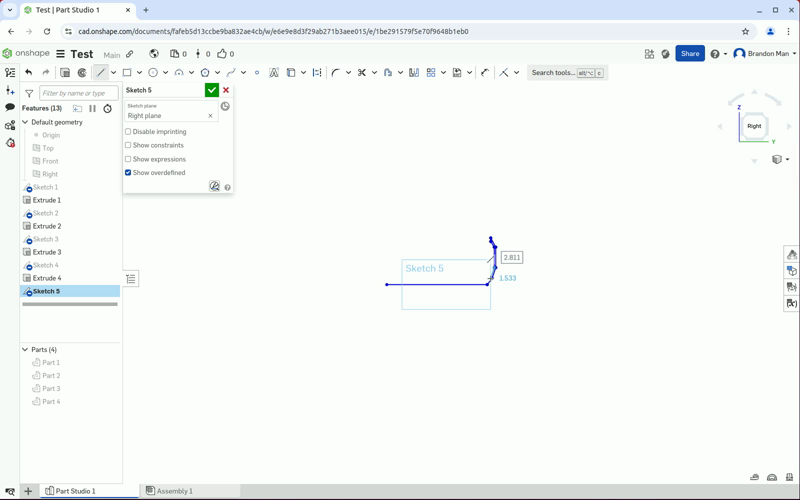
scroll(6)
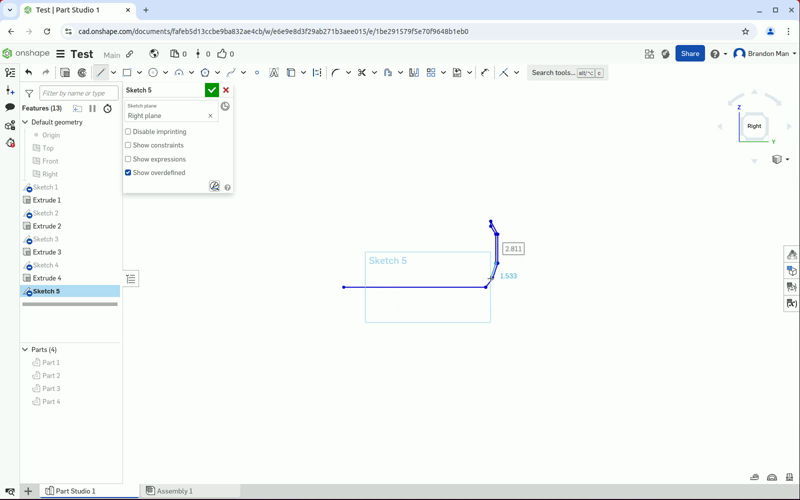
scroll(6)
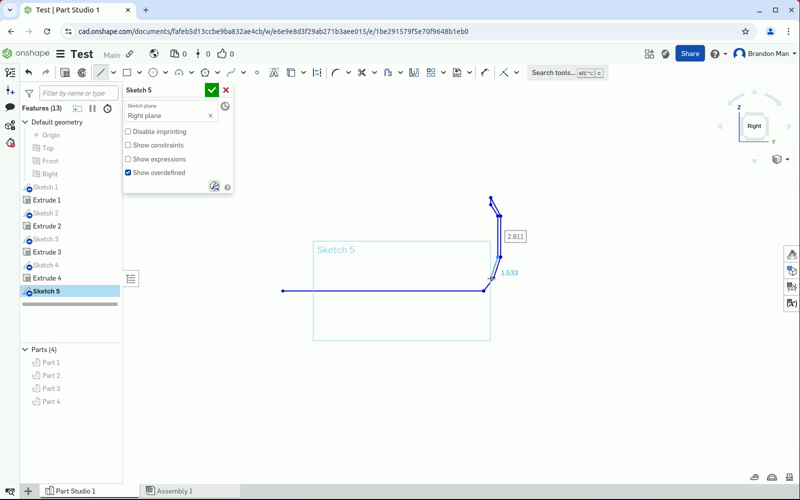
scroll(6)
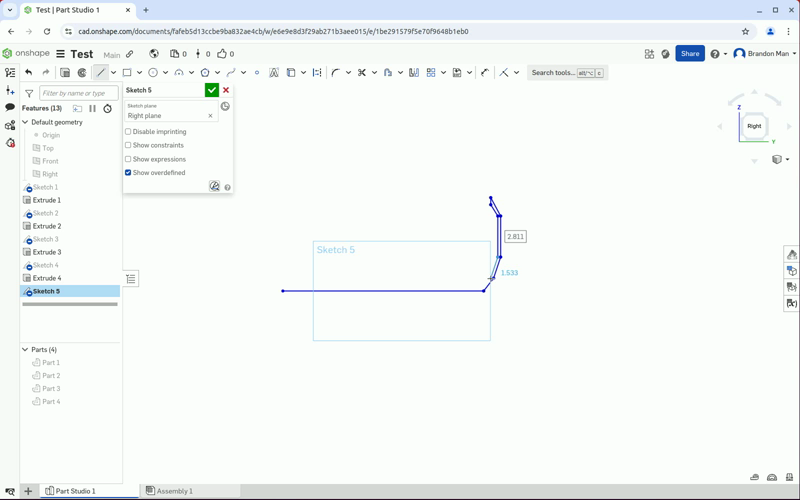
scroll(6)
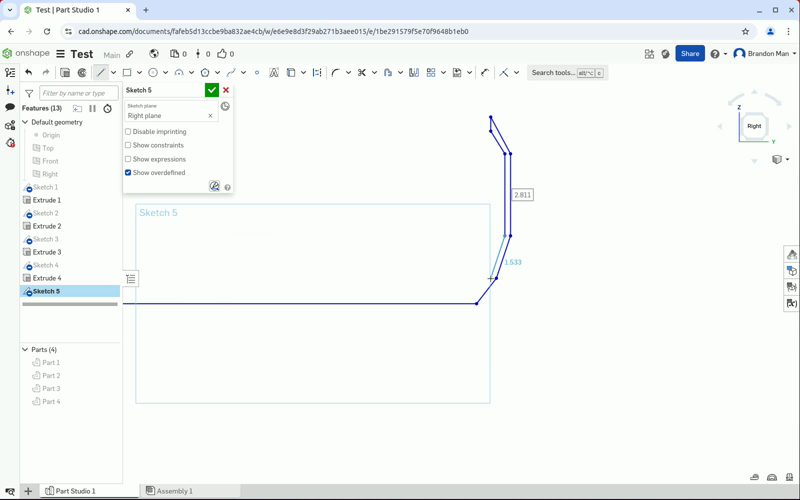
scroll(6)
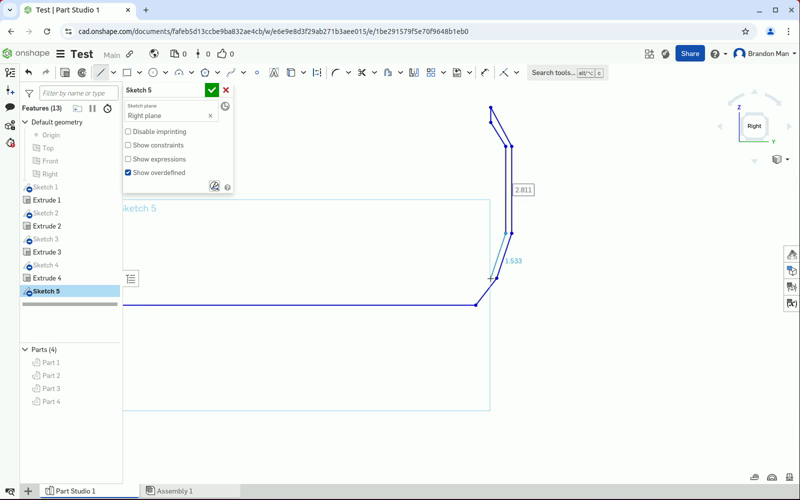
scroll(6)
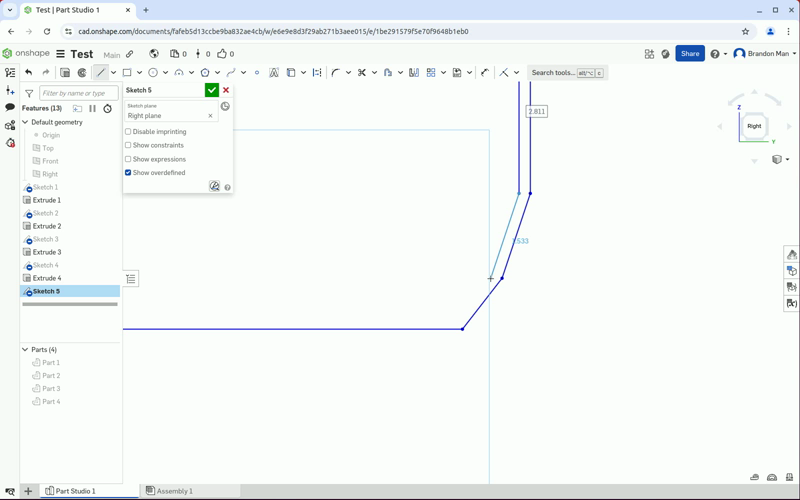
click(490, 278)
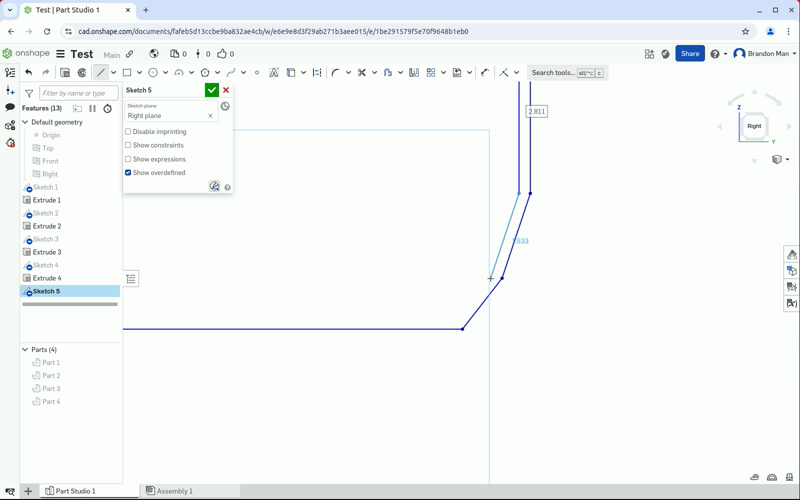
scroll(-6)
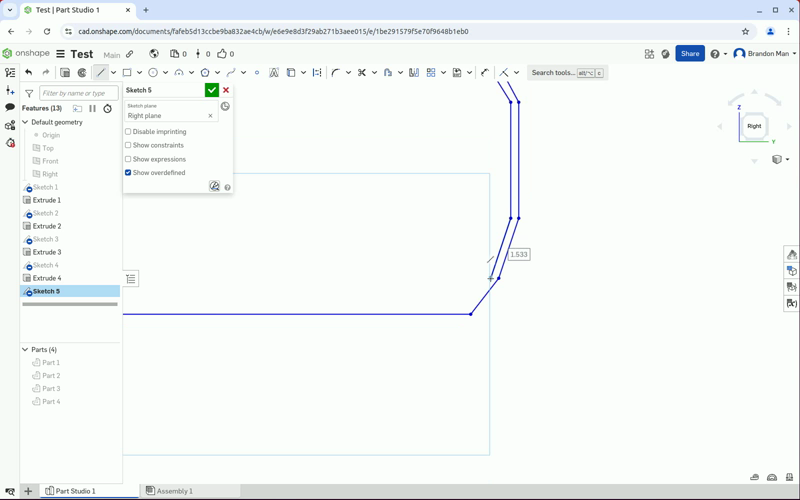
scroll(-6)
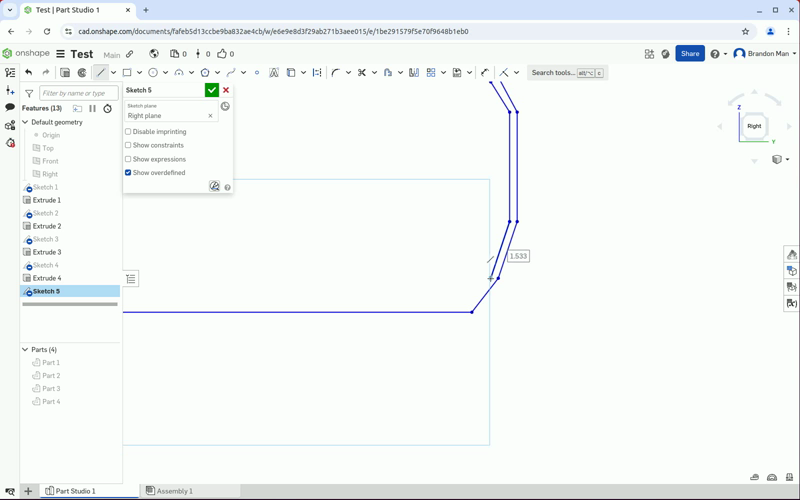
scroll(-6)
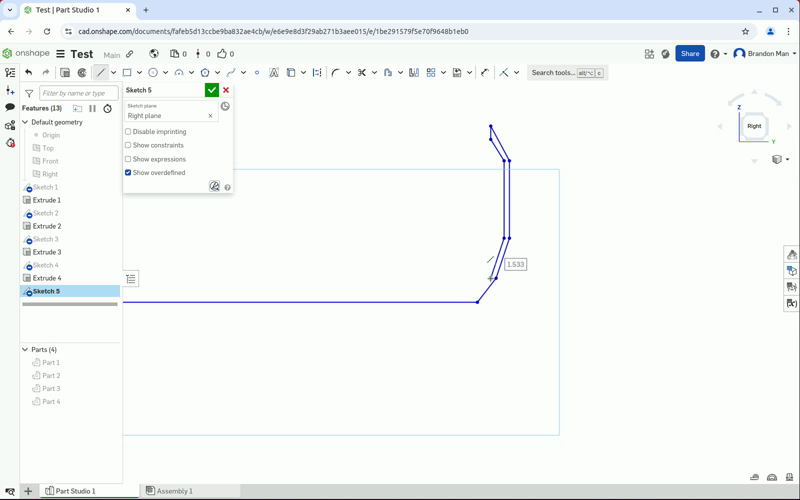
scroll(-6)
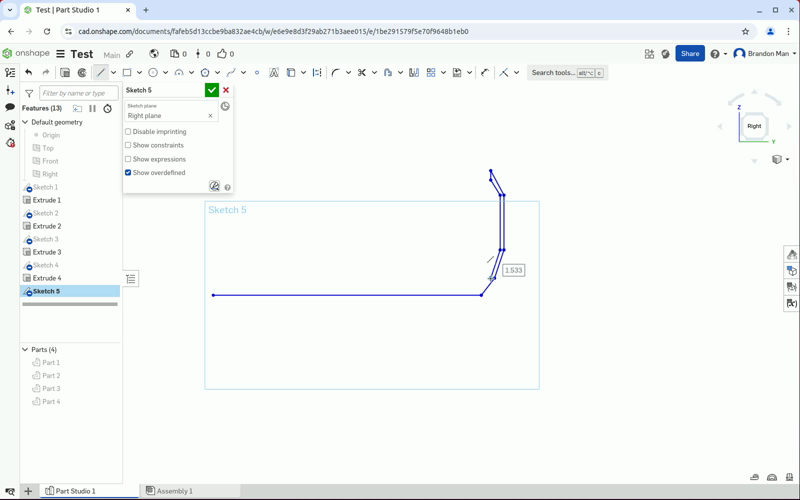
scroll(-6)
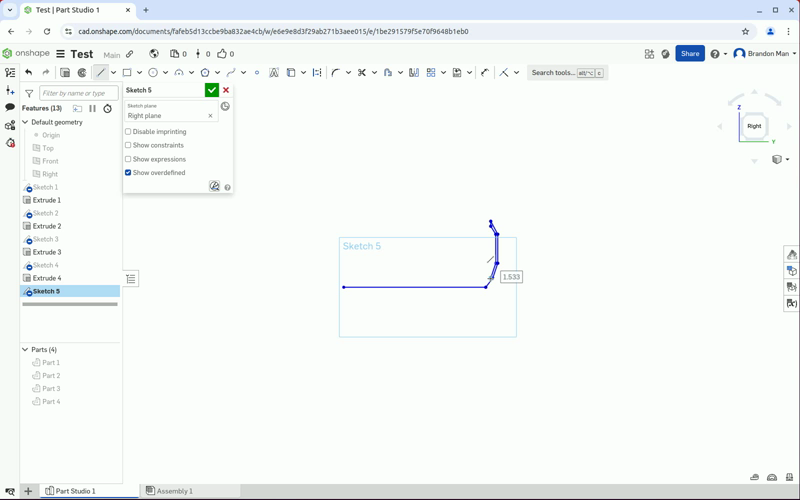
scroll(-6)
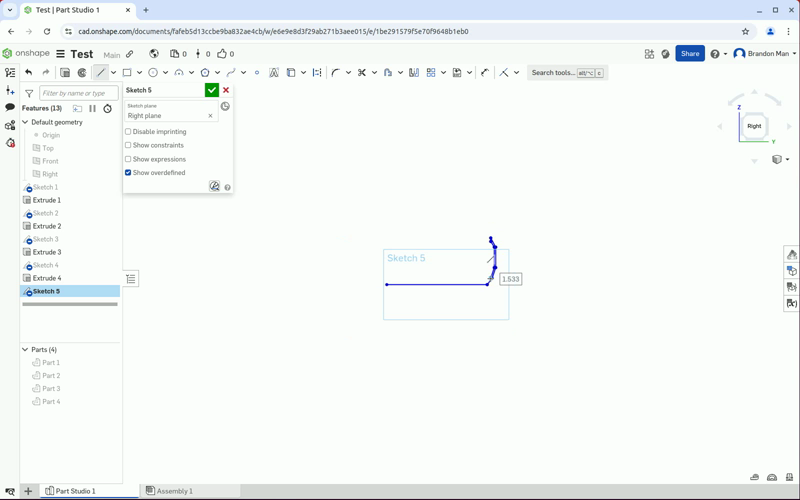
scroll(-6)
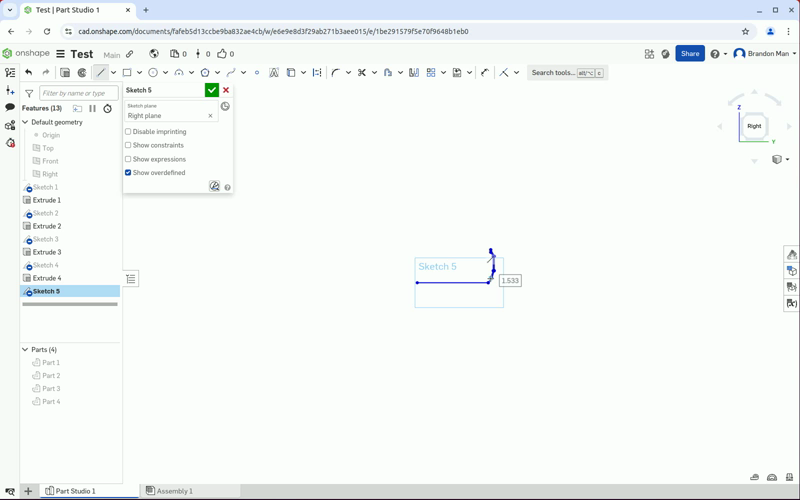
key_up(shift)
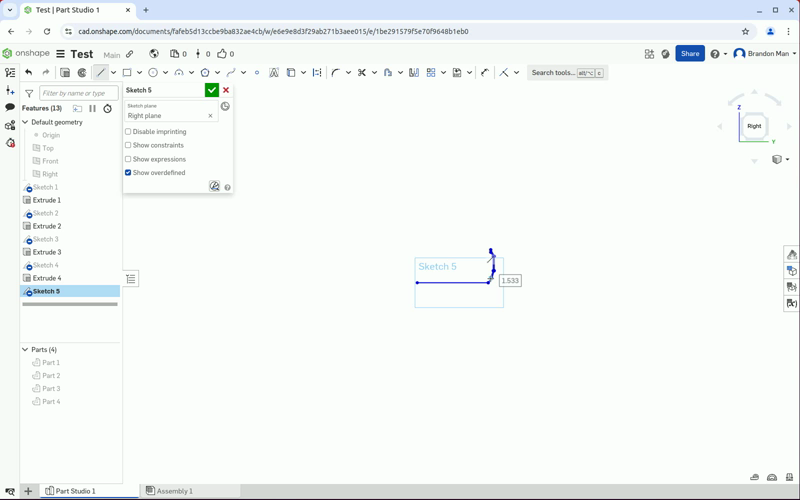
key_down(shift)
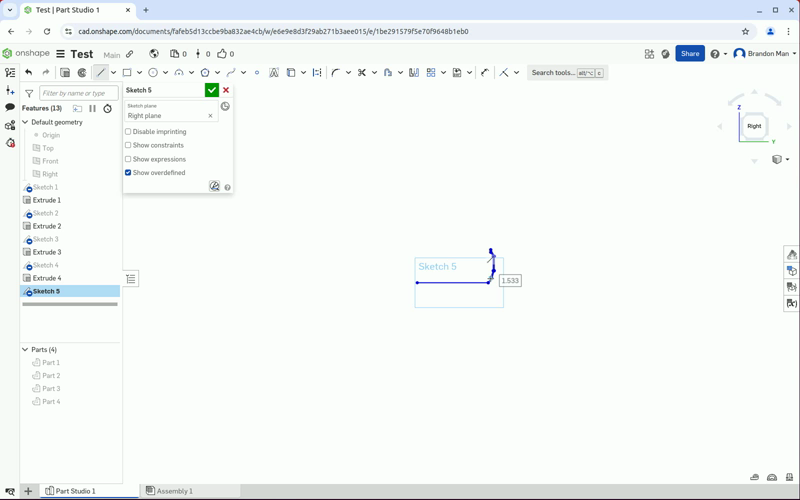
mouse_move(520, 278)
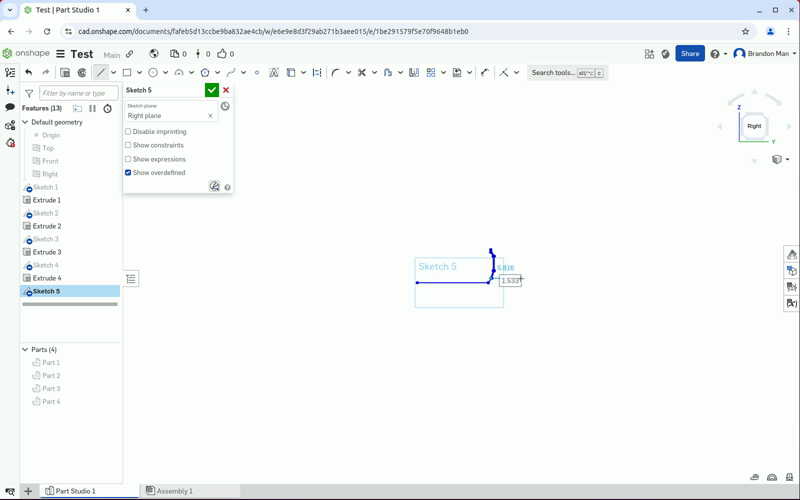
mouse_move(487, 282)
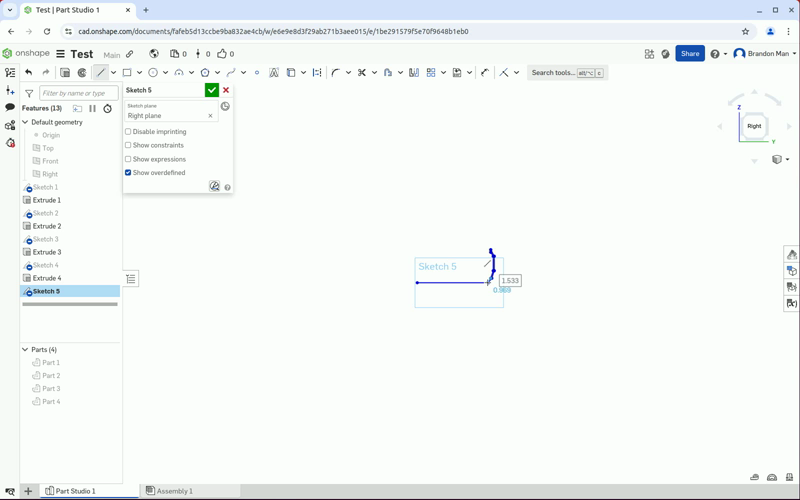
scroll(6)
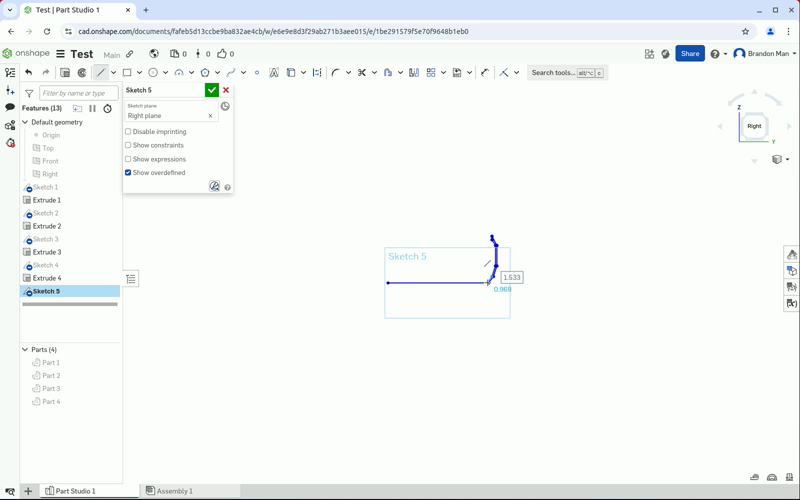
scroll(6)
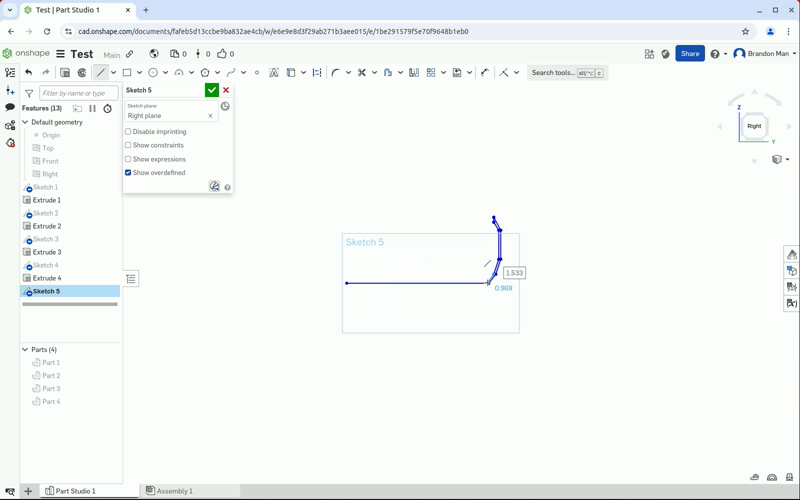
scroll(6)
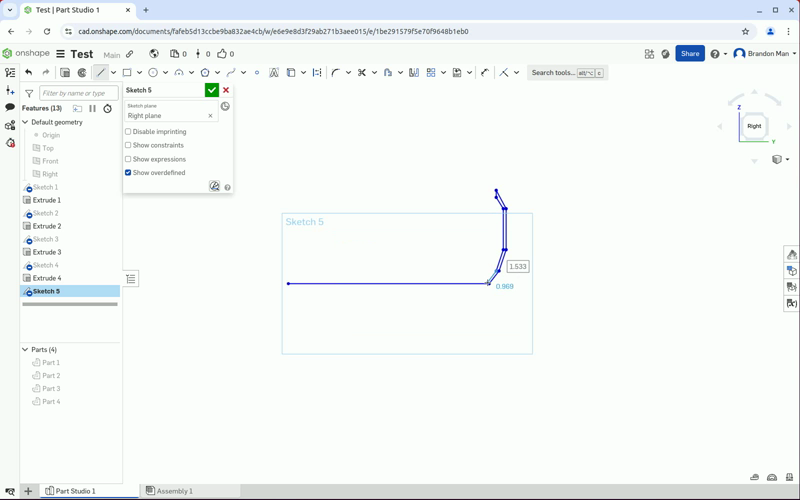
scroll(6)
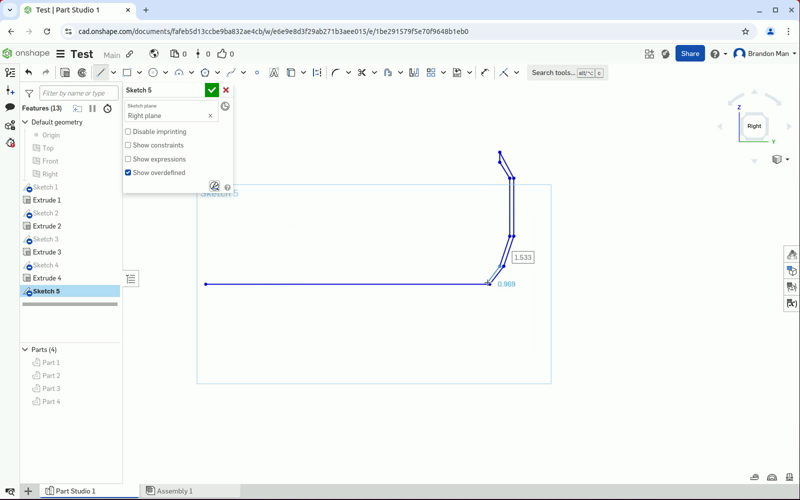
scroll(6)
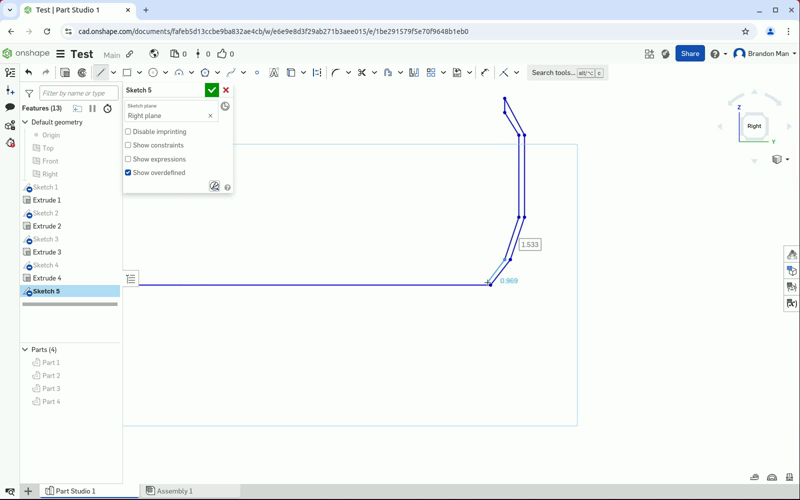
scroll(6)
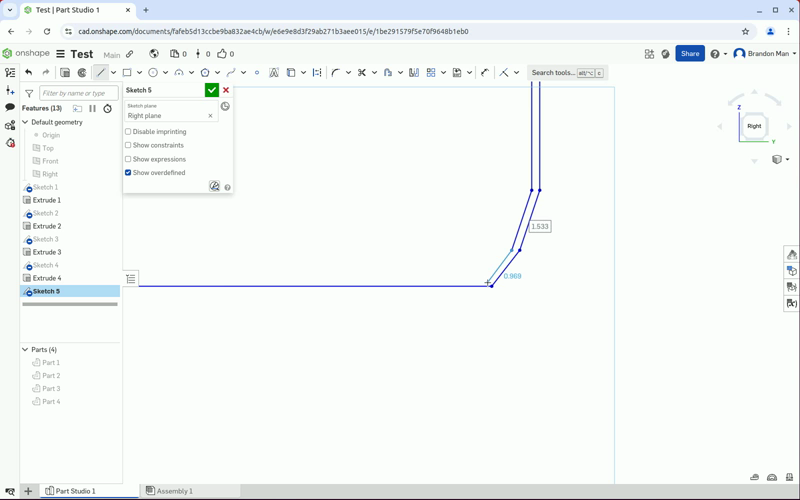
scroll(6)
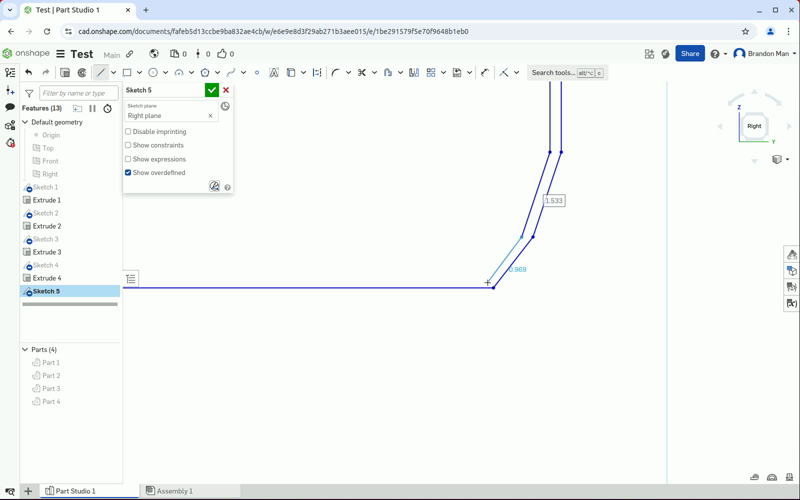
click(487, 282)
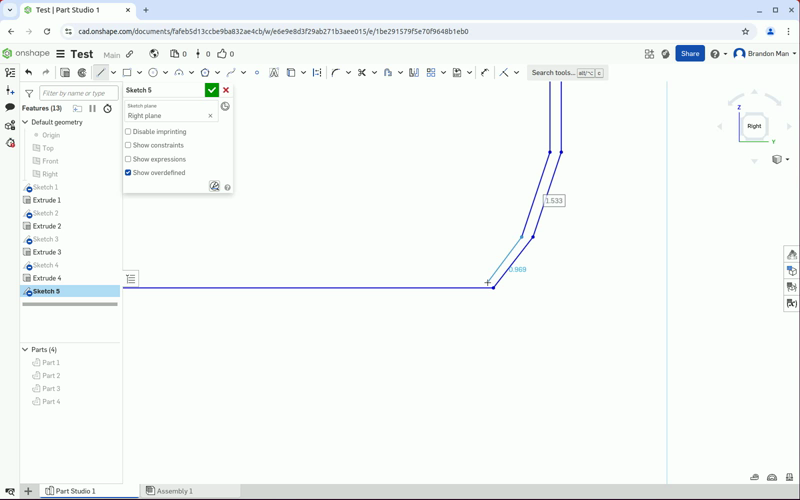
scroll(-6)
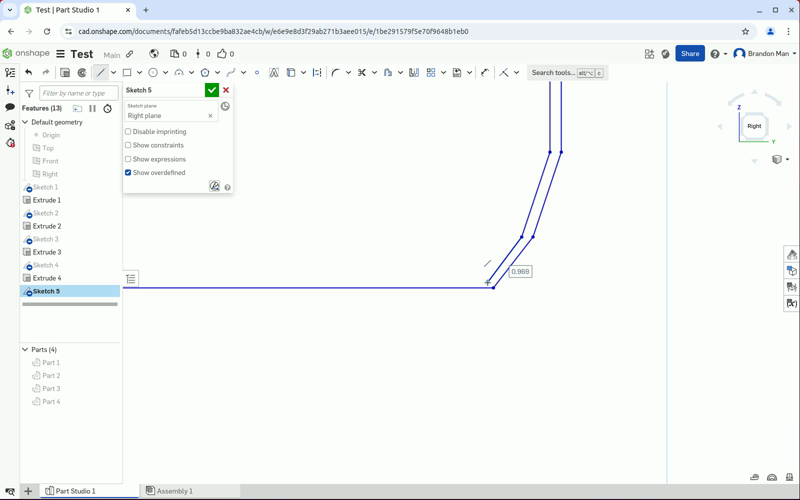
scroll(-6)
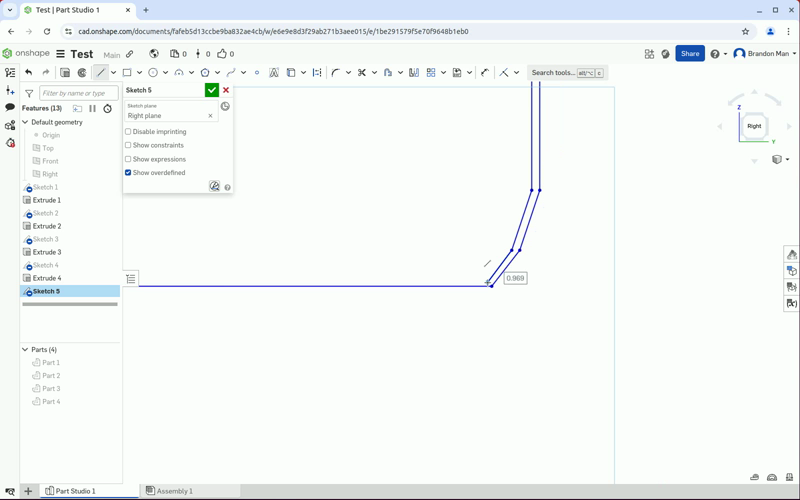
scroll(-6)
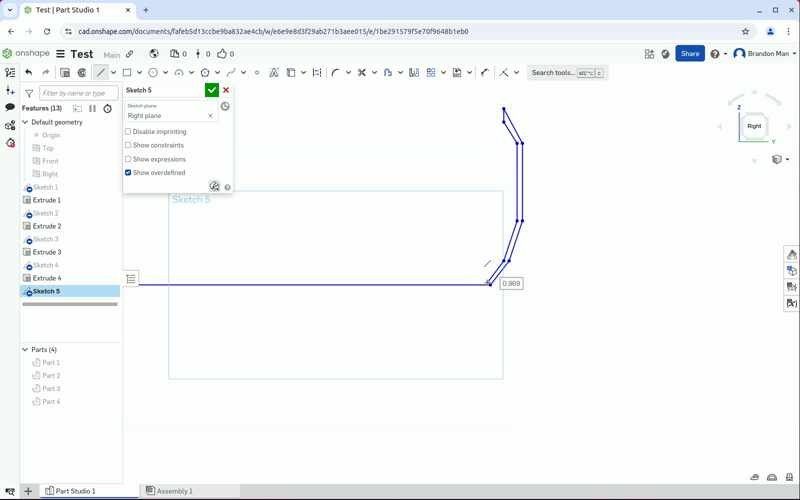
scroll(-6)
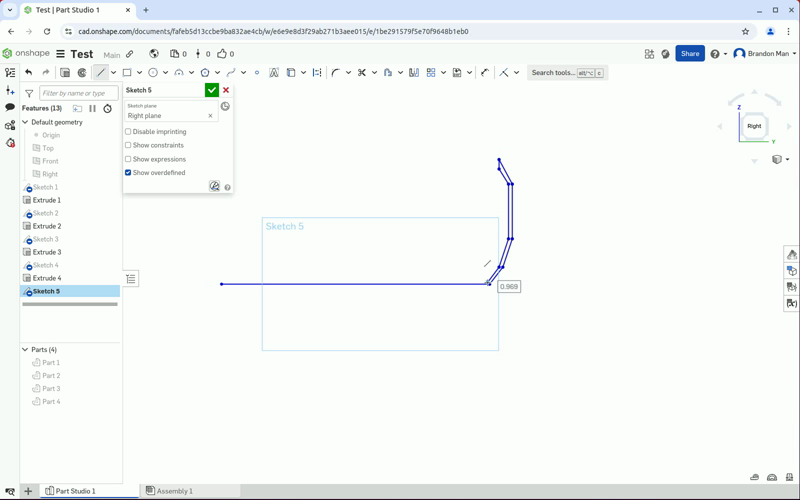
scroll(-6)
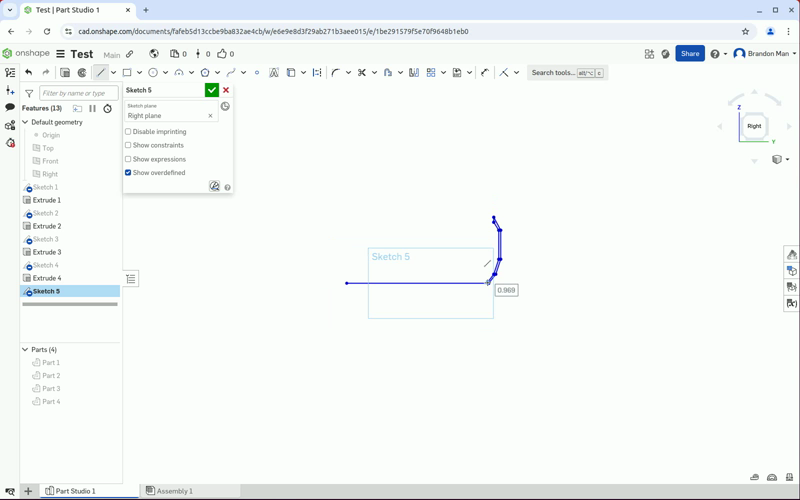
scroll(-6)
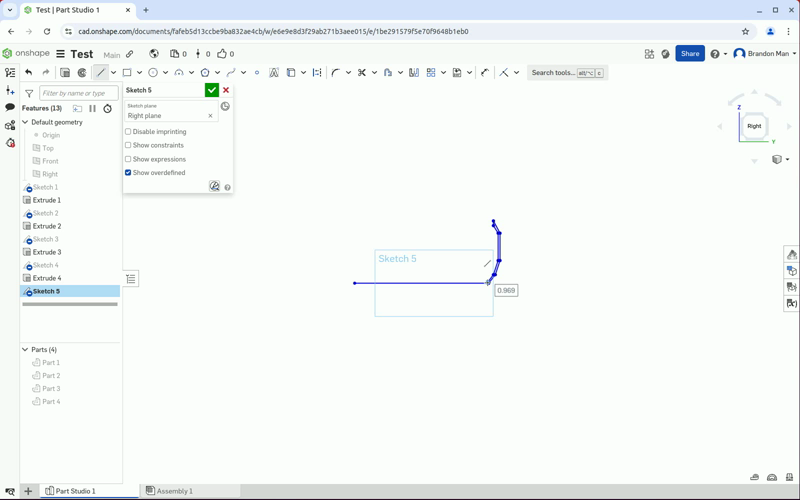
scroll(-6)
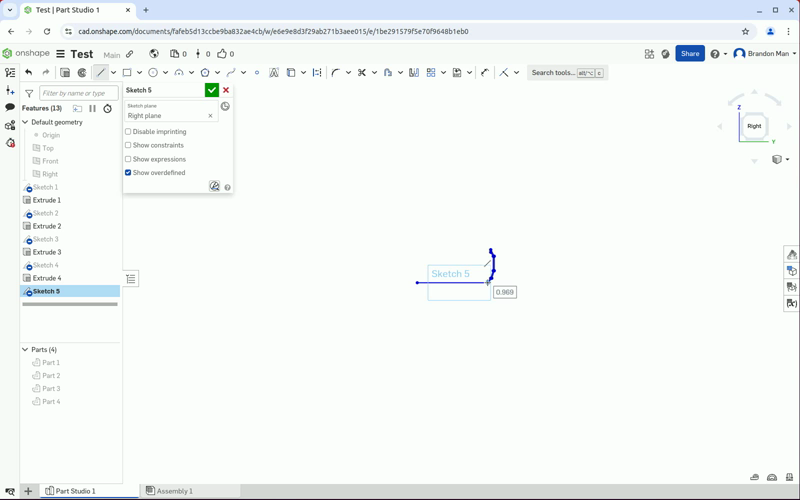
key_up(shift)
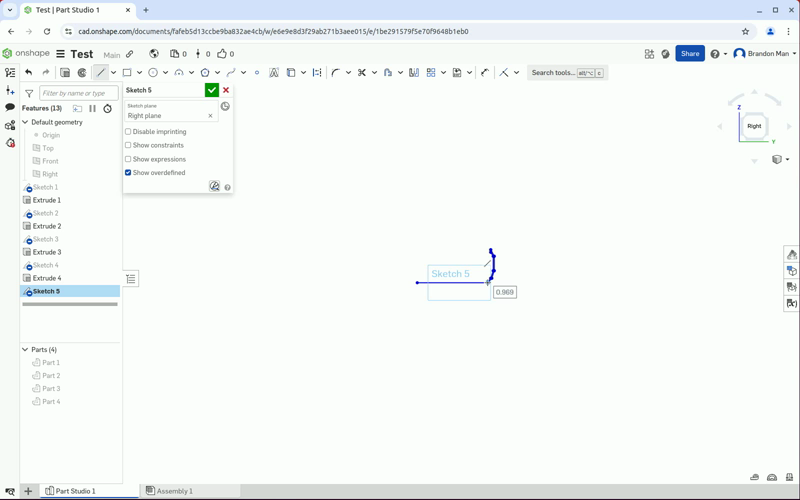
key_down(shift)
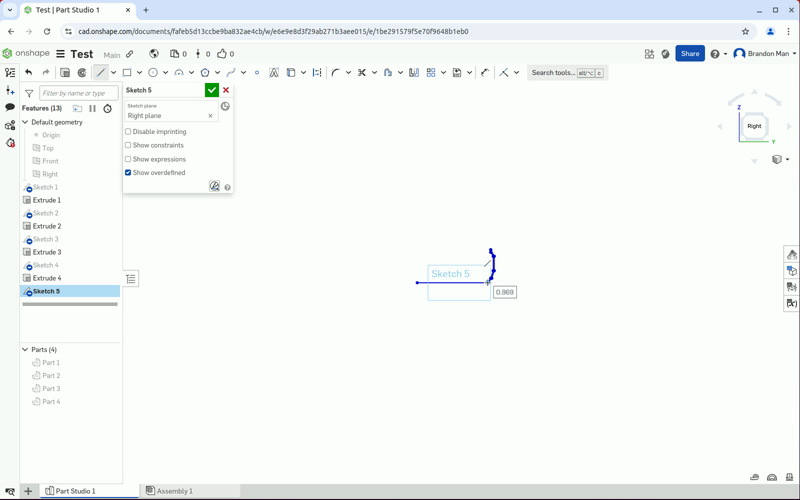
mouse_move(420, 282)
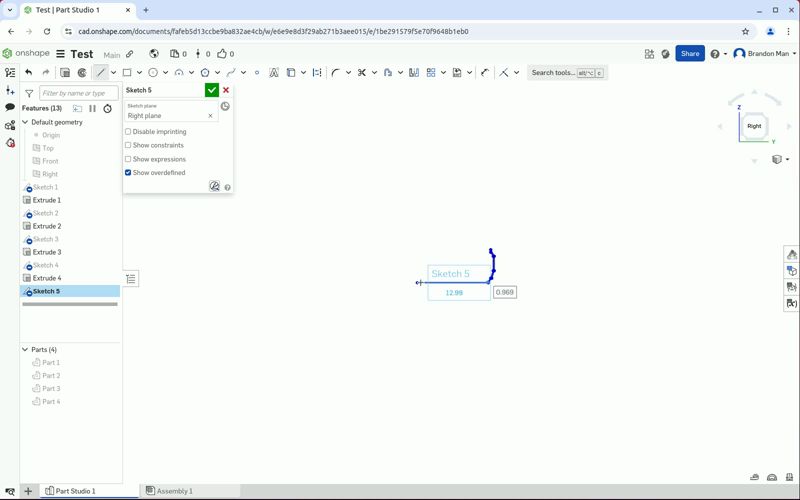
scroll(6)
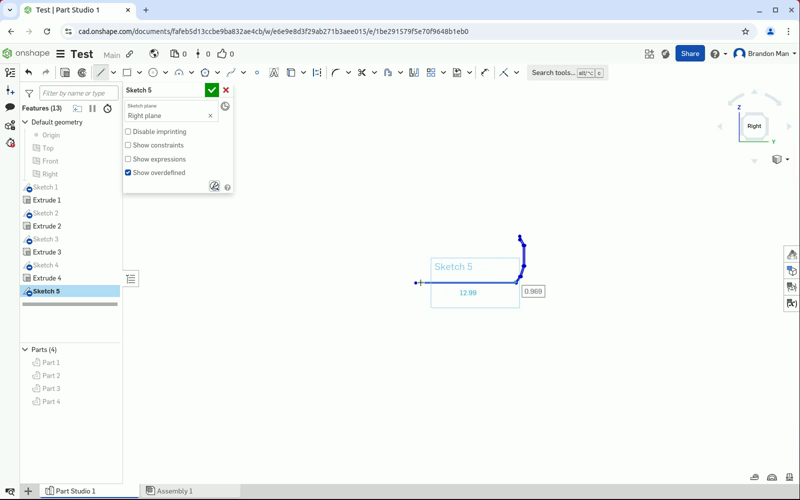
scroll(6)
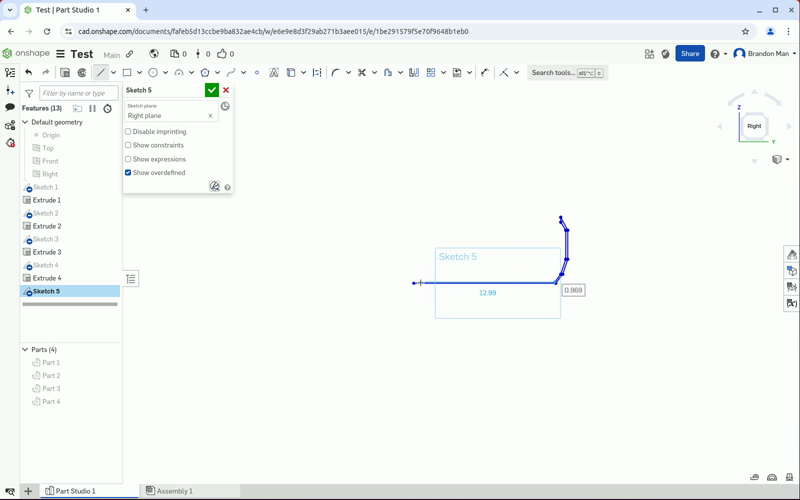
scroll(6)
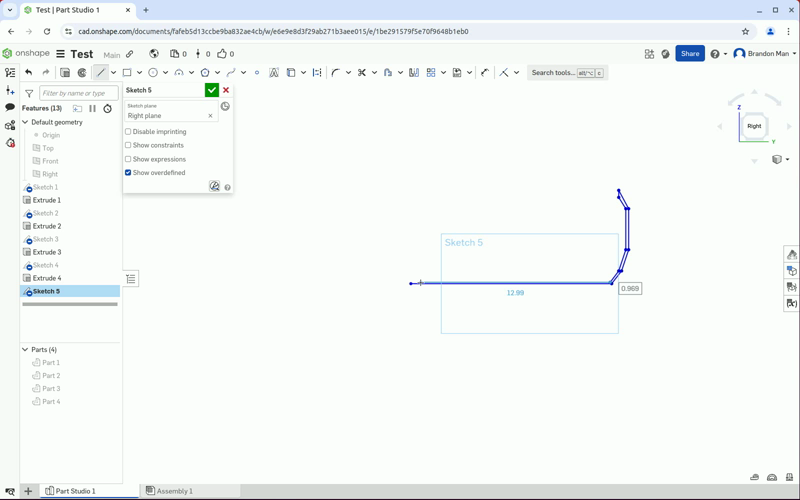
scroll(6)
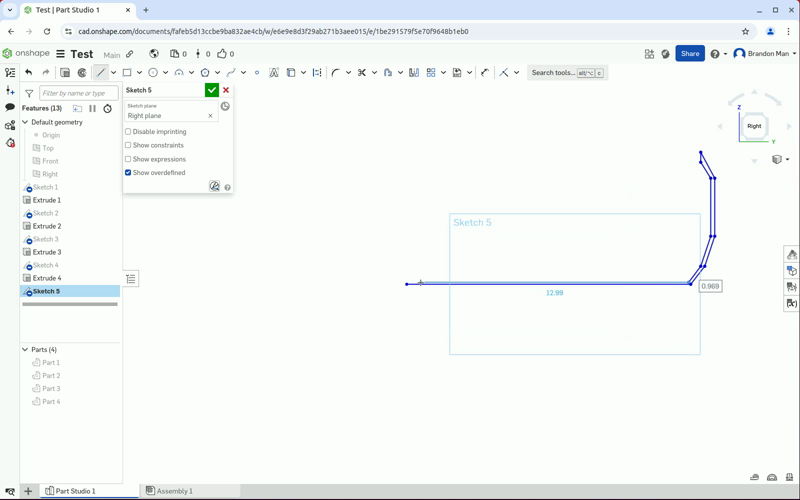
scroll(6)
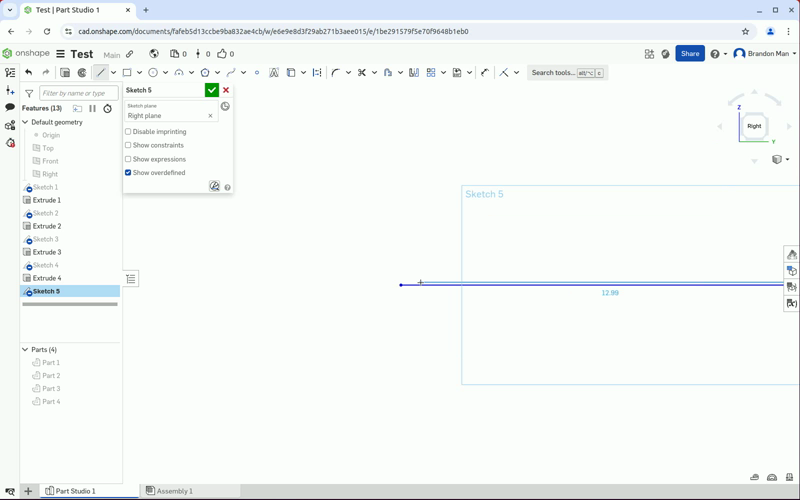
scroll(6)
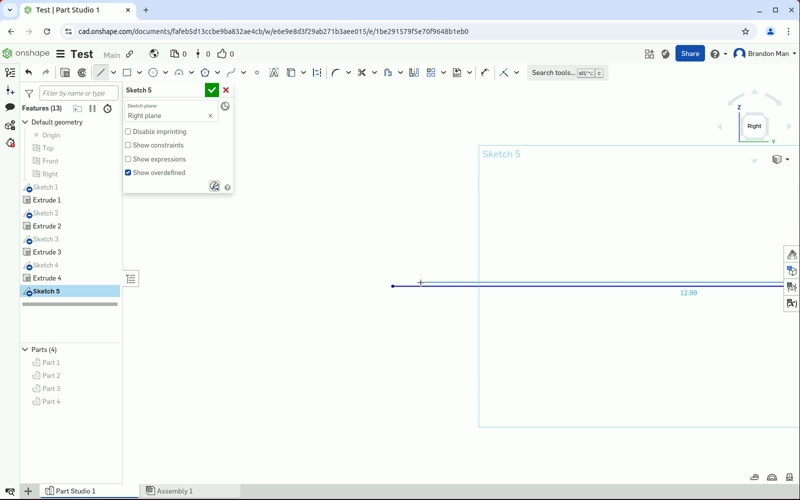
scroll(6)
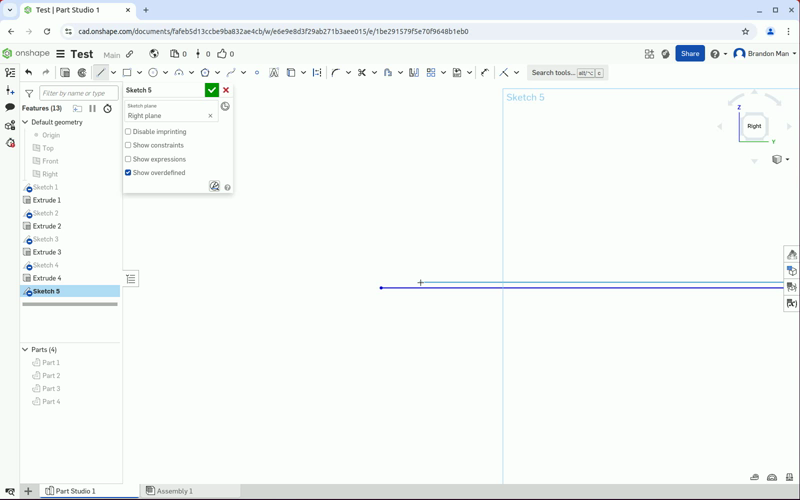
click(420, 282)
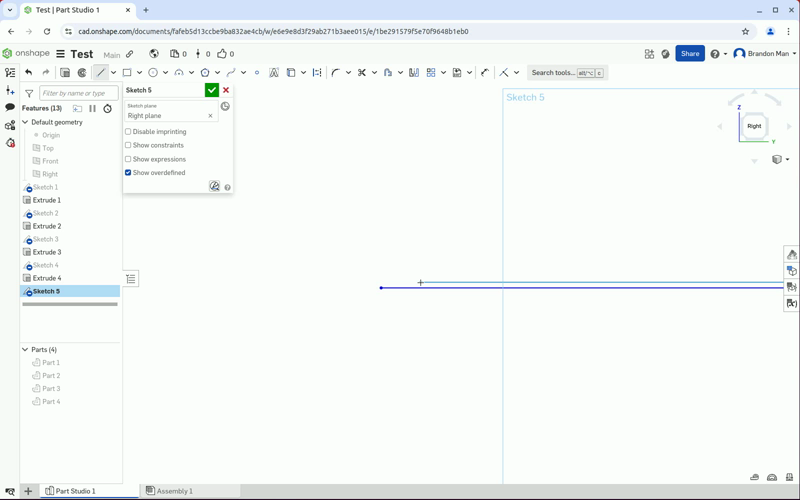
scroll(-6)
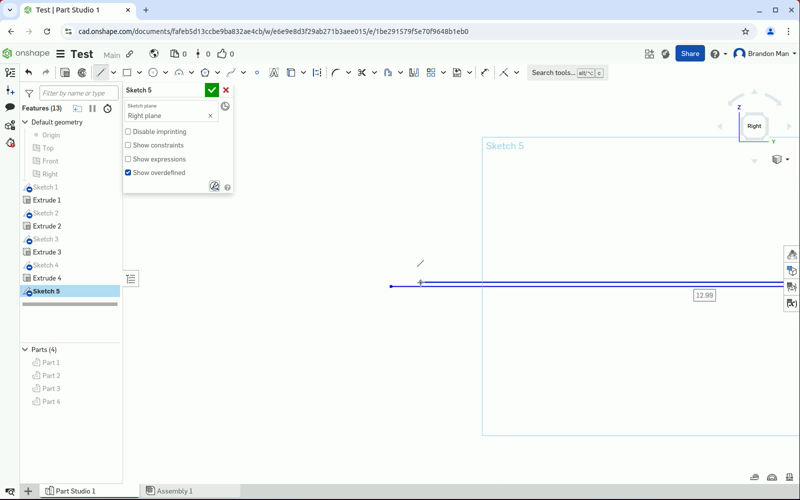
scroll(-6)
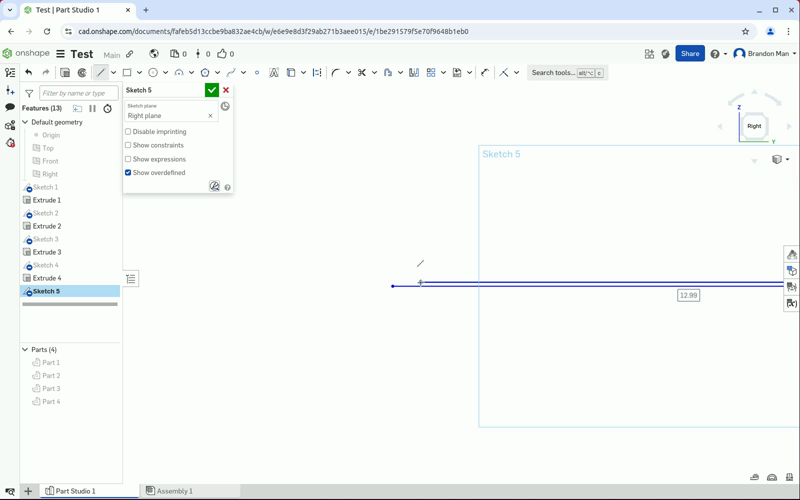
scroll(-6)
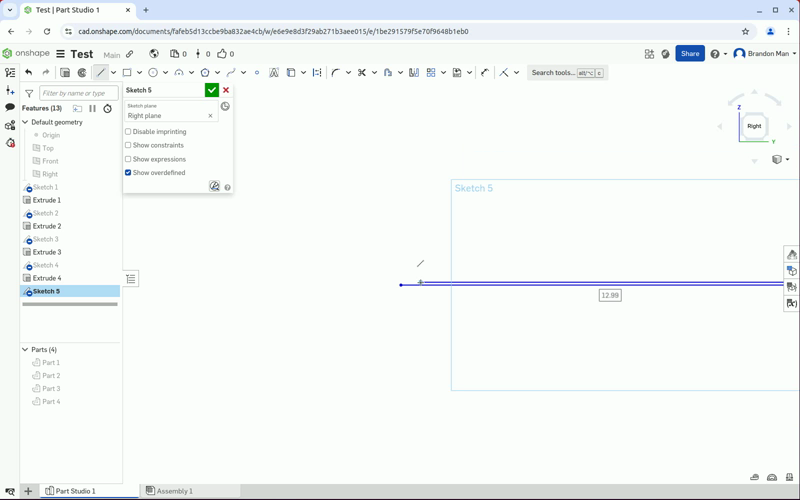
scroll(-6)
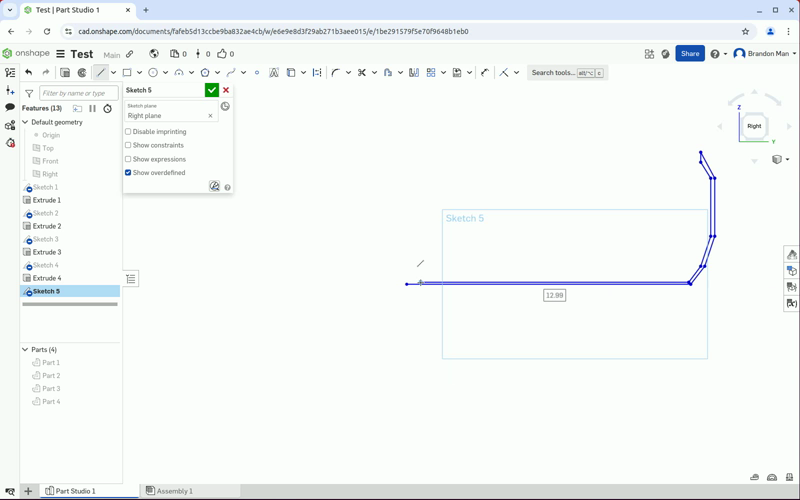
scroll(-6)
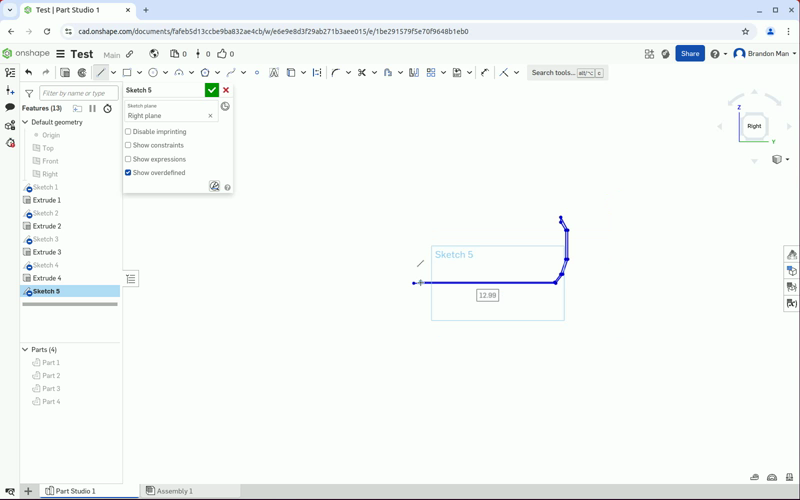
scroll(-6)
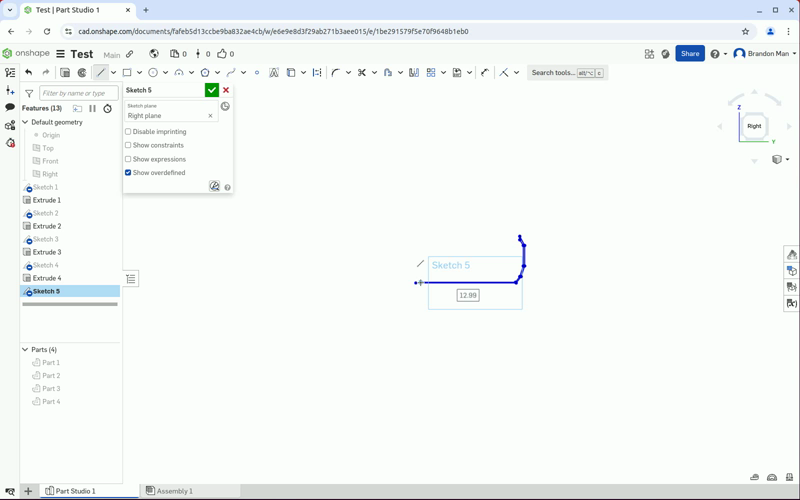
scroll(-6)
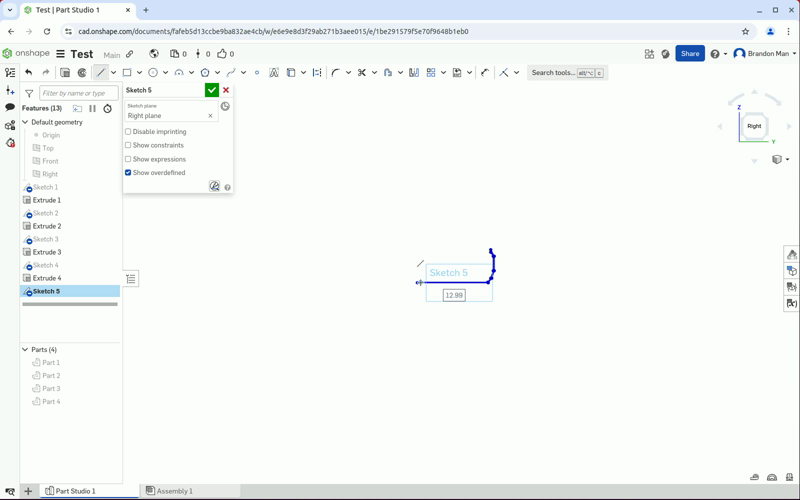
key_up(shift)
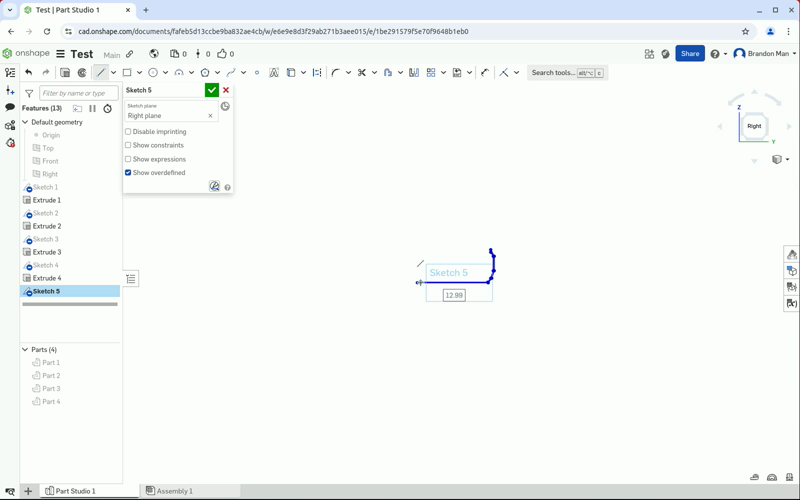
mouse_move(450, 282)
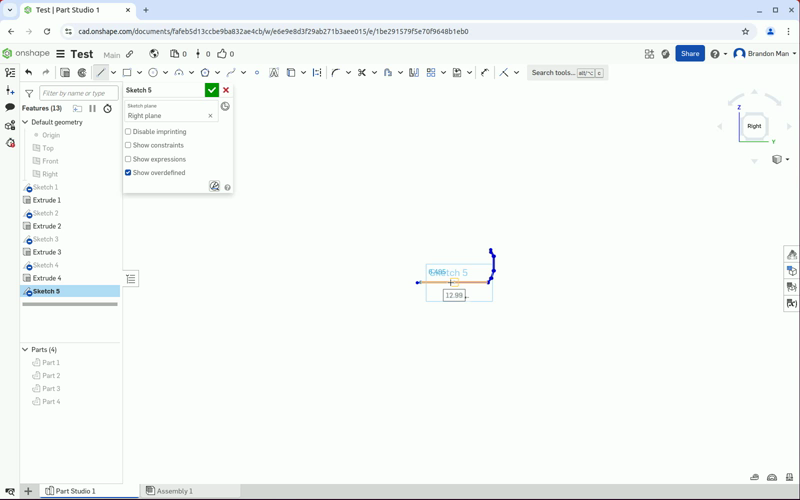
key_down(shift)
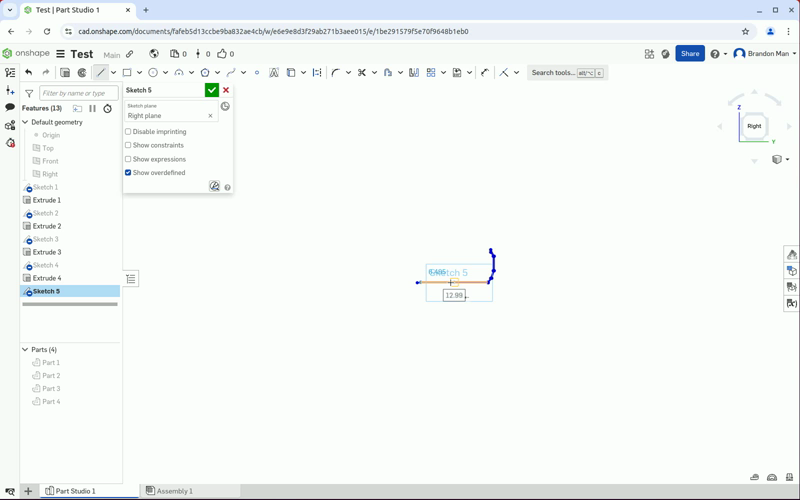
mouse_move(417, 282)
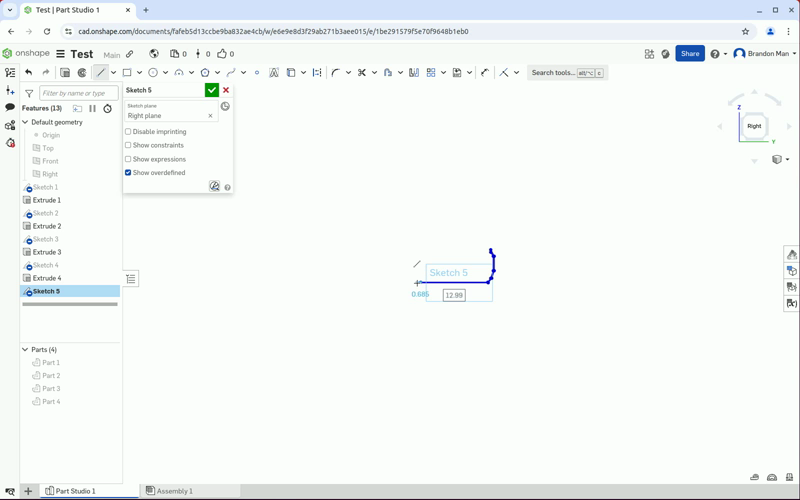
scroll(6)
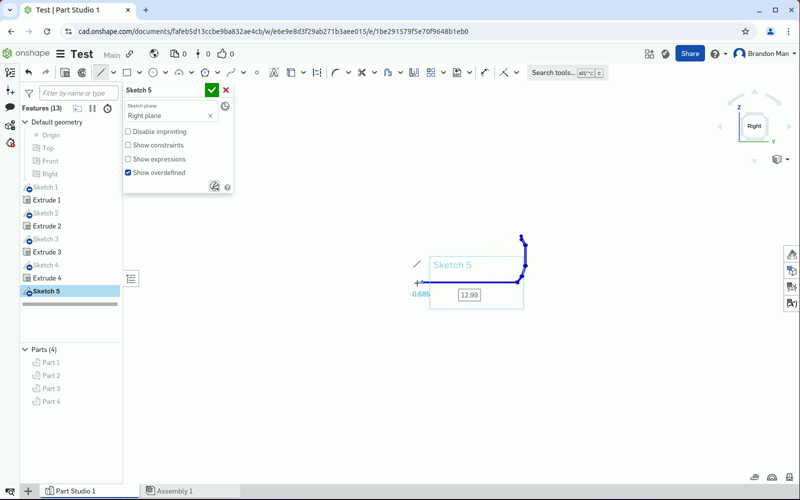
scroll(6)
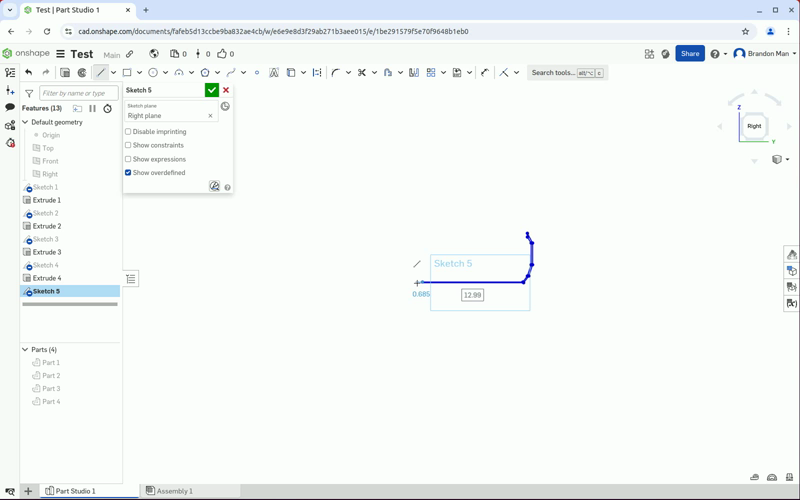
scroll(6)
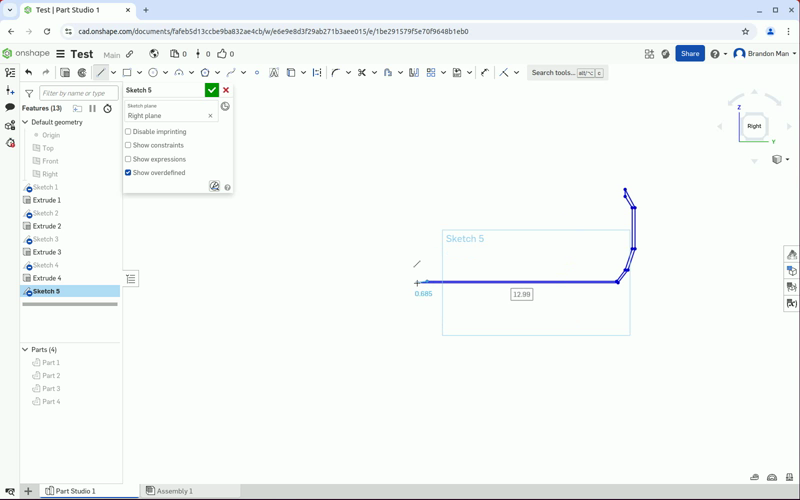
scroll(6)
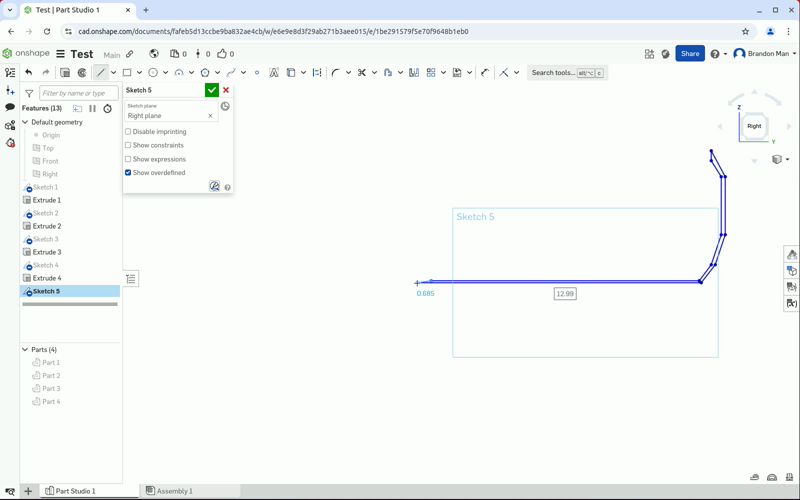
scroll(6)
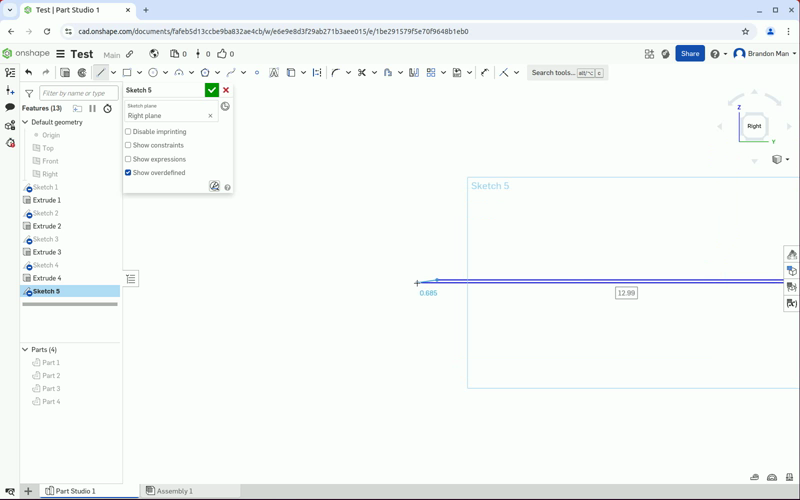
scroll(6)
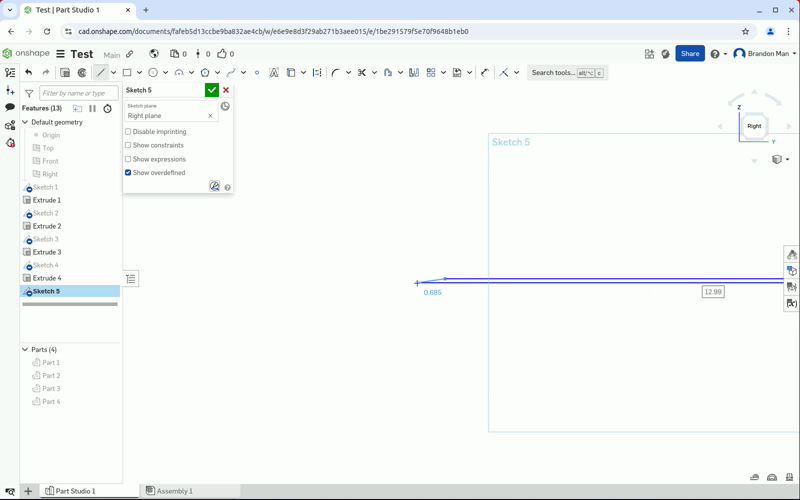
scroll(6)
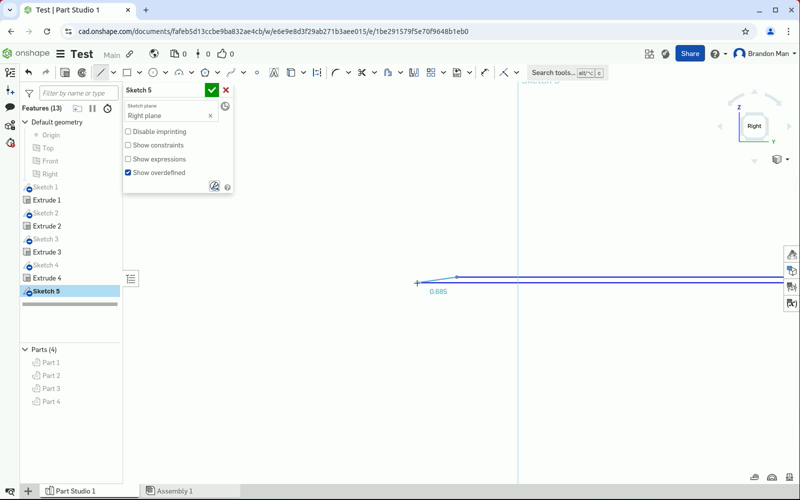
key_up(shift)
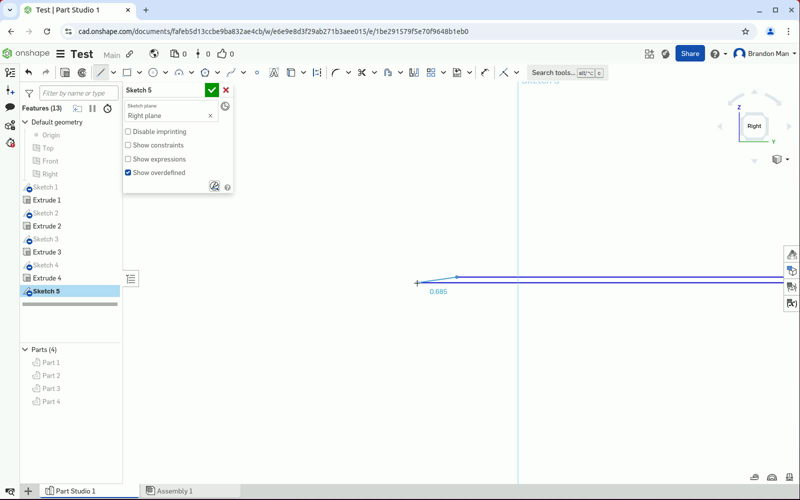
click(417, 282)
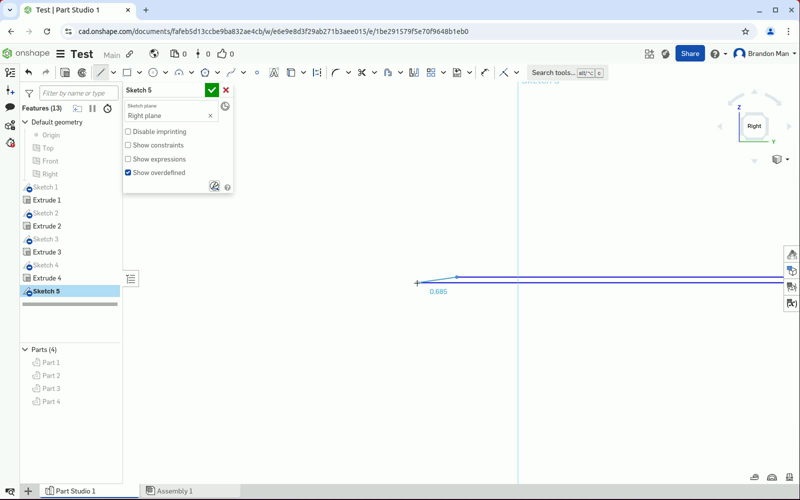
scroll(-6)
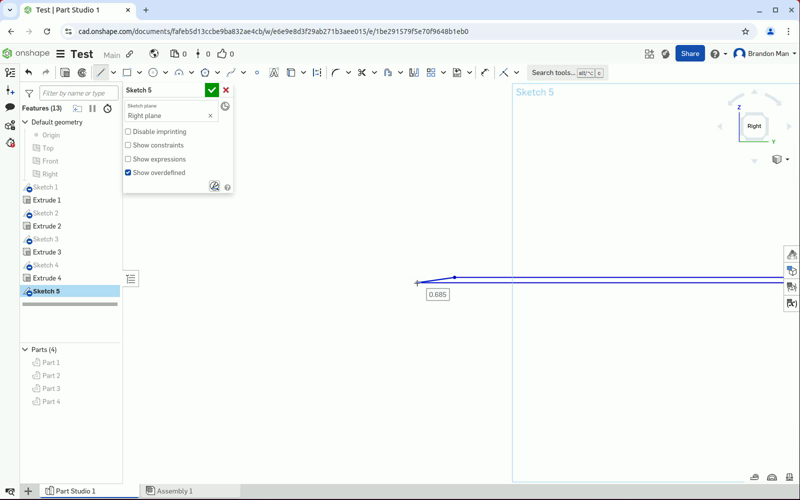
scroll(-6)
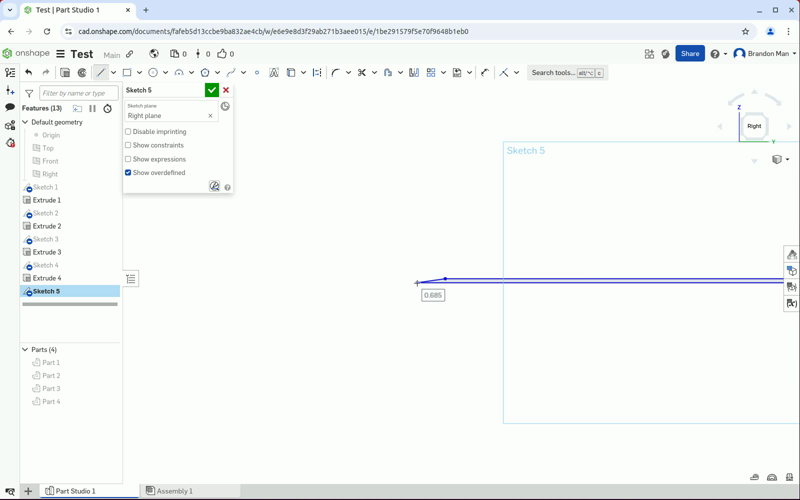
scroll(-6)
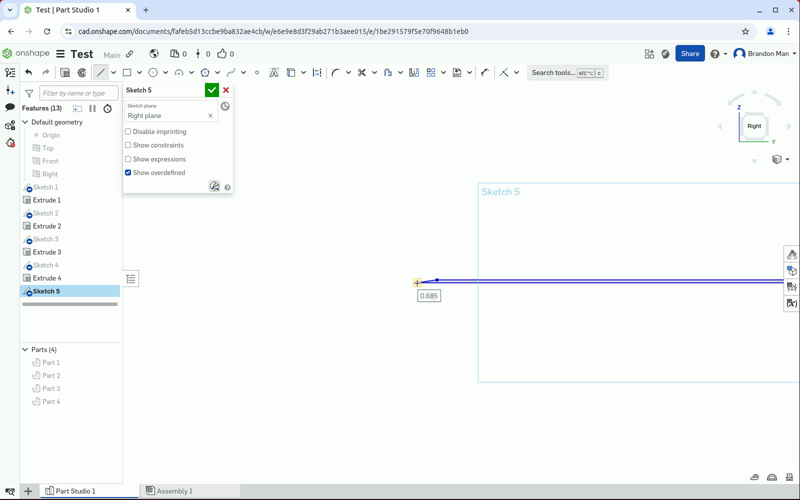
scroll(-6)
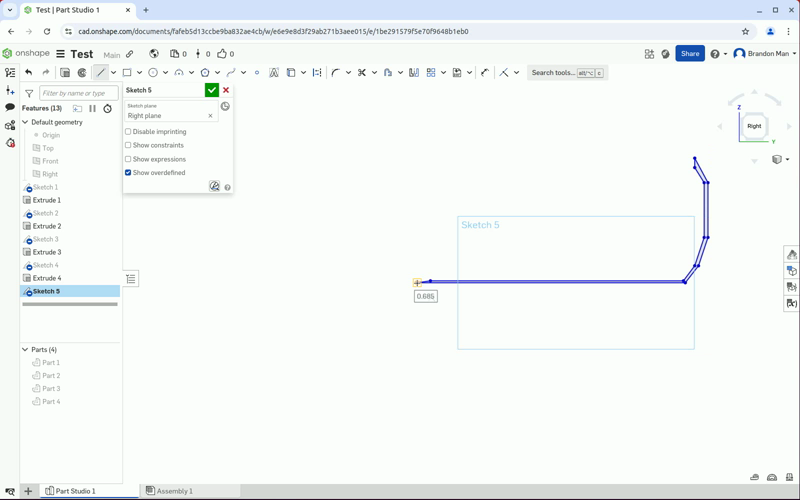
scroll(-6)
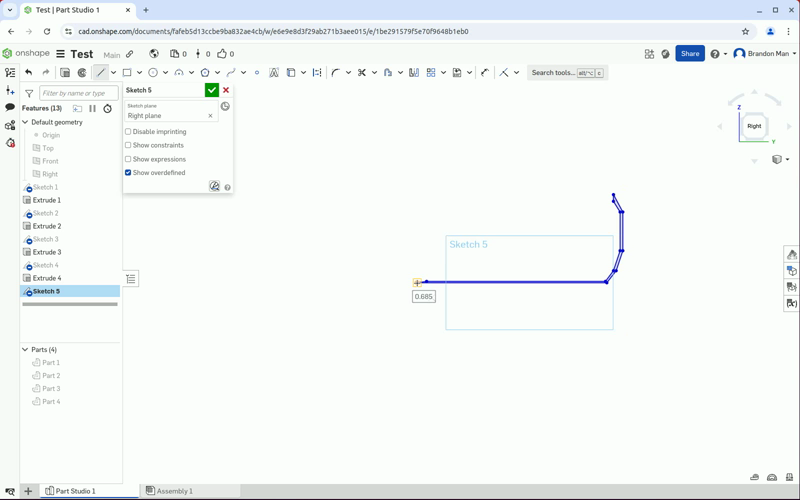
scroll(-6)
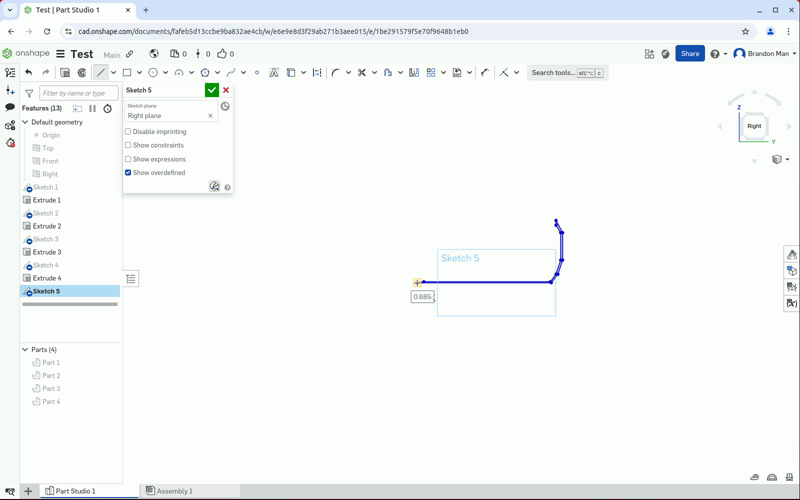
scroll(-6)
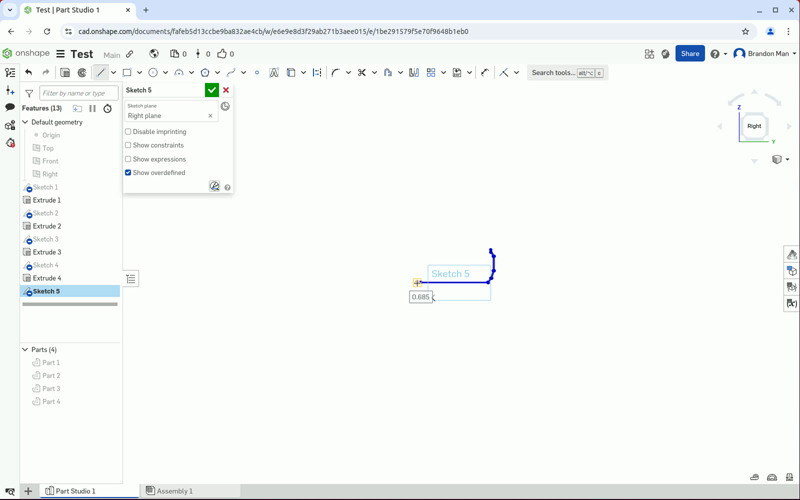
key(esc)
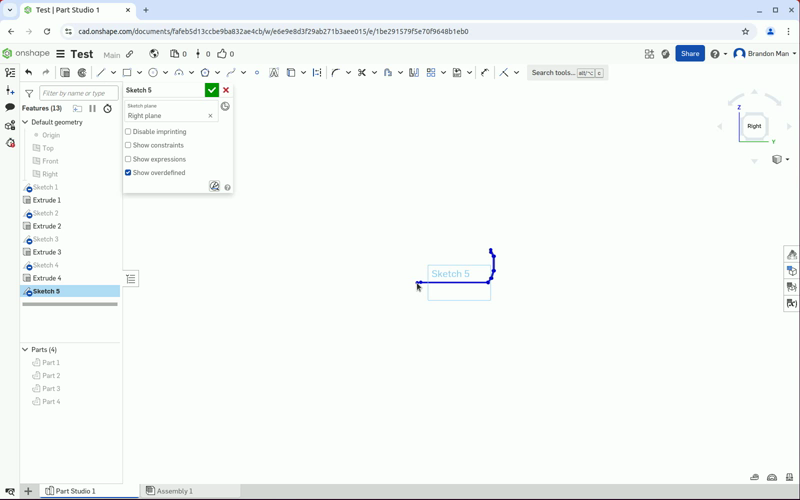
mouse_move(493, 256)
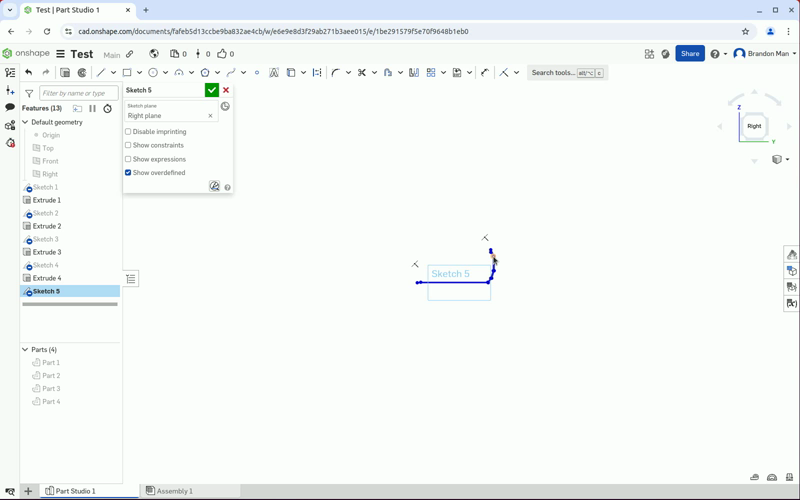
scroll(6)
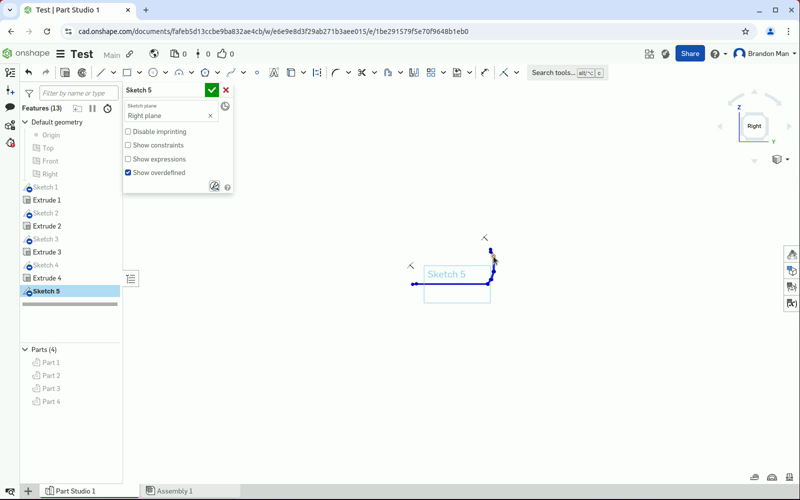
scroll(6)
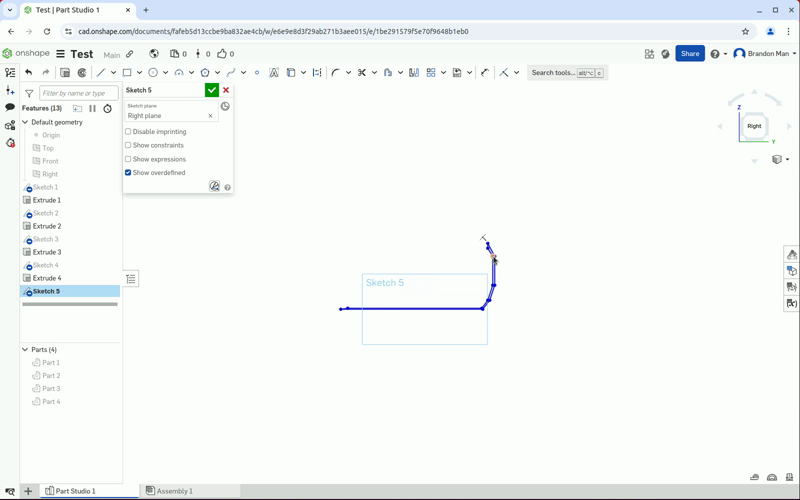
scroll(6)
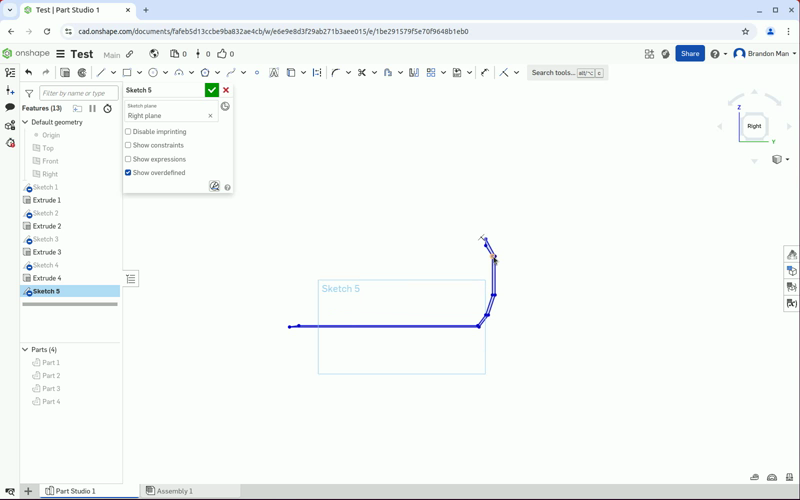
scroll(6)
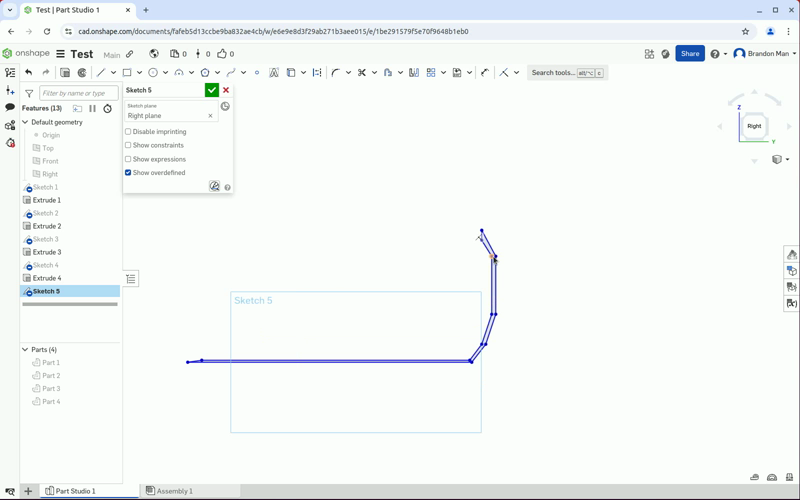
scroll(6)
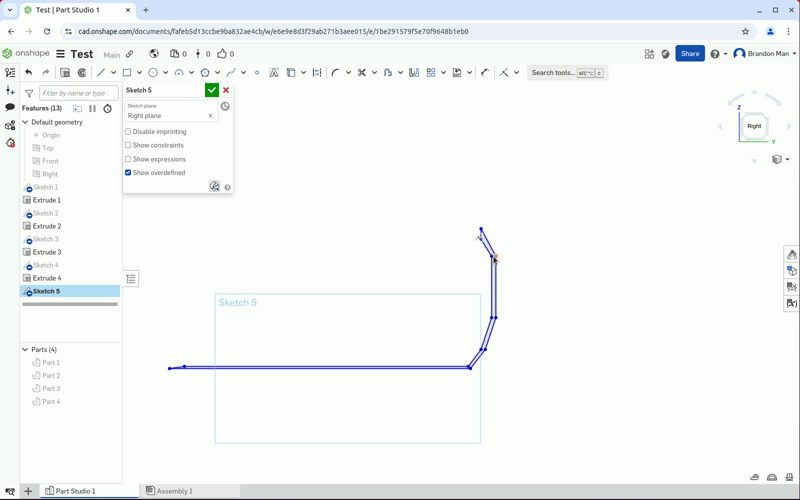
scroll(6)
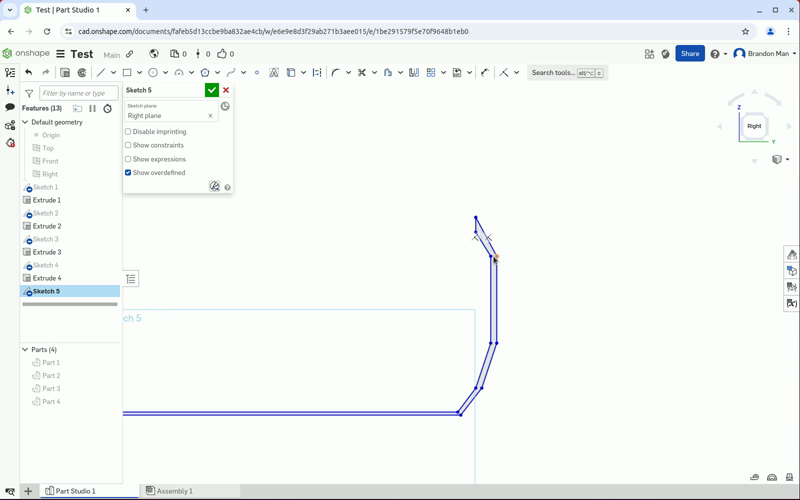
scroll(6)
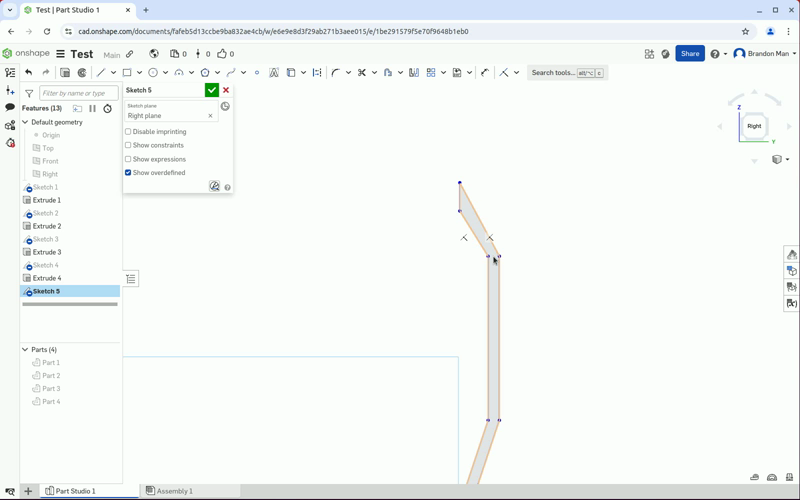
click(493, 256)
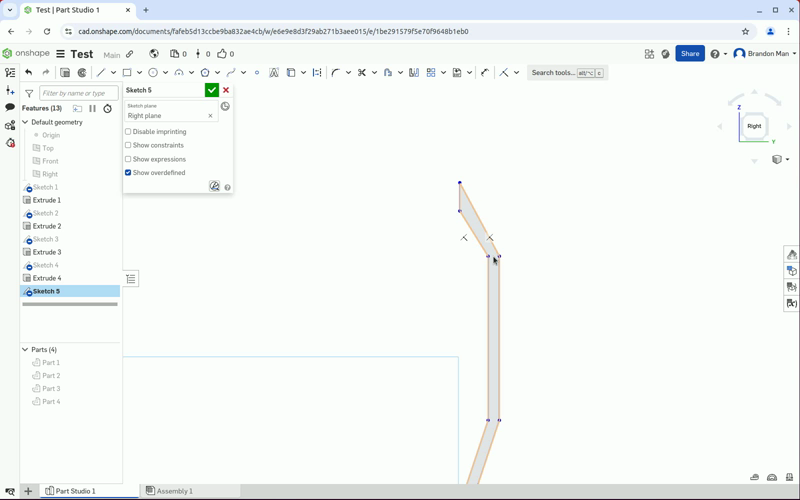
scroll(-6)
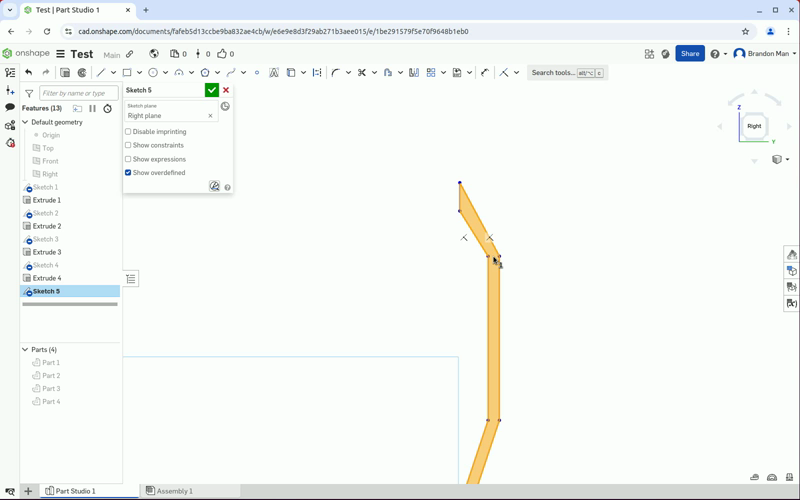
scroll(-6)
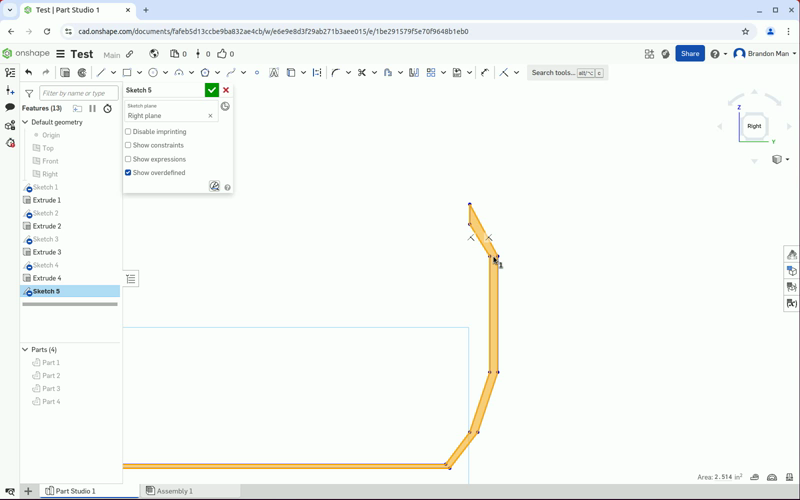
scroll(-6)
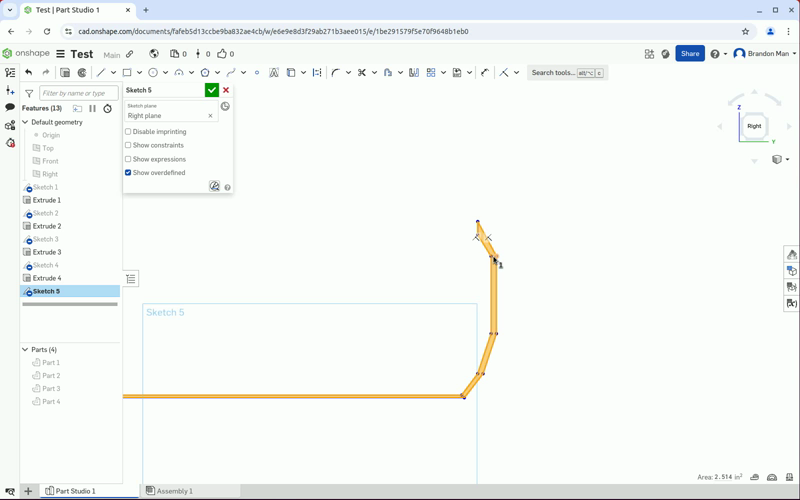
scroll(-6)
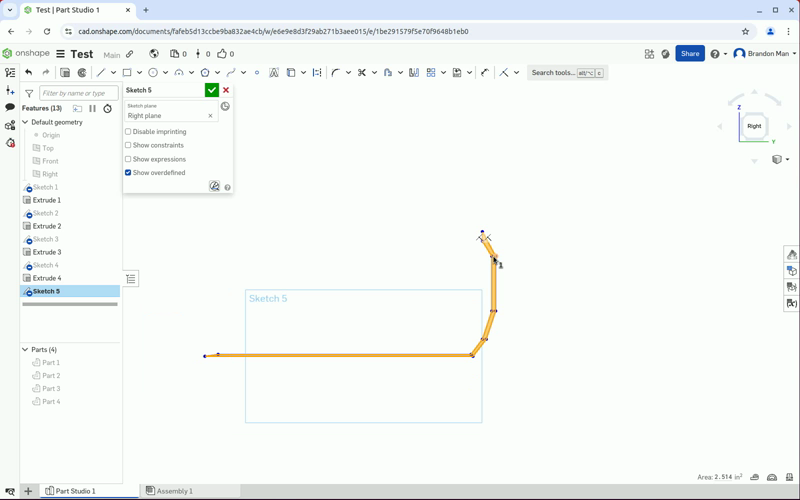
scroll(-6)
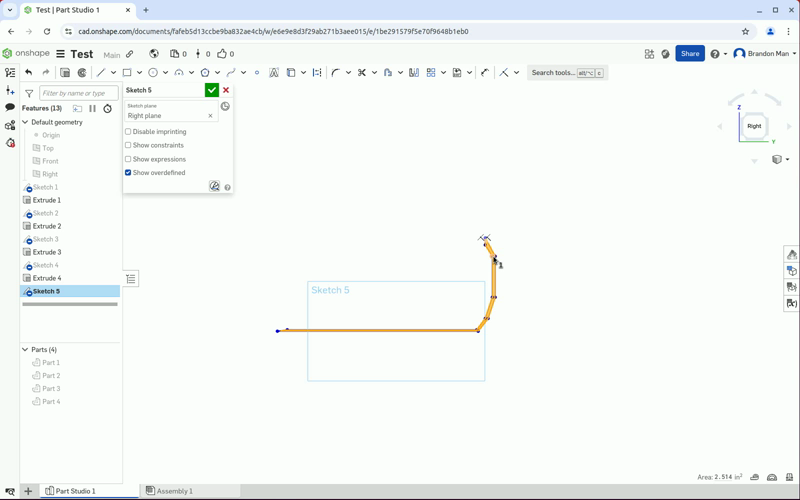
scroll(-6)
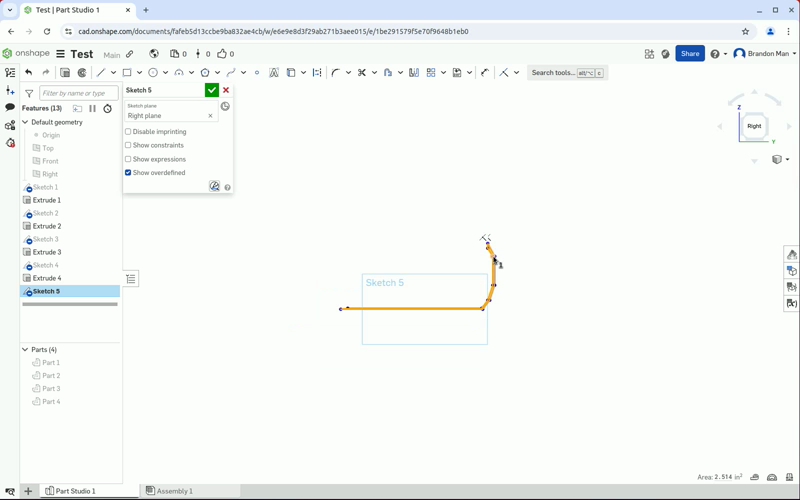
scroll(-6)
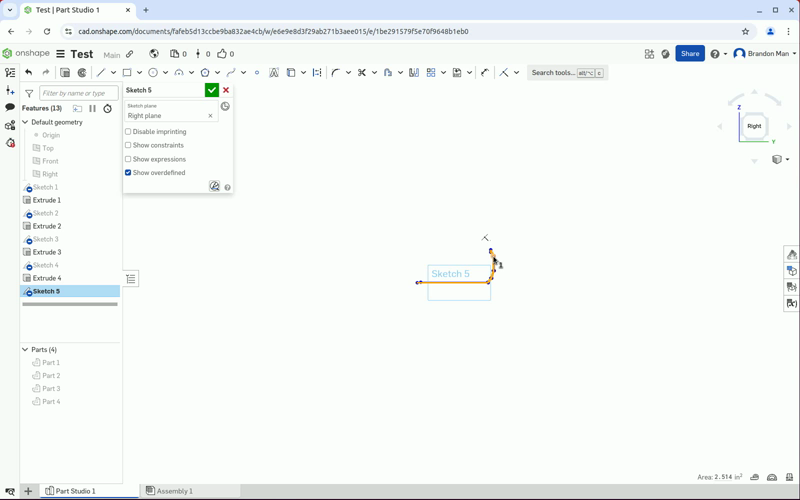
mouse_move(73, 352)
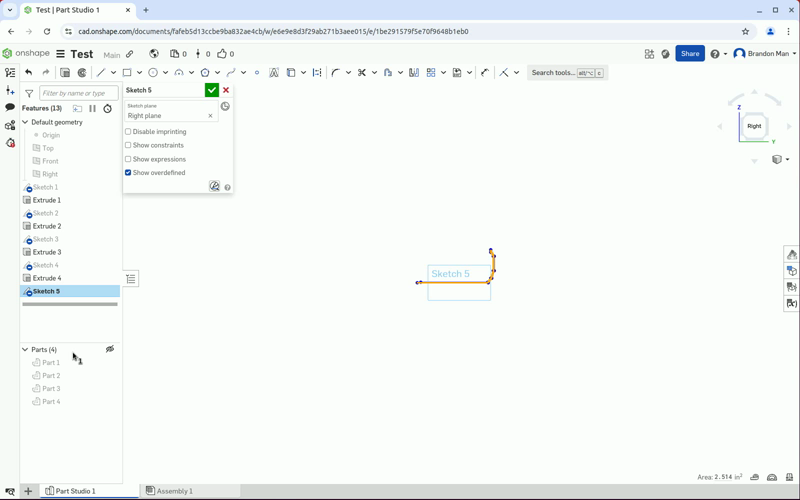
key(shift+y)
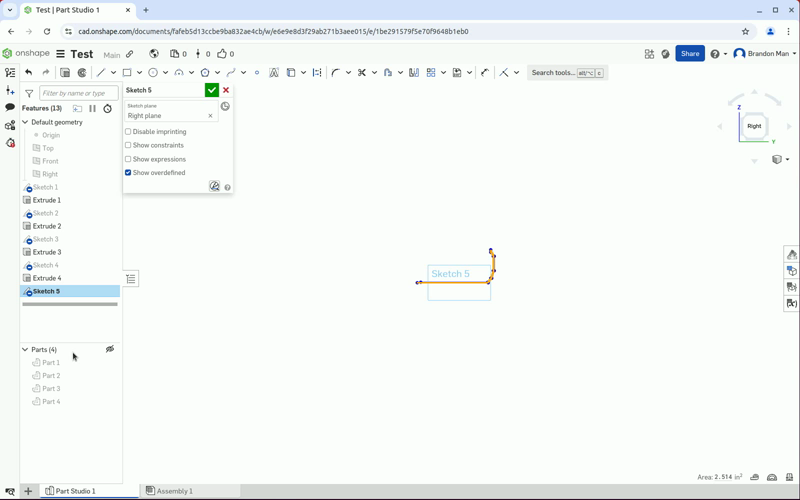
key(shift+e)
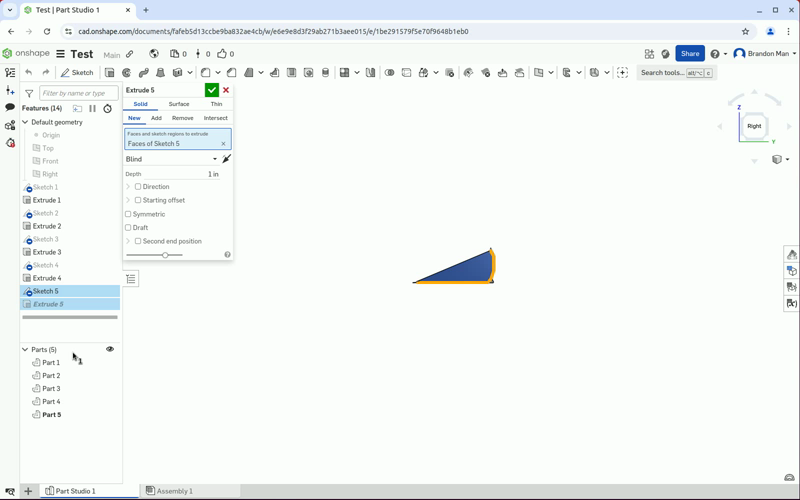
mouse_move(143, 106)
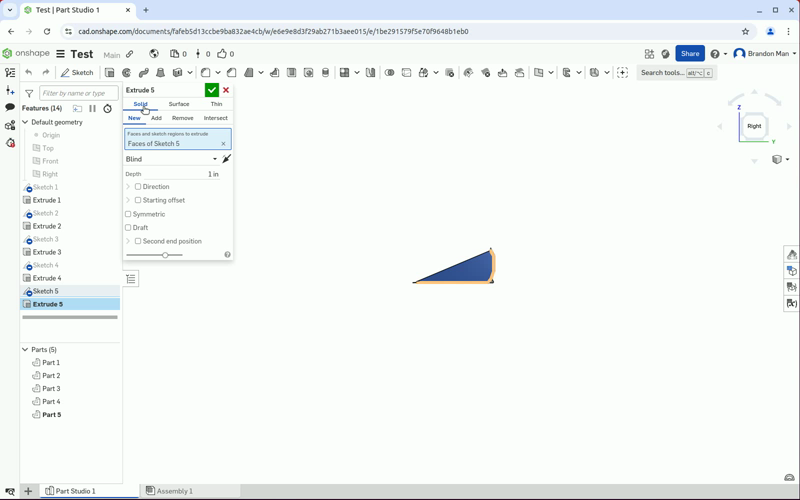
click(143, 106)
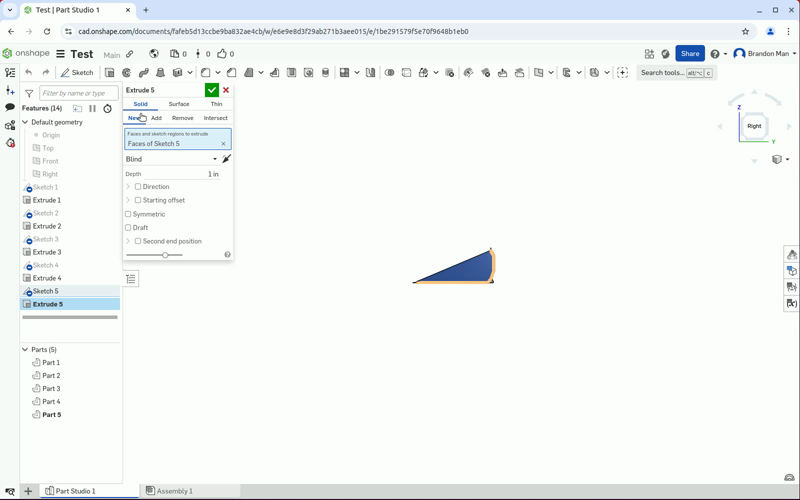
mouse_move(137, 120)
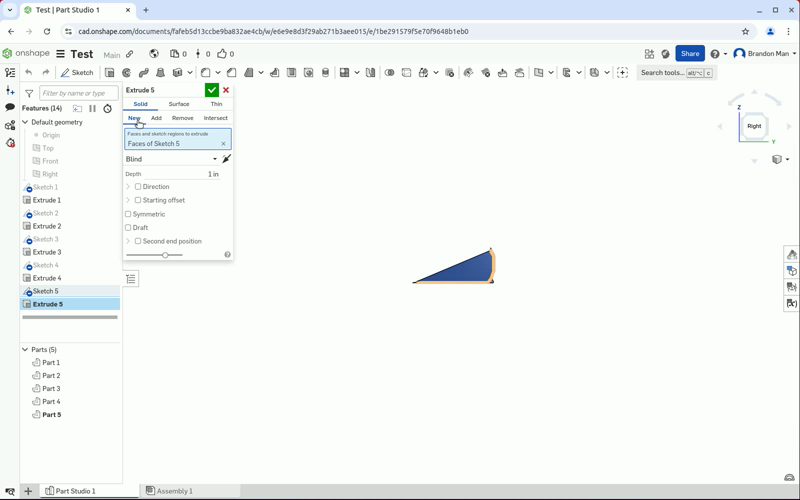
click(137, 120)
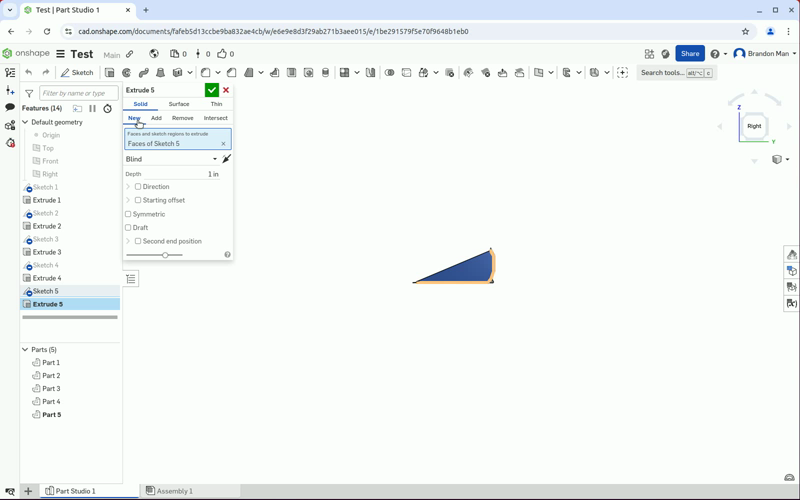
key(tab, 4)
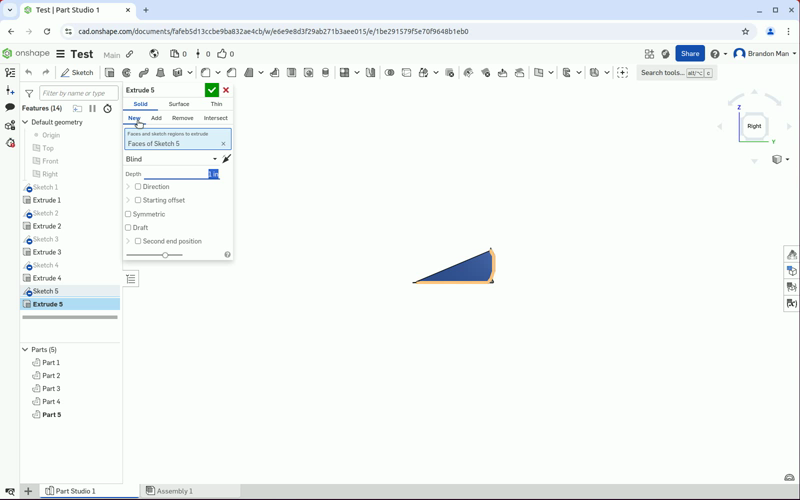
text(-0.241)
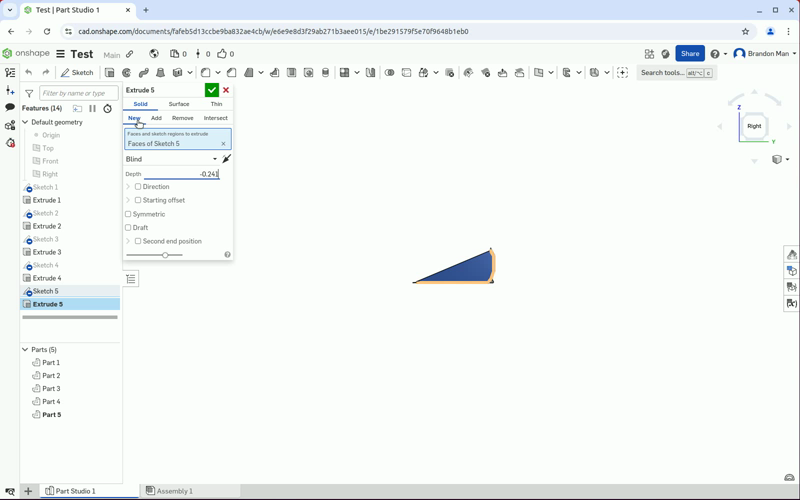
key(enter)
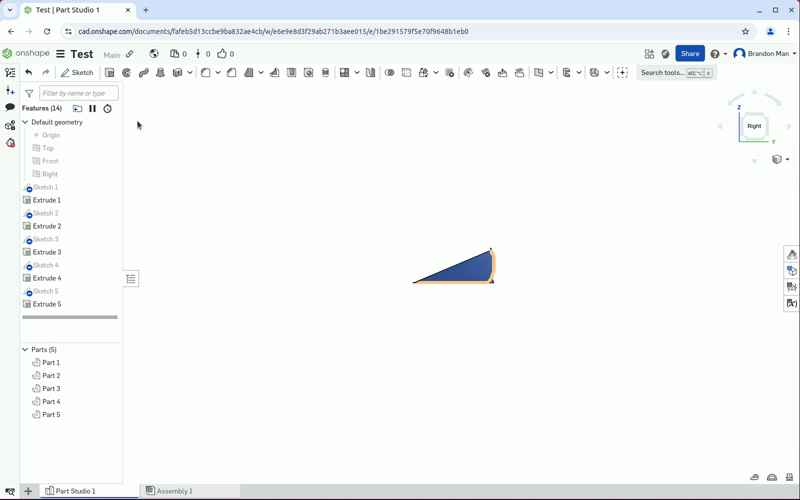
key(shift+h)
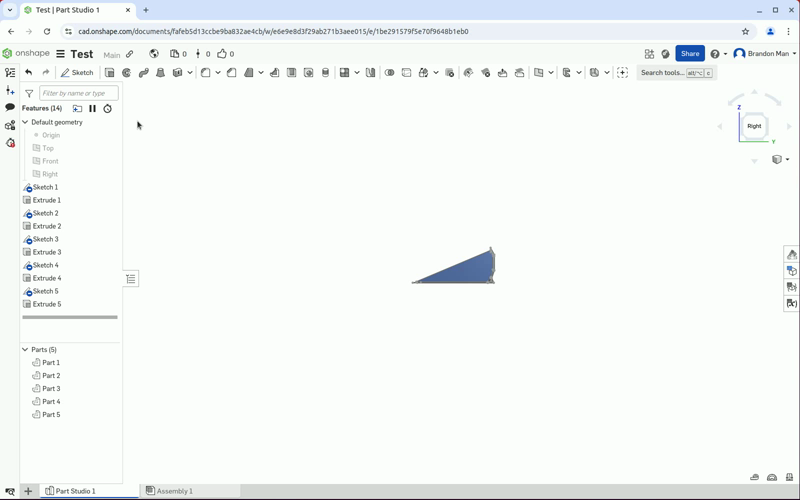
key(shift+h)
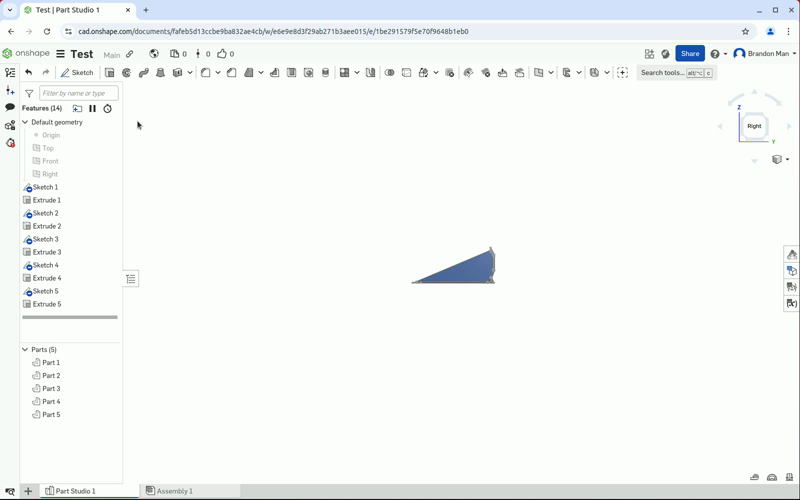
key(shift+7)
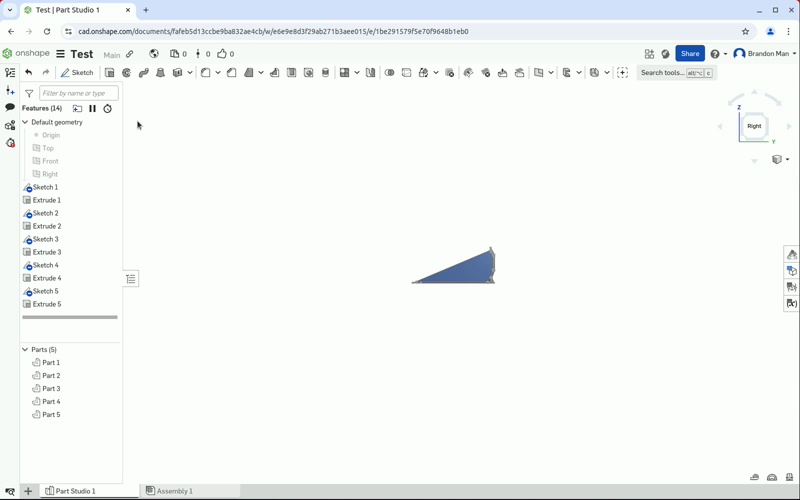
key(right, 2)
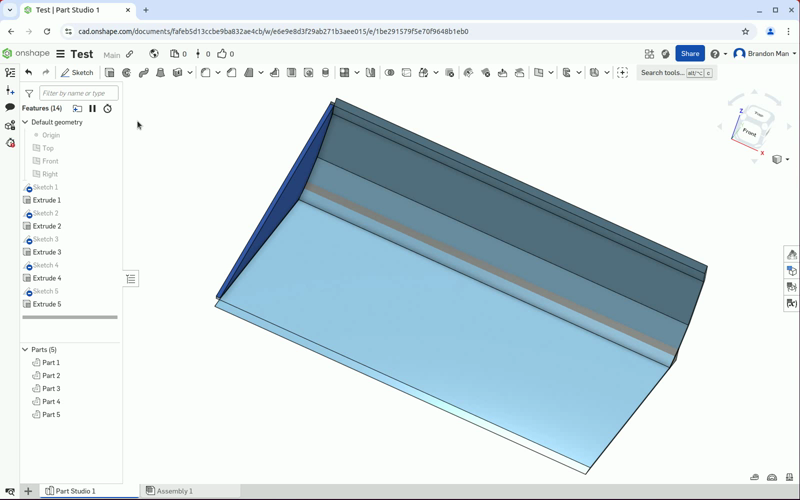
key(down, 2)
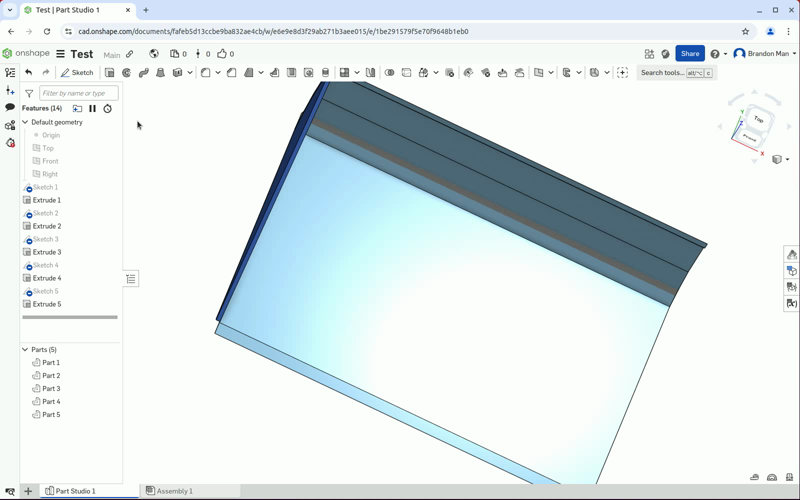
key(up, 2)
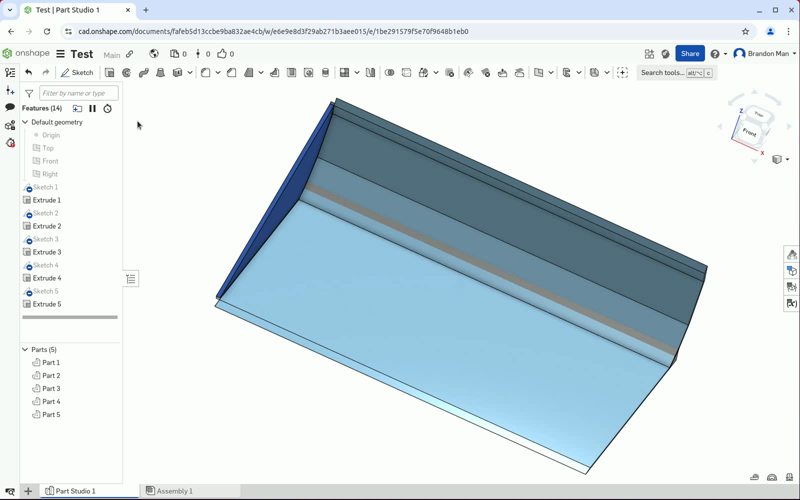
key(left, 2)
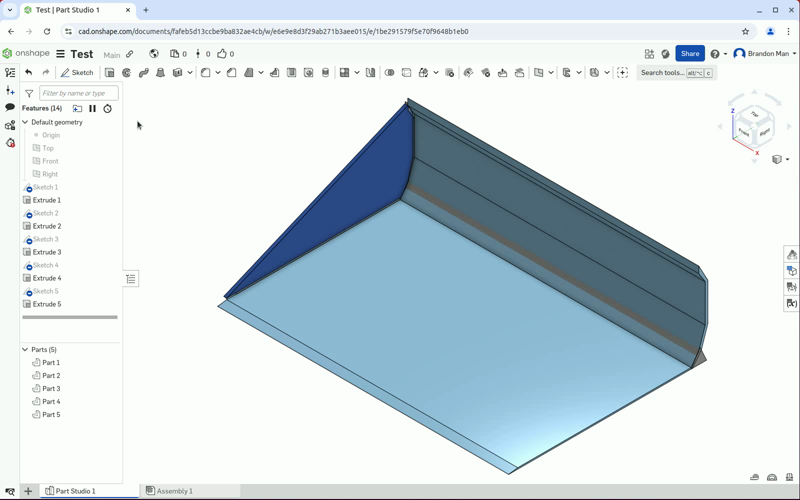
mouse_move(73, 189)
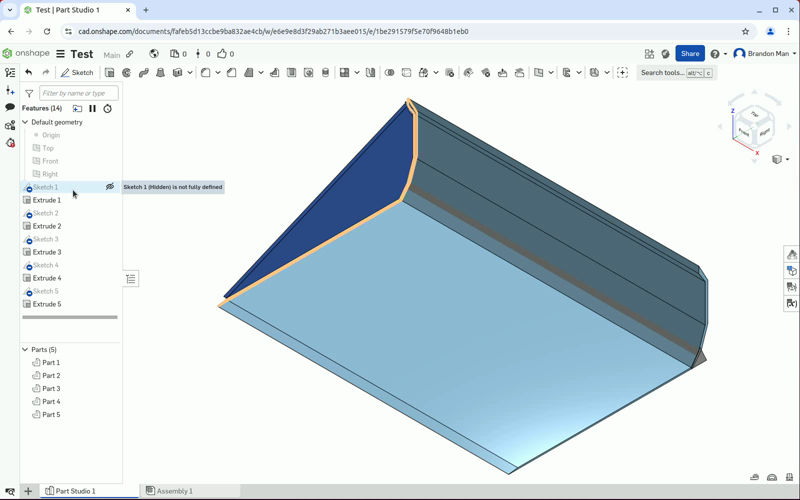
click(73, 189)